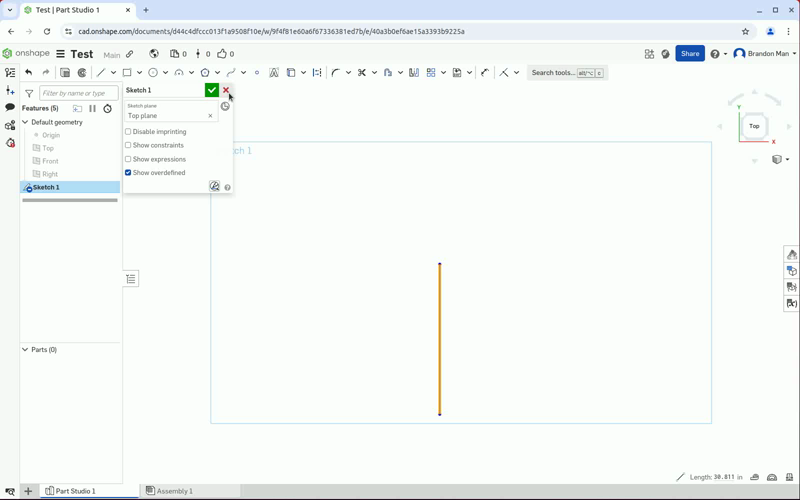
key(shift+h)
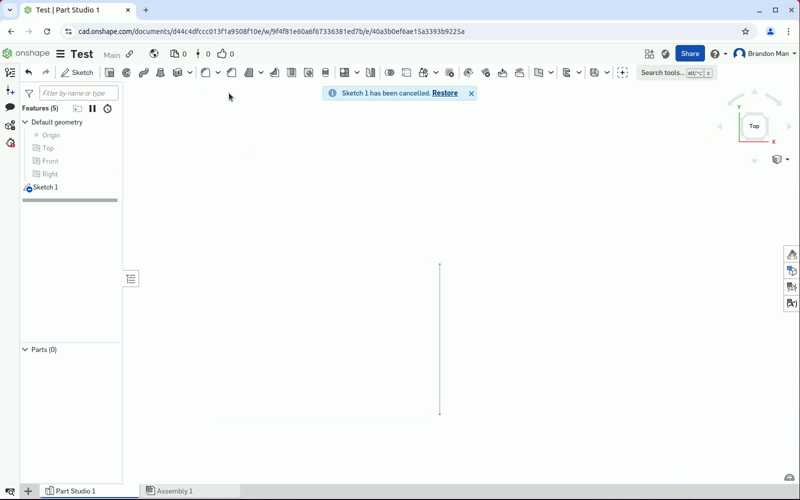
key(shift+s)
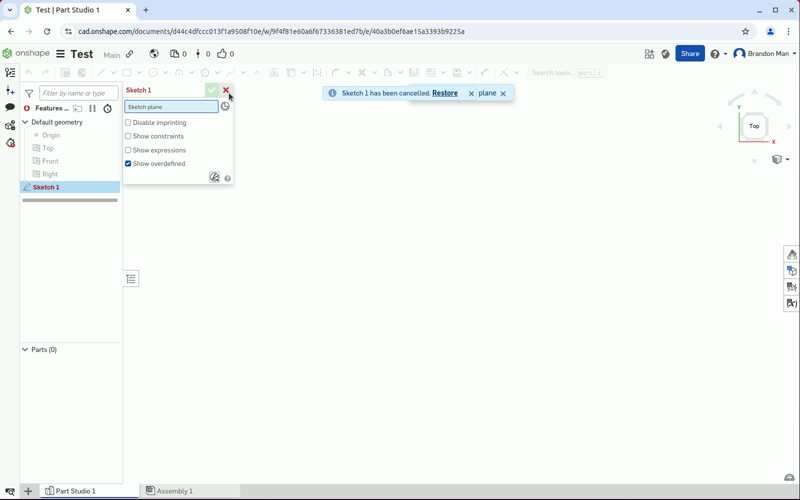
mouse_move(73, 150)
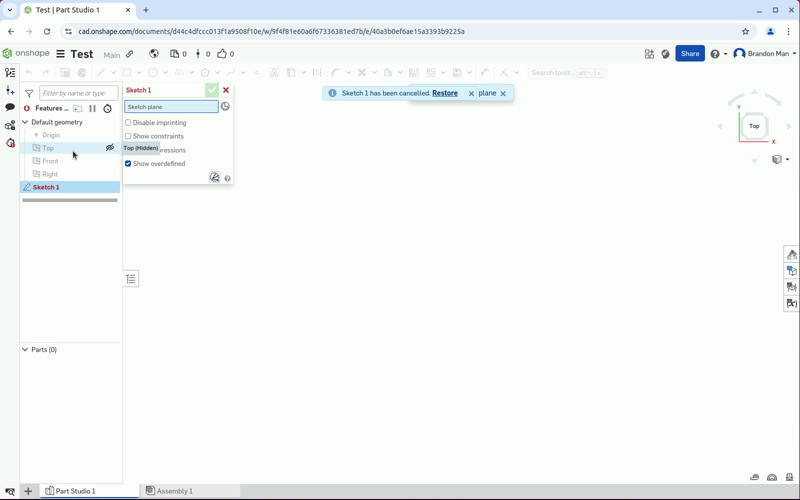
click(73, 150)
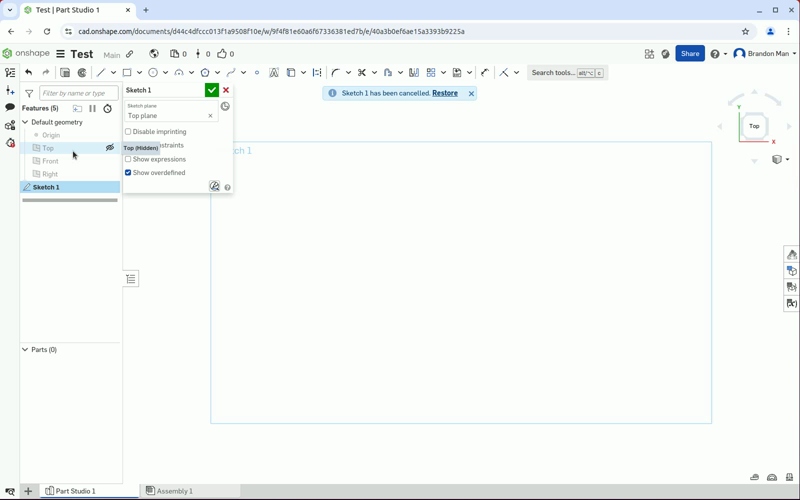
mouse_move(73, 352)
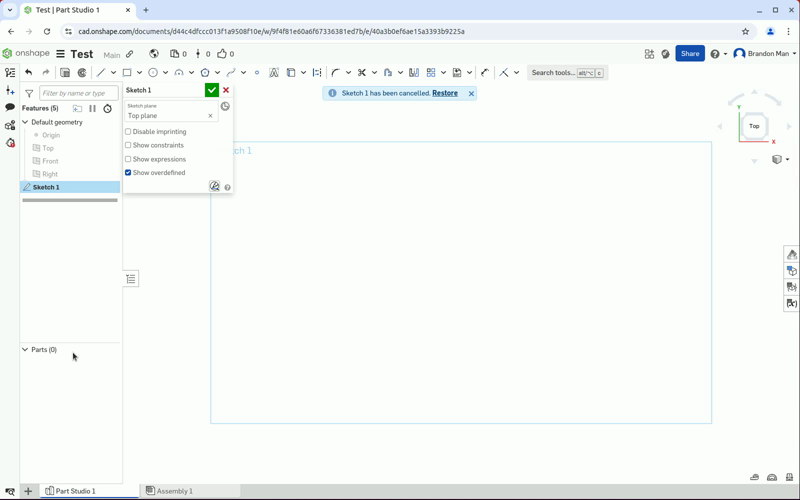
key(y)
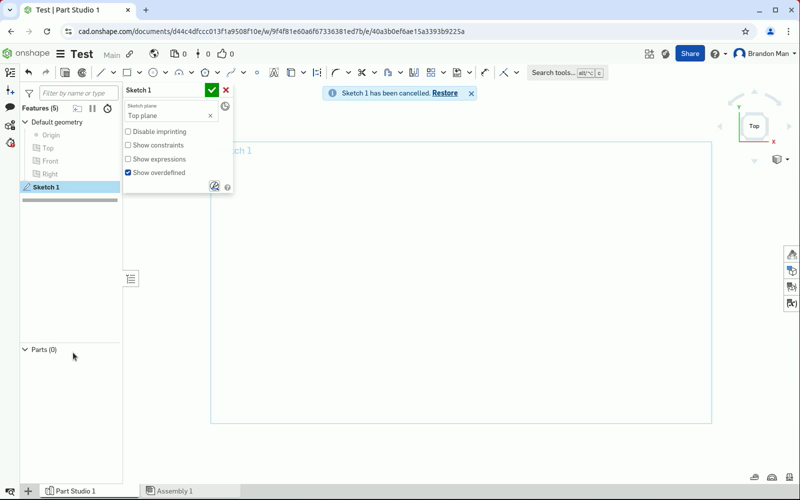
key(l)
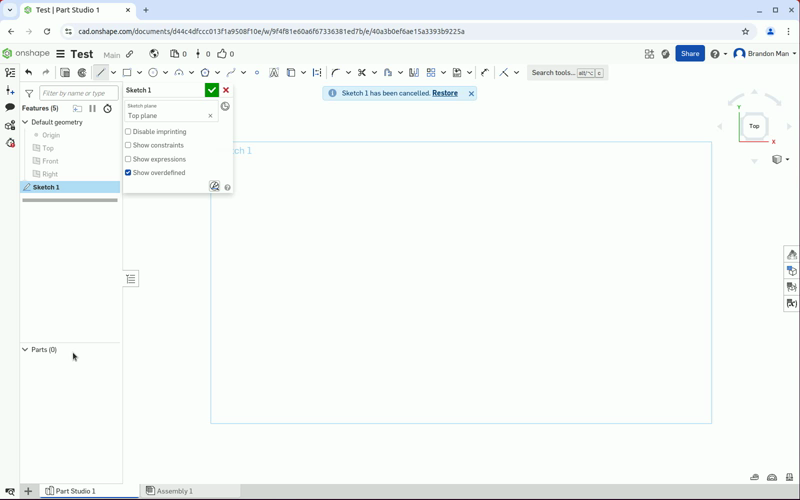
key_down(shift)
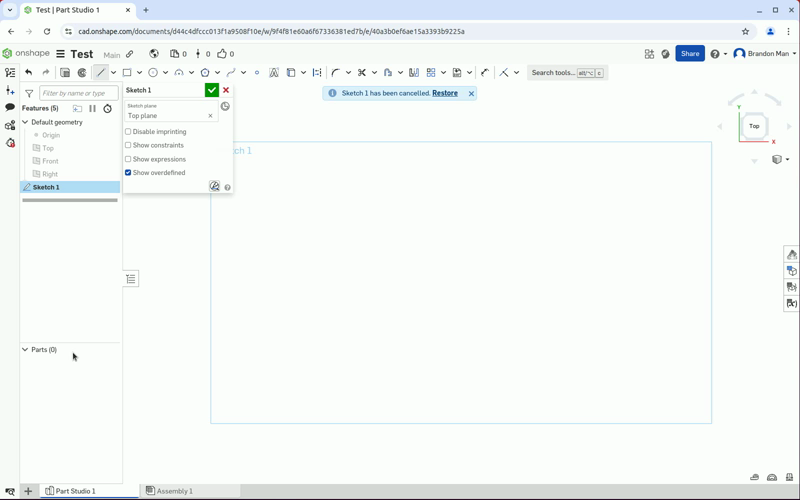
mouse_move(348, 282)
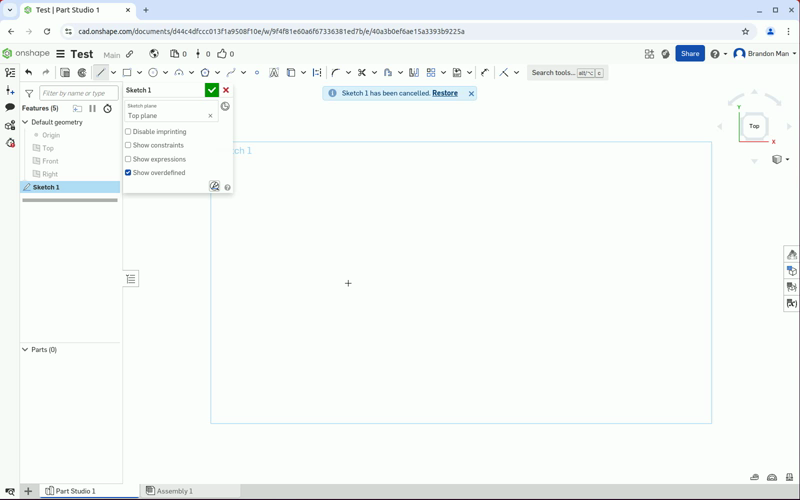
click(348, 282)
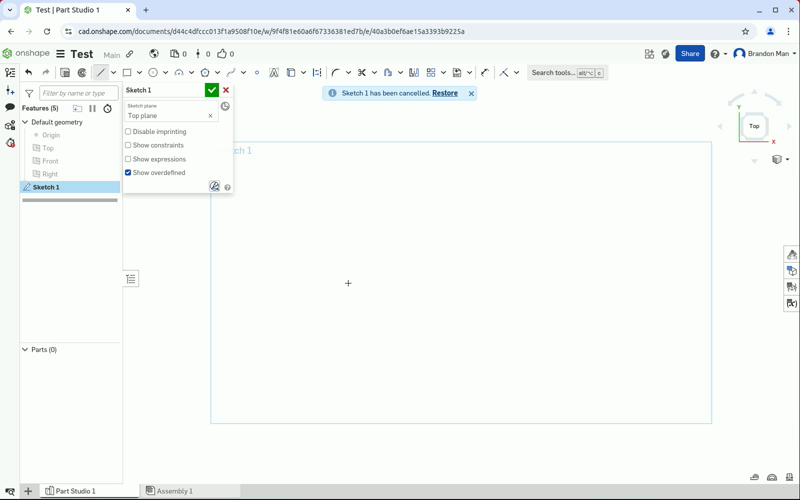
key_up(shift)
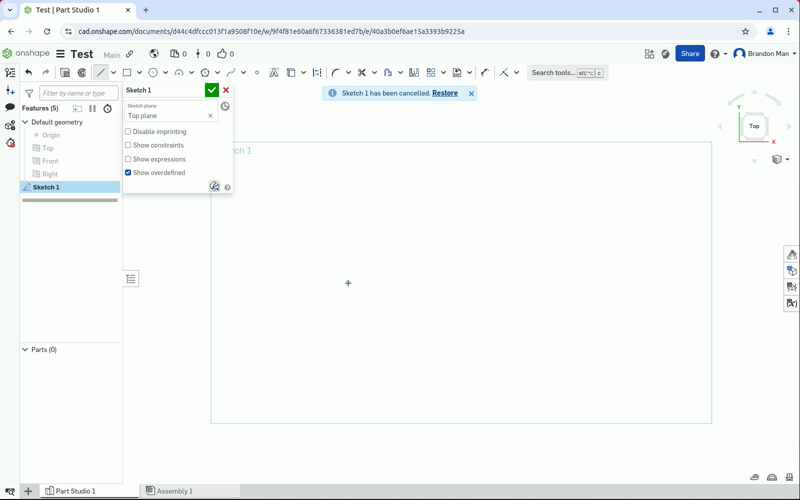
key_down(shift)
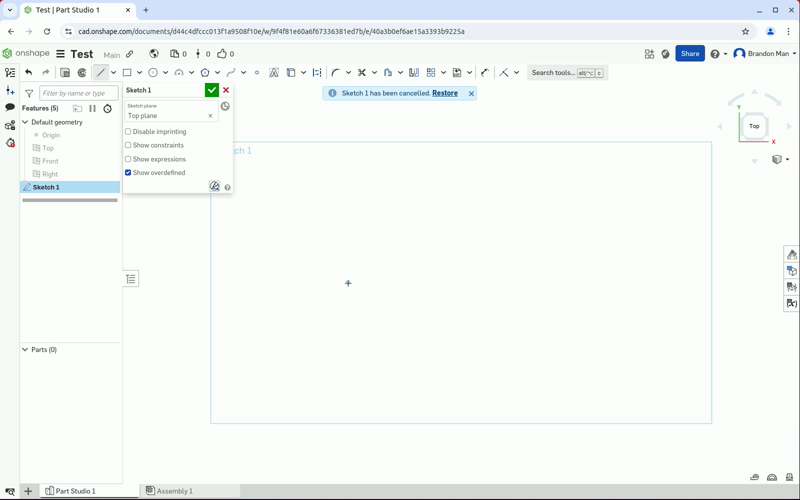
mouse_move(378, 282)
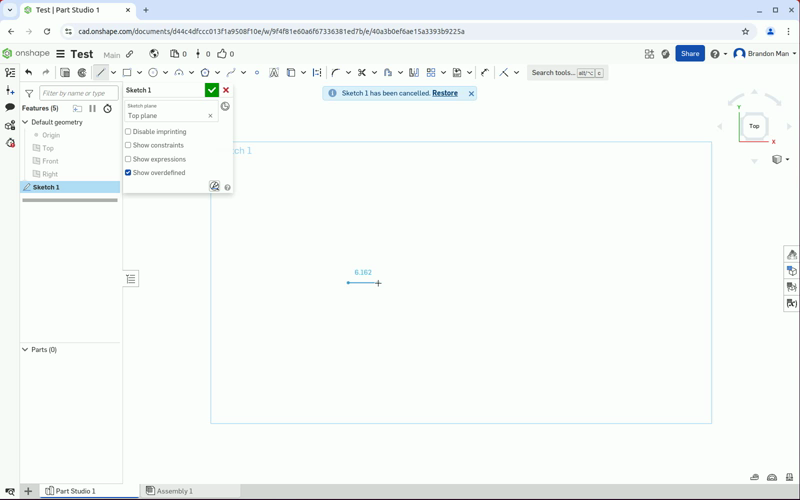
mouse_move(353, 282)
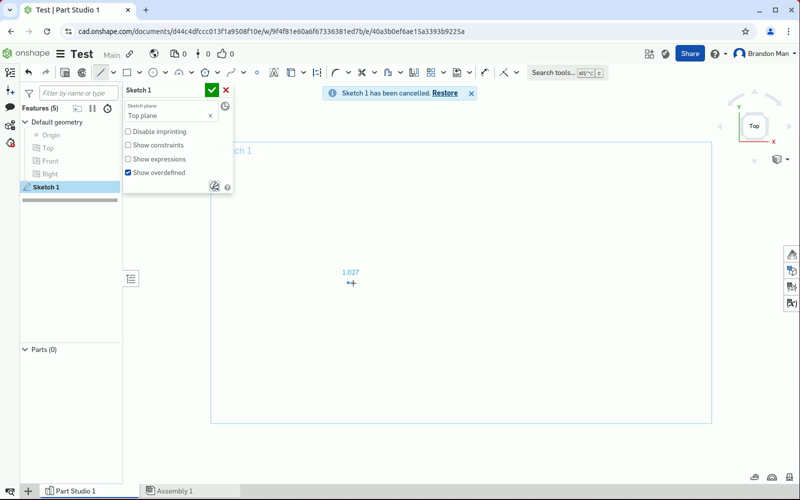
scroll(6)
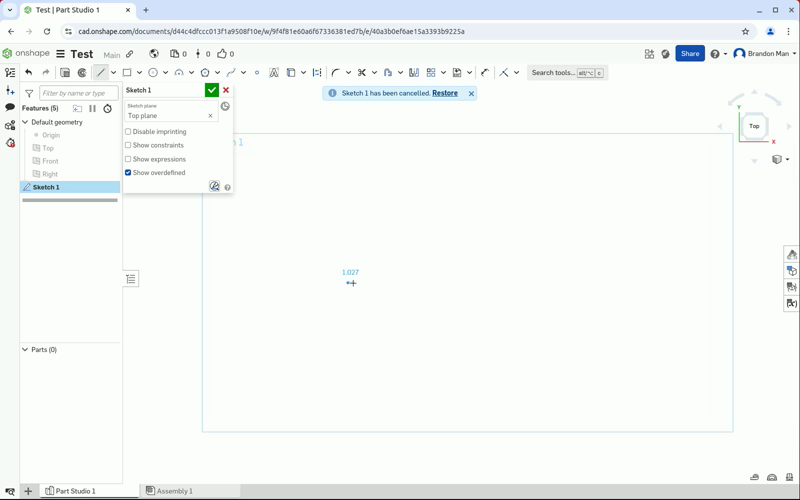
scroll(6)
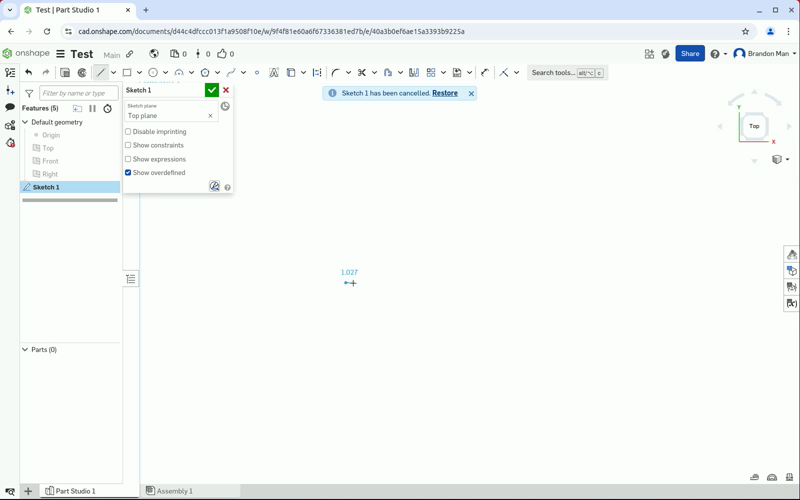
scroll(6)
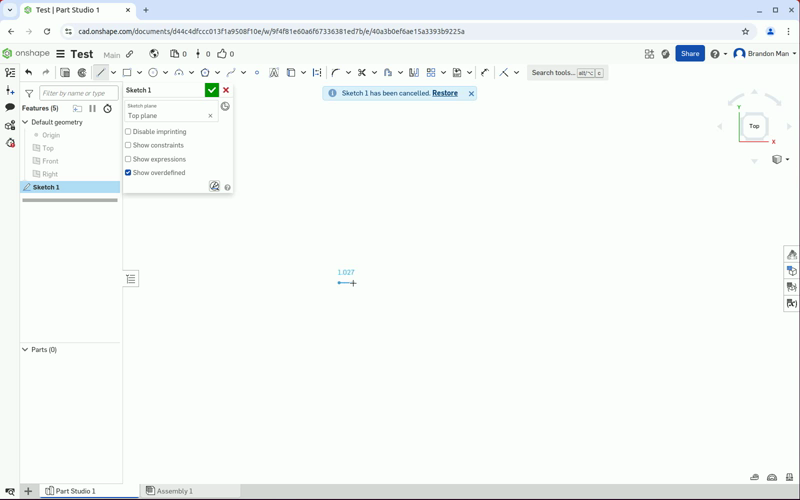
scroll(6)
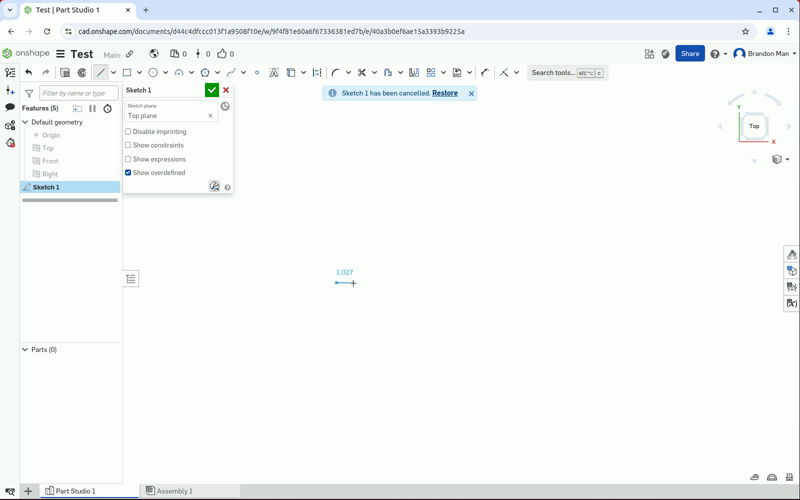
scroll(6)
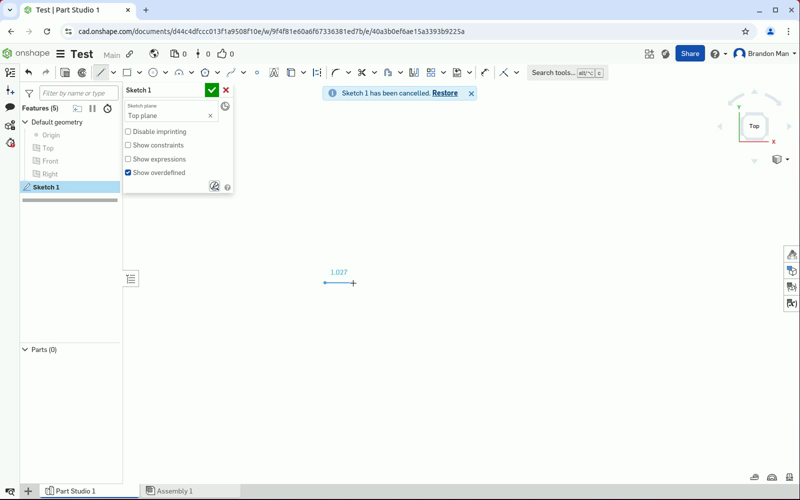
scroll(6)
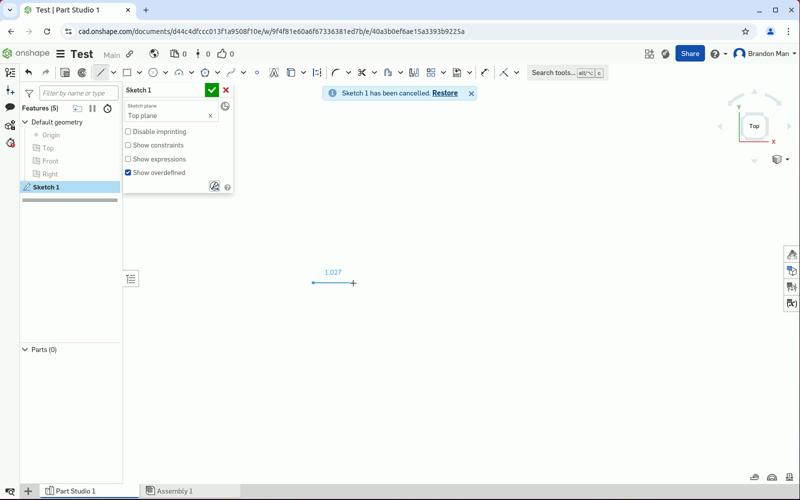
scroll(6)
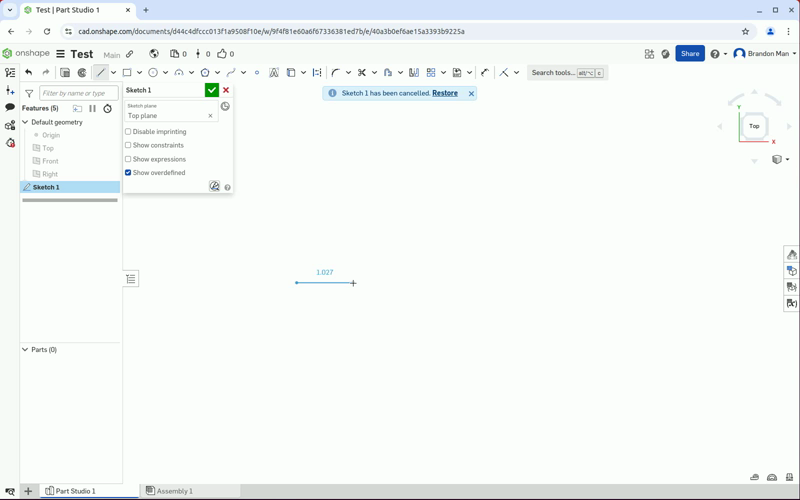
click(353, 282)
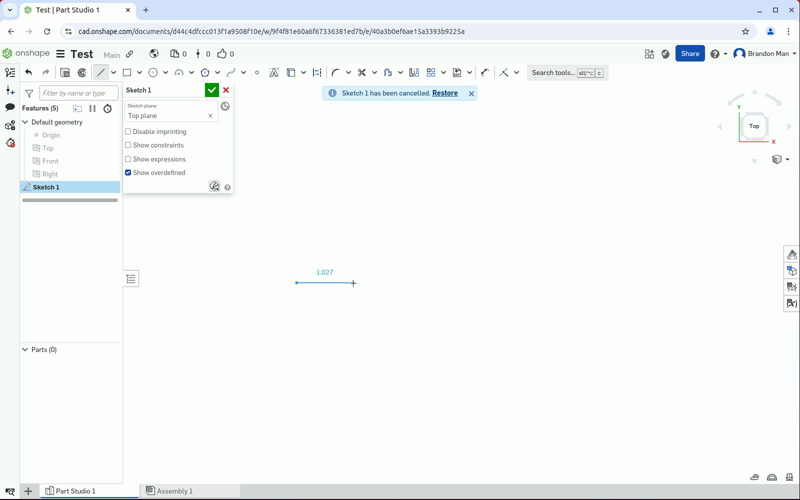
scroll(-6)
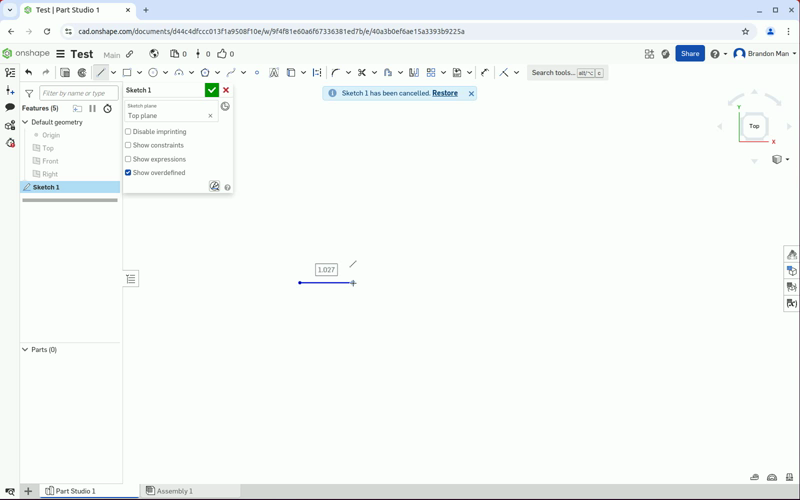
scroll(-6)
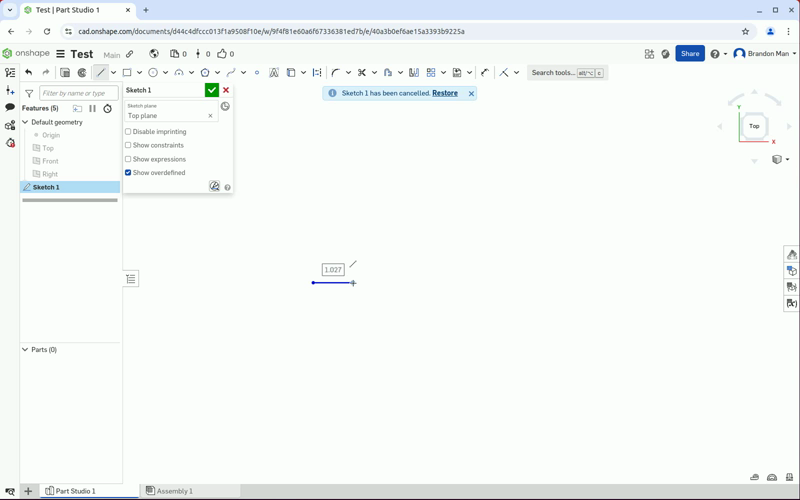
scroll(-6)
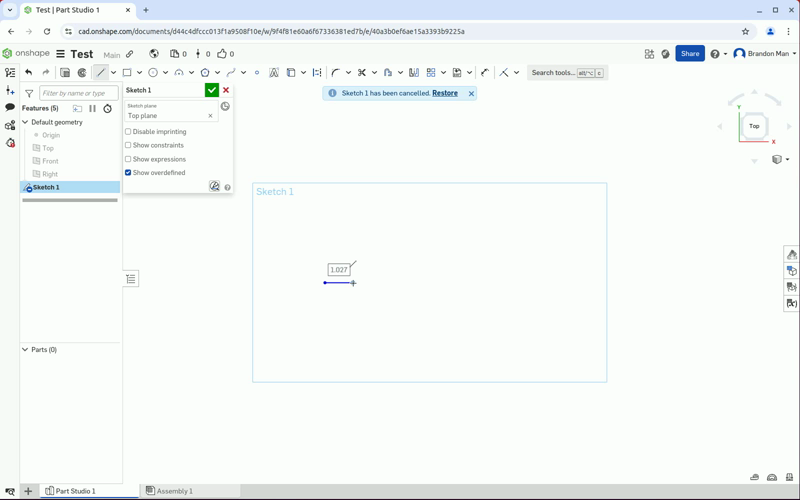
scroll(-6)
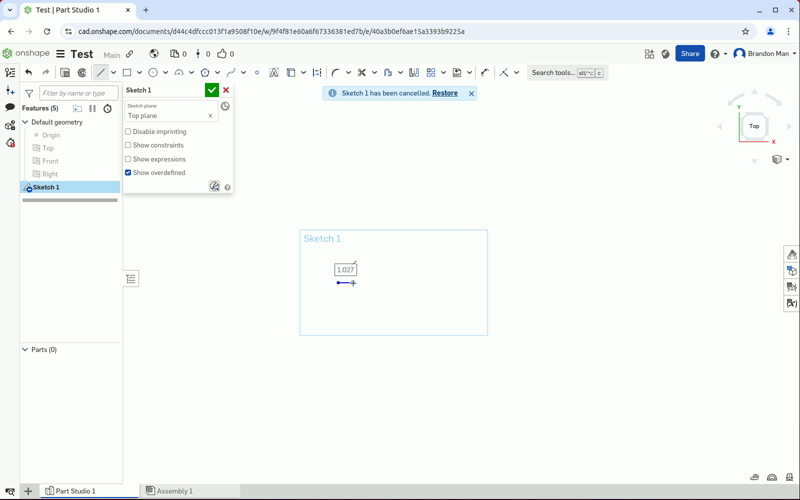
scroll(-6)
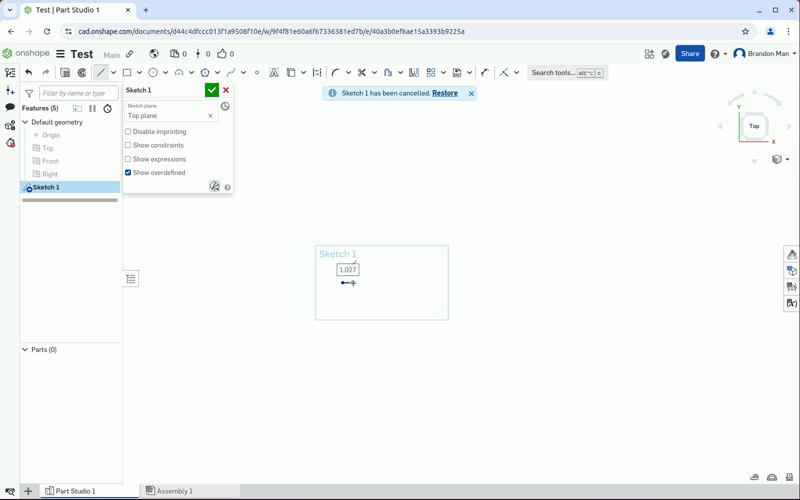
scroll(-6)
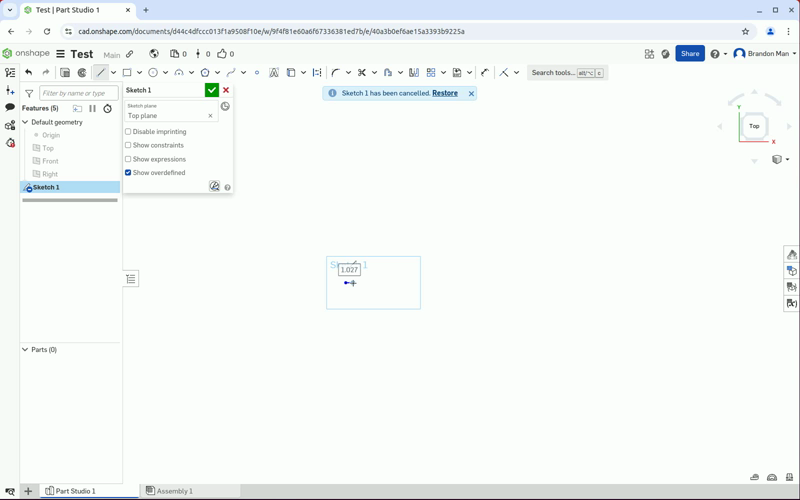
scroll(-6)
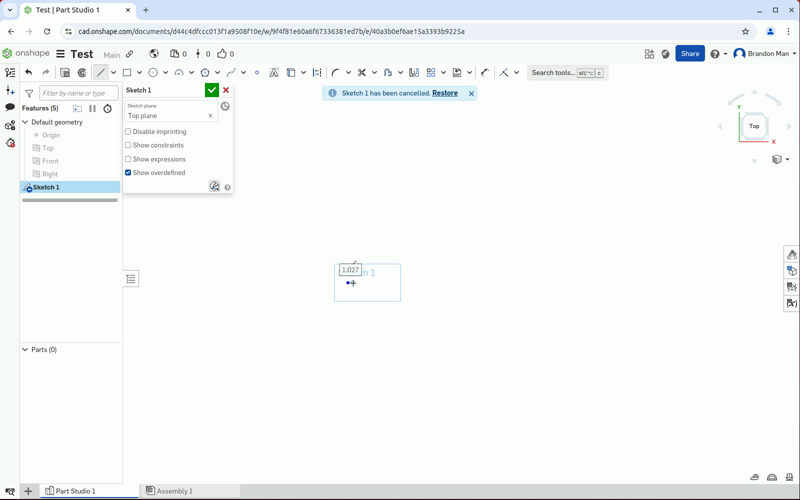
key_up(shift)
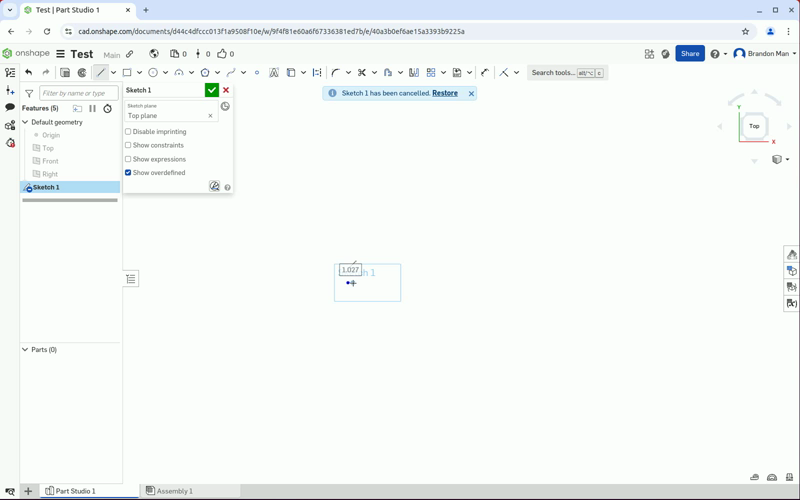
key(esc)
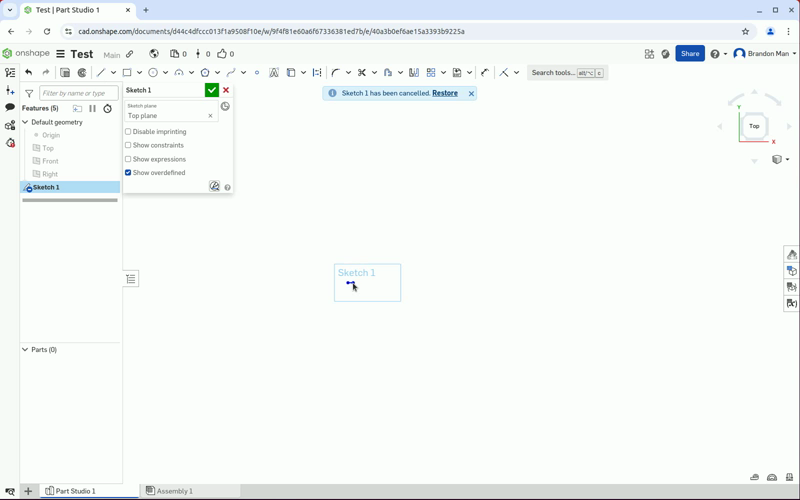
key(a)
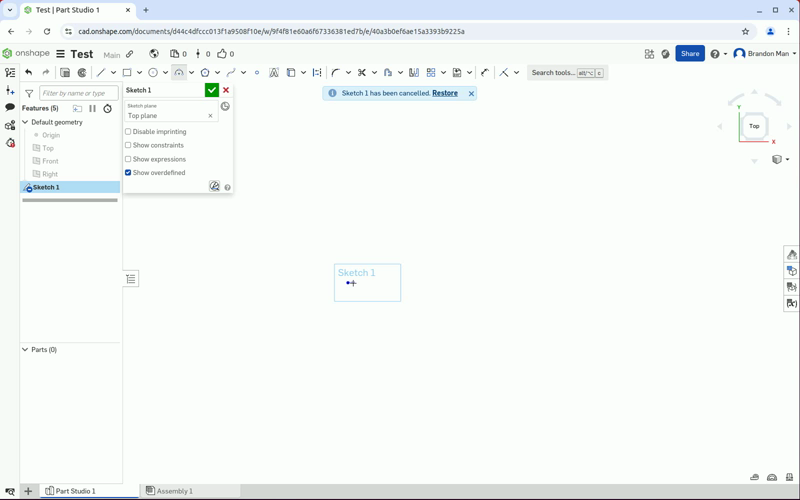
mouse_move(353, 282)
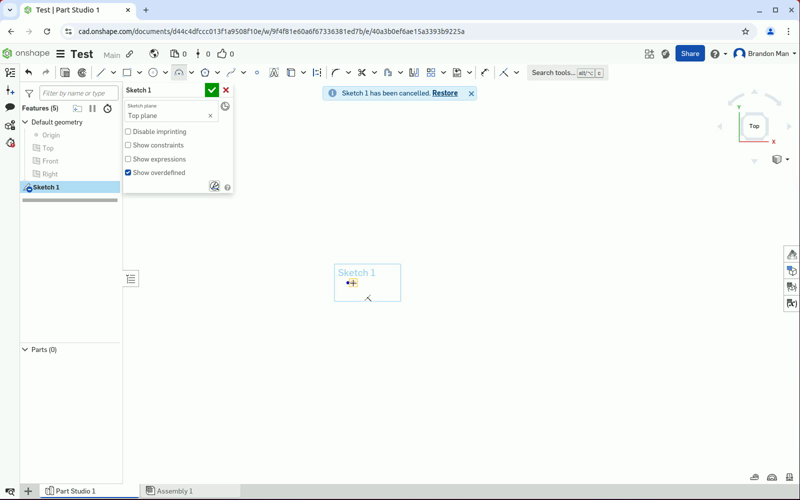
click(353, 282)
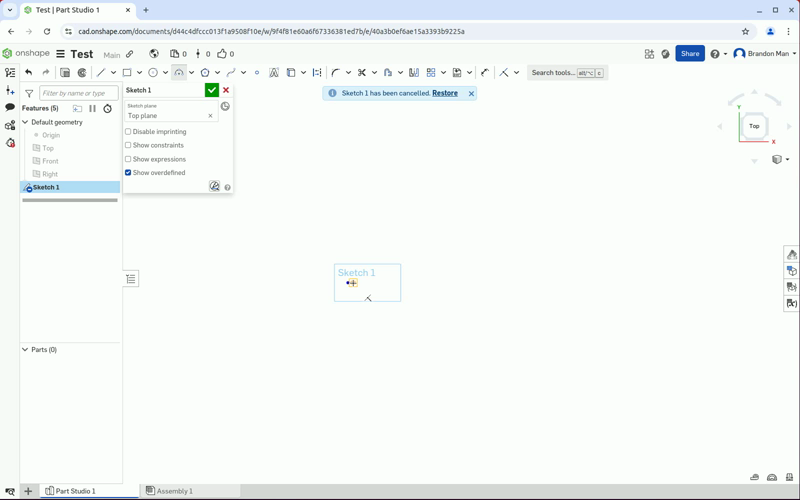
key_down(shift)
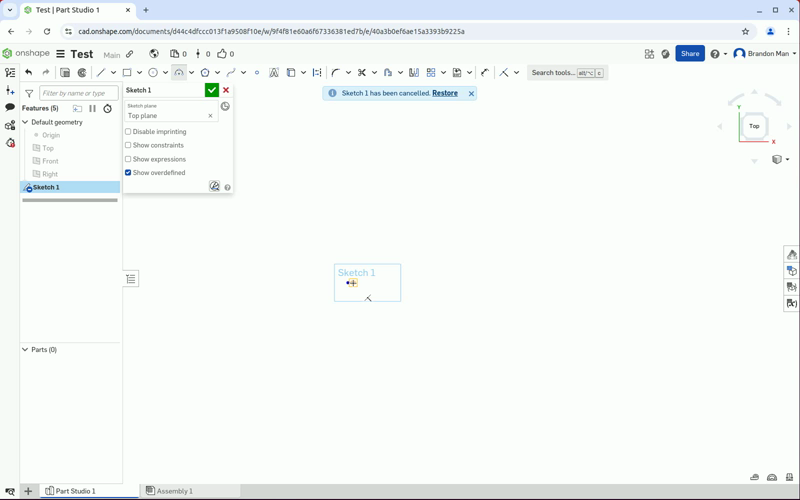
mouse_move(454, 282)
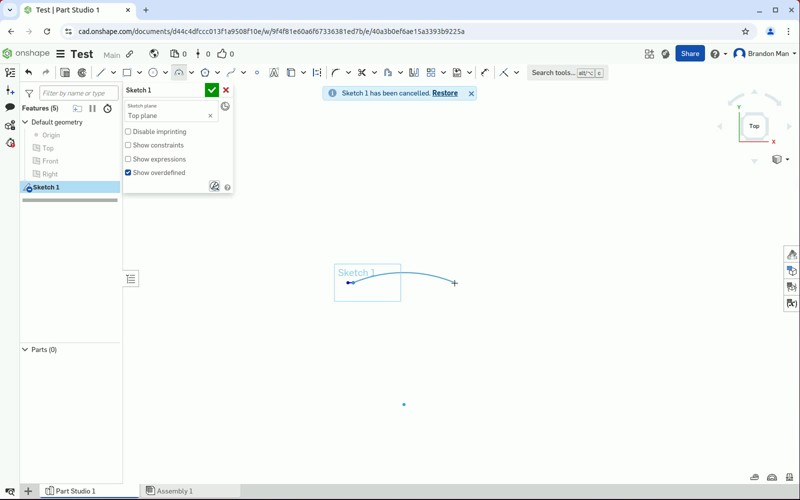
click(454, 282)
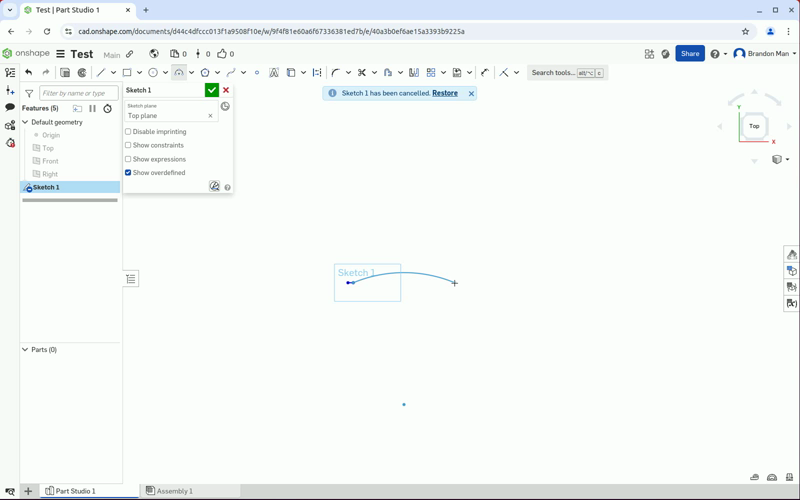
mouse_move(404, 231)
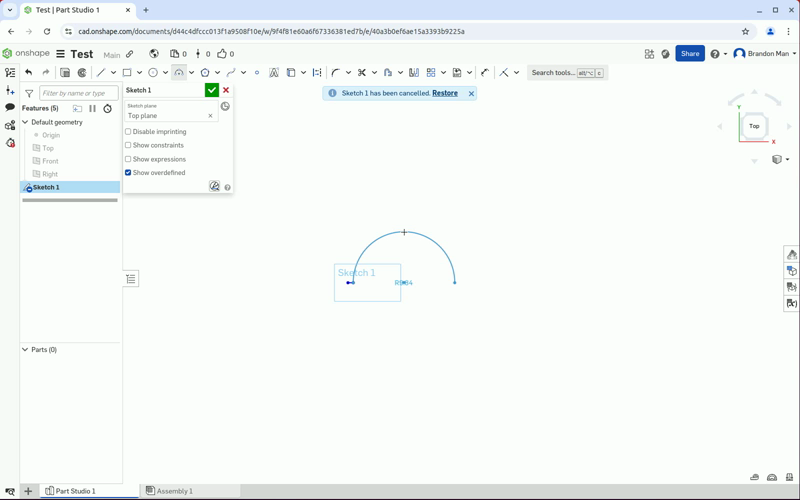
click(404, 231)
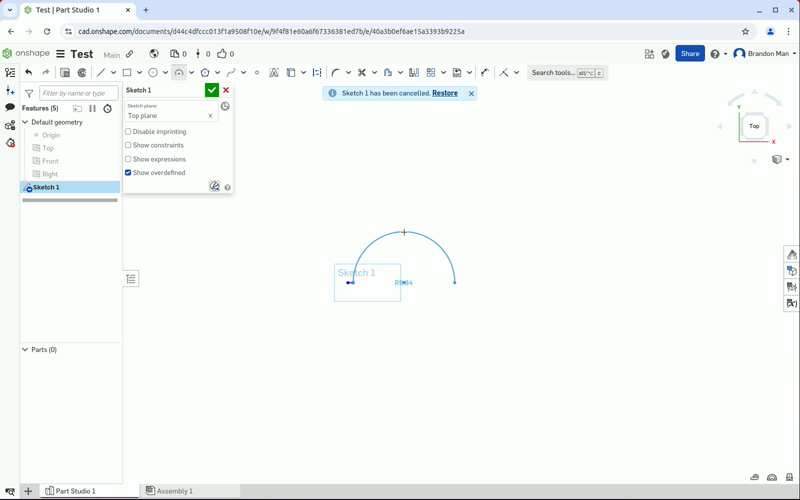
key_up(shift)
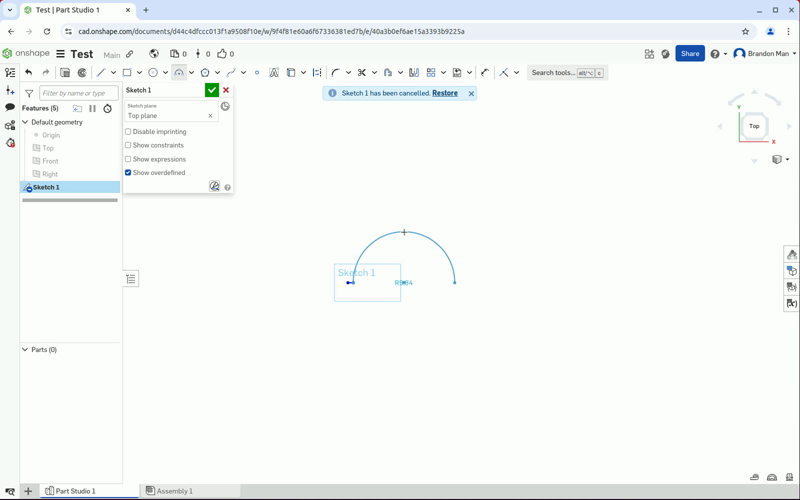
key(esc)
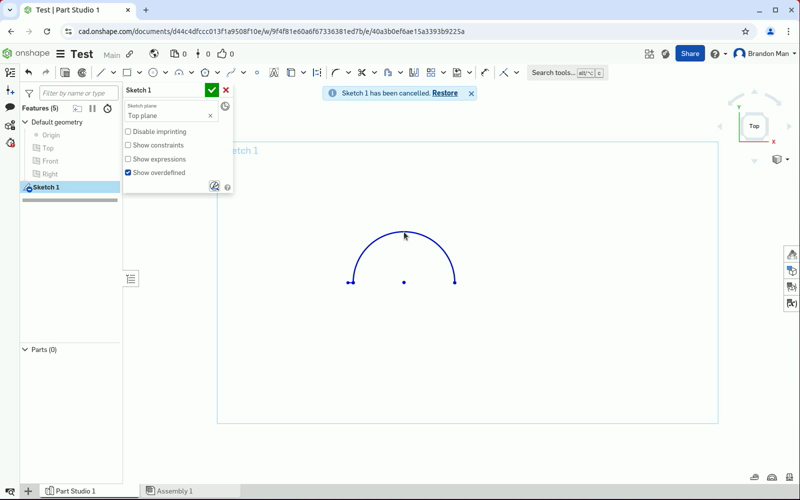
key(l)
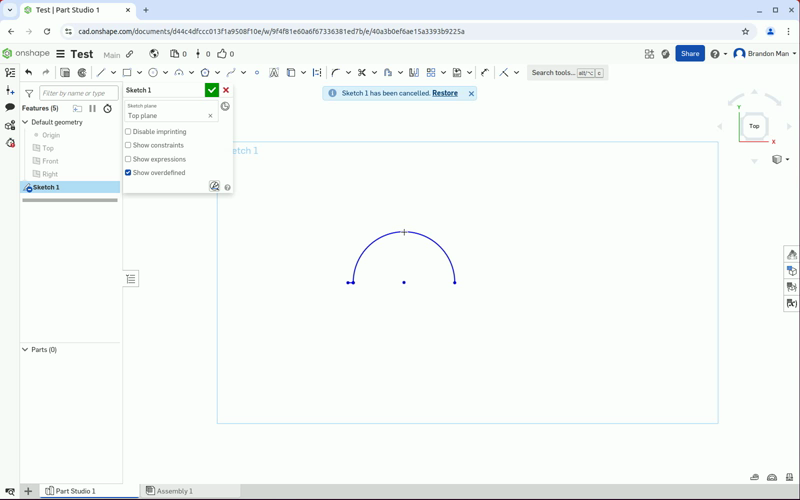
mouse_move(454, 282)
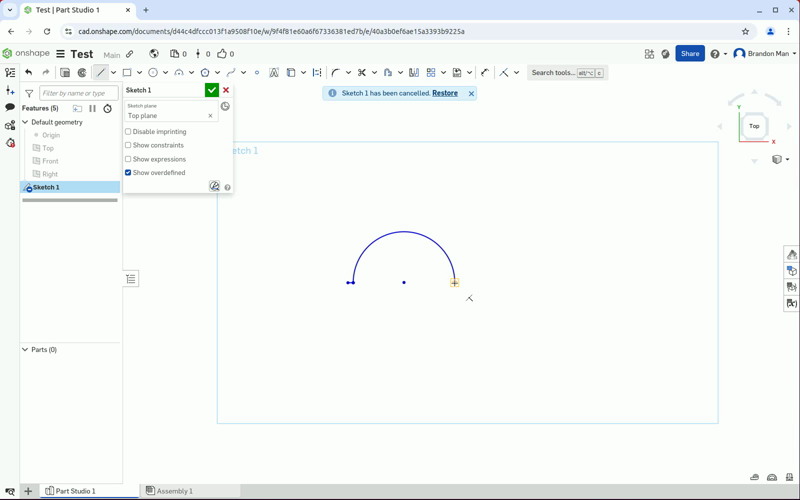
click(454, 282)
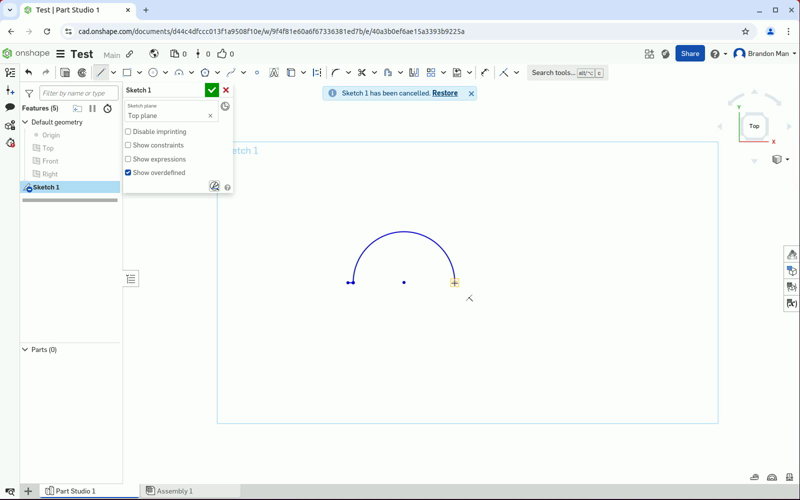
key_down(shift)
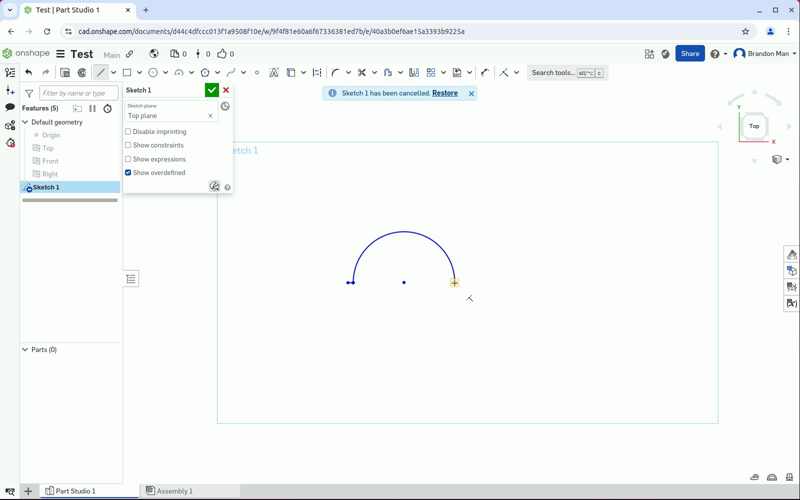
mouse_move(484, 282)
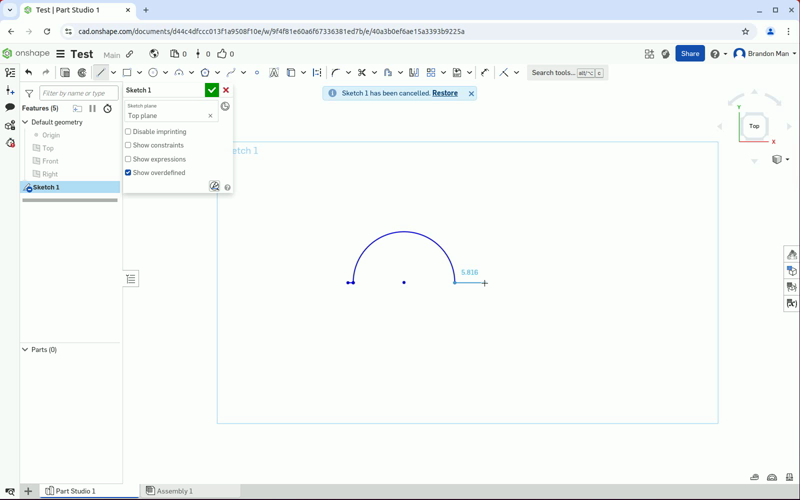
mouse_move(459, 282)
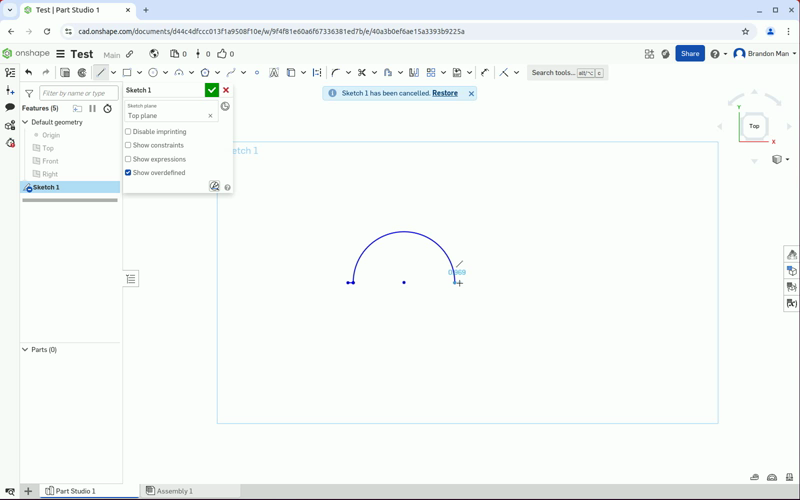
scroll(6)
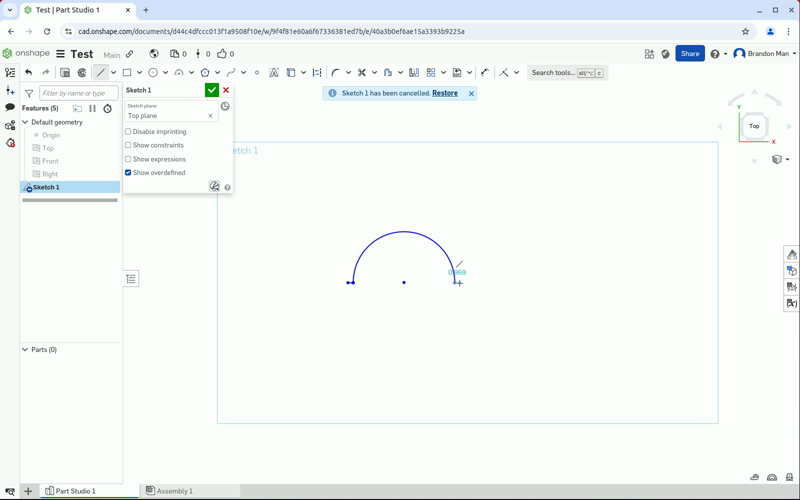
scroll(6)
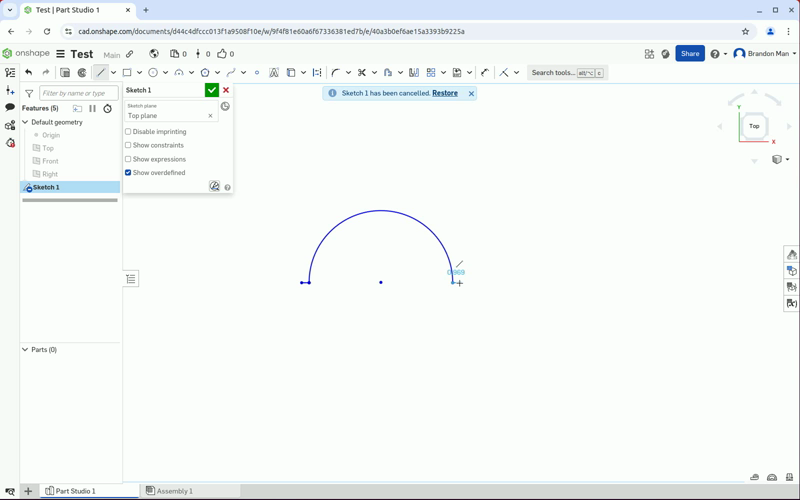
scroll(6)
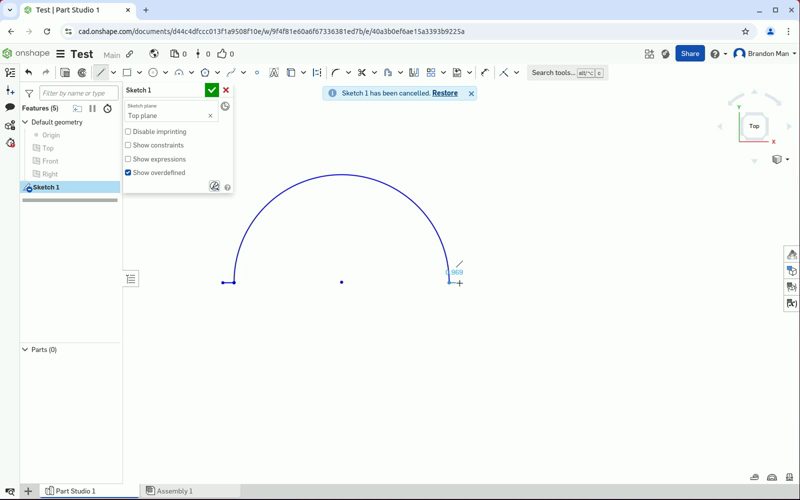
scroll(6)
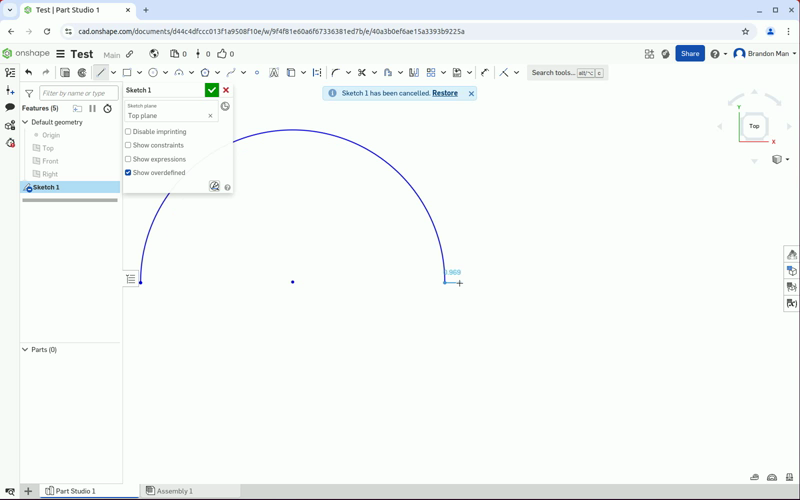
scroll(6)
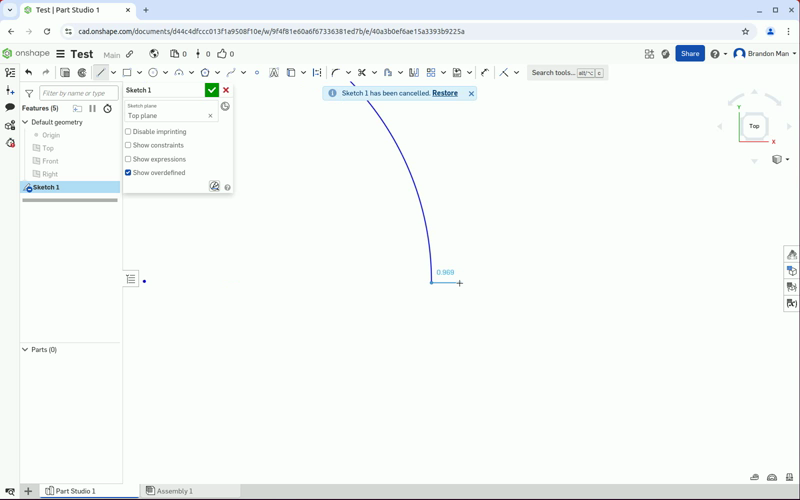
scroll(6)
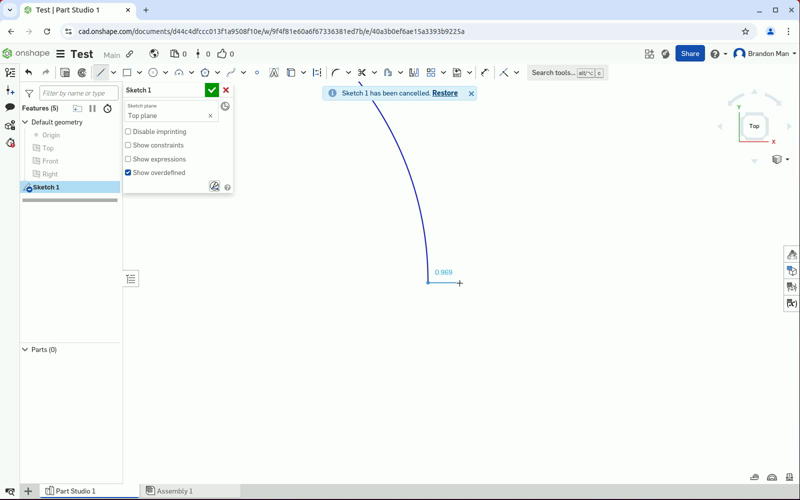
scroll(6)
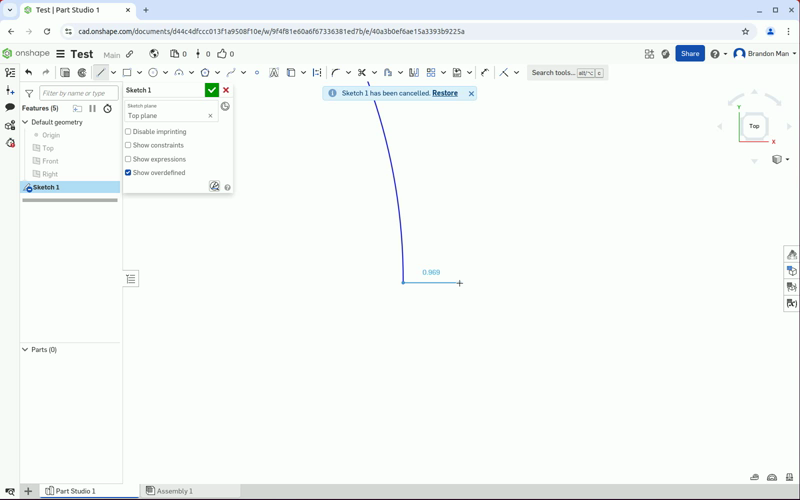
click(459, 282)
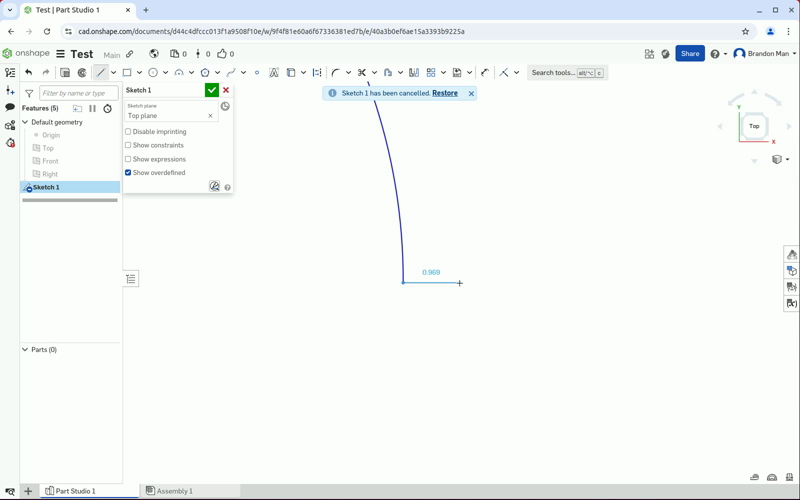
scroll(-6)
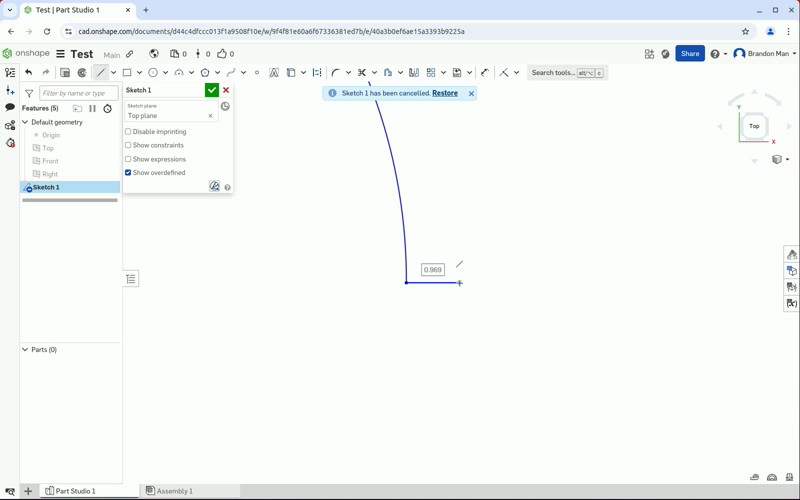
scroll(-6)
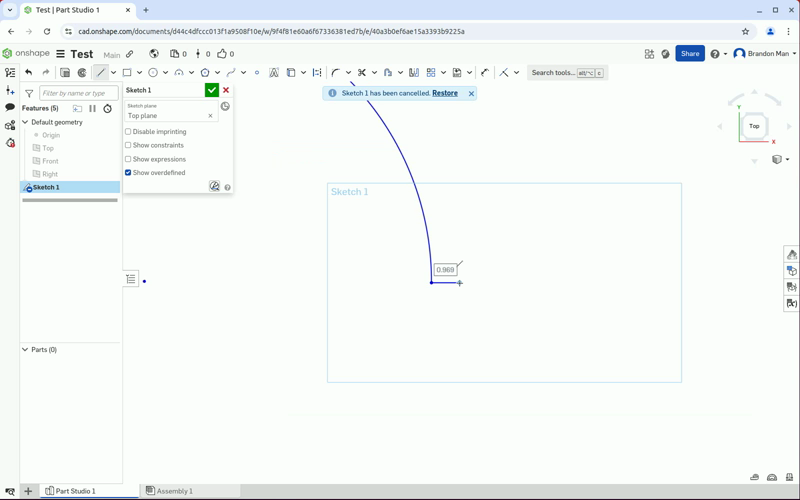
scroll(-6)
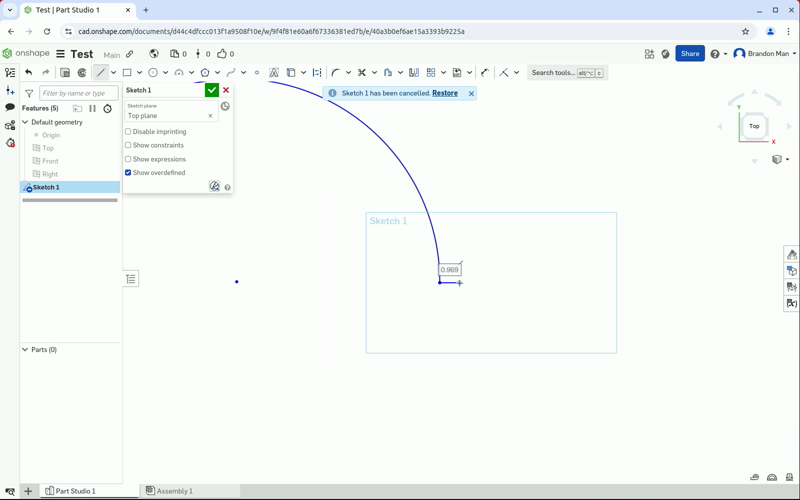
scroll(-6)
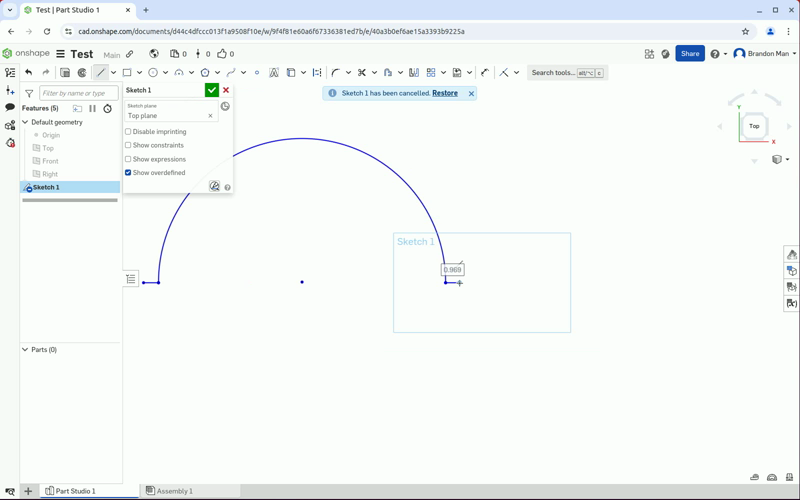
scroll(-6)
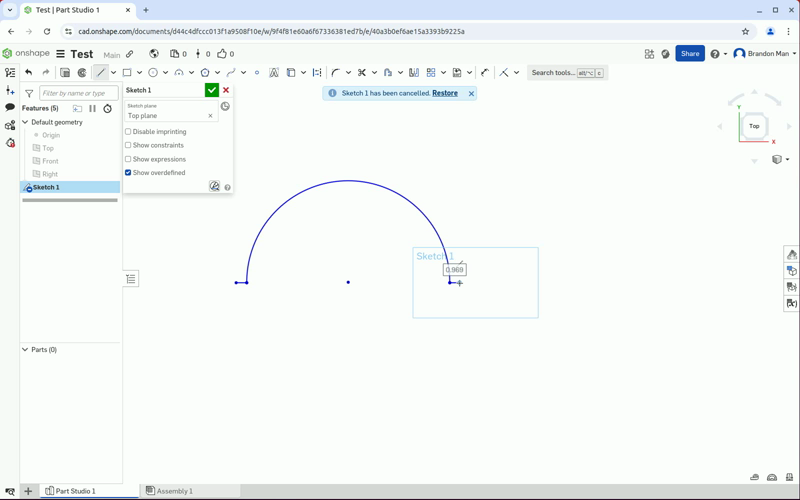
scroll(-6)
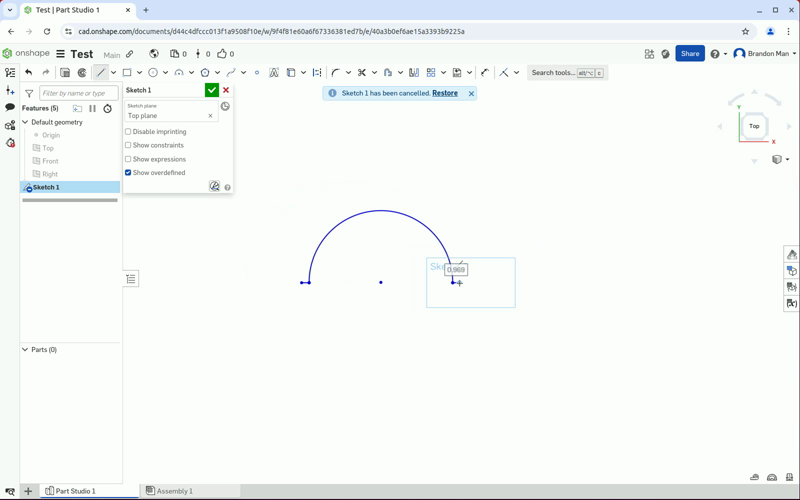
scroll(-6)
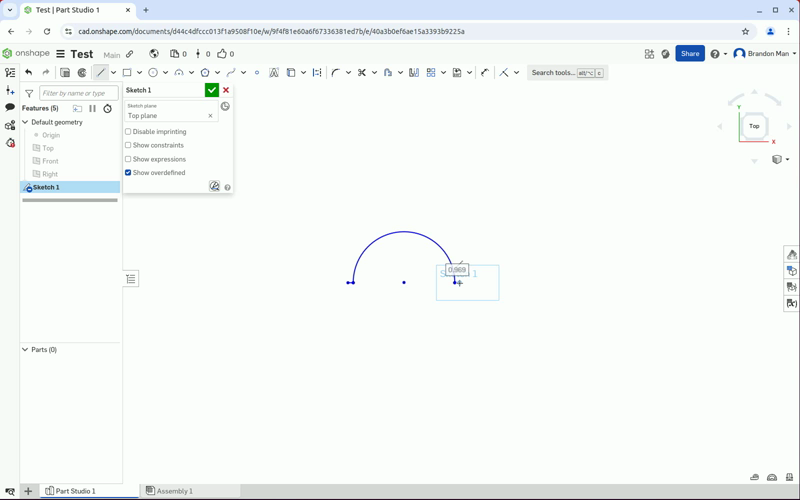
key_up(shift)
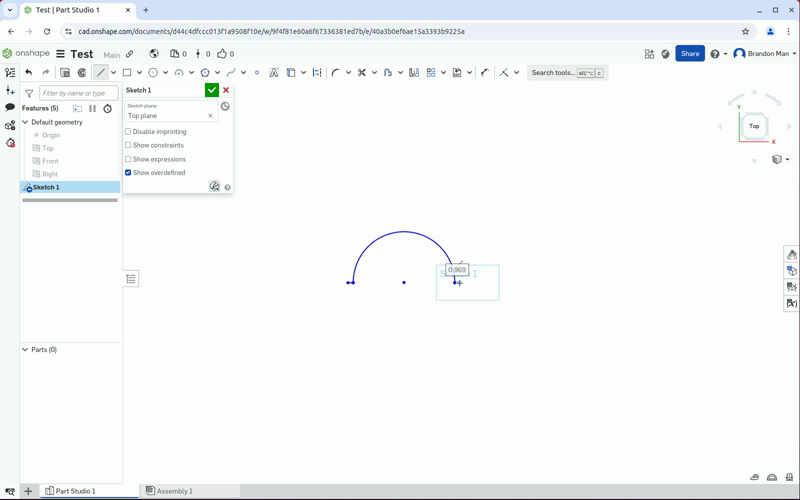
key(esc)
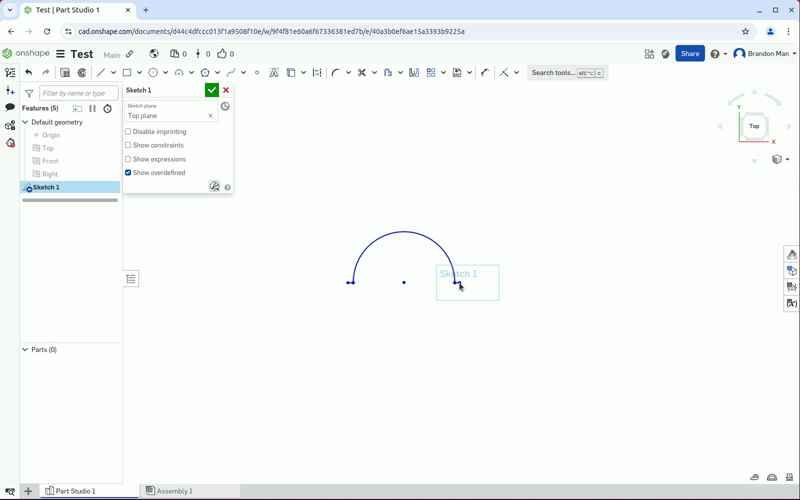
key(a)
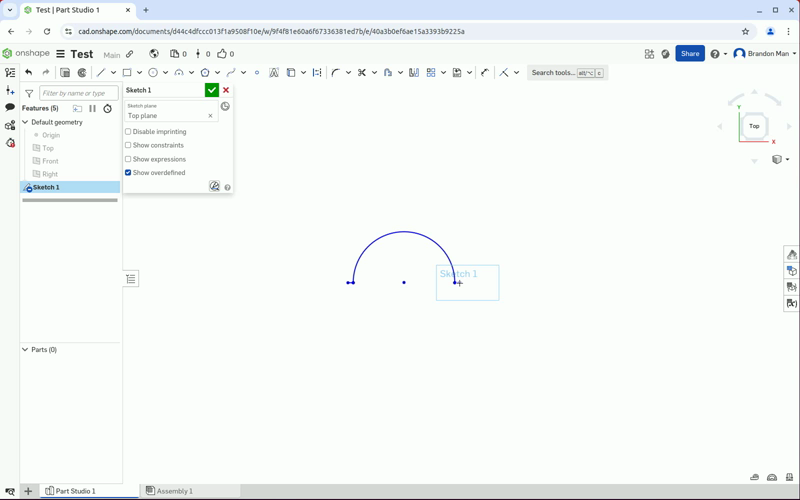
mouse_move(459, 282)
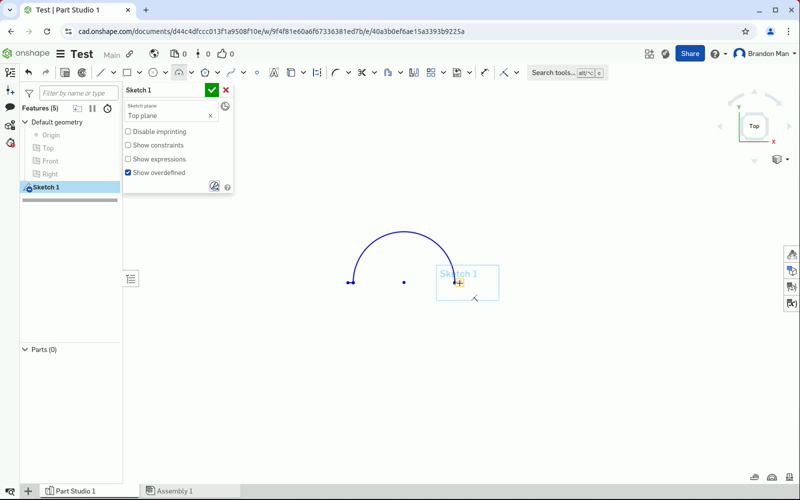
click(459, 282)
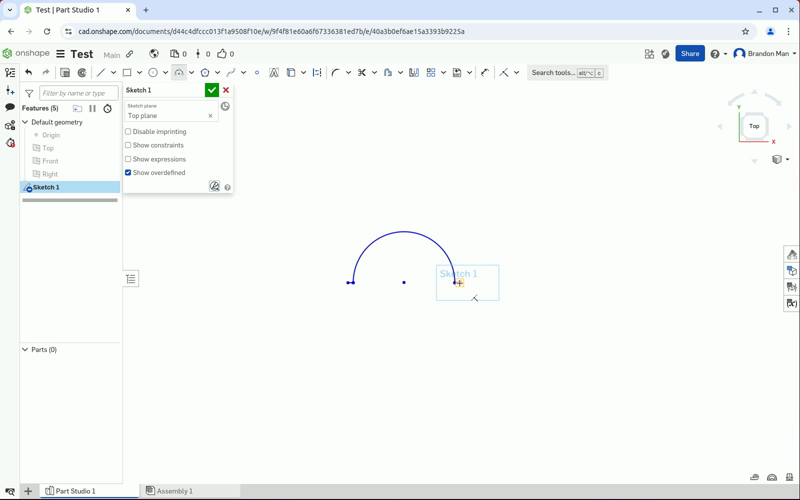
mouse_move(348, 282)
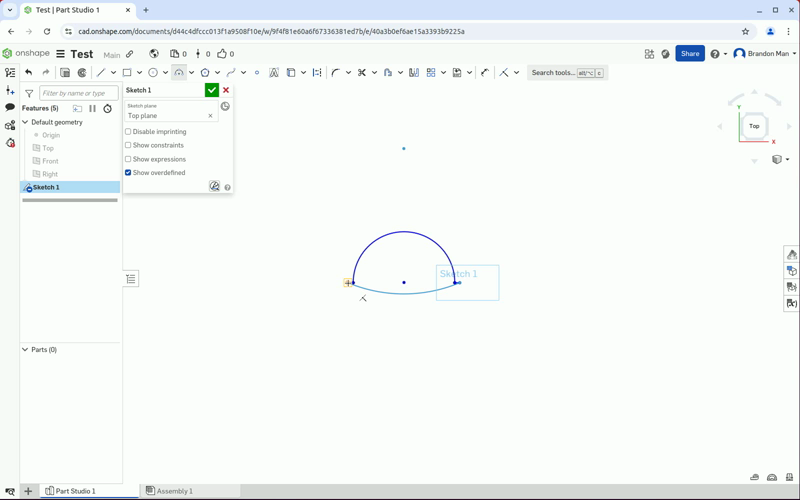
click(348, 282)
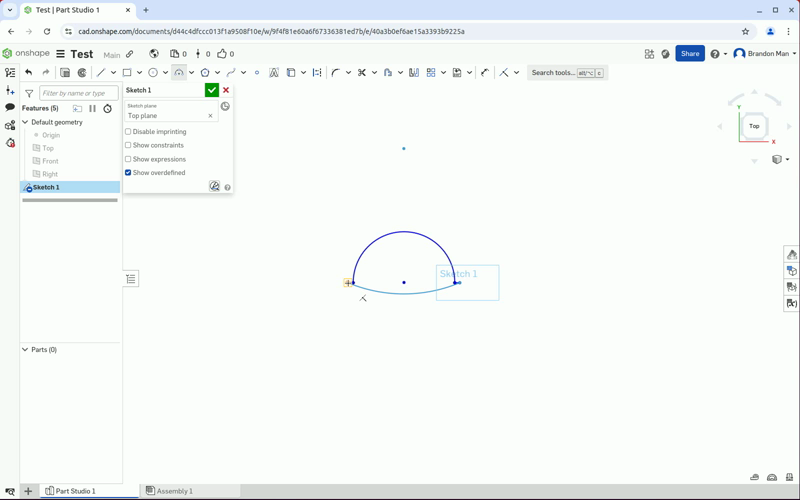
key_down(shift)
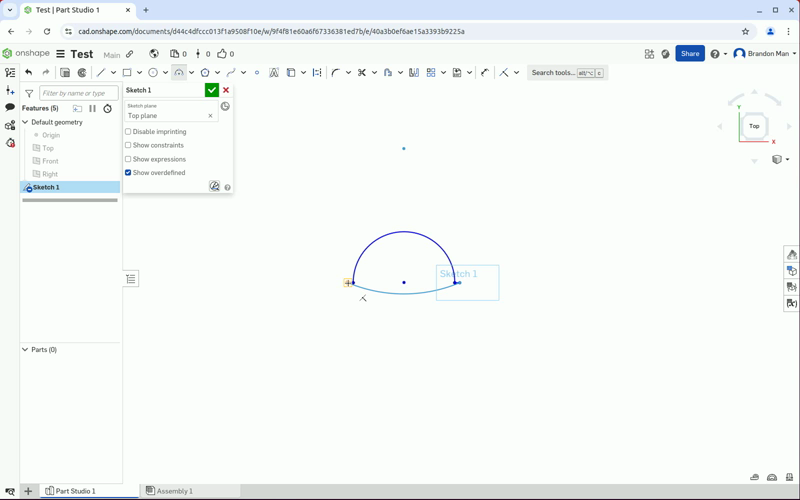
mouse_move(404, 227)
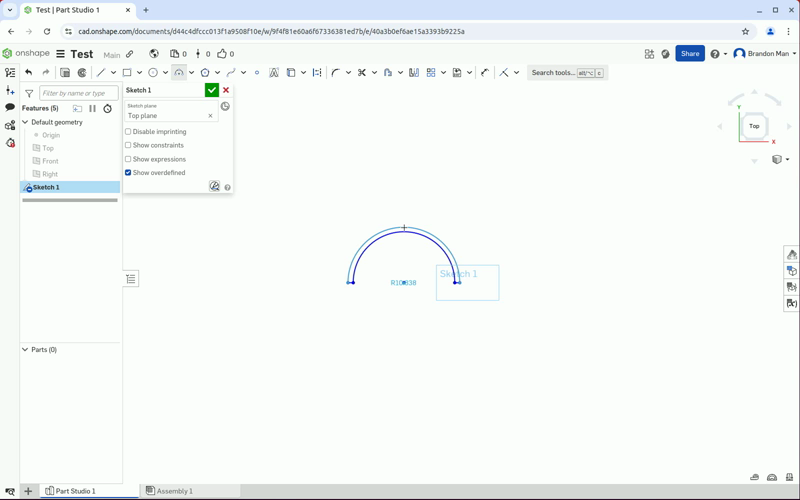
click(404, 227)
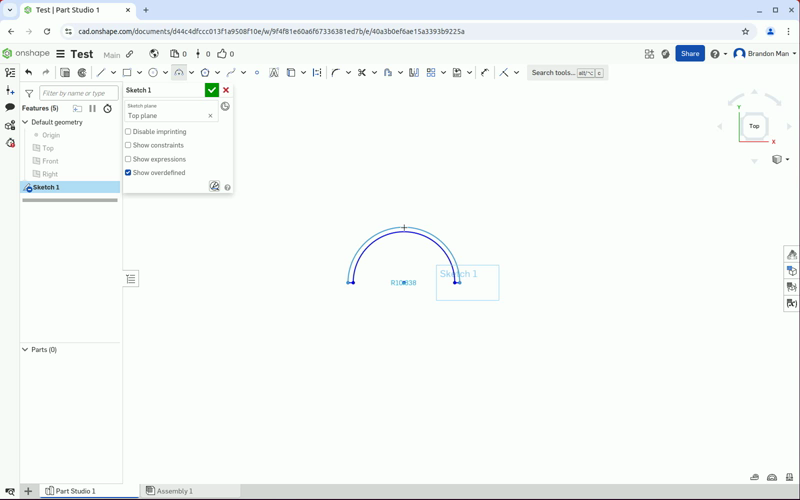
key_up(shift)
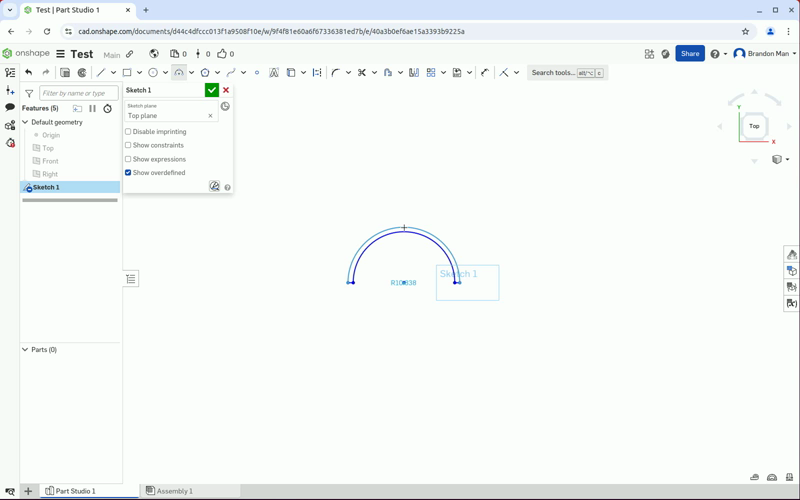
key(esc)
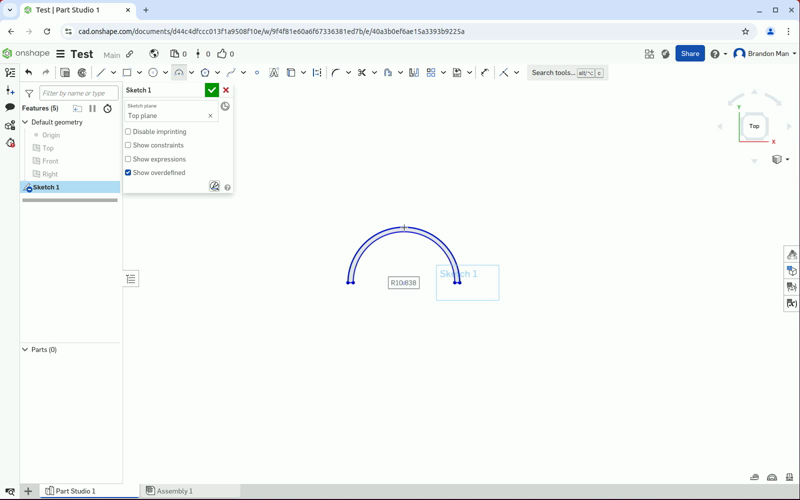
mouse_move(398, 276)
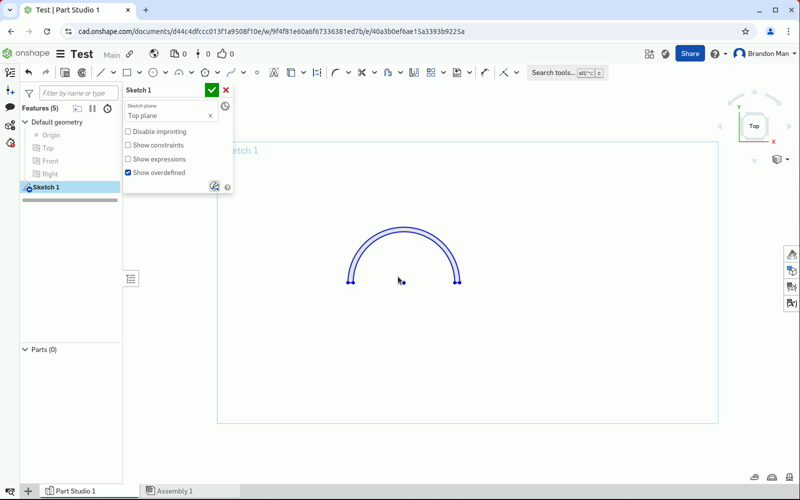
scroll(6)
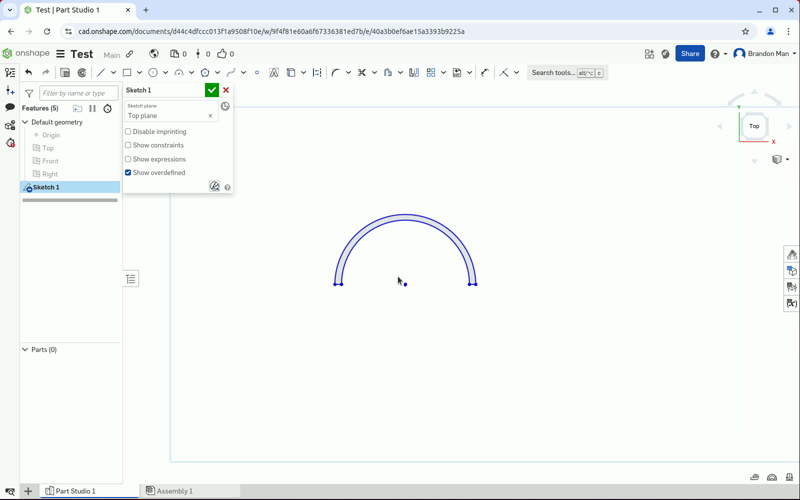
scroll(6)
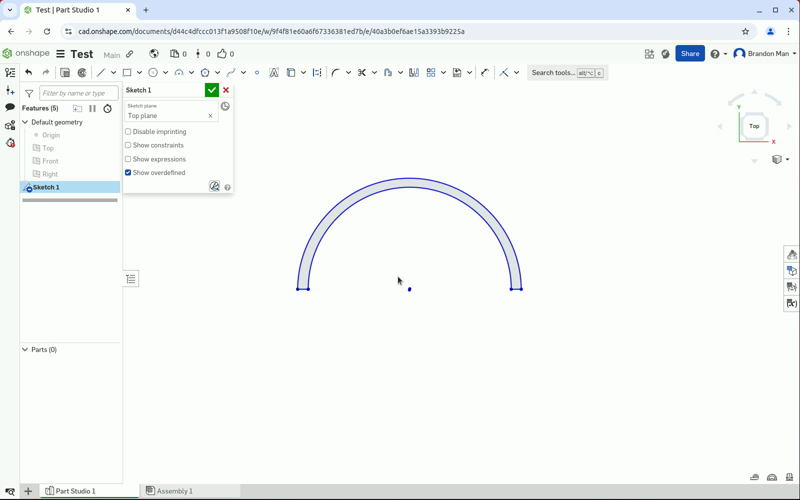
scroll(6)
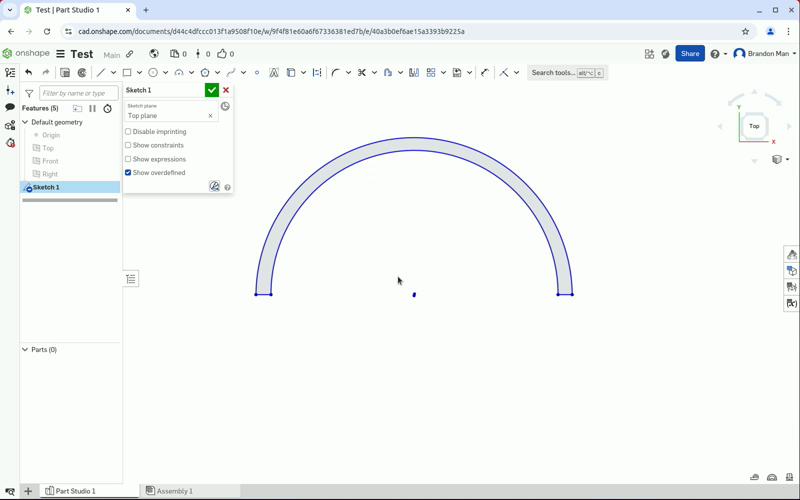
scroll(6)
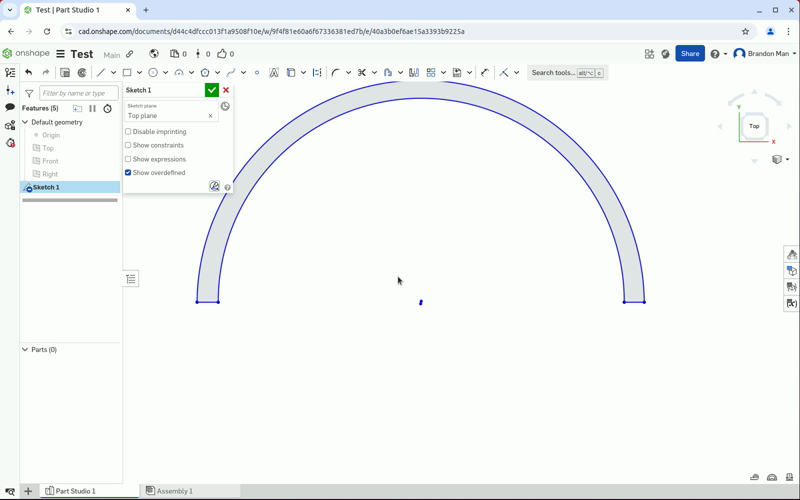
scroll(6)
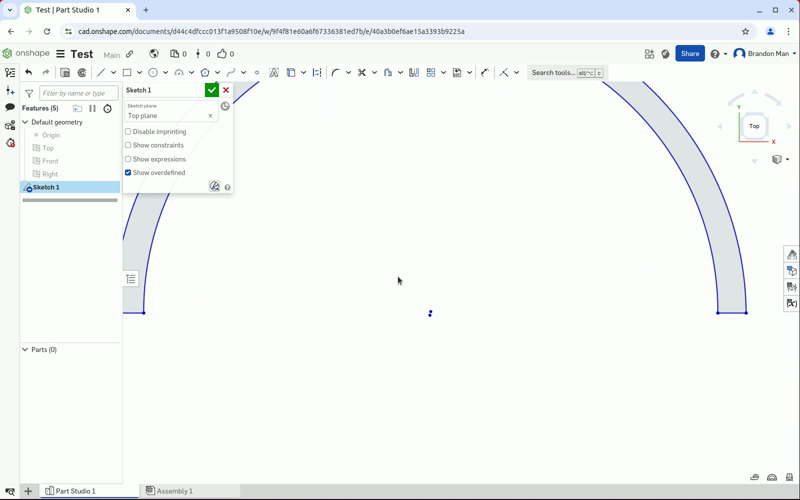
scroll(6)
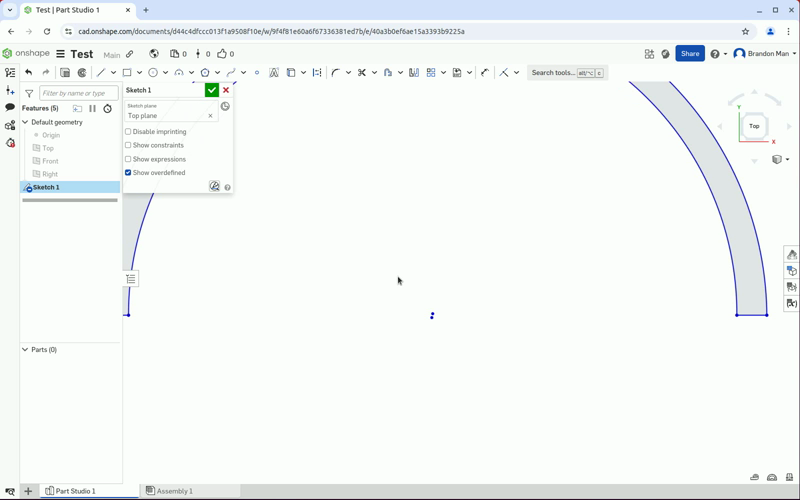
scroll(6)
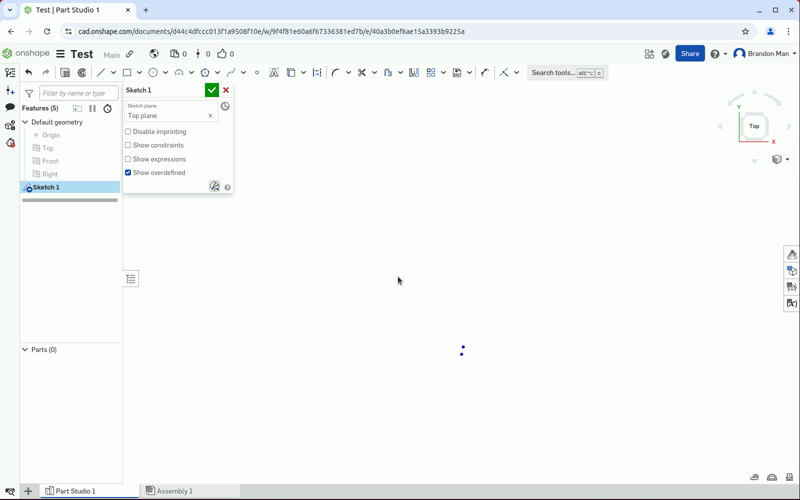
click(398, 276)
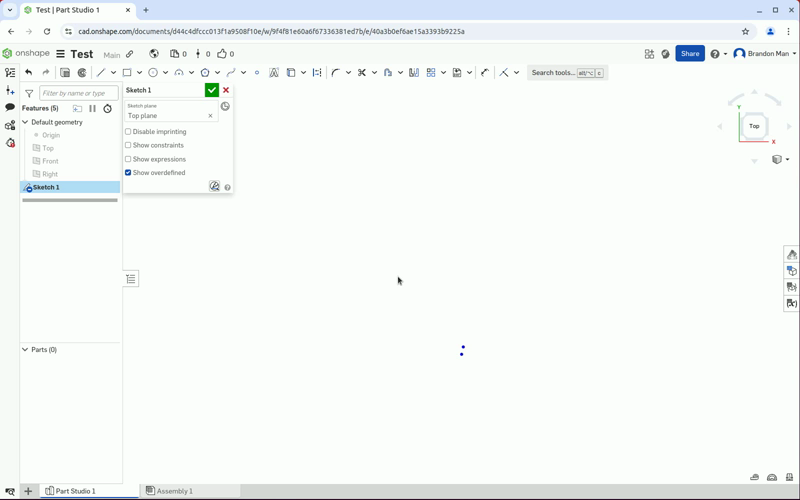
scroll(-6)
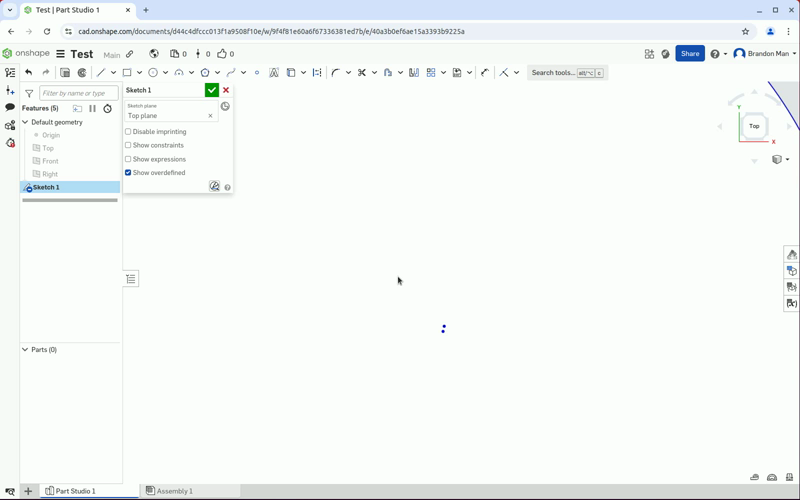
scroll(-6)
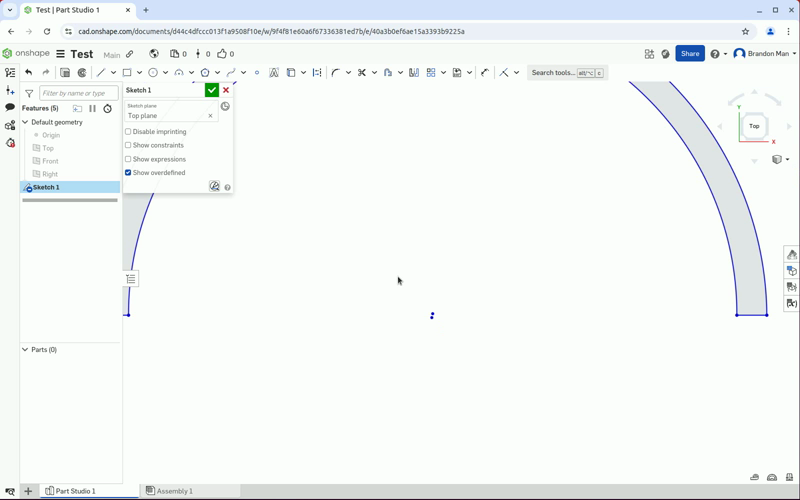
scroll(-6)
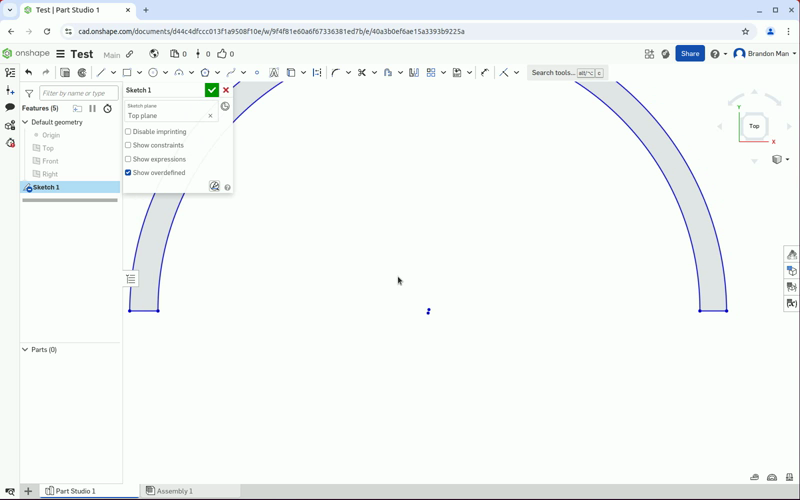
scroll(-6)
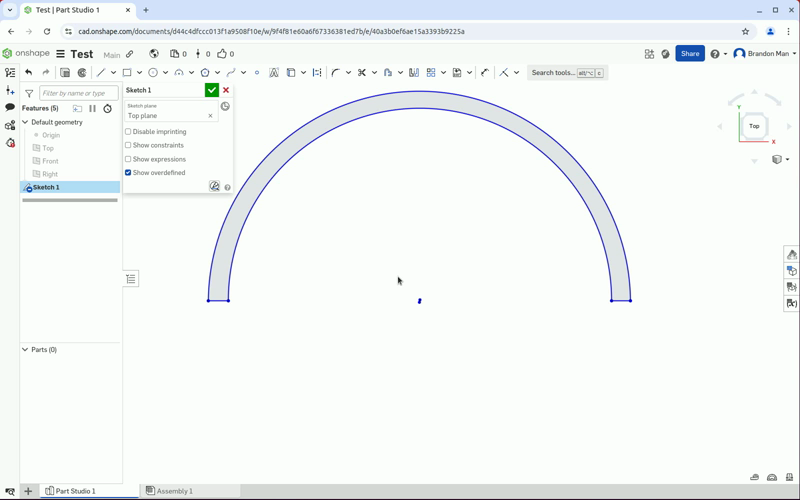
scroll(-6)
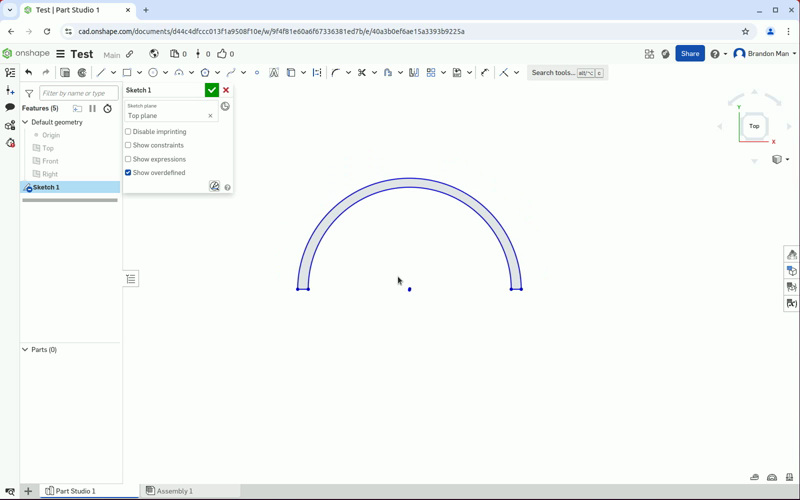
scroll(-6)
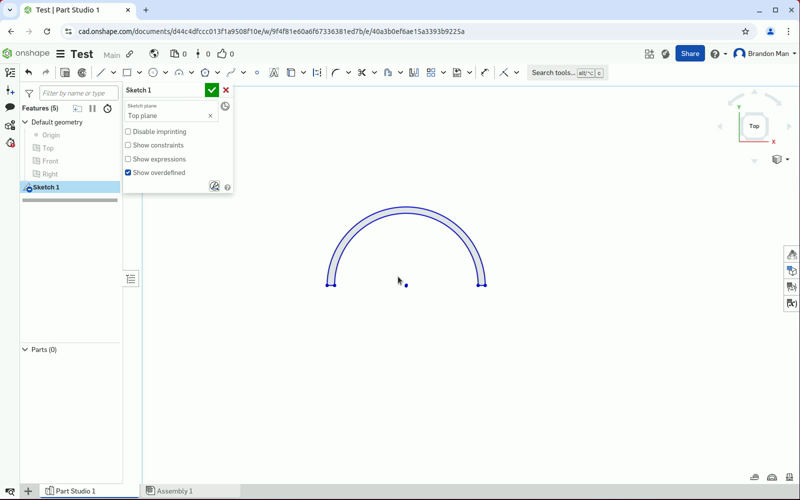
scroll(-6)
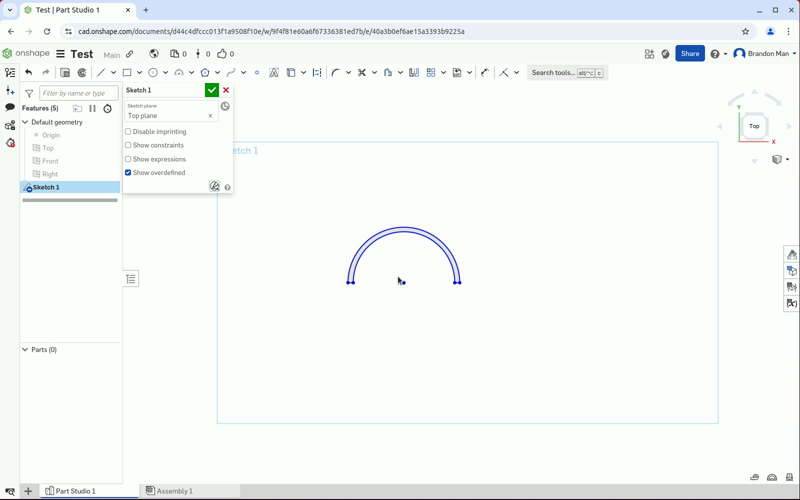
mouse_move(73, 352)
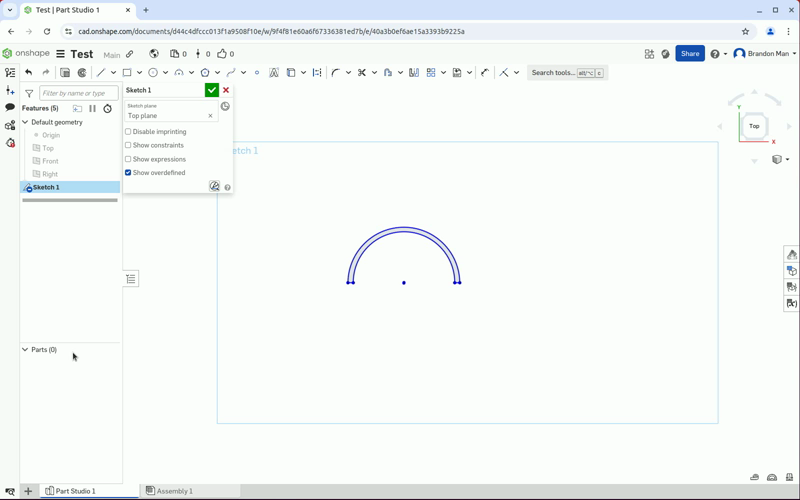
key(shift+y)
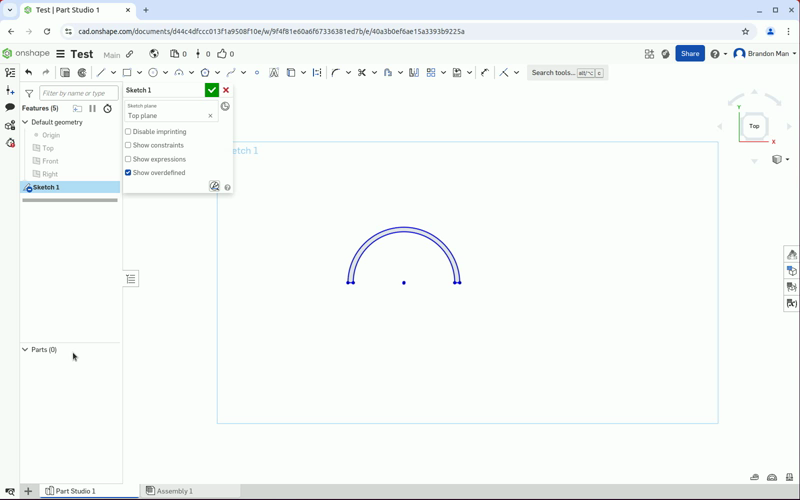
key(shift+e)
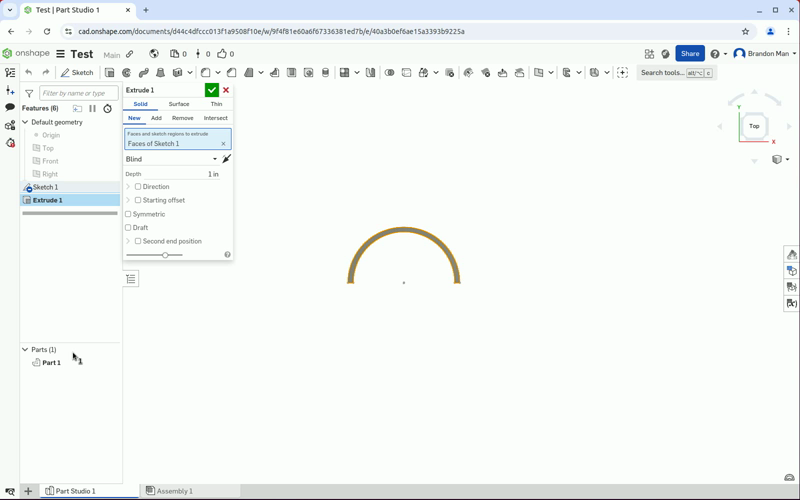
mouse_move(143, 106)
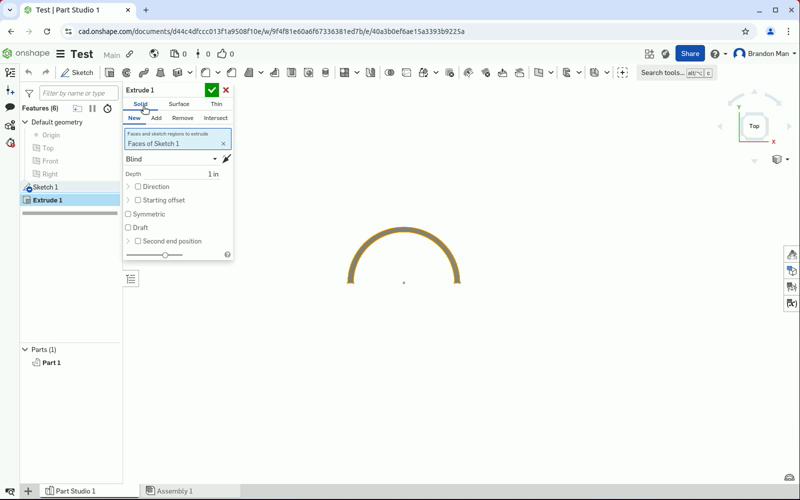
click(143, 106)
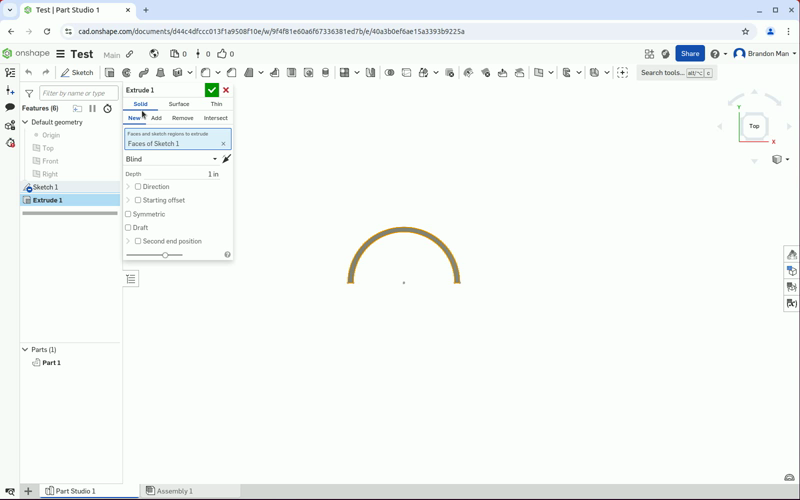
mouse_move(137, 120)
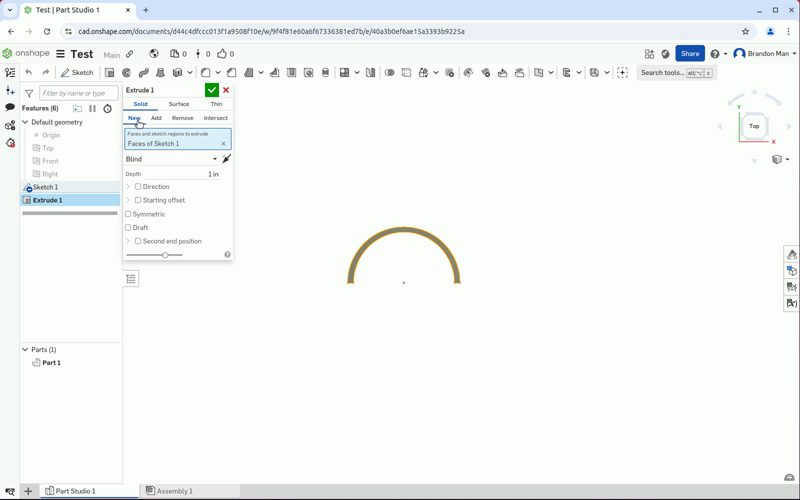
click(137, 120)
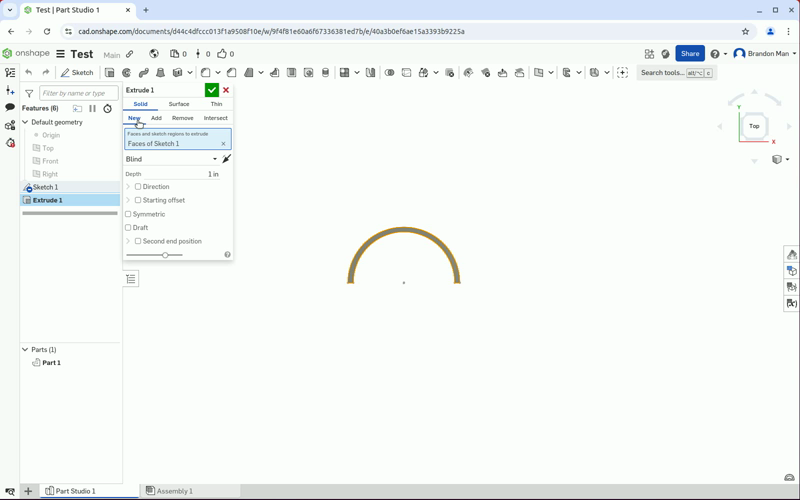
key(tab, 4)
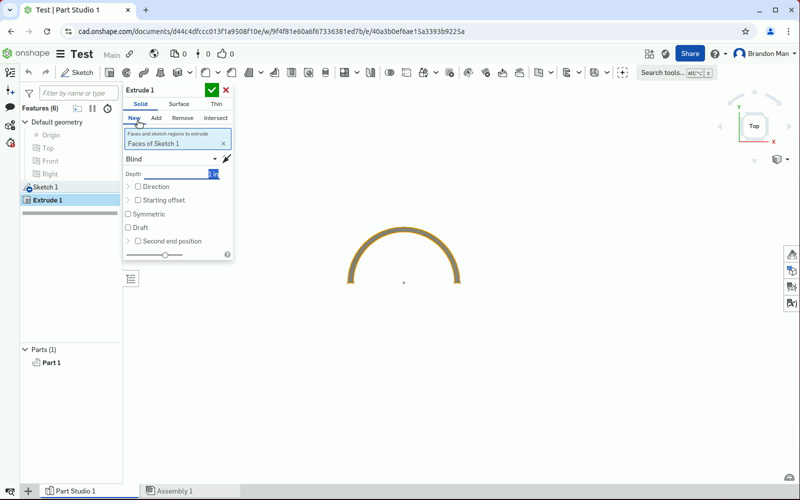
text(0.241)
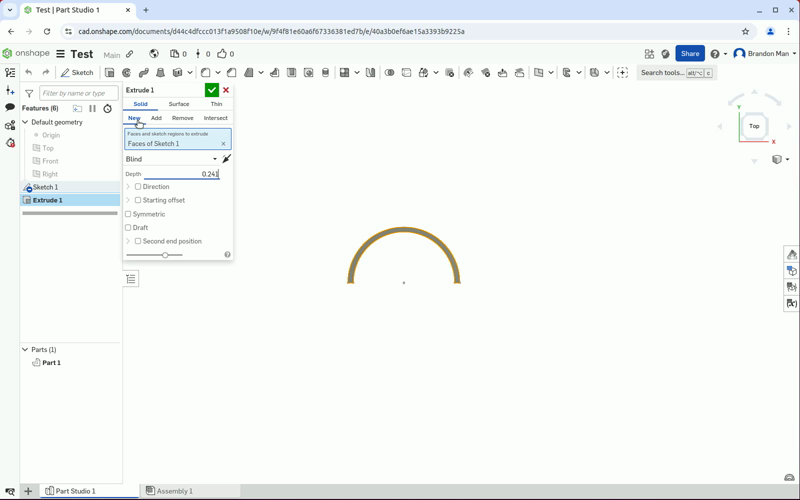
key(enter)
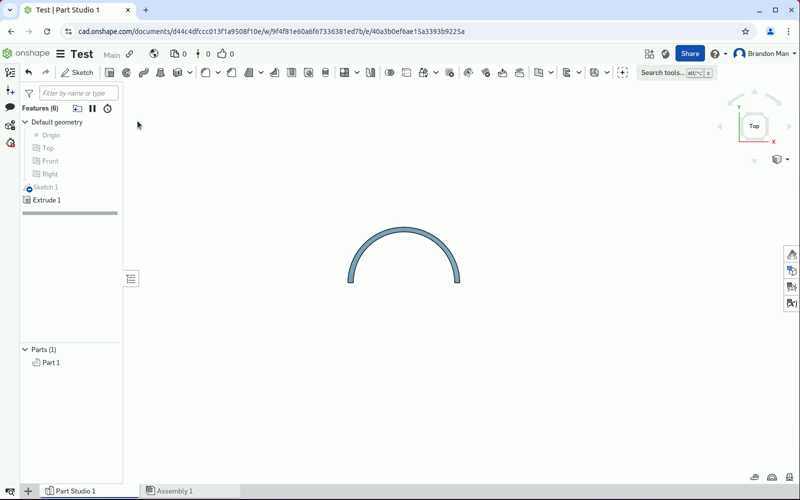
key(shift+h)
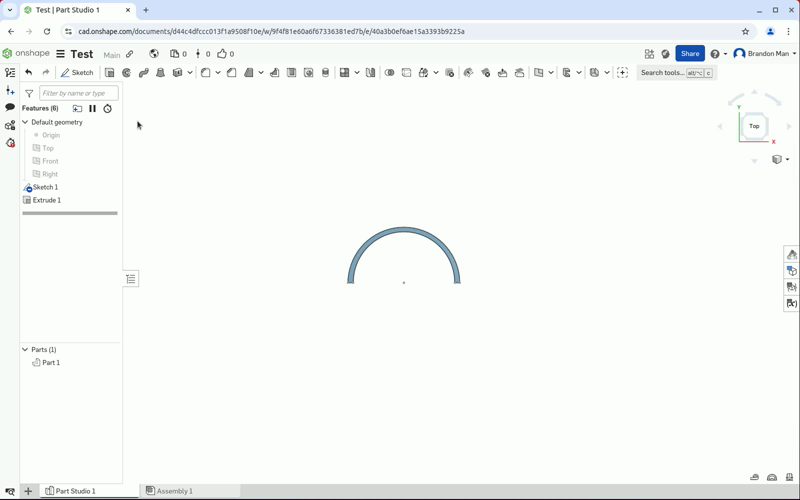
key(shift+h)
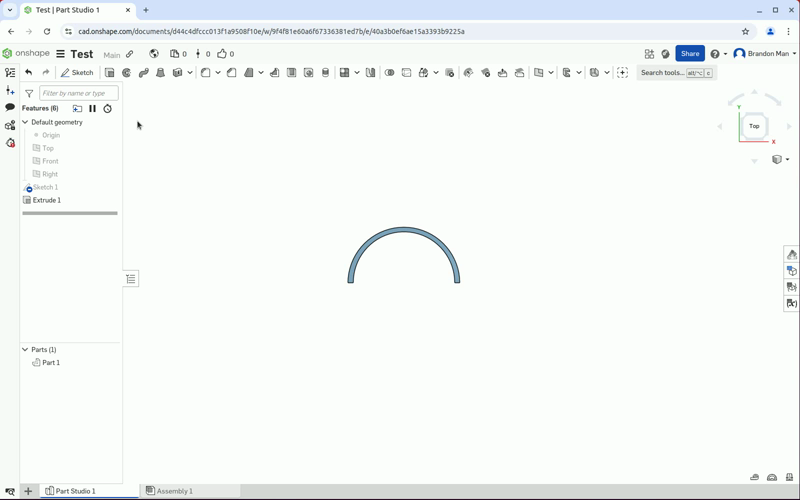
mouse_move(73, 189)
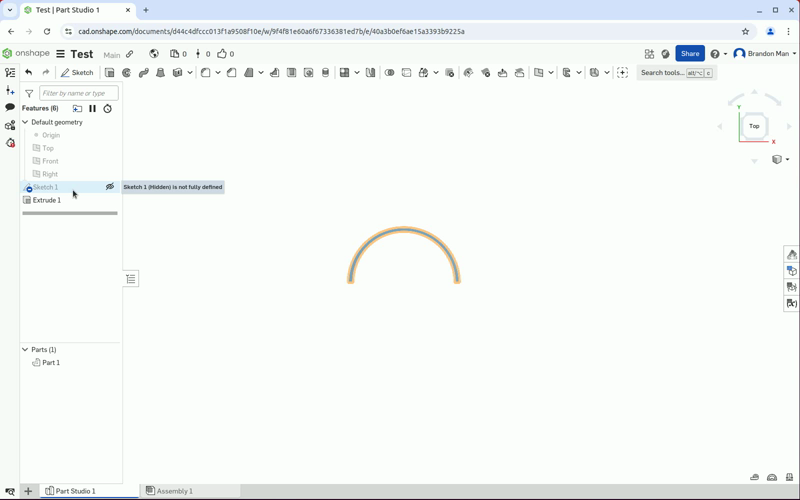
click(73, 189)
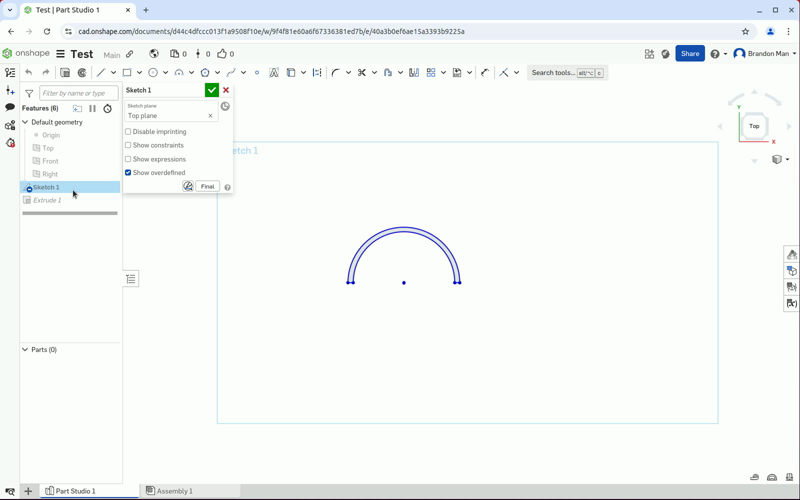
mouse_move(229, 92)
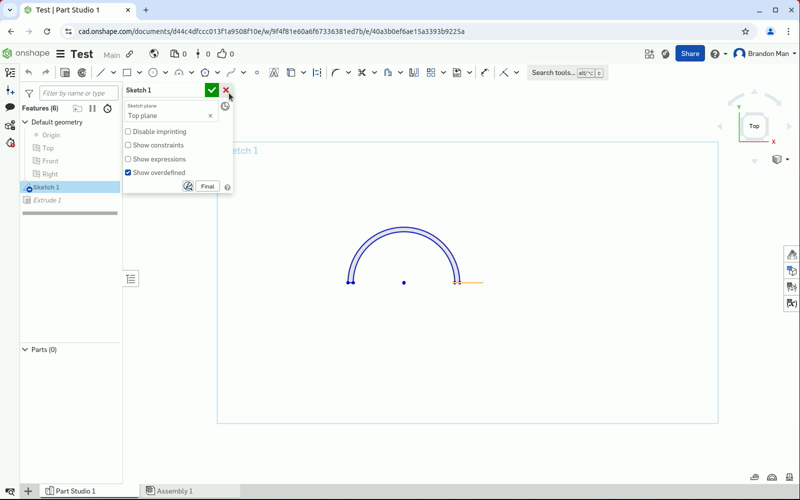
click(229, 92)
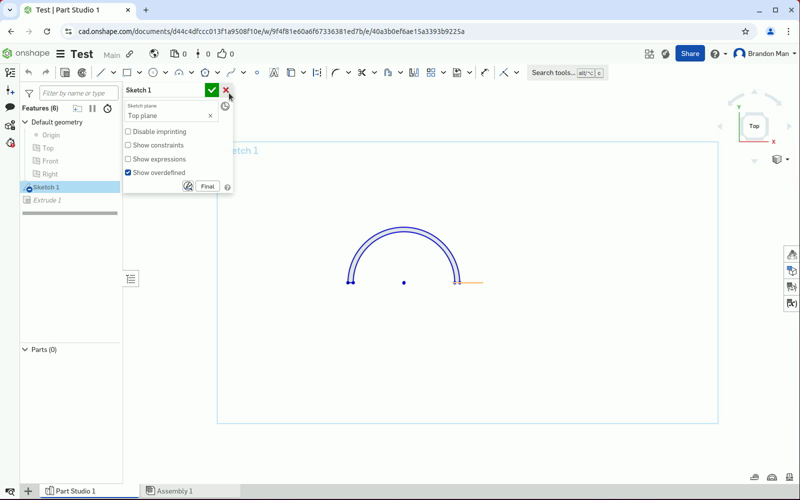
key(shift+s)
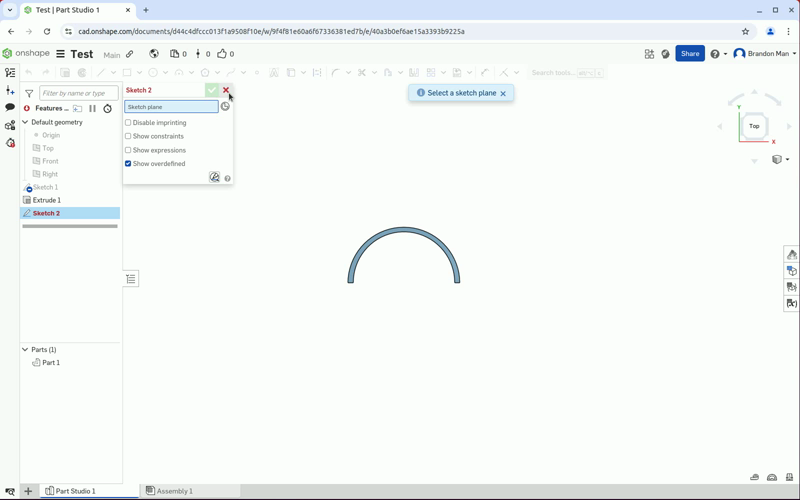
mouse_move(73, 150)
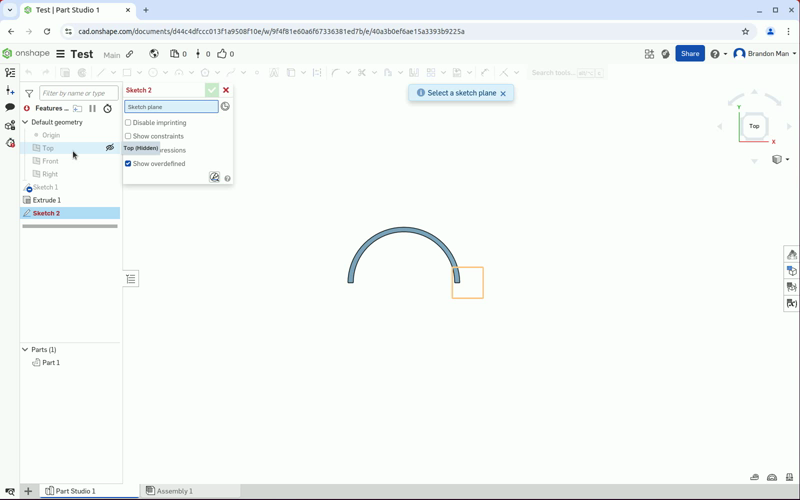
click(73, 150)
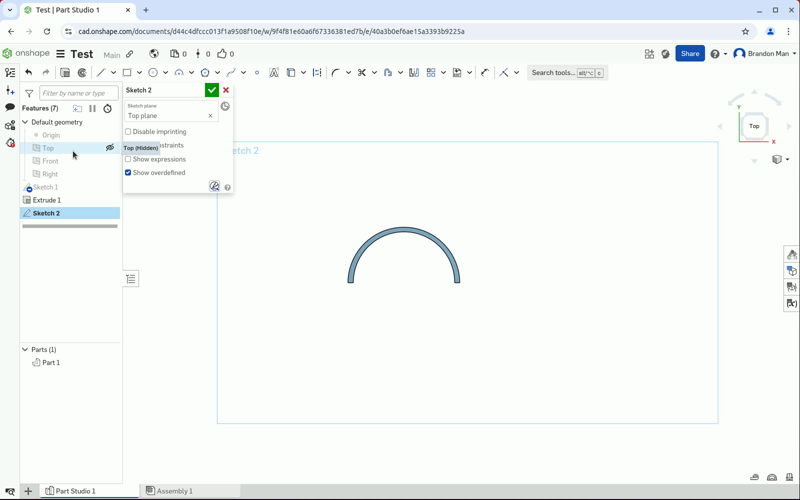
mouse_move(73, 352)
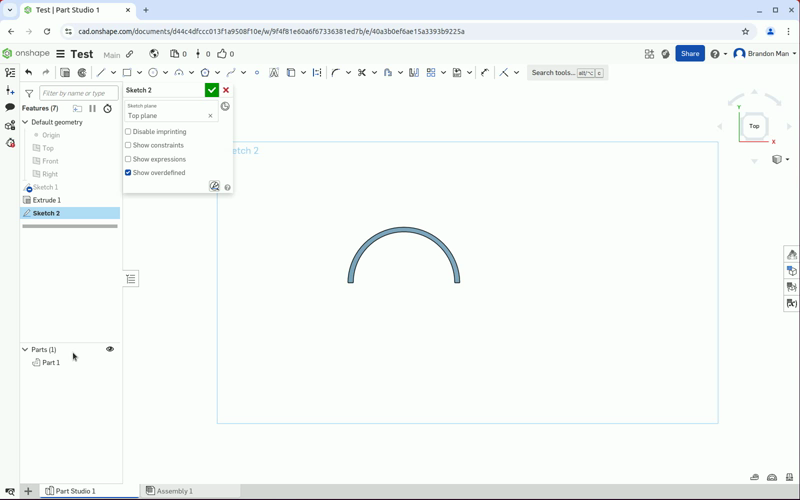
key(y)
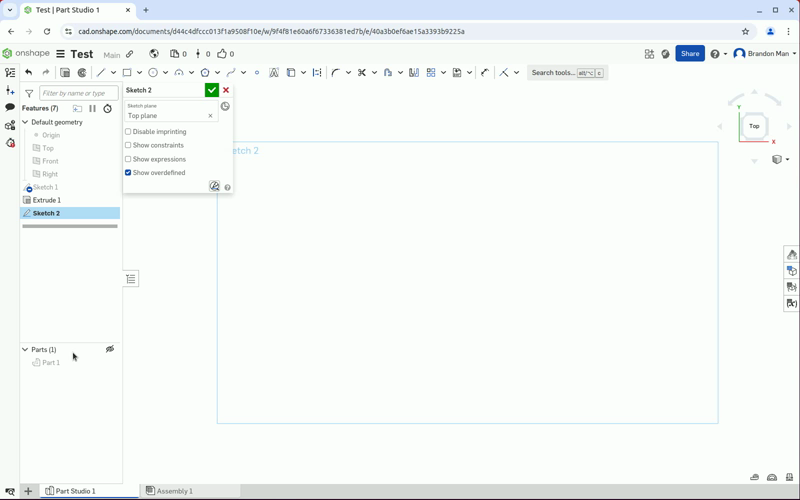
key(a)
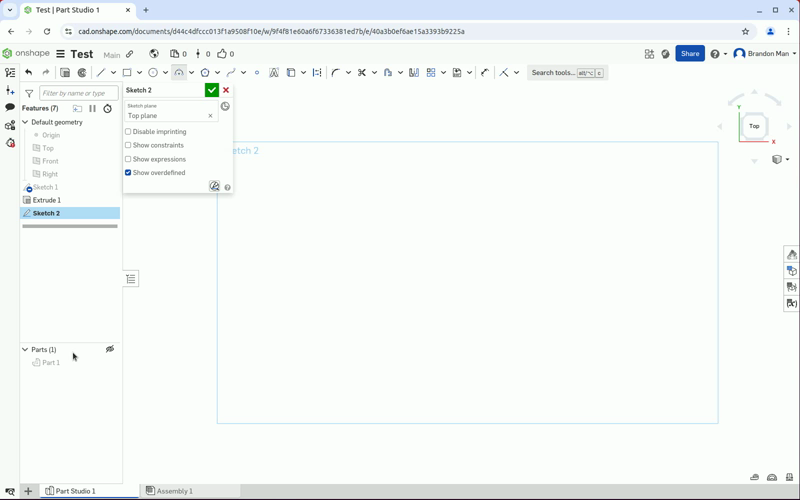
key_down(shift)
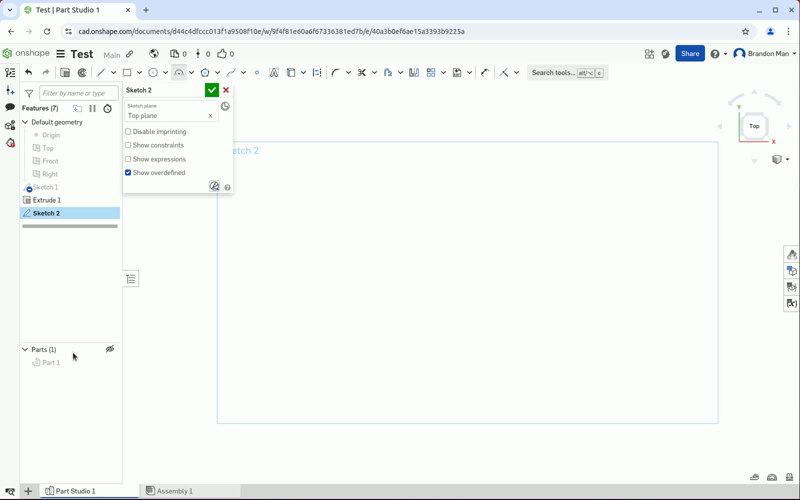
mouse_move(348, 282)
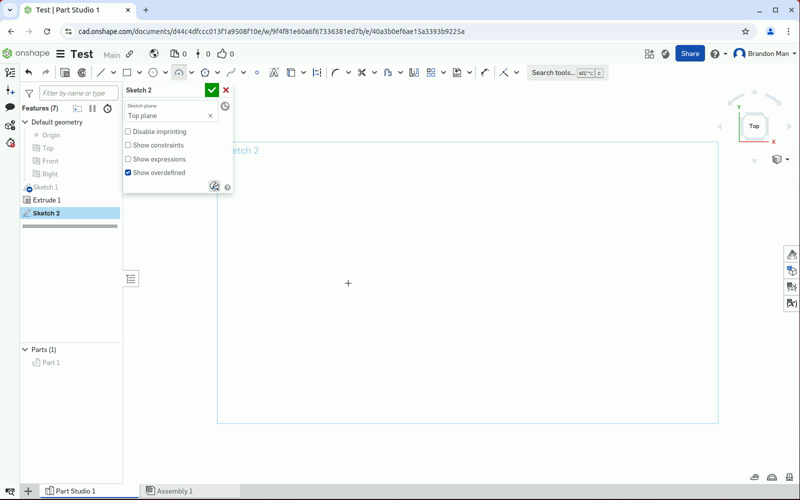
click(348, 282)
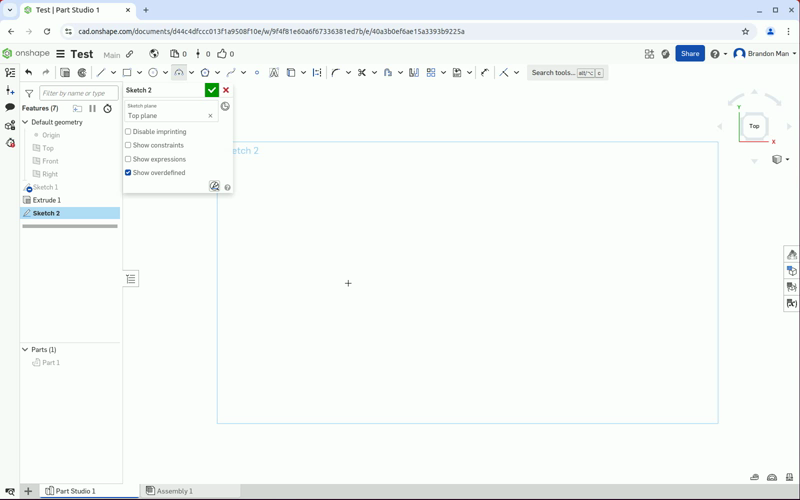
key_up(shift)
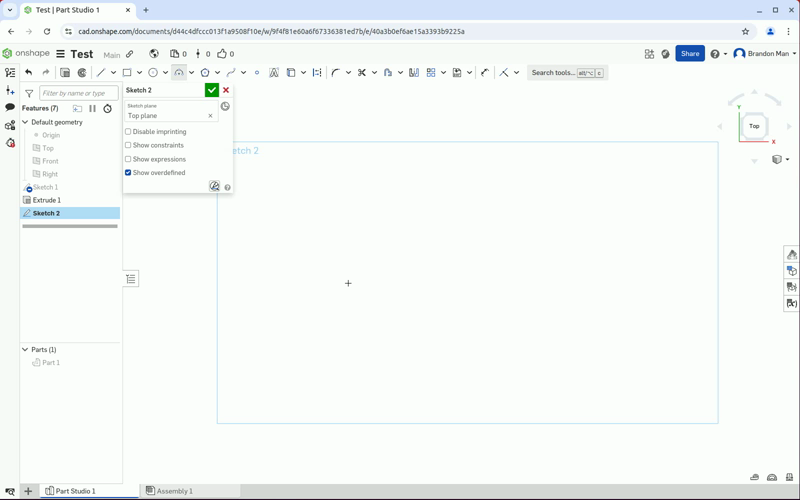
key_down(shift)
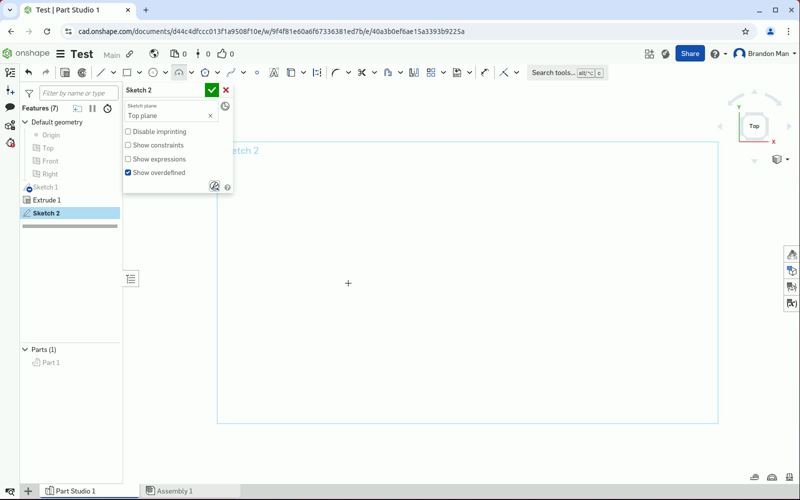
mouse_move(459, 282)
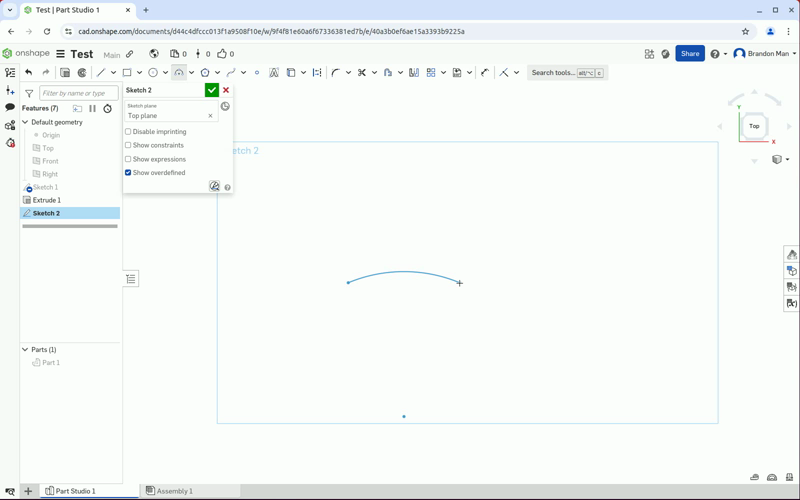
click(459, 282)
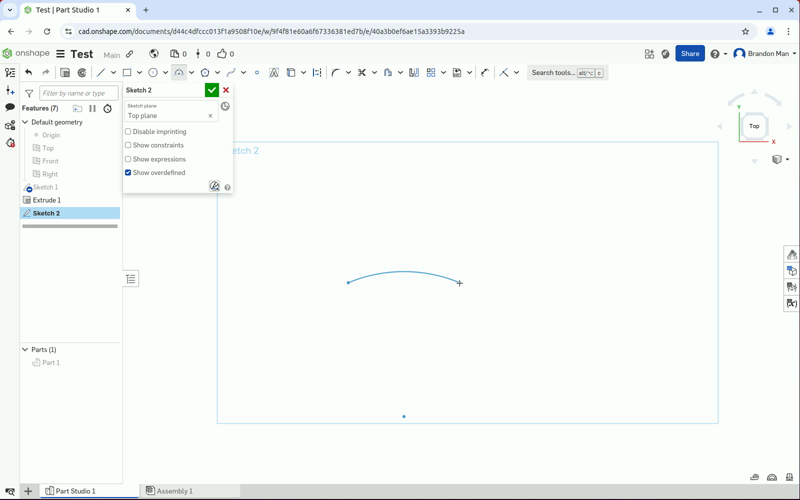
mouse_move(404, 338)
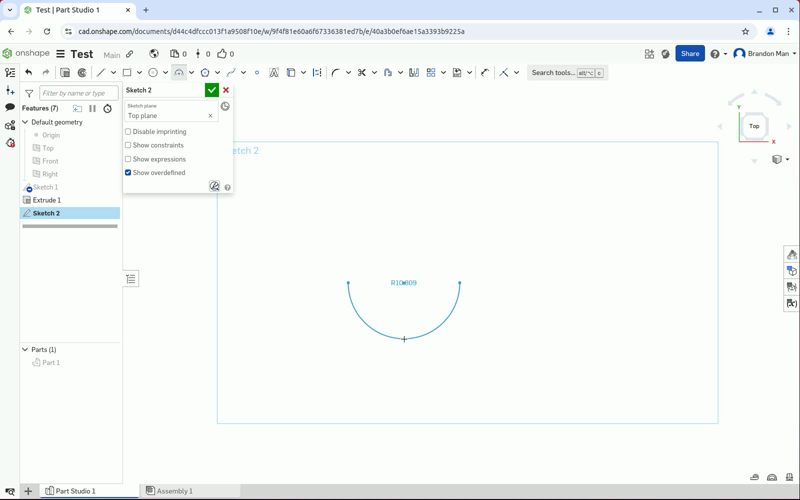
click(404, 338)
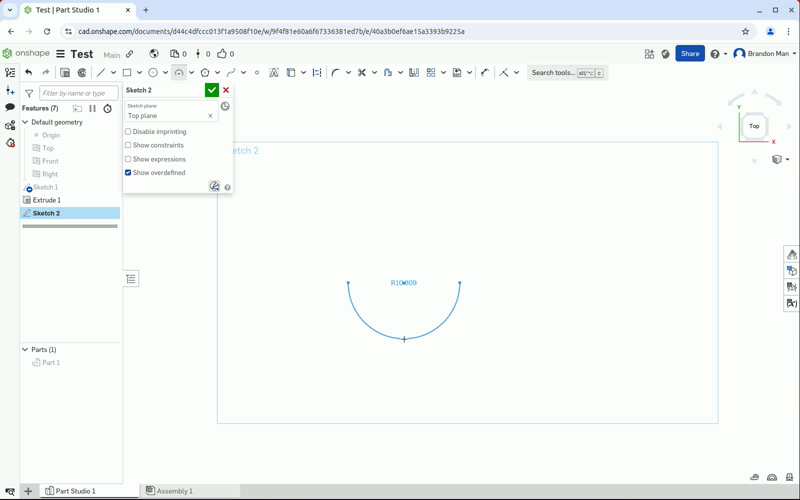
key_up(shift)
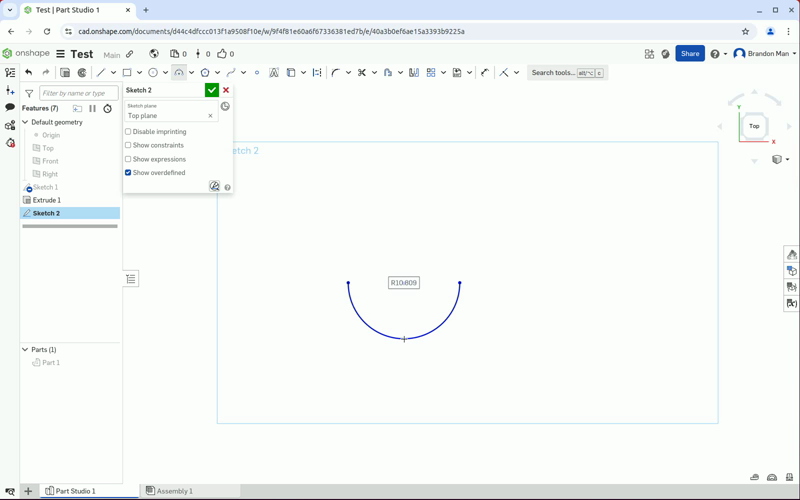
key(esc)
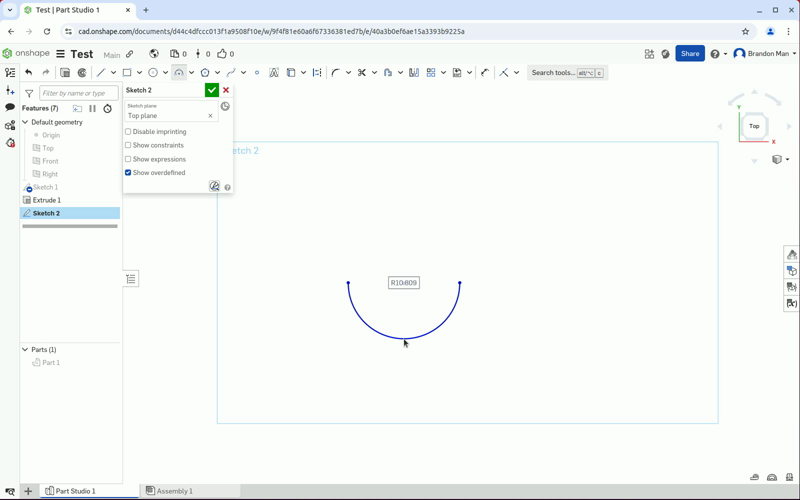
key(l)
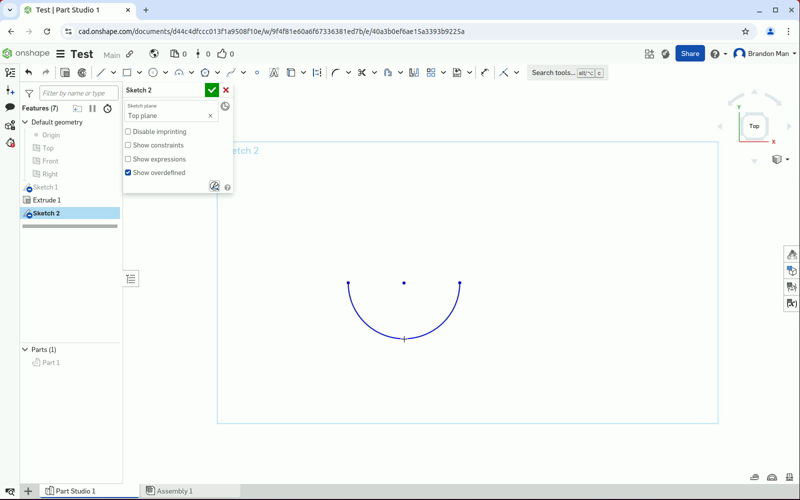
mouse_move(459, 282)
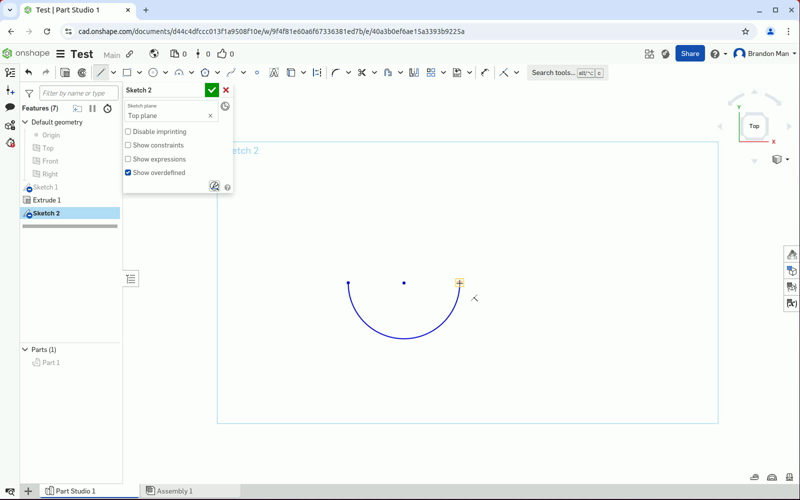
click(459, 282)
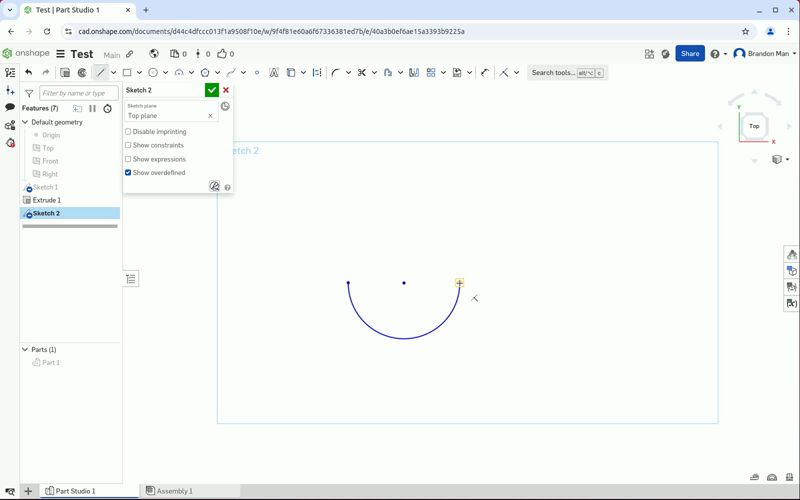
key_down(shift)
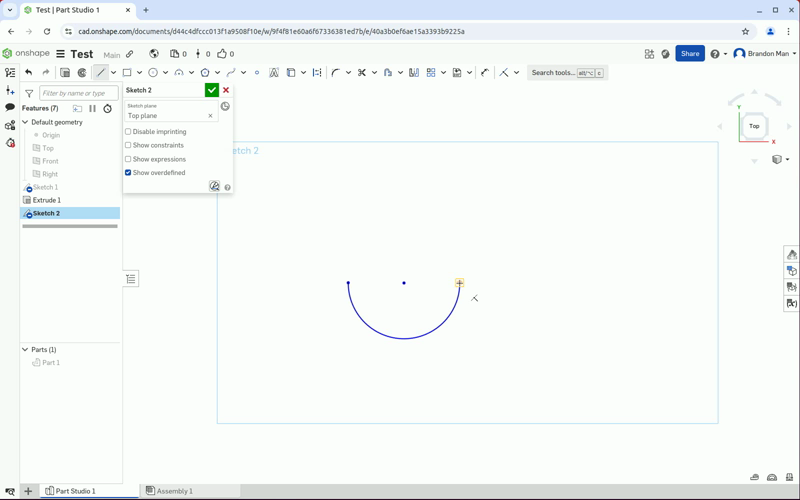
mouse_move(489, 282)
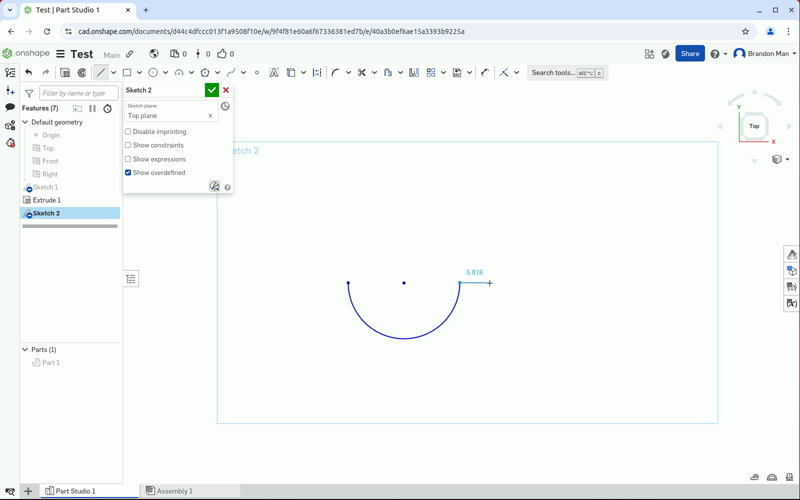
mouse_move(454, 282)
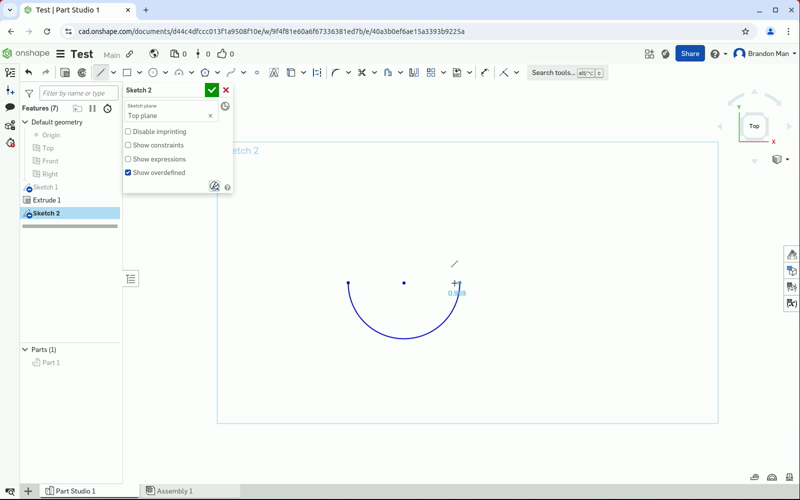
scroll(6)
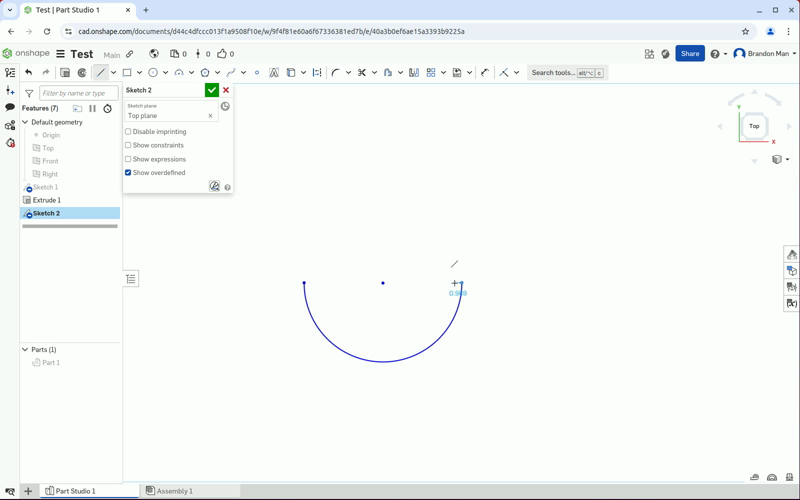
scroll(6)
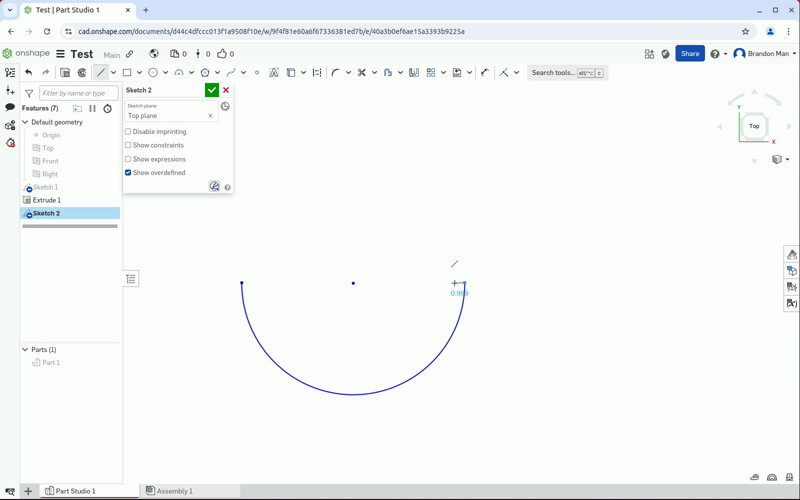
scroll(6)
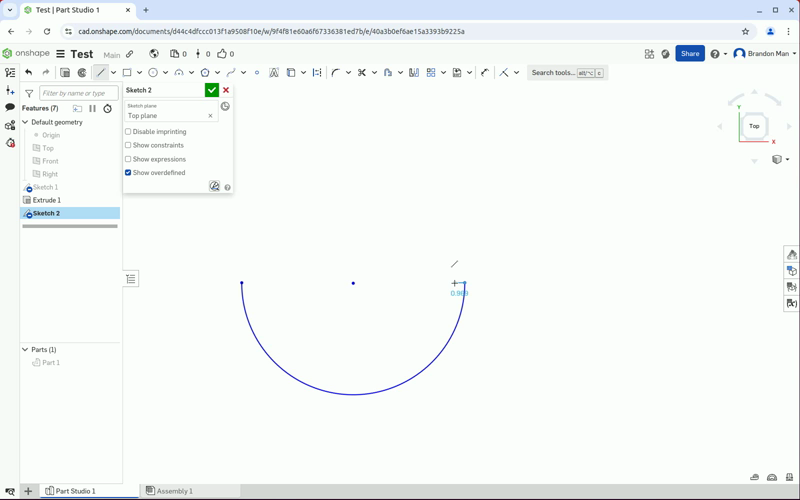
scroll(6)
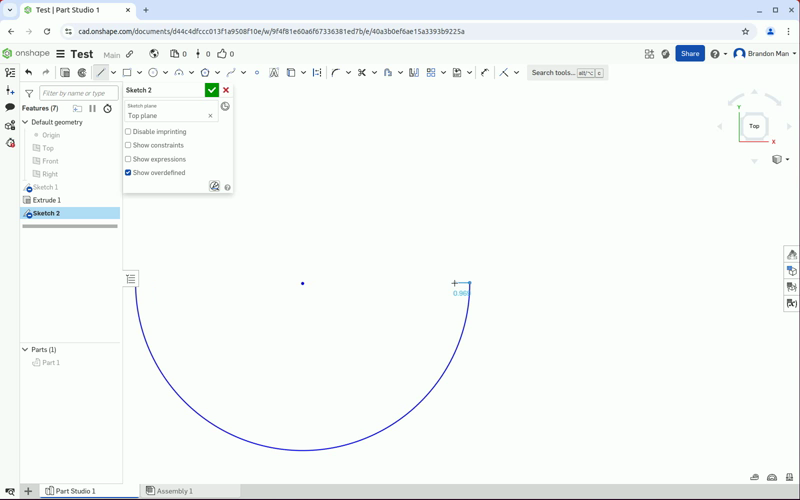
scroll(6)
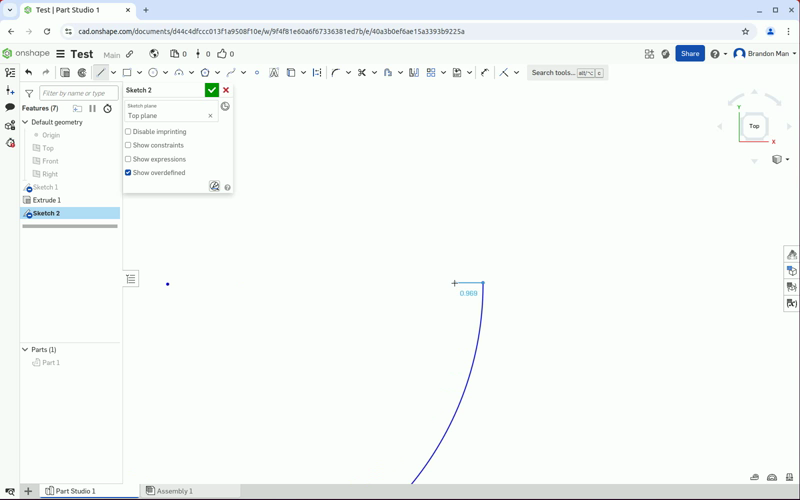
scroll(6)
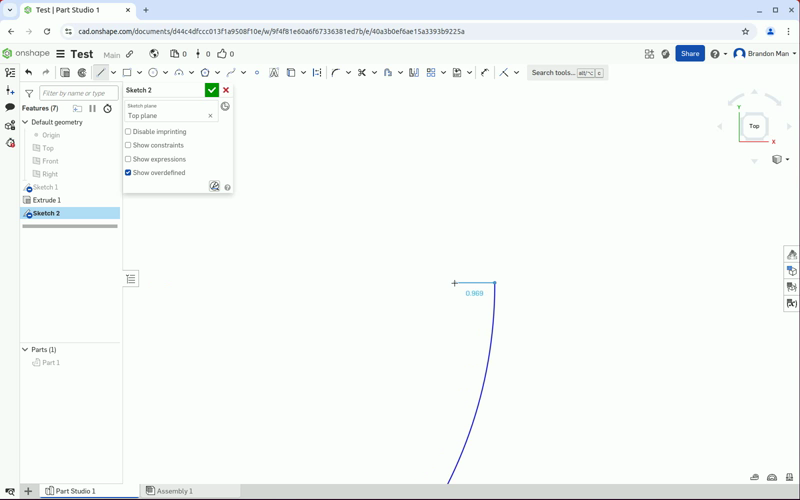
scroll(6)
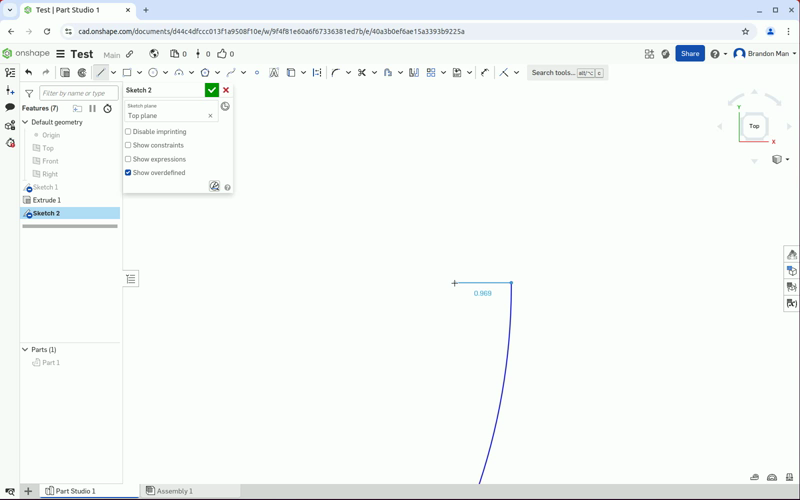
click(454, 282)
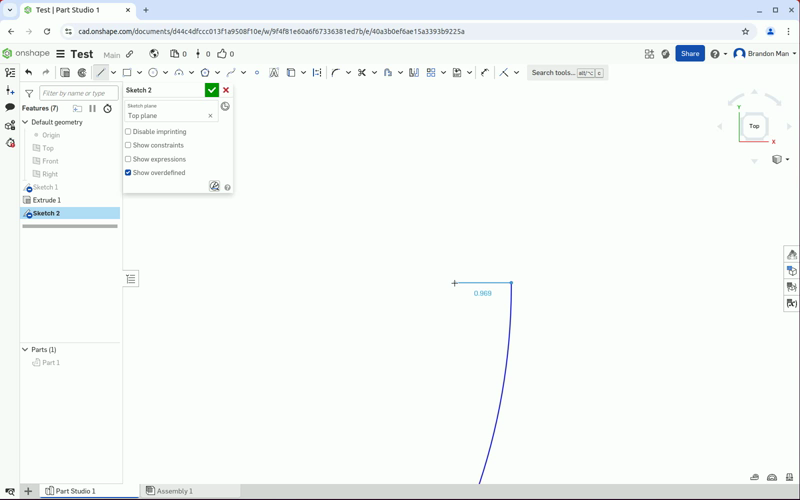
scroll(-6)
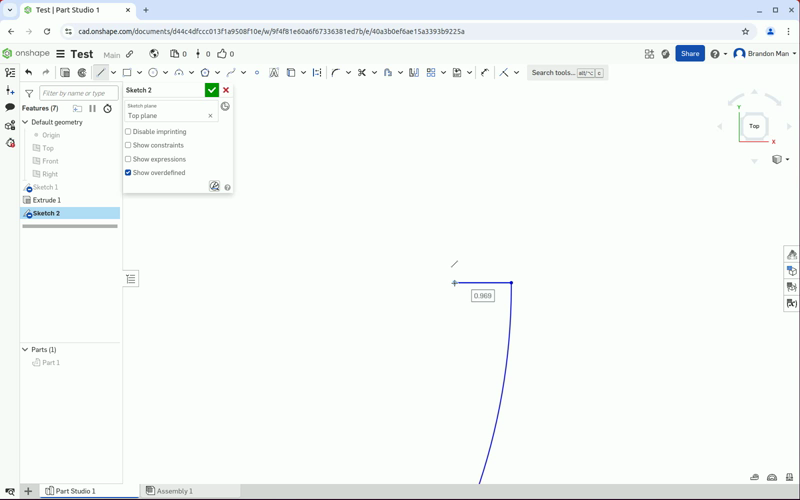
scroll(-6)
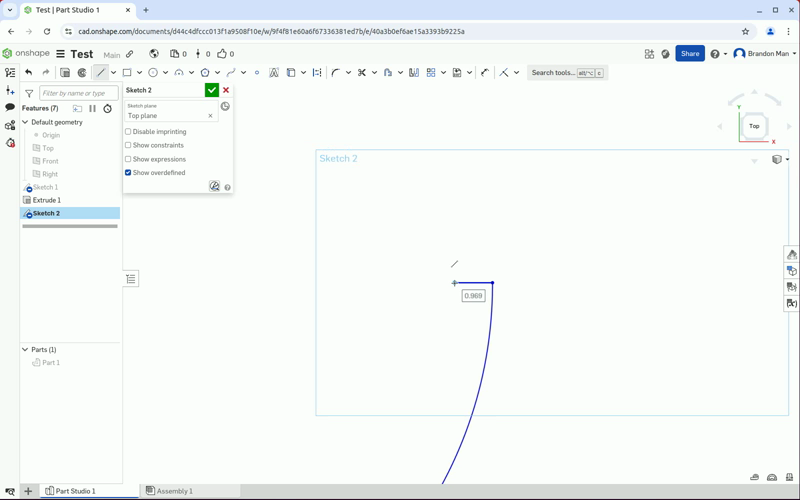
scroll(-6)
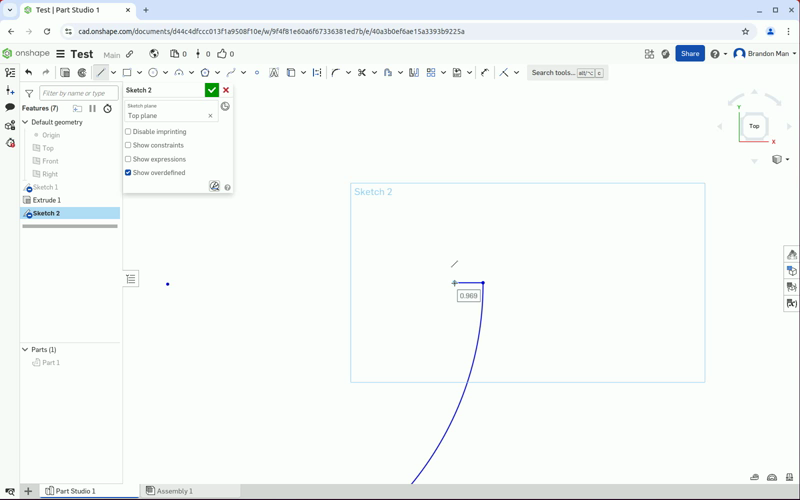
scroll(-6)
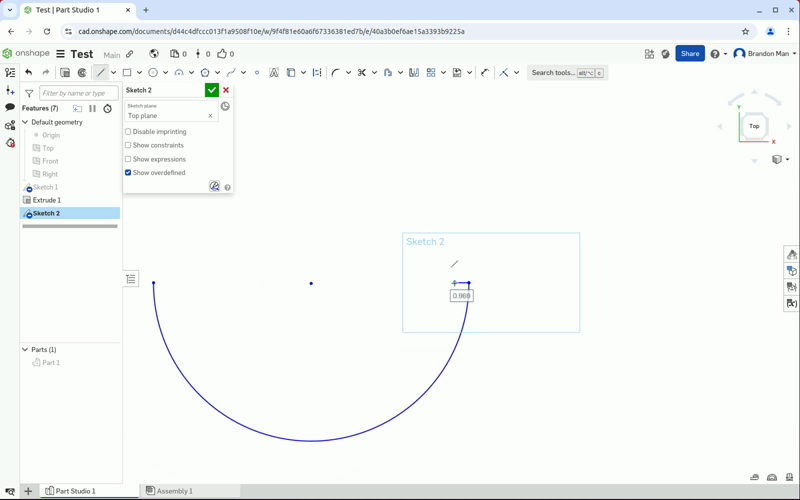
scroll(-6)
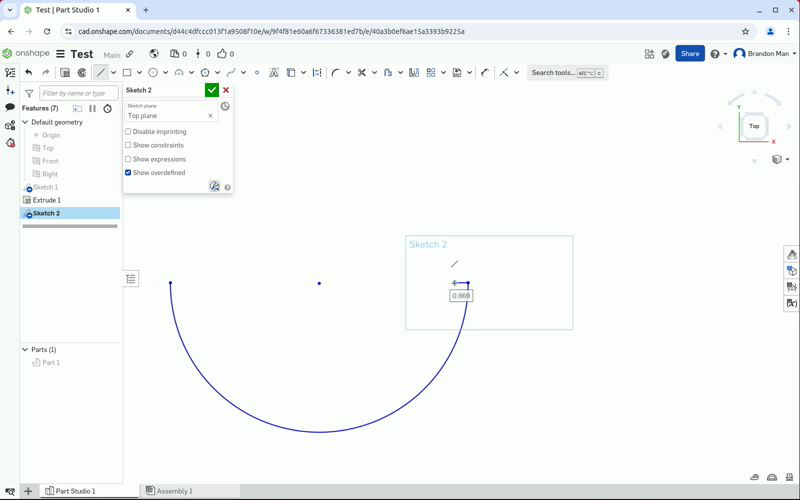
scroll(-6)
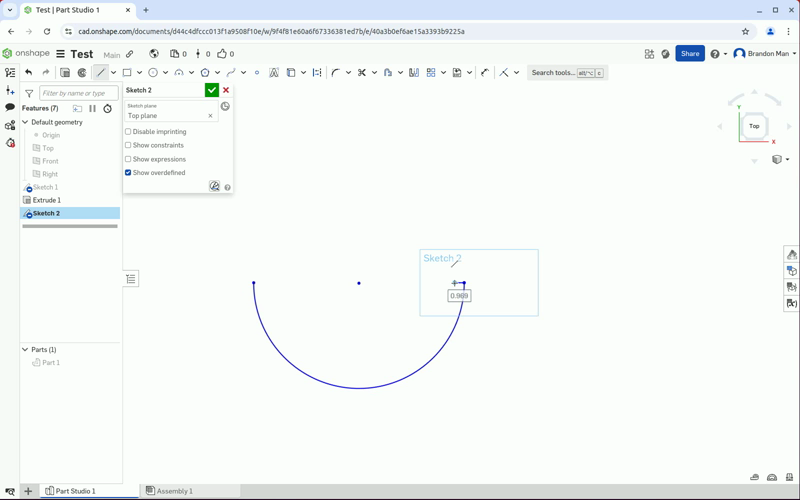
scroll(-6)
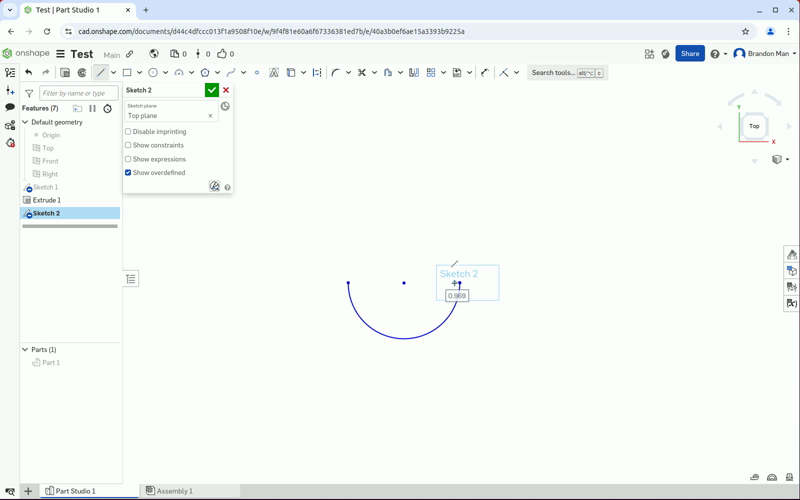
key_up(shift)
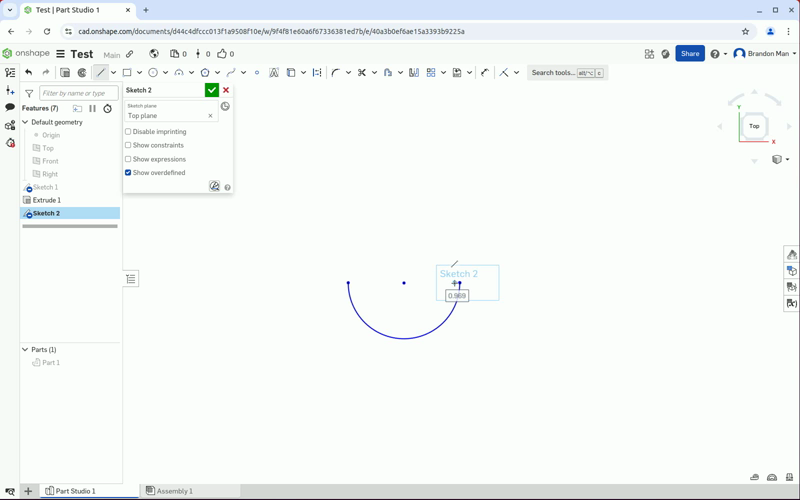
key(esc)
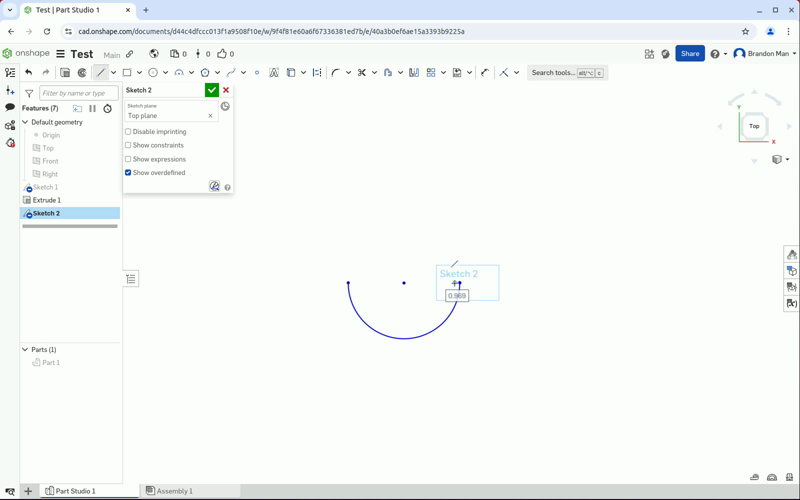
key(a)
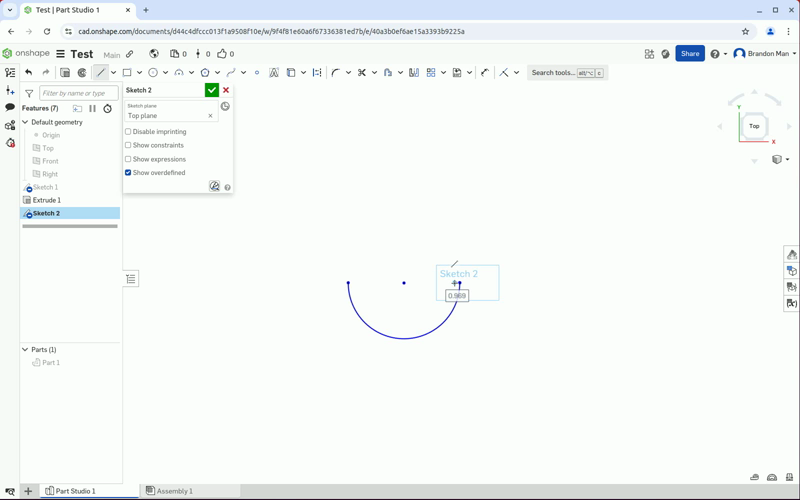
mouse_move(454, 282)
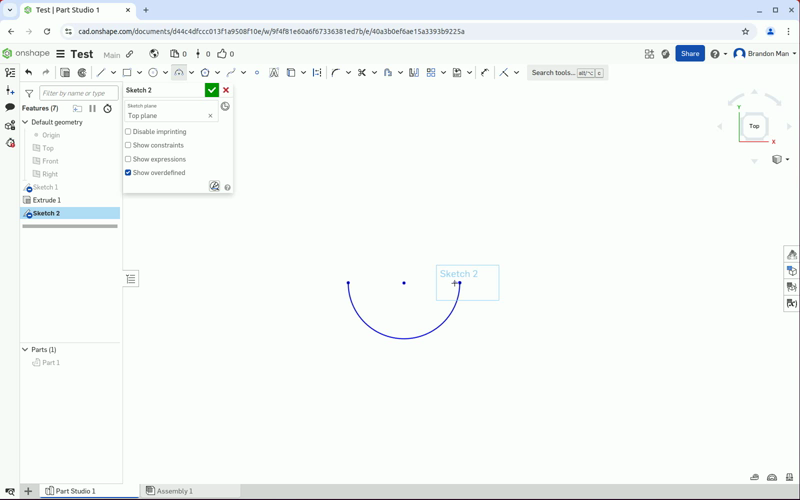
click(454, 282)
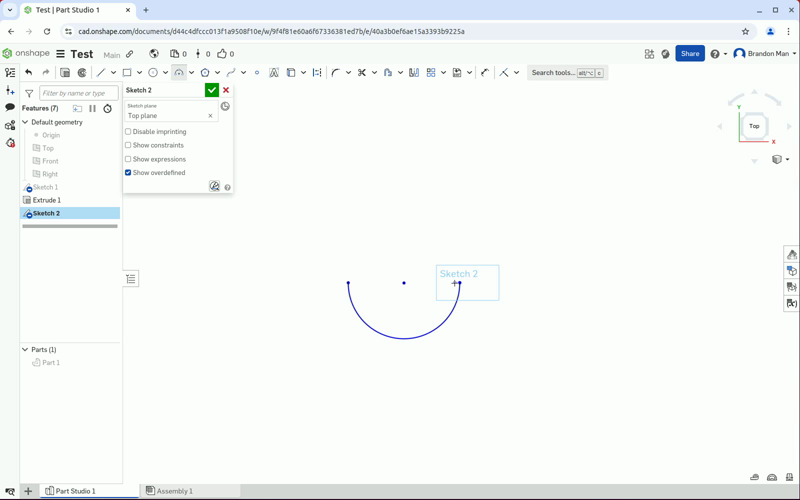
key_down(shift)
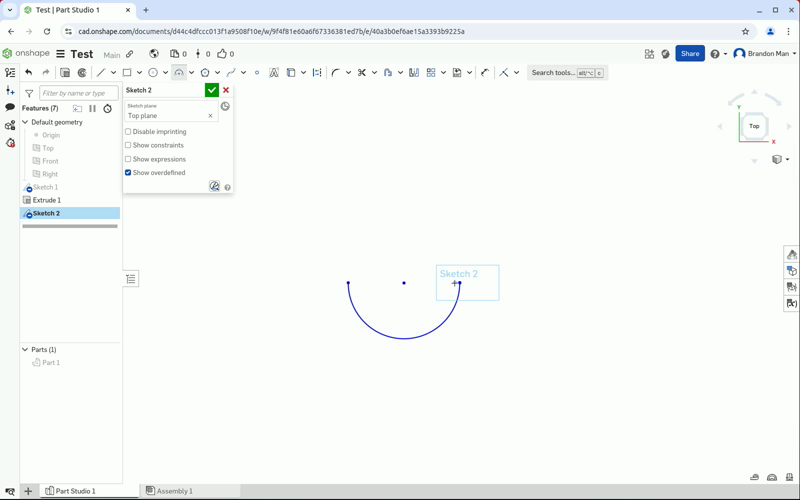
mouse_move(353, 282)
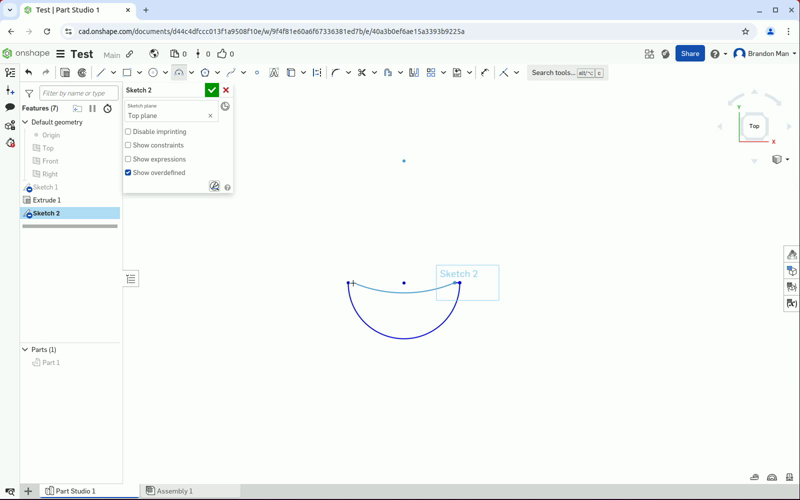
click(353, 282)
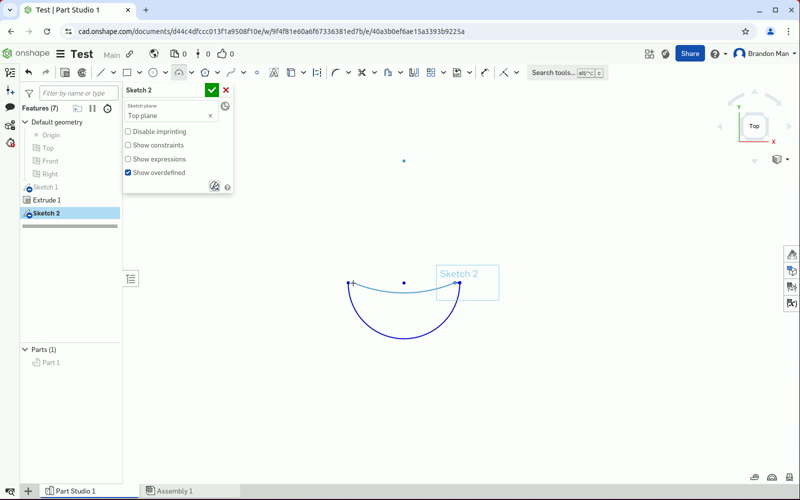
mouse_move(404, 333)
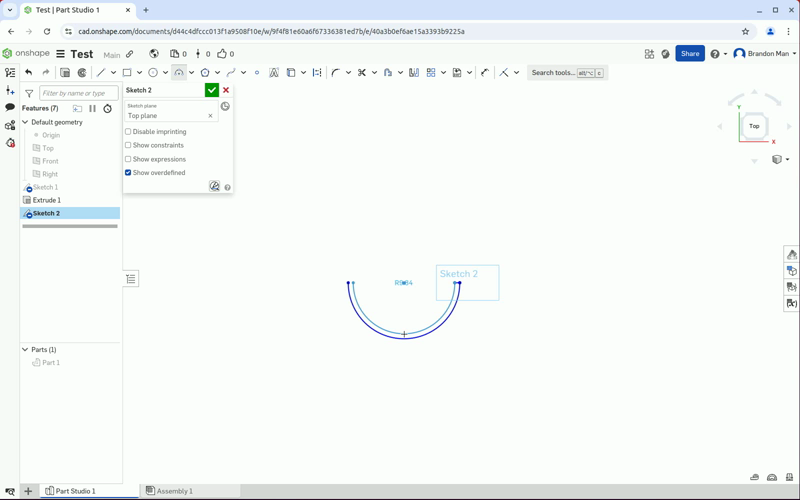
click(404, 333)
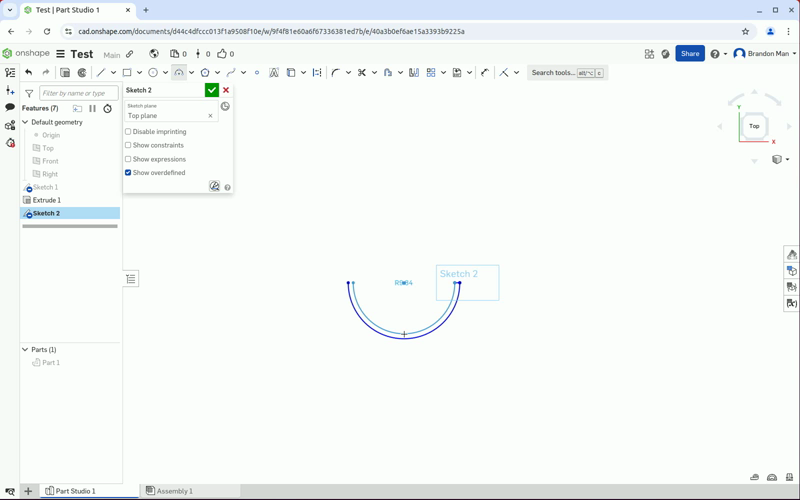
key_up(shift)
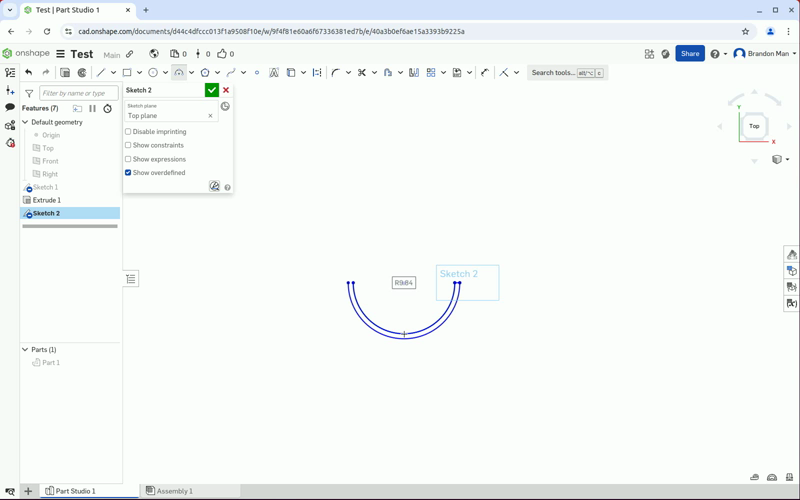
key(esc)
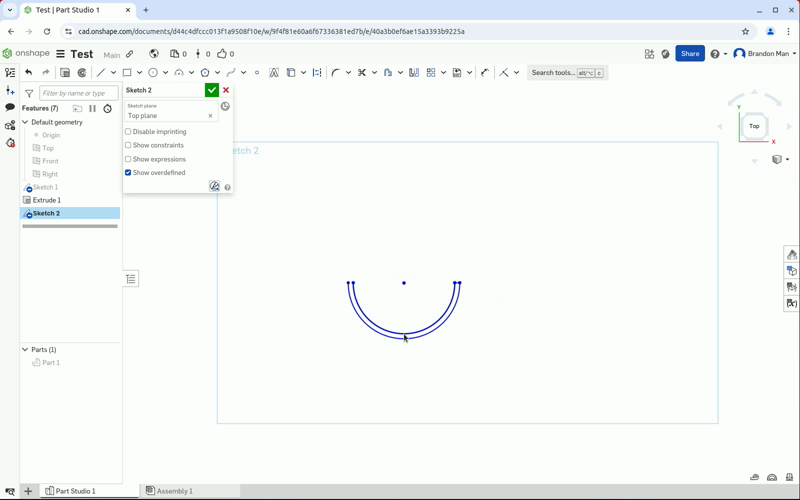
key(l)
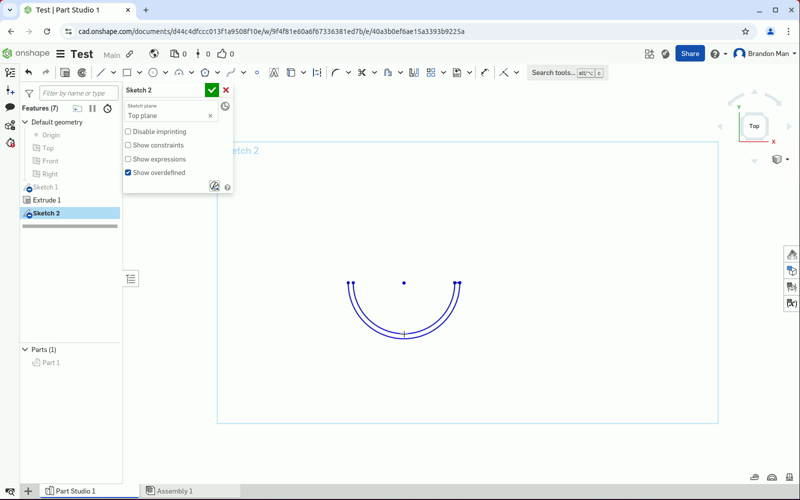
mouse_move(353, 282)
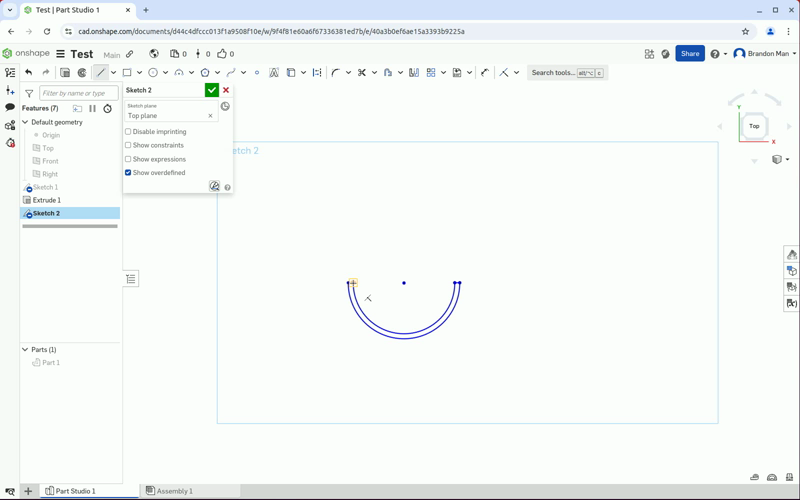
click(353, 282)
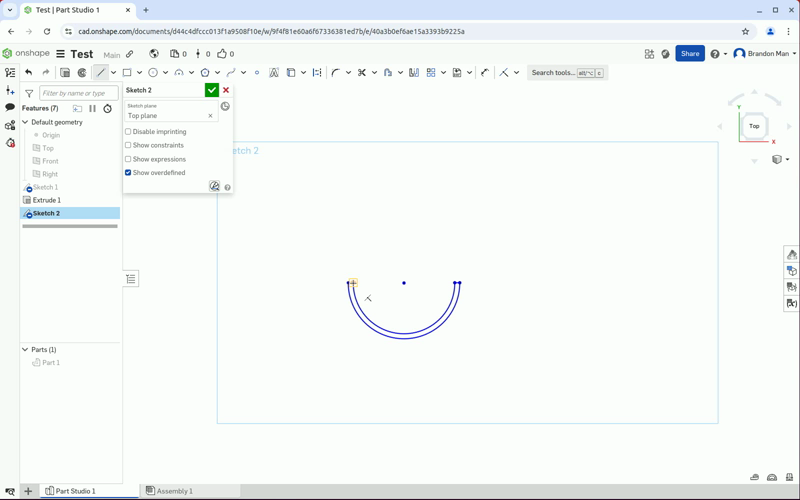
mouse_move(383, 282)
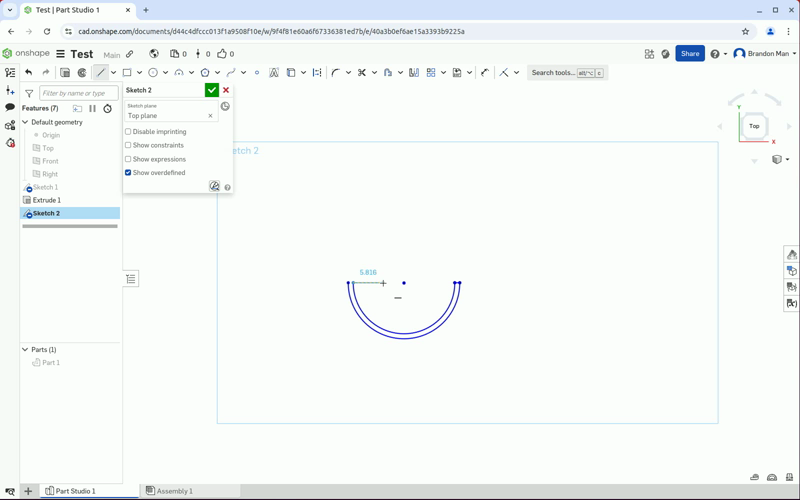
key_down(shift)
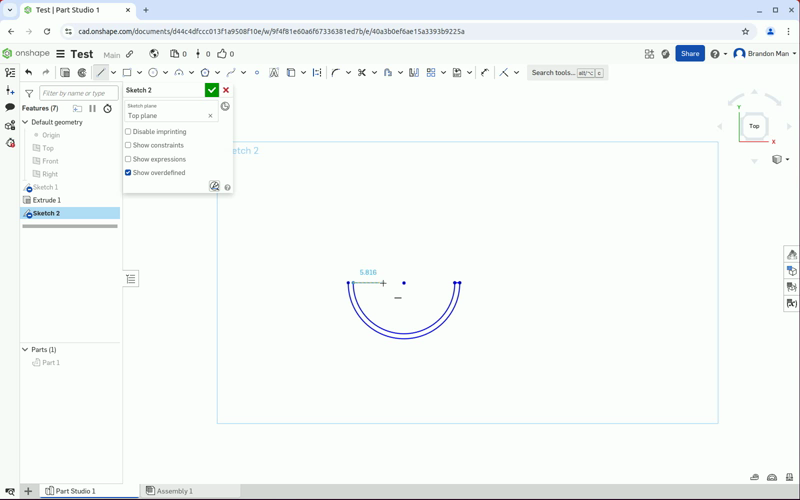
mouse_move(348, 282)
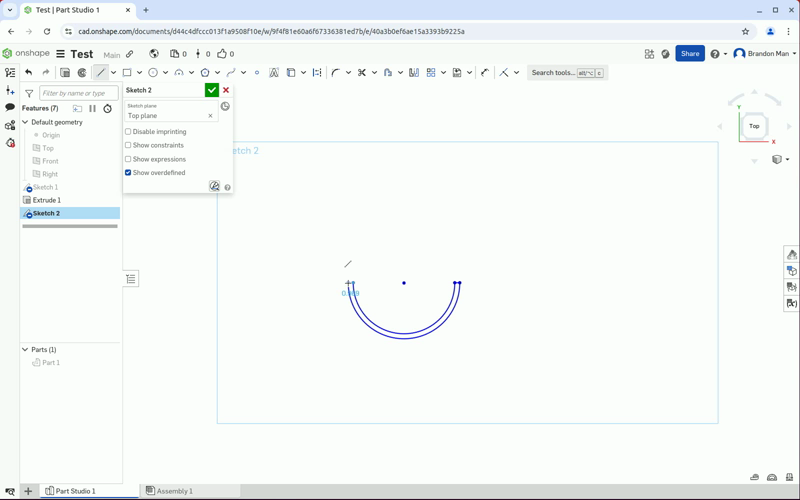
scroll(6)
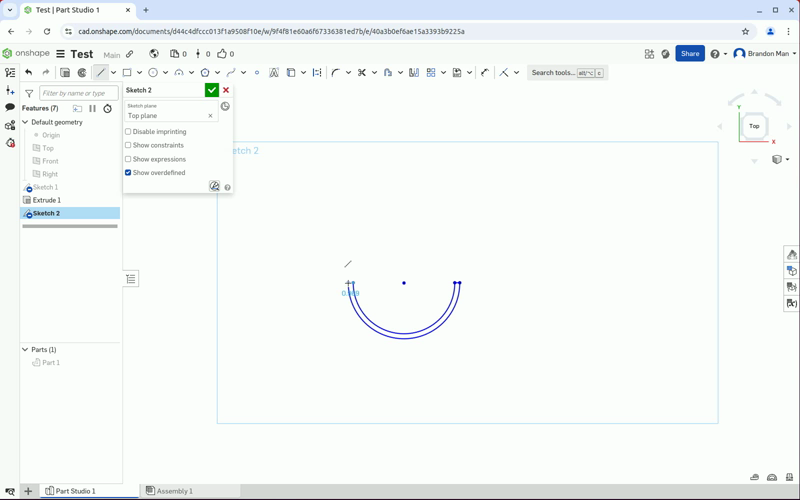
scroll(6)
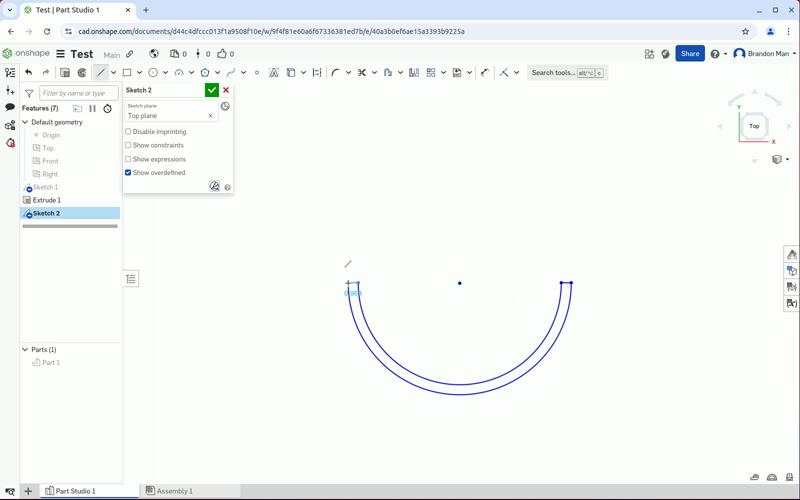
scroll(6)
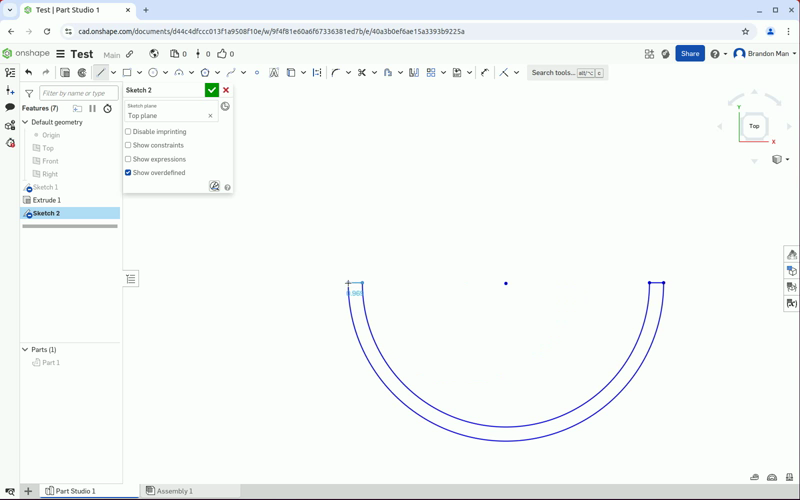
scroll(6)
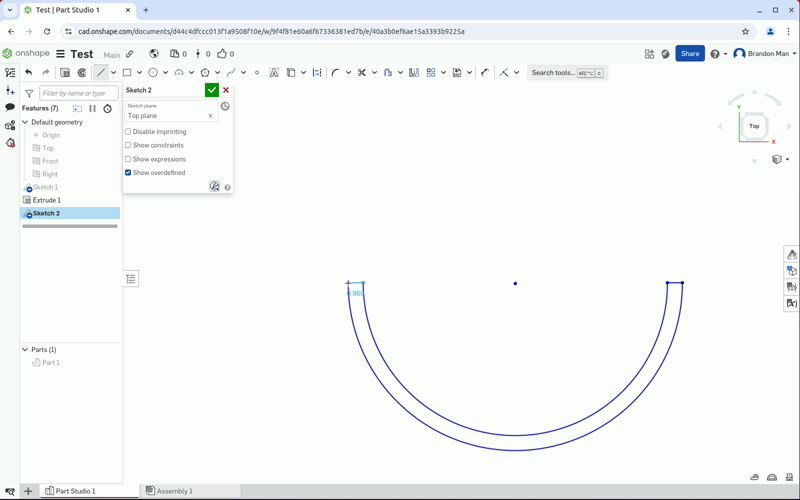
scroll(6)
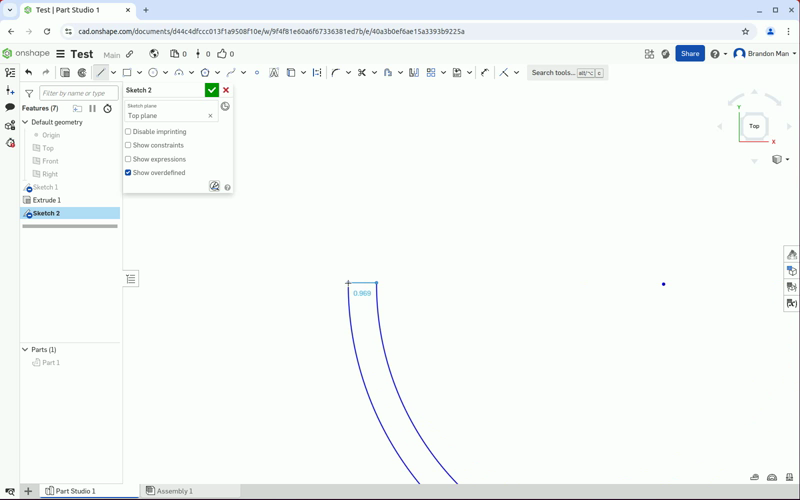
scroll(6)
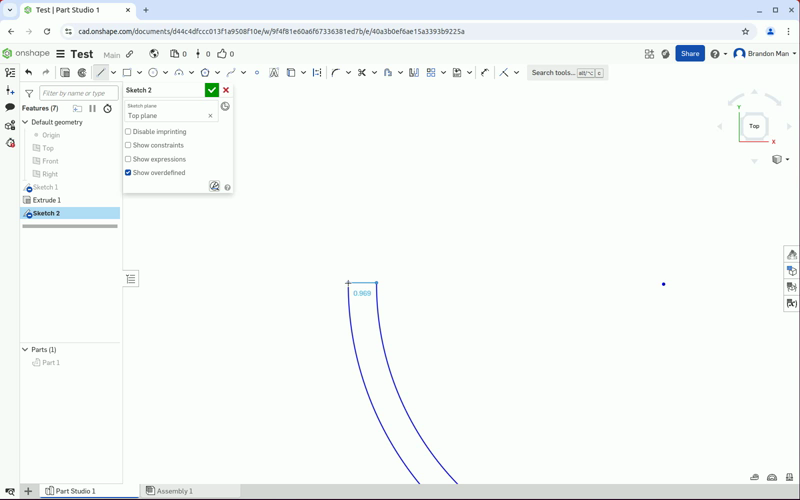
scroll(6)
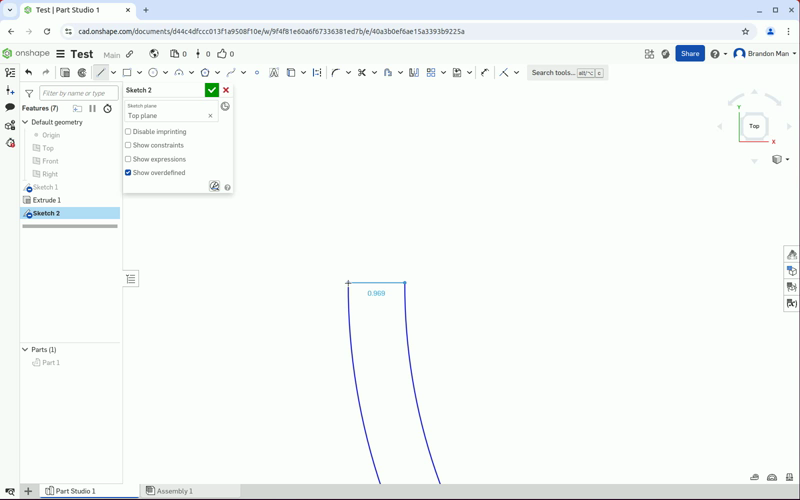
key_up(shift)
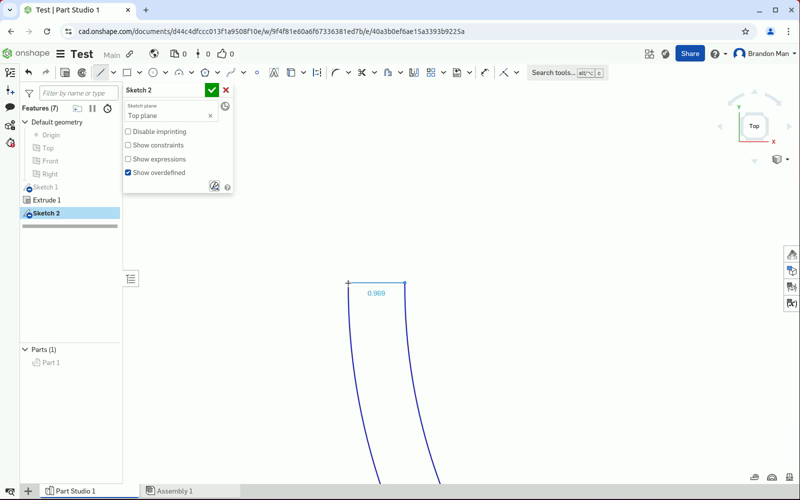
click(348, 282)
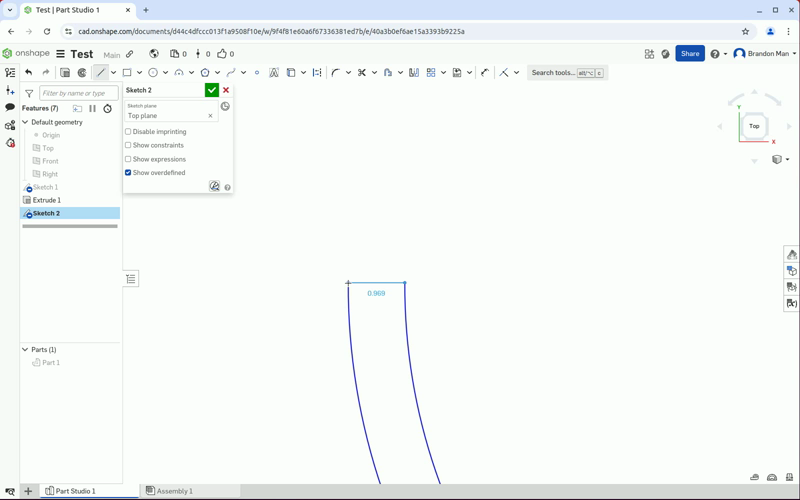
scroll(-6)
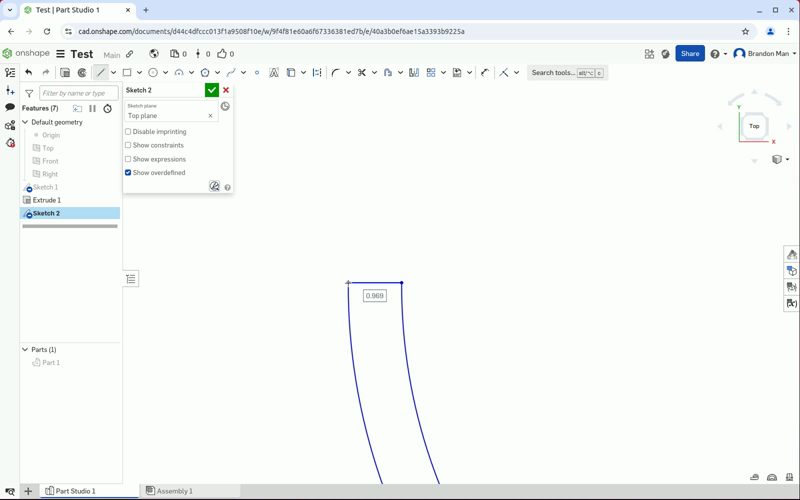
scroll(-6)
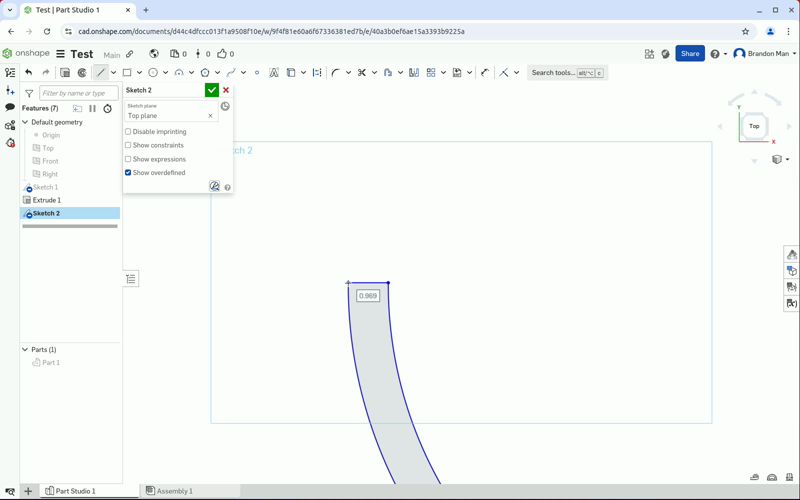
scroll(-6)
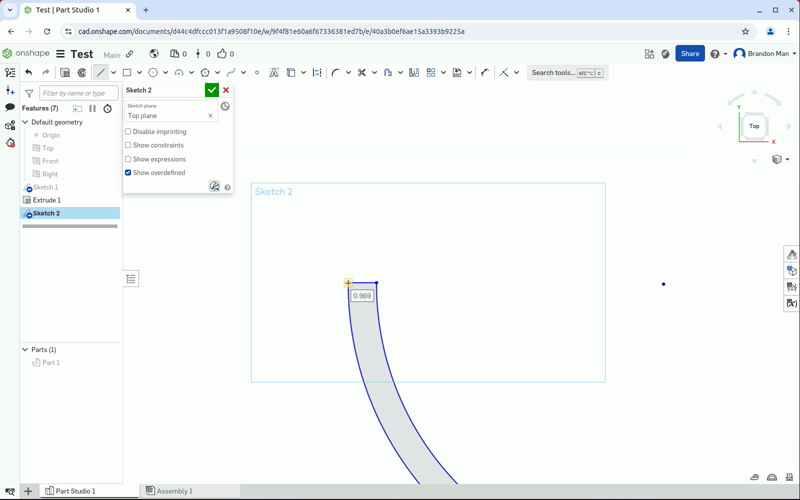
scroll(-6)
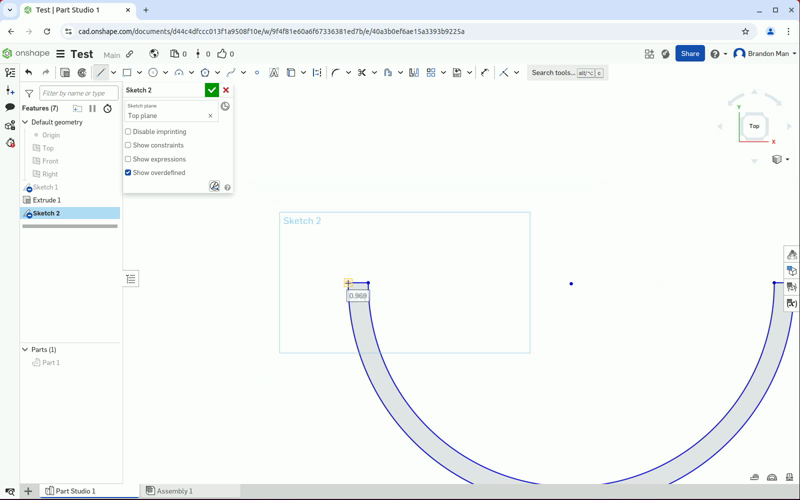
scroll(-6)
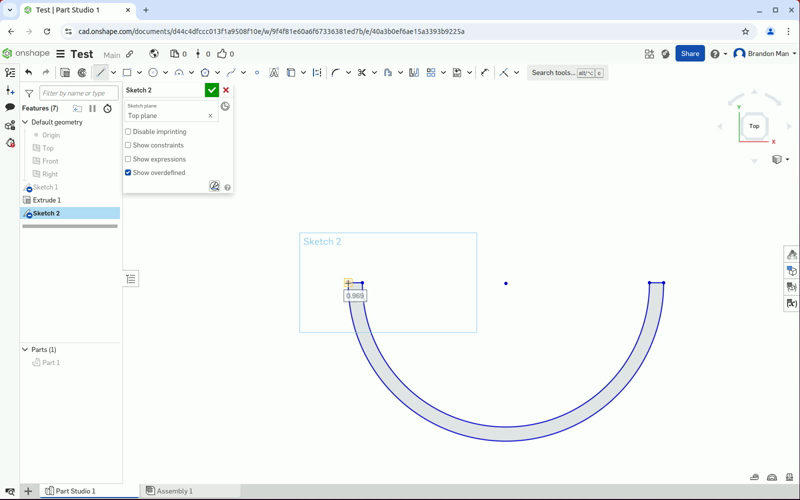
scroll(-6)
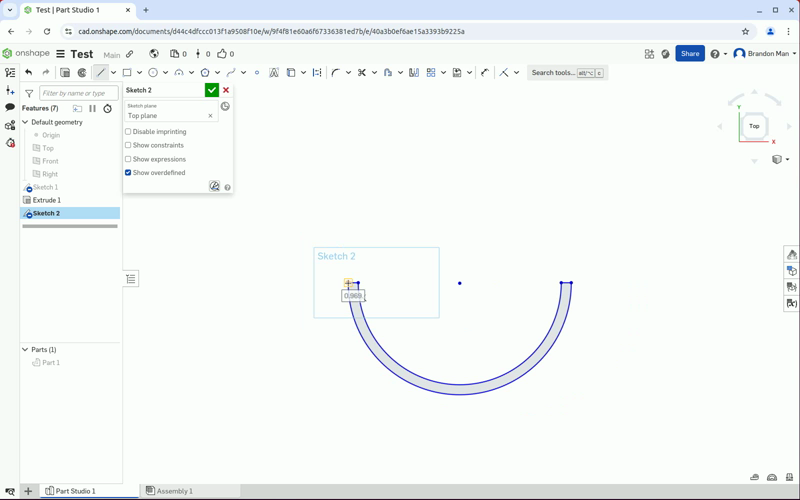
scroll(-6)
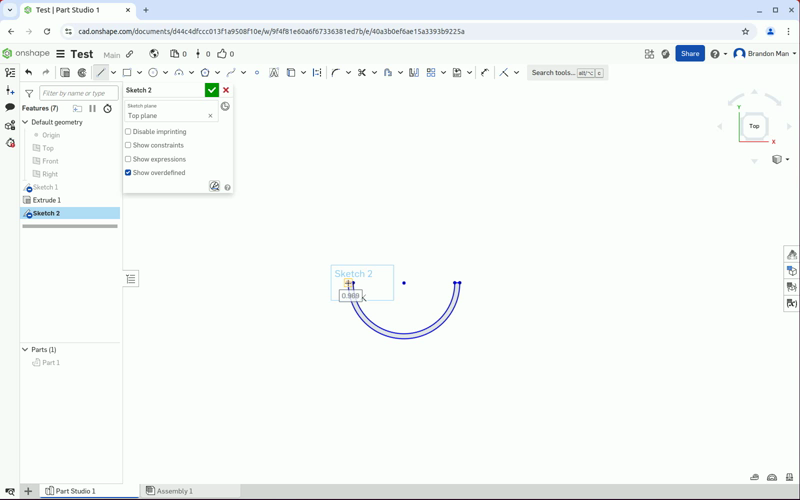
key(esc)
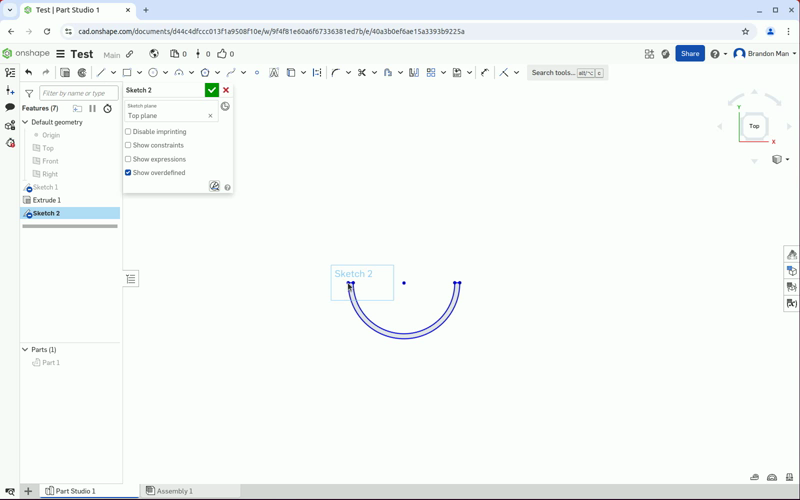
mouse_move(445, 290)
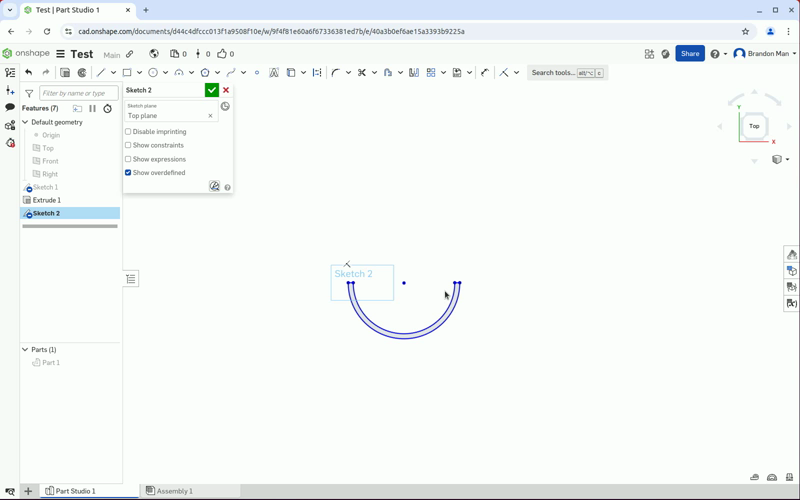
scroll(6)
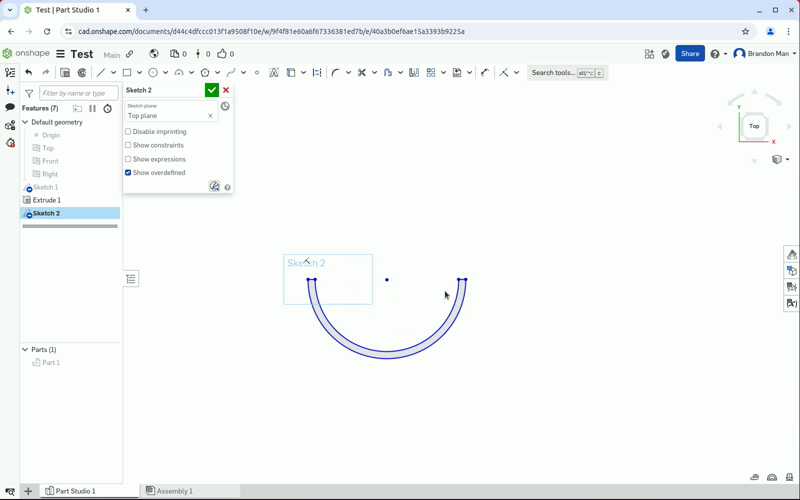
scroll(6)
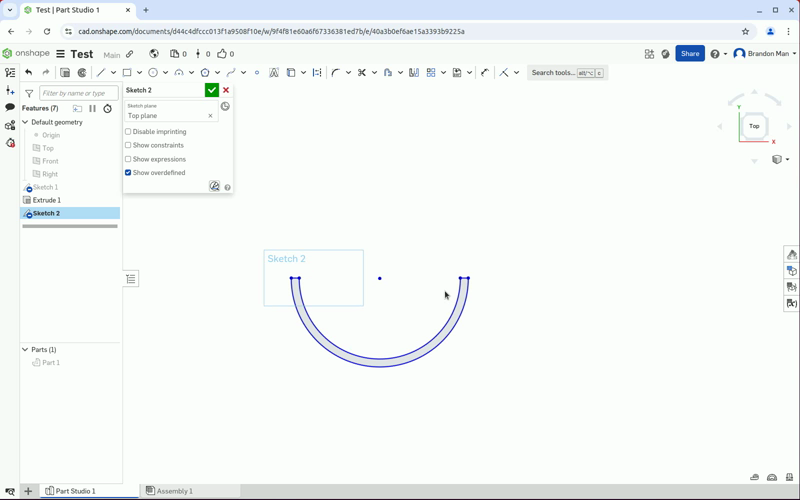
scroll(6)
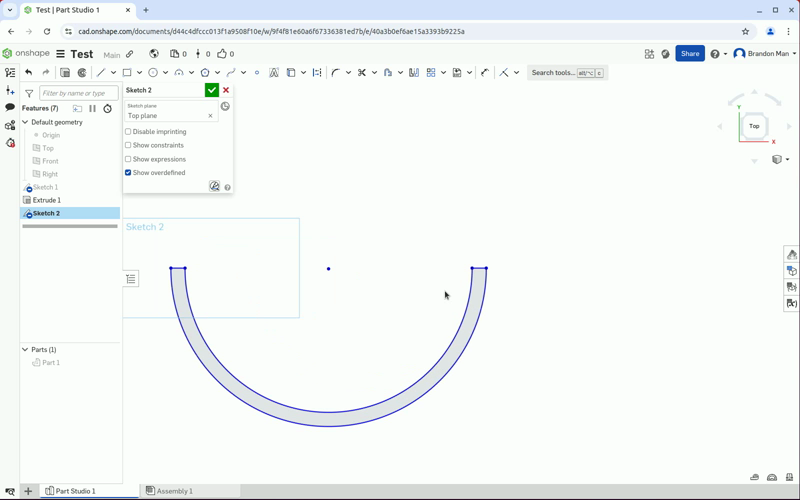
scroll(6)
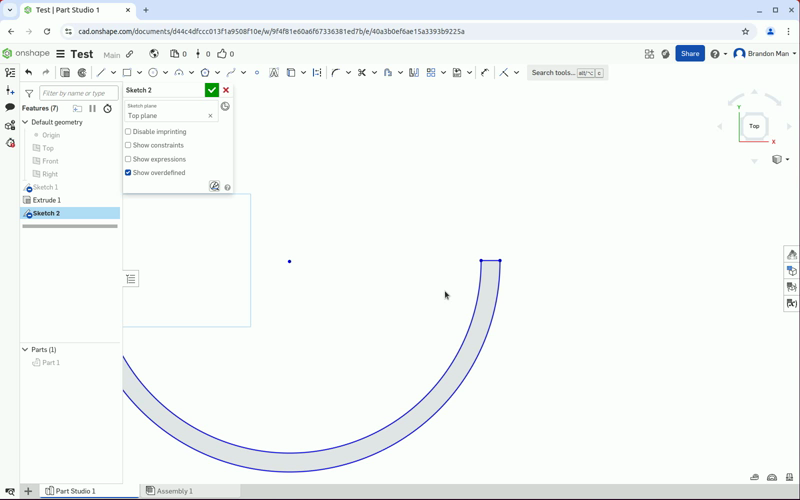
scroll(6)
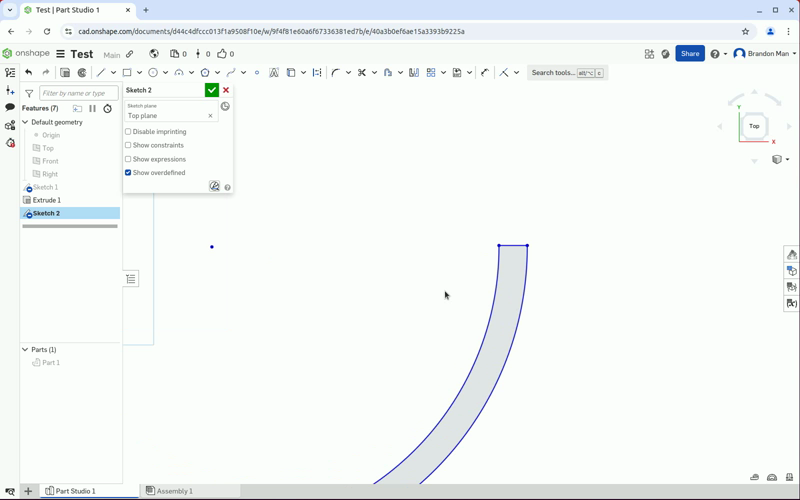
scroll(6)
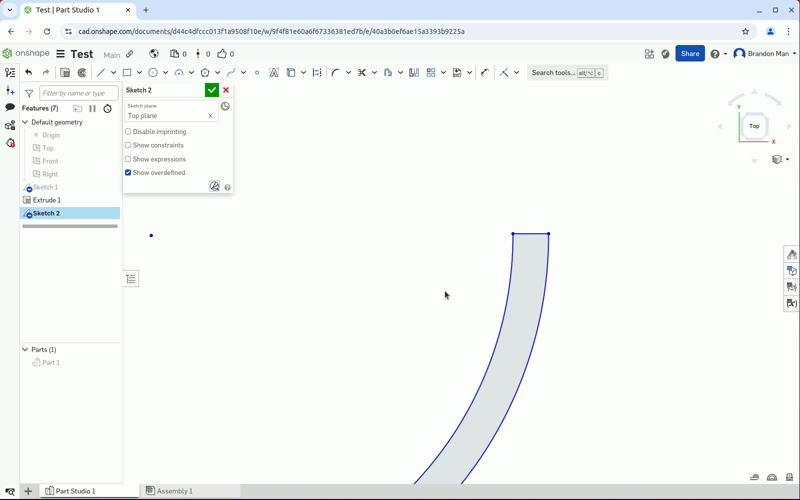
scroll(6)
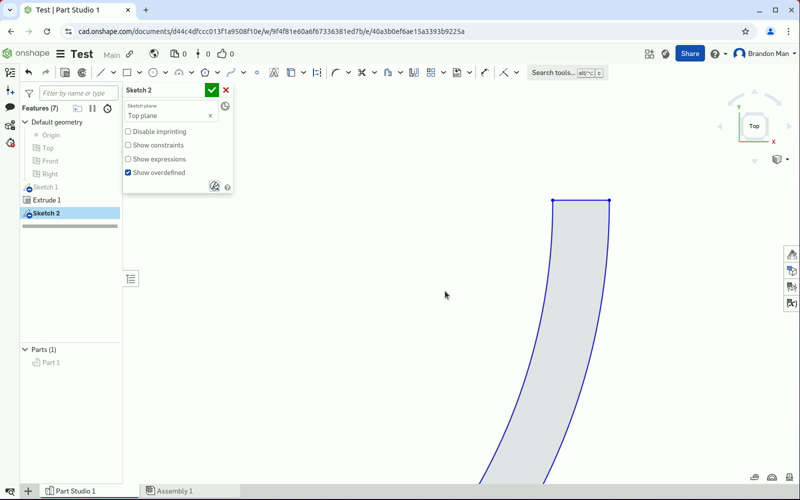
click(445, 290)
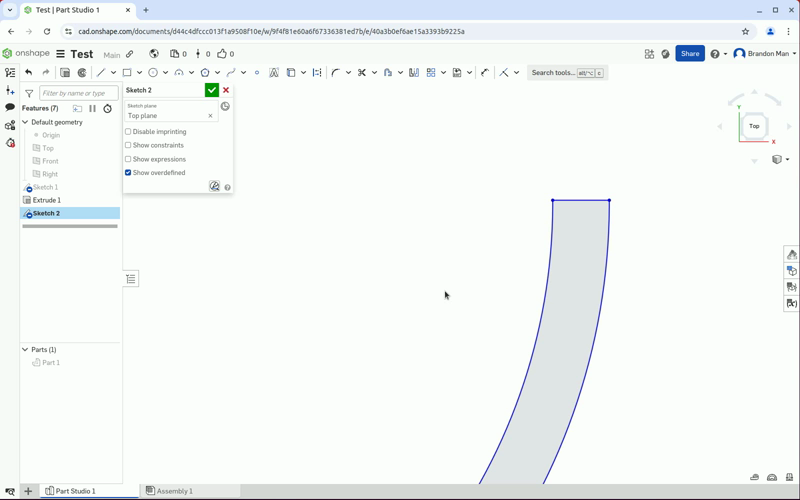
scroll(-6)
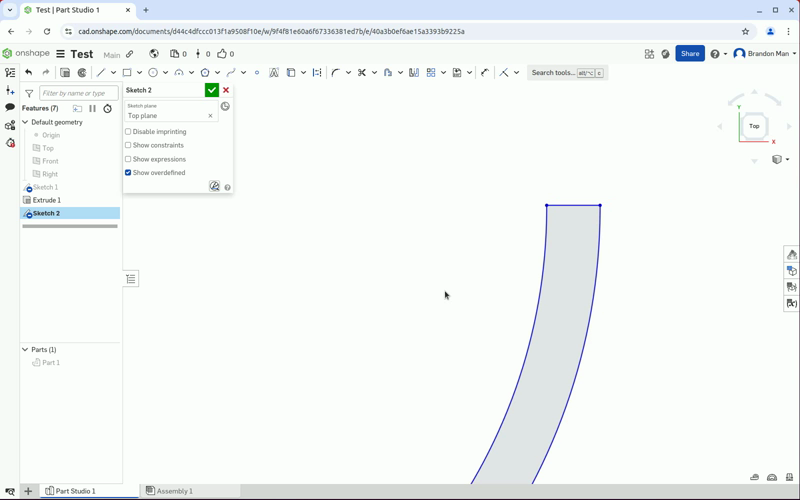
scroll(-6)
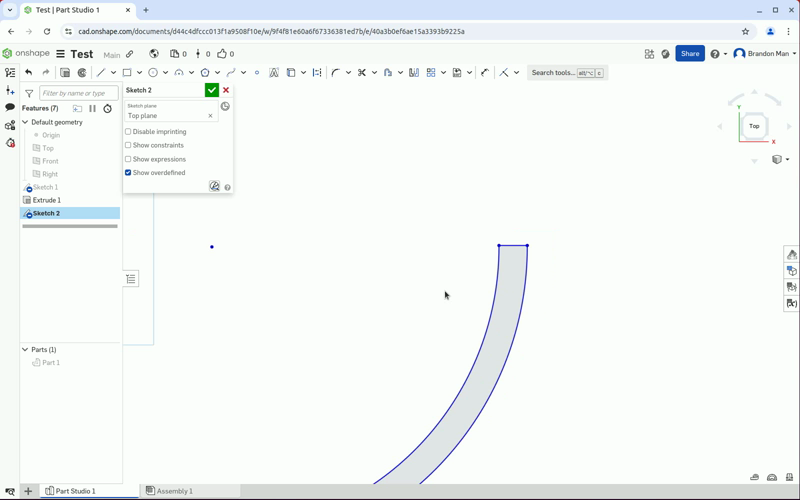
scroll(-6)
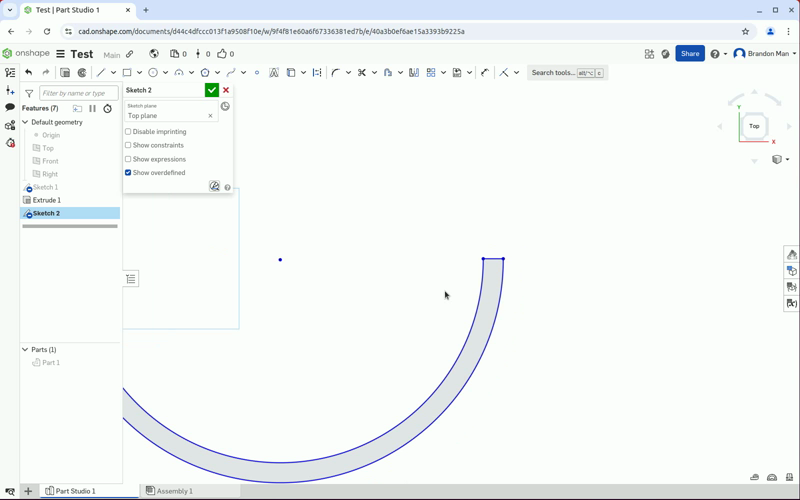
scroll(-6)
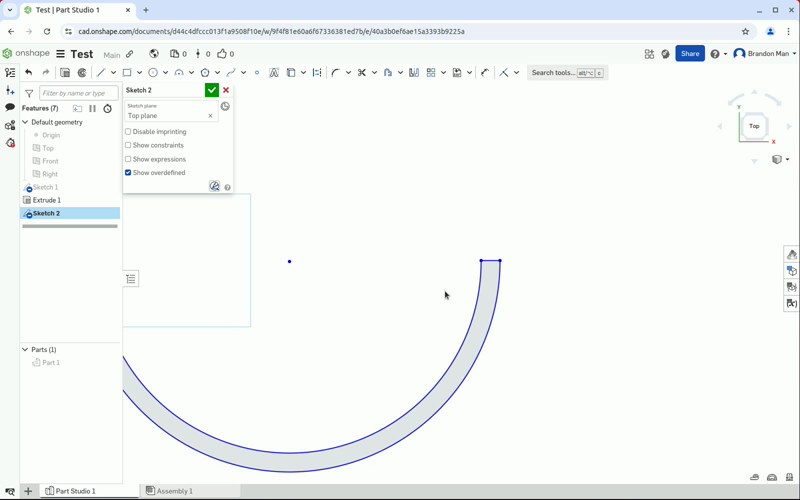
scroll(-6)
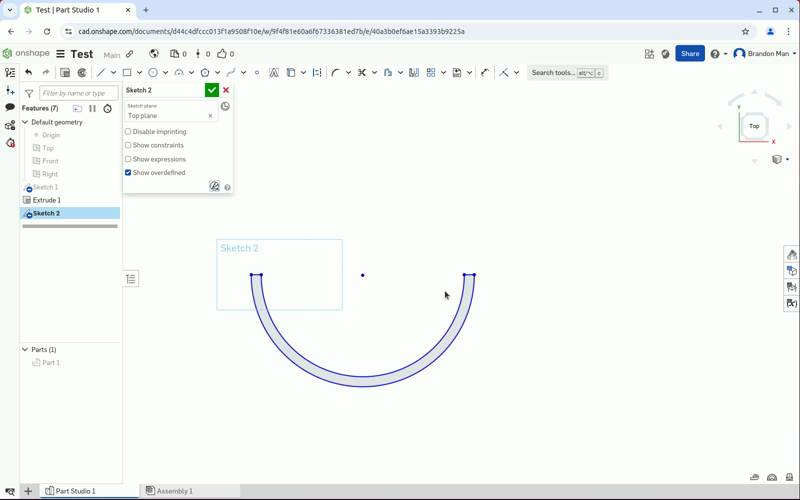
scroll(-6)
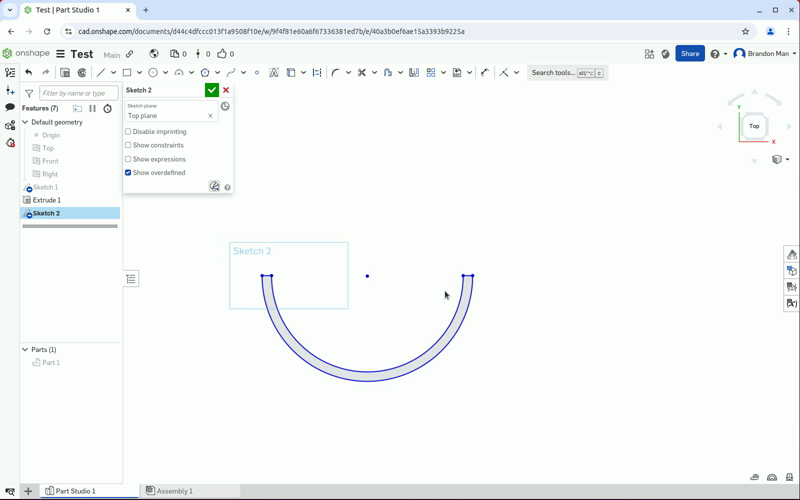
scroll(-6)
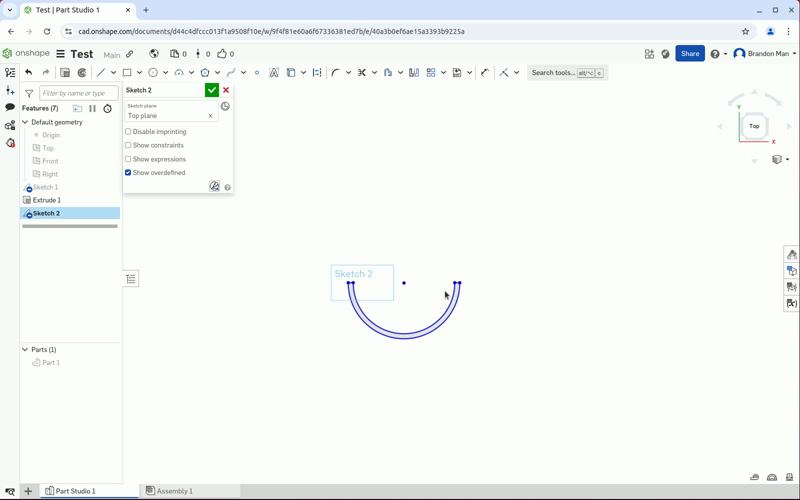
mouse_move(73, 352)
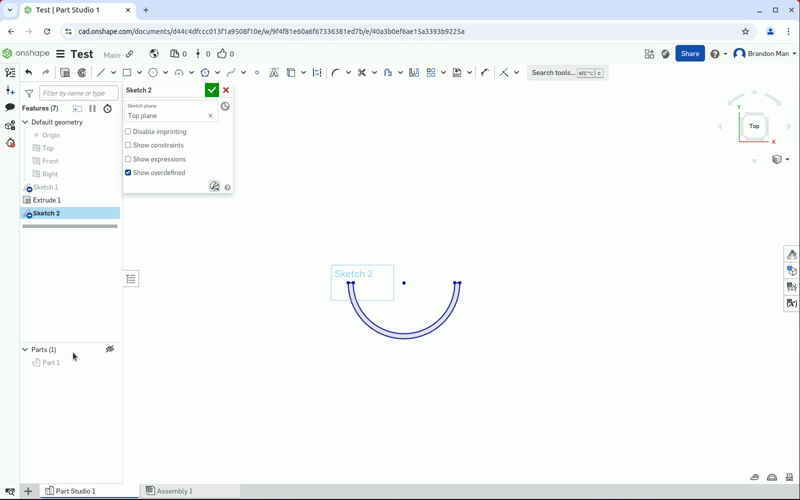
key(shift+y)
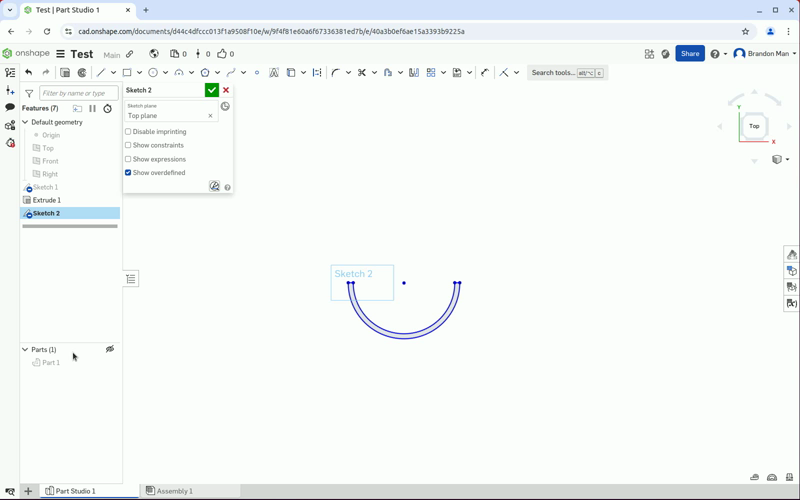
key(shift+e)
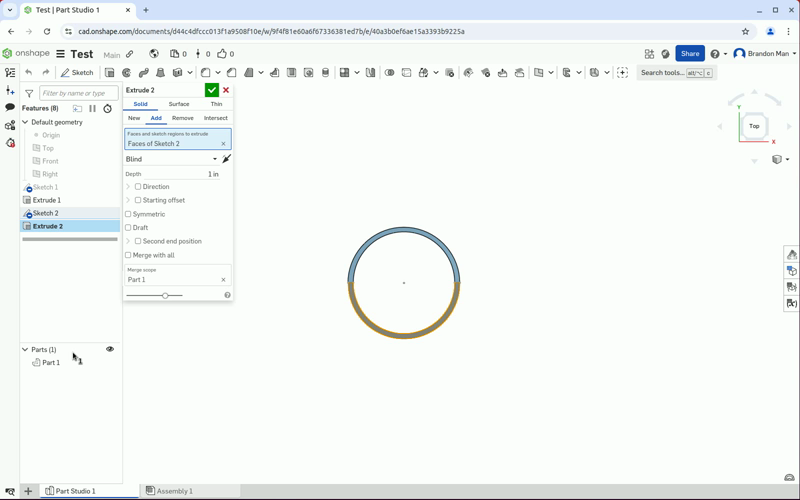
mouse_move(143, 106)
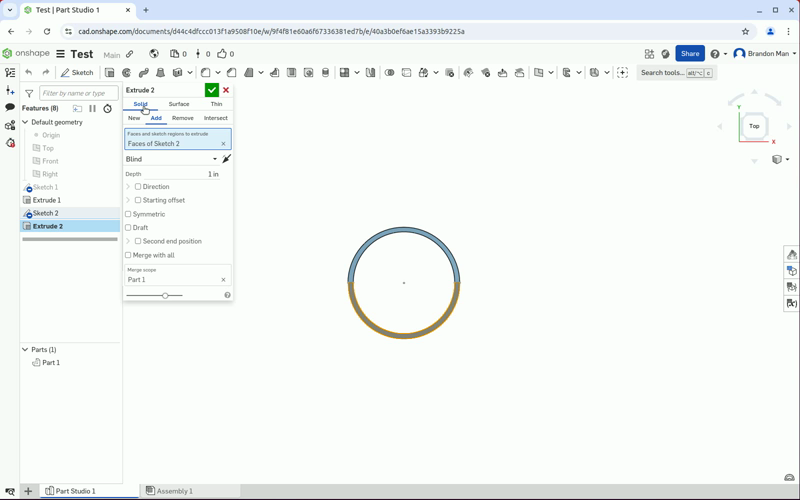
click(143, 106)
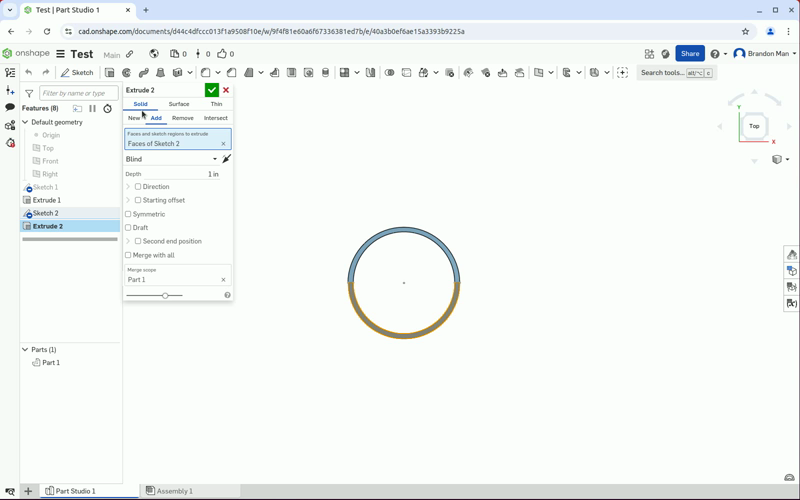
mouse_move(137, 120)
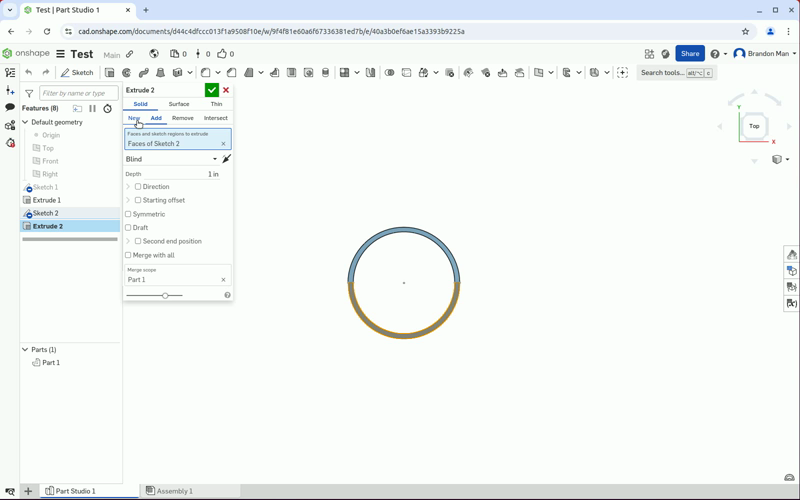
click(137, 120)
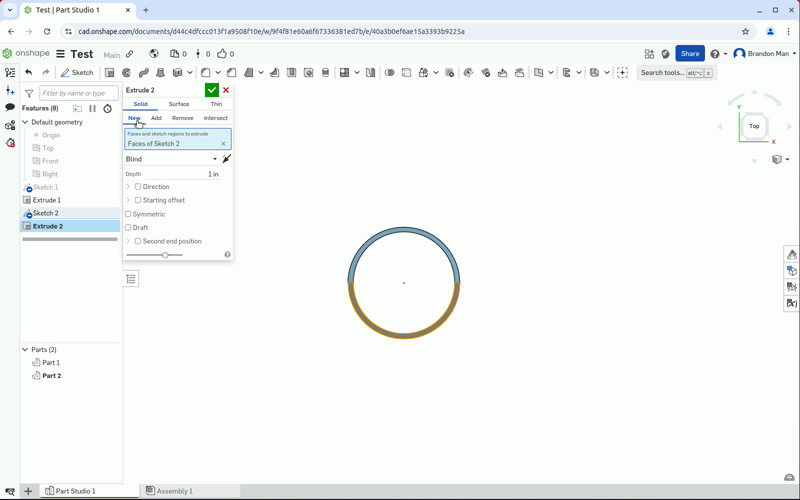
key(tab, 4)
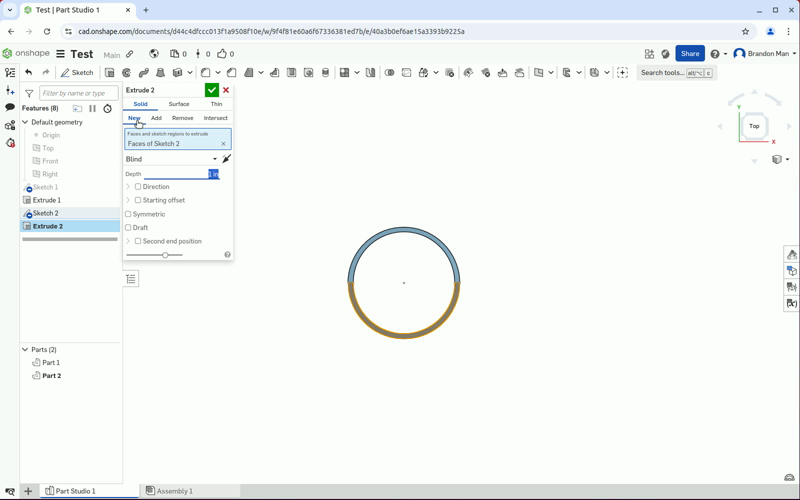
text(0.241)
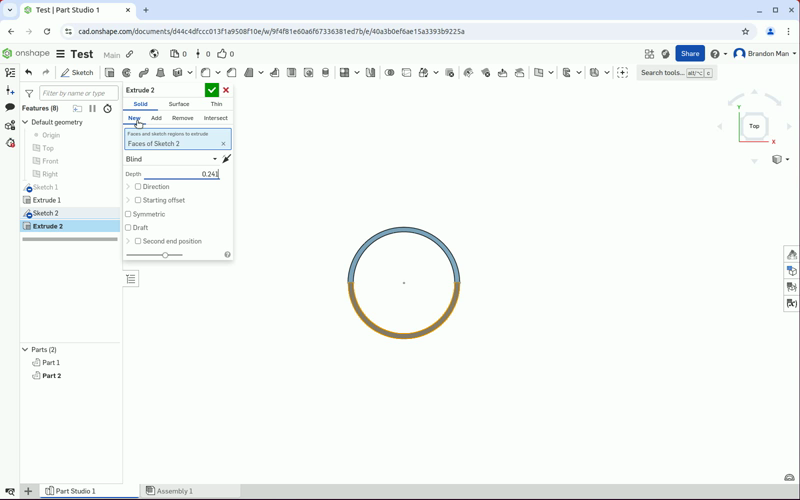
key(enter)
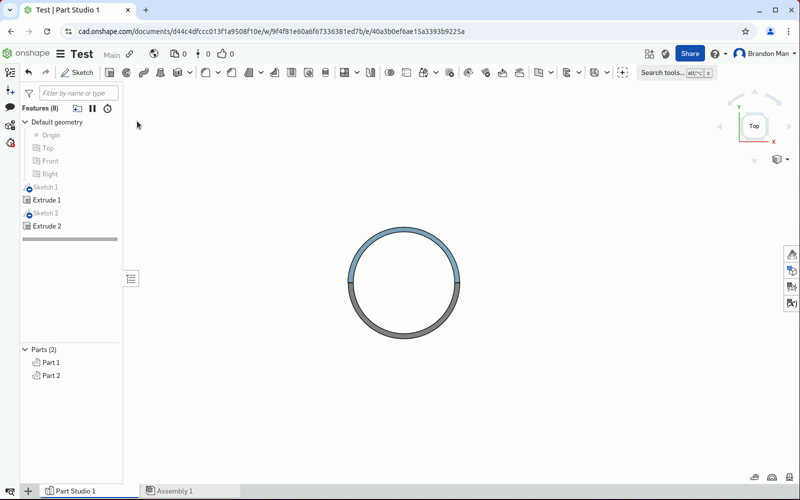
key(shift+h)
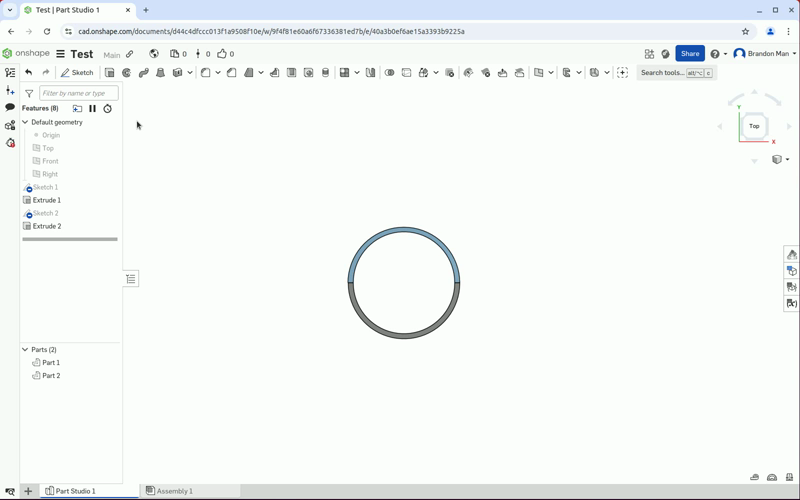
key(shift+h)
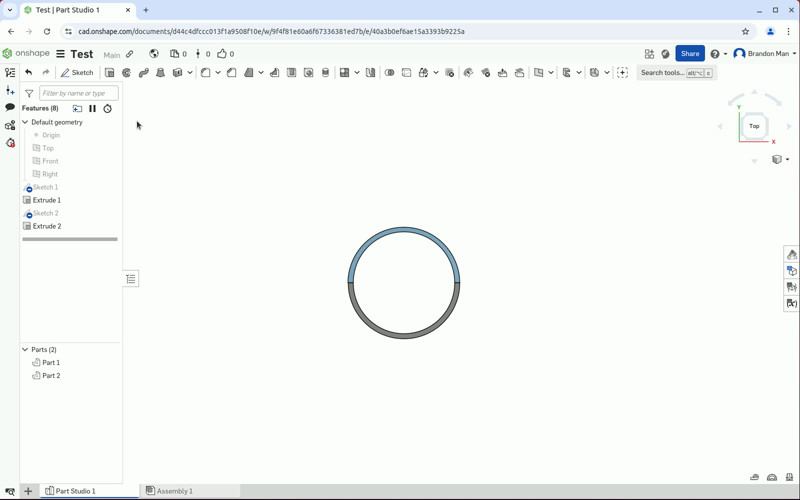
mouse_move(73, 189)
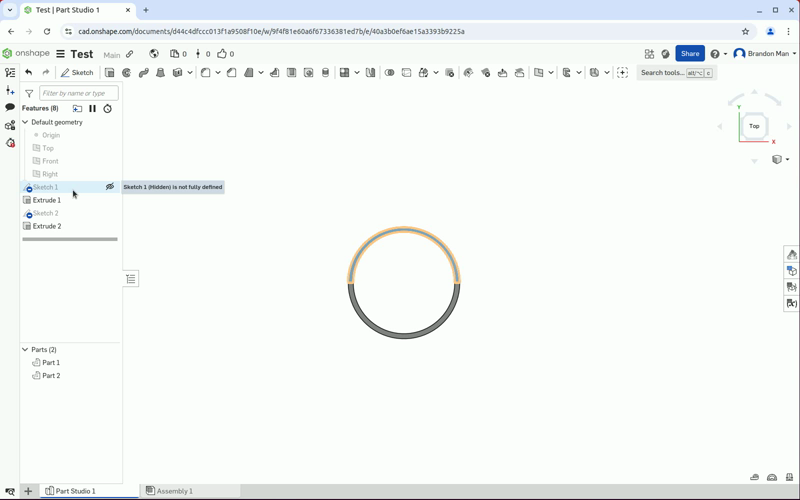
click(73, 189)
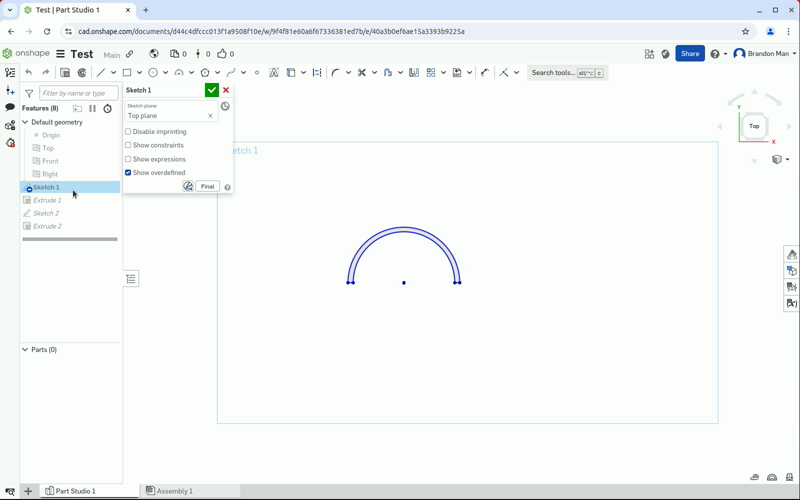
mouse_move(229, 92)
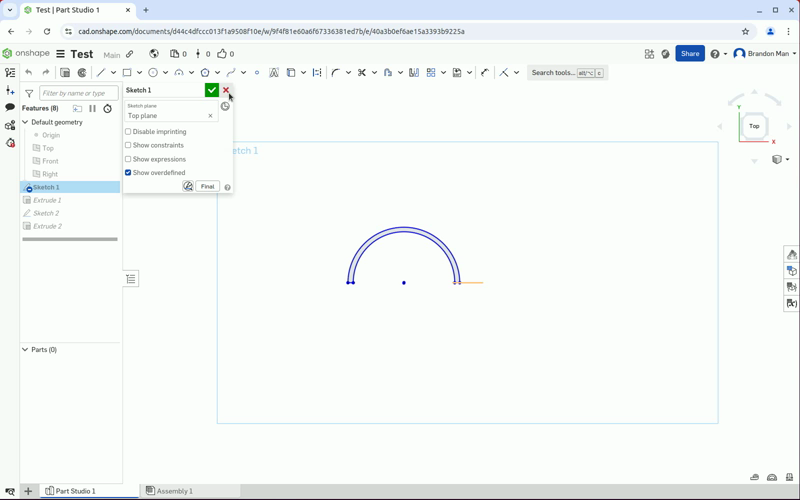
click(229, 92)
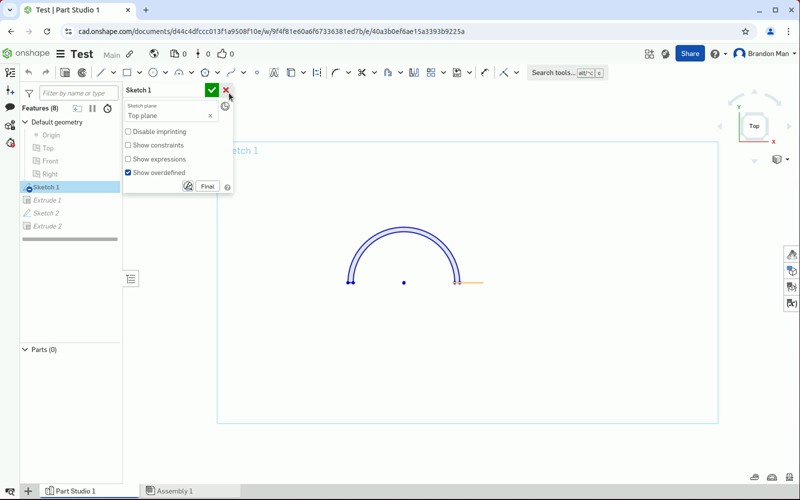
key(shift+s)
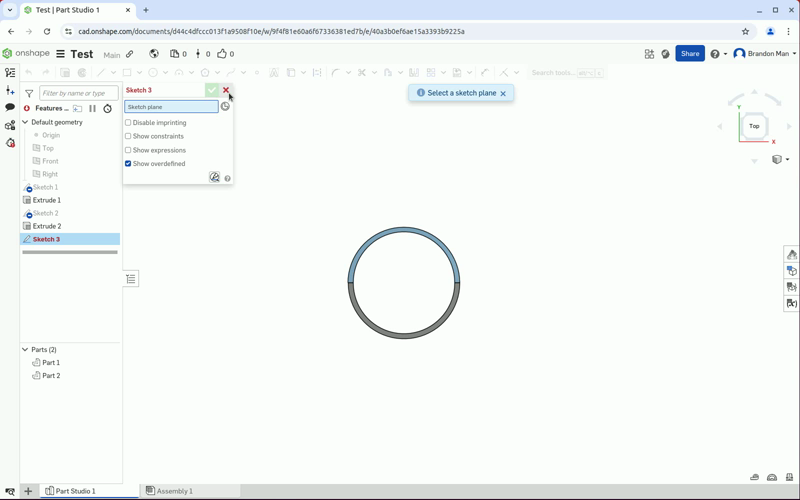
mouse_move(73, 150)
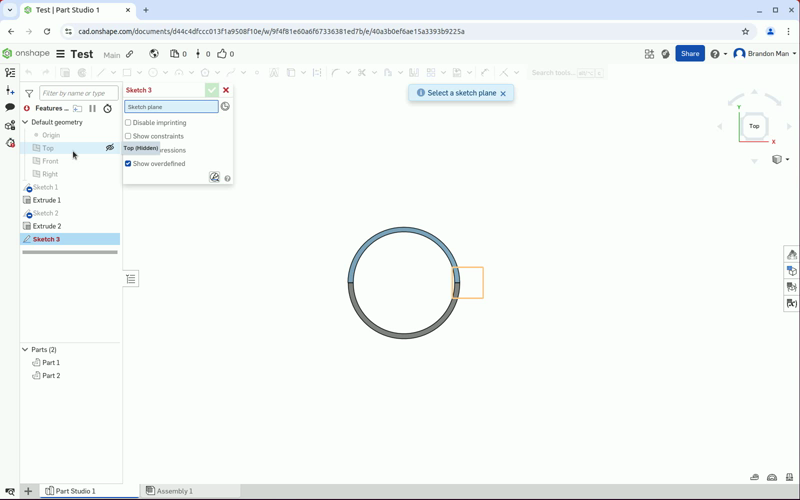
click(73, 150)
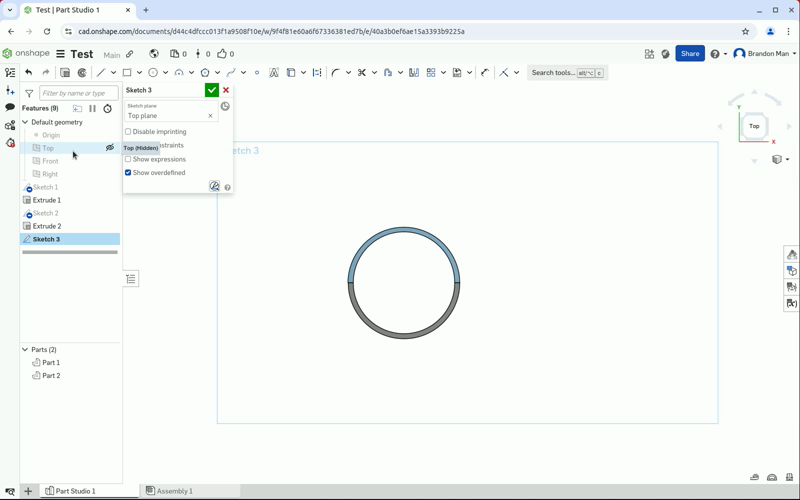
mouse_move(73, 352)
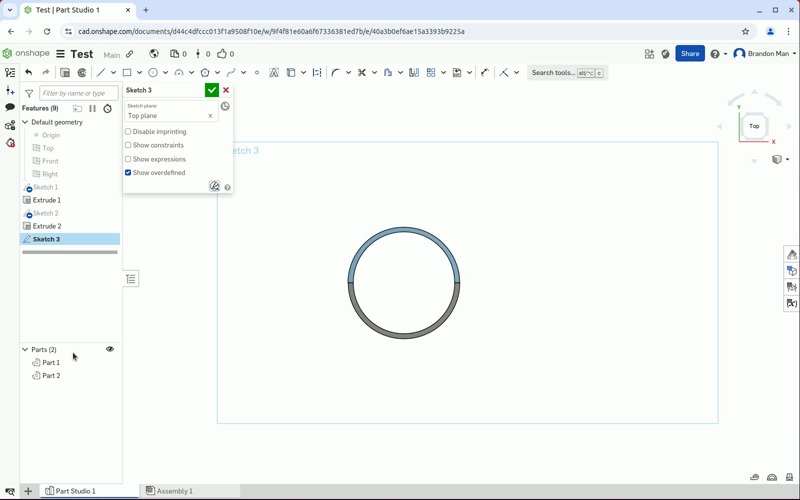
key(y)
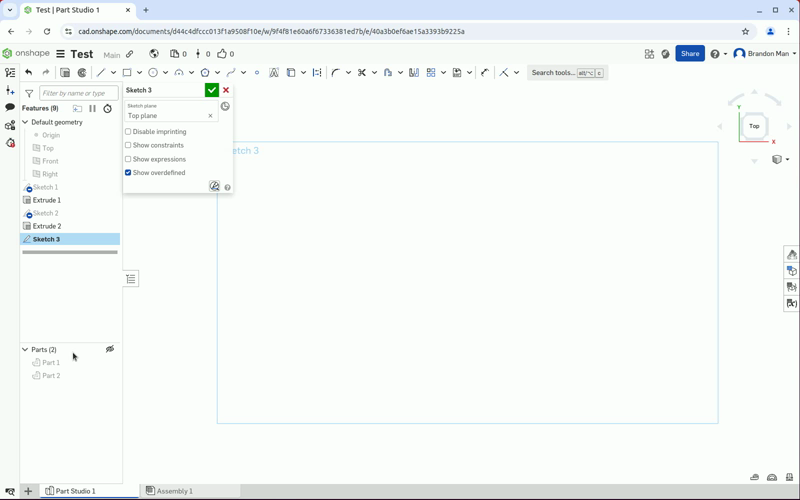
key(l)
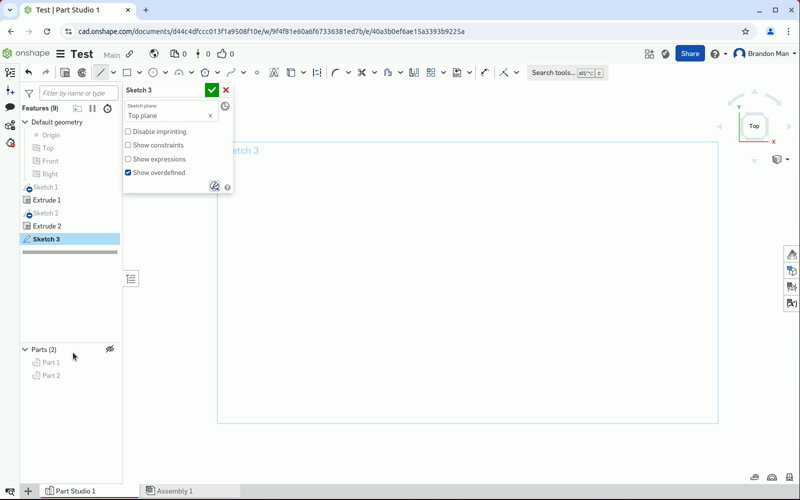
key_down(shift)
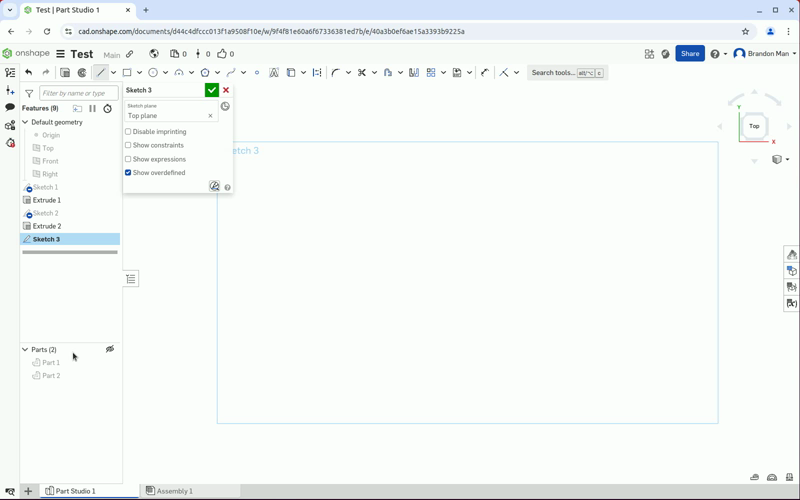
mouse_move(348, 282)
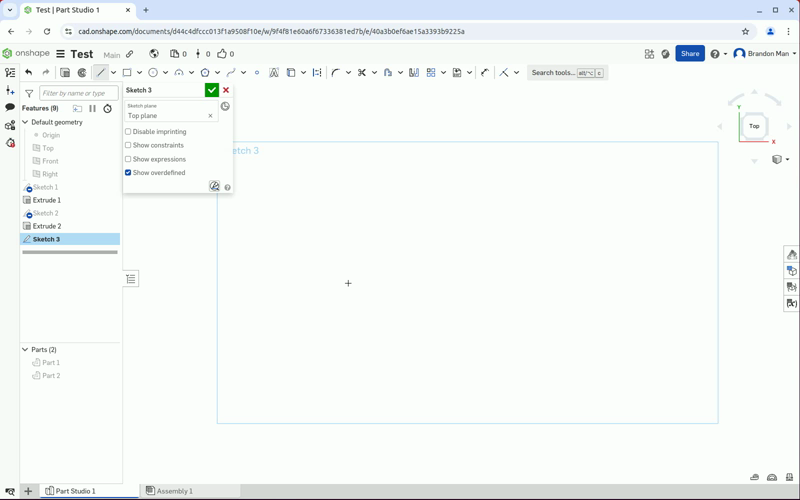
click(348, 282)
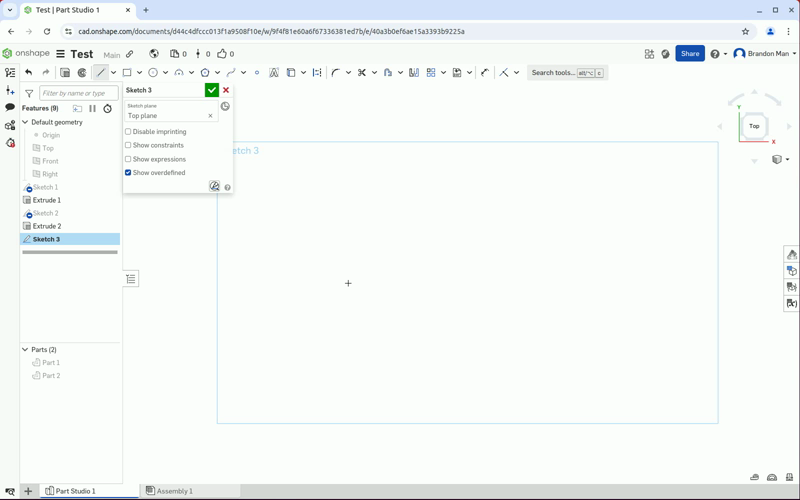
key_up(shift)
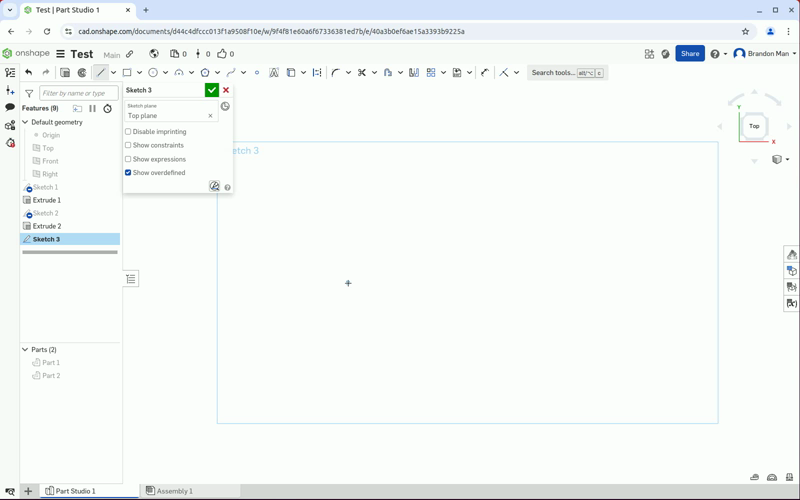
key_down(shift)
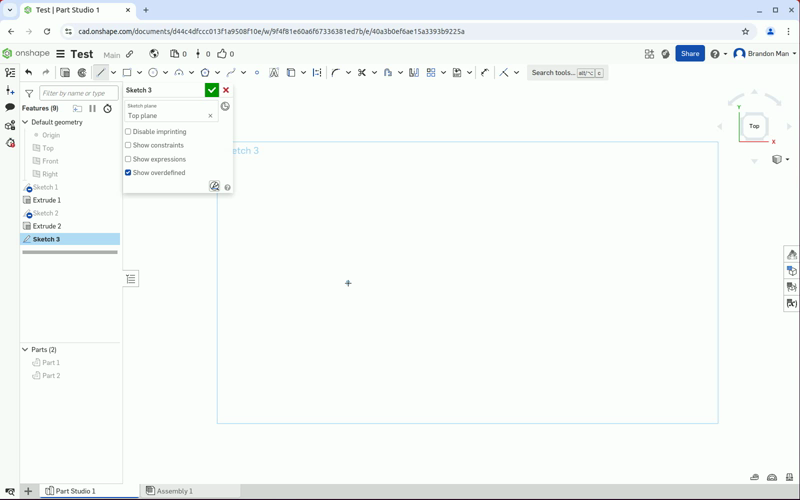
mouse_move(378, 282)
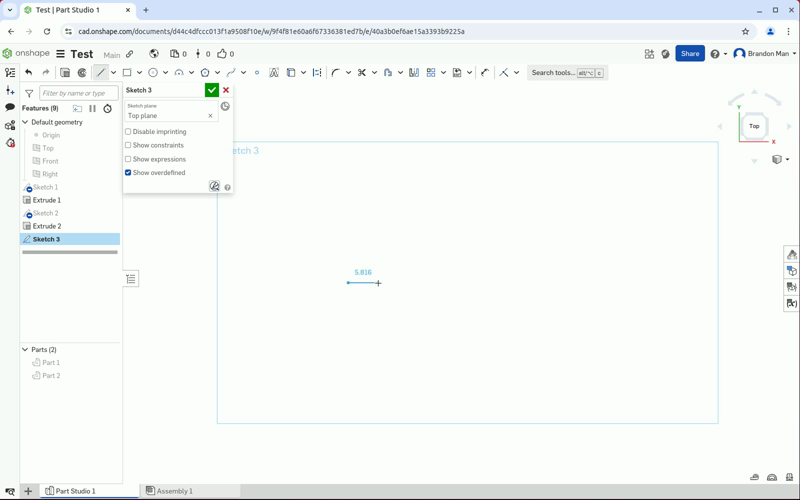
mouse_move(353, 282)
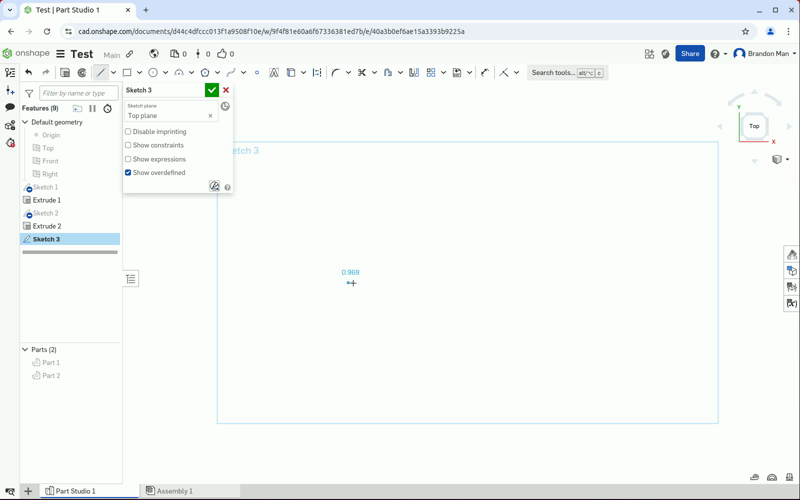
scroll(6)
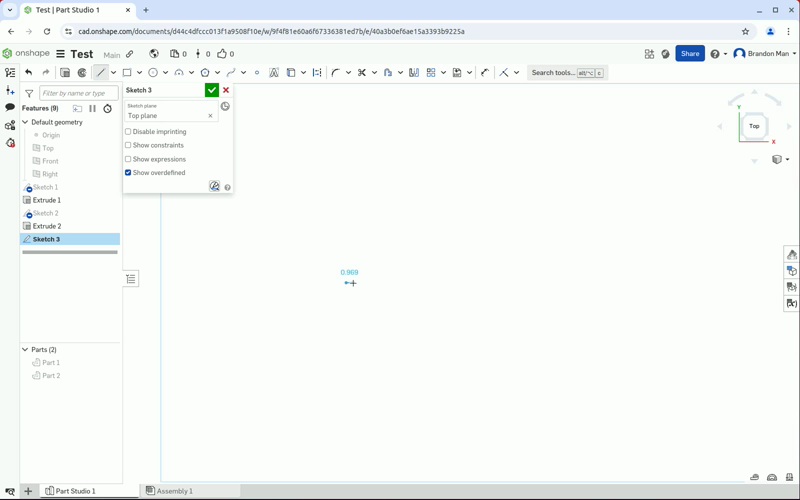
scroll(6)
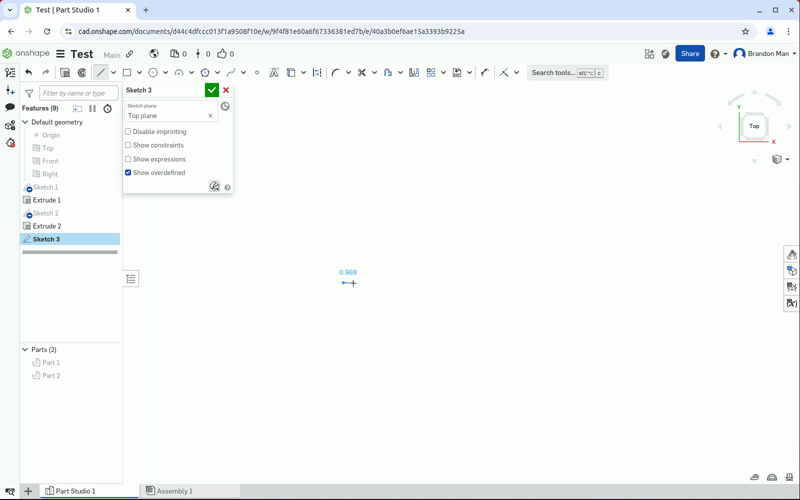
scroll(6)
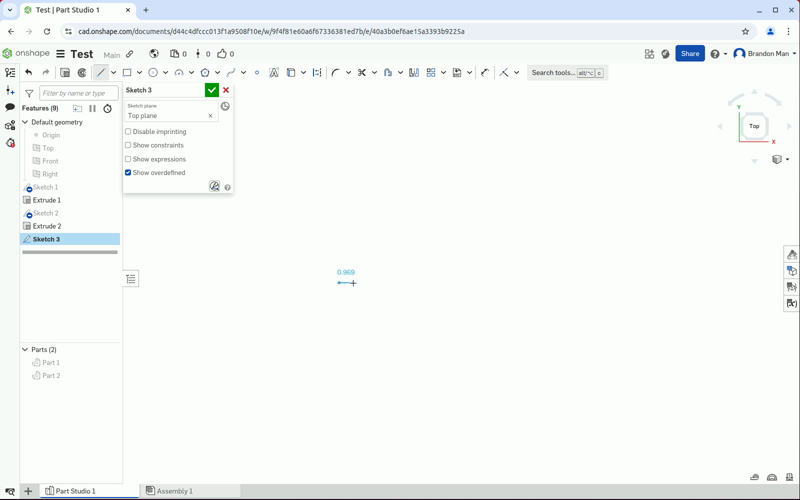
scroll(6)
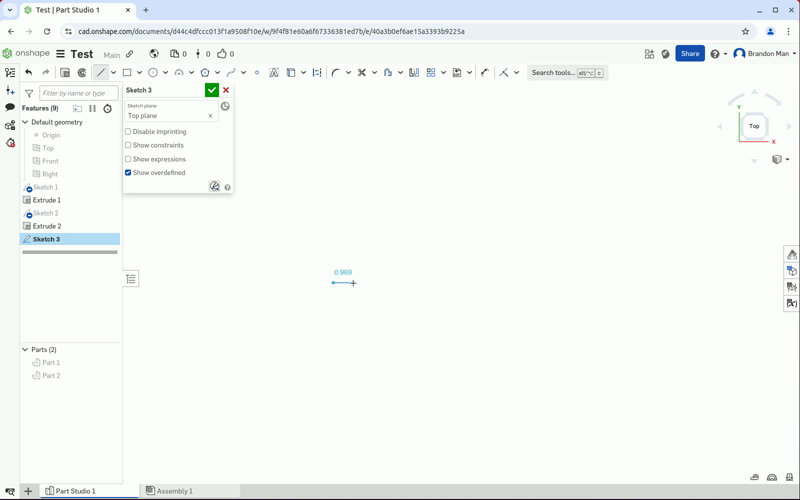
scroll(6)
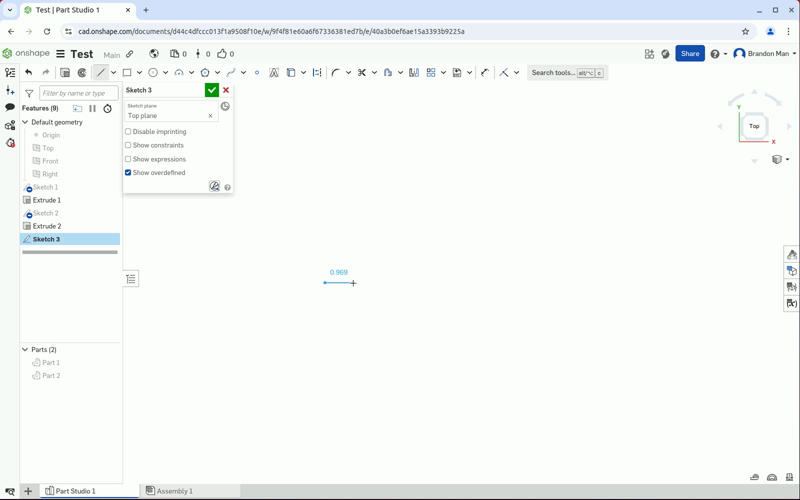
scroll(6)
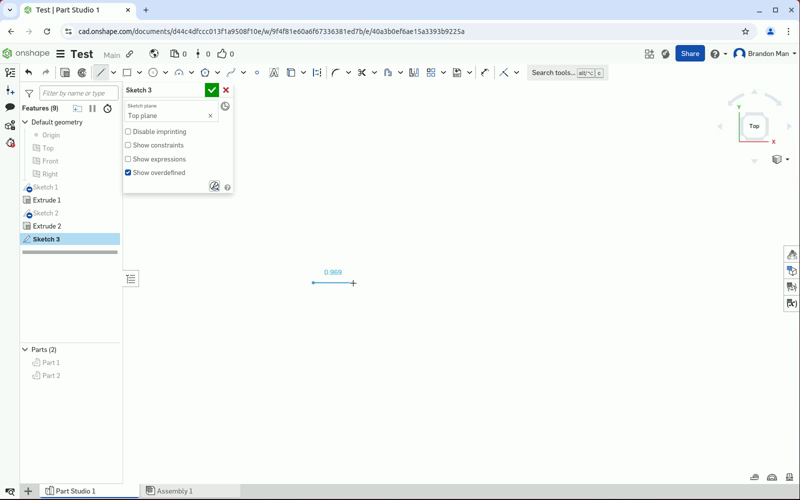
scroll(6)
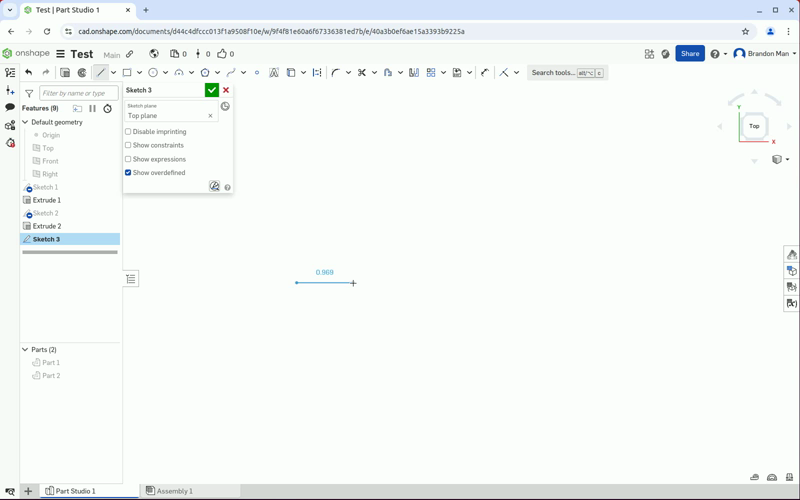
click(353, 282)
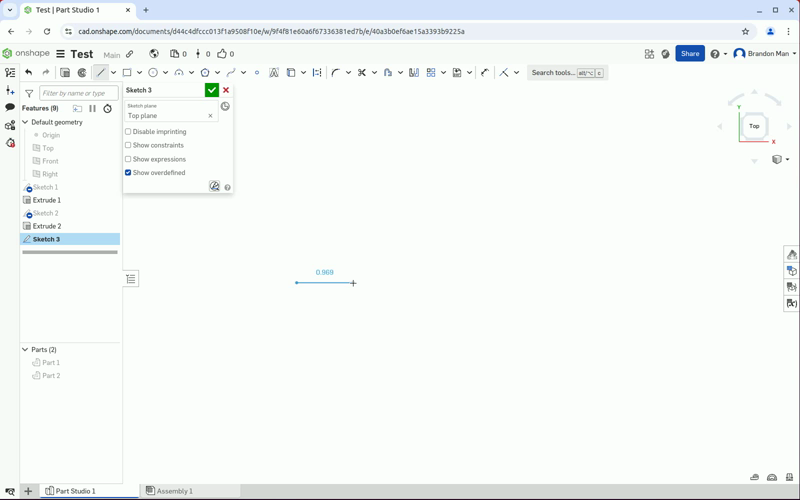
scroll(-6)
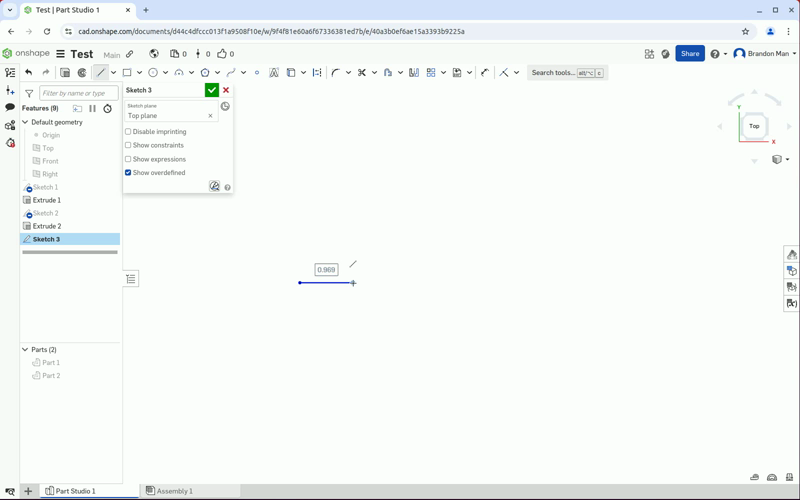
scroll(-6)
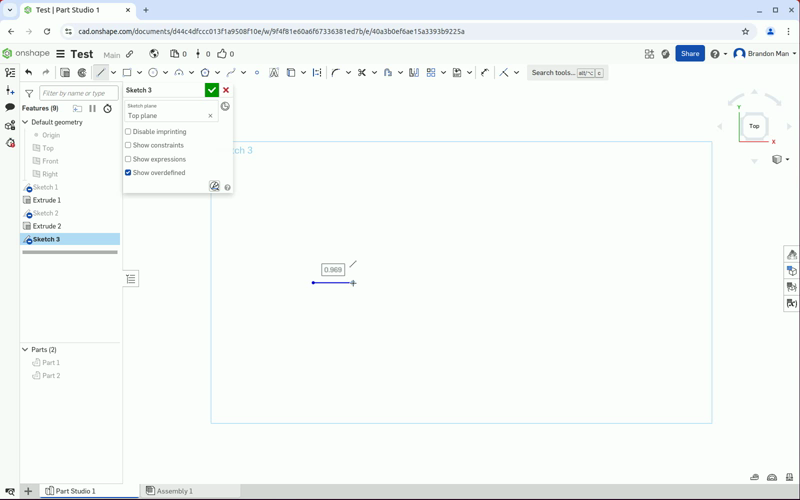
scroll(-6)
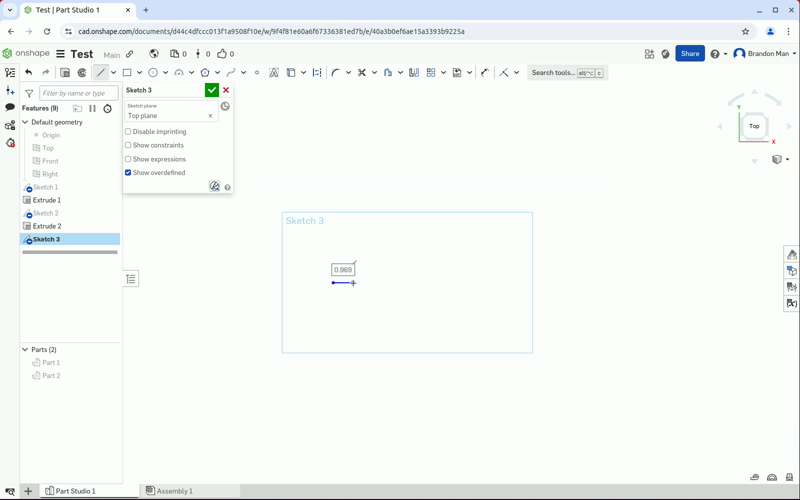
scroll(-6)
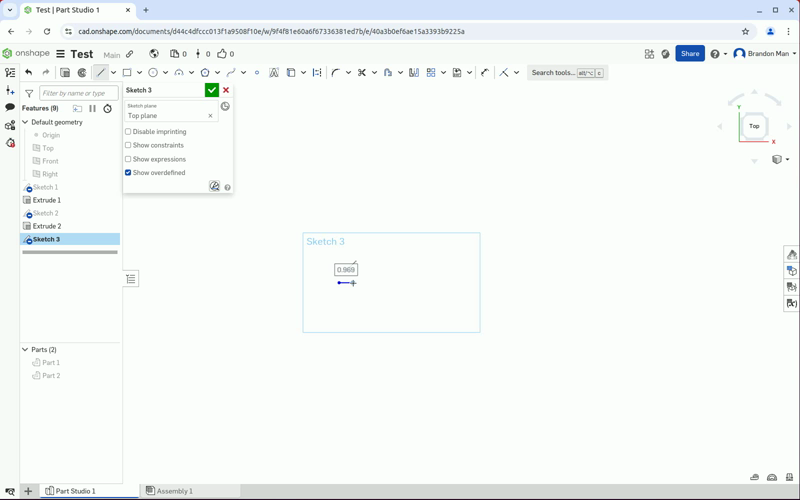
scroll(-6)
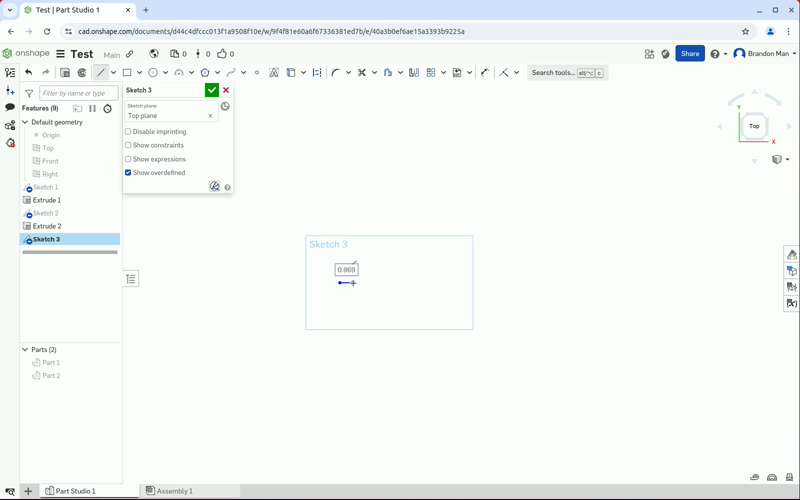
scroll(-6)
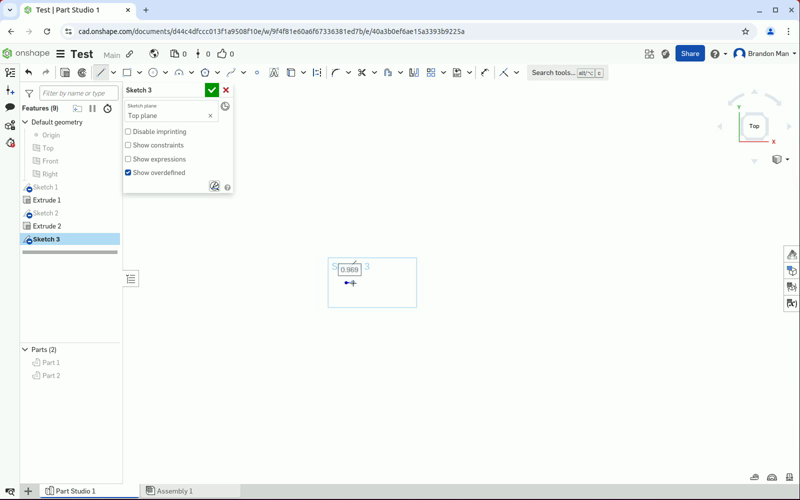
scroll(-6)
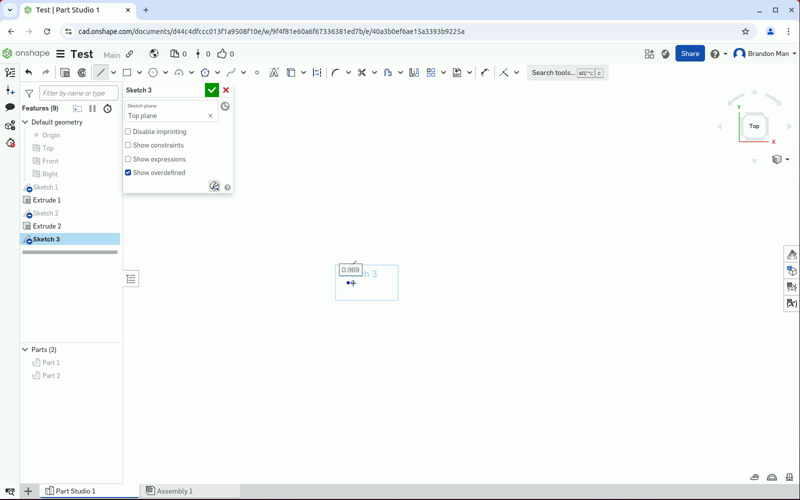
key_up(shift)
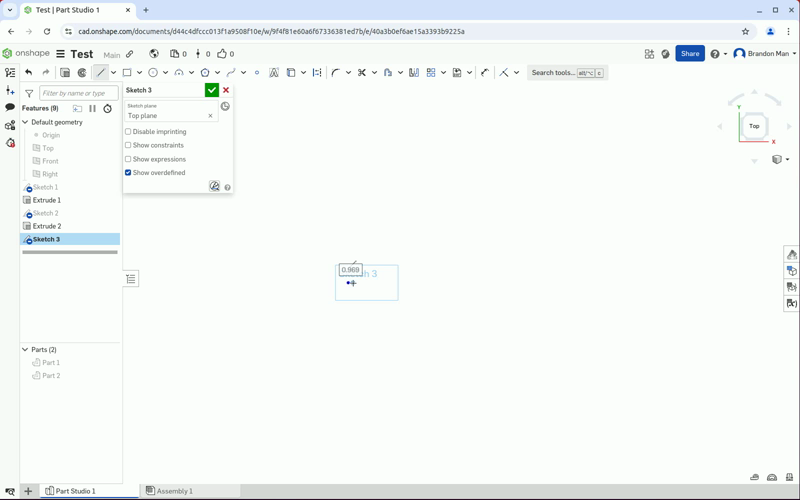
key(esc)
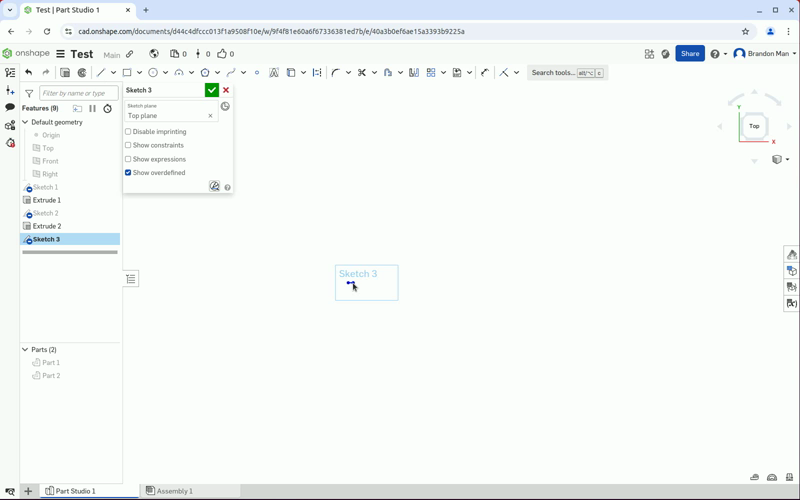
key(a)
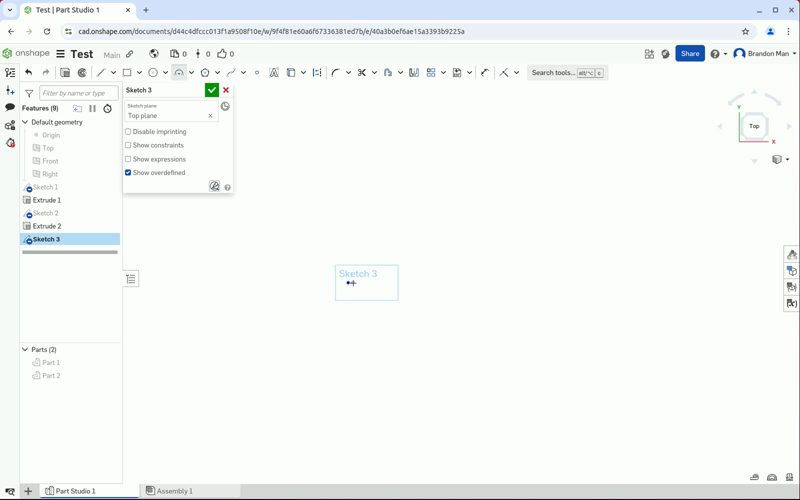
mouse_move(353, 282)
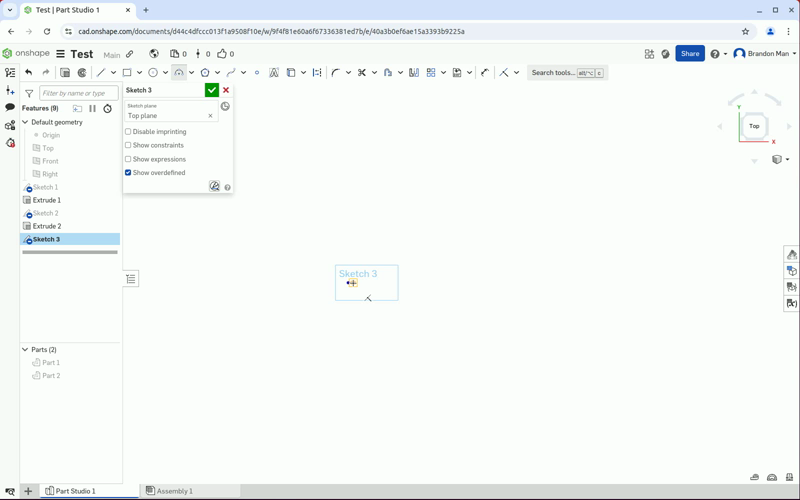
click(353, 282)
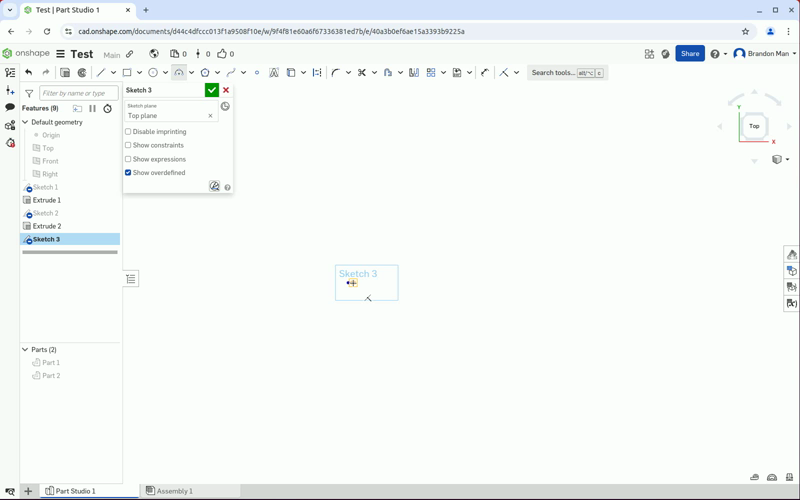
key_down(shift)
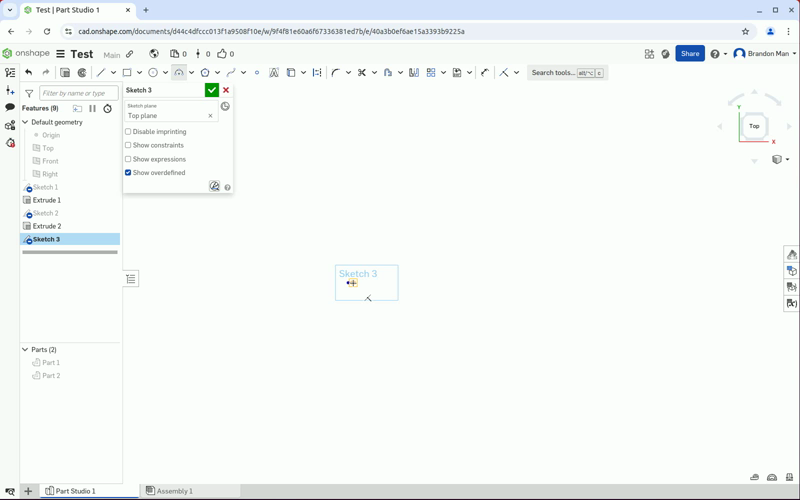
mouse_move(454, 282)
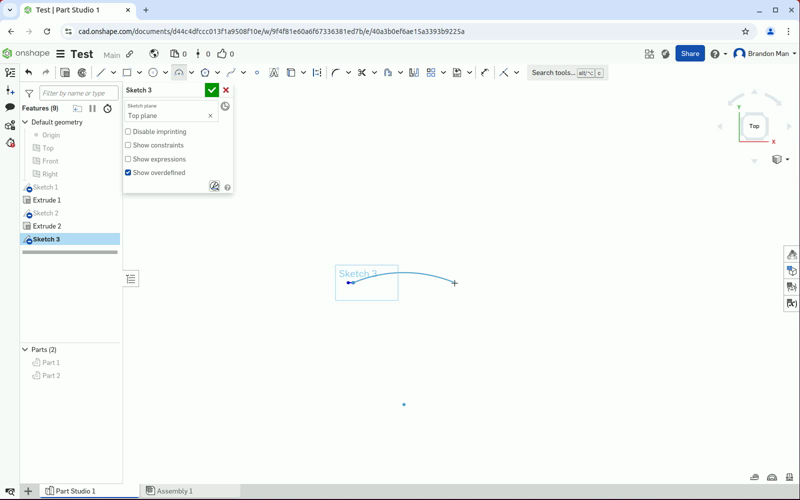
click(454, 282)
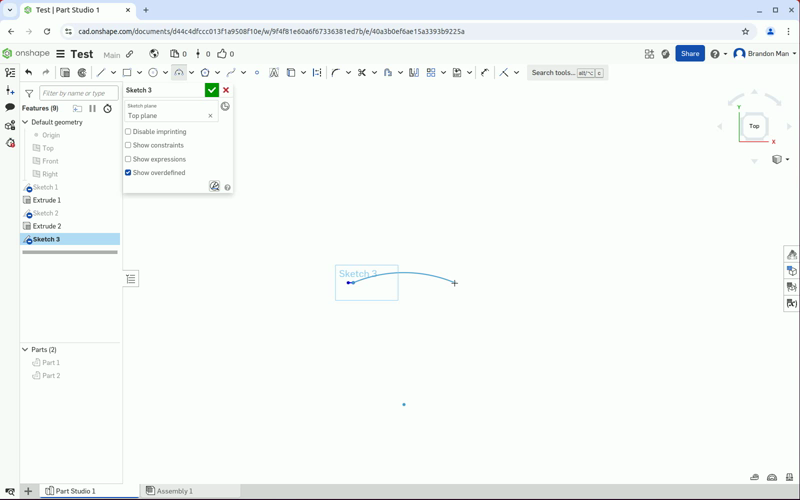
mouse_move(404, 231)
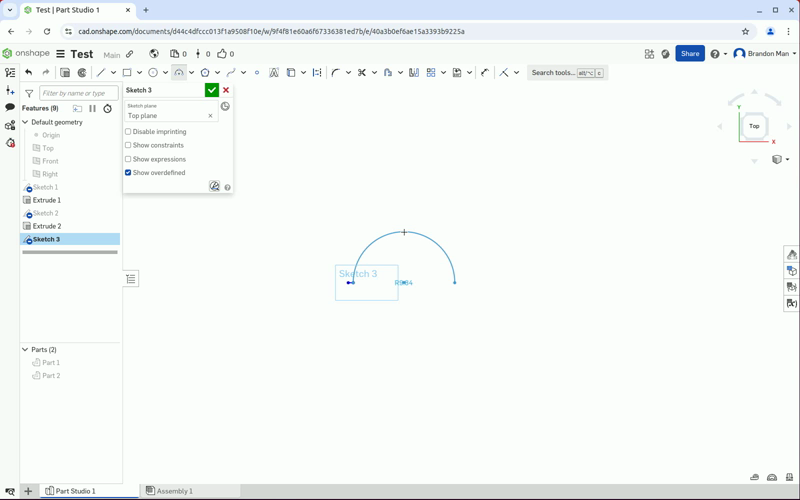
click(404, 231)
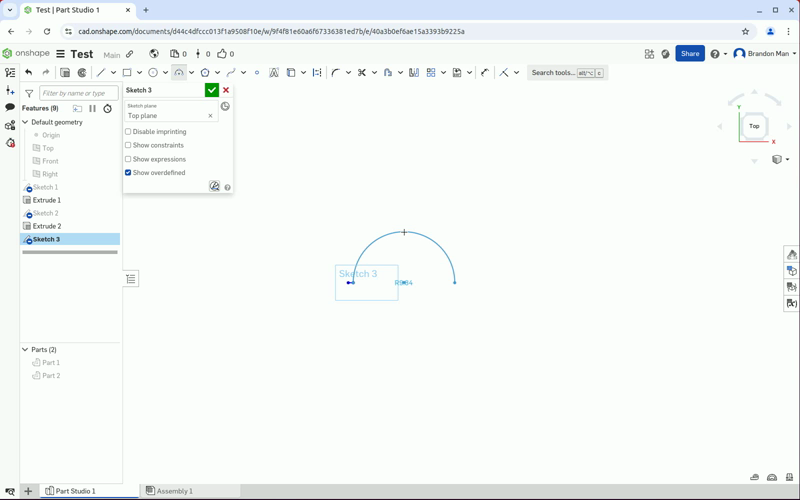
key_up(shift)
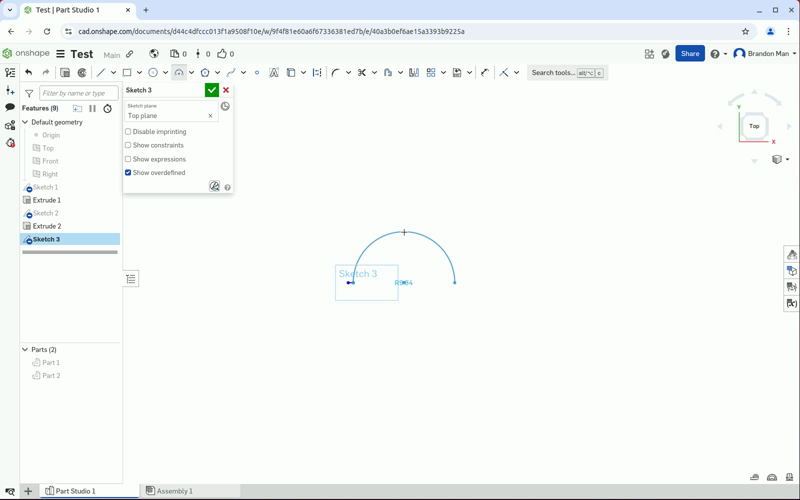
key(esc)
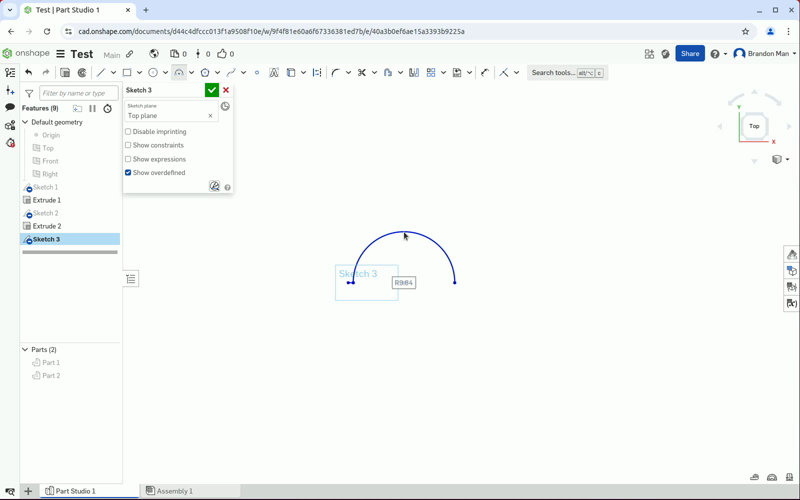
key(l)
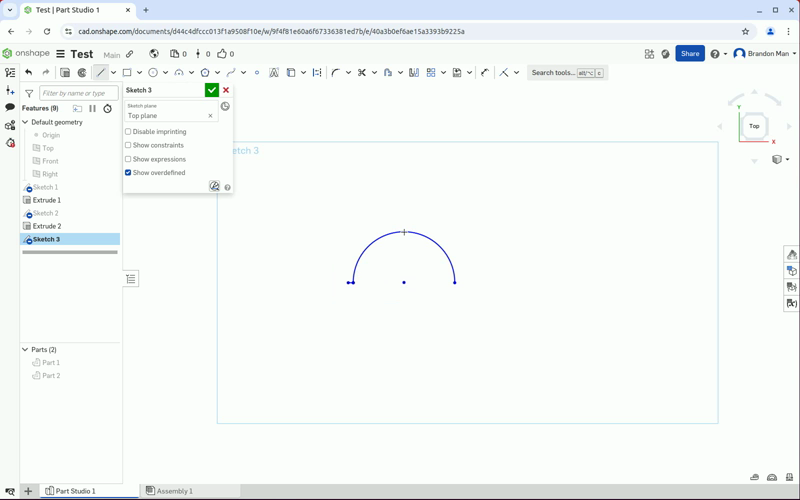
mouse_move(454, 282)
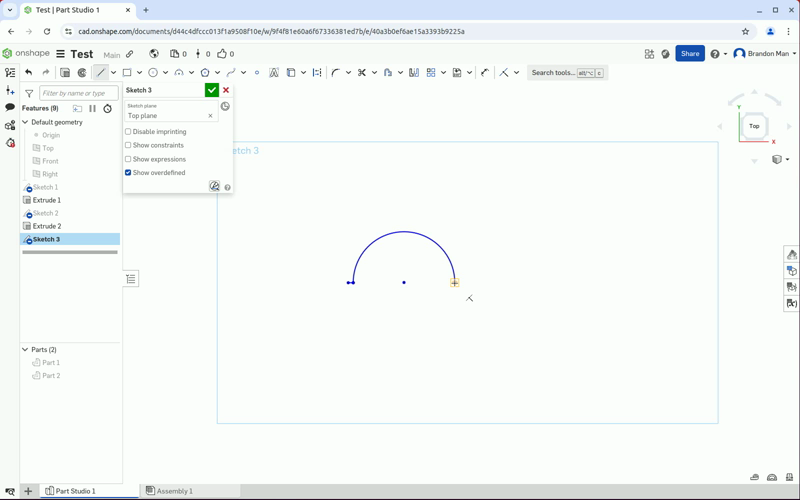
click(454, 282)
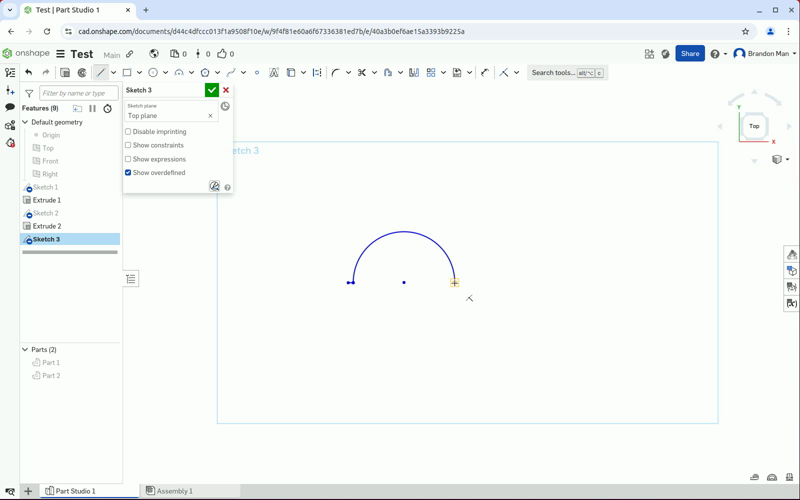
key_down(shift)
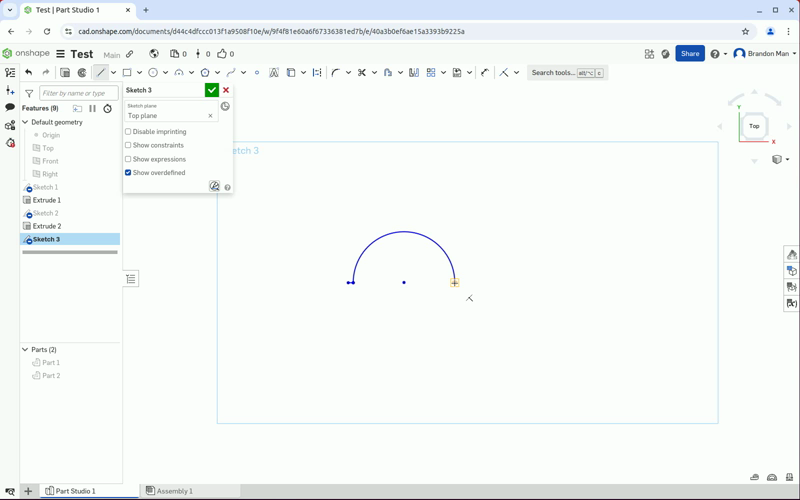
mouse_move(484, 282)
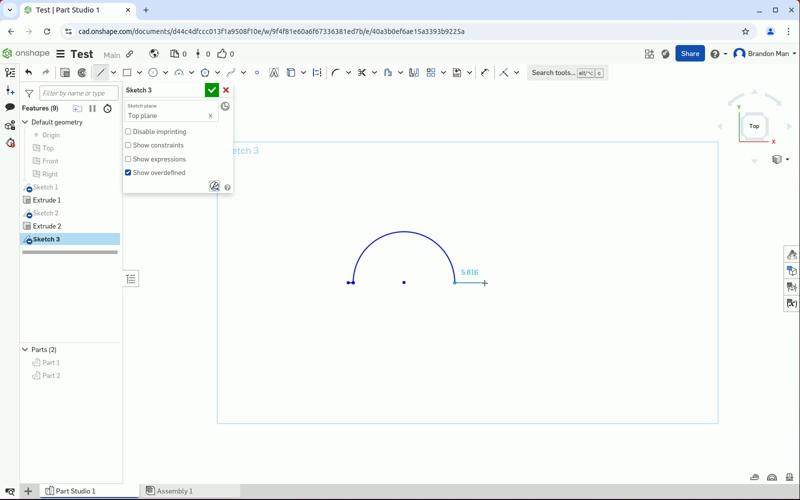
mouse_move(459, 282)
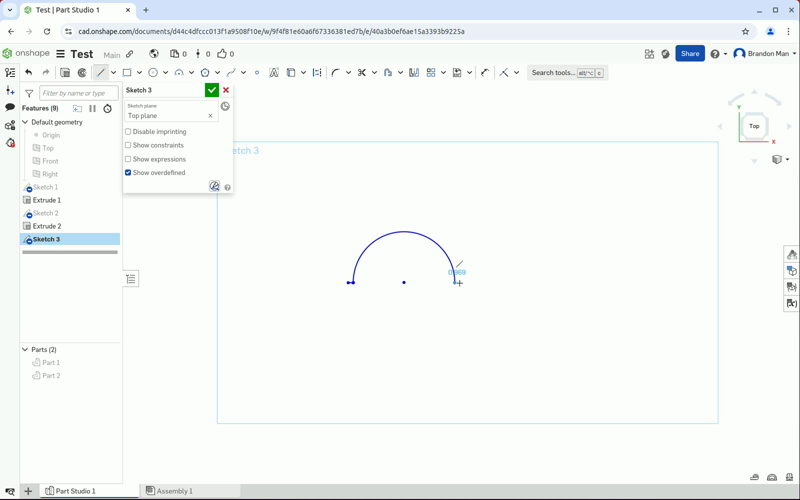
scroll(6)
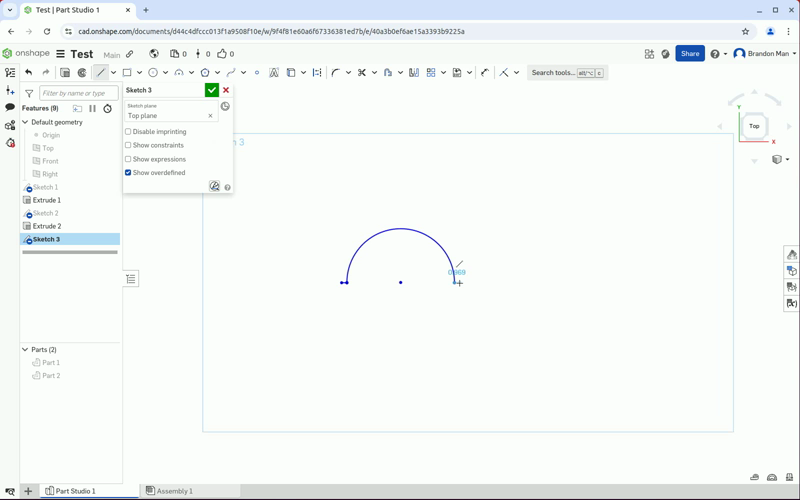
scroll(6)
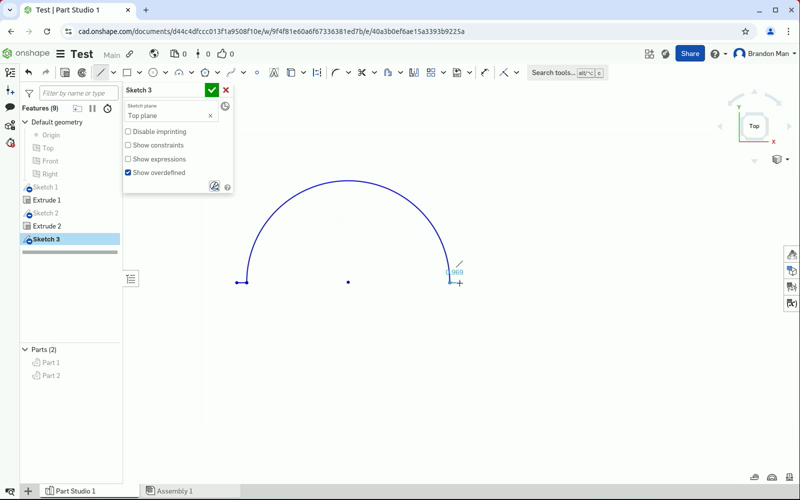
scroll(6)
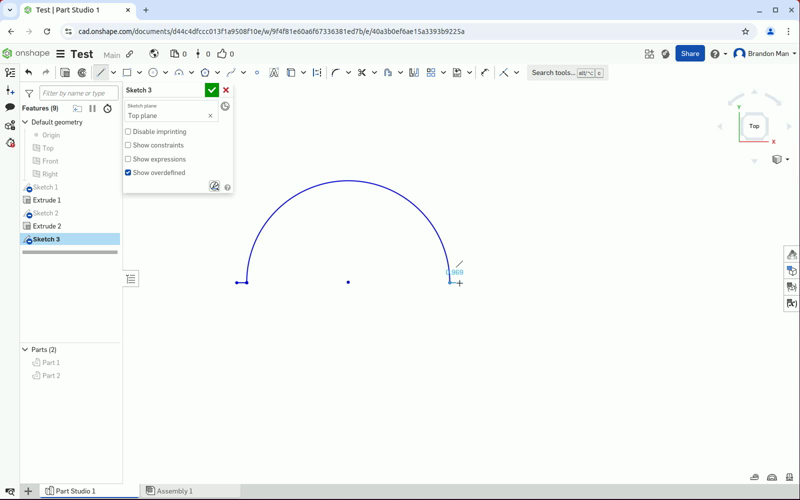
scroll(6)
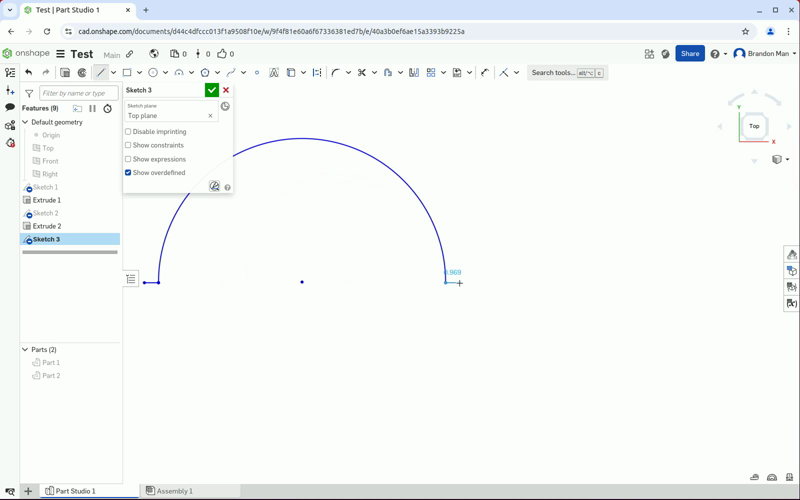
scroll(6)
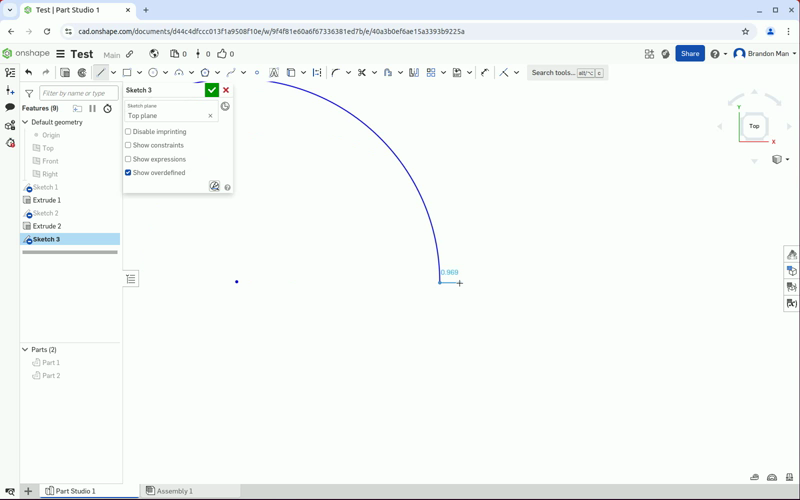
scroll(6)
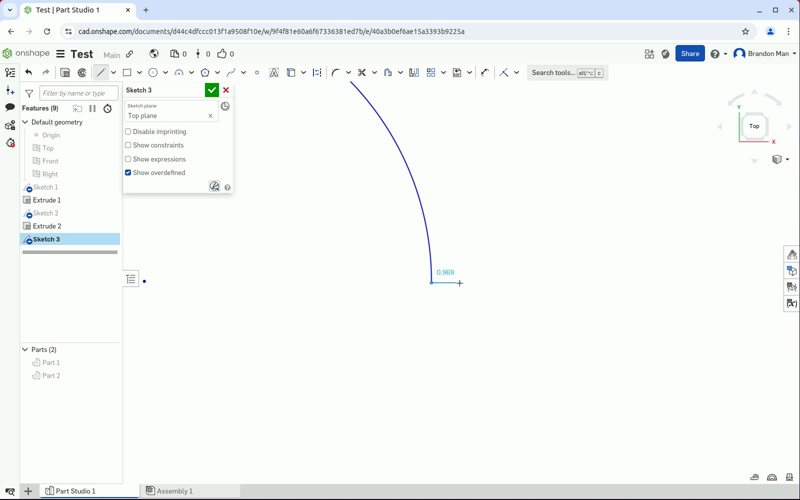
scroll(6)
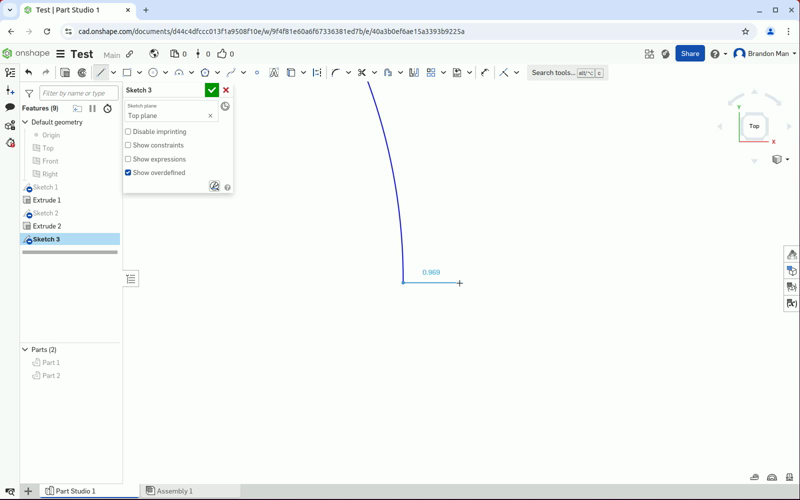
click(459, 282)
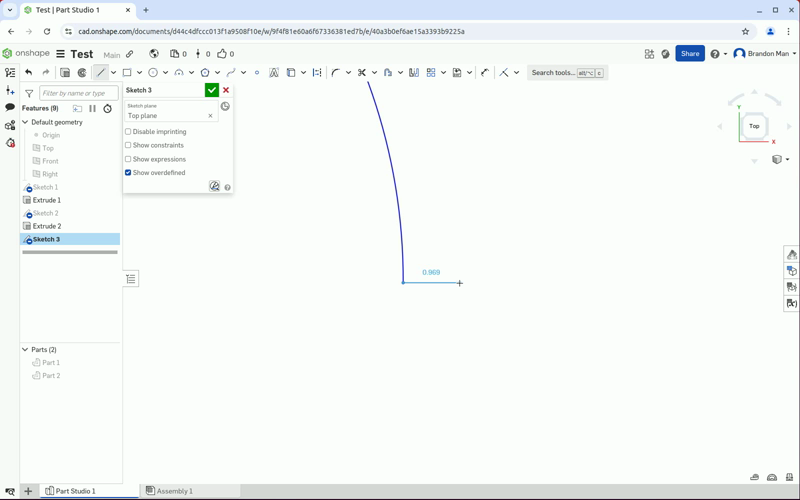
scroll(-6)
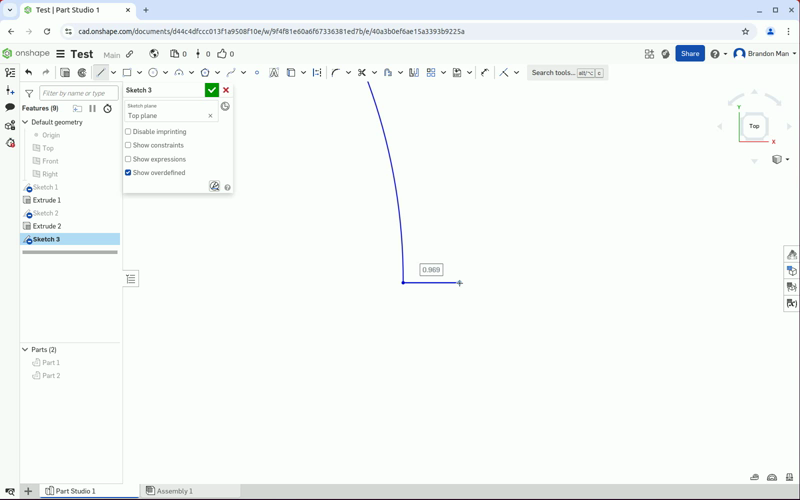
scroll(-6)
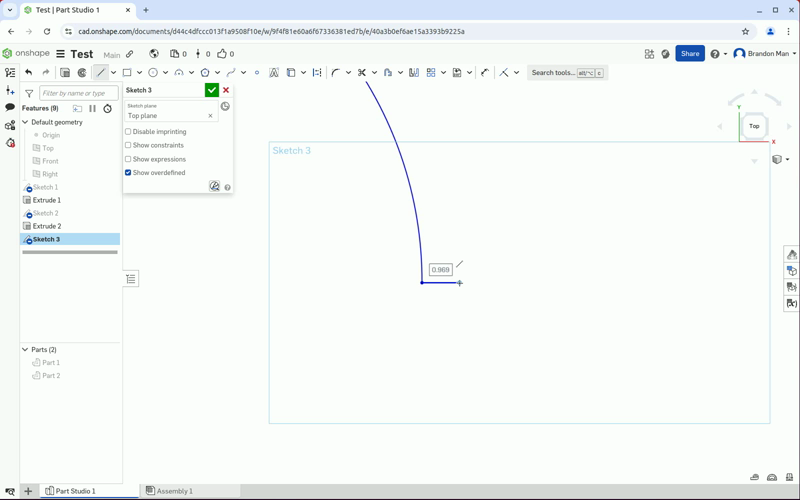
scroll(-6)
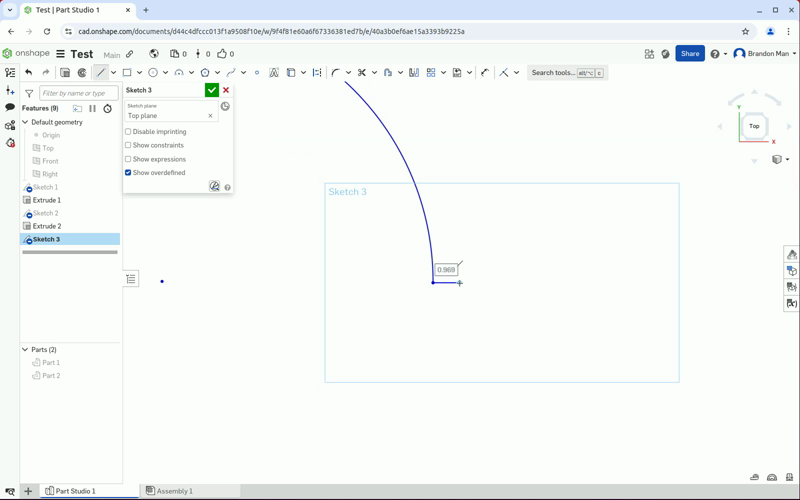
scroll(-6)
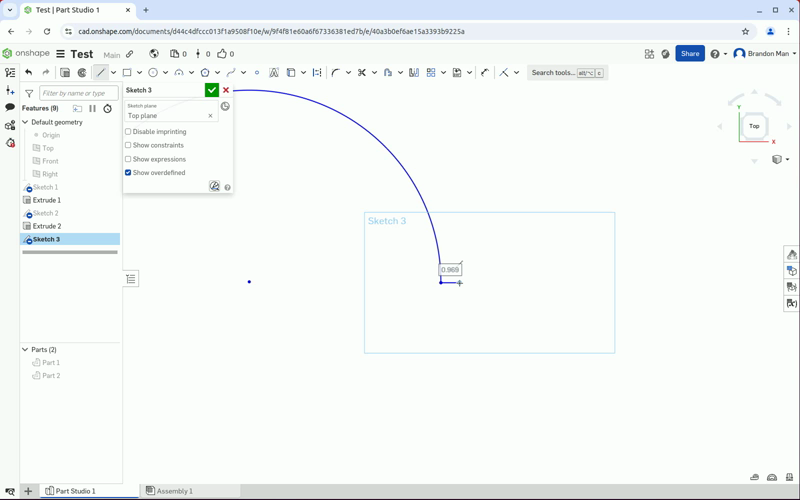
scroll(-6)
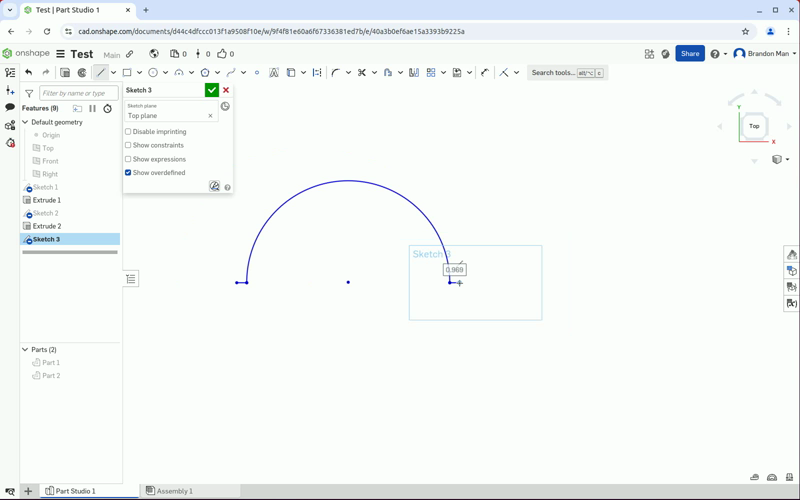
scroll(-6)
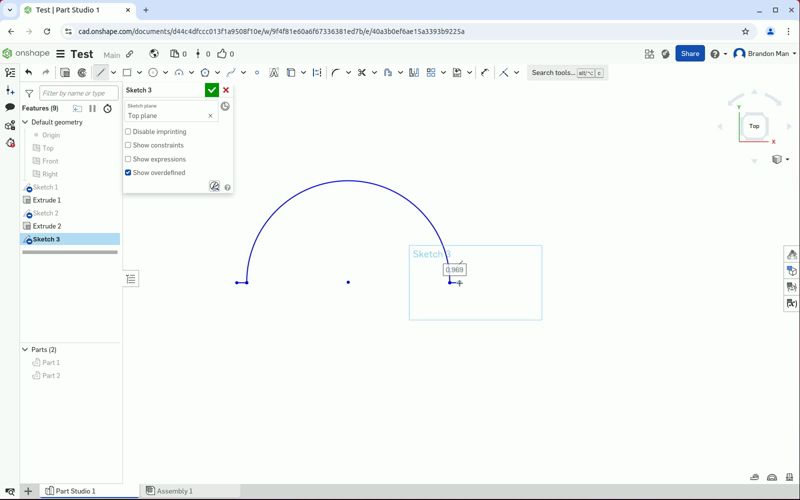
scroll(-6)
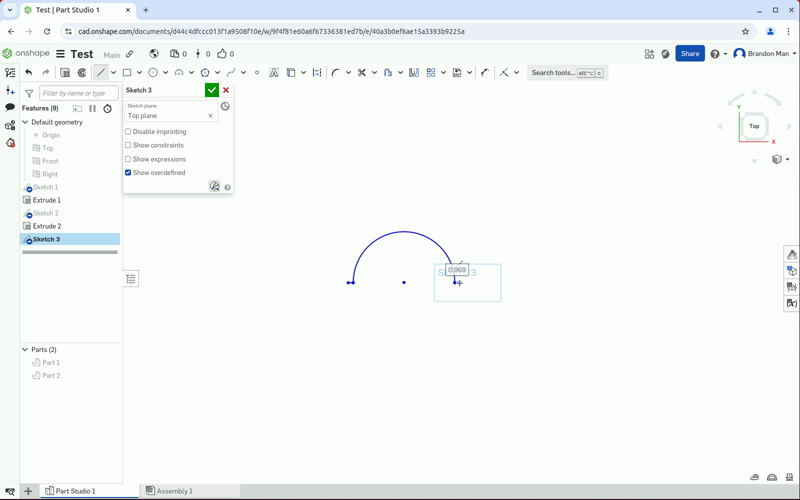
key_up(shift)
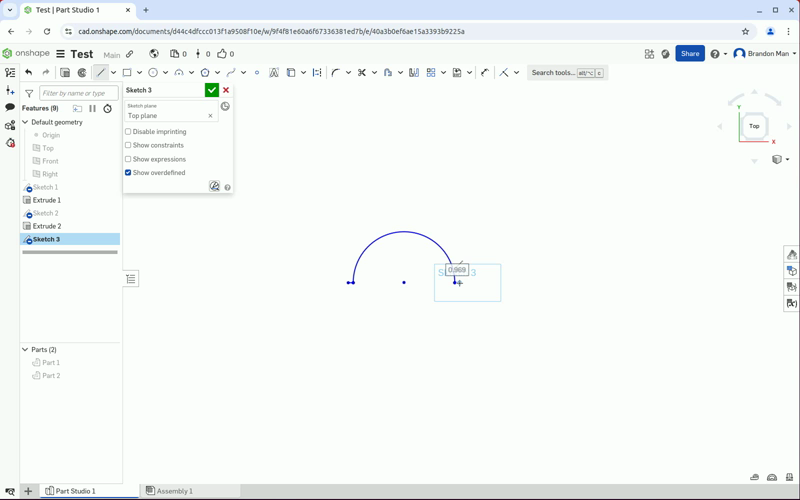
key(esc)
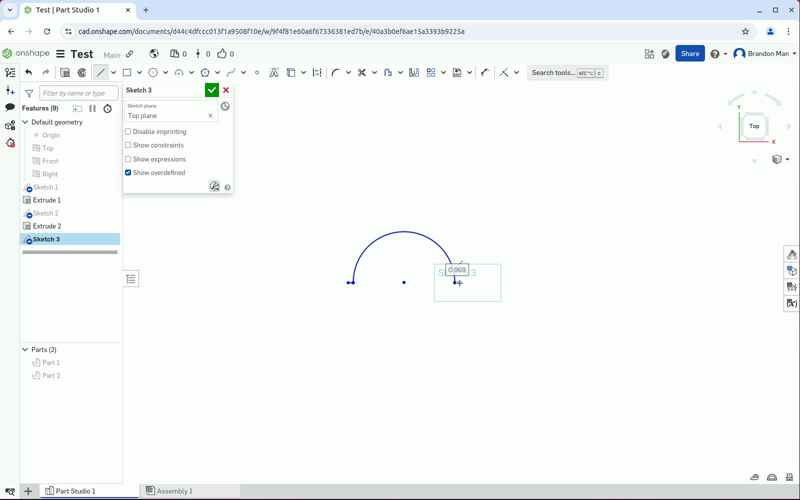
key(a)
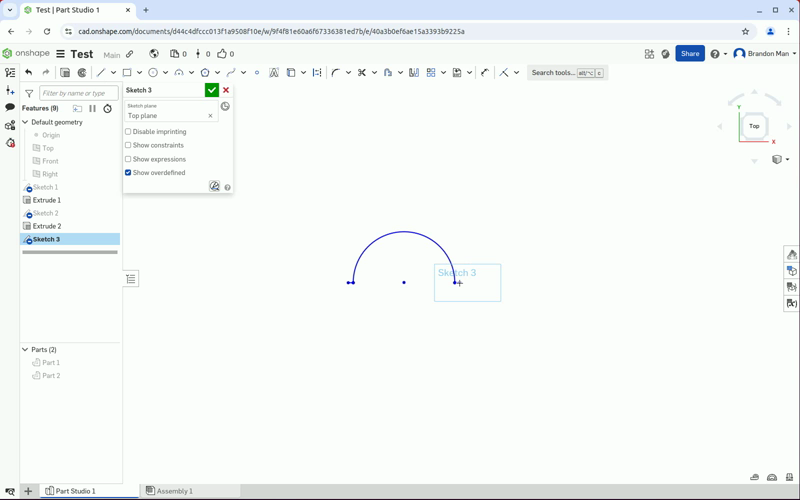
mouse_move(459, 282)
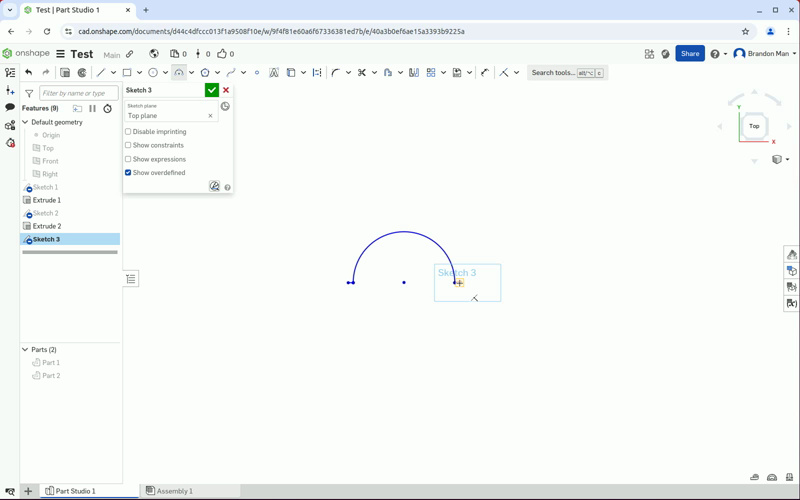
click(459, 282)
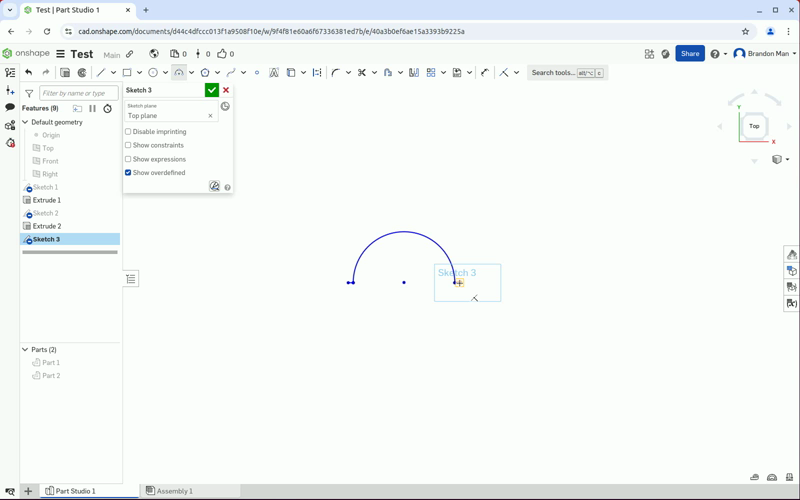
mouse_move(348, 282)
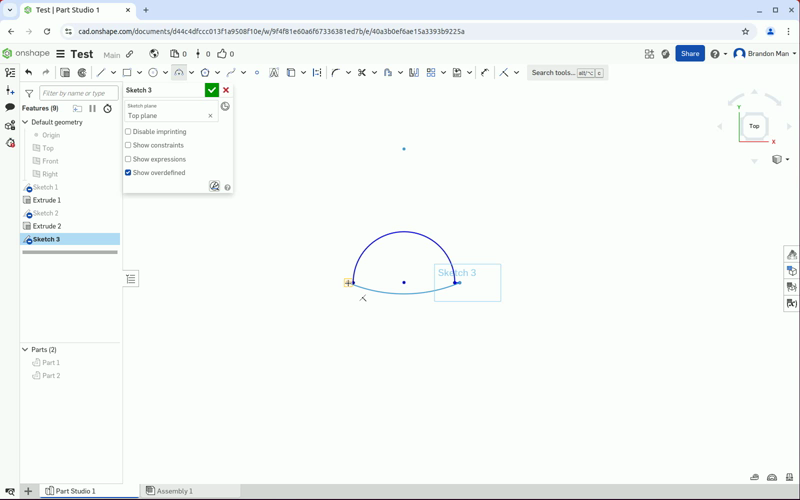
click(348, 282)
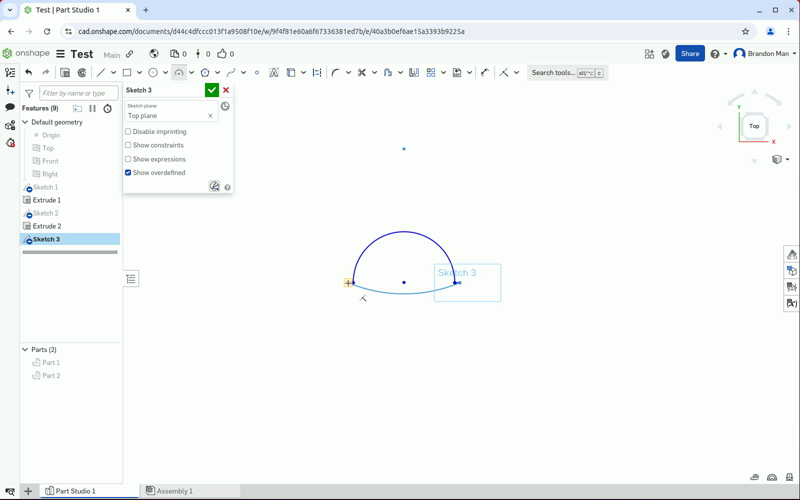
key_down(shift)
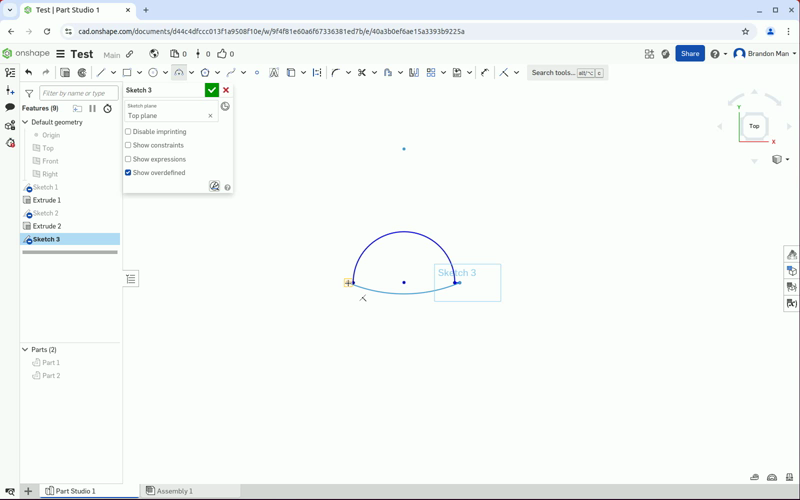
mouse_move(404, 227)
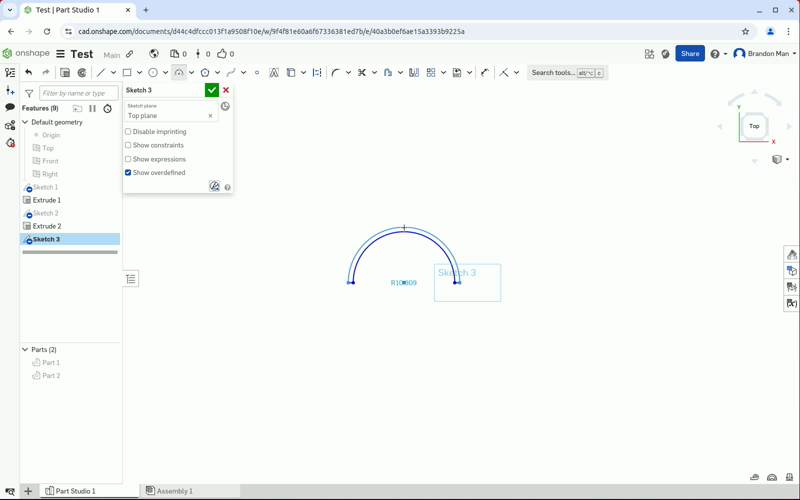
click(404, 227)
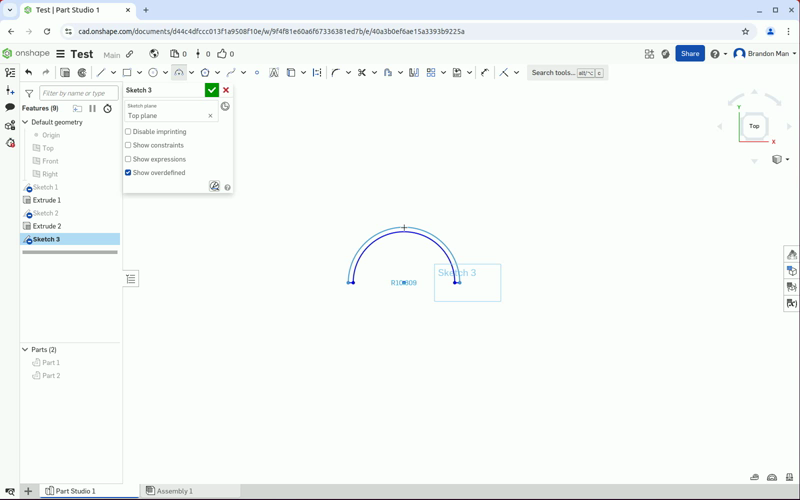
key_up(shift)
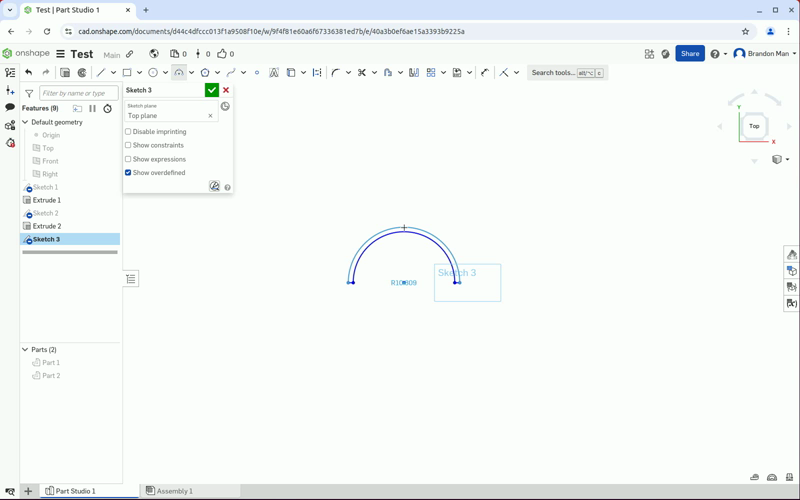
key(esc)
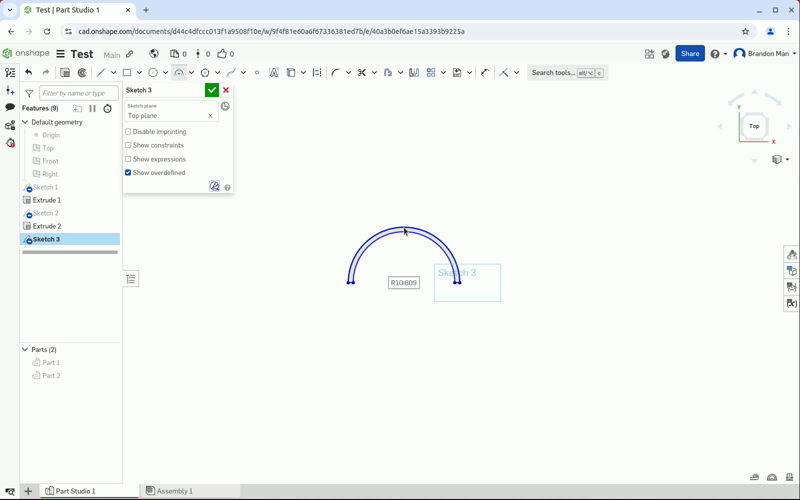
mouse_move(421, 277)
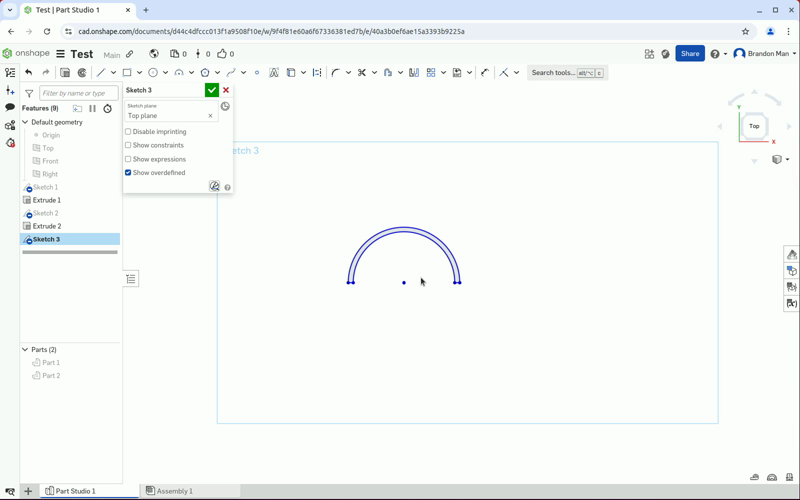
scroll(6)
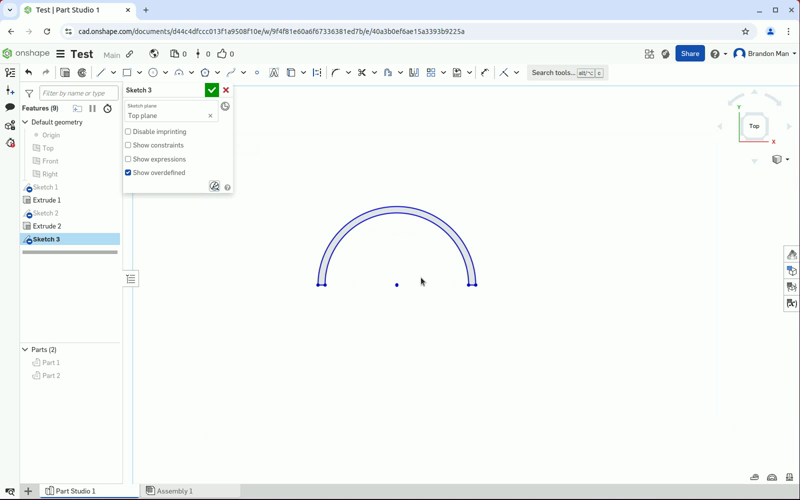
scroll(6)
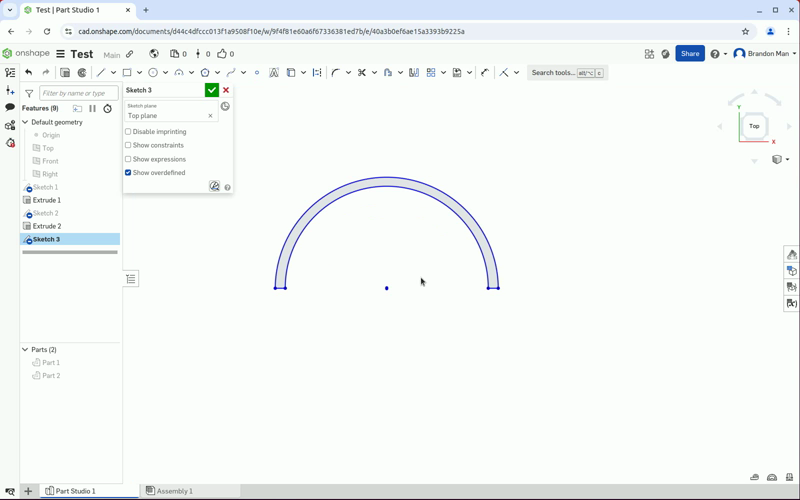
scroll(6)
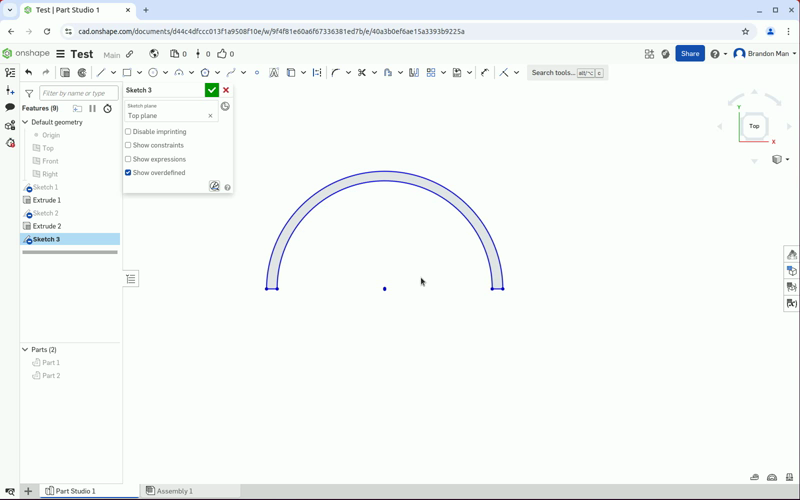
scroll(6)
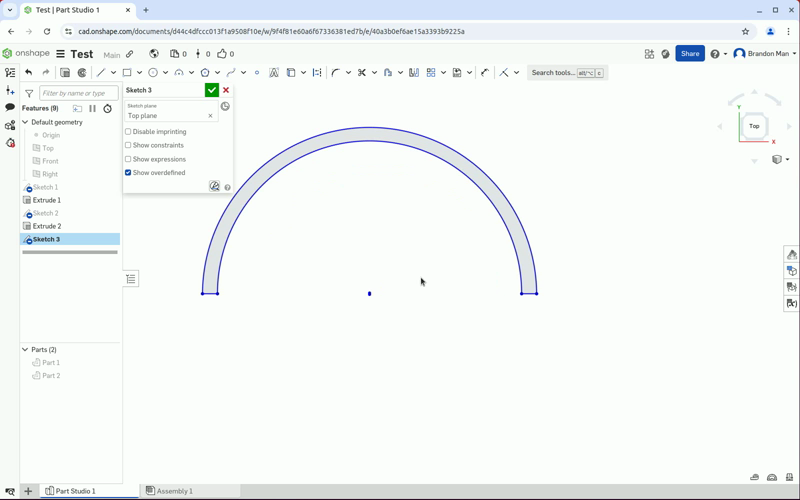
scroll(6)
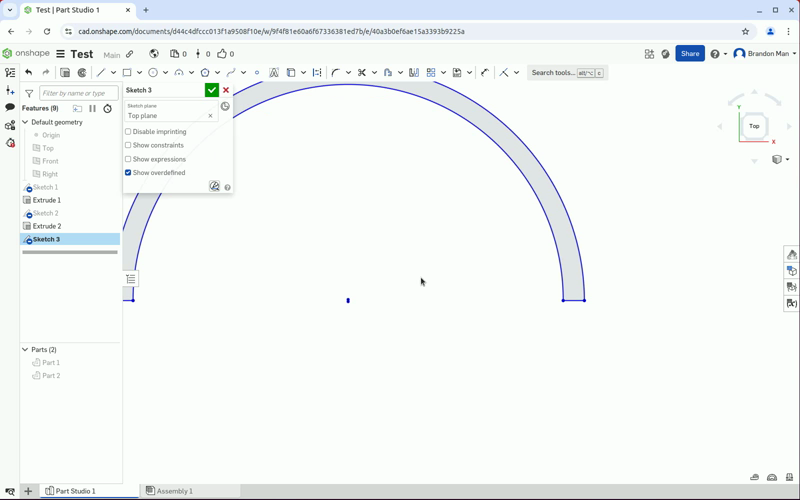
scroll(6)
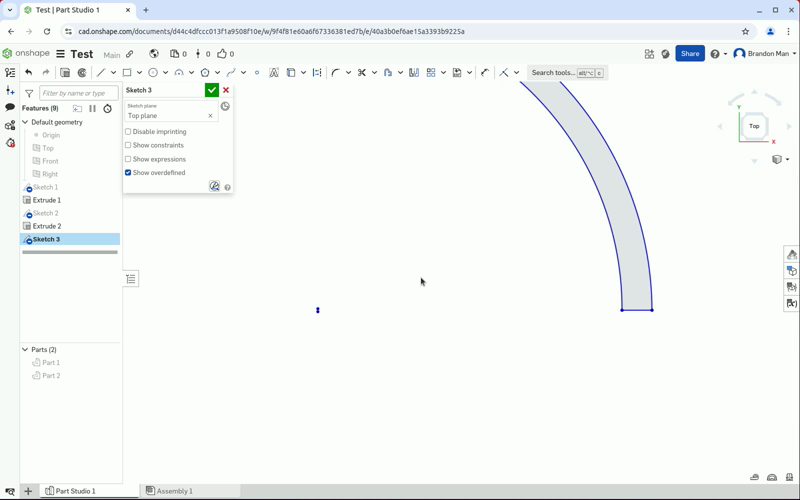
scroll(6)
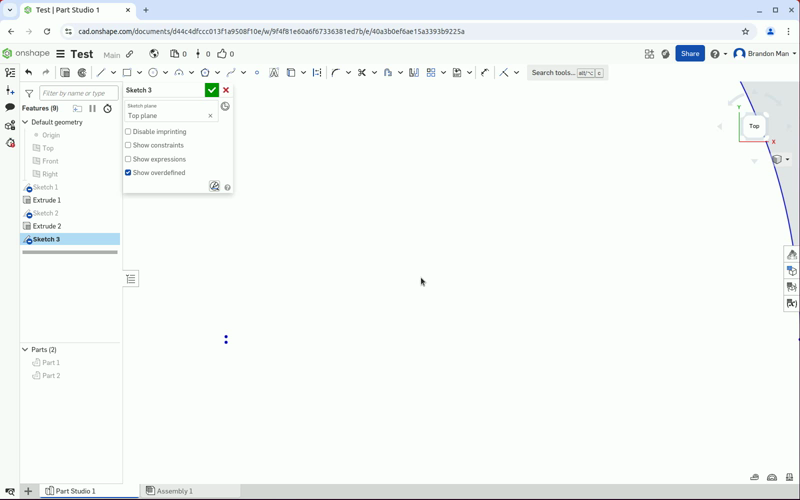
click(421, 277)
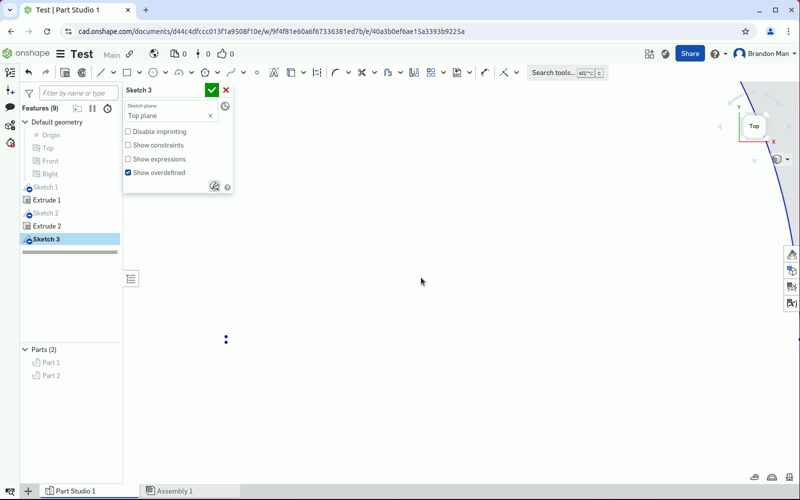
scroll(-6)
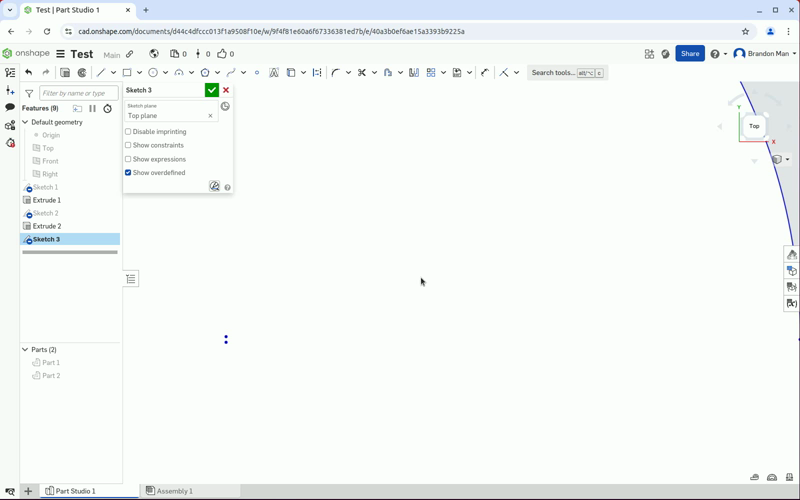
scroll(-6)
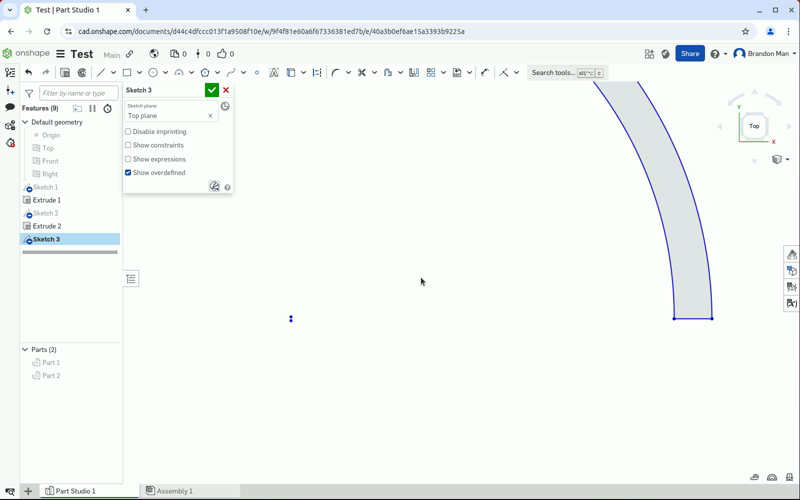
scroll(-6)
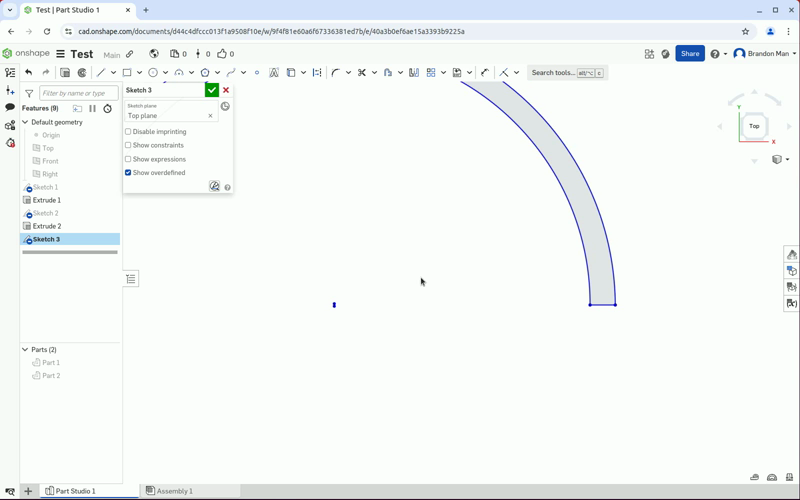
scroll(-6)
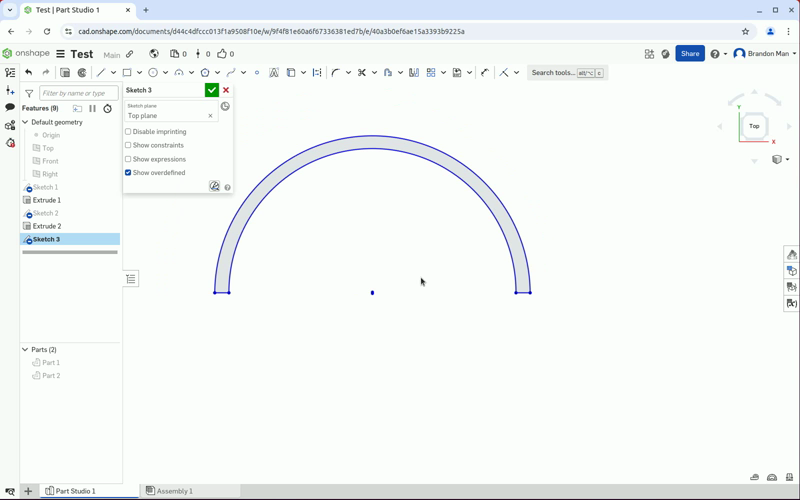
scroll(-6)
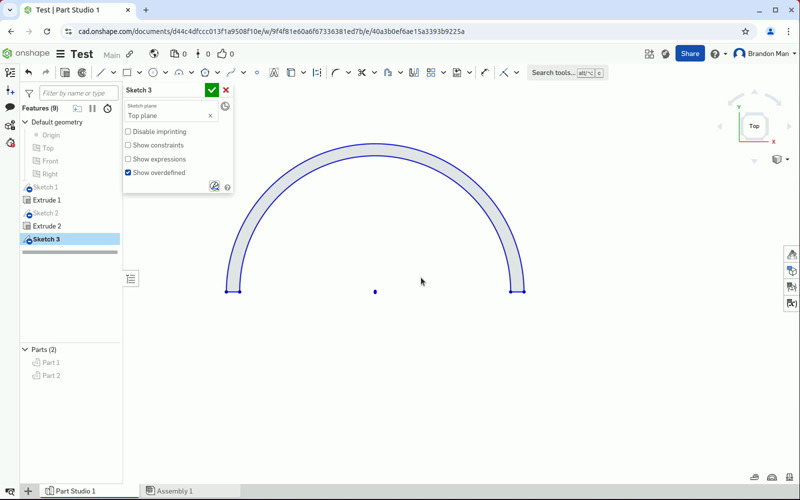
scroll(-6)
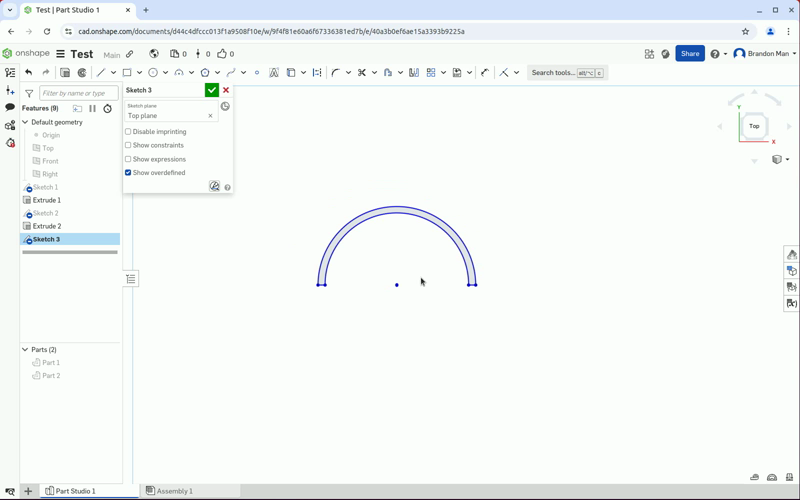
scroll(-6)
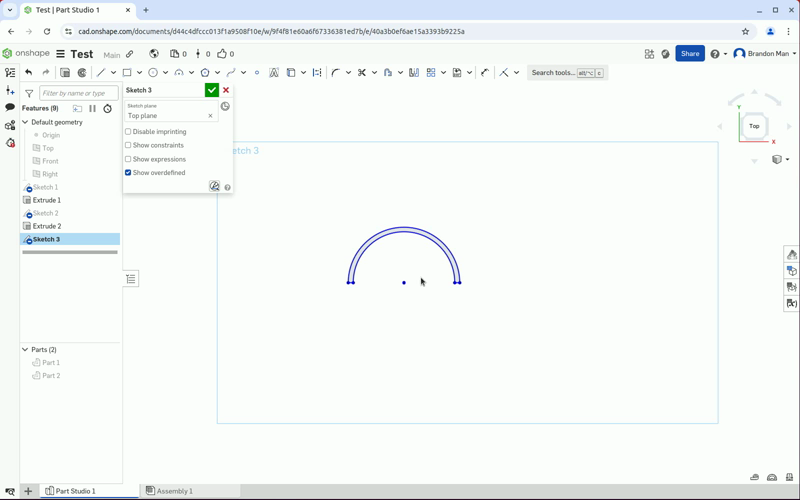
mouse_move(73, 352)
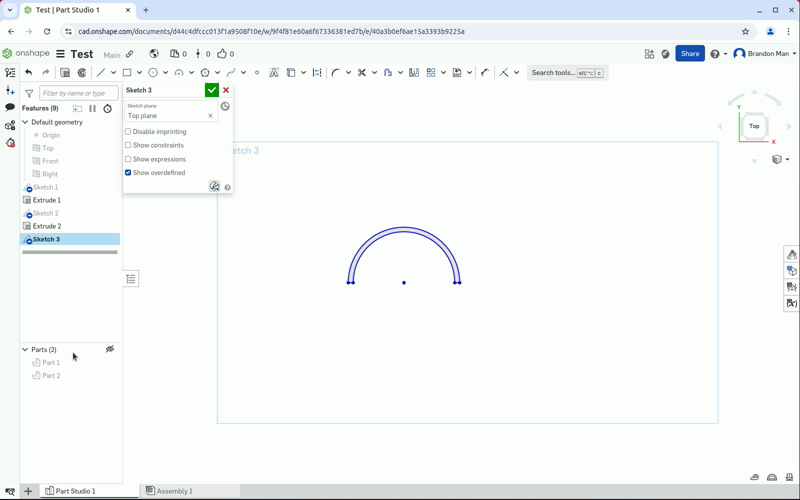
key(shift+y)
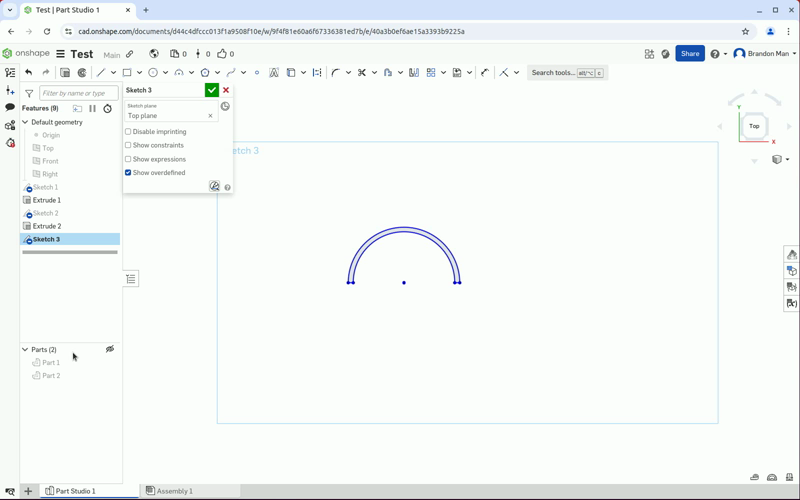
key(shift+e)
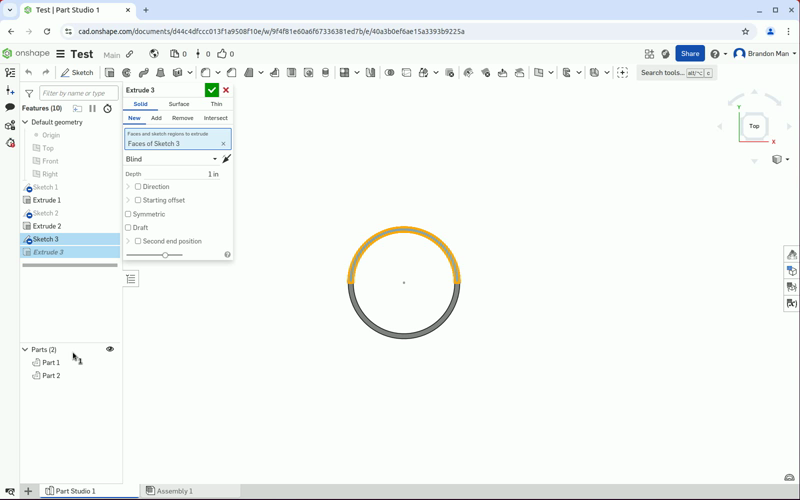
mouse_move(143, 106)
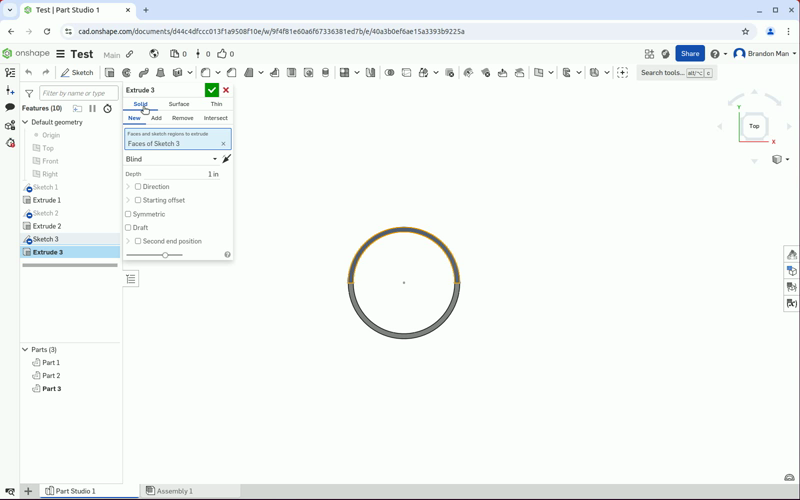
click(143, 106)
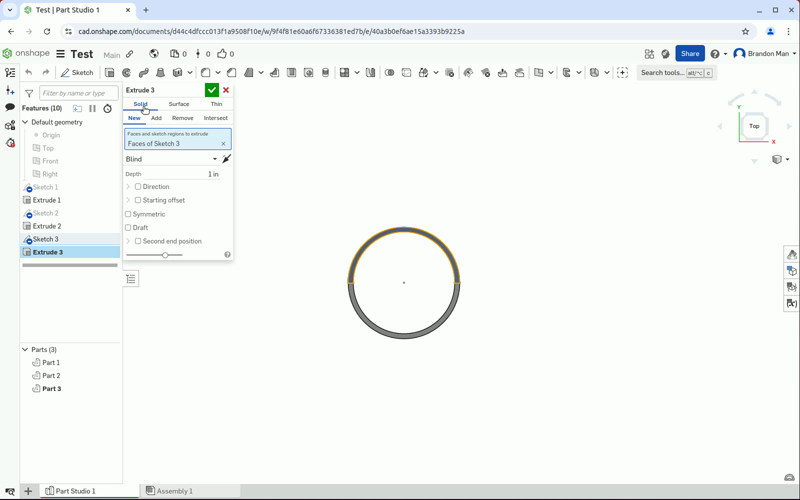
mouse_move(137, 120)
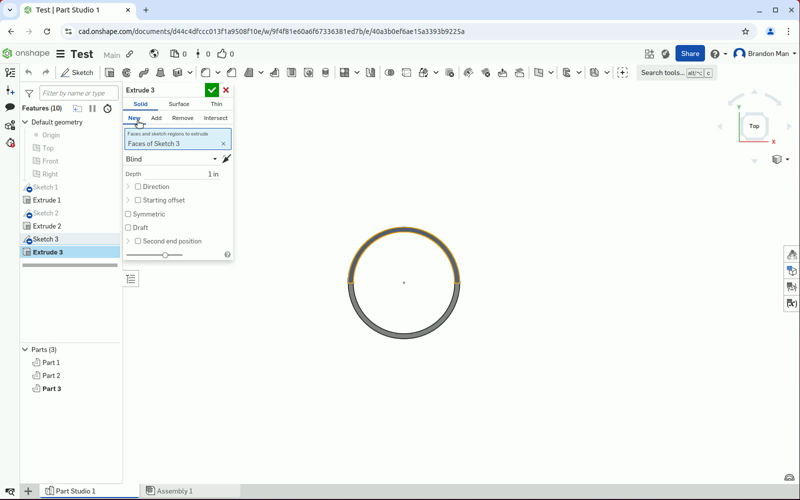
click(137, 120)
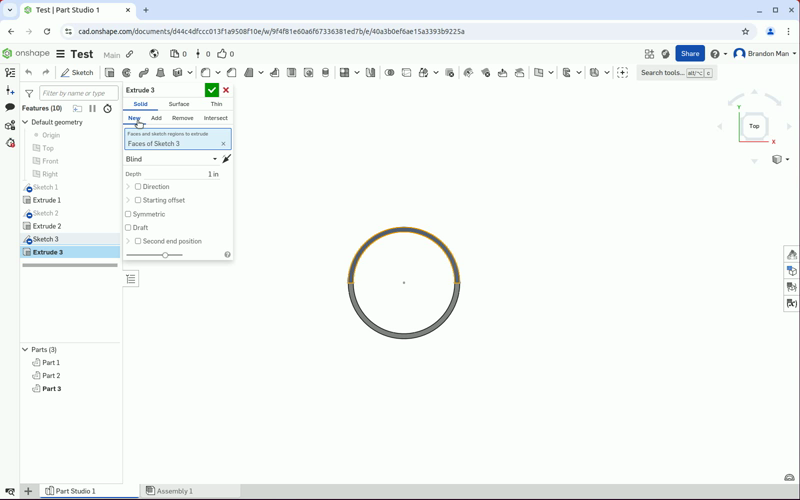
key(tab, 4)
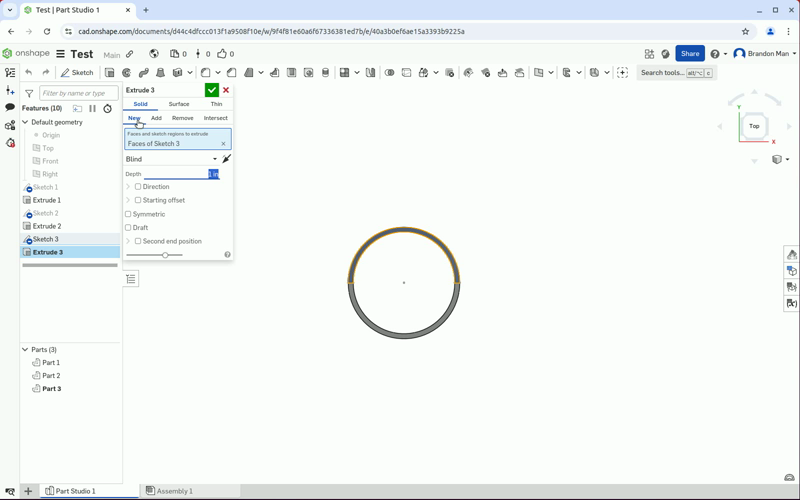
text(0.241)
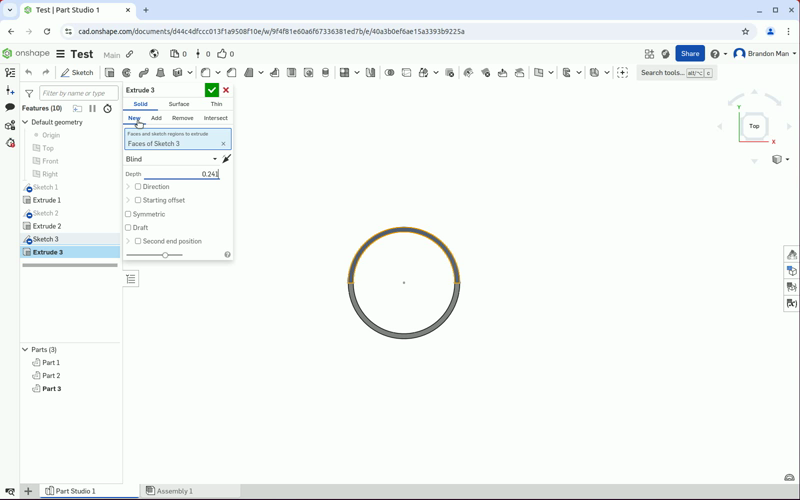
key(enter)
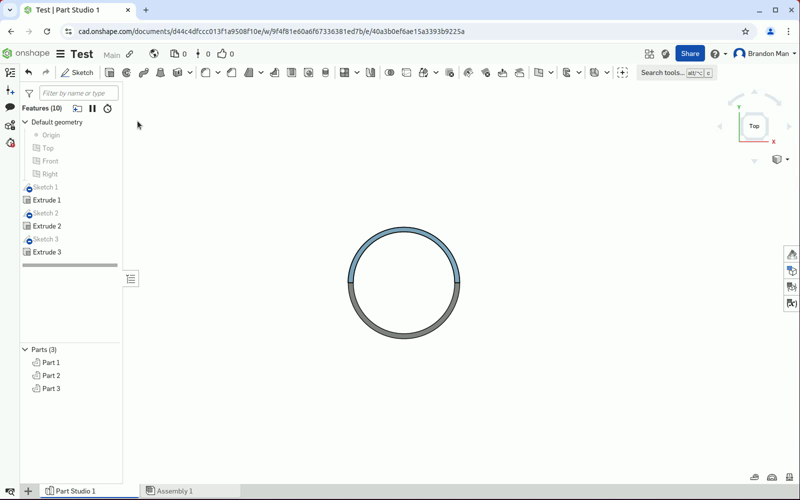
key(shift+h)
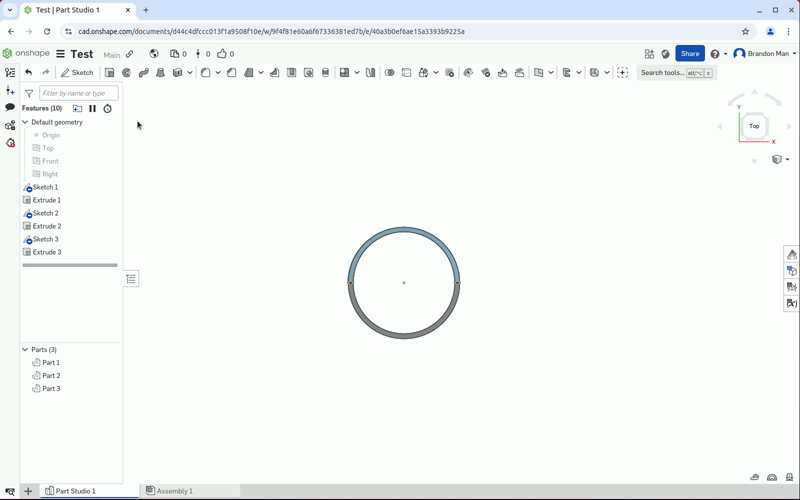
key(shift+h)
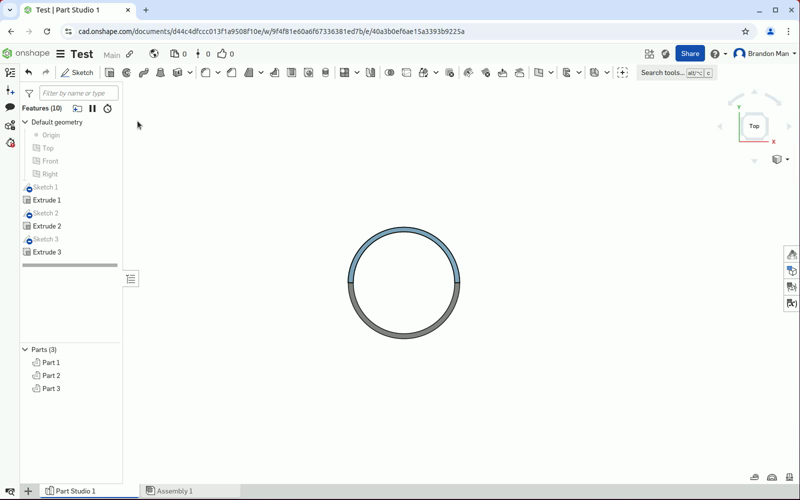
mouse_move(73, 189)
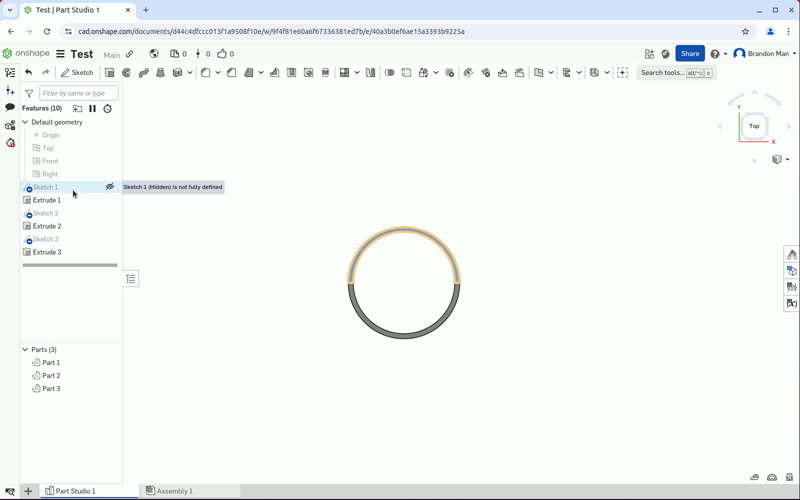
click(73, 189)
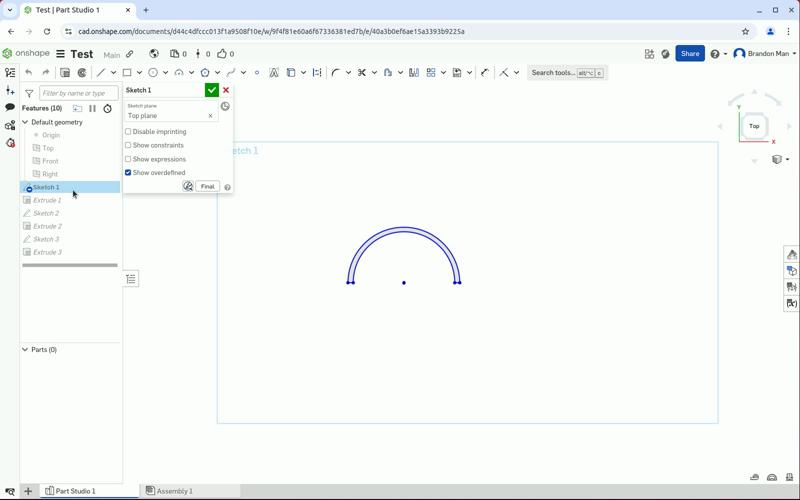
mouse_move(229, 92)
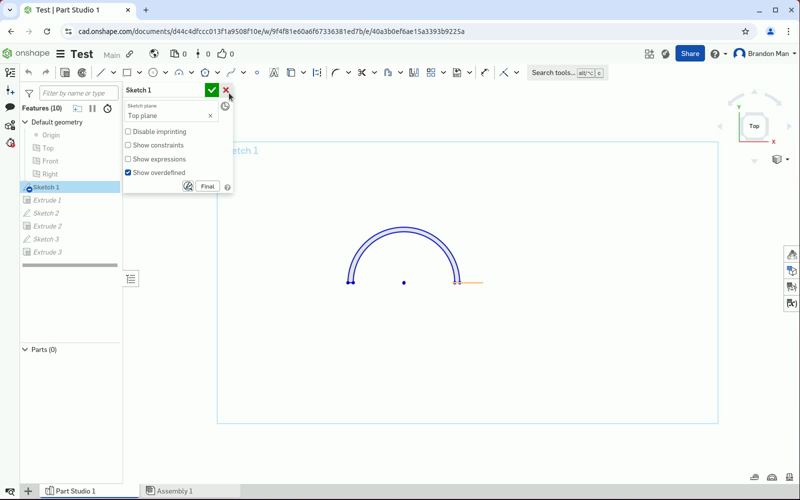
click(229, 92)
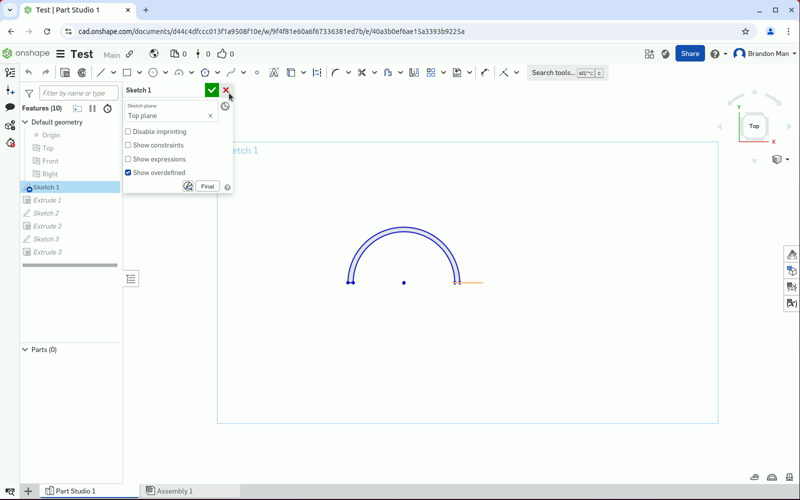
key(shift+s)
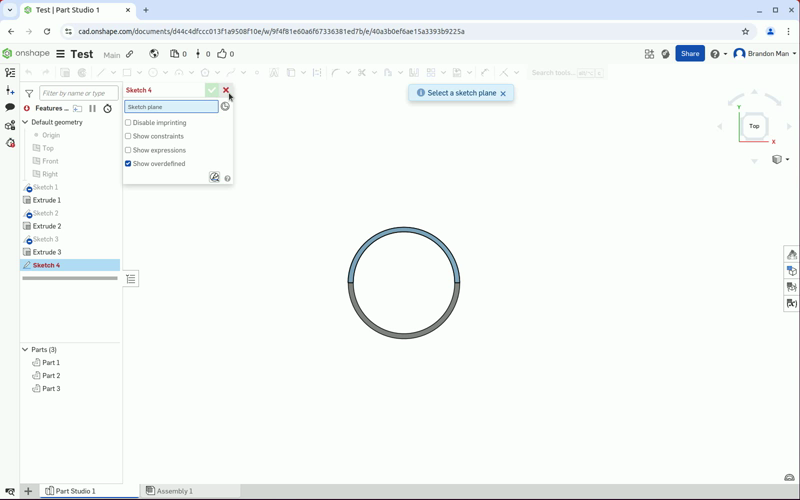
mouse_move(73, 150)
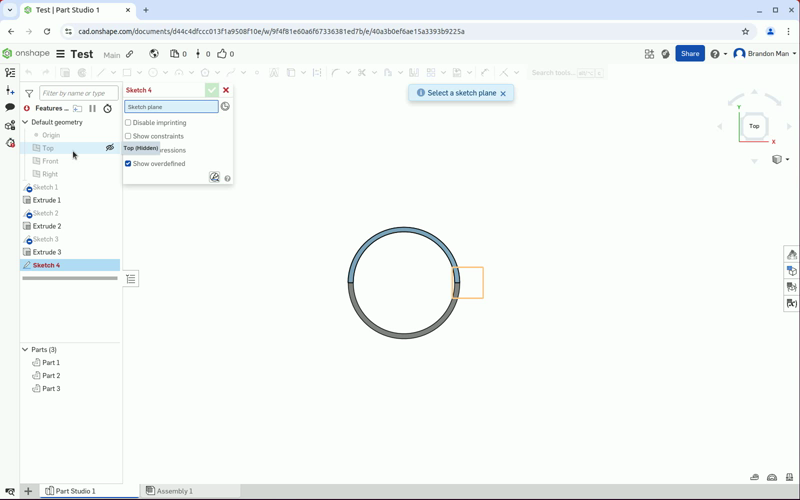
click(73, 150)
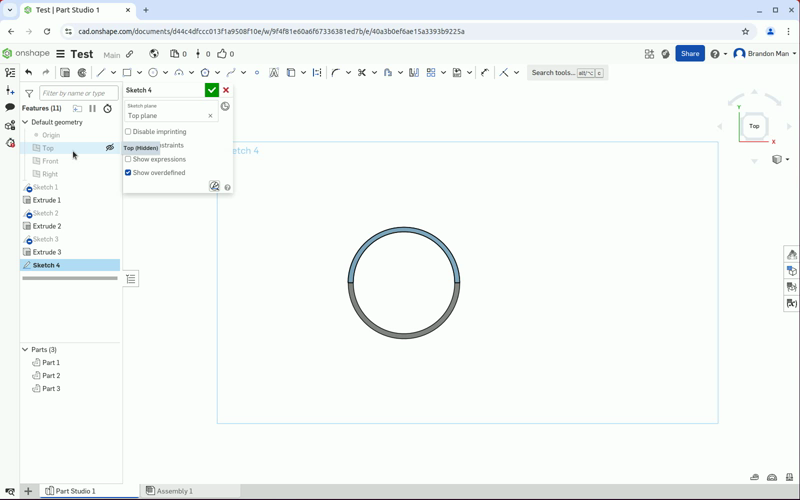
mouse_move(73, 352)
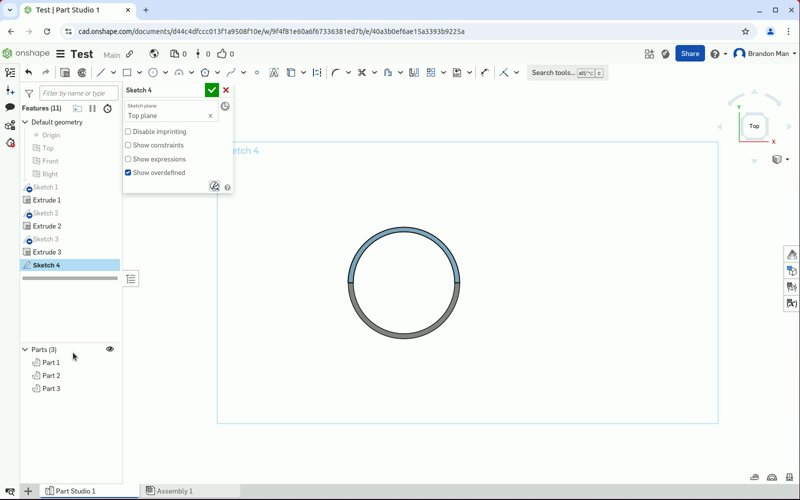
key(y)
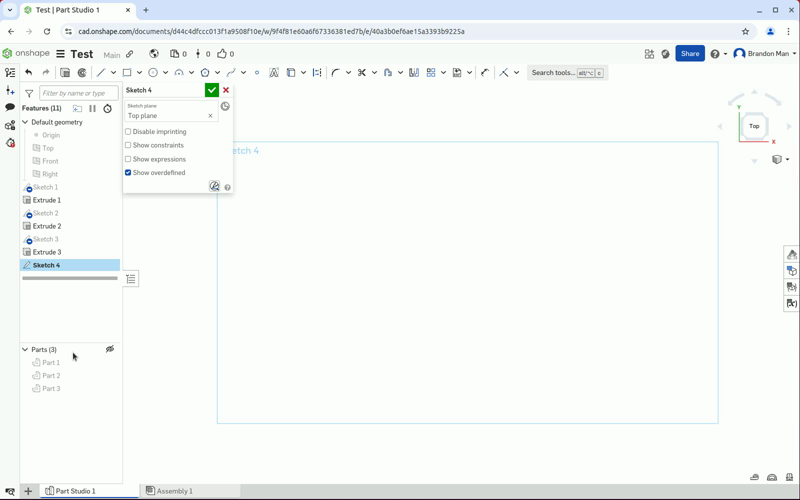
key(a)
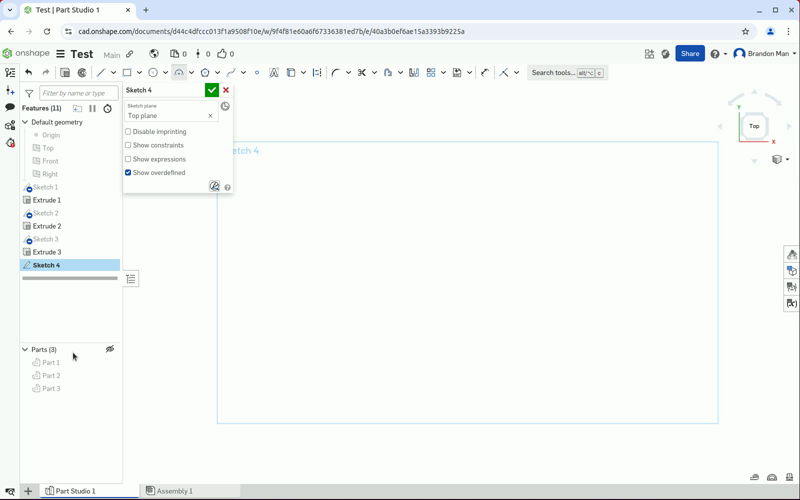
key_down(shift)
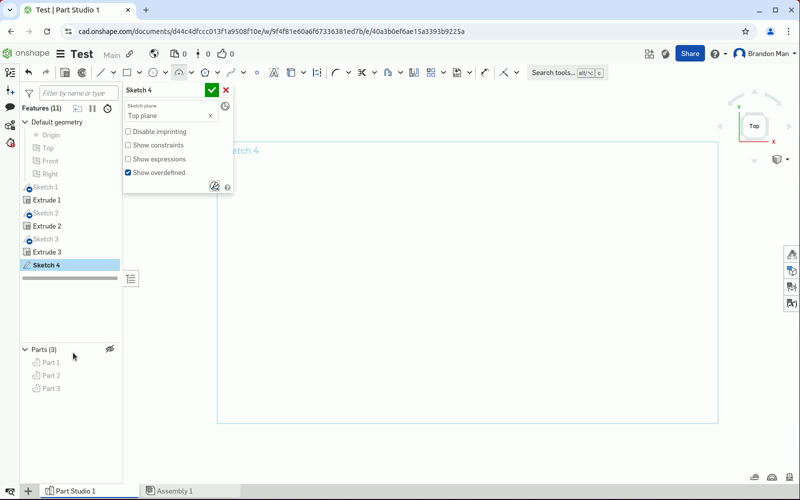
mouse_move(348, 282)
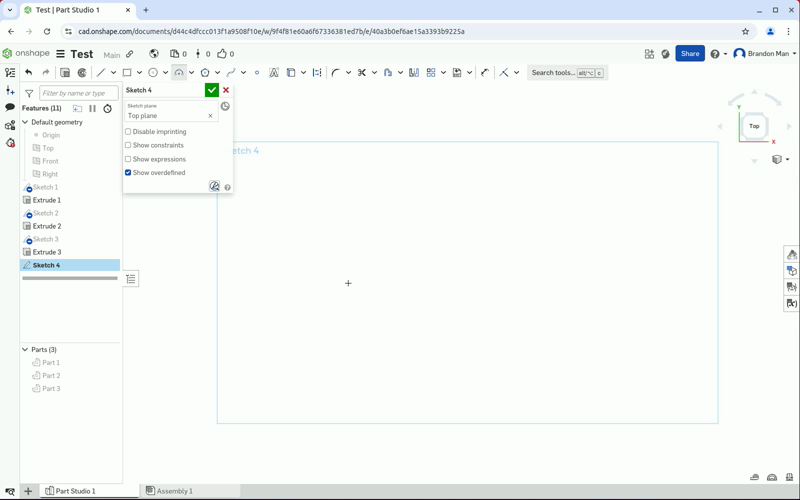
click(348, 282)
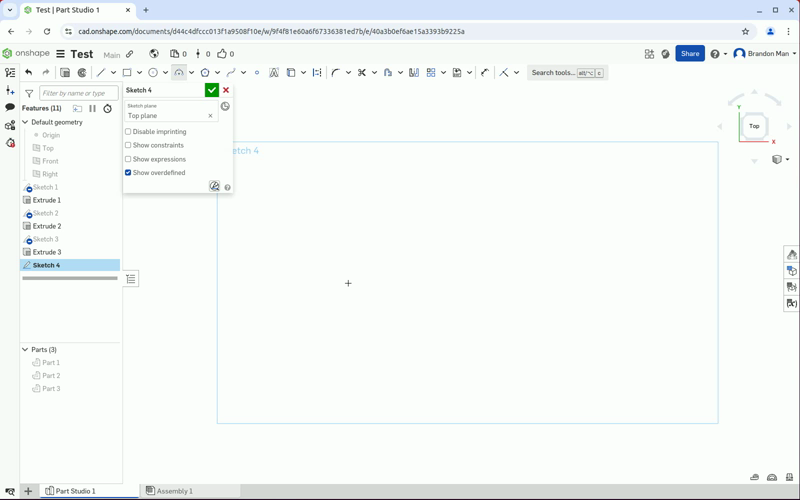
key_up(shift)
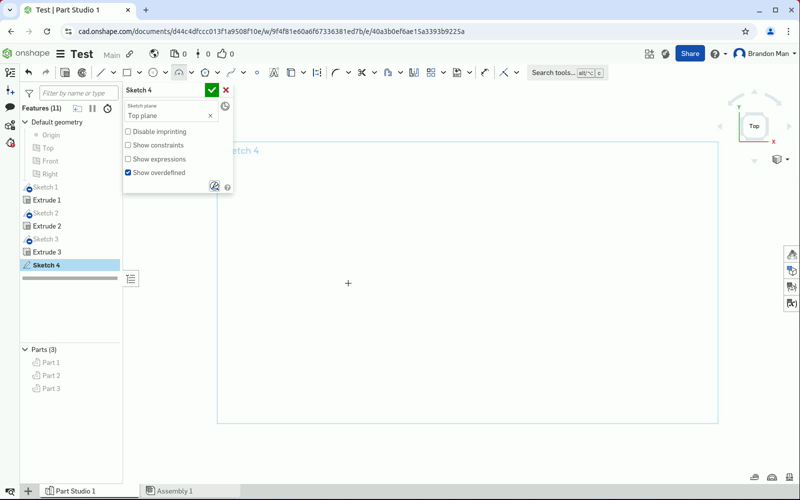
key_down(shift)
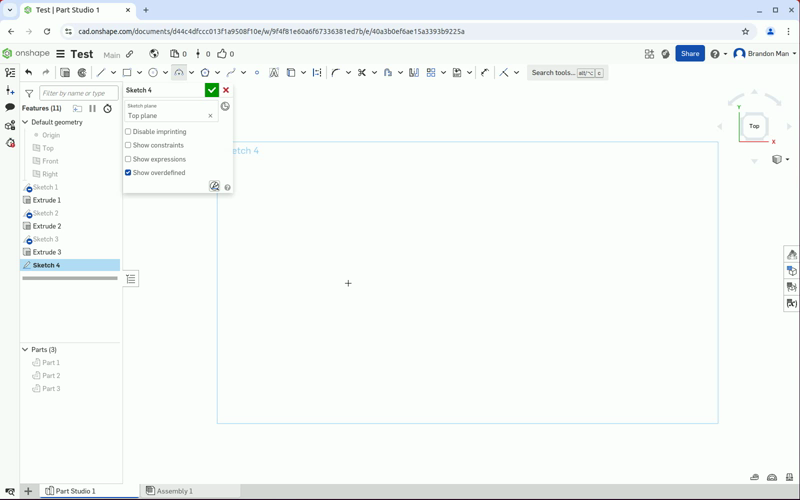
mouse_move(459, 282)
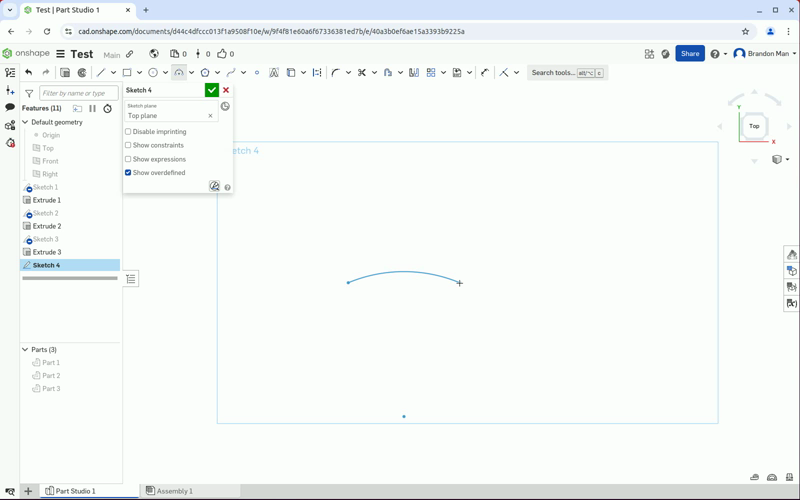
click(459, 282)
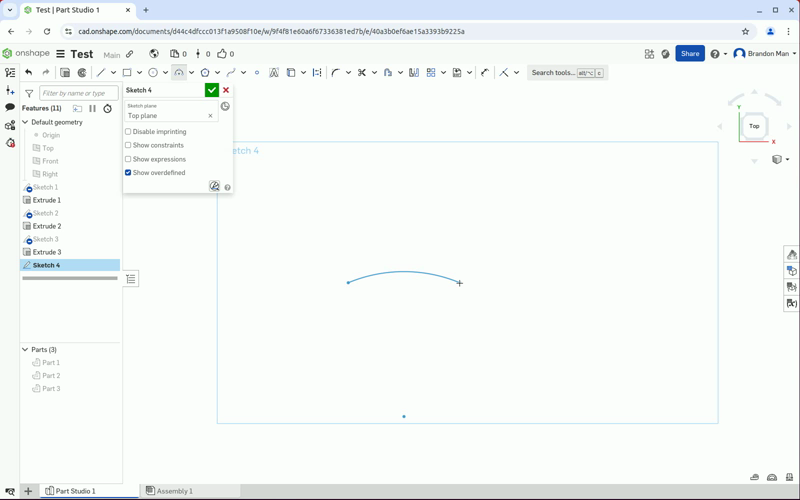
mouse_move(404, 338)
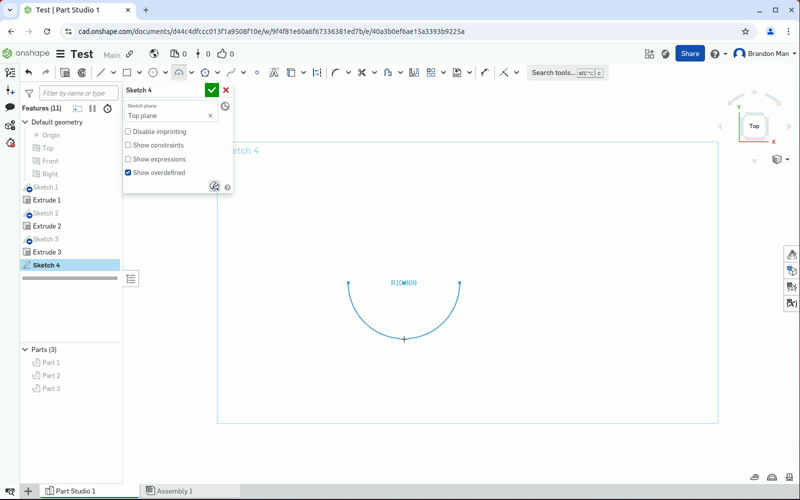
click(404, 338)
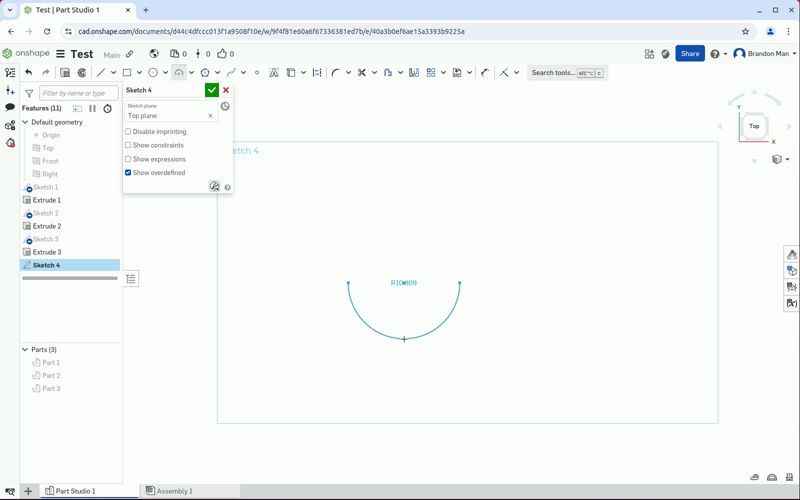
key_up(shift)
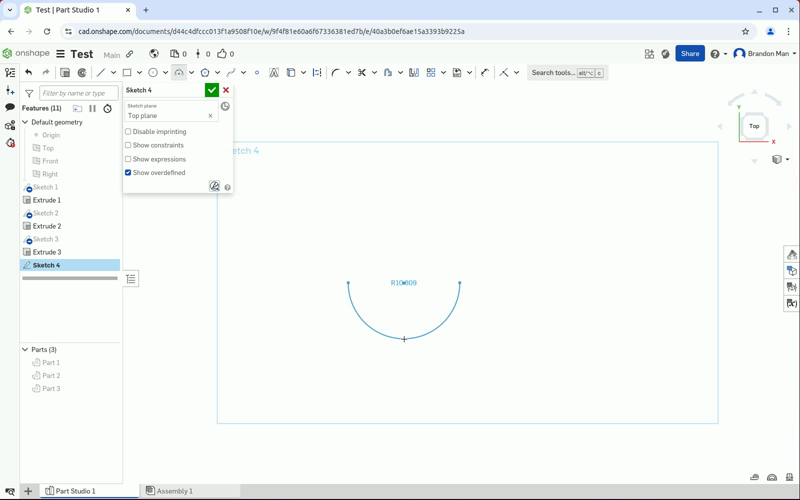
key(esc)
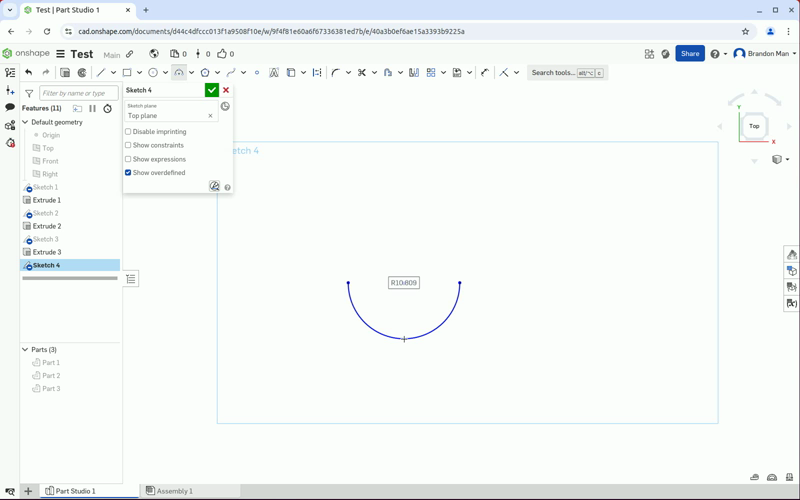
key(l)
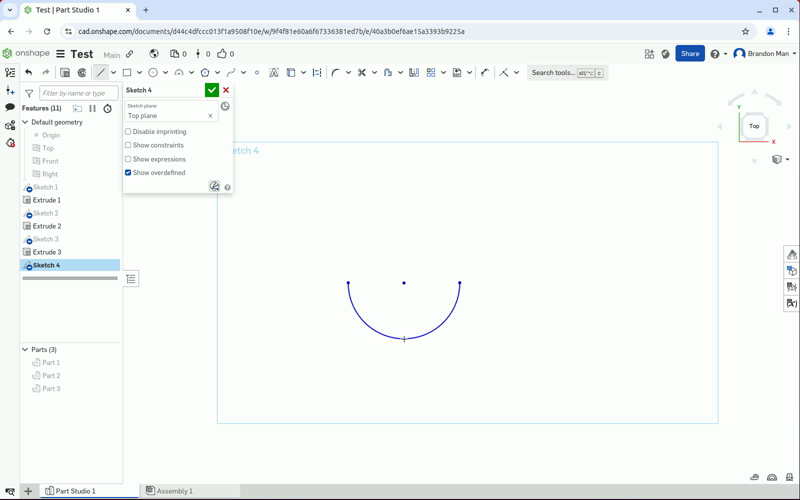
mouse_move(459, 282)
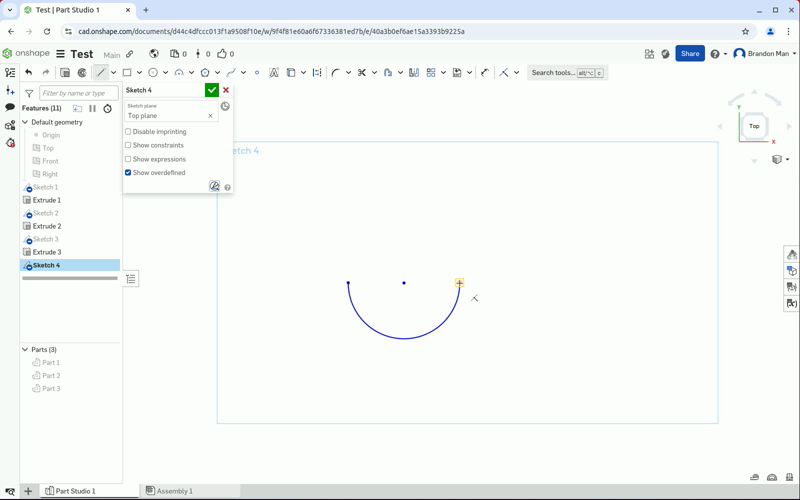
click(459, 282)
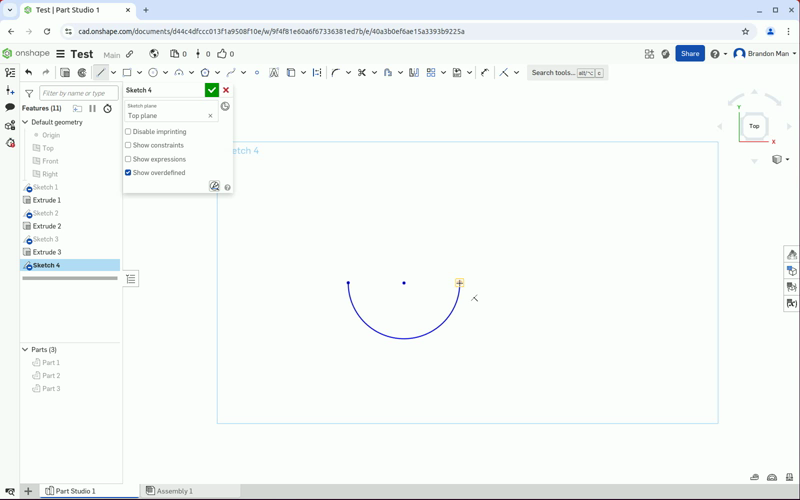
key_down(shift)
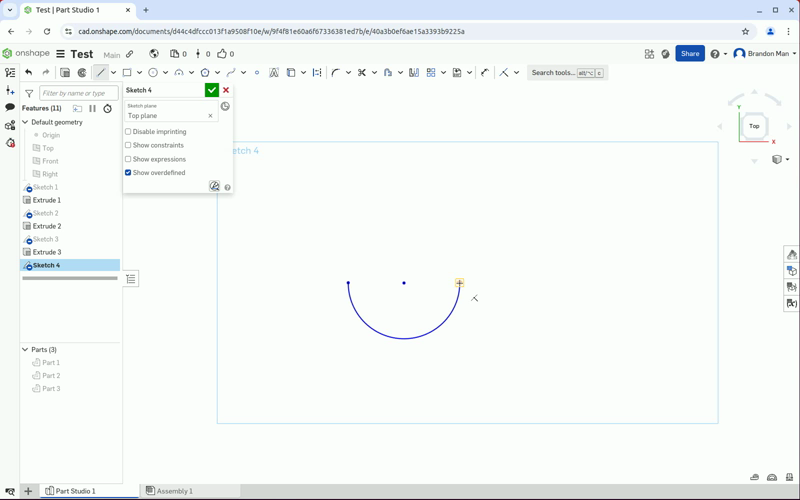
mouse_move(489, 282)
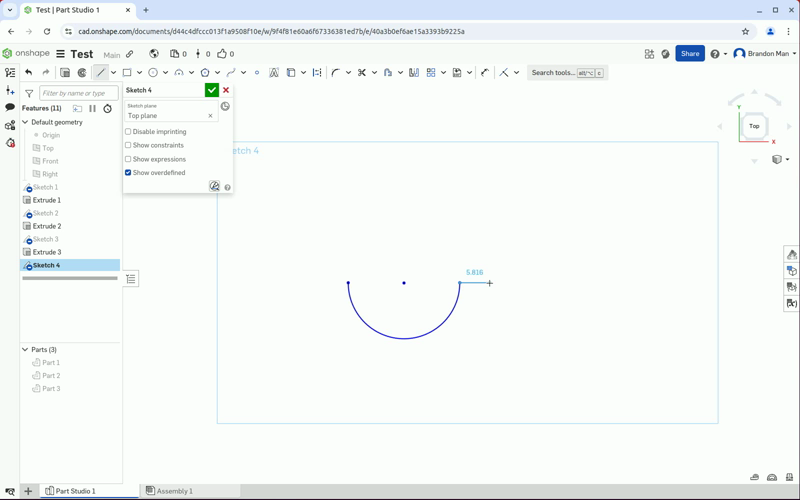
mouse_move(454, 282)
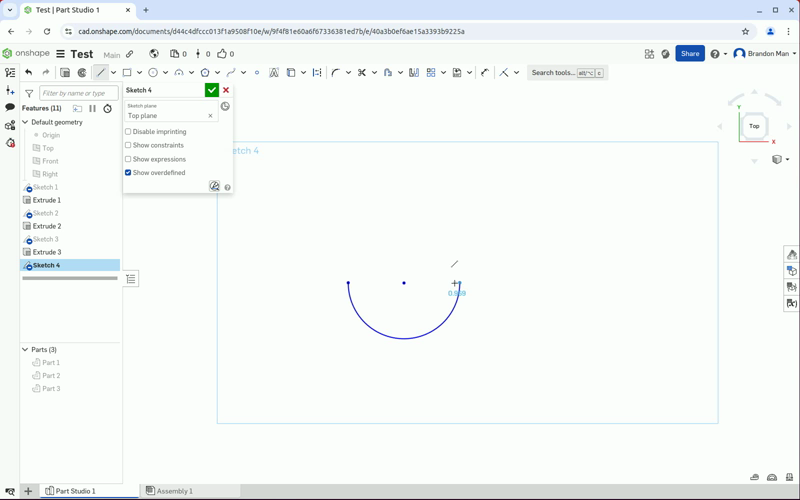
scroll(6)
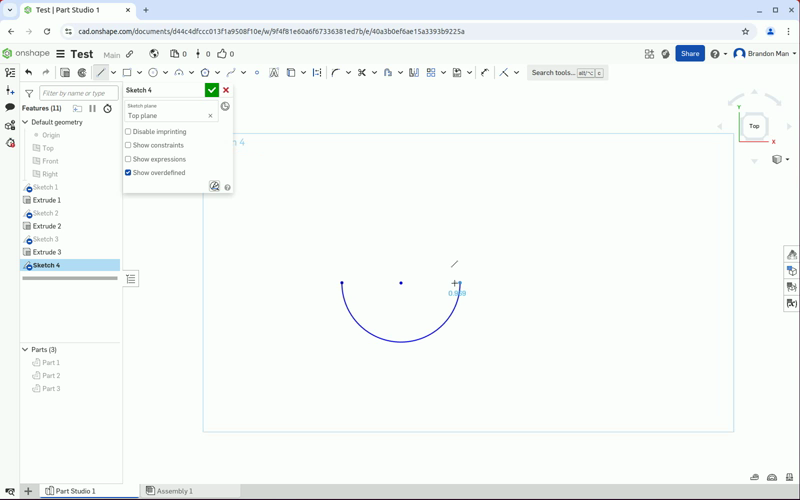
scroll(6)
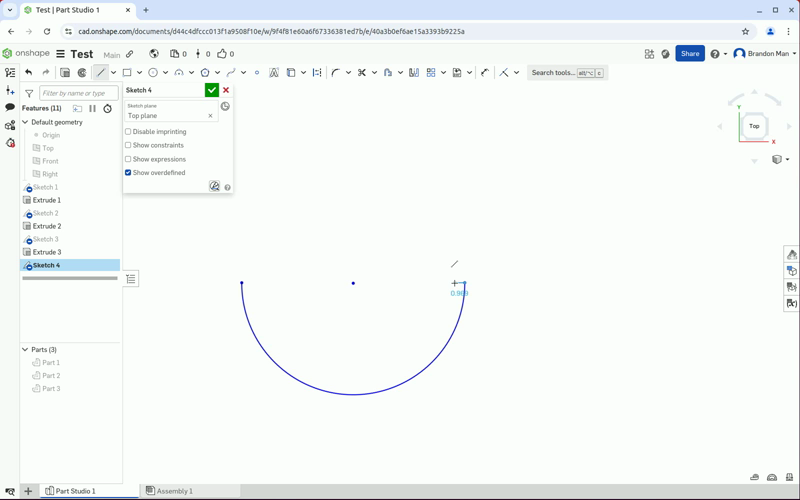
scroll(6)
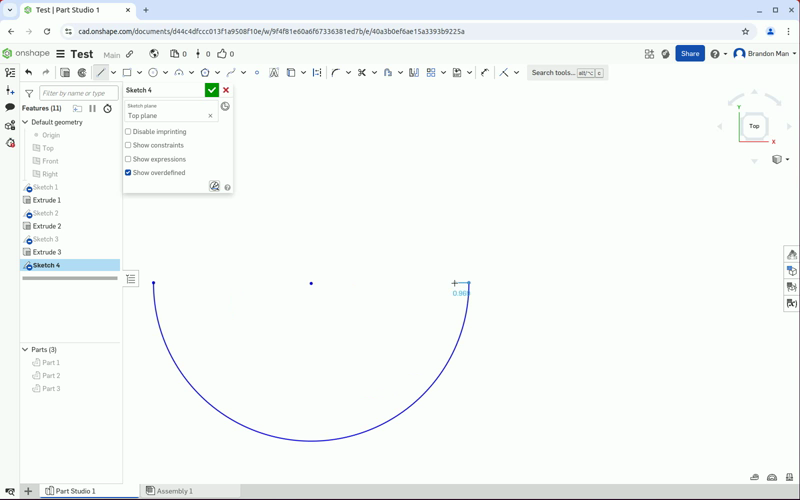
scroll(6)
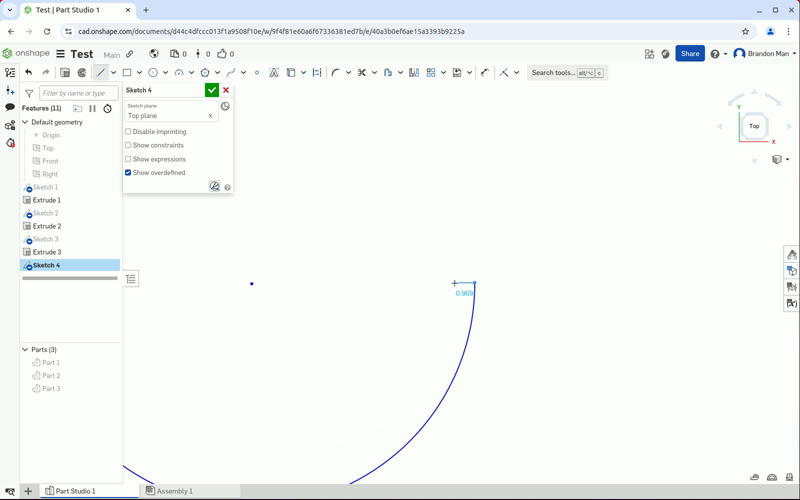
scroll(6)
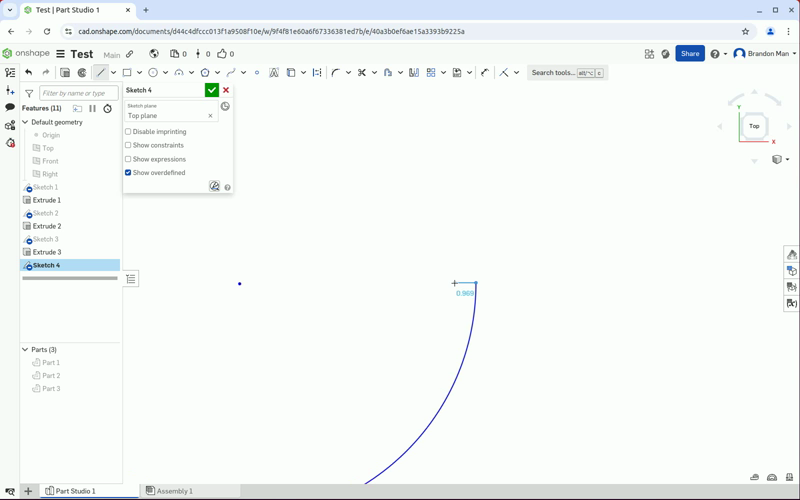
scroll(6)
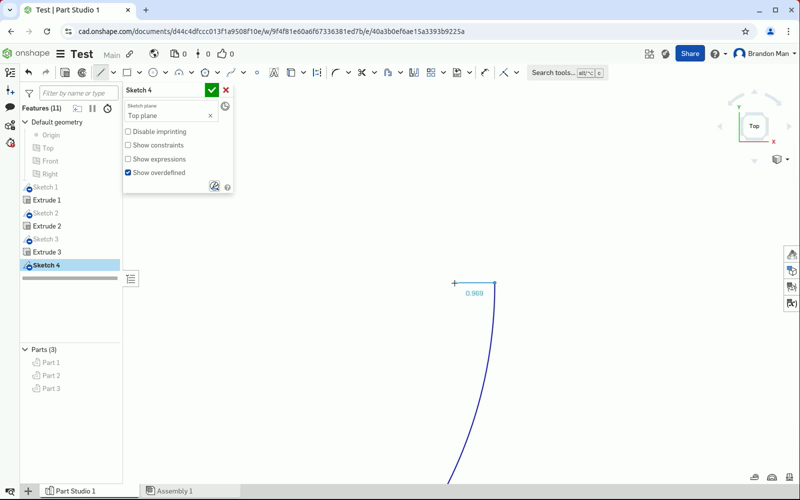
scroll(6)
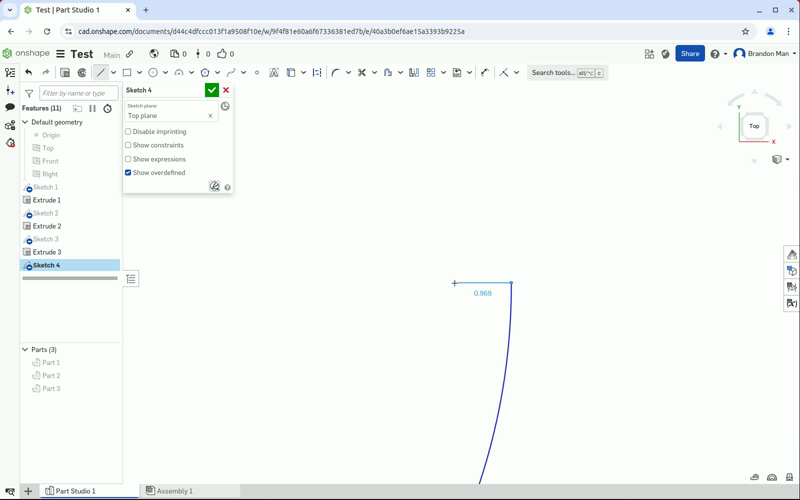
click(454, 282)
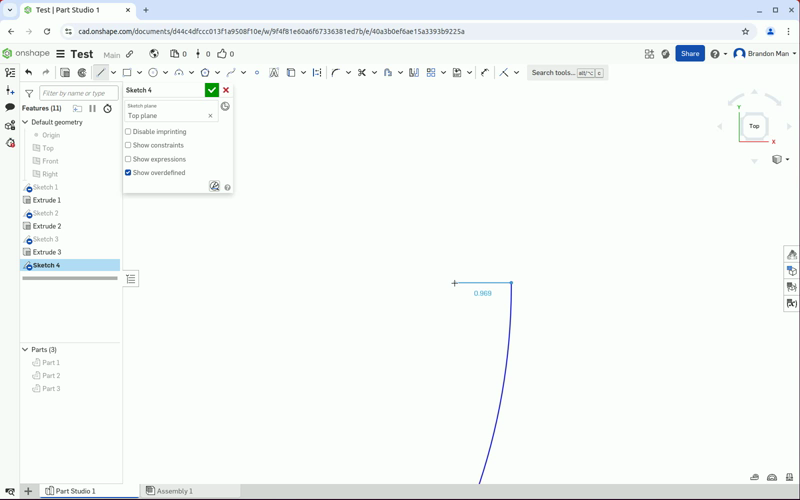
scroll(-6)
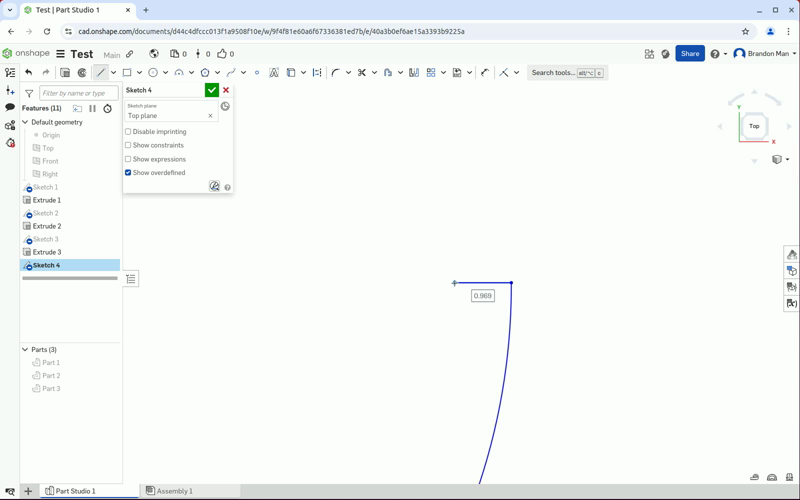
scroll(-6)
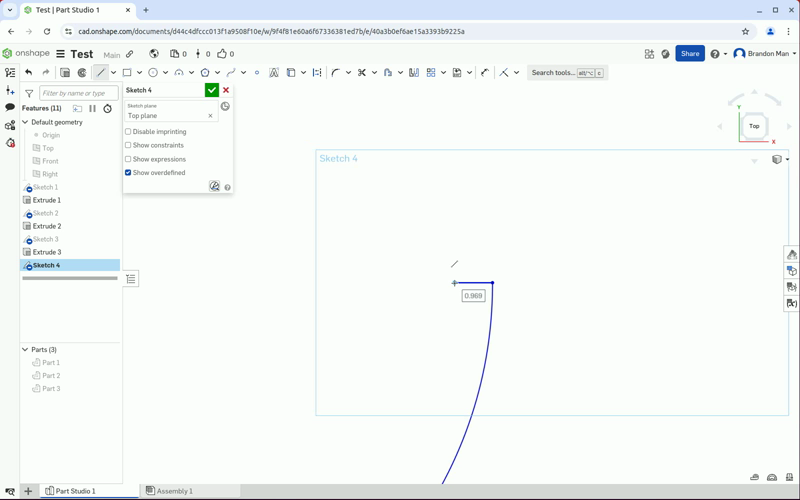
scroll(-6)
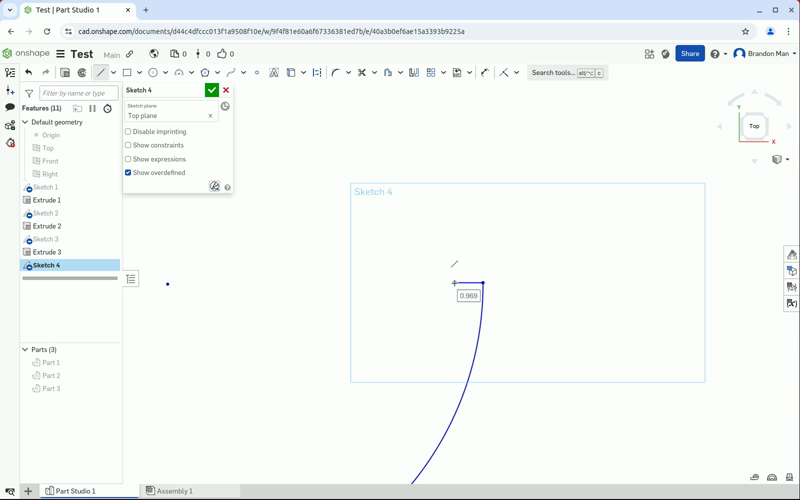
scroll(-6)
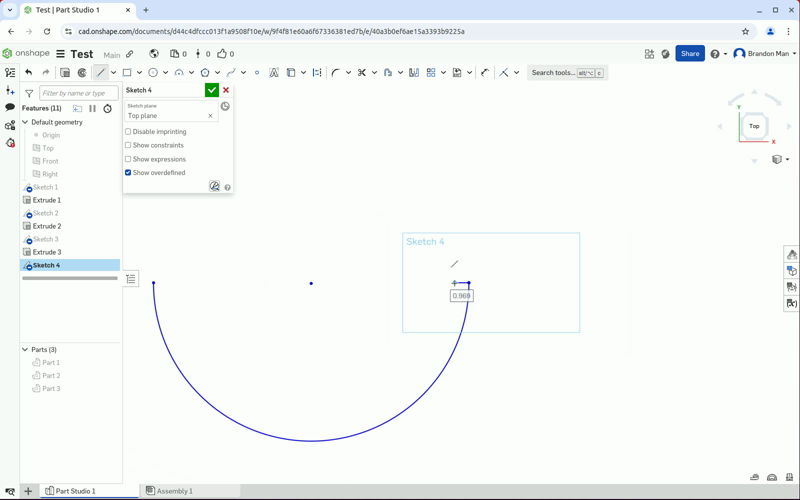
scroll(-6)
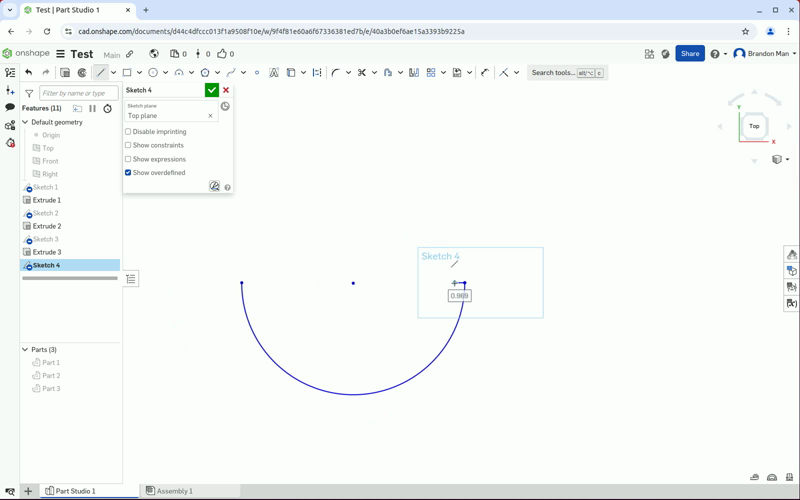
scroll(-6)
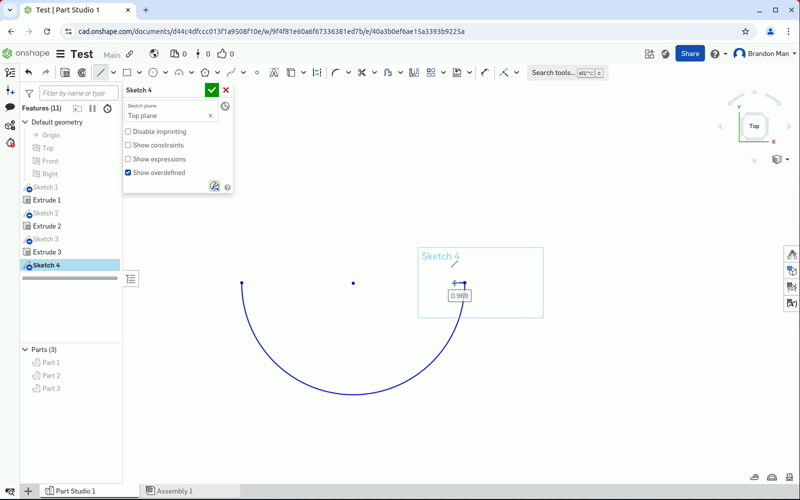
scroll(-6)
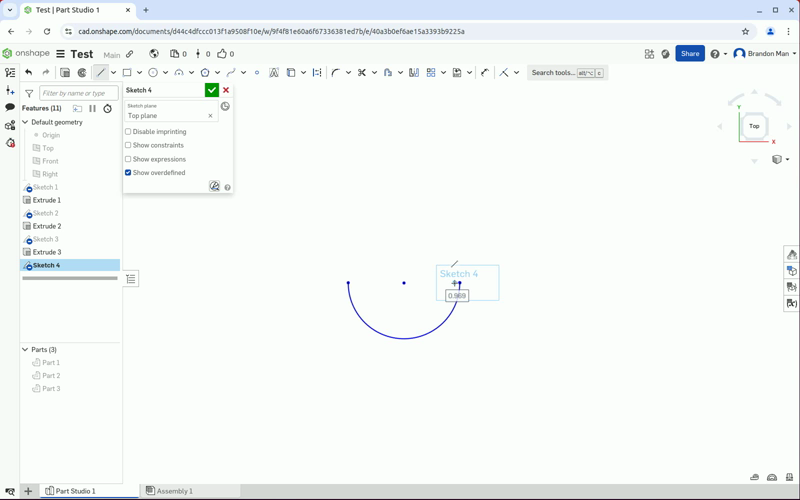
key_up(shift)
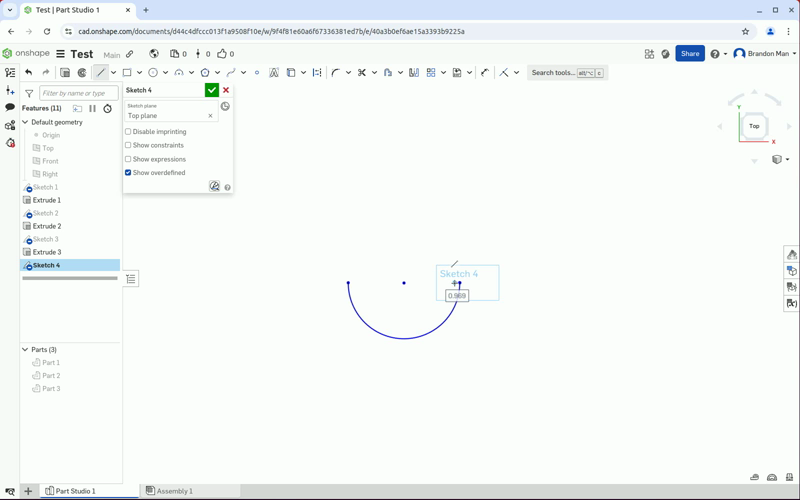
key(esc)
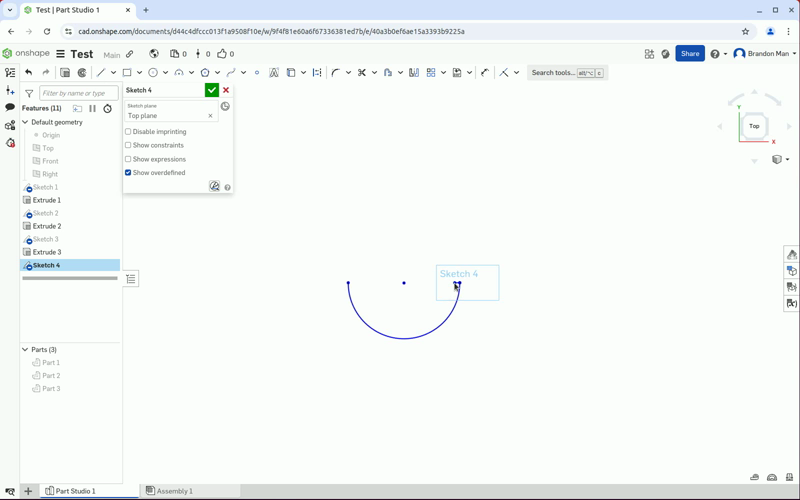
key(a)
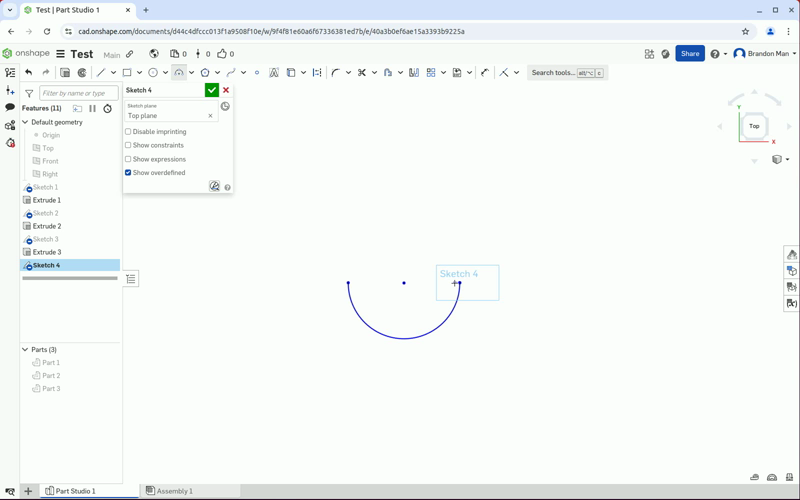
mouse_move(454, 282)
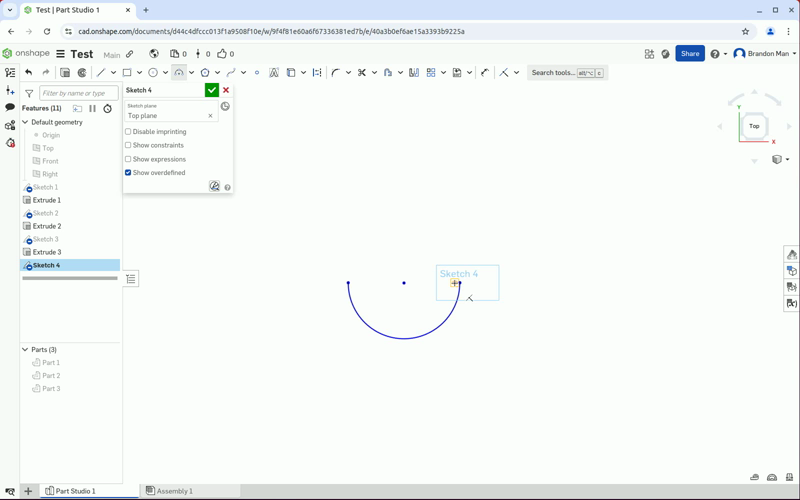
click(454, 282)
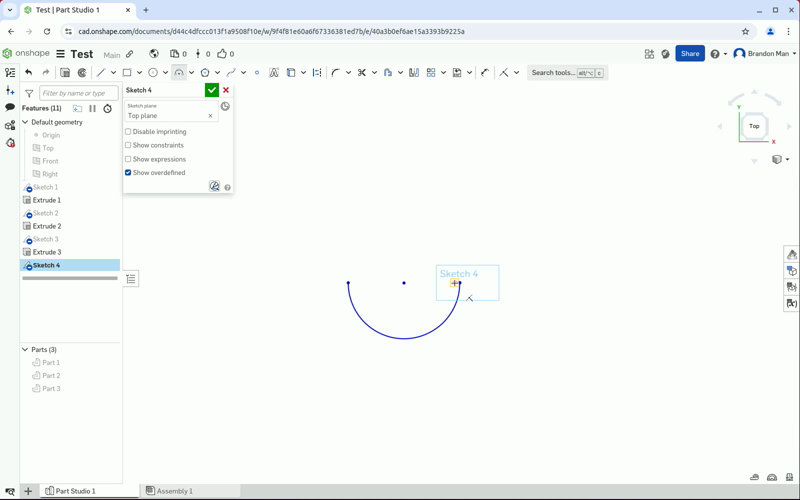
key_down(shift)
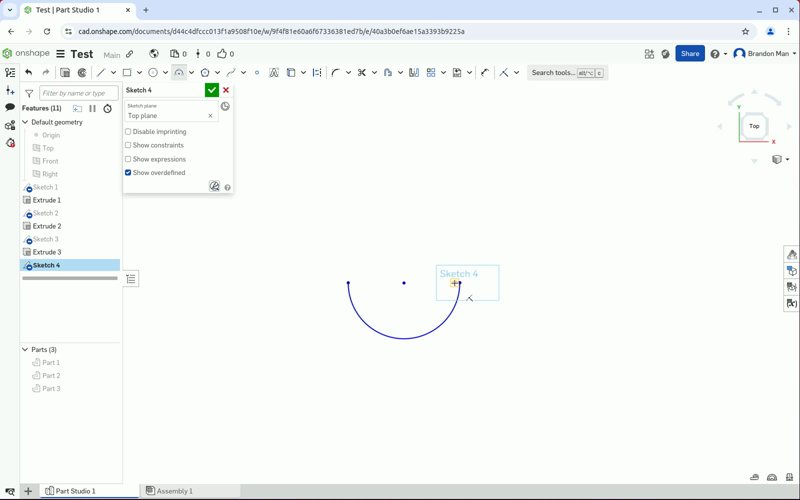
mouse_move(353, 282)
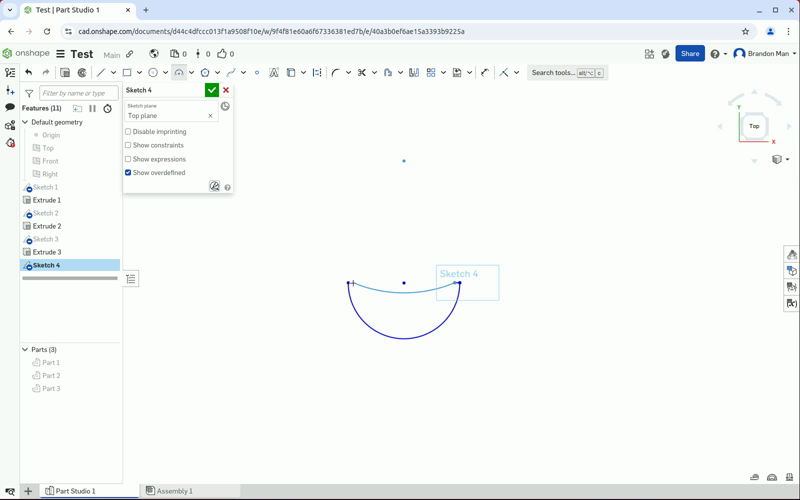
click(353, 282)
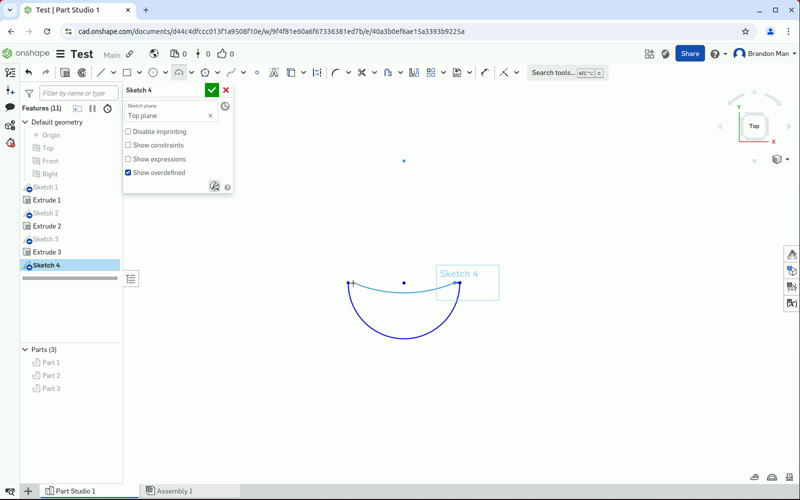
mouse_move(404, 333)
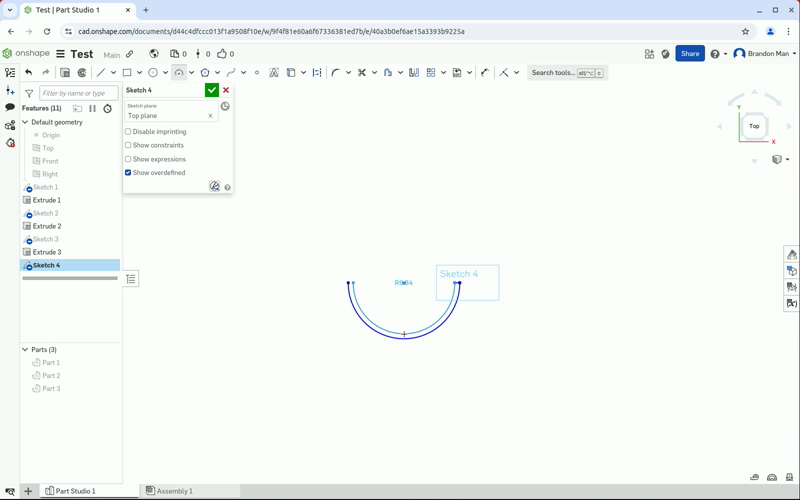
click(404, 333)
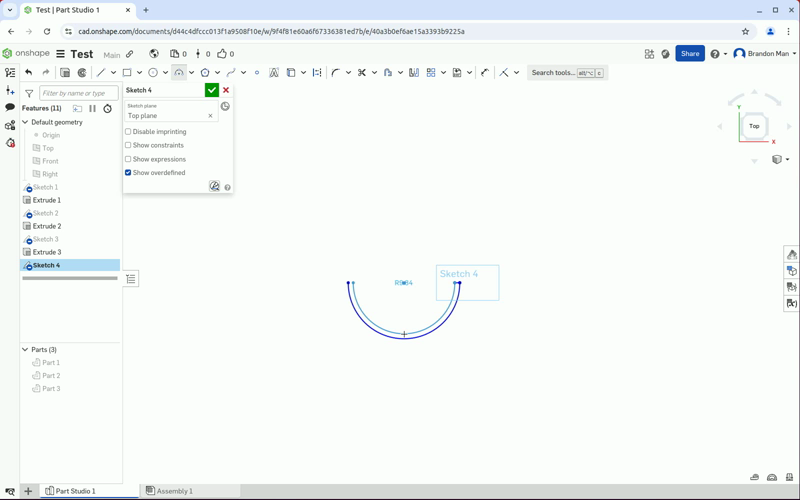
key_up(shift)
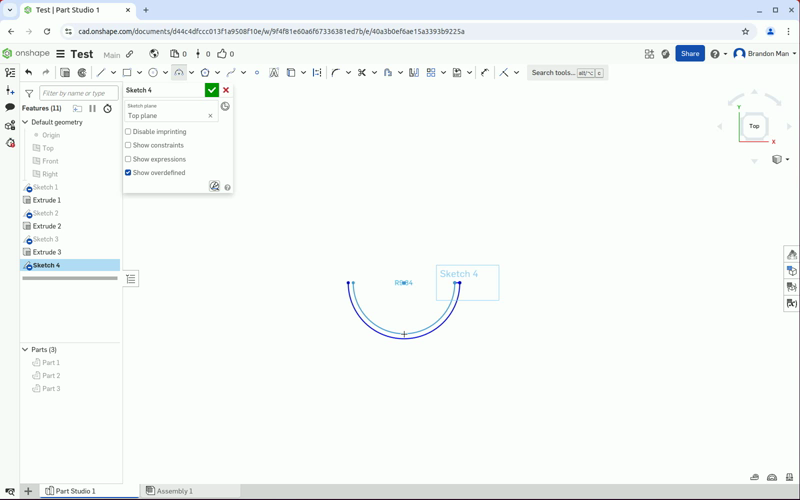
key(esc)
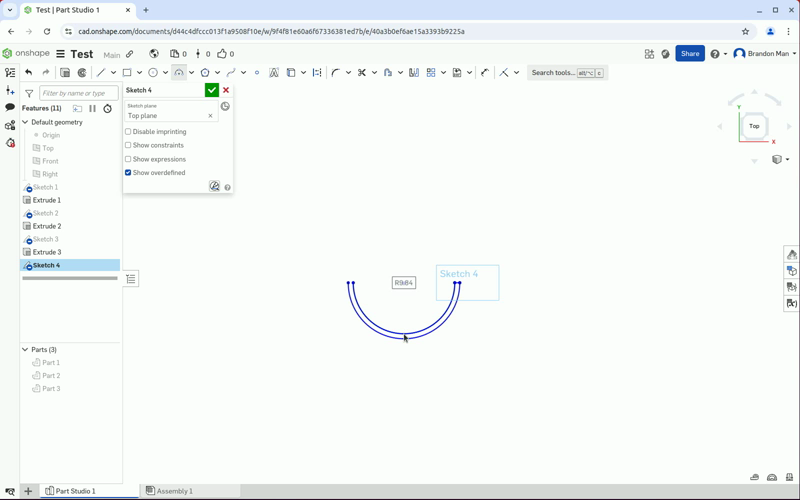
key(l)
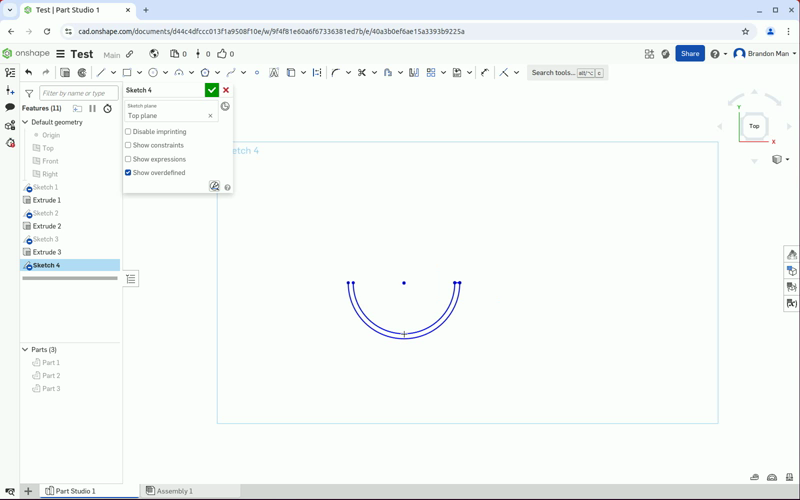
mouse_move(353, 282)
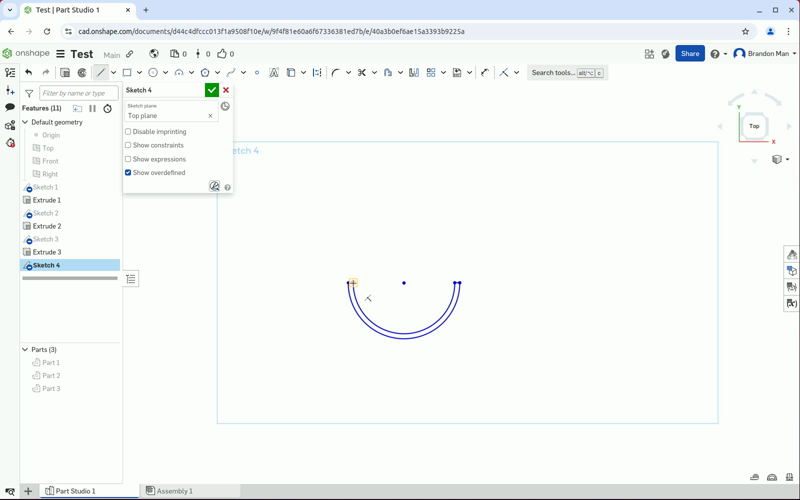
click(353, 282)
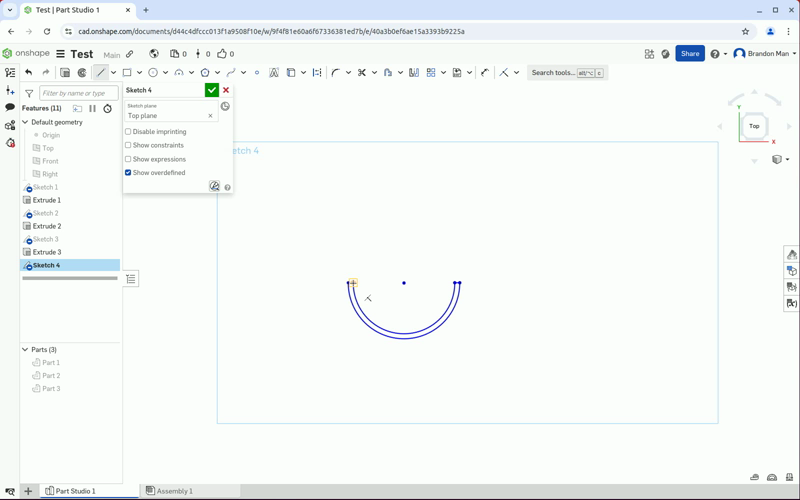
mouse_move(383, 282)
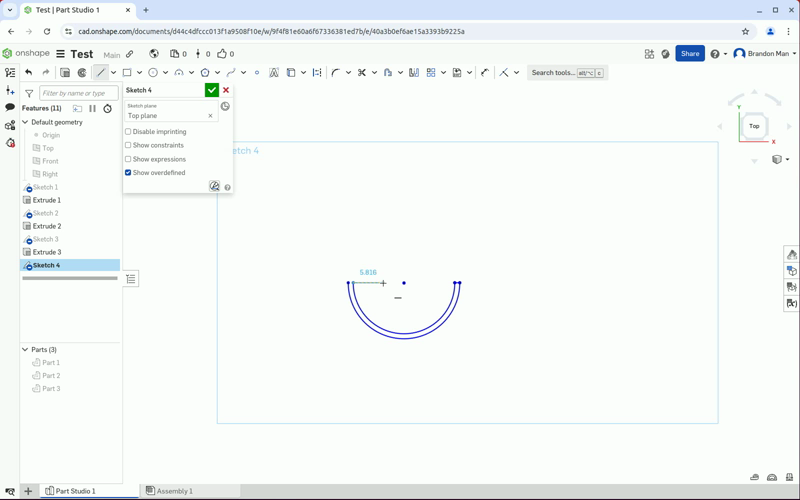
key_down(shift)
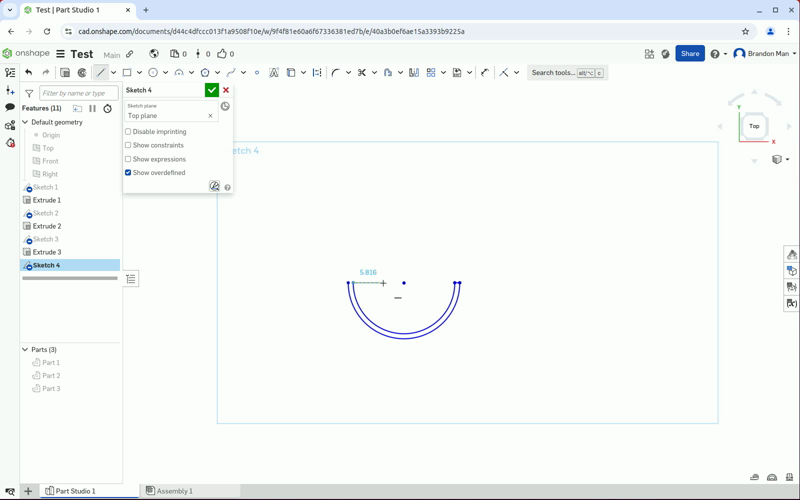
mouse_move(348, 282)
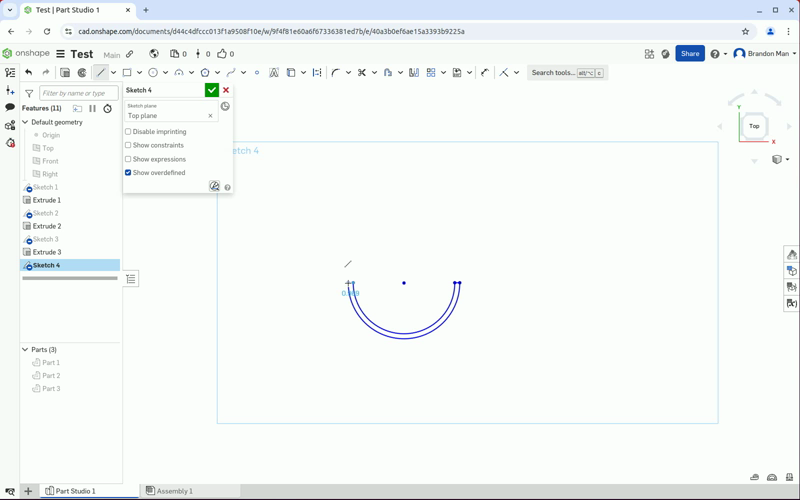
scroll(6)
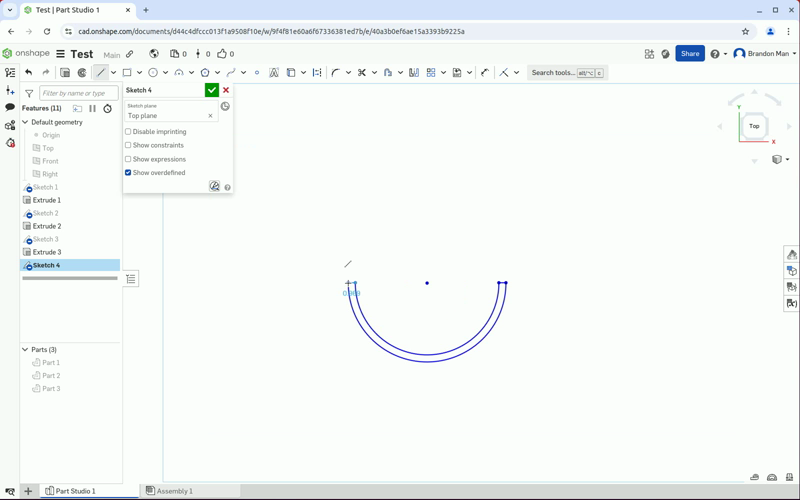
scroll(6)
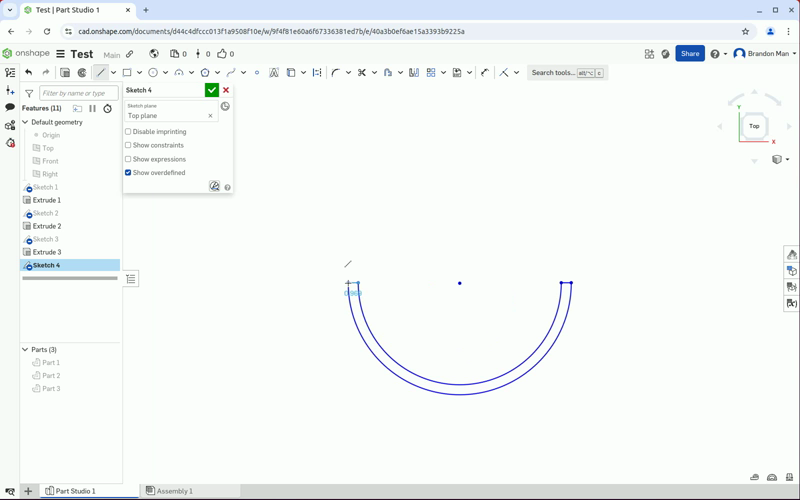
scroll(6)
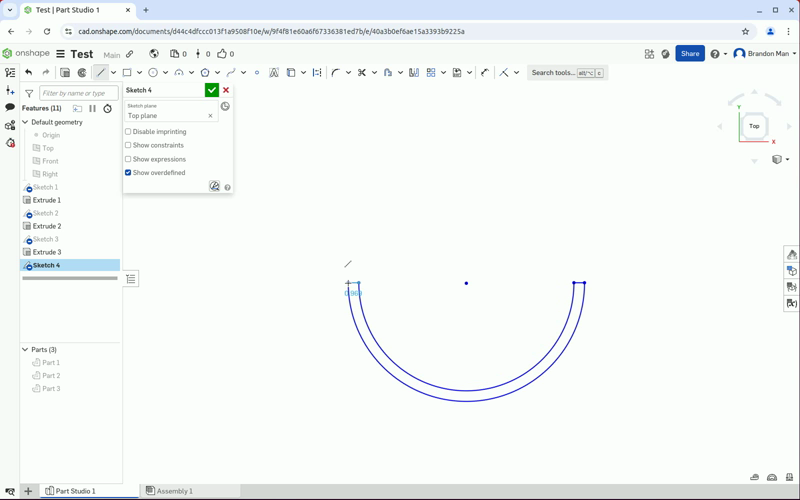
scroll(6)
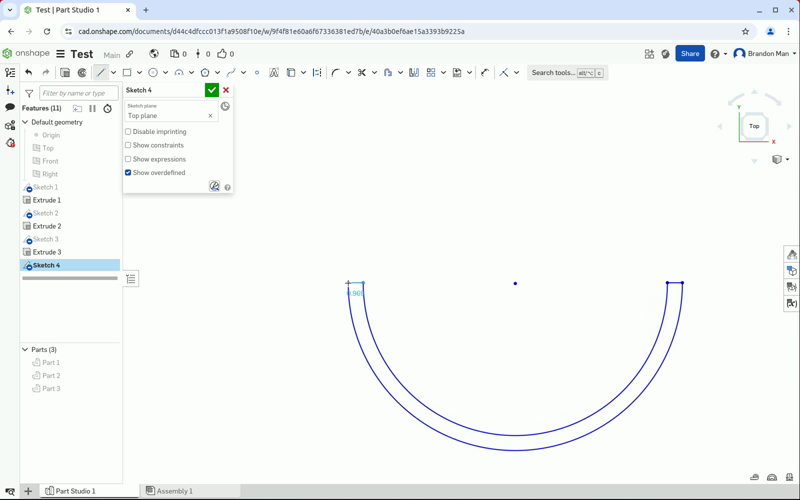
scroll(6)
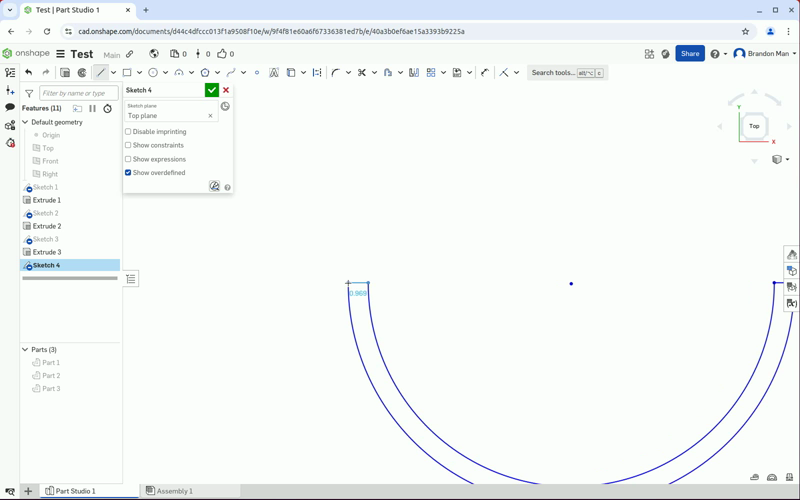
scroll(6)
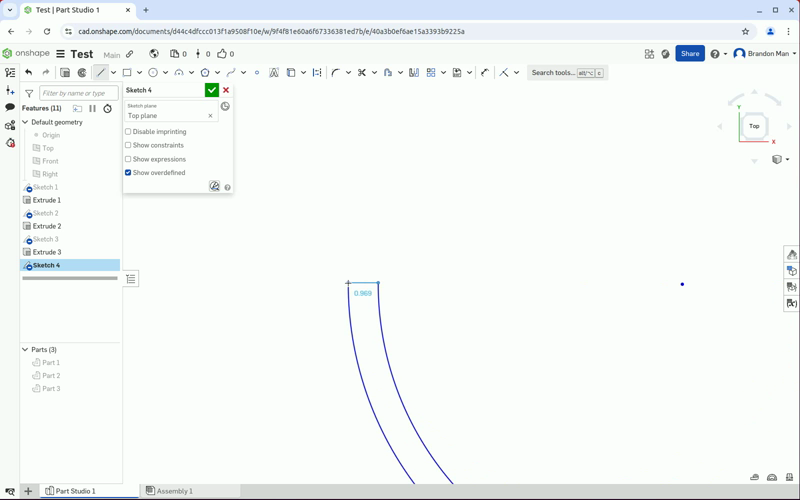
scroll(6)
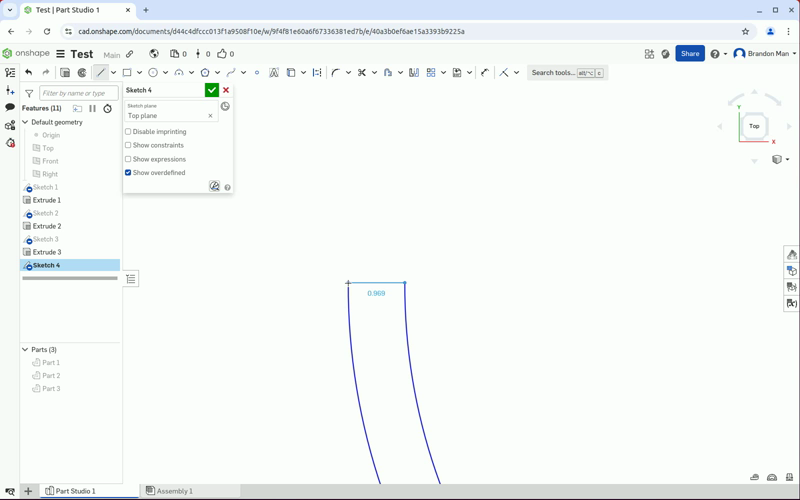
key_up(shift)
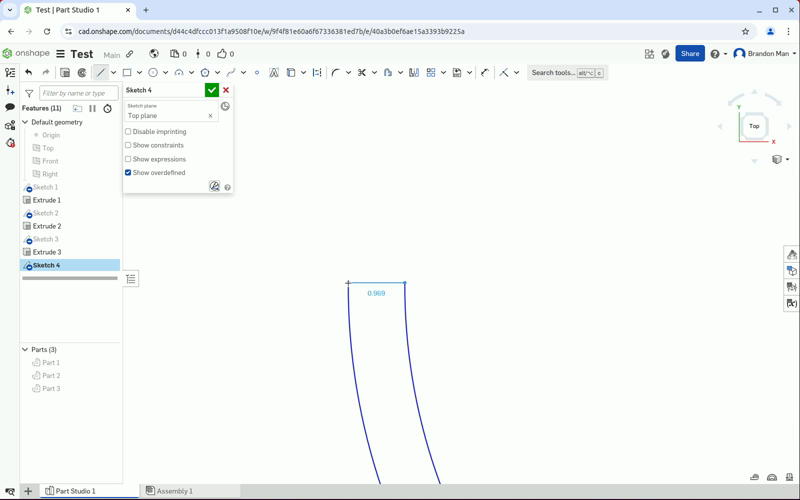
click(348, 282)
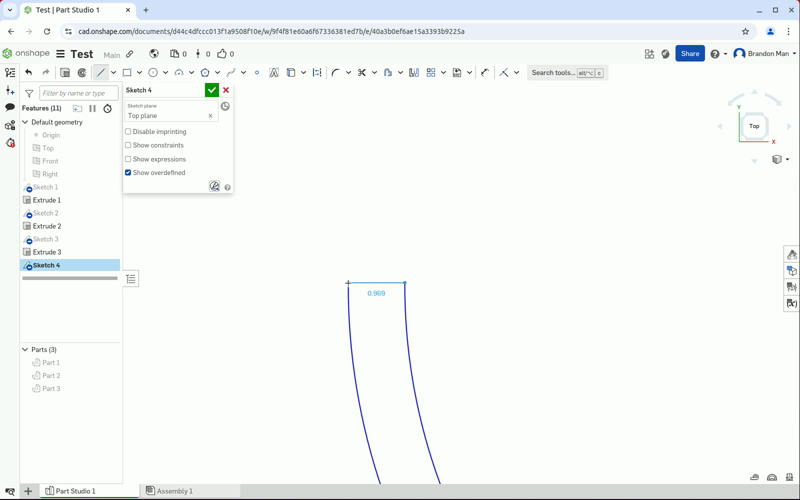
scroll(-6)
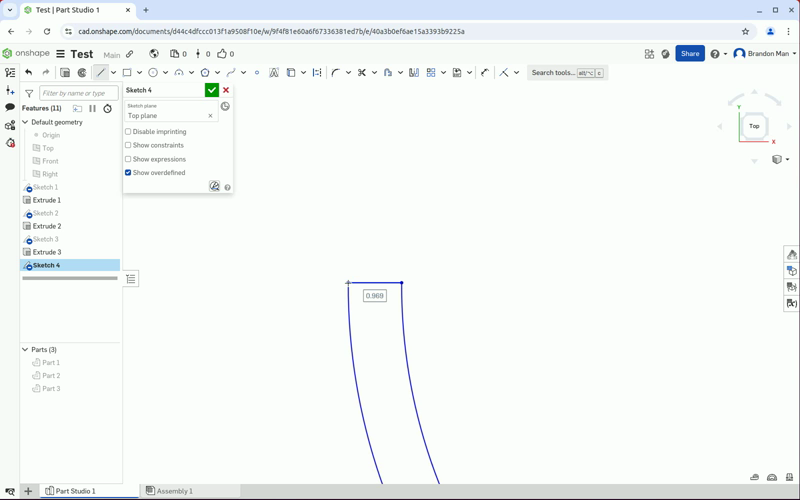
scroll(-6)
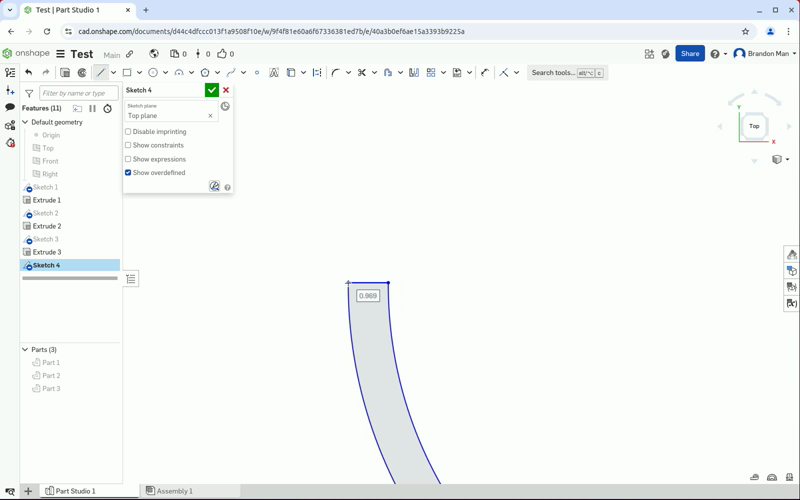
scroll(-6)
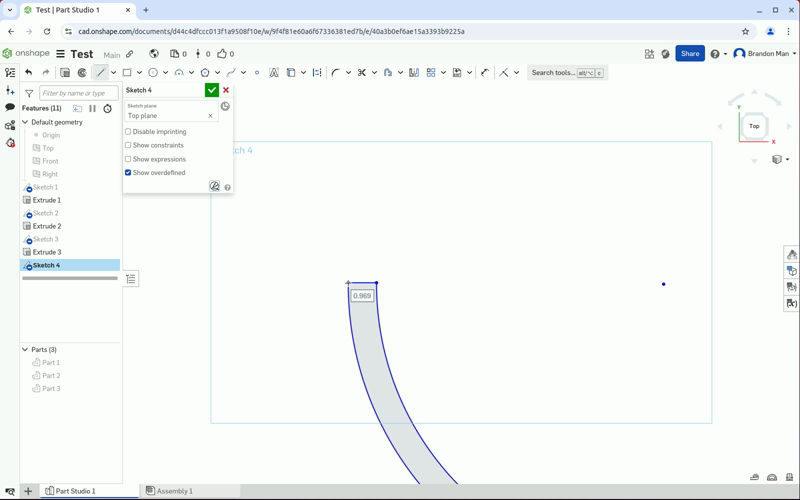
scroll(-6)
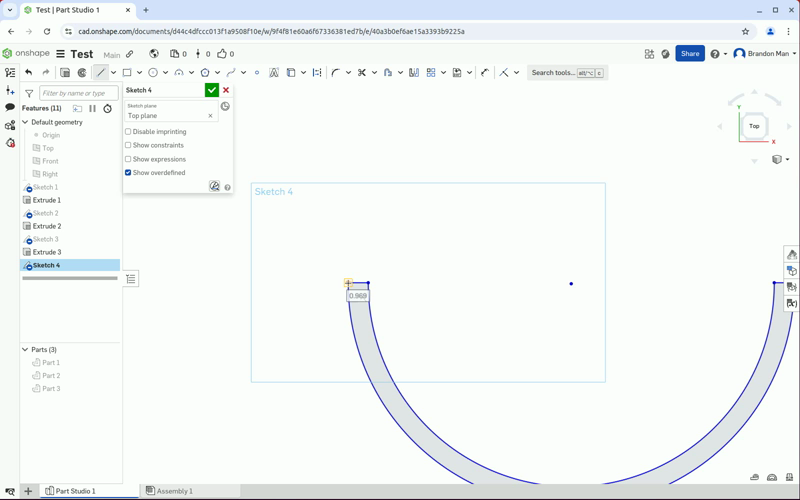
scroll(-6)
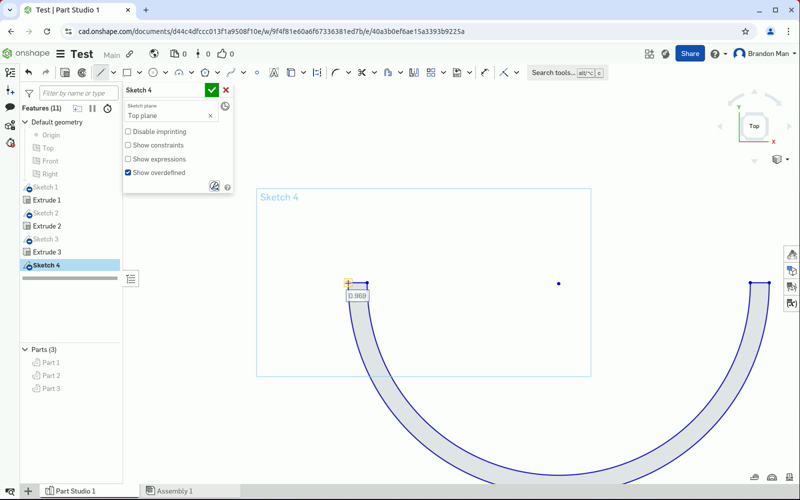
scroll(-6)
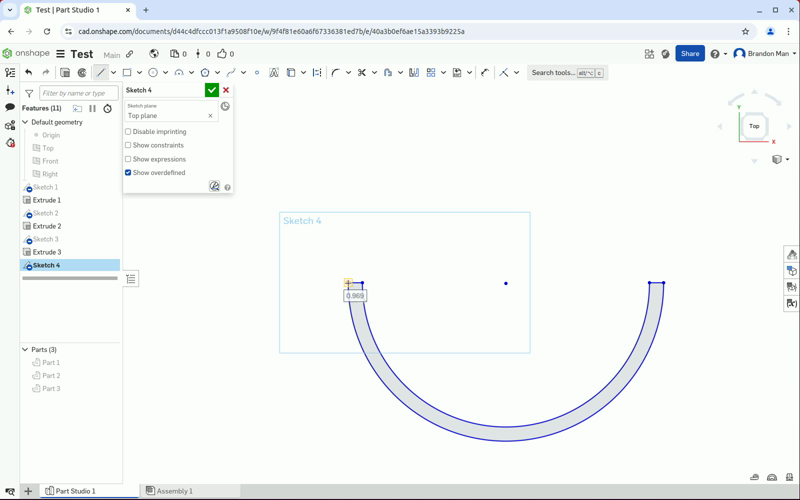
scroll(-6)
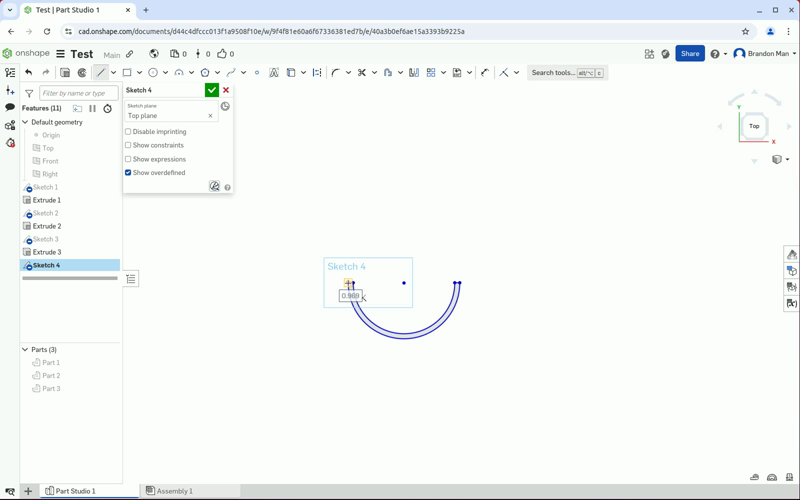
key(esc)
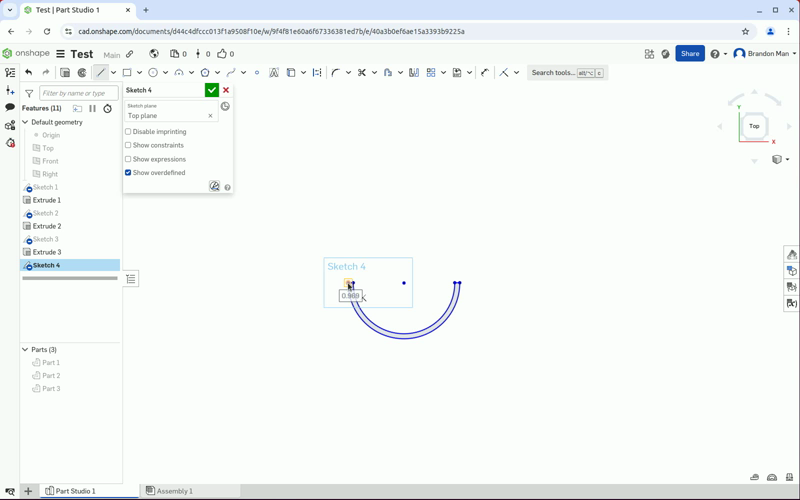
mouse_move(377, 322)
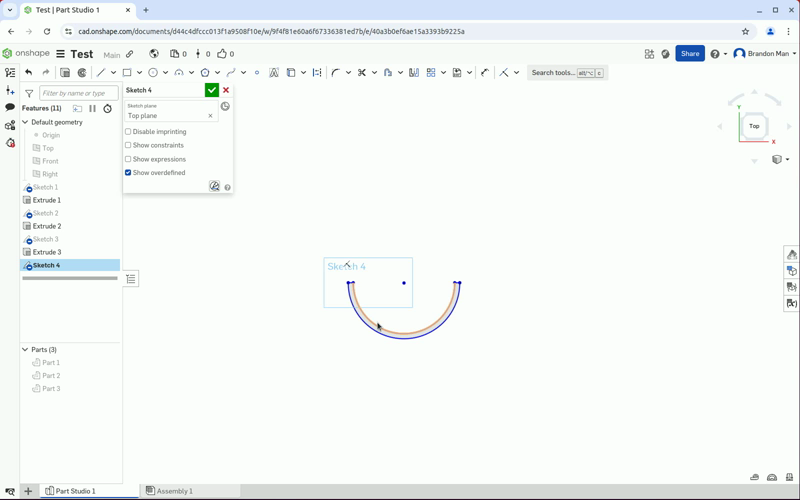
scroll(6)
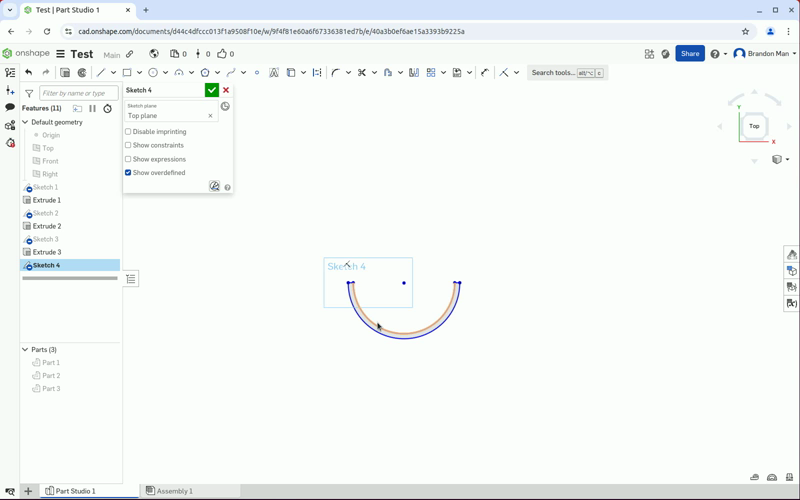
scroll(6)
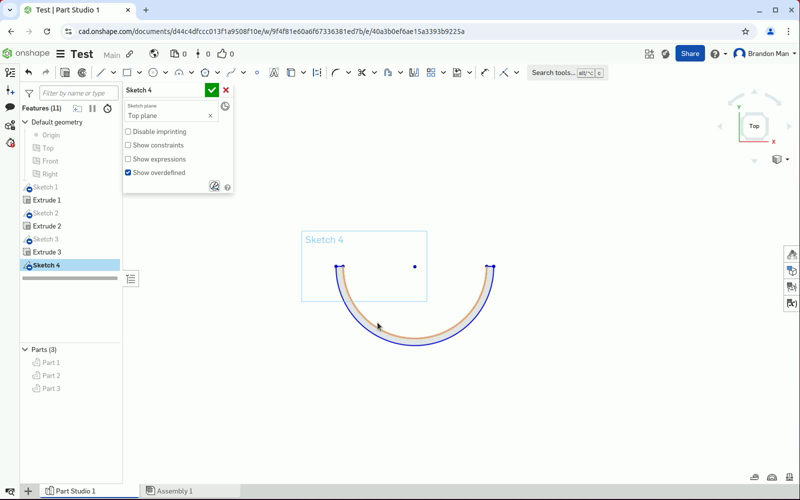
scroll(6)
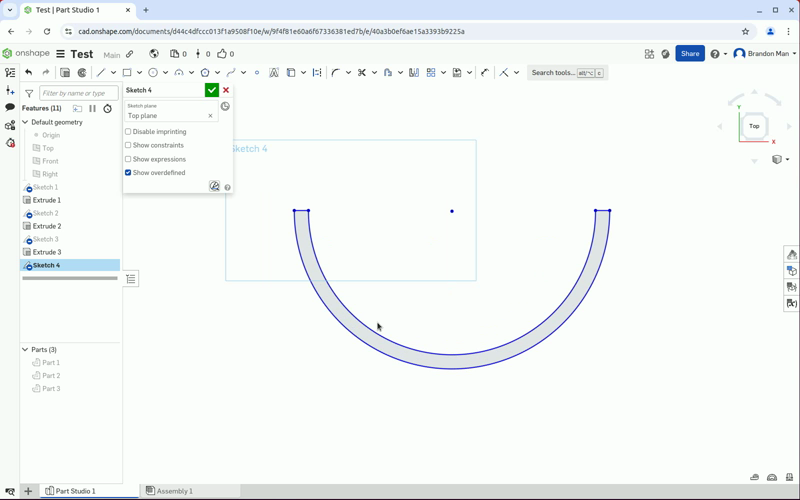
scroll(6)
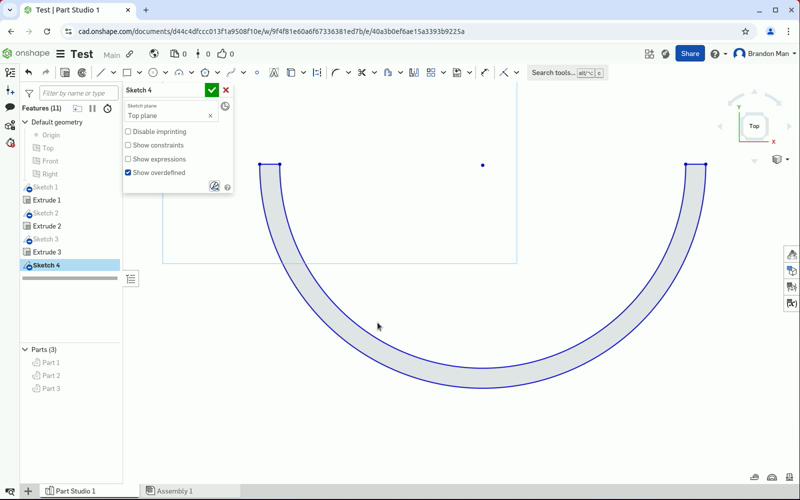
scroll(6)
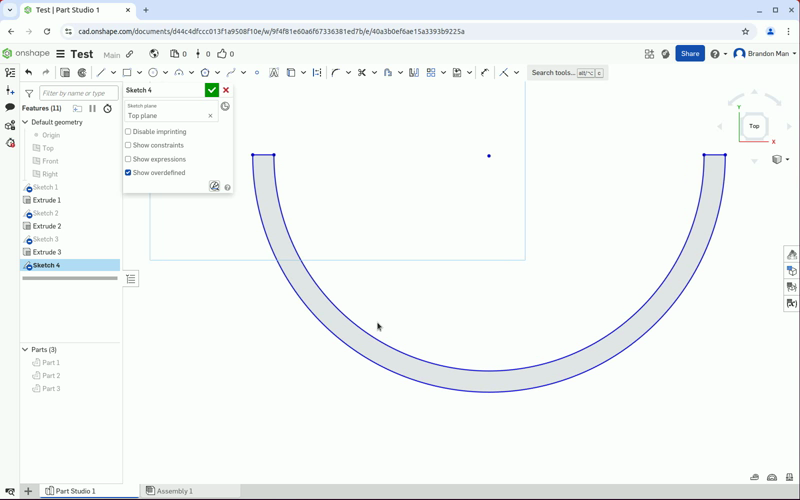
scroll(6)
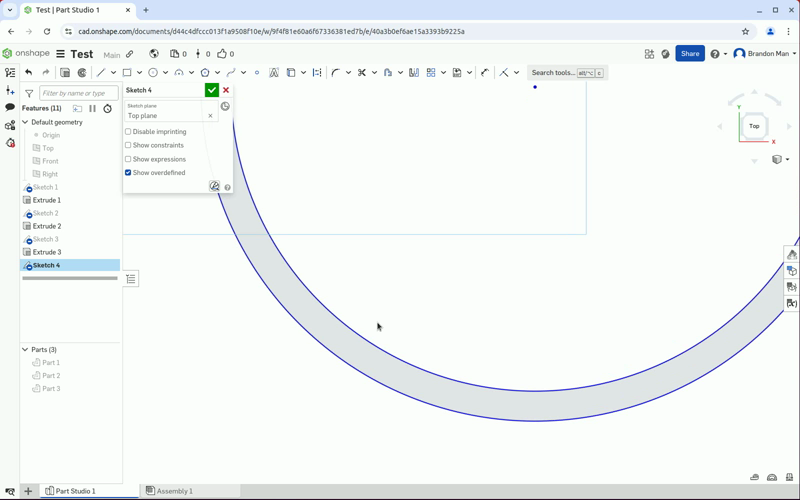
scroll(6)
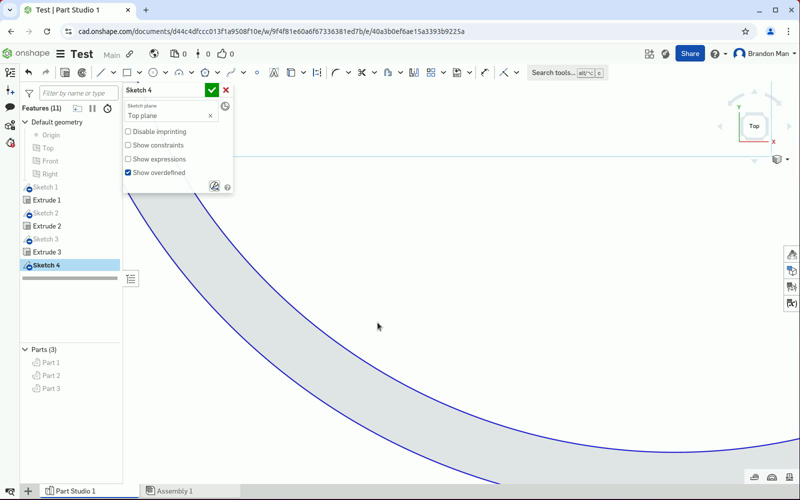
click(377, 322)
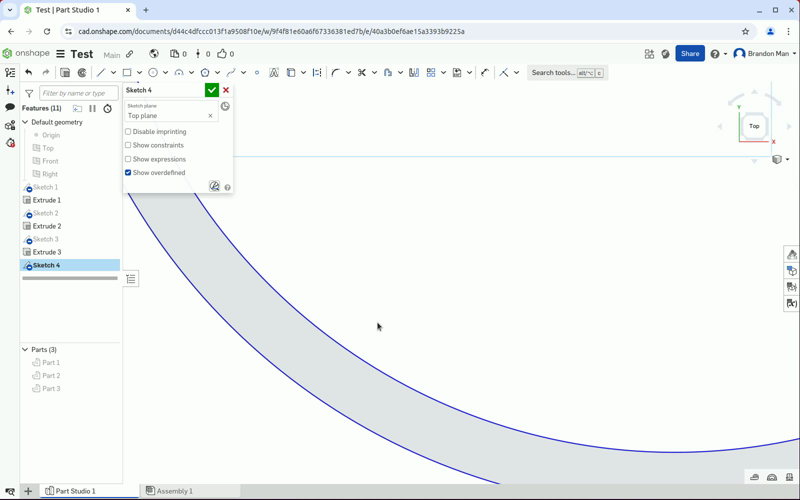
scroll(-6)
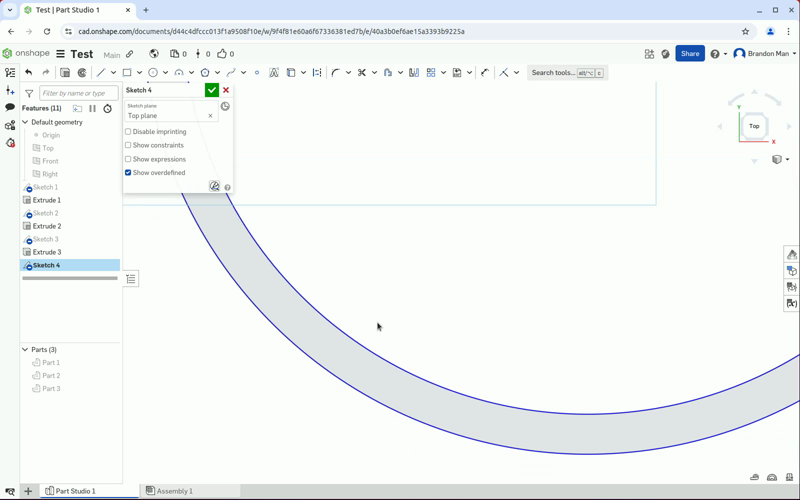
scroll(-6)
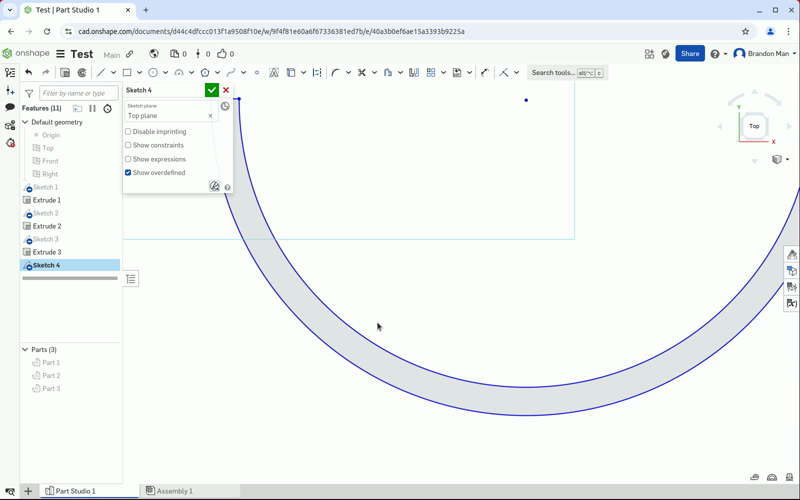
scroll(-6)
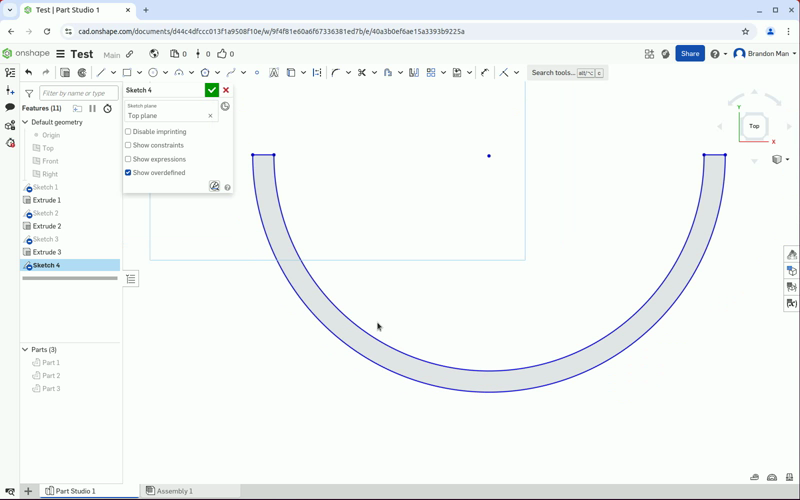
scroll(-6)
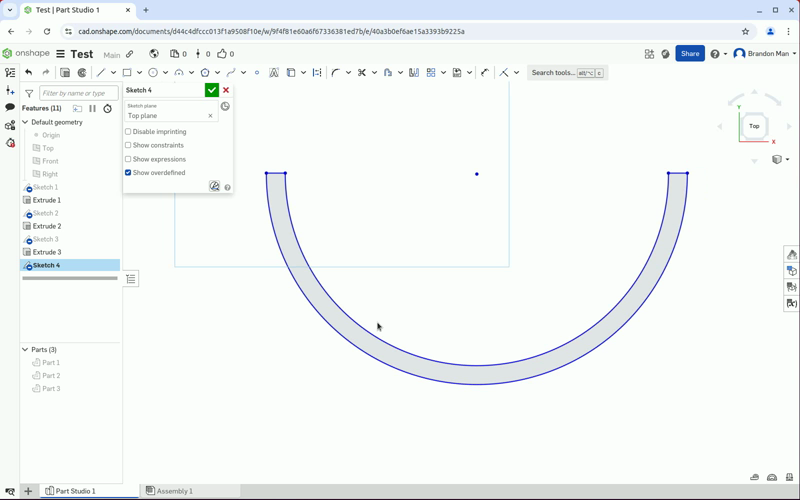
scroll(-6)
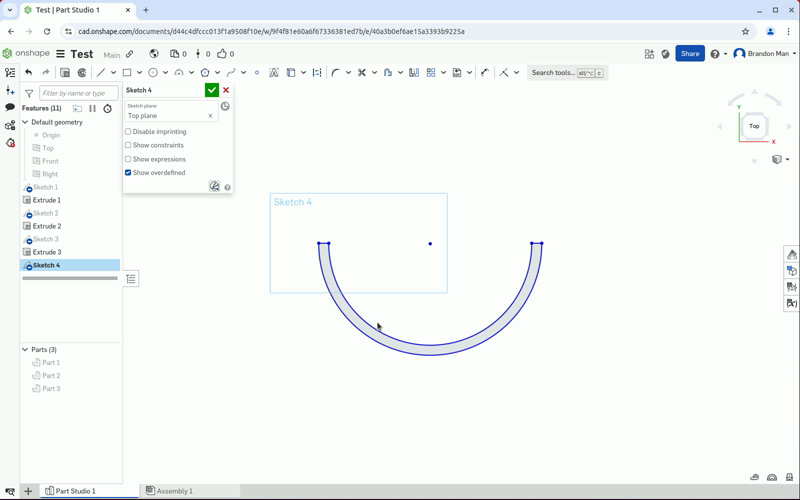
scroll(-6)
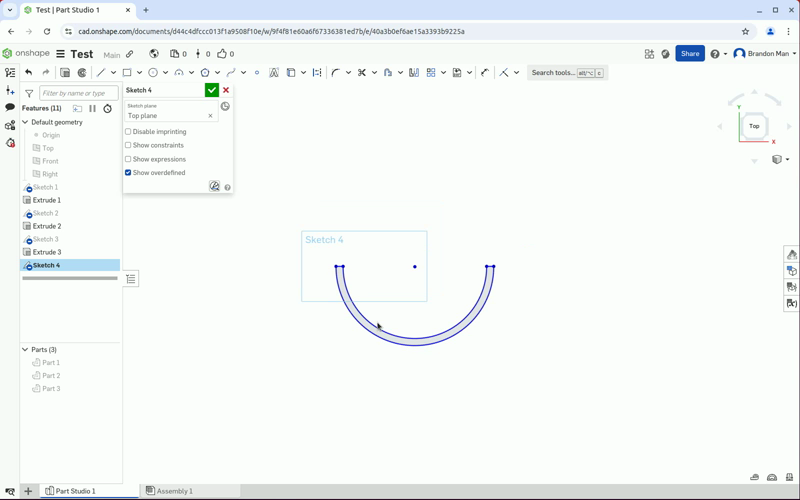
scroll(-6)
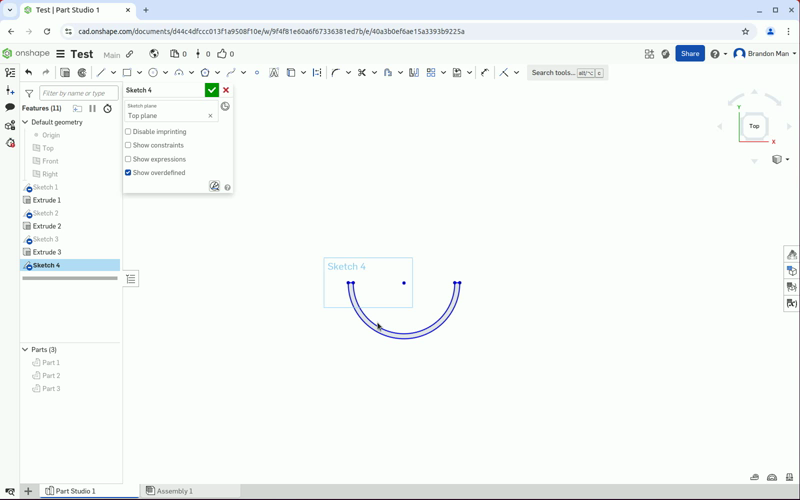
mouse_move(73, 352)
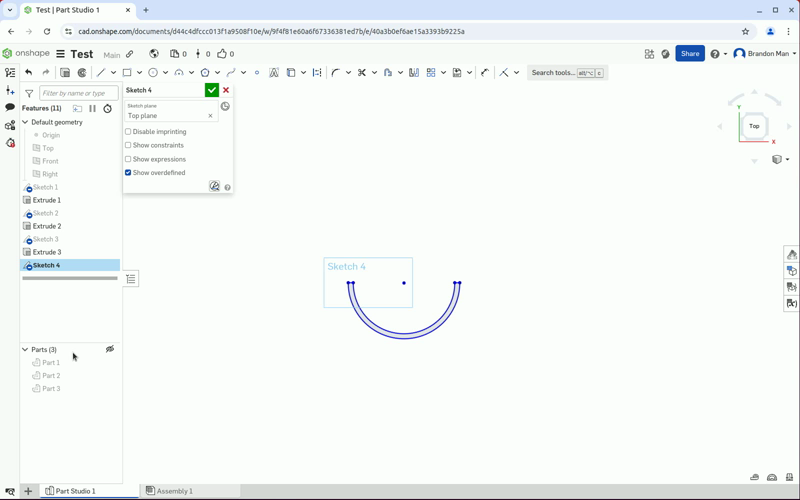
key(shift+y)
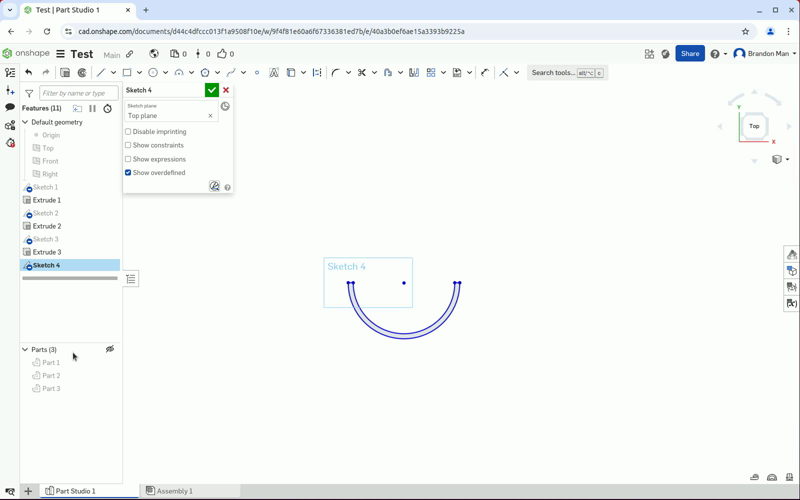
key(shift+e)
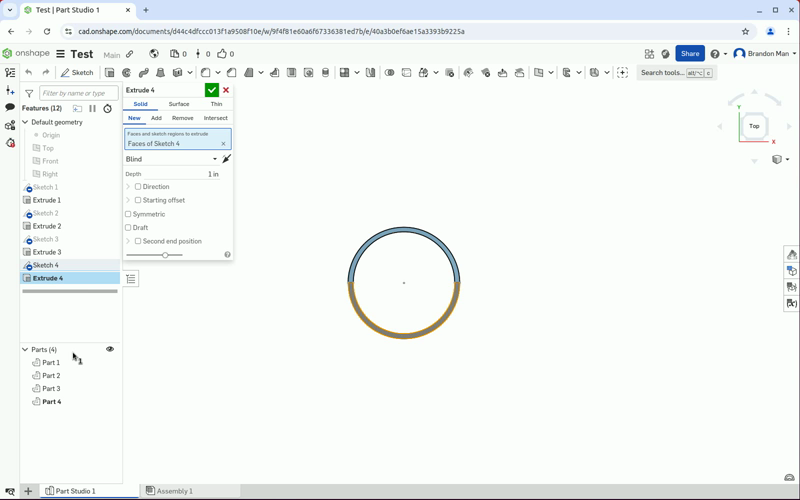
mouse_move(143, 106)
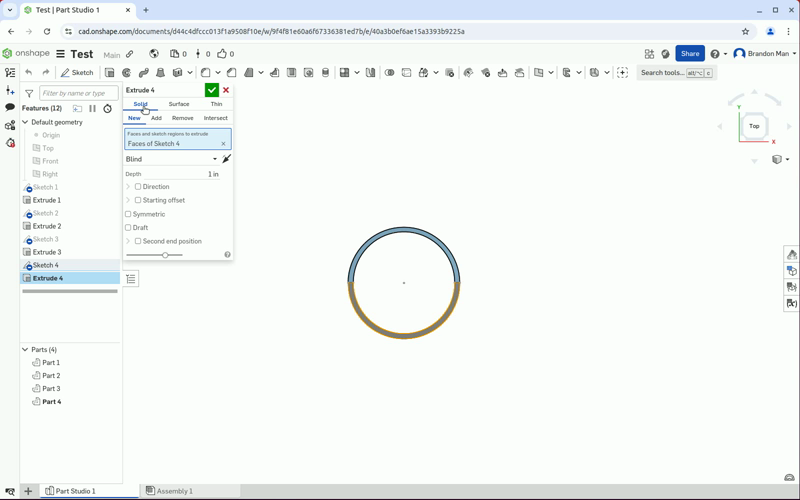
click(143, 106)
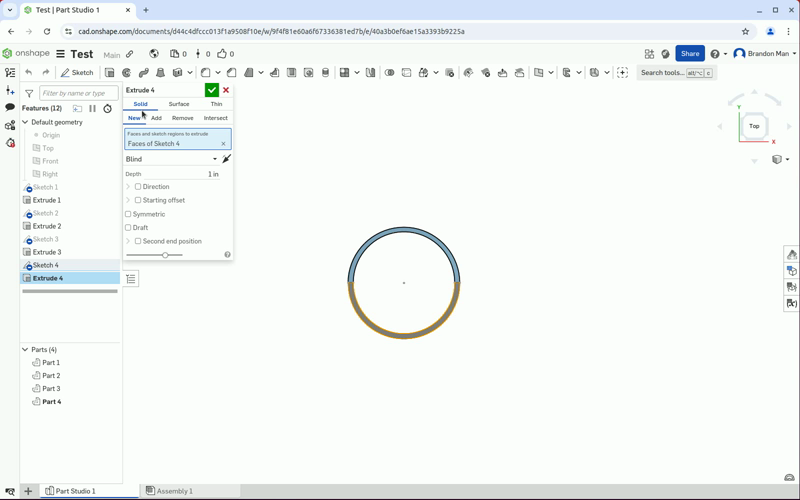
mouse_move(137, 120)
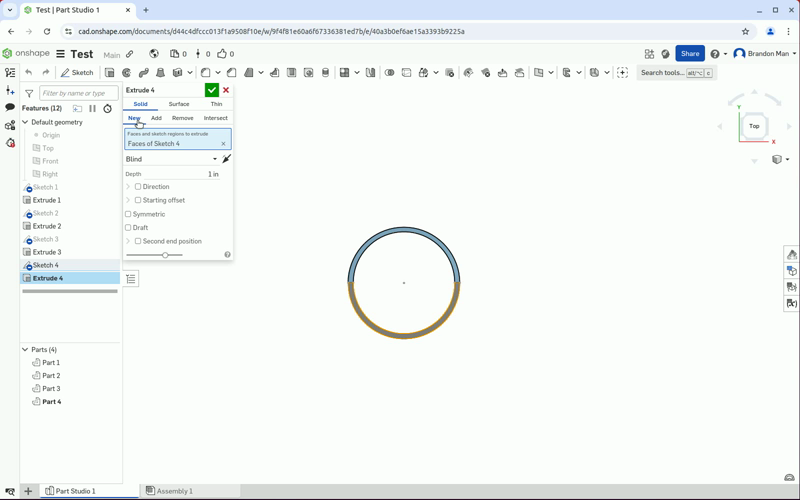
click(137, 120)
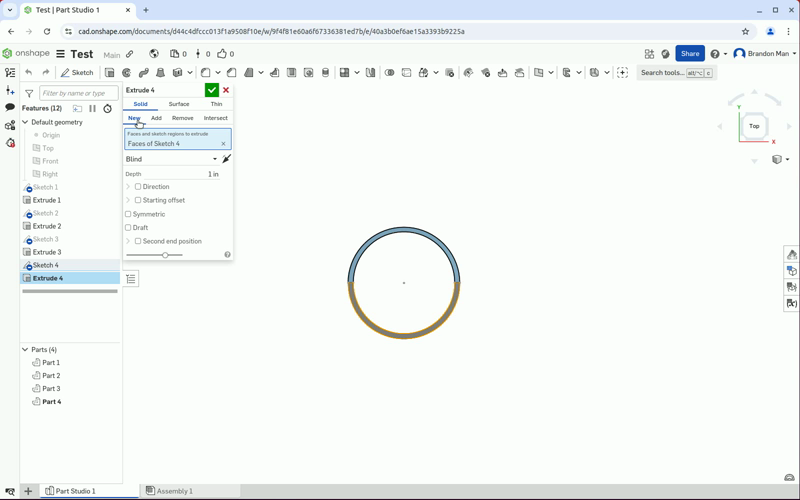
key(tab, 4)
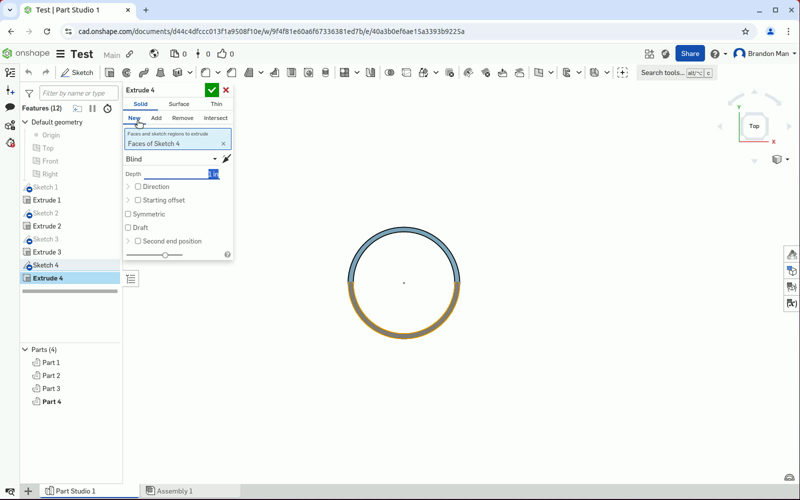
text(0.241)
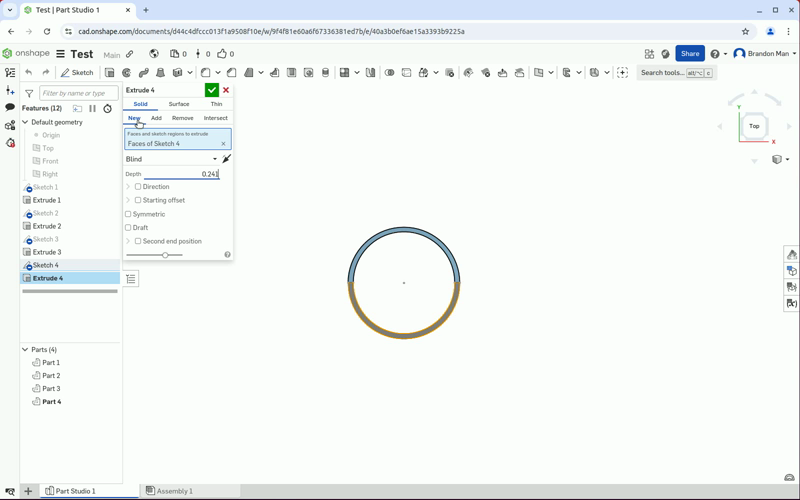
key(enter)
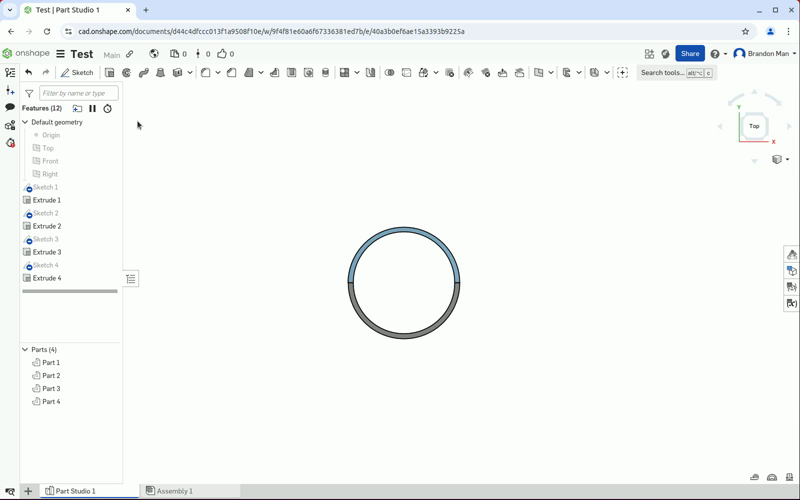
key(shift+h)
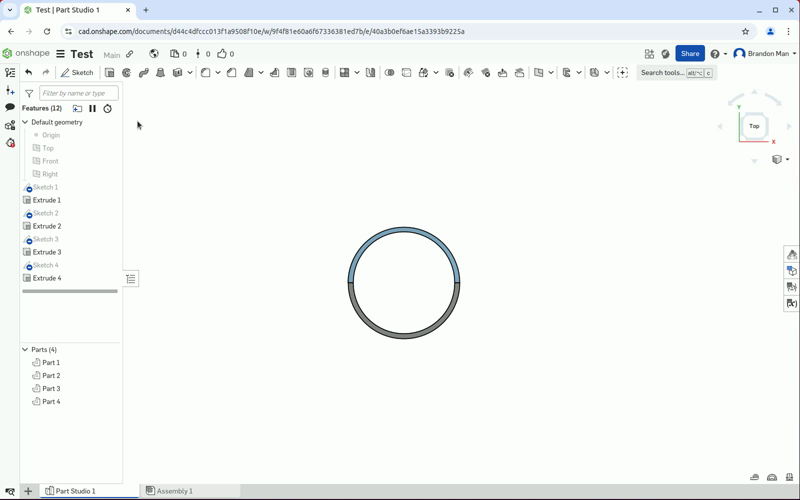
key(shift+h)
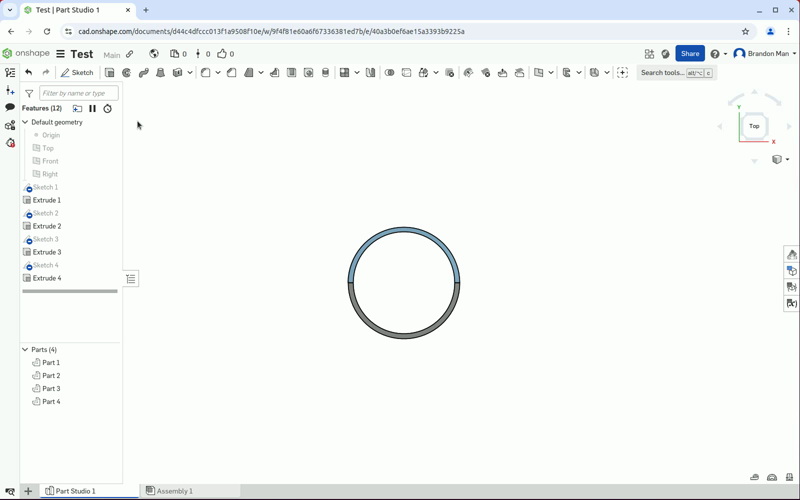
mouse_move(73, 189)
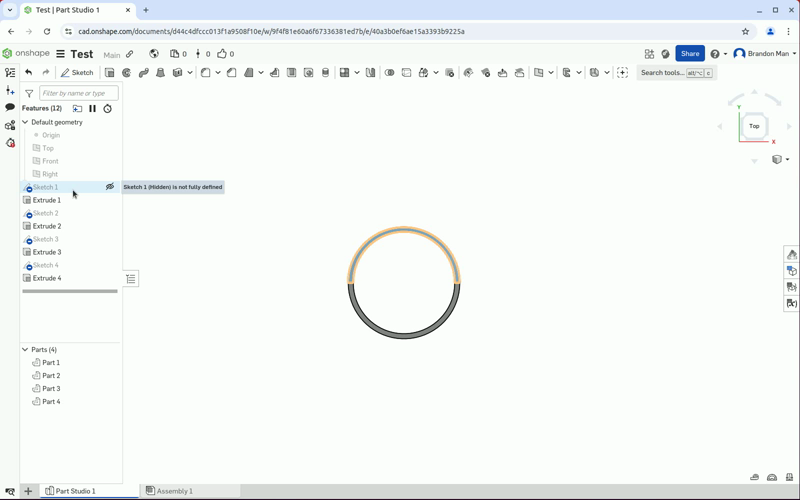
click(73, 189)
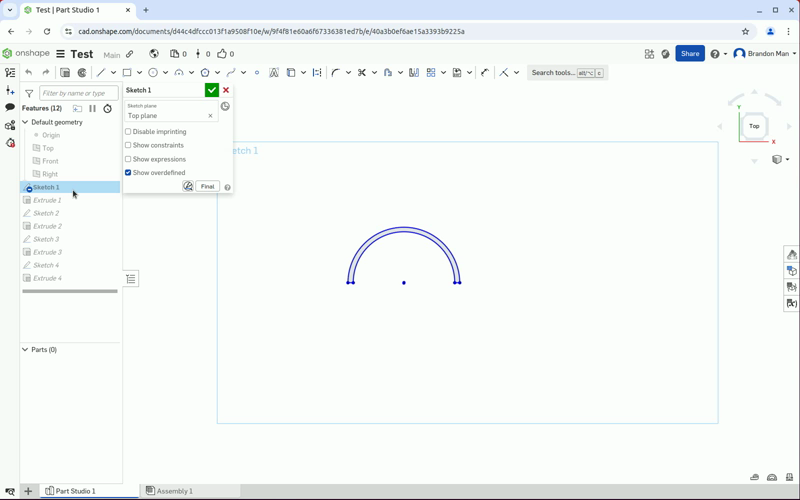
mouse_move(229, 92)
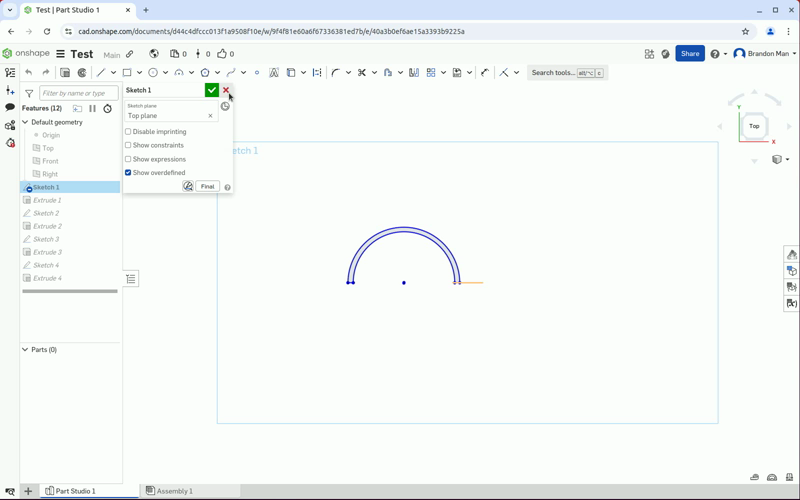
click(229, 92)
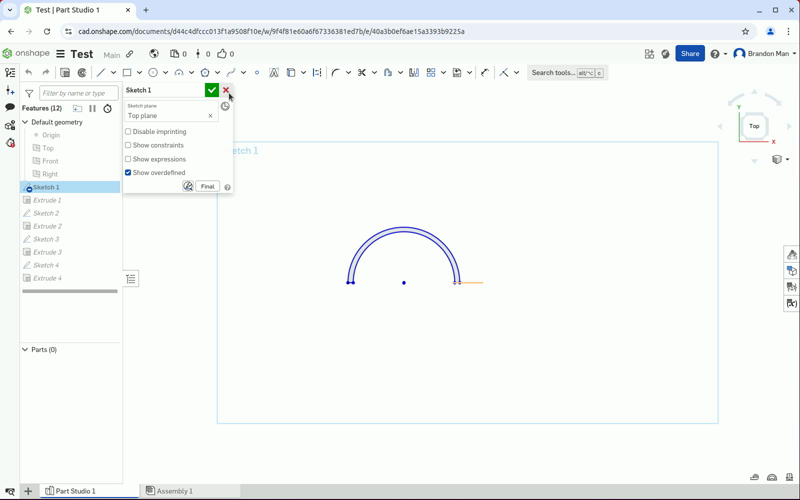
key(shift+s)
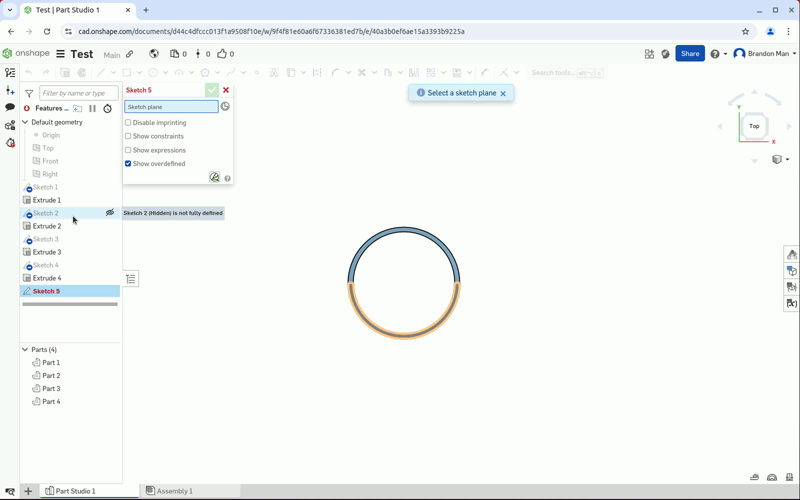
scroll(3)
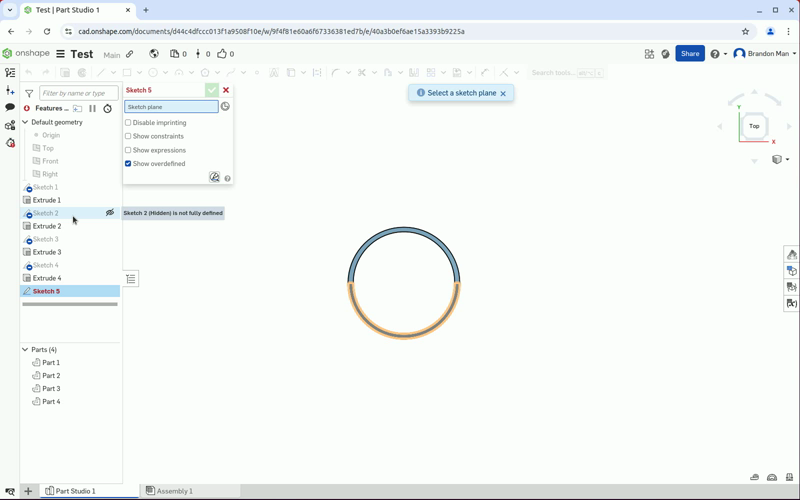
mouse_move(73, 150)
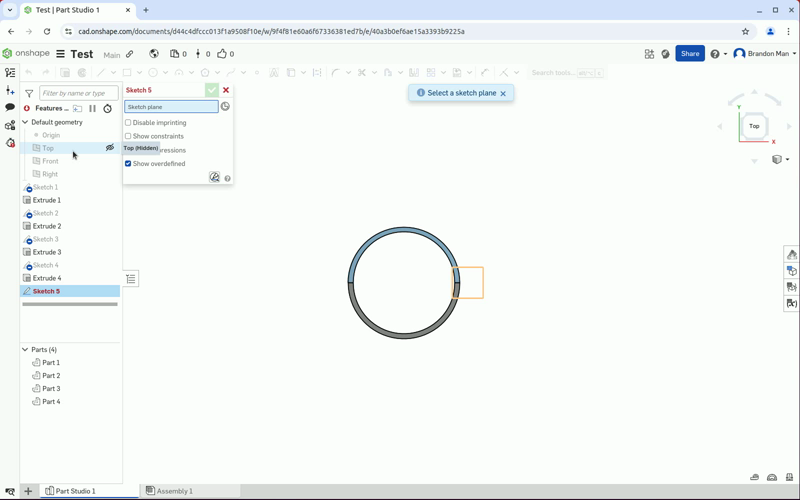
click(73, 150)
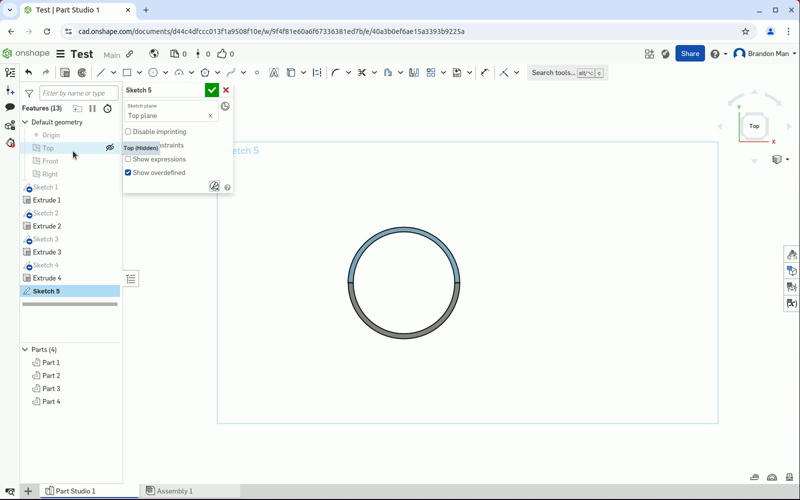
mouse_move(73, 352)
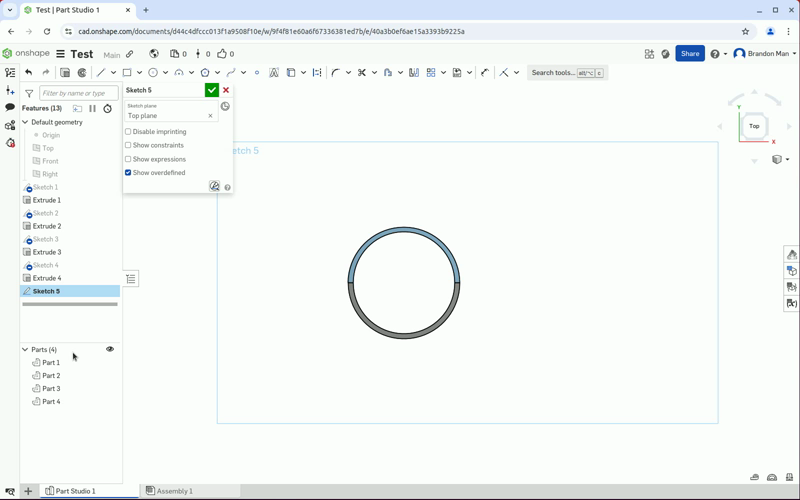
key(y)
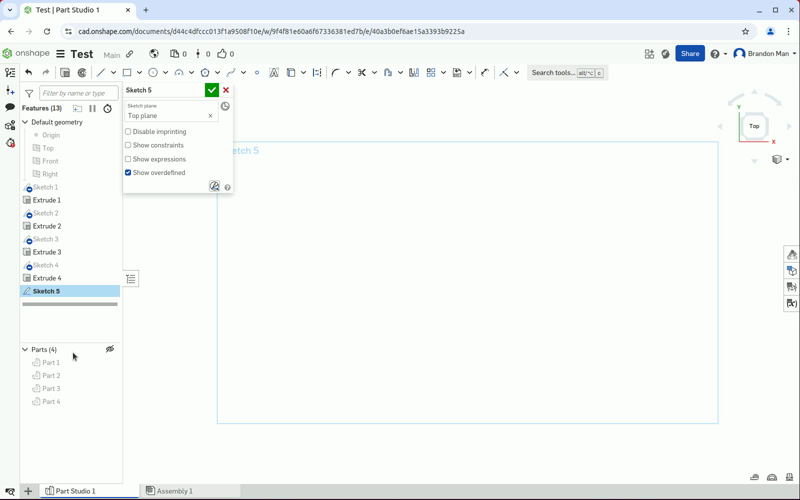
key(c)
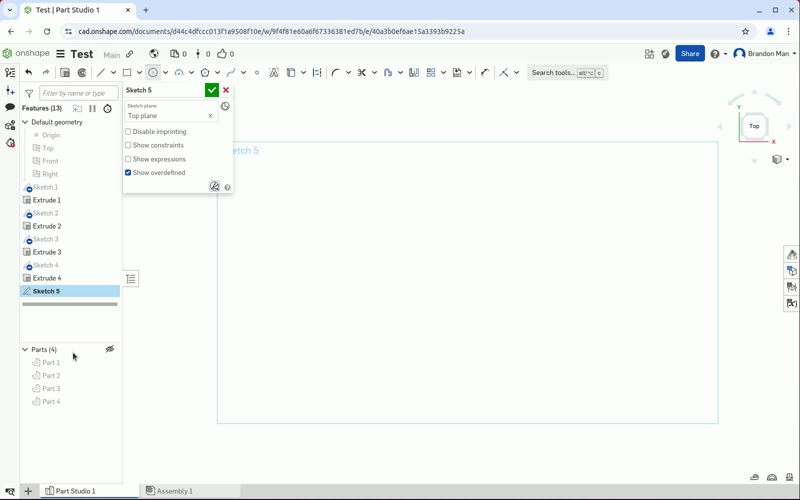
key_down(shift)
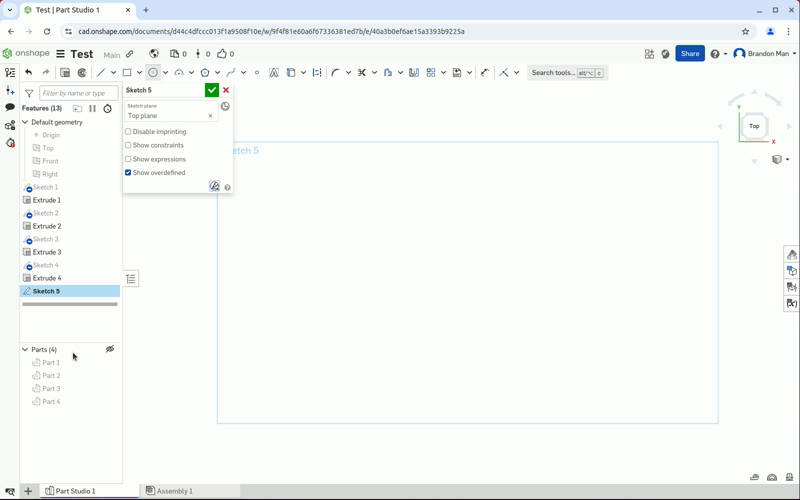
mouse_move(518, 282)
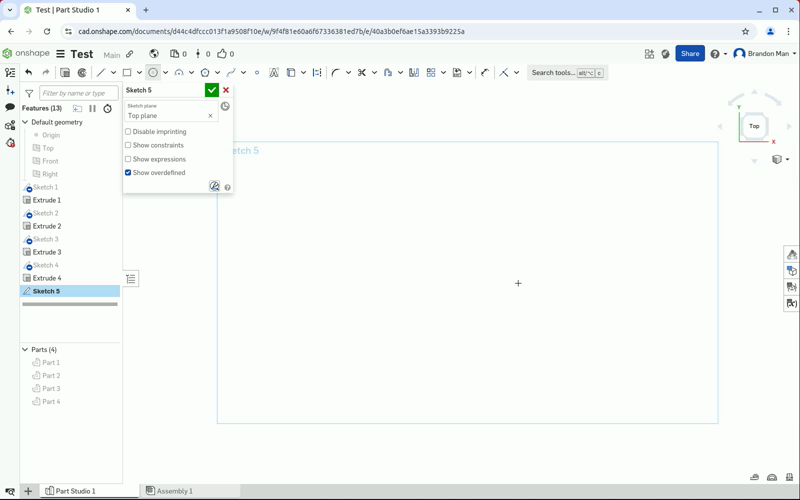
click(518, 282)
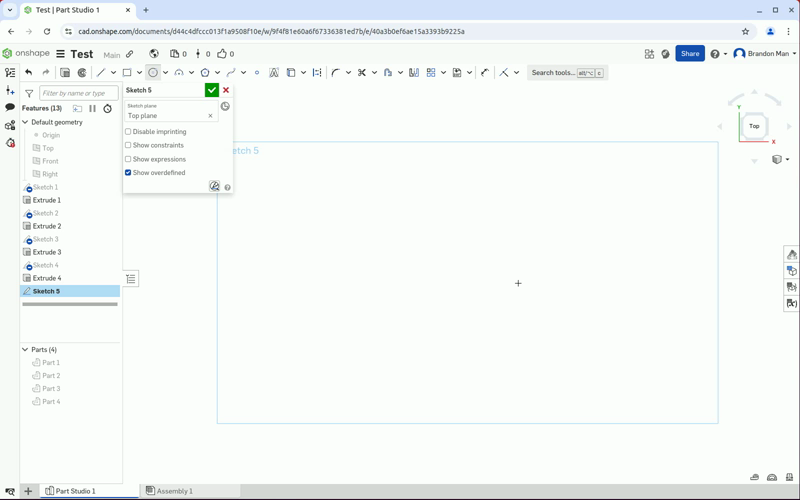
key_up(shift)
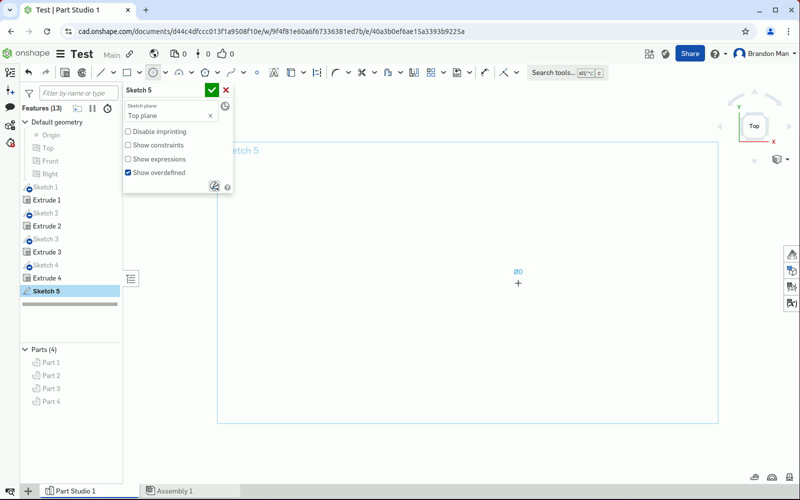
mouse_move(574, 282)
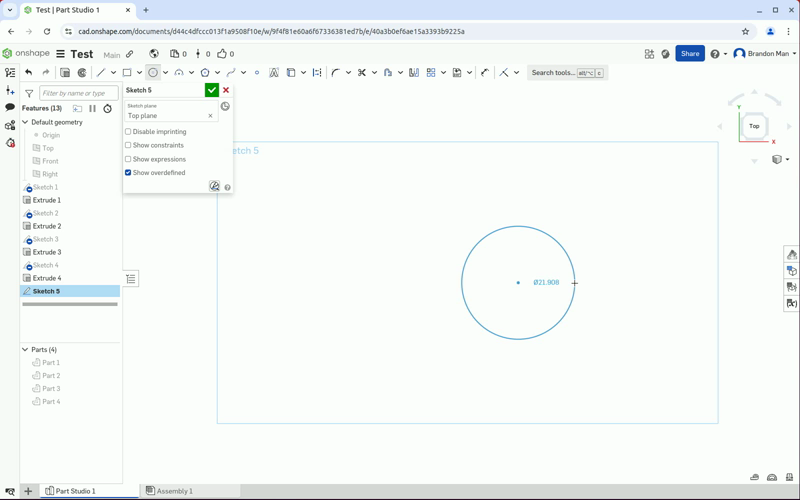
click(574, 282)
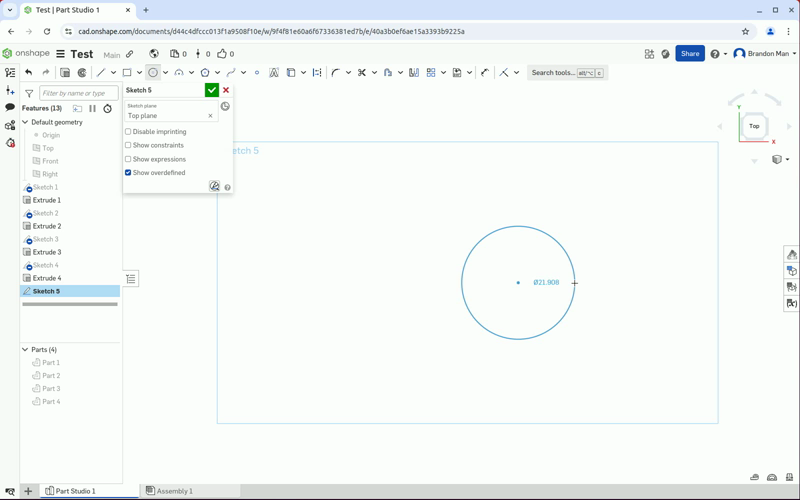
key(esc)
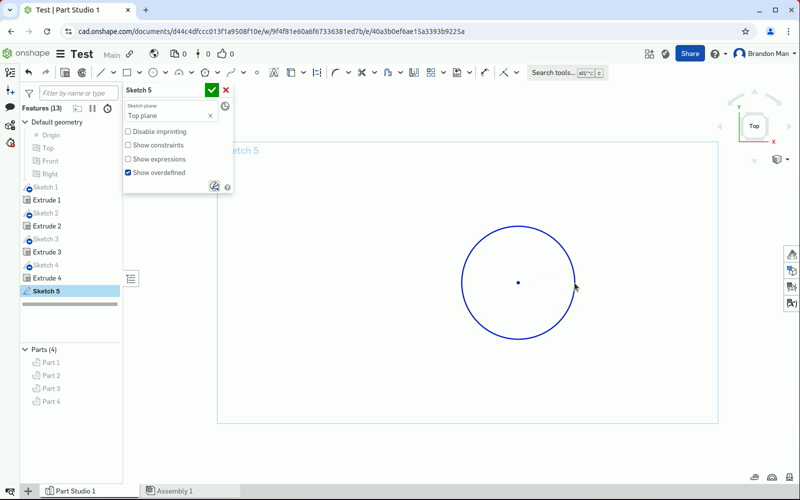
key(c)
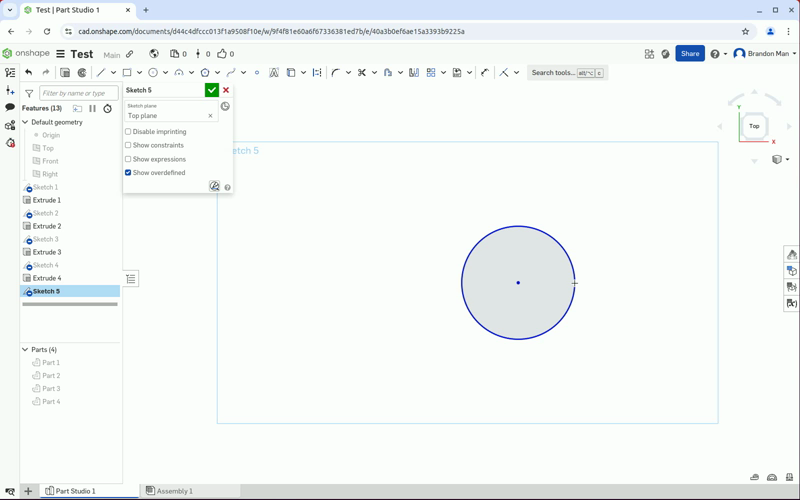
key_down(shift)
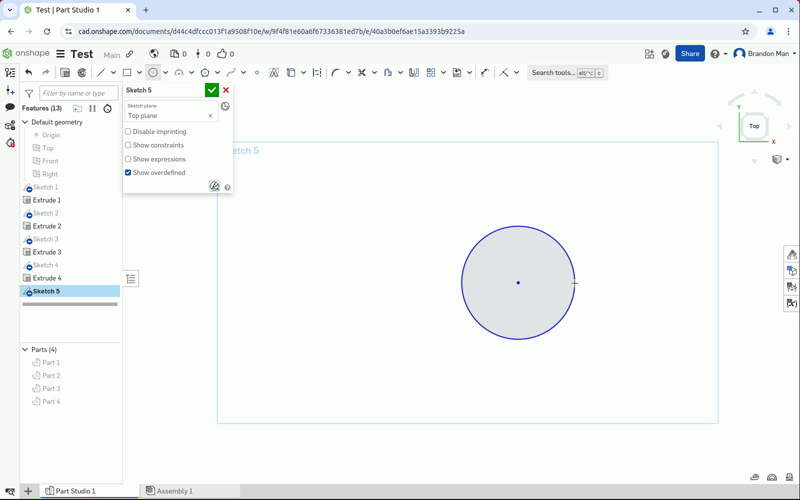
mouse_move(518, 282)
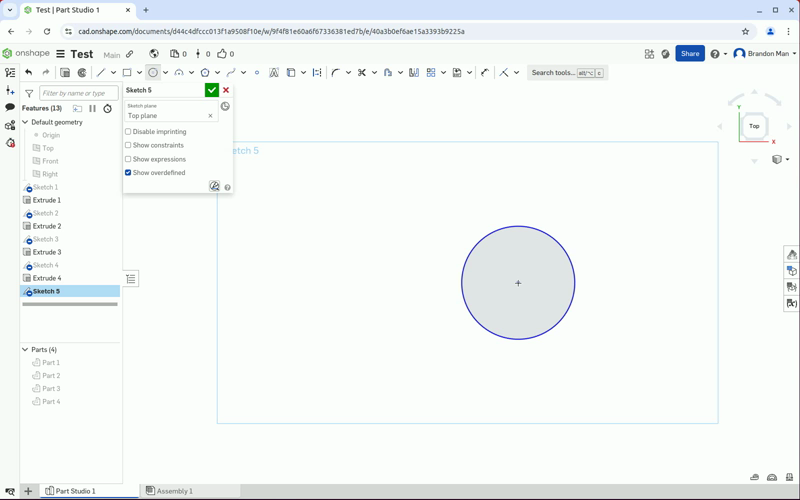
click(518, 282)
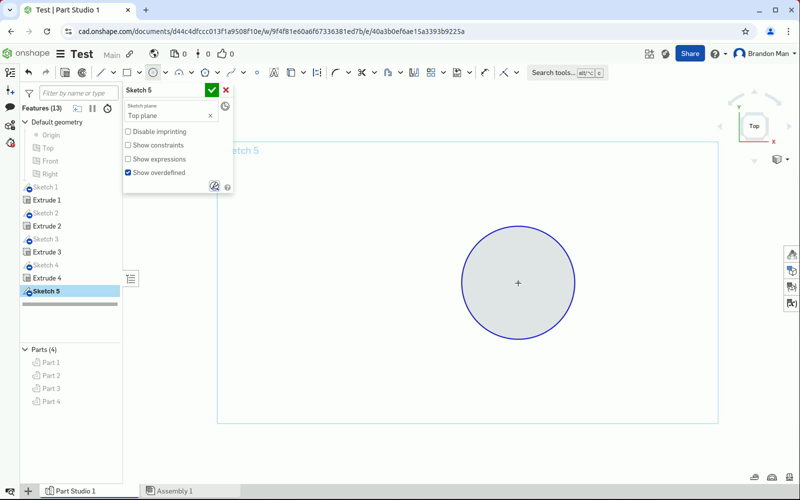
key_up(shift)
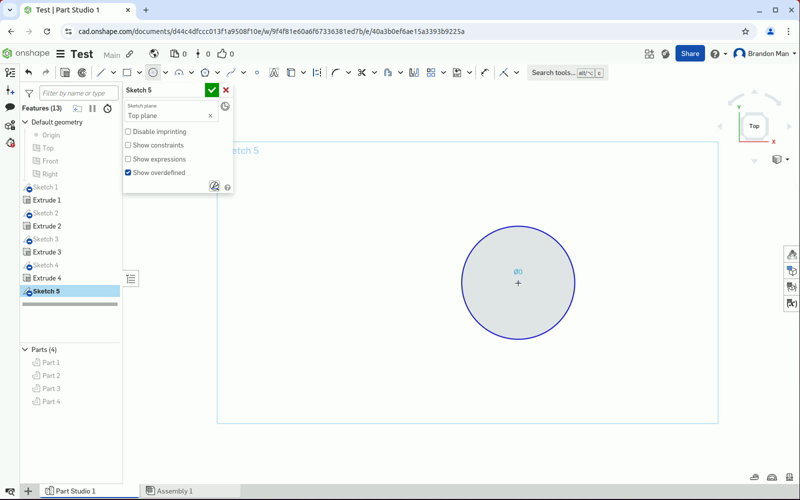
mouse_move(569, 282)
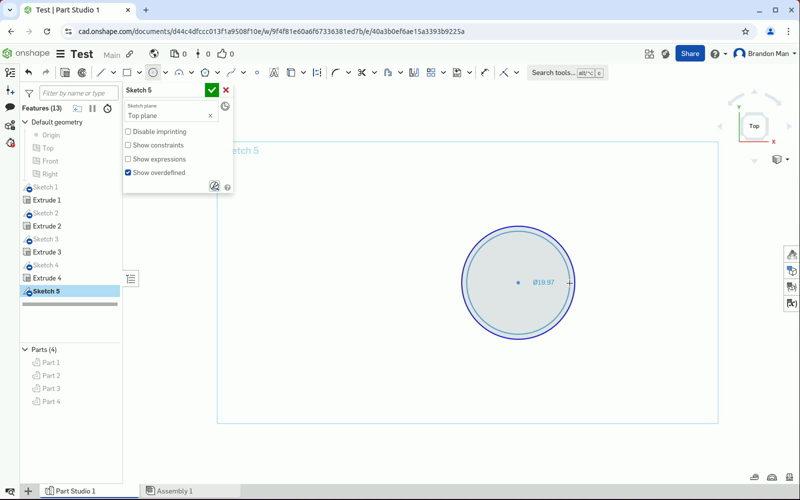
click(569, 282)
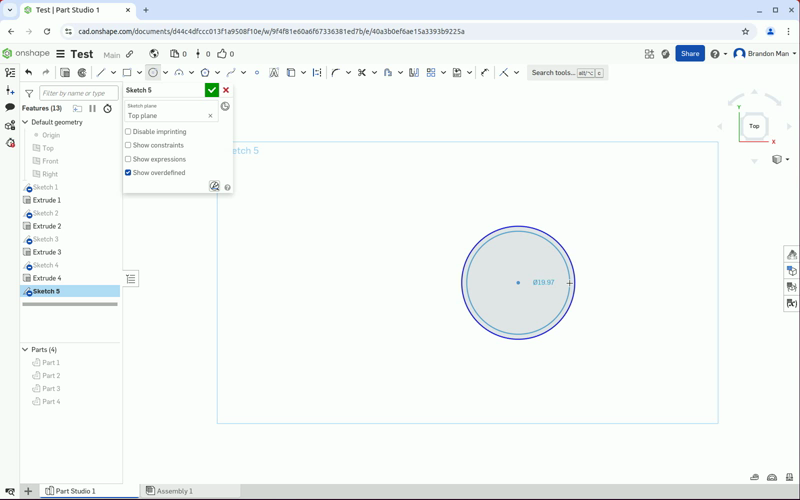
key(esc)
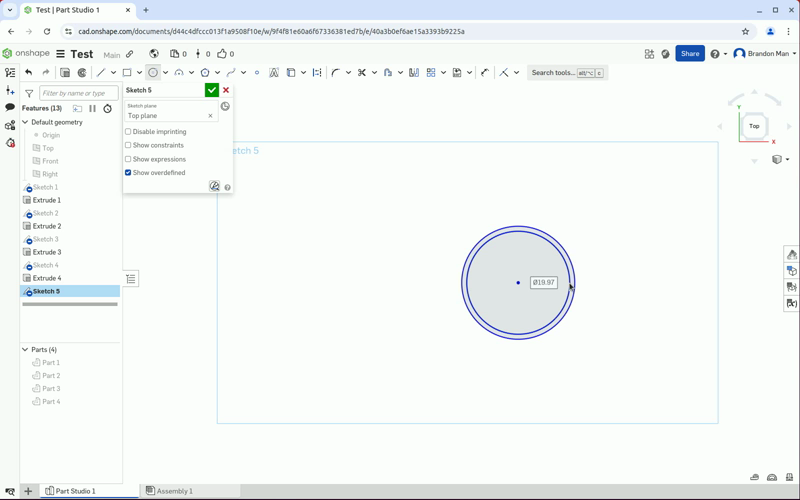
mouse_move(480, 243)
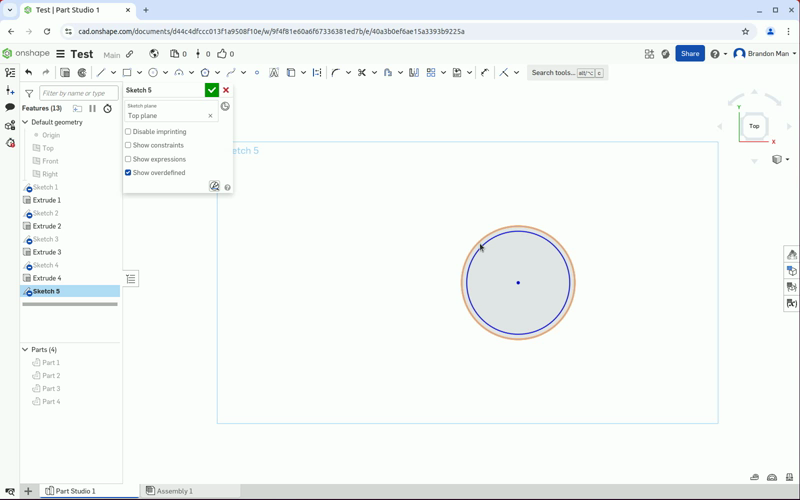
scroll(6)
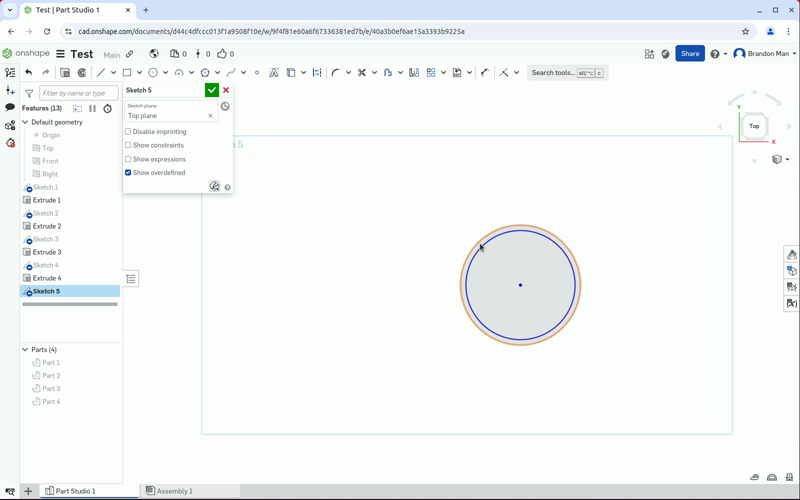
scroll(6)
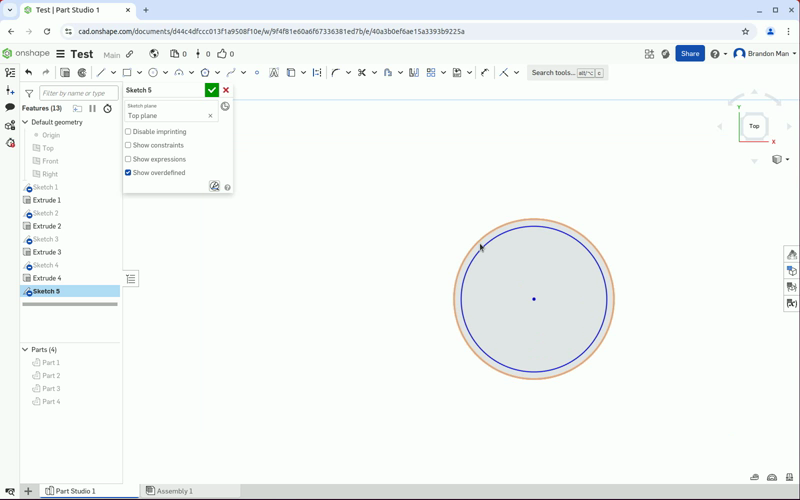
scroll(6)
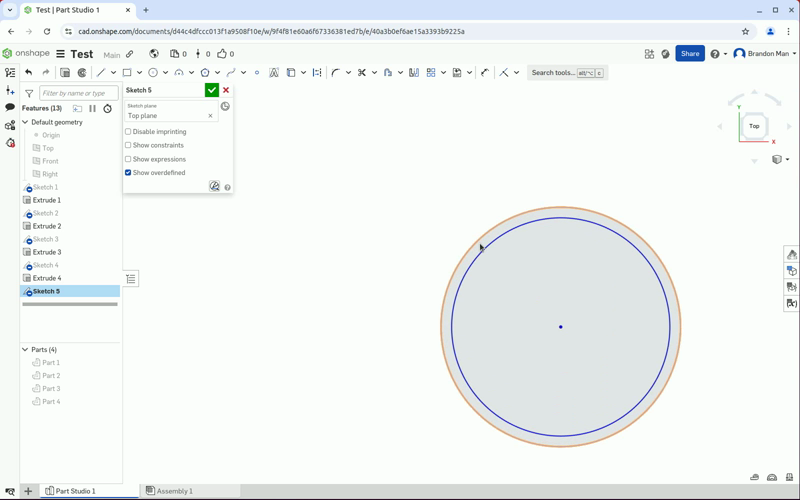
scroll(6)
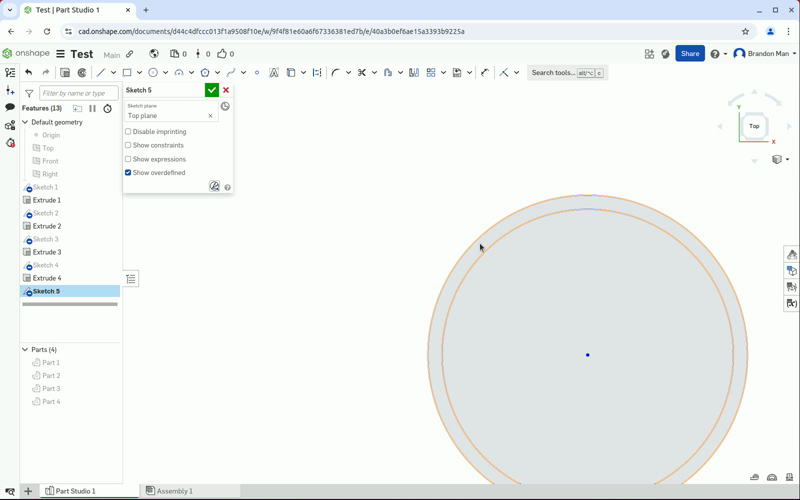
scroll(6)
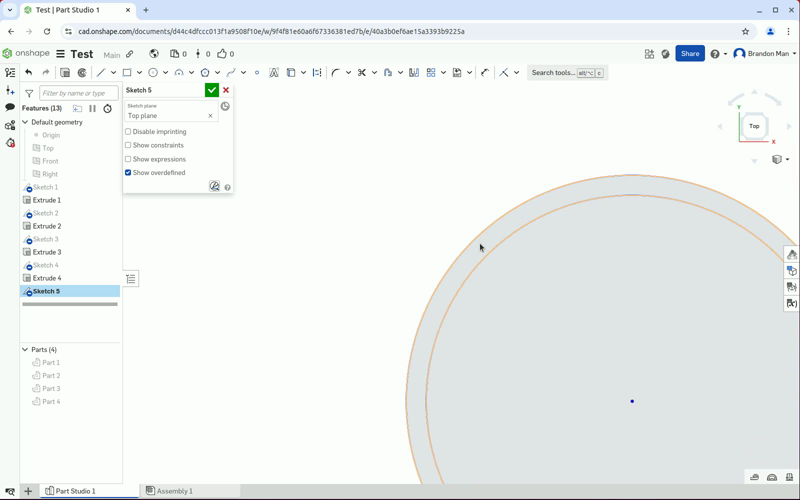
scroll(6)
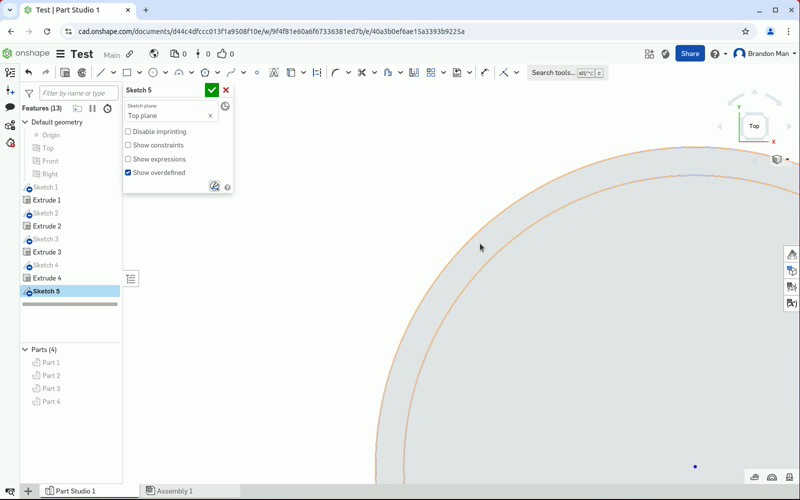
scroll(6)
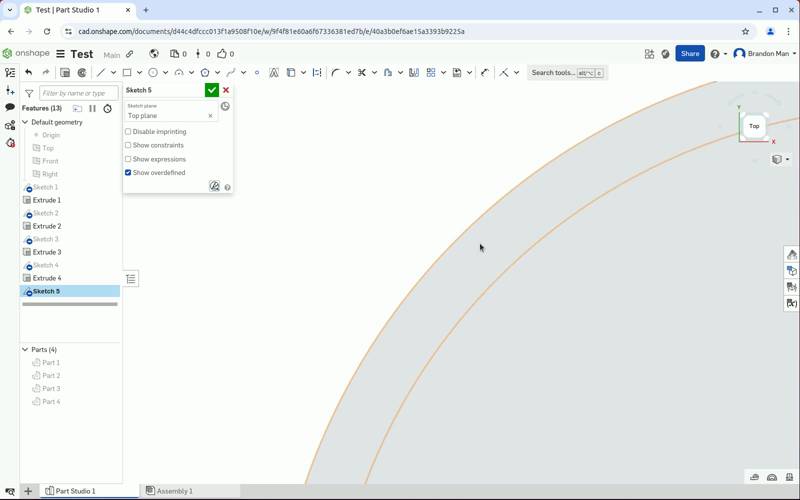
click(480, 243)
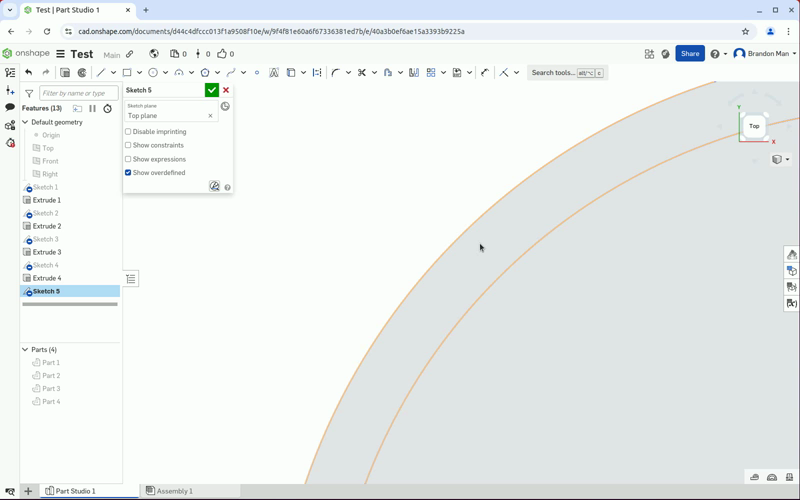
scroll(-6)
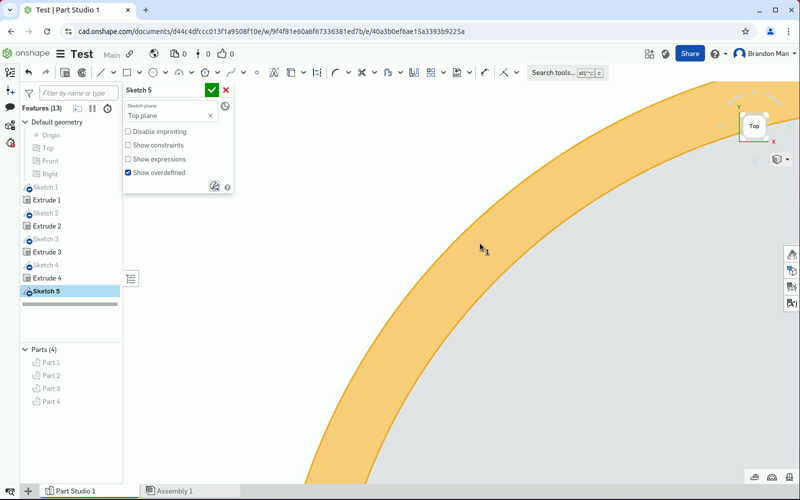
scroll(-6)
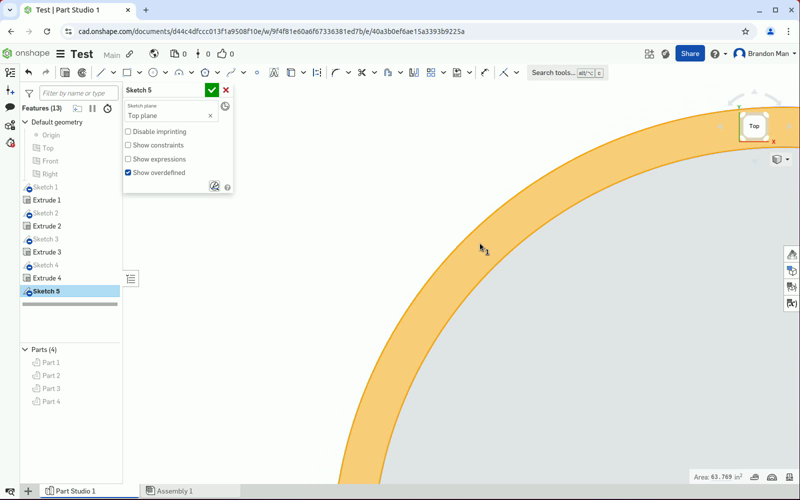
scroll(-6)
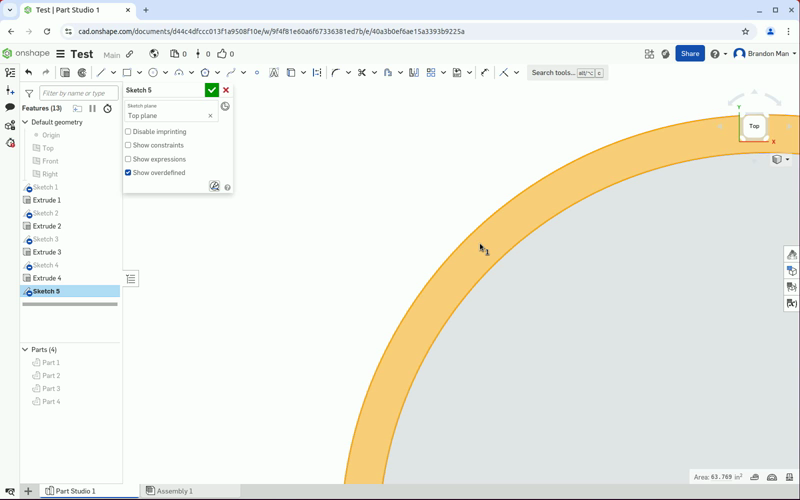
scroll(-6)
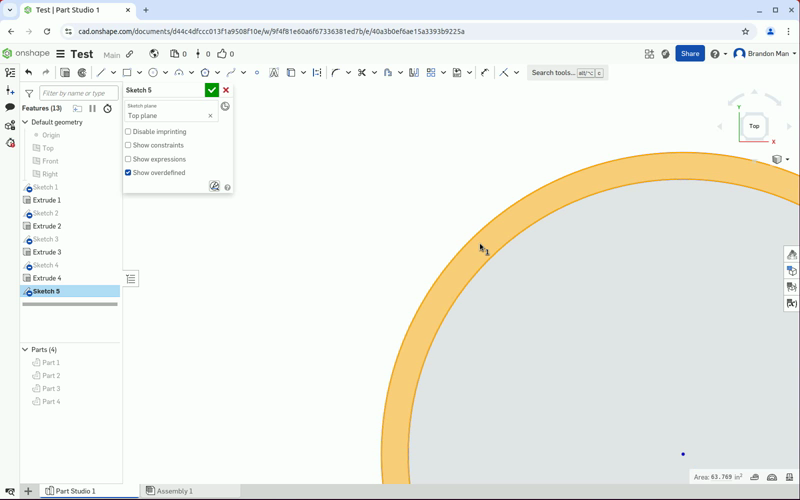
scroll(-6)
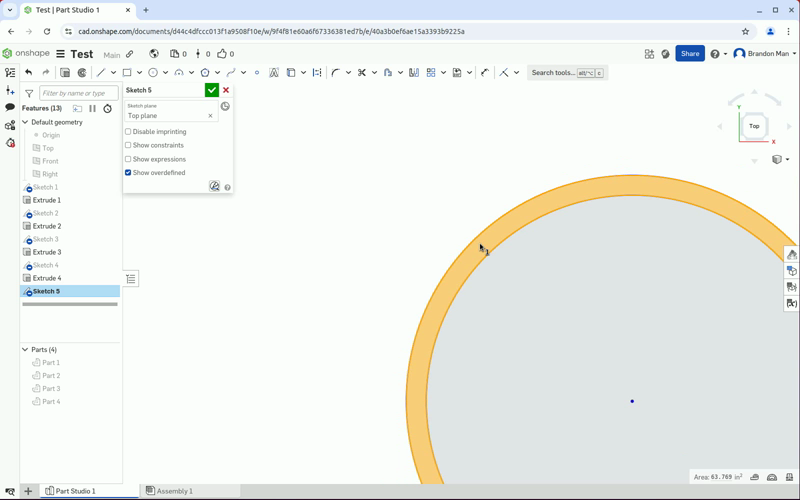
scroll(-6)
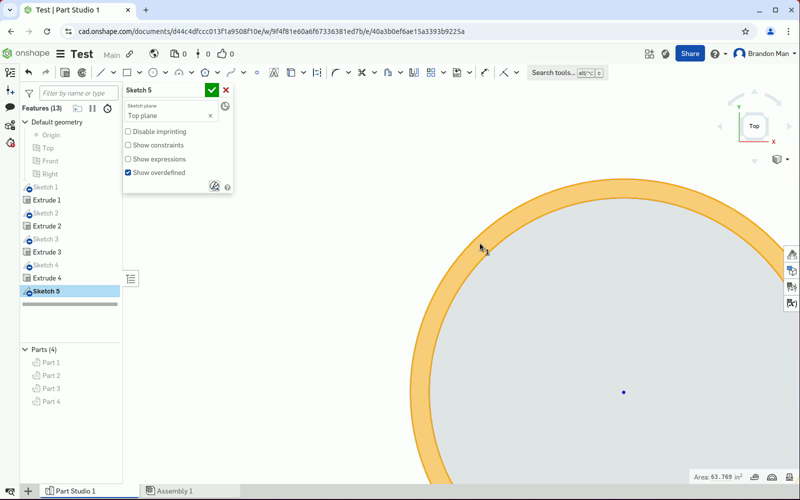
scroll(-6)
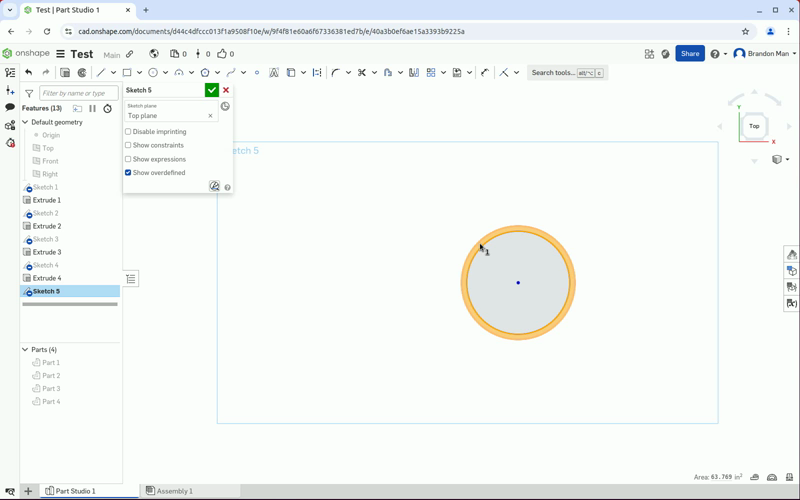
mouse_move(73, 352)
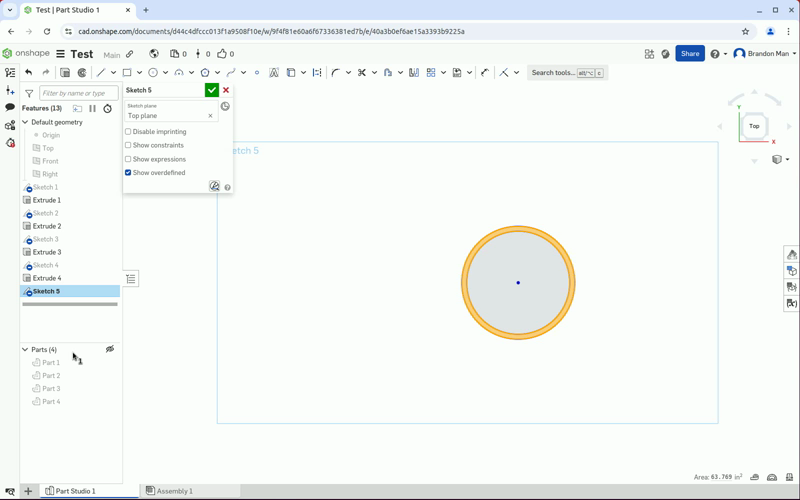
key(shift+y)
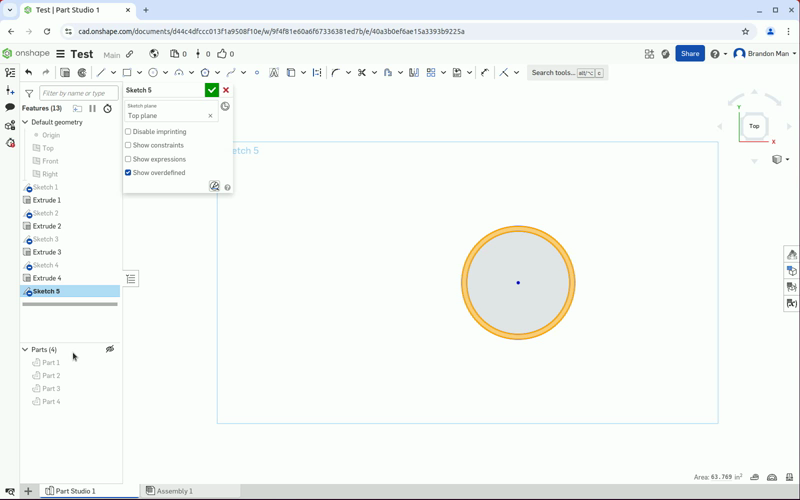
key(shift+e)
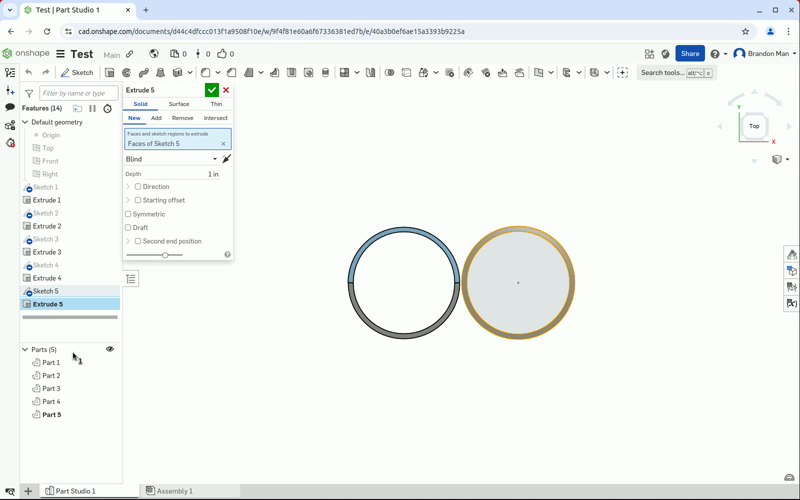
mouse_move(143, 106)
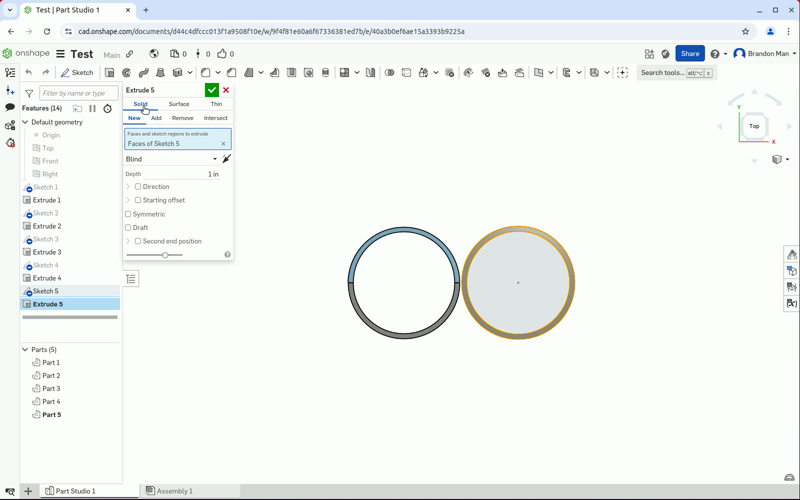
click(143, 106)
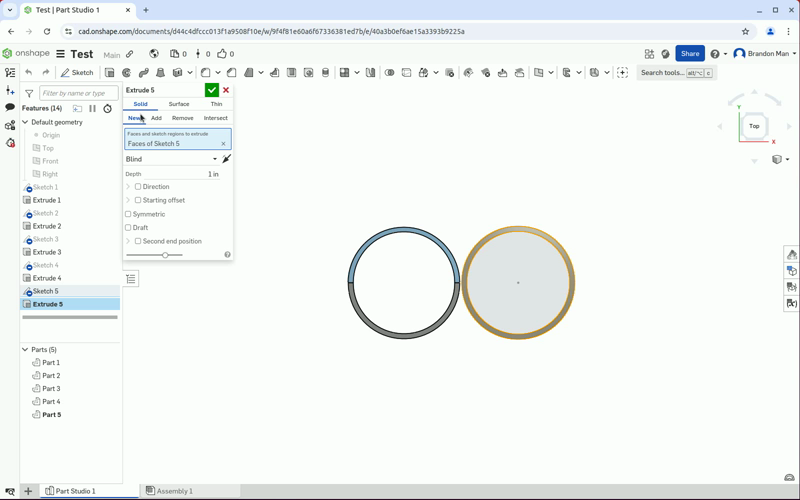
mouse_move(137, 120)
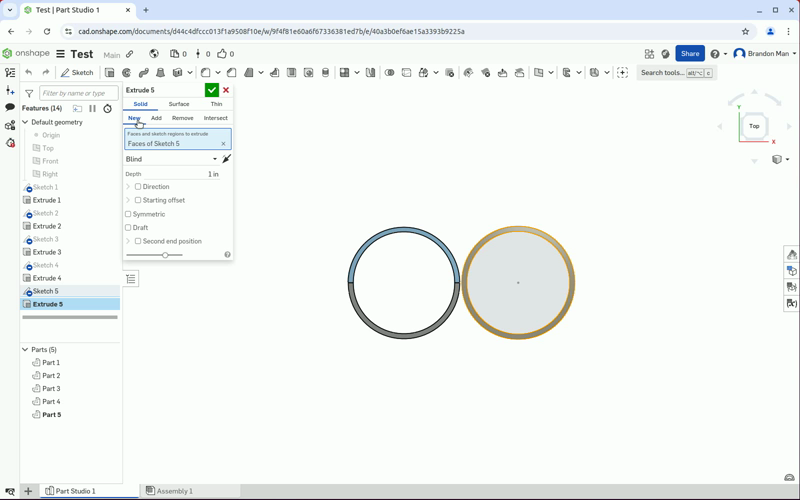
click(137, 120)
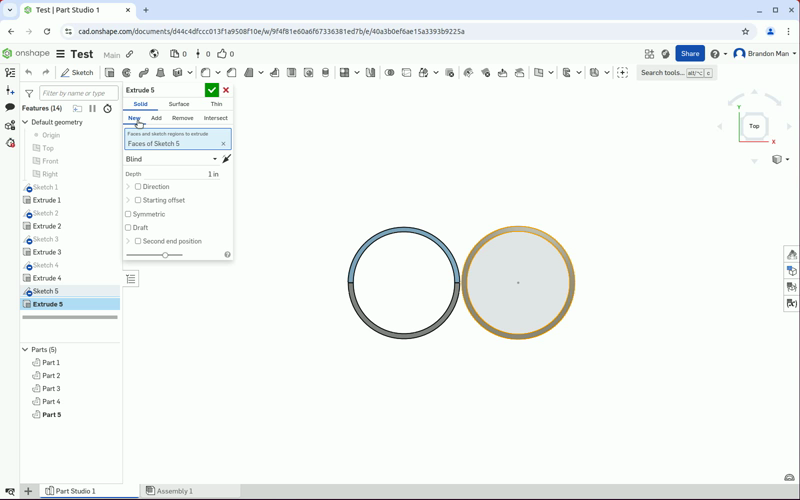
key(tab, 4)
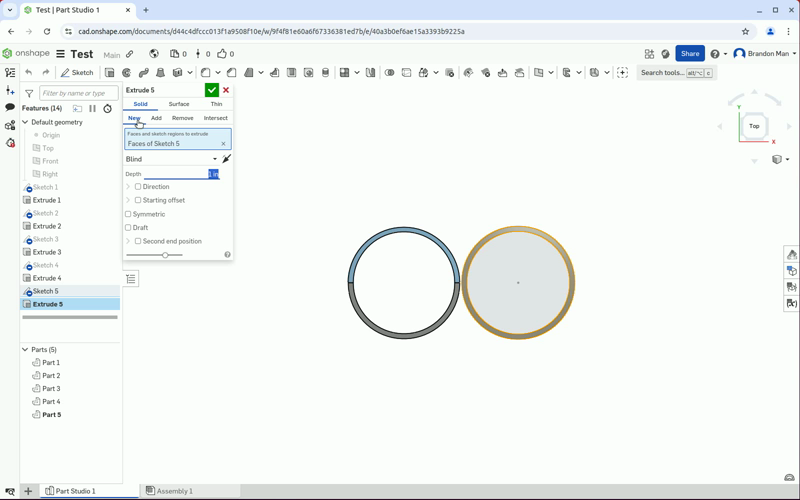
text(0.241)
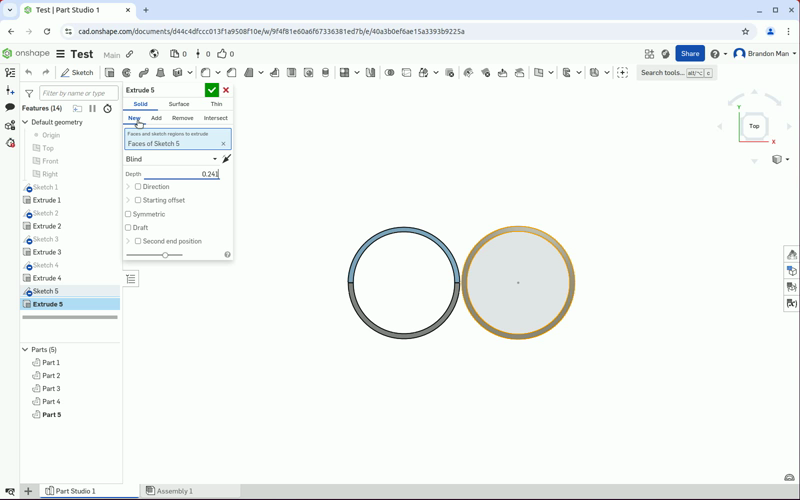
key(enter)
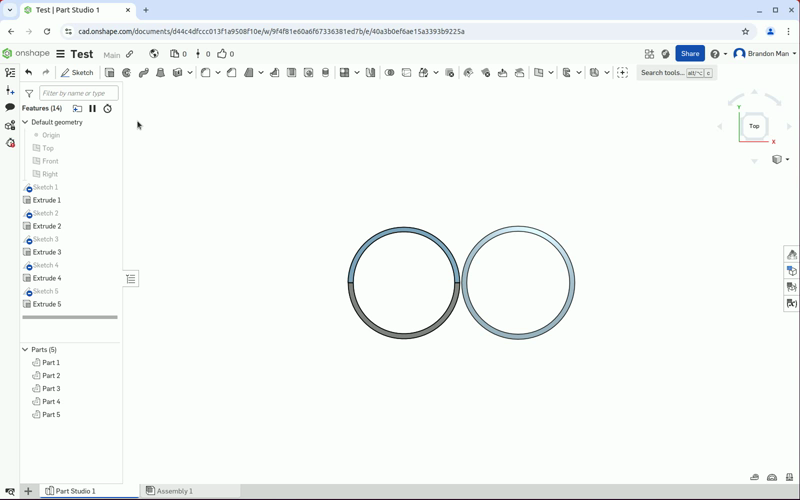
key(shift+h)
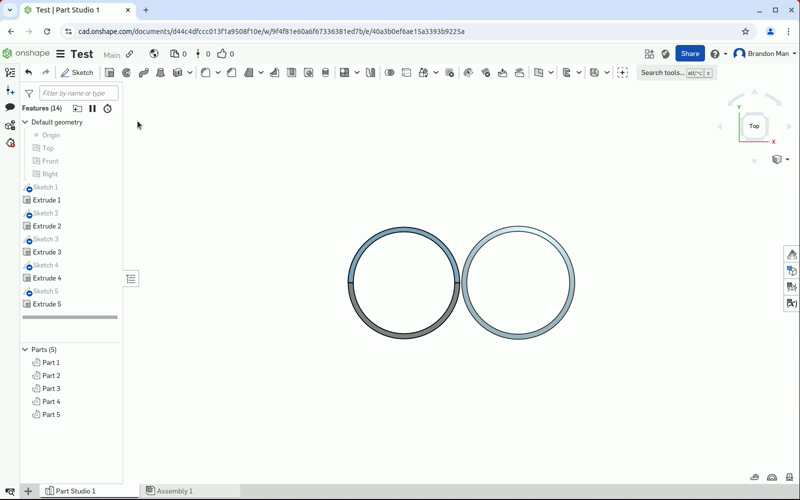
key(shift+h)
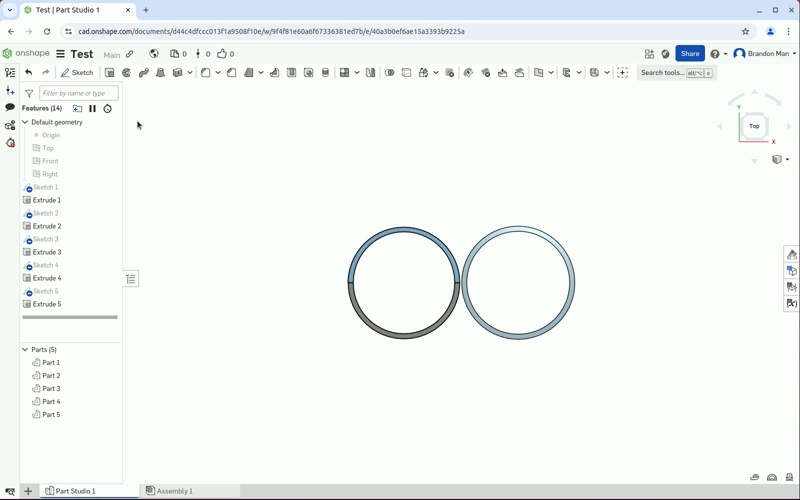
mouse_move(73, 189)
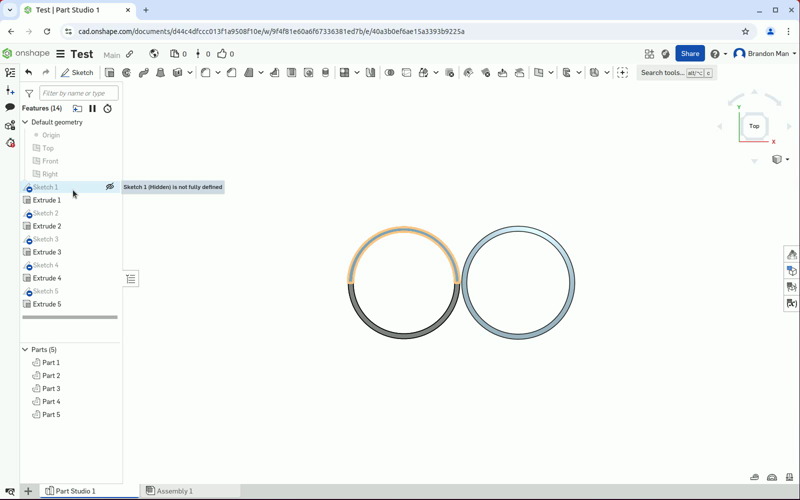
click(73, 189)
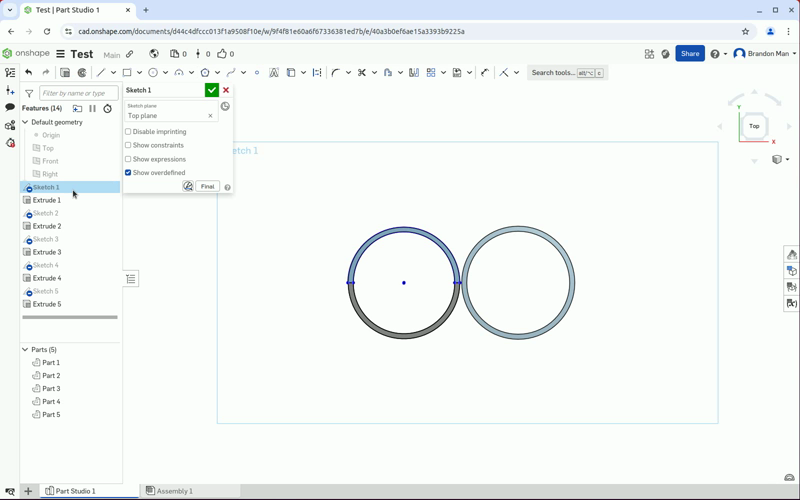
mouse_move(229, 92)
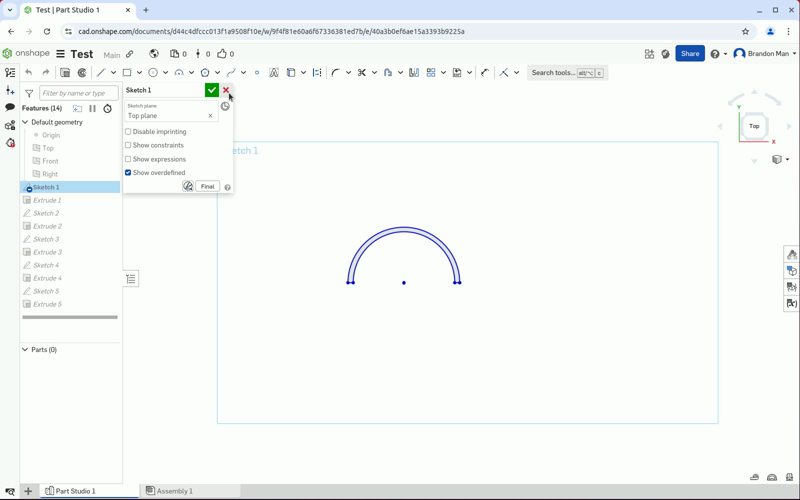
click(229, 92)
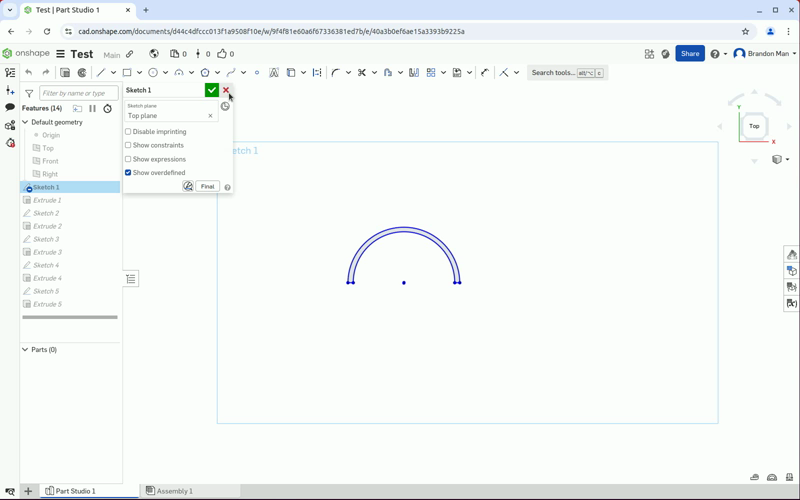
key(shift+s)
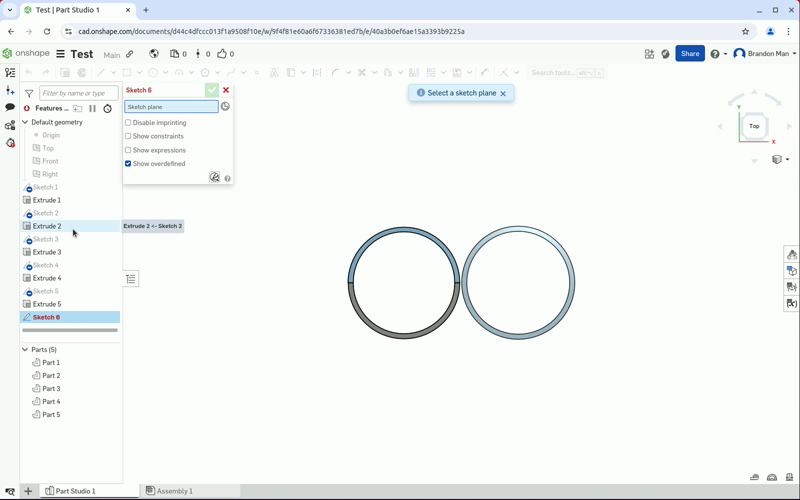
scroll(3)
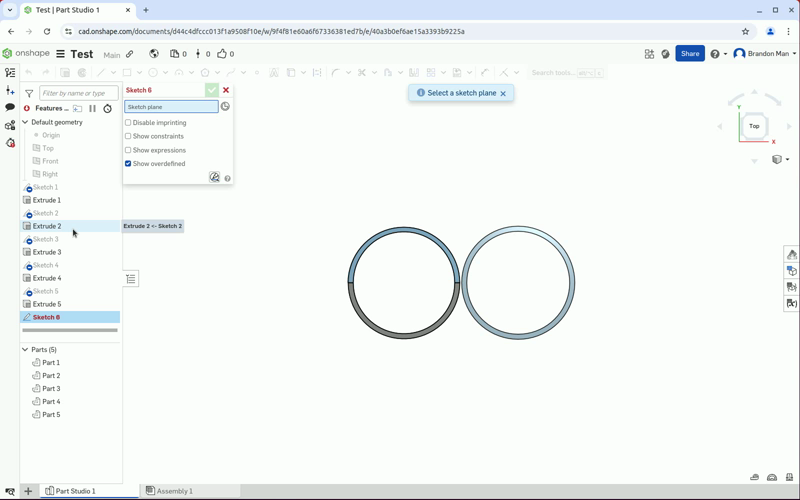
mouse_move(73, 150)
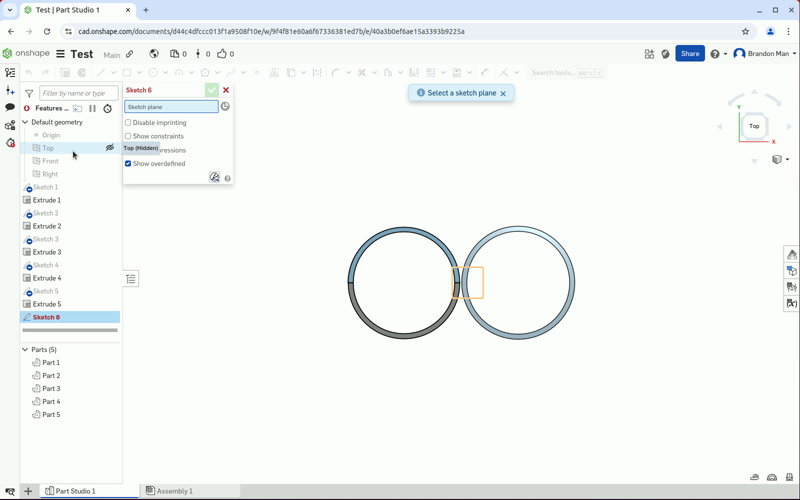
click(73, 150)
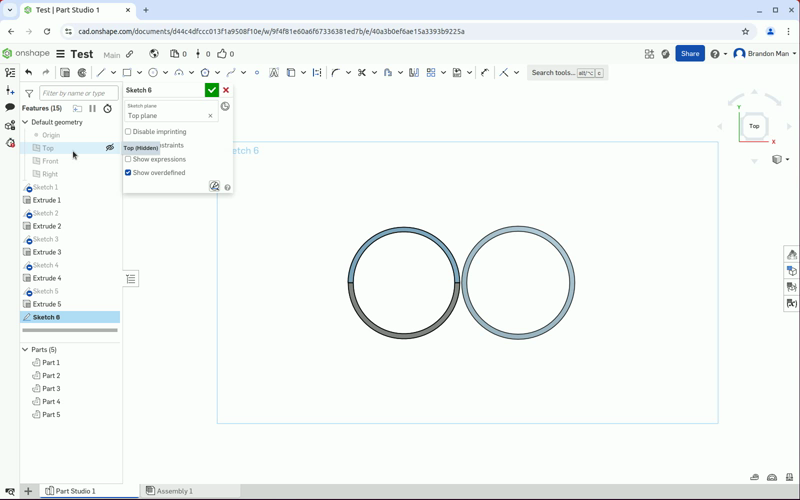
mouse_move(73, 352)
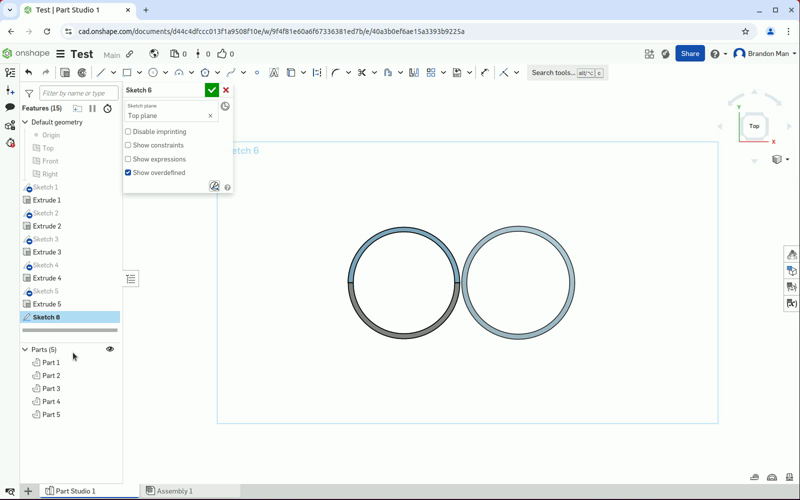
key(y)
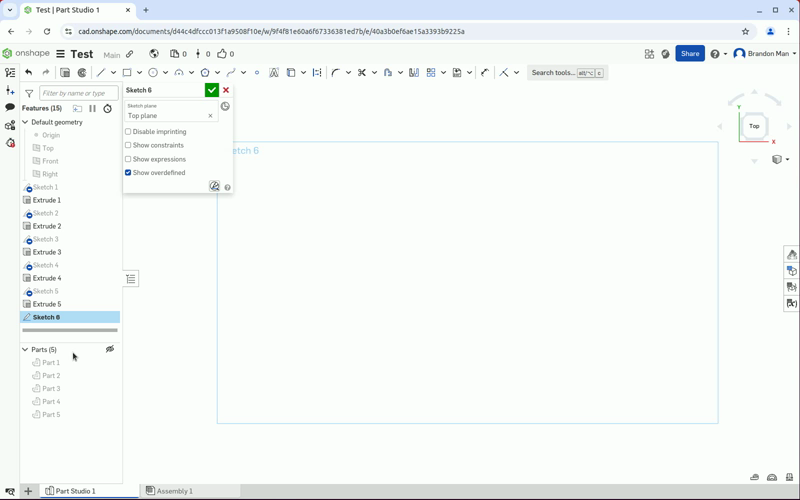
key(l)
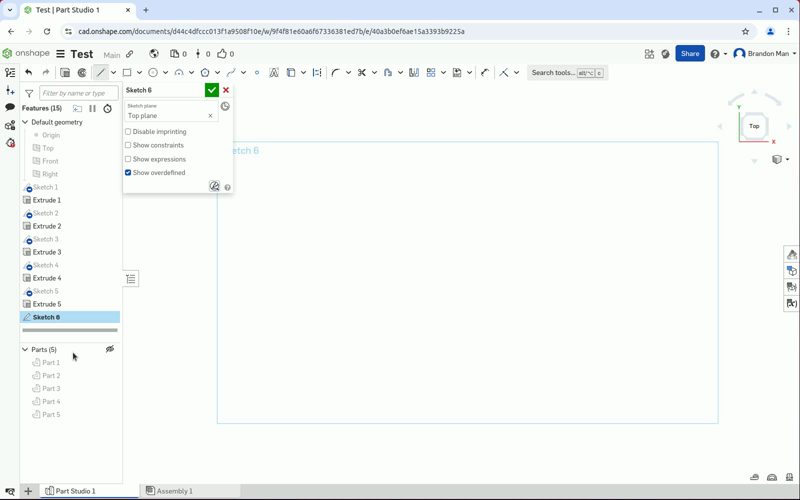
key_down(shift)
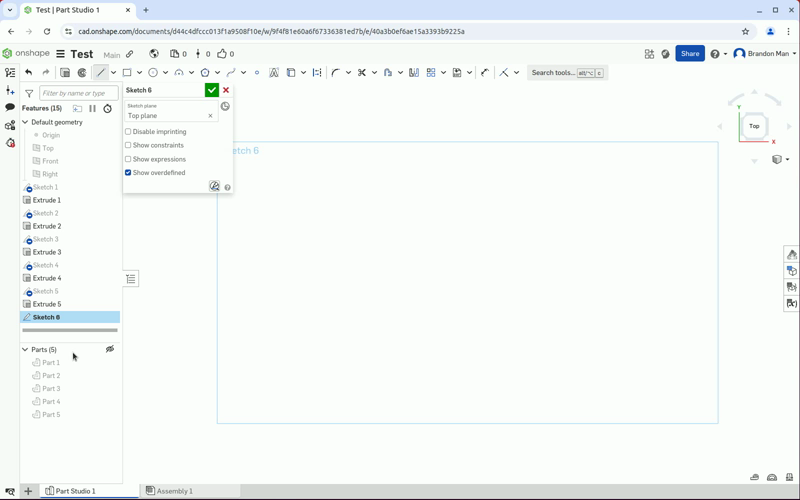
mouse_move(353, 282)
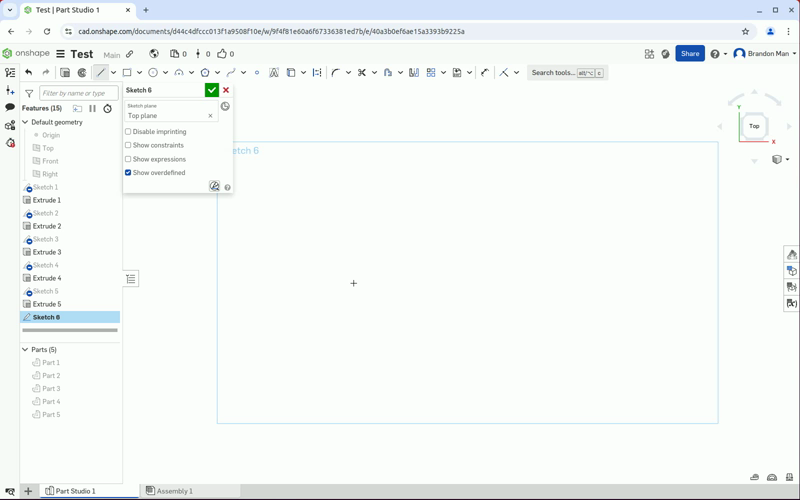
click(353, 282)
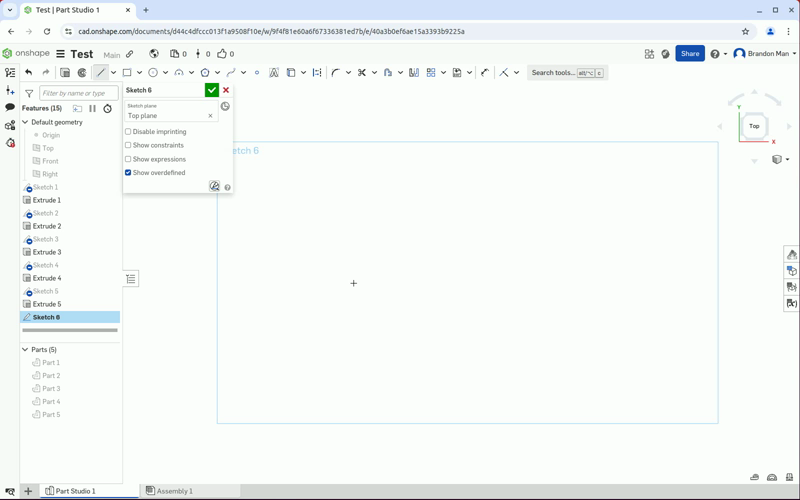
key_up(shift)
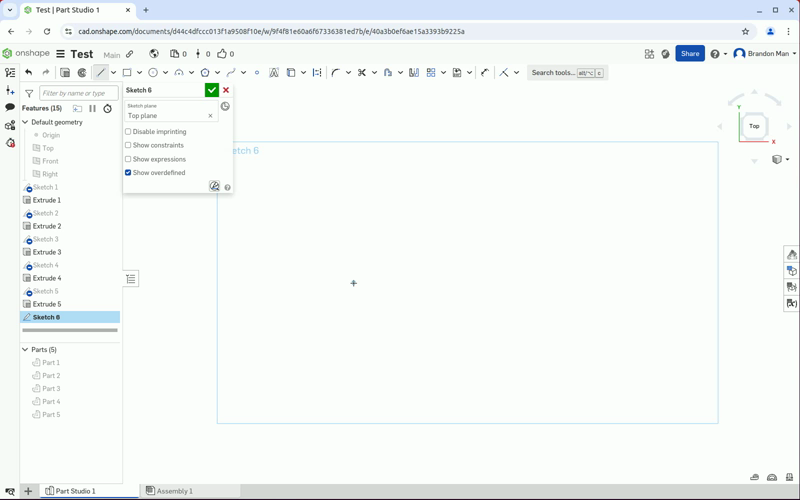
key_down(shift)
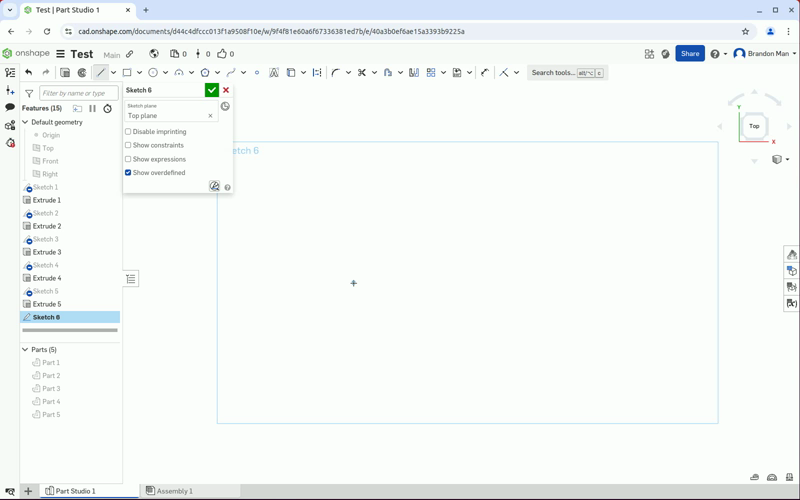
mouse_move(383, 282)
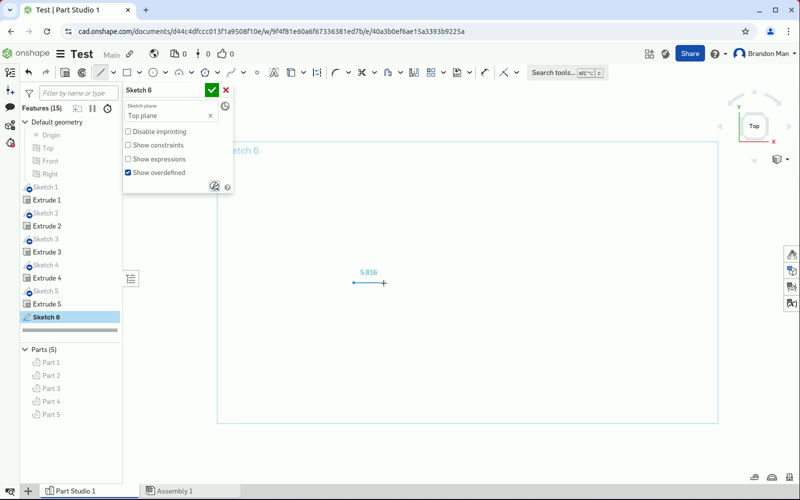
mouse_move(358, 282)
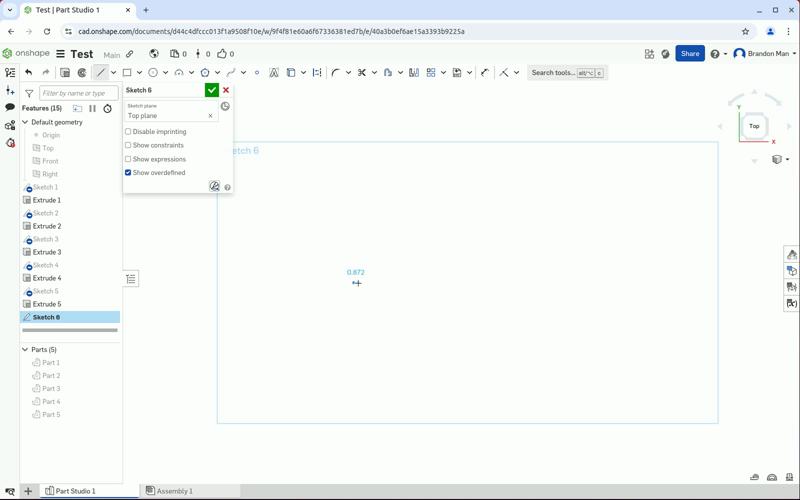
scroll(6)
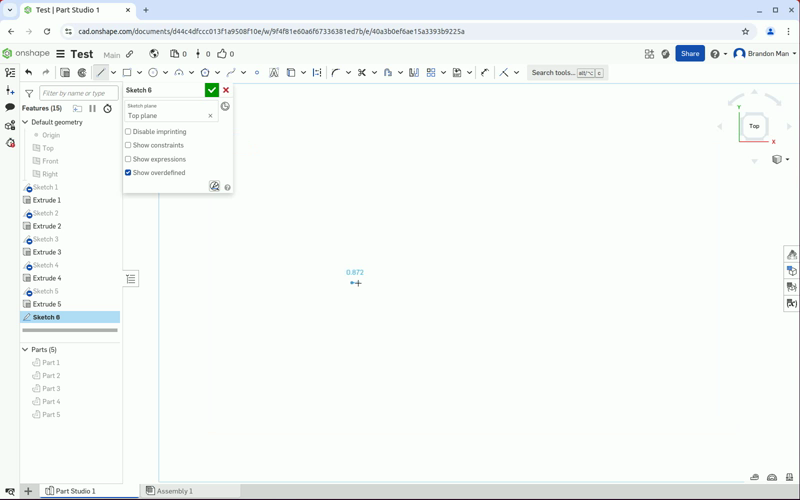
scroll(6)
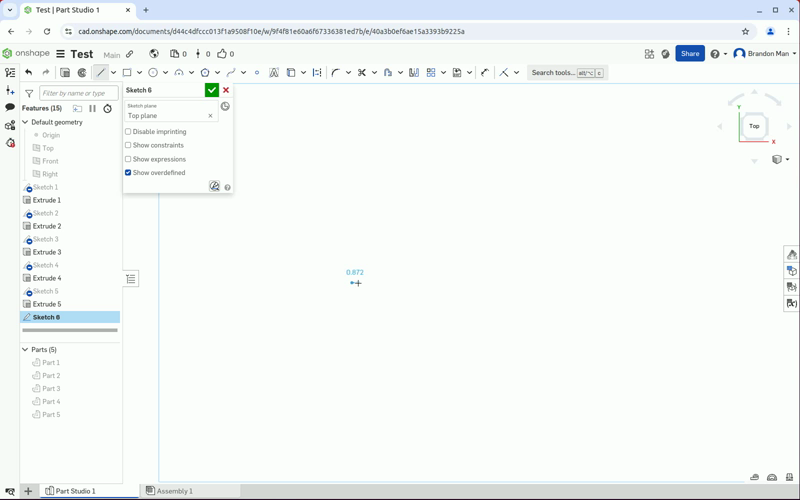
scroll(6)
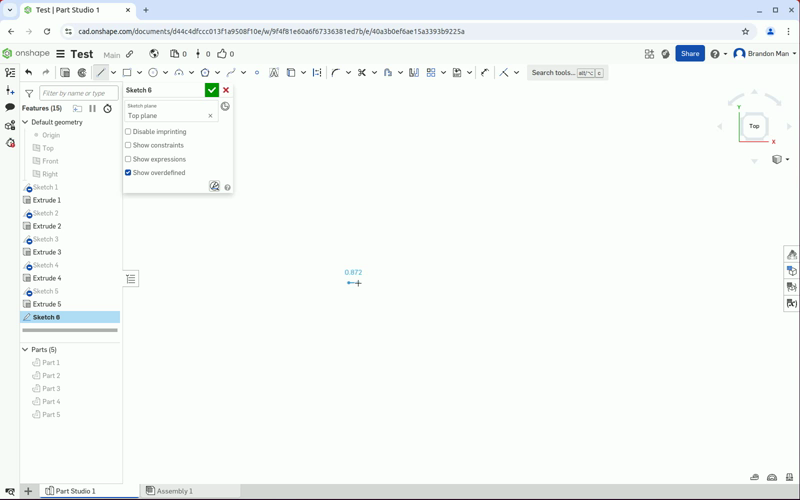
scroll(6)
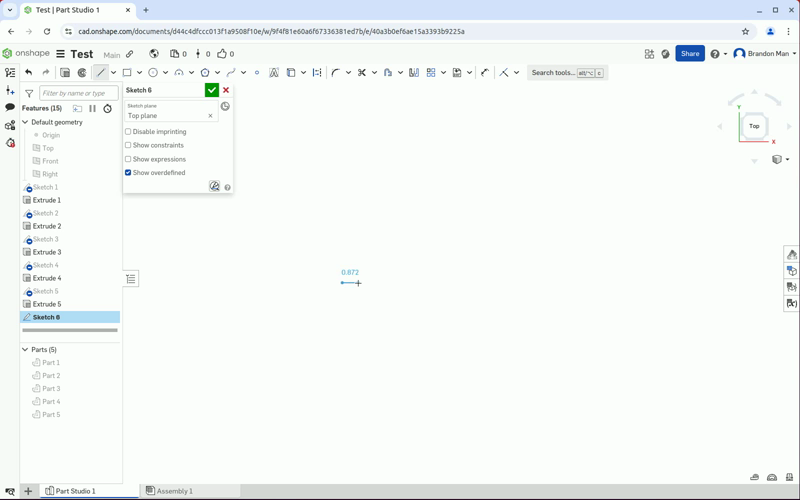
scroll(6)
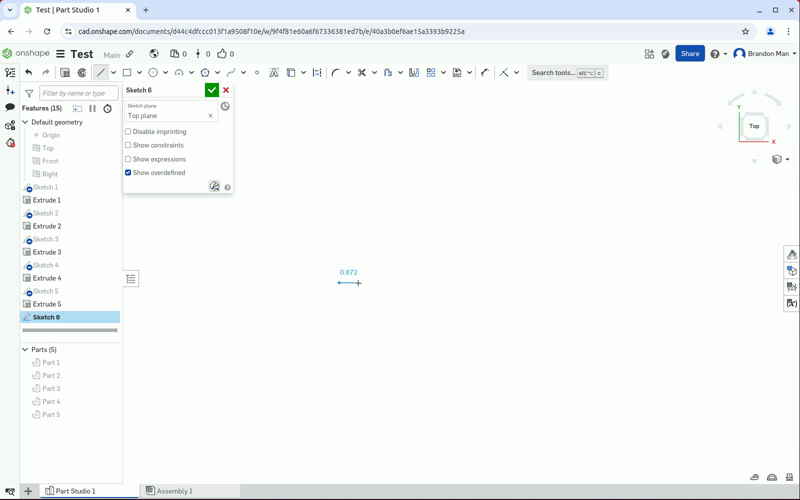
scroll(6)
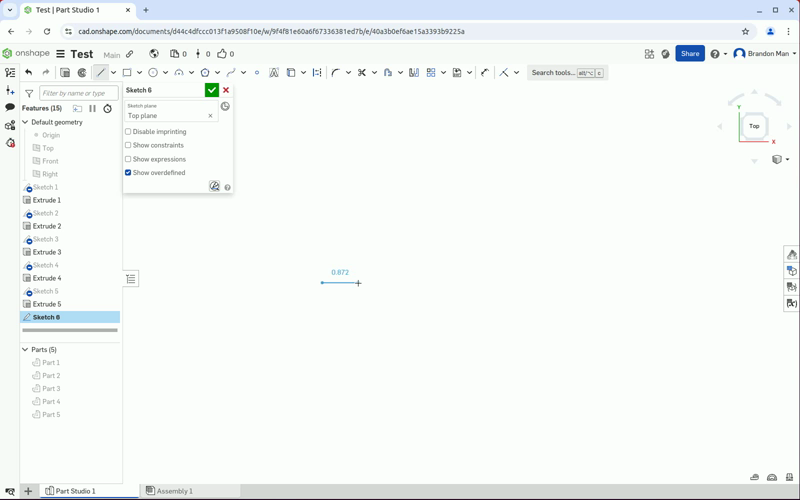
scroll(6)
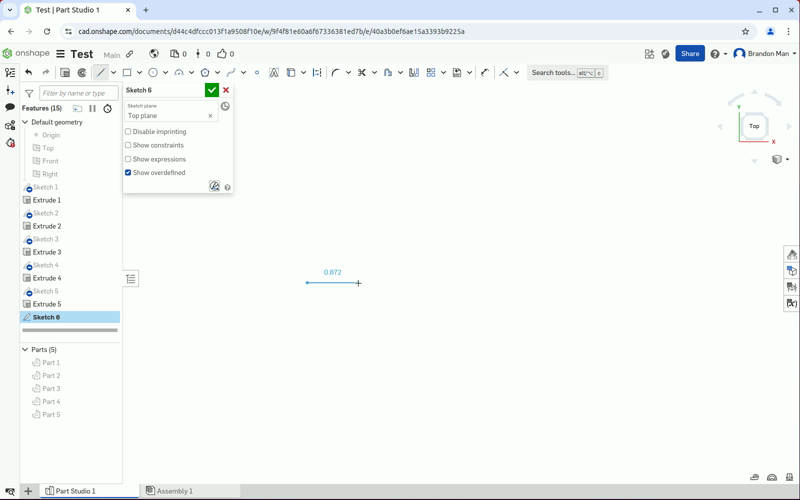
click(358, 282)
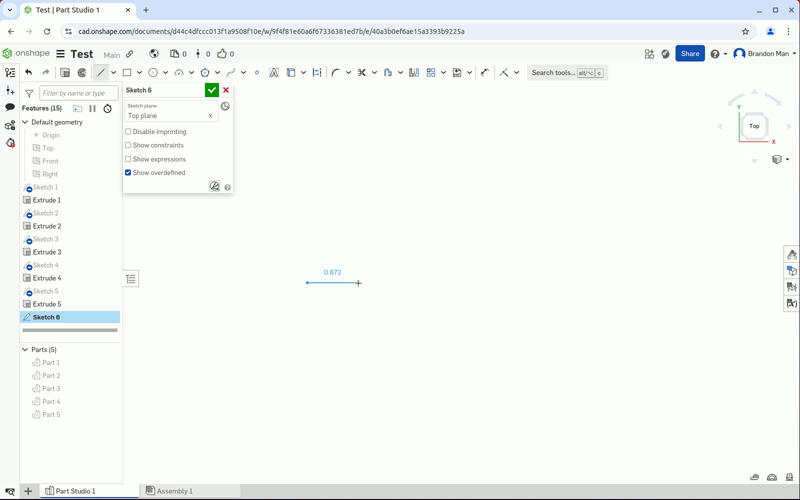
scroll(-6)
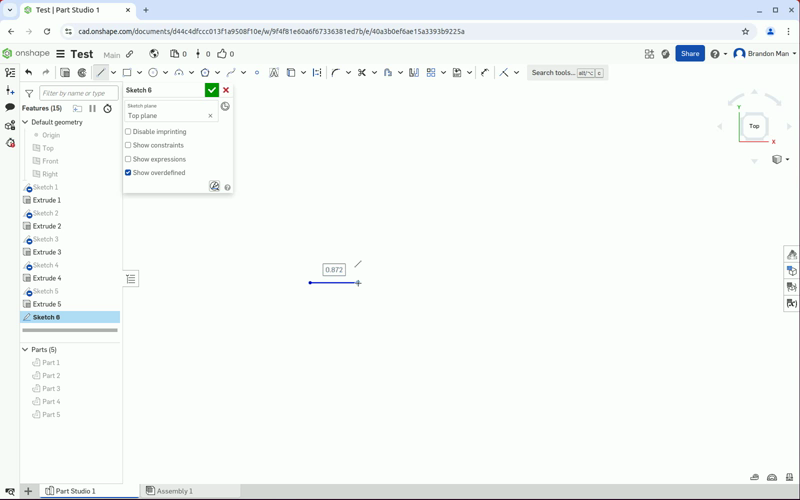
scroll(-6)
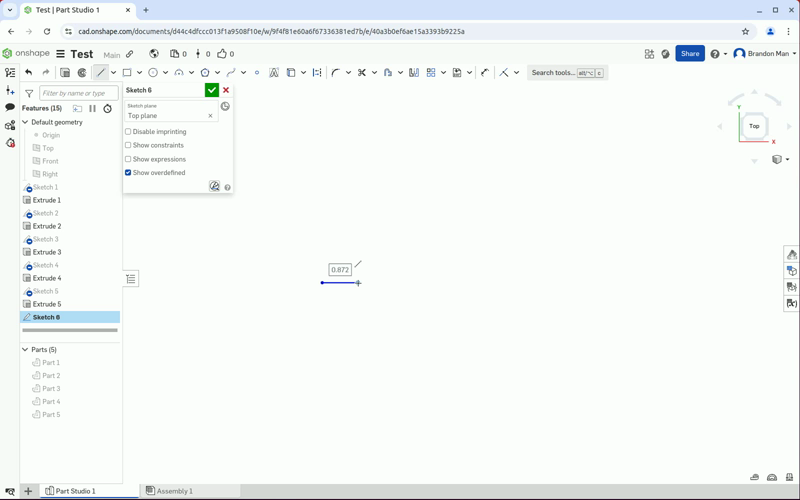
scroll(-6)
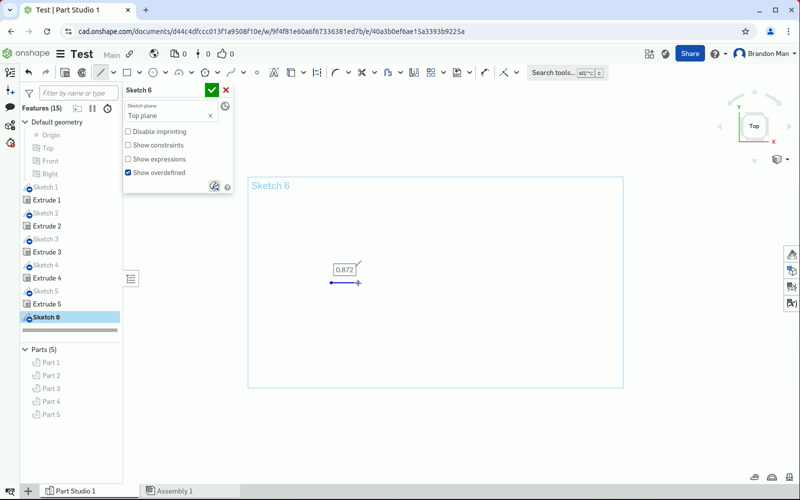
scroll(-6)
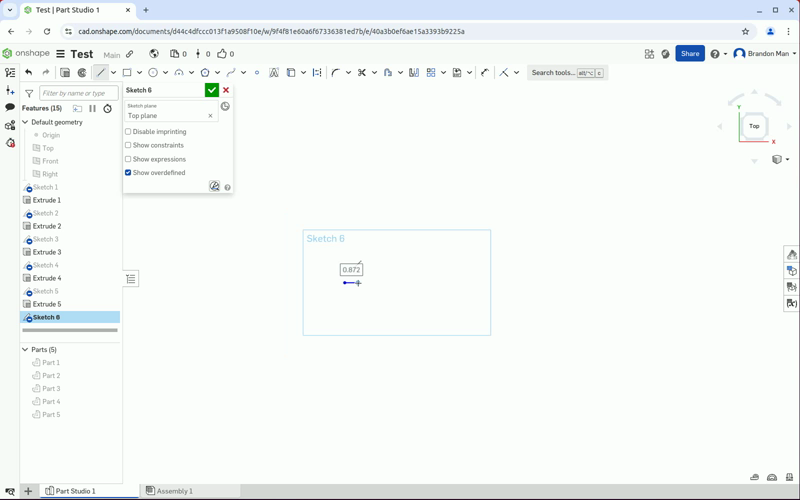
scroll(-6)
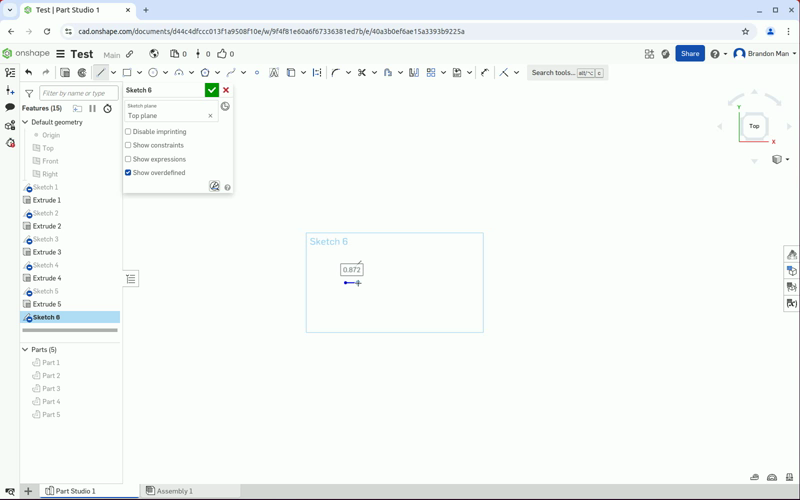
scroll(-6)
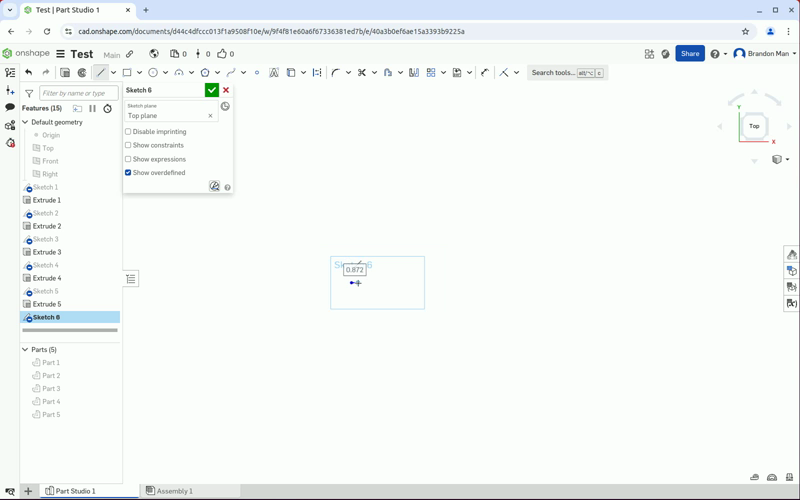
scroll(-6)
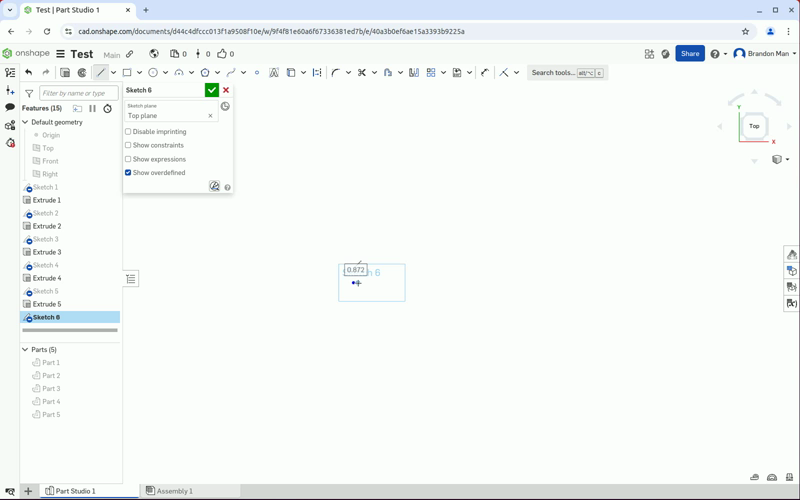
key_up(shift)
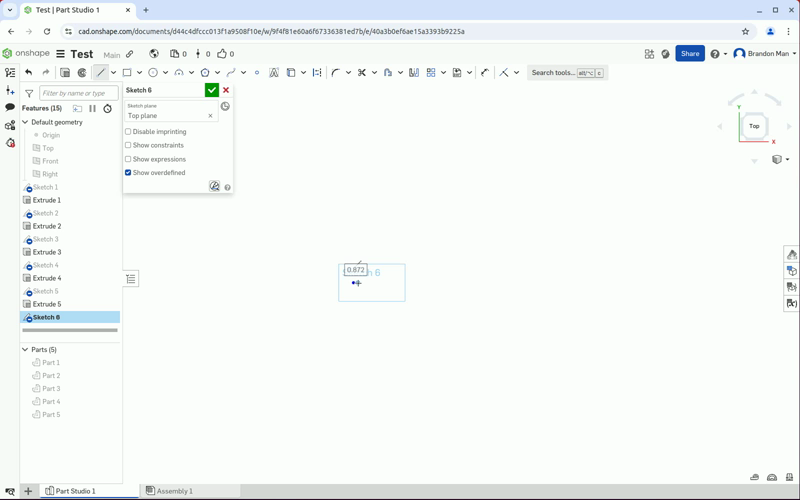
key(esc)
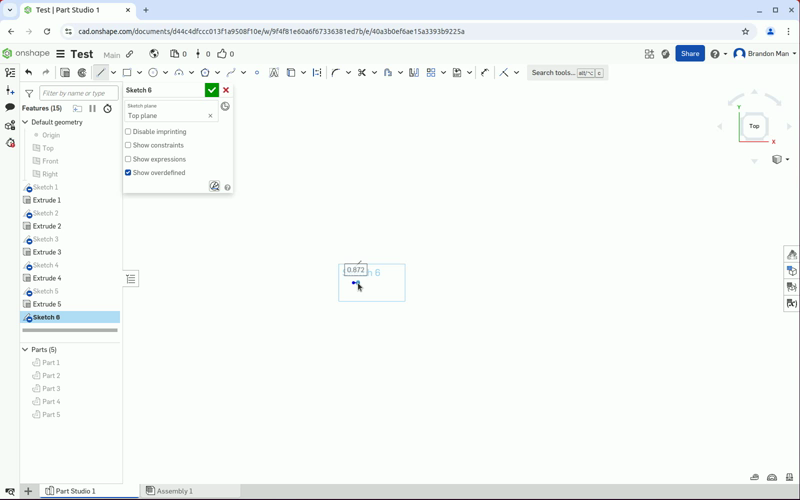
key(a)
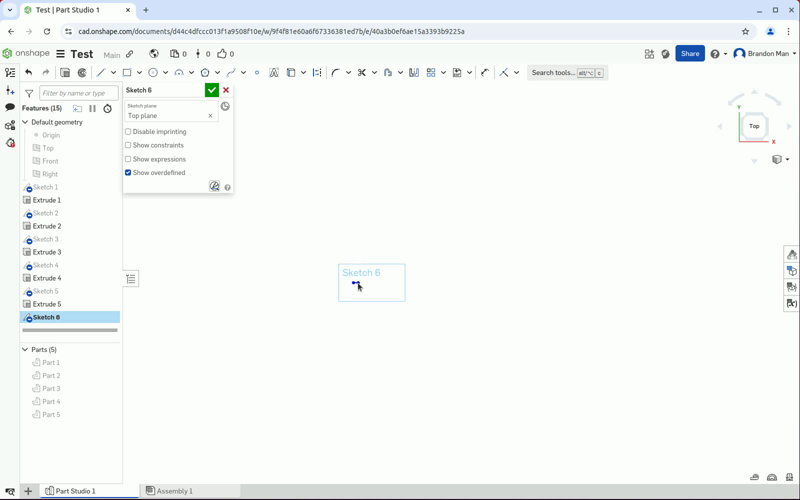
mouse_move(358, 282)
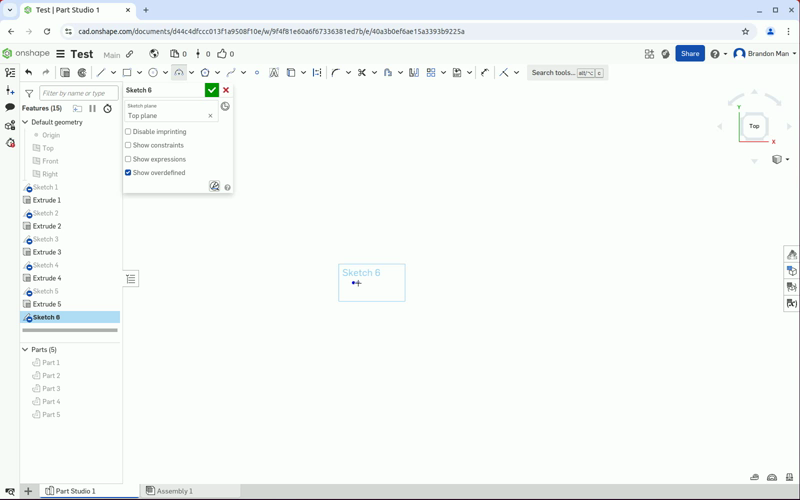
click(358, 282)
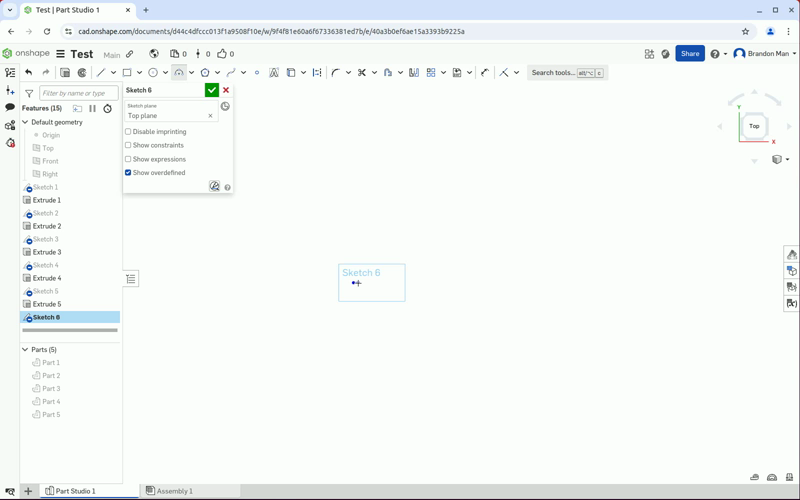
key_down(shift)
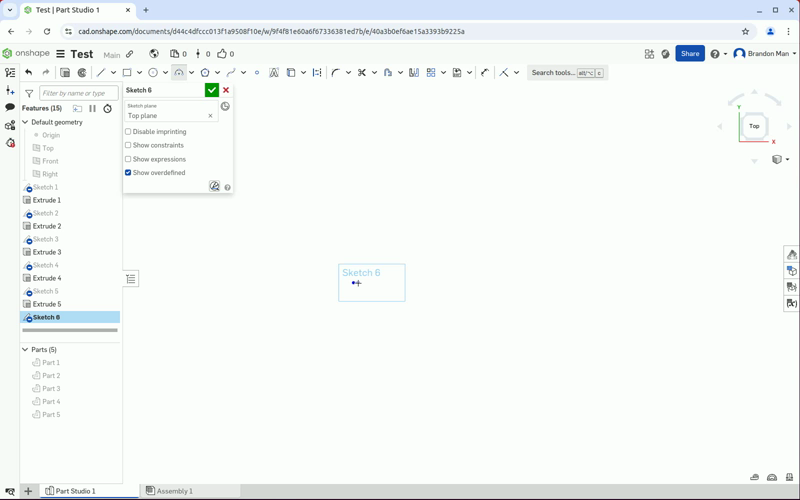
mouse_move(450, 282)
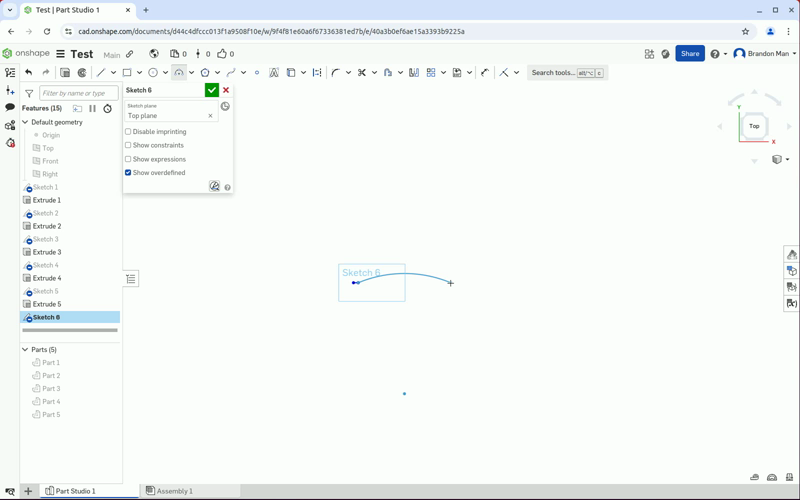
click(450, 282)
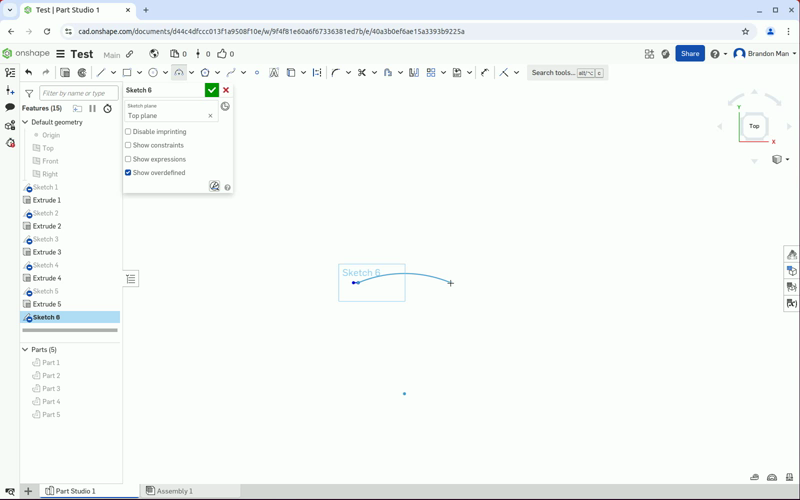
mouse_move(404, 236)
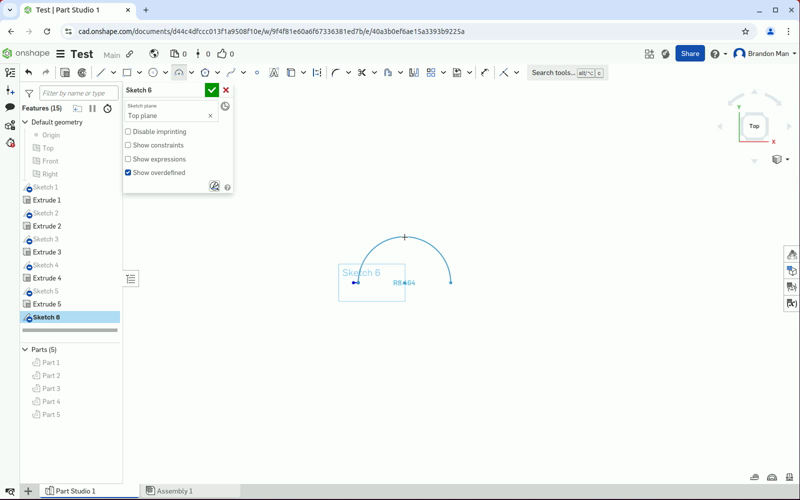
click(404, 236)
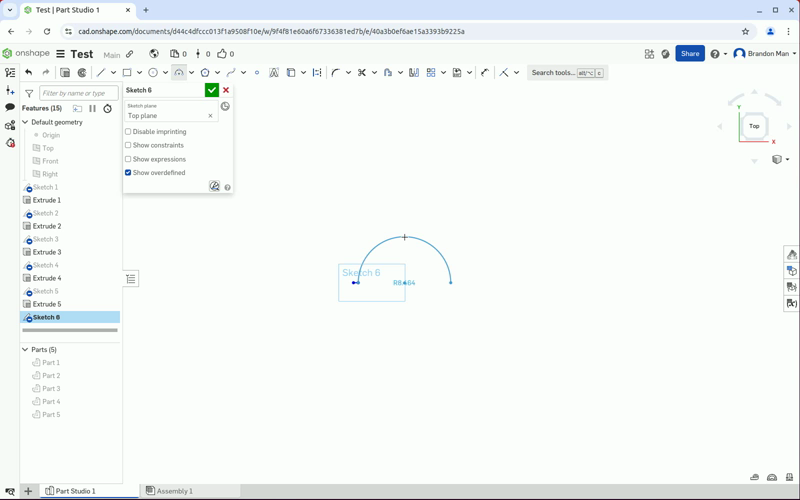
key_up(shift)
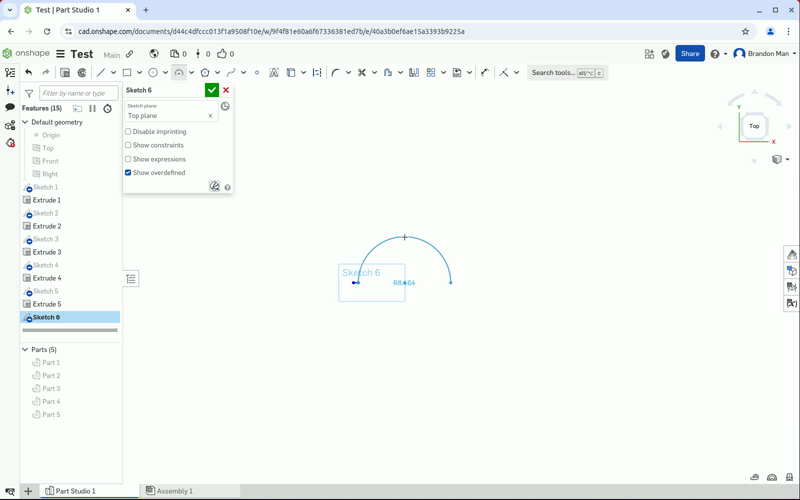
key(esc)
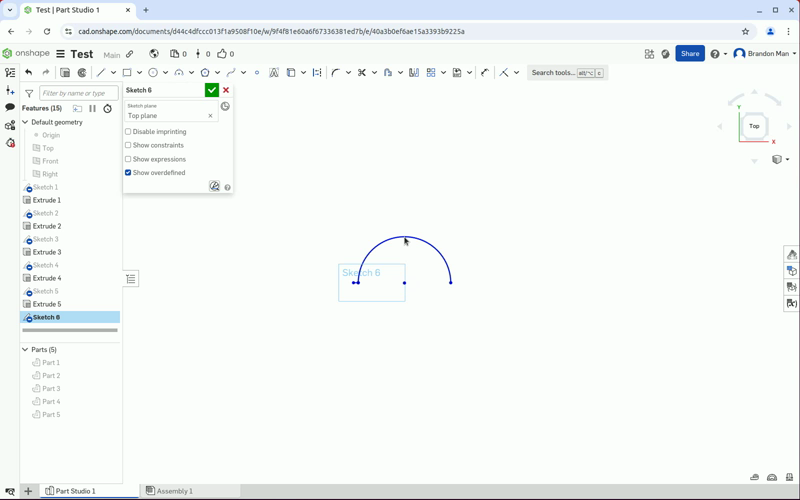
key(l)
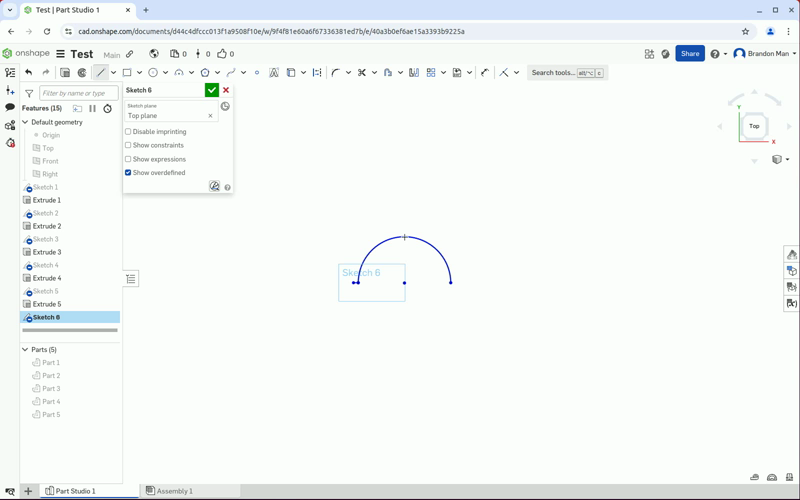
mouse_move(450, 282)
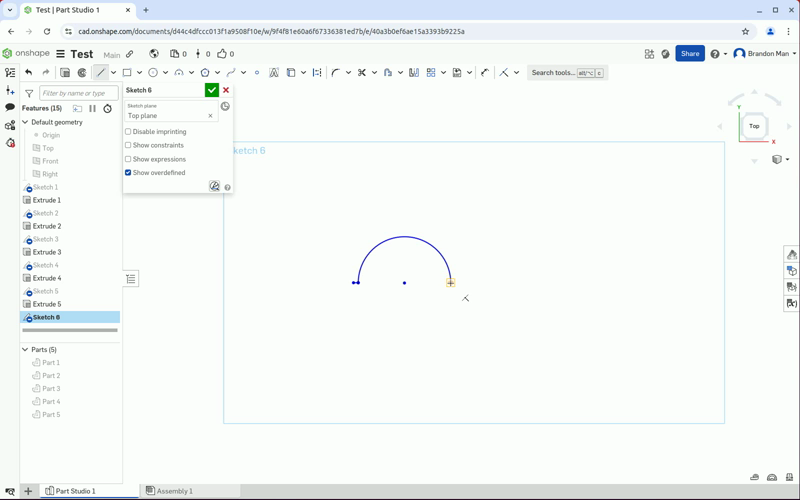
click(450, 282)
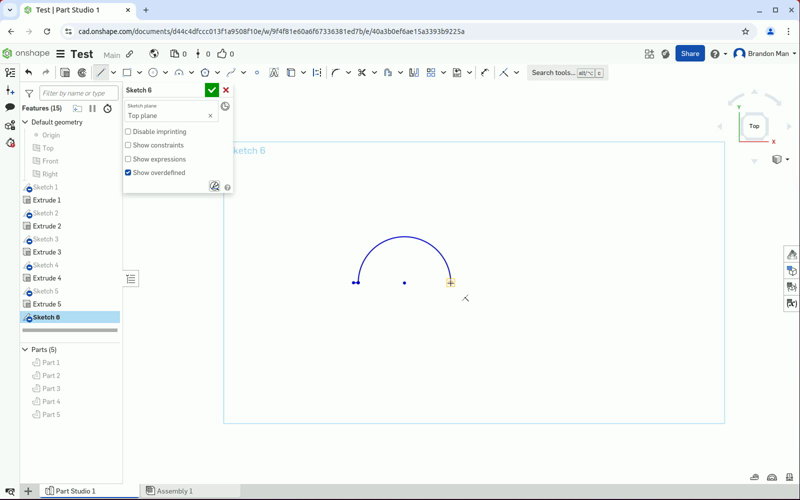
key_down(shift)
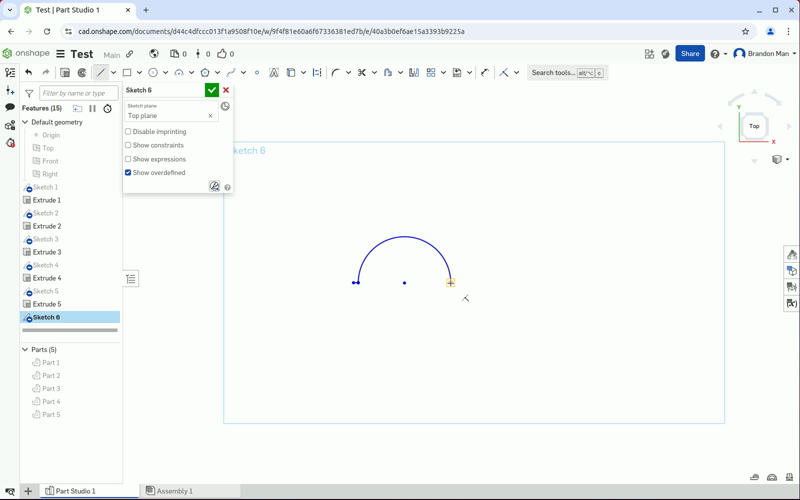
mouse_move(480, 282)
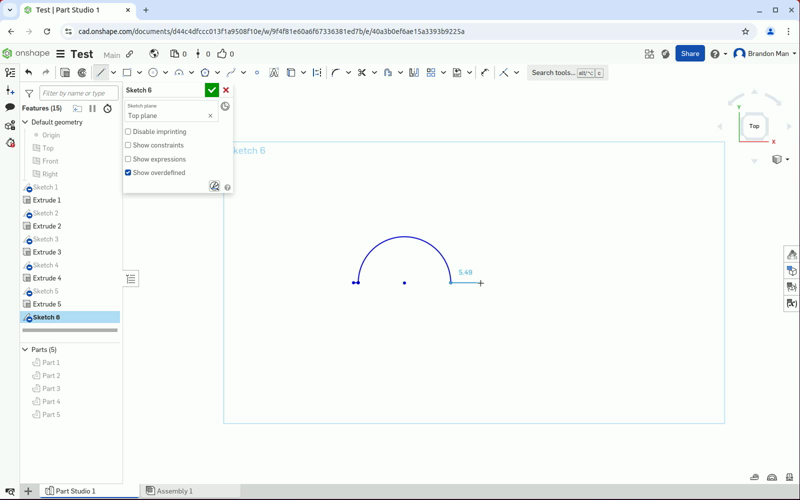
mouse_move(455, 282)
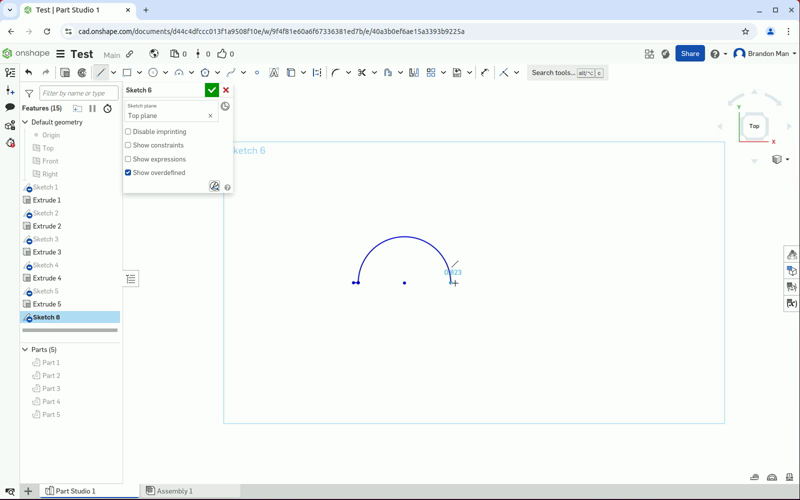
scroll(6)
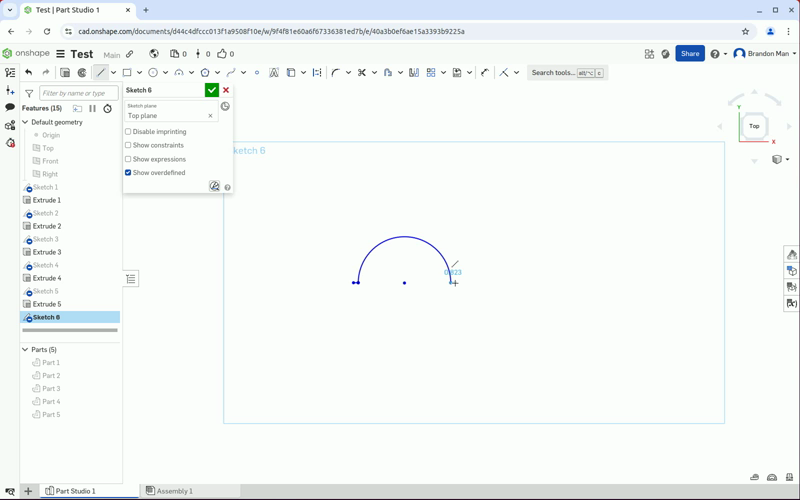
scroll(6)
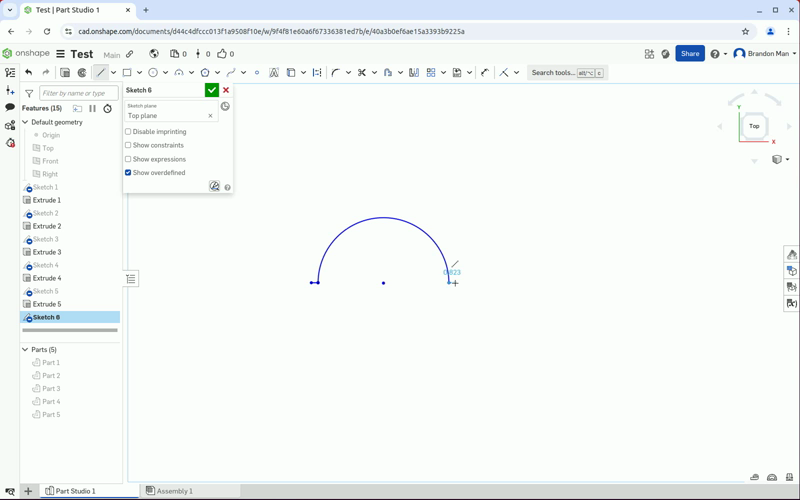
scroll(6)
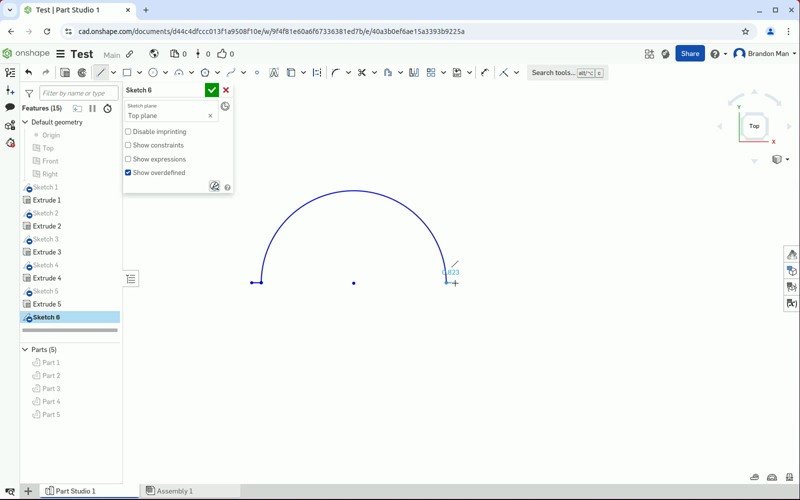
scroll(6)
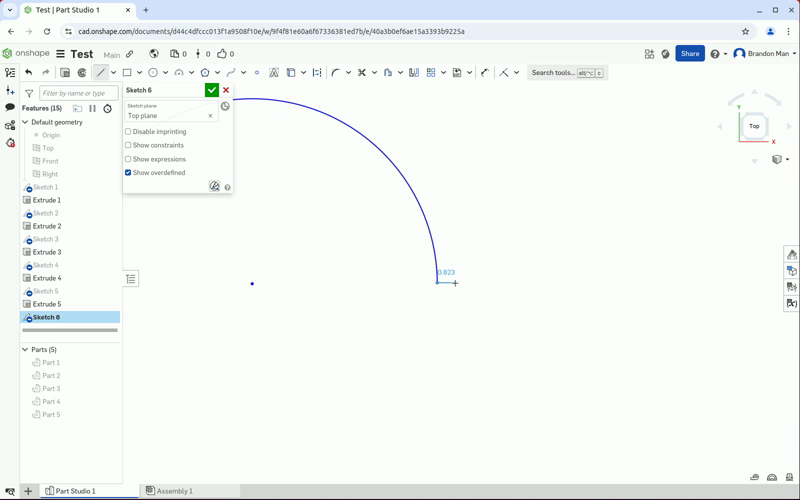
scroll(6)
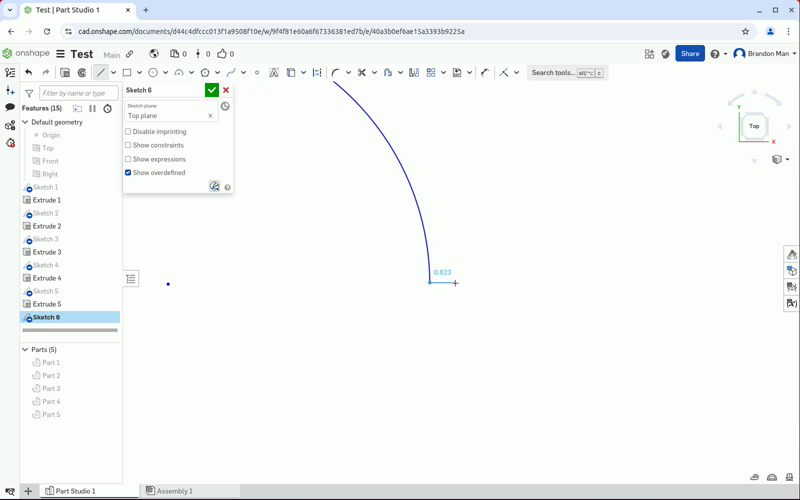
scroll(6)
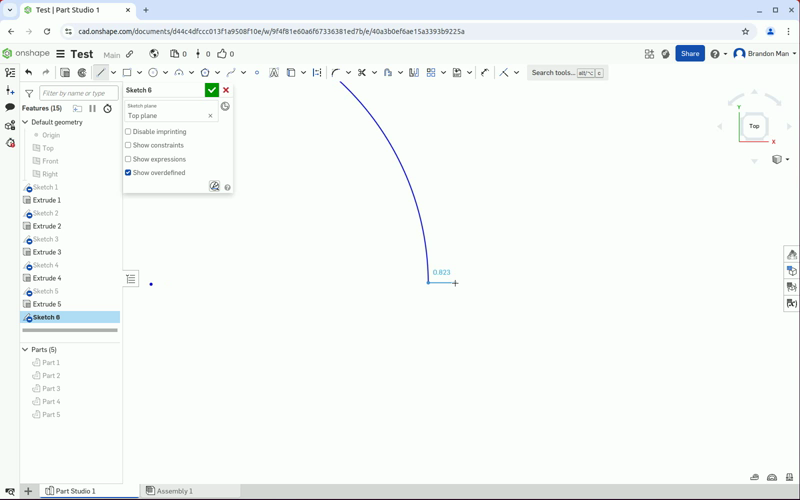
scroll(6)
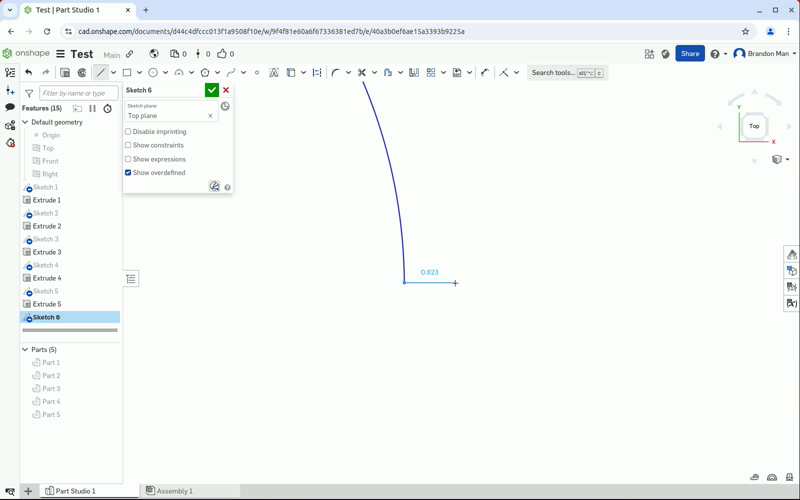
click(455, 282)
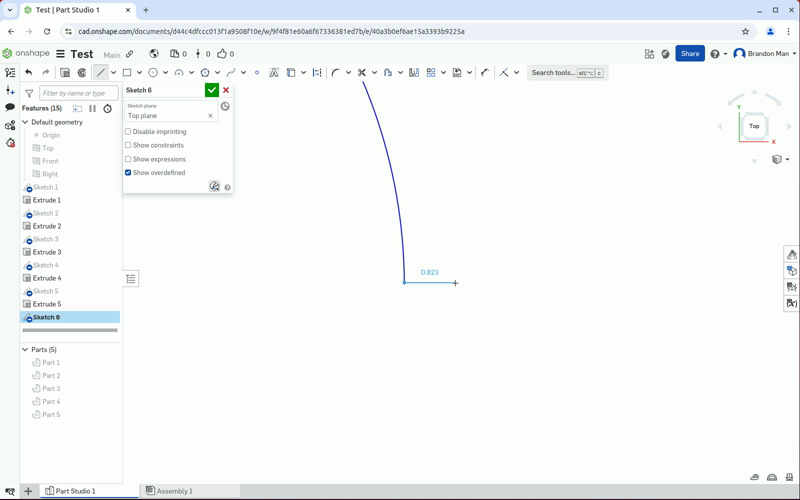
scroll(-6)
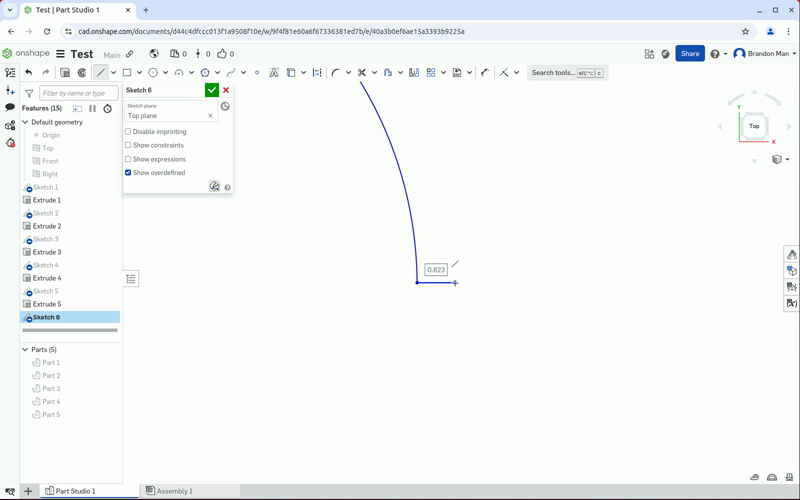
scroll(-6)
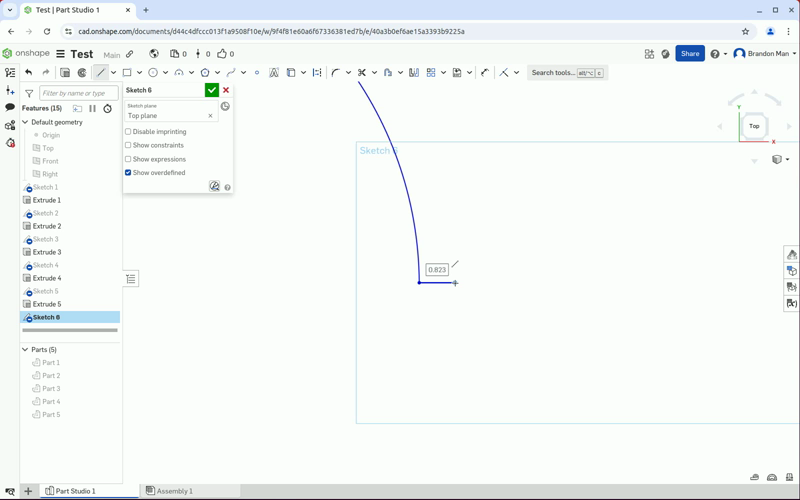
scroll(-6)
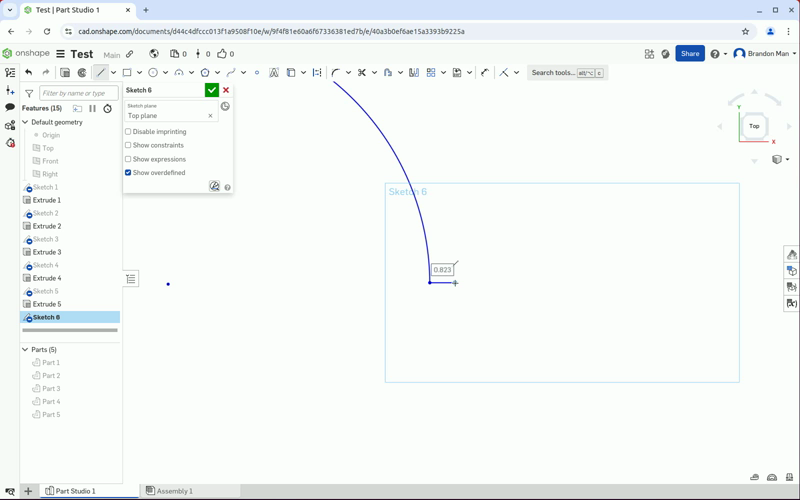
scroll(-6)
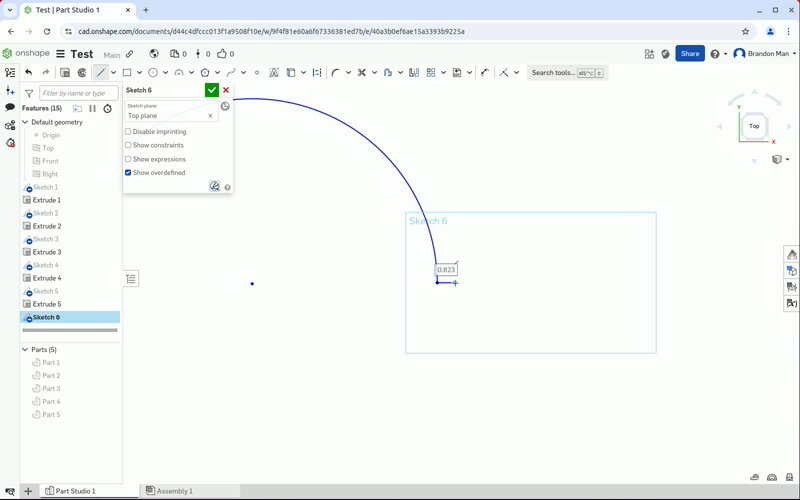
scroll(-6)
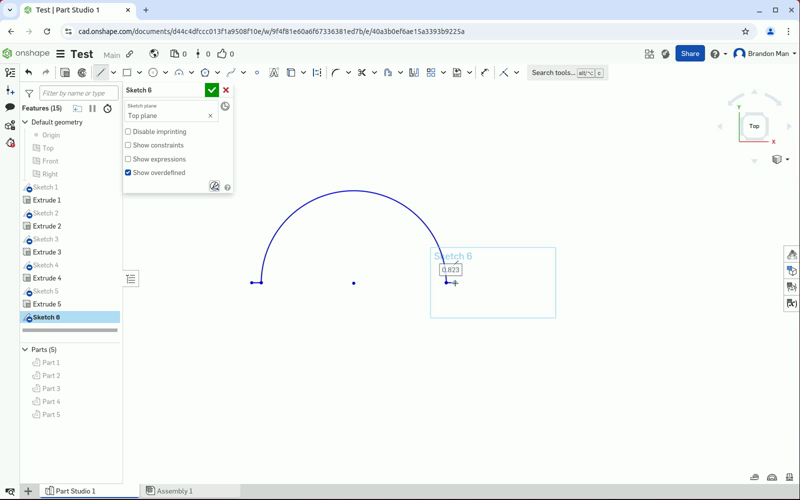
scroll(-6)
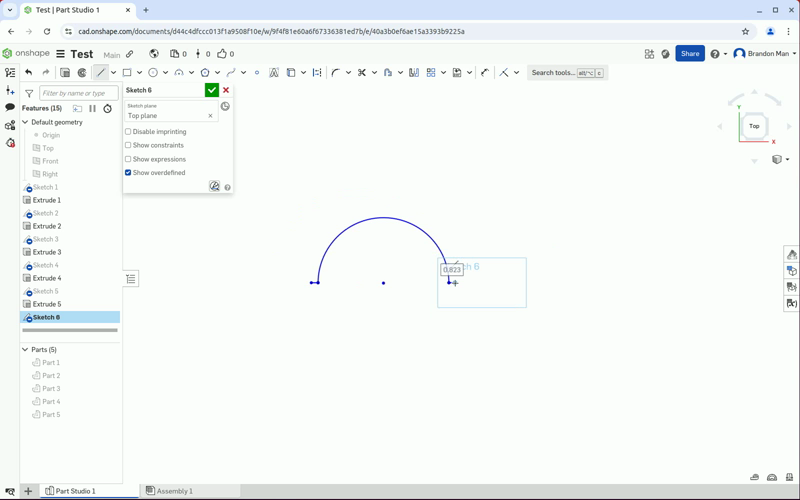
scroll(-6)
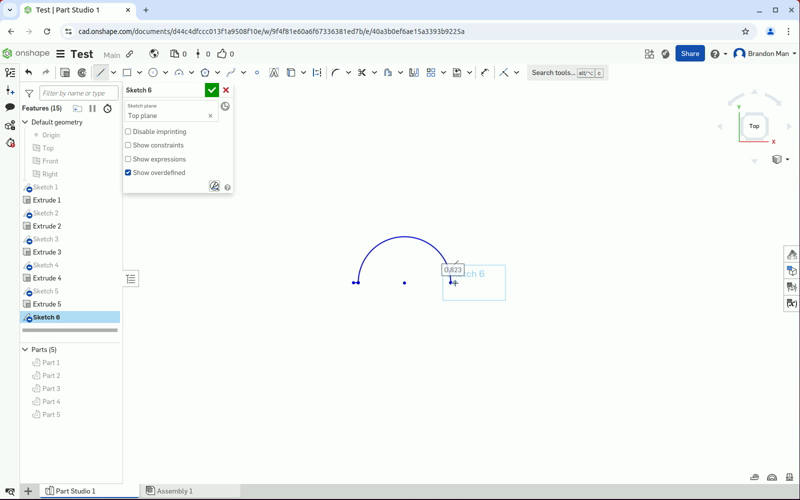
key_up(shift)
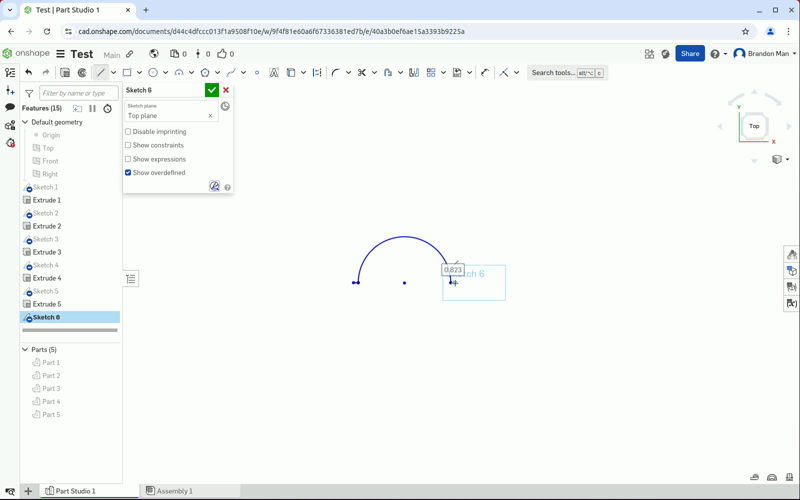
key(esc)
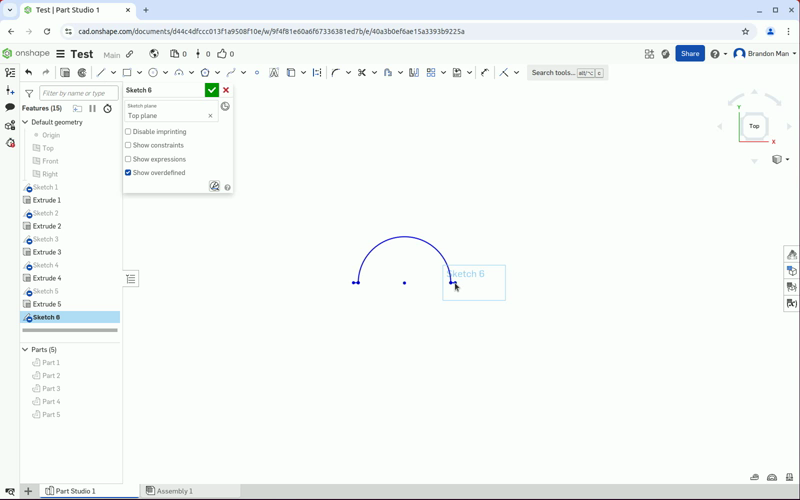
key(a)
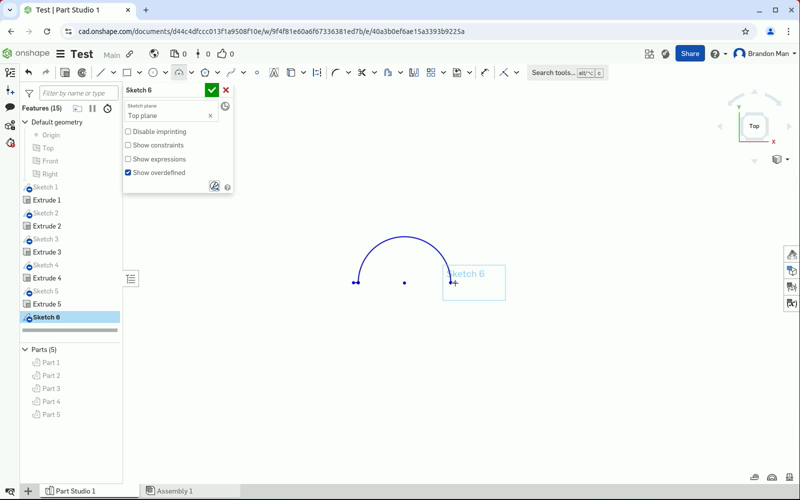
mouse_move(455, 282)
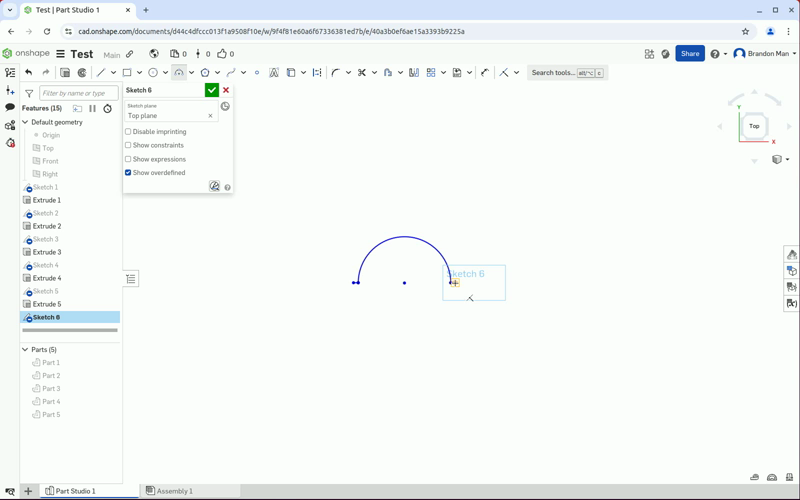
scroll(6)
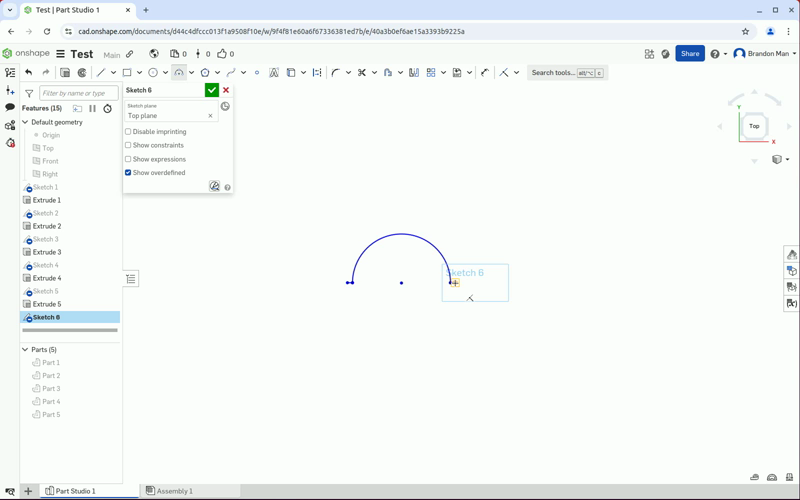
scroll(6)
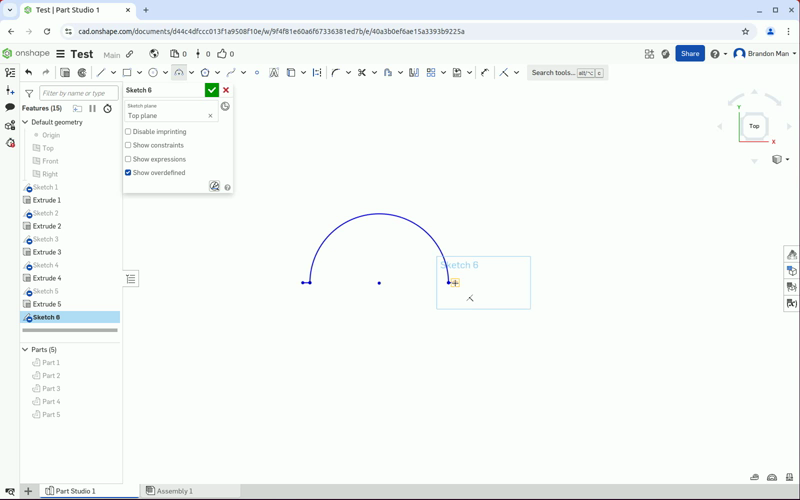
scroll(6)
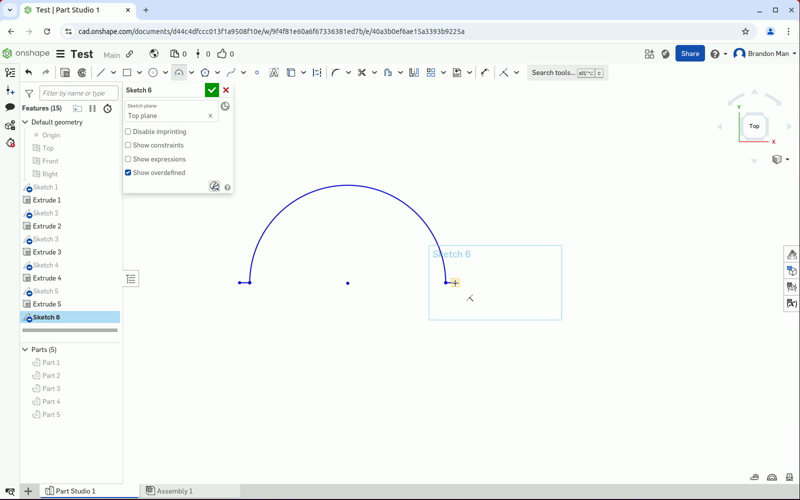
scroll(6)
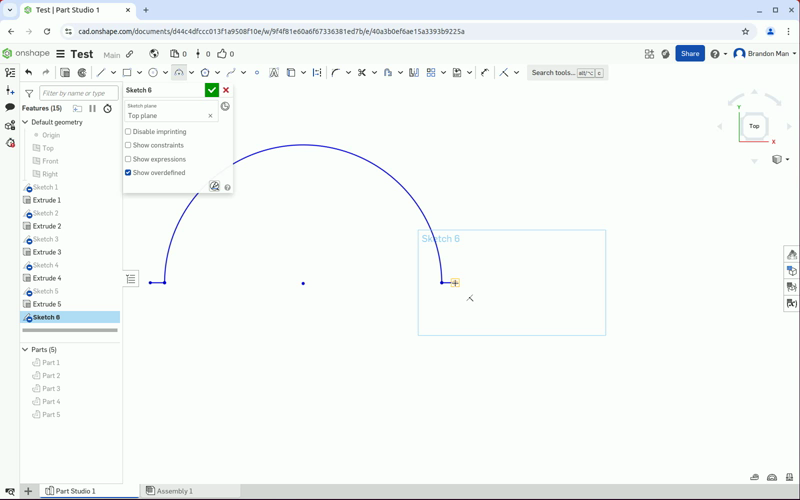
scroll(6)
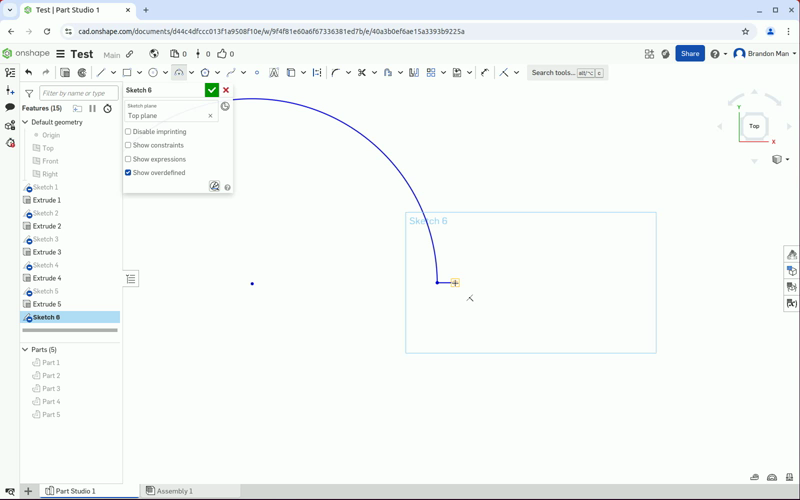
scroll(6)
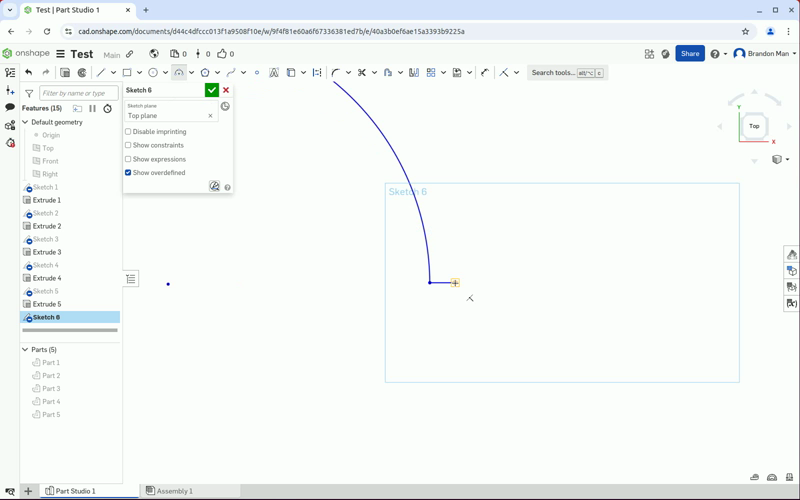
scroll(6)
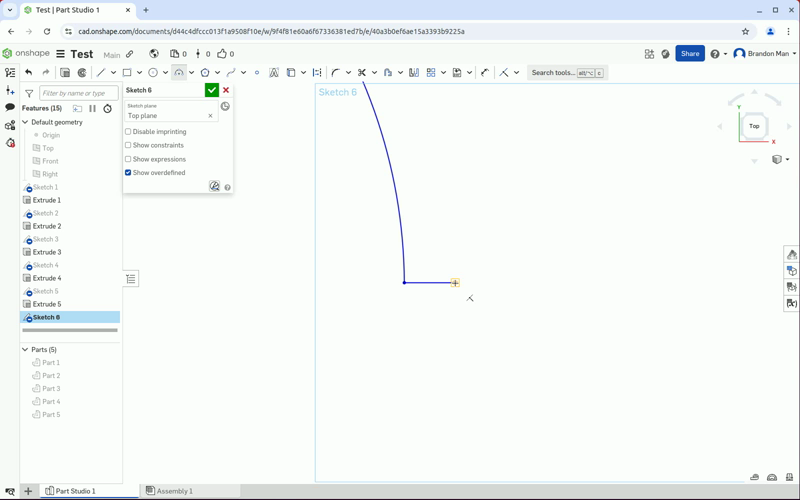
click(455, 282)
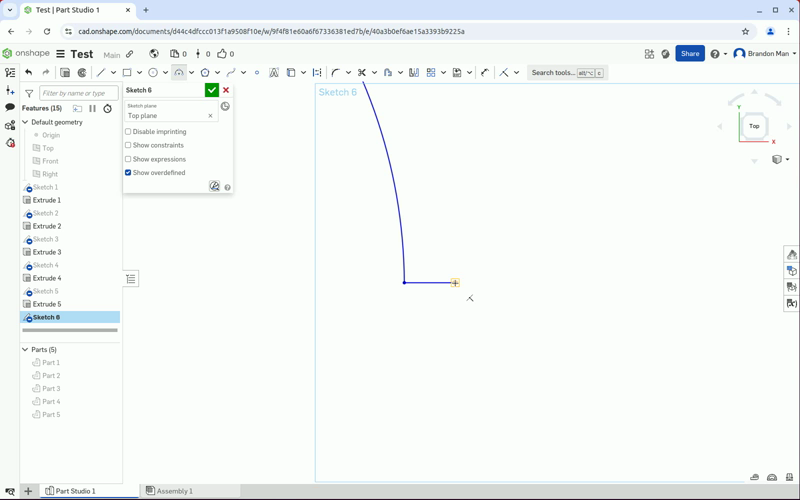
scroll(-6)
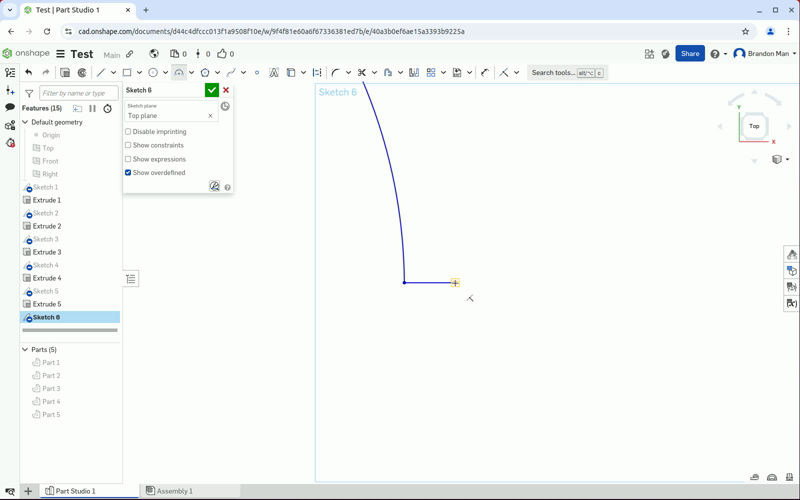
scroll(-6)
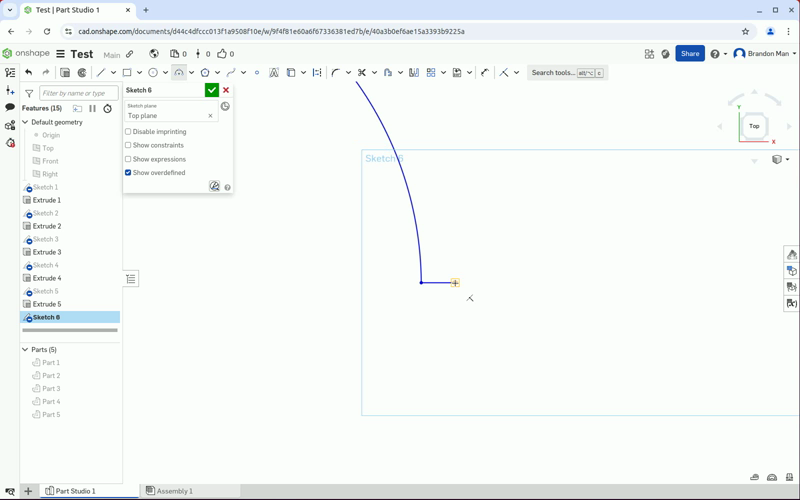
scroll(-6)
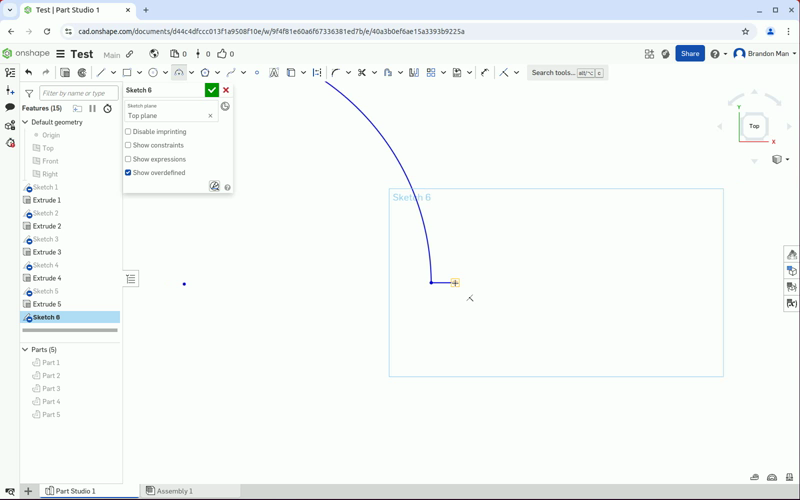
scroll(-6)
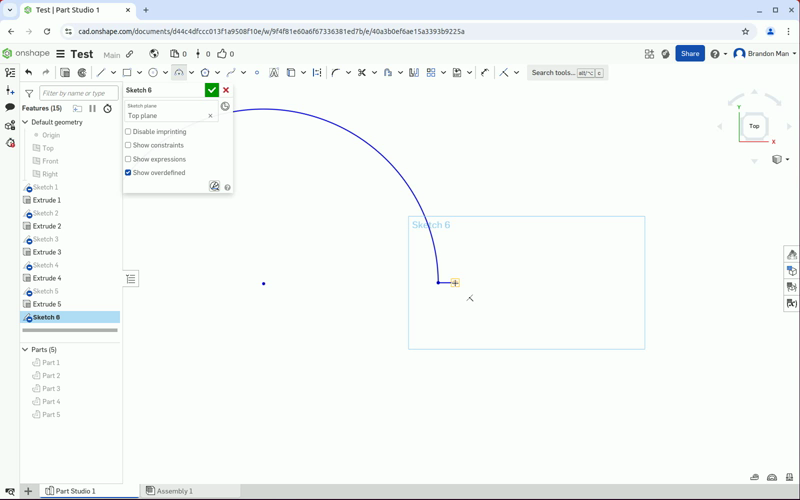
scroll(-6)
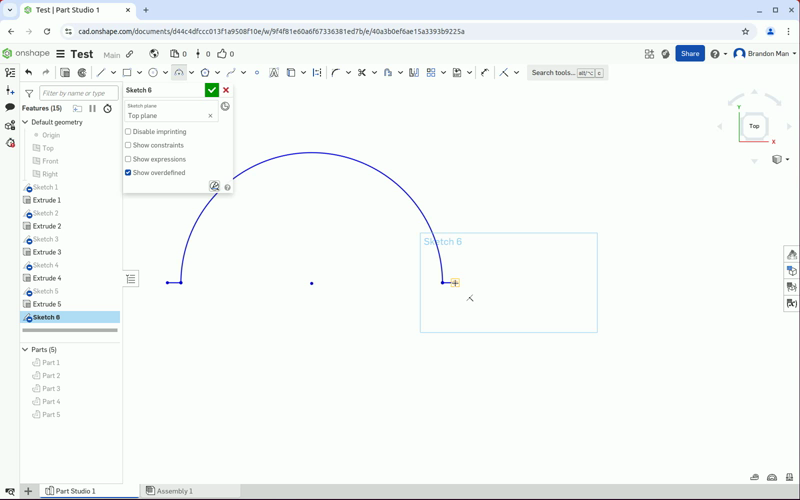
scroll(-6)
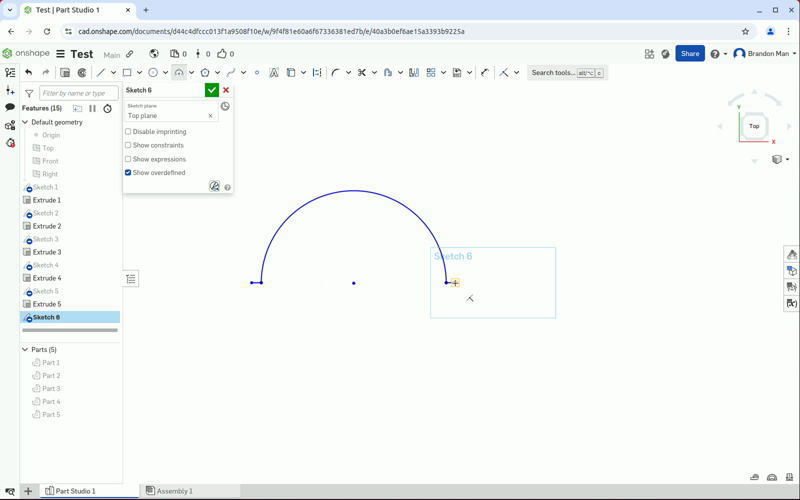
scroll(-6)
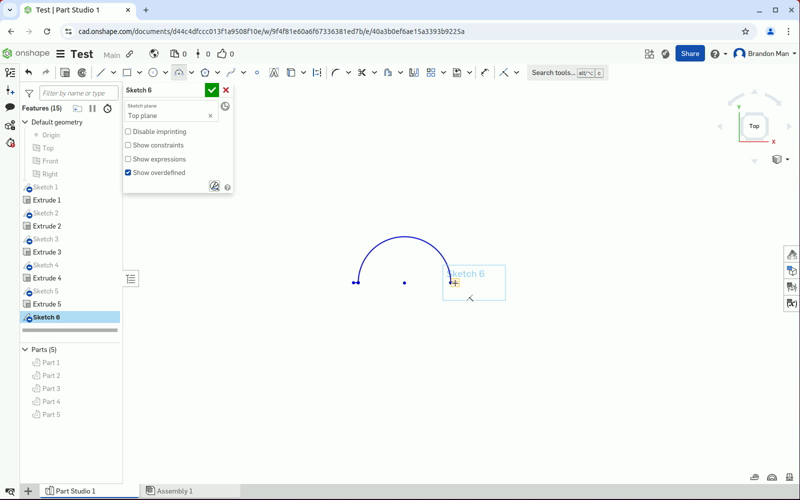
mouse_move(353, 282)
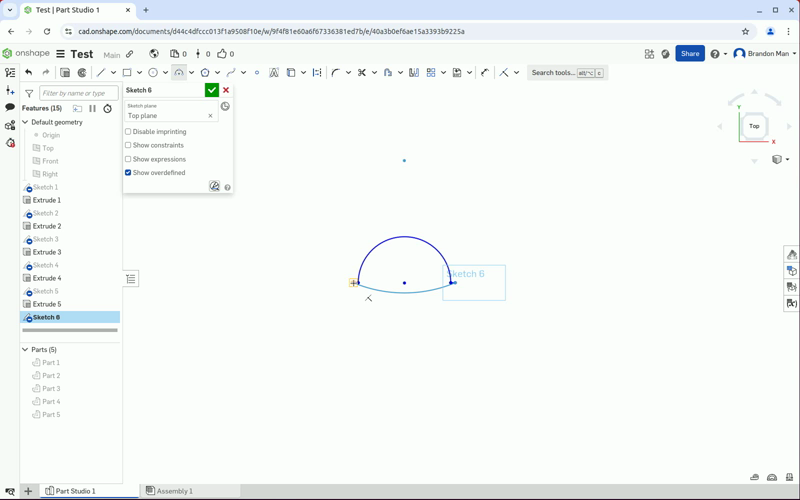
click(353, 282)
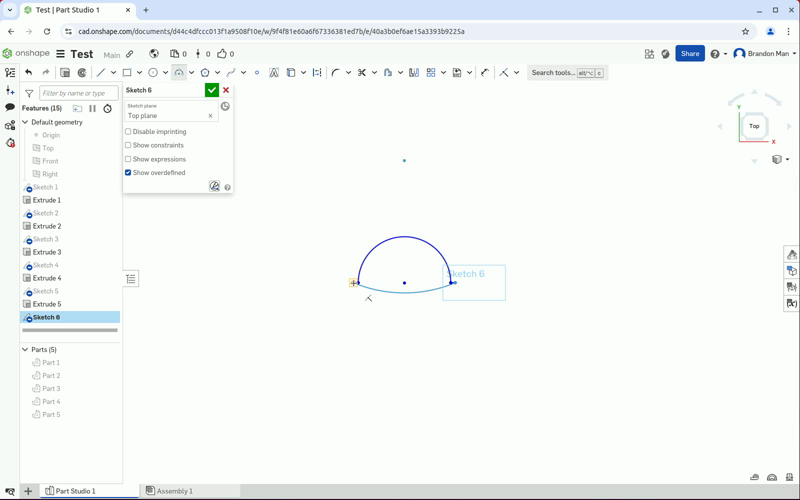
key_down(shift)
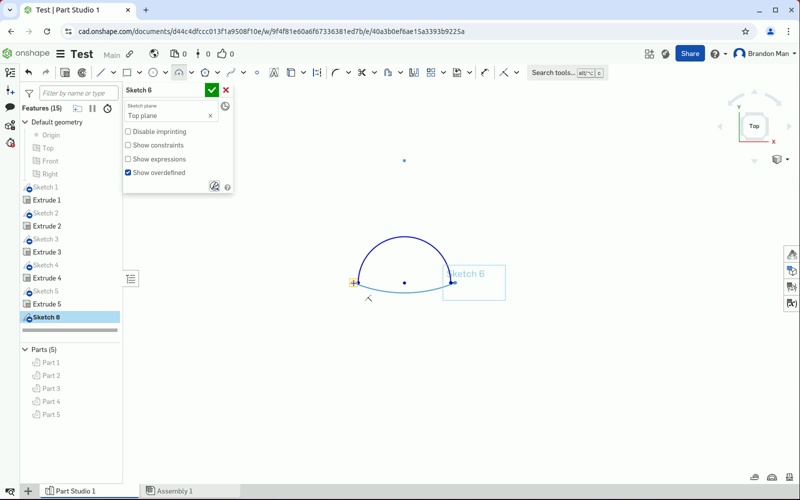
mouse_move(404, 232)
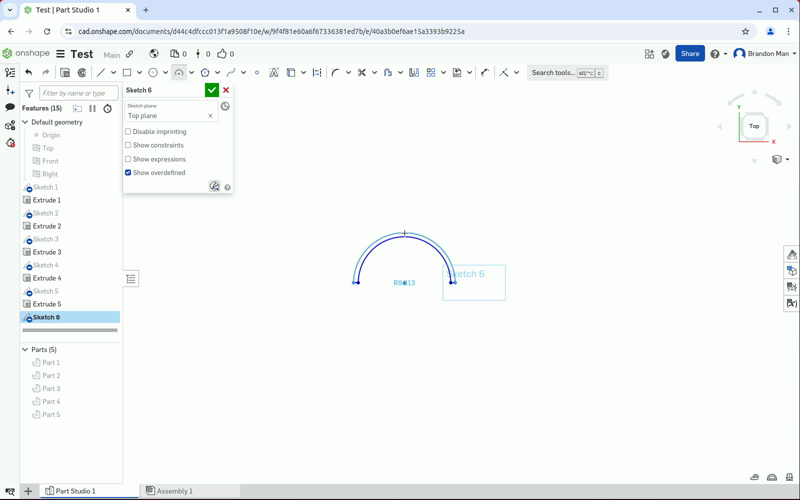
scroll(6)
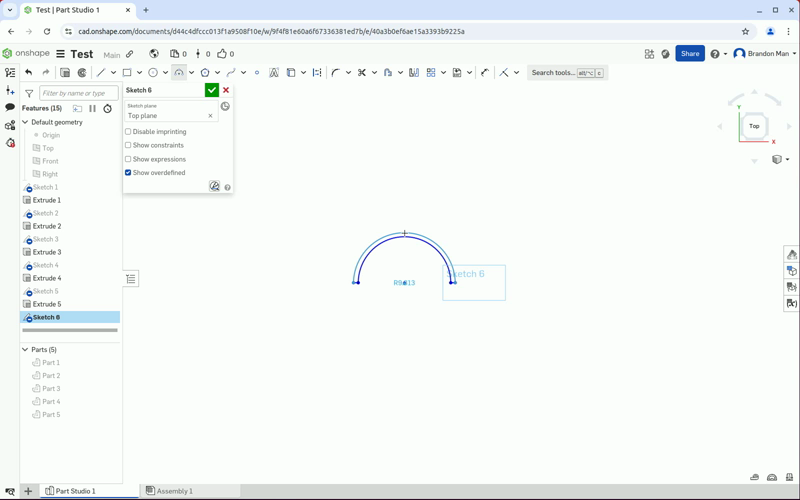
scroll(6)
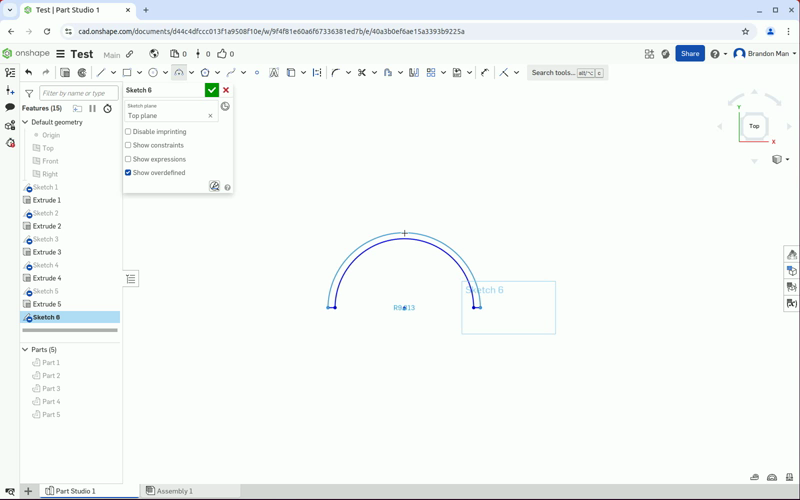
scroll(6)
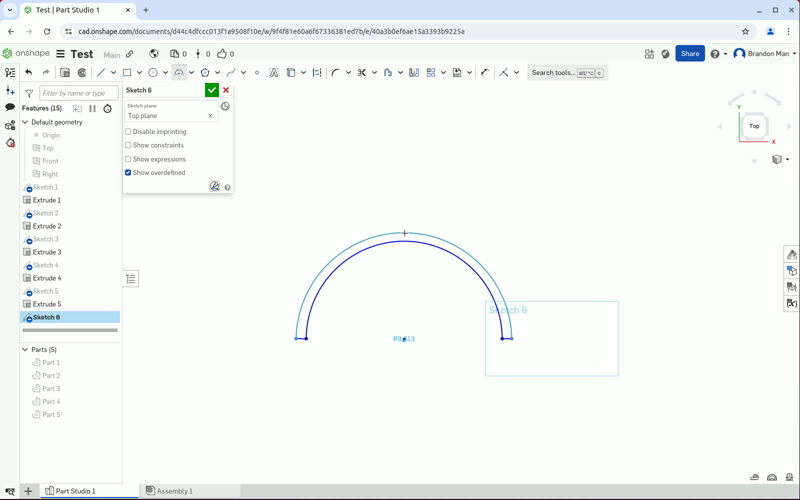
scroll(6)
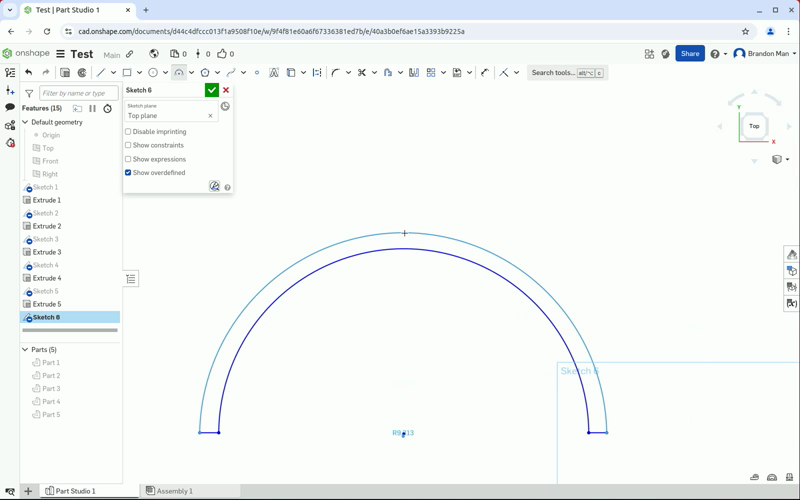
scroll(6)
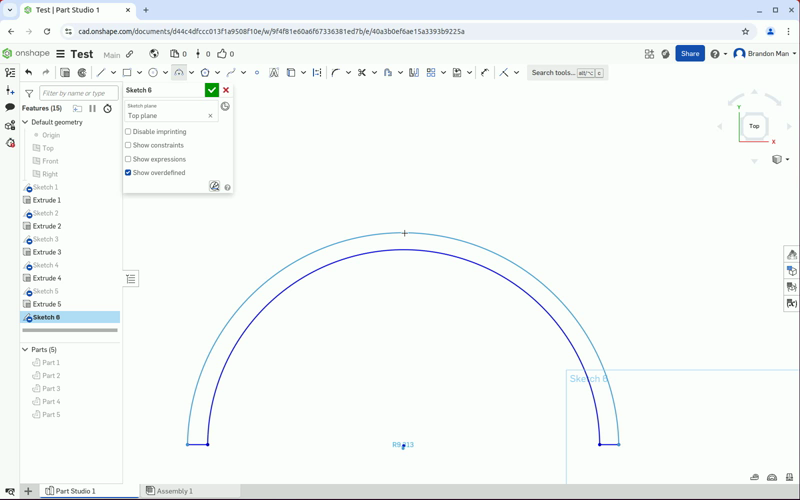
scroll(6)
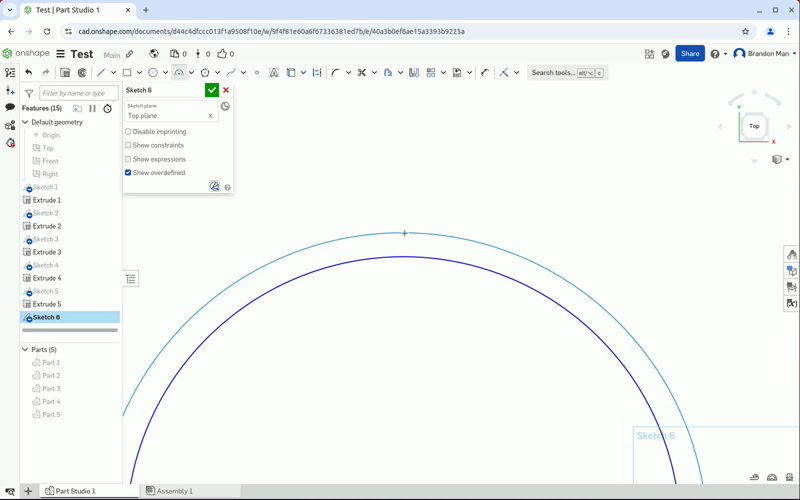
scroll(6)
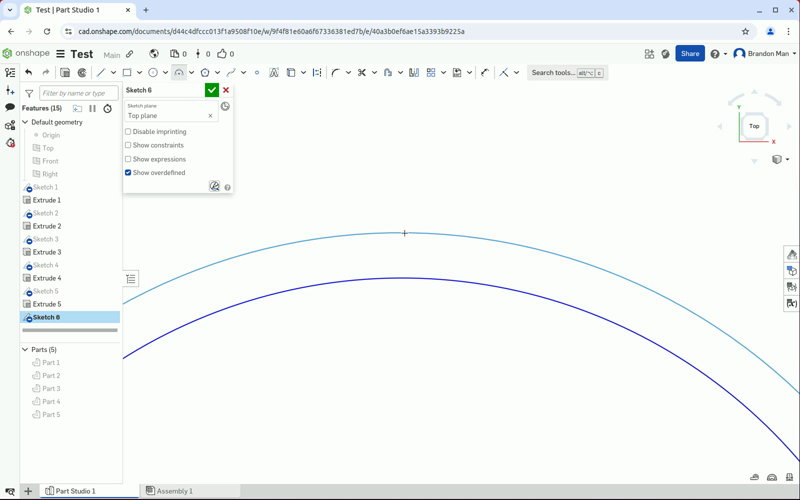
click(404, 232)
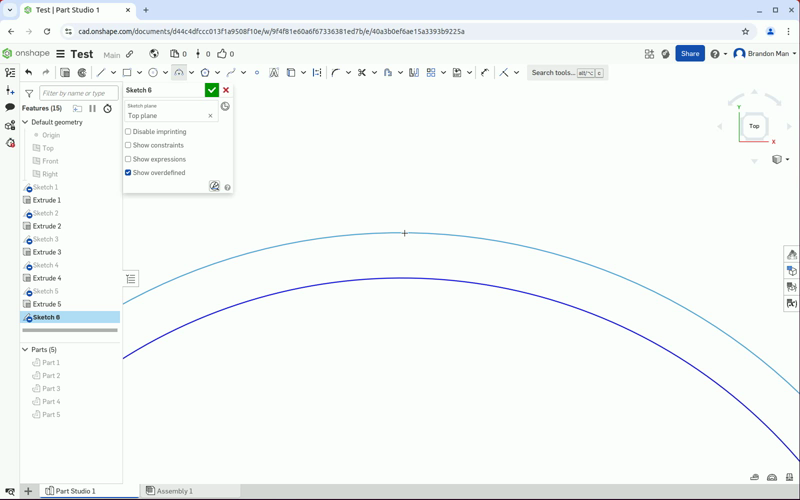
scroll(-6)
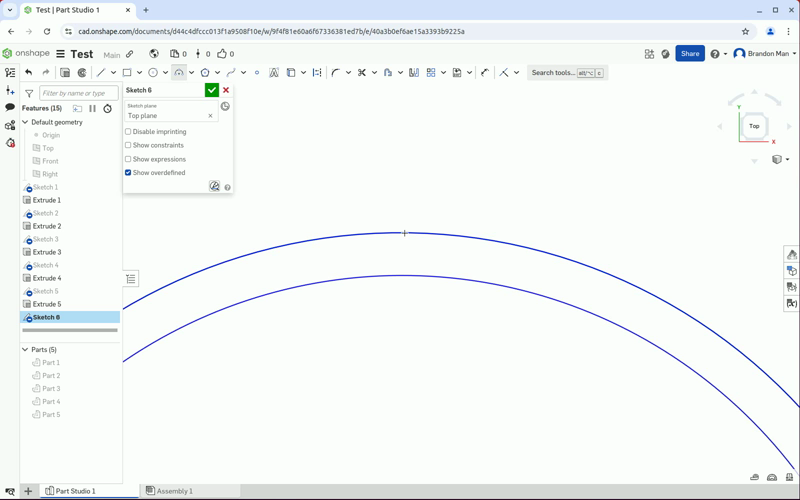
scroll(-6)
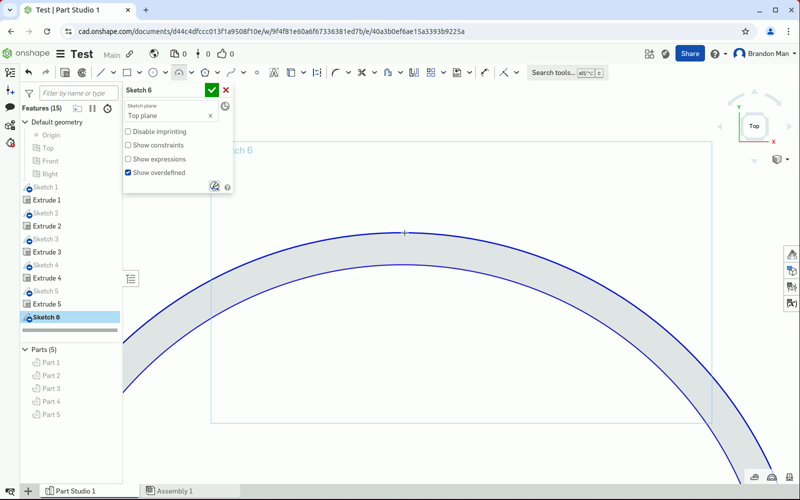
scroll(-6)
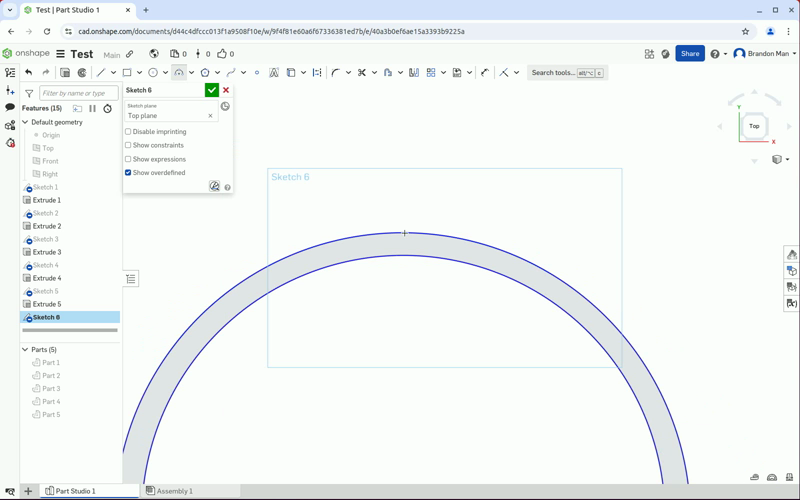
scroll(-6)
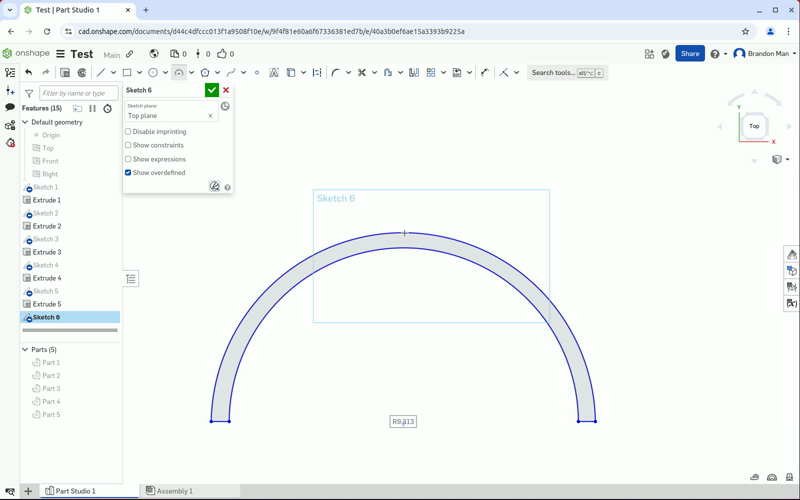
scroll(-6)
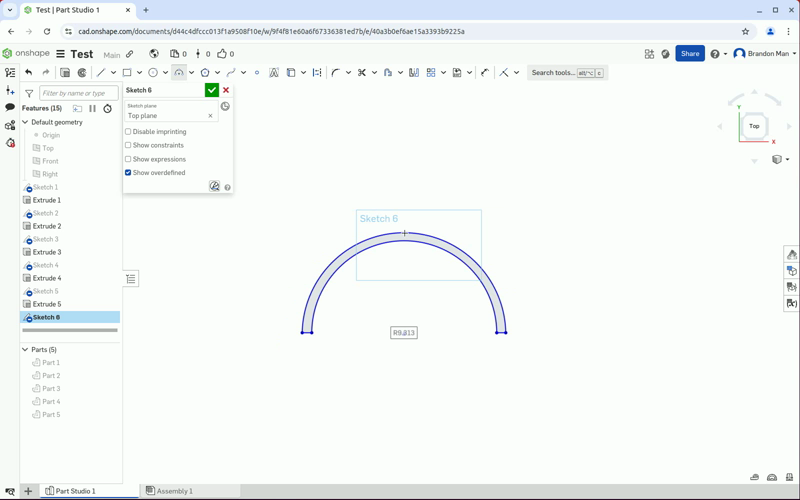
scroll(-6)
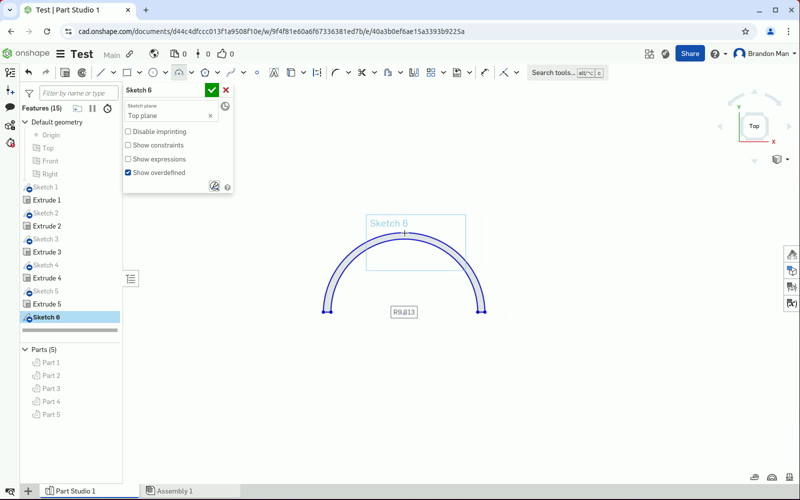
scroll(-6)
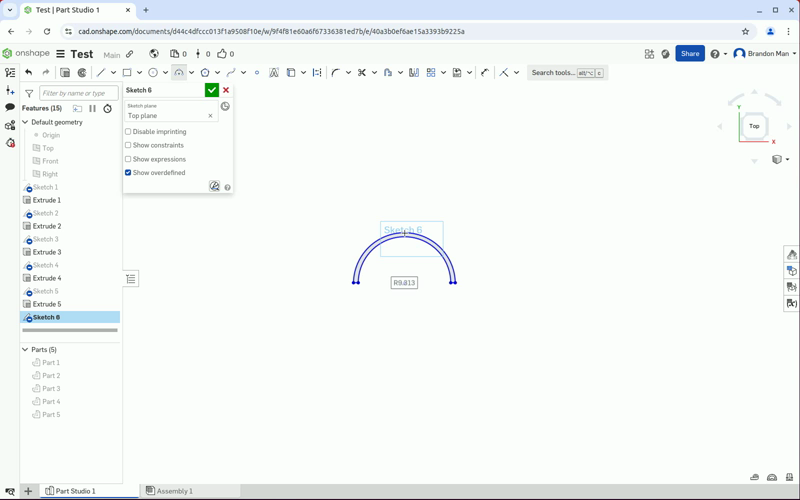
key_up(shift)
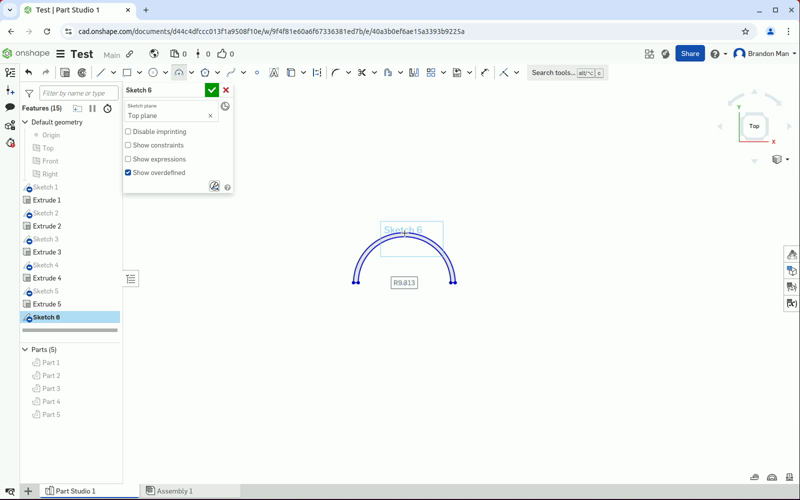
key(esc)
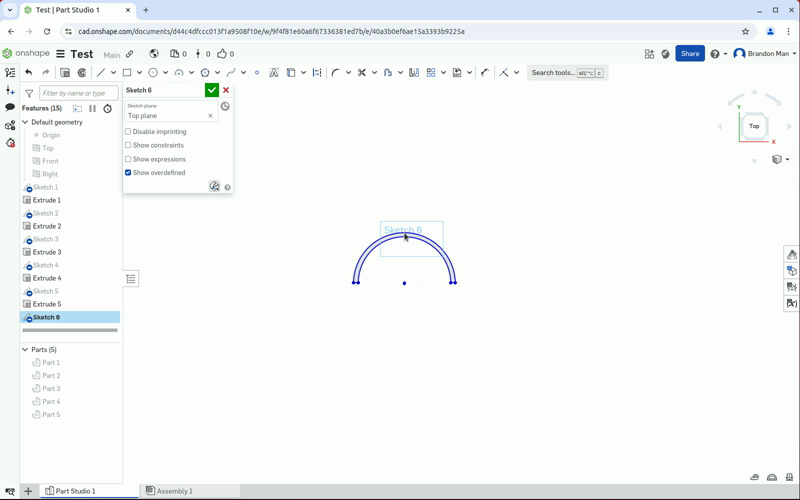
mouse_move(392, 244)
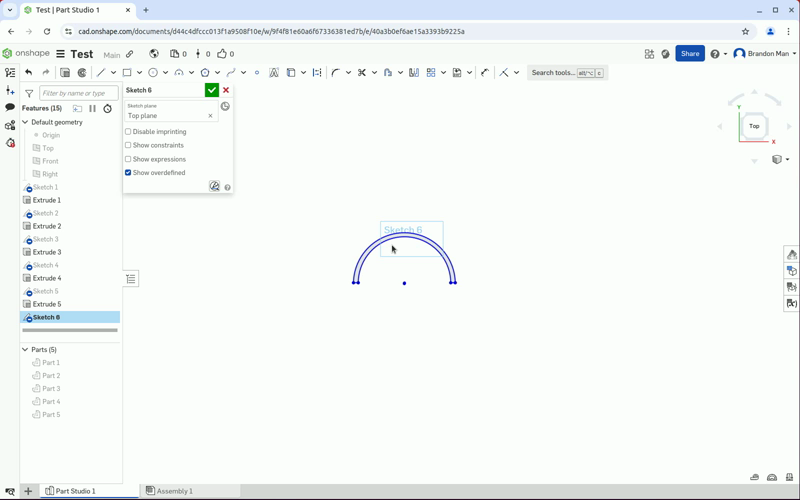
scroll(6)
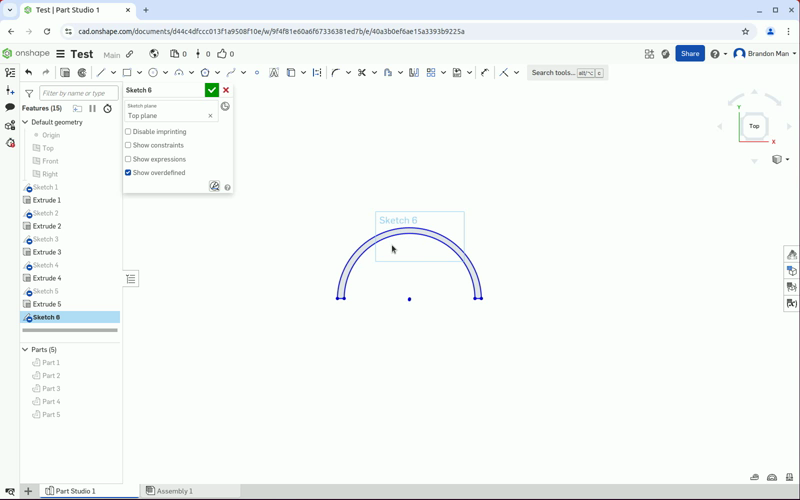
scroll(6)
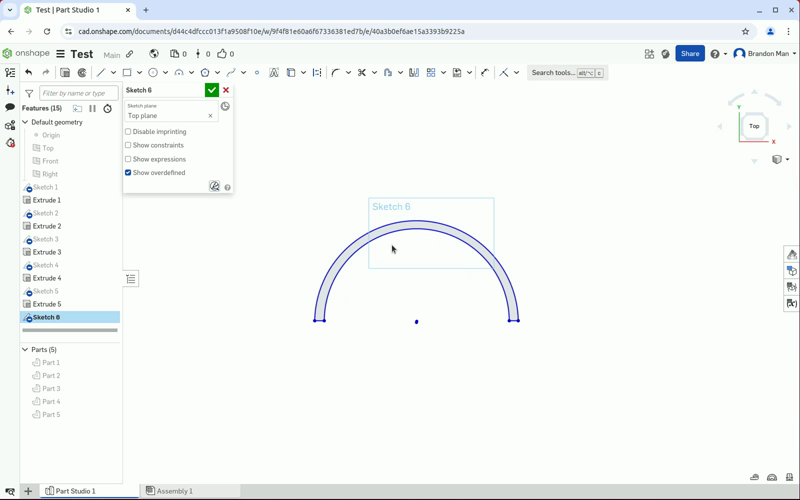
scroll(6)
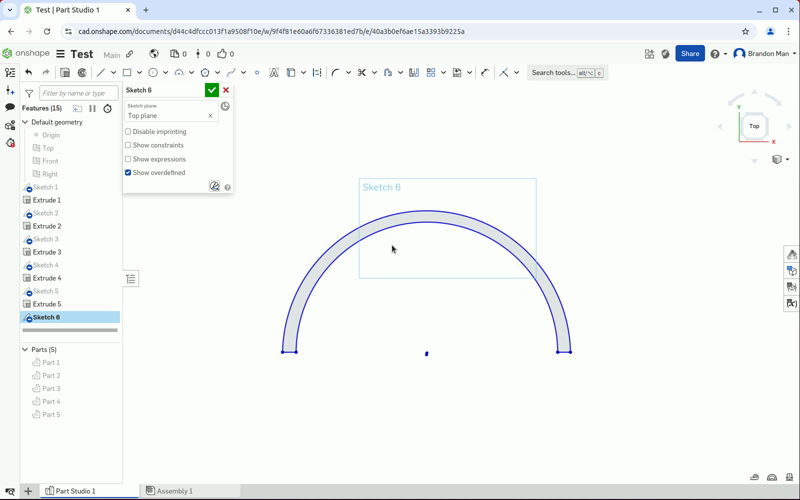
scroll(6)
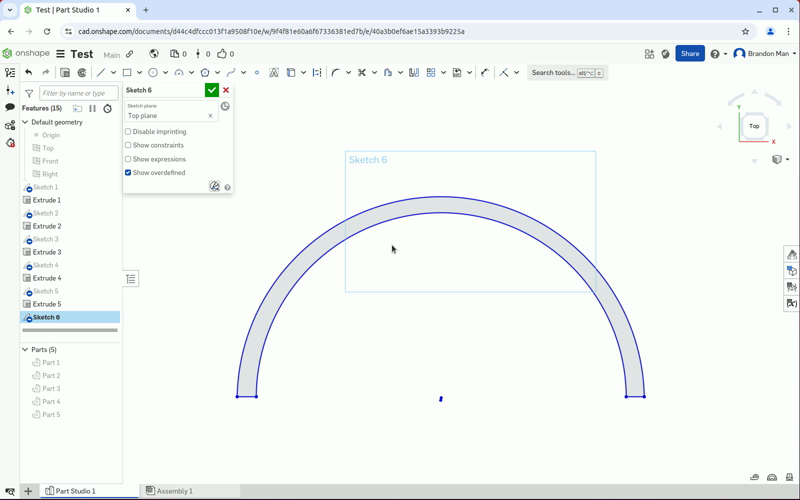
scroll(6)
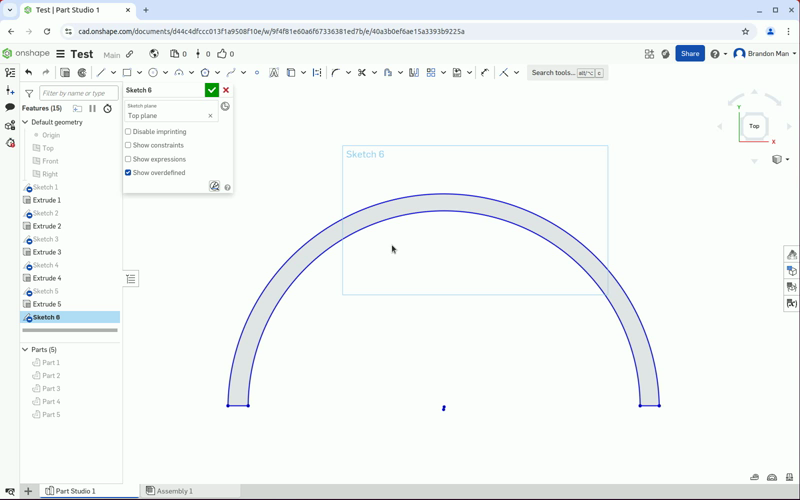
scroll(6)
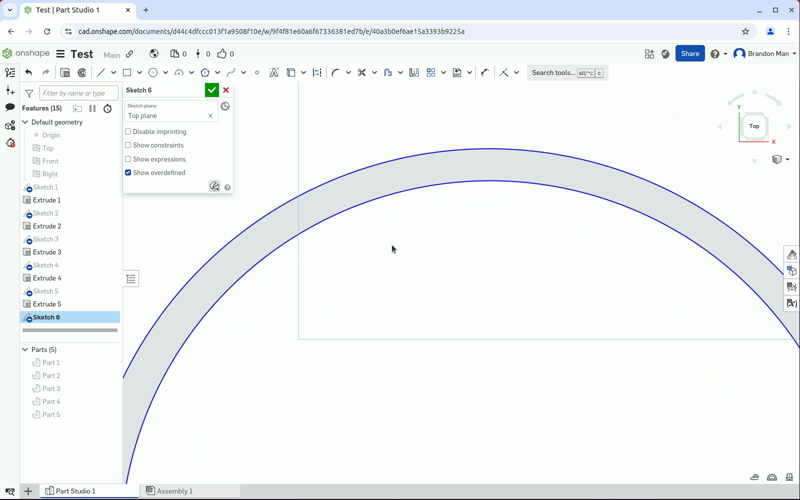
scroll(6)
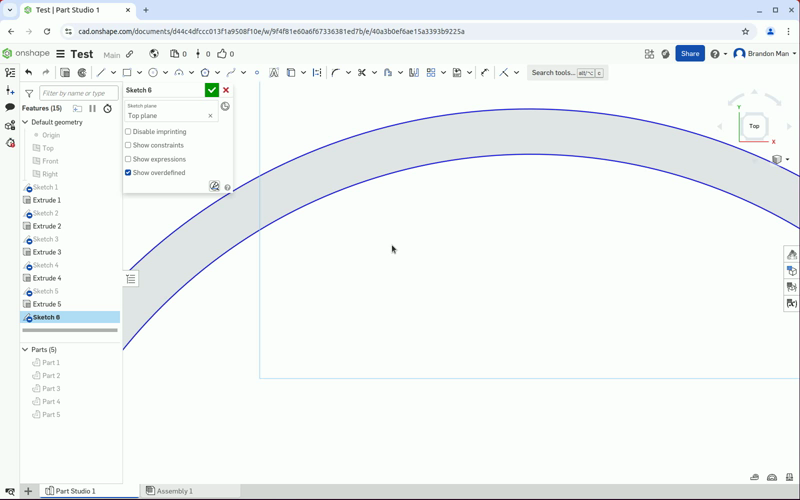
click(392, 244)
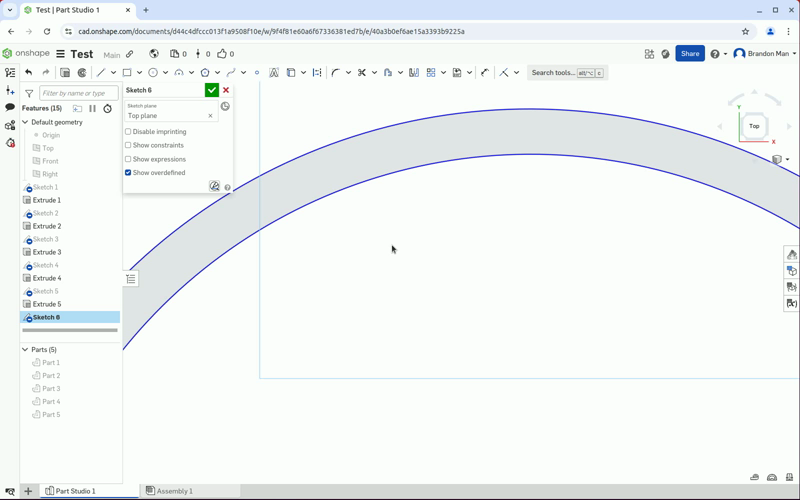
scroll(-6)
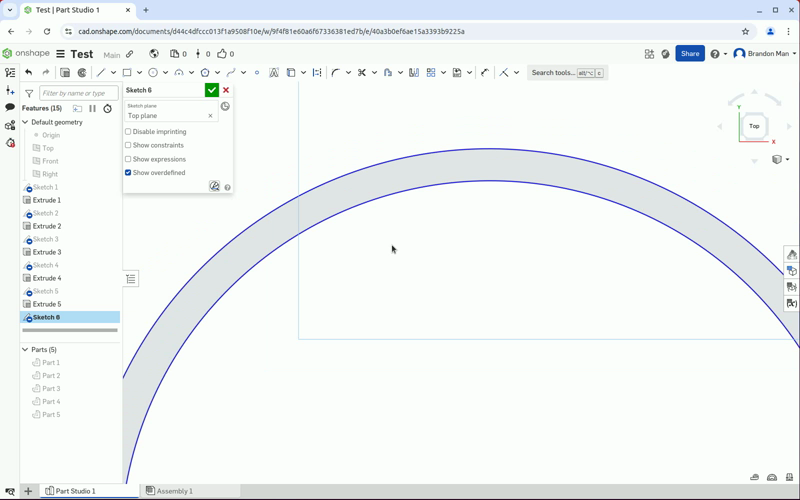
scroll(-6)
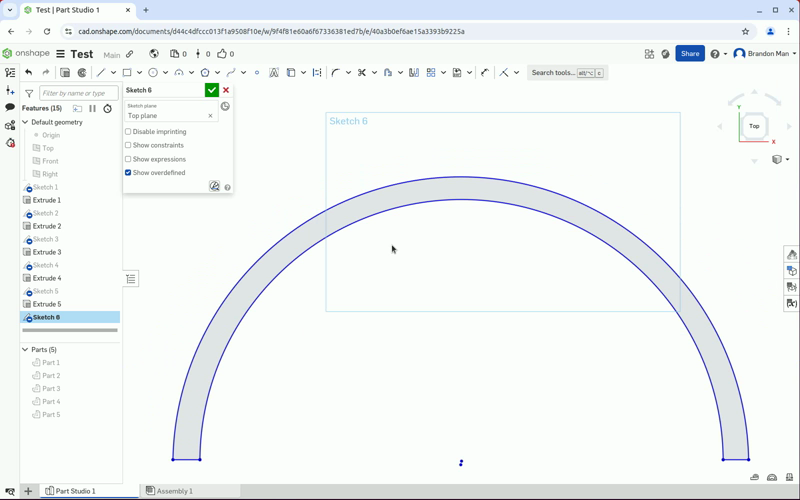
scroll(-6)
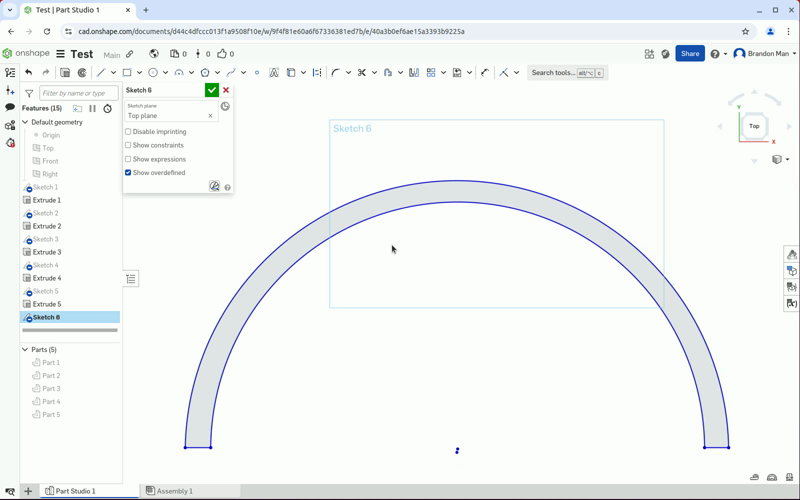
scroll(-6)
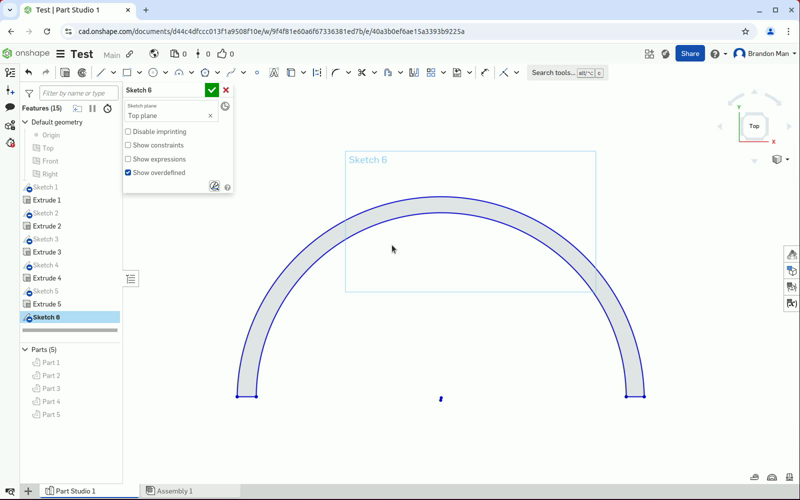
scroll(-6)
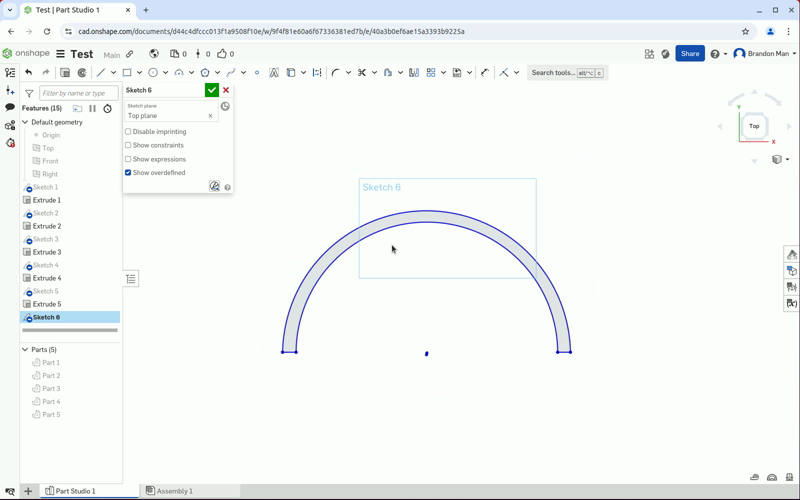
scroll(-6)
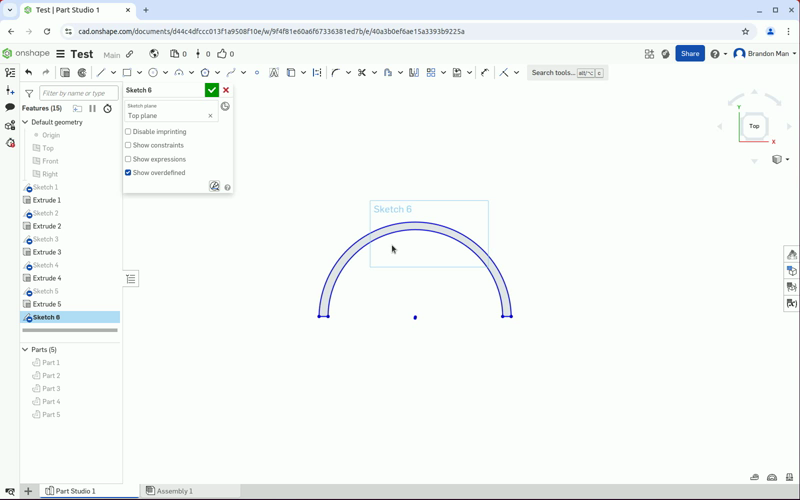
scroll(-6)
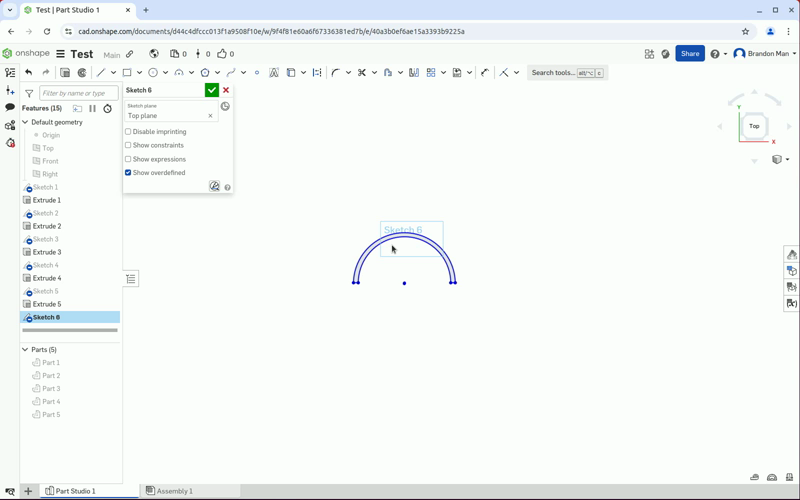
mouse_move(73, 352)
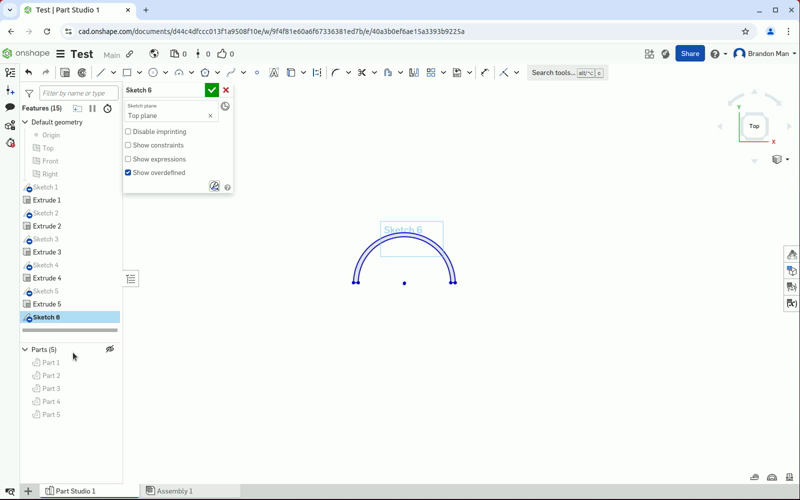
key(shift+y)
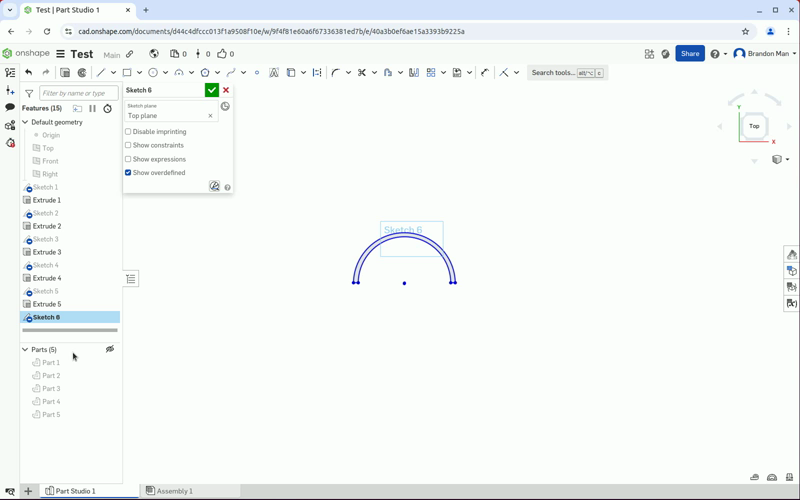
key(shift+e)
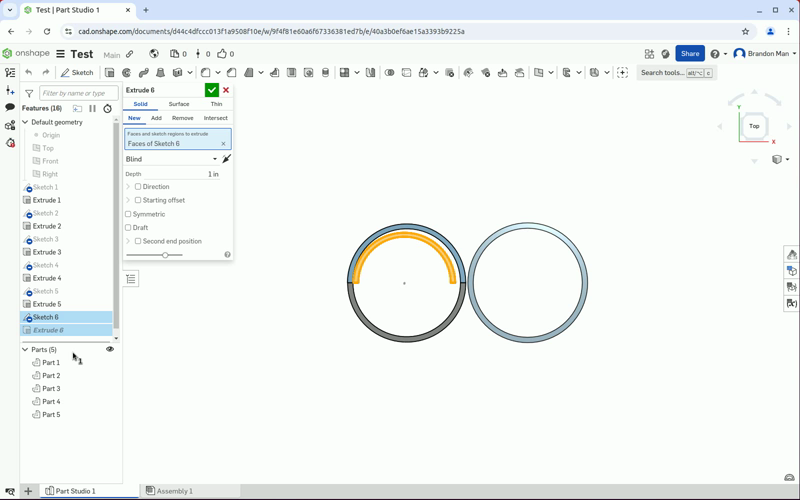
mouse_move(143, 106)
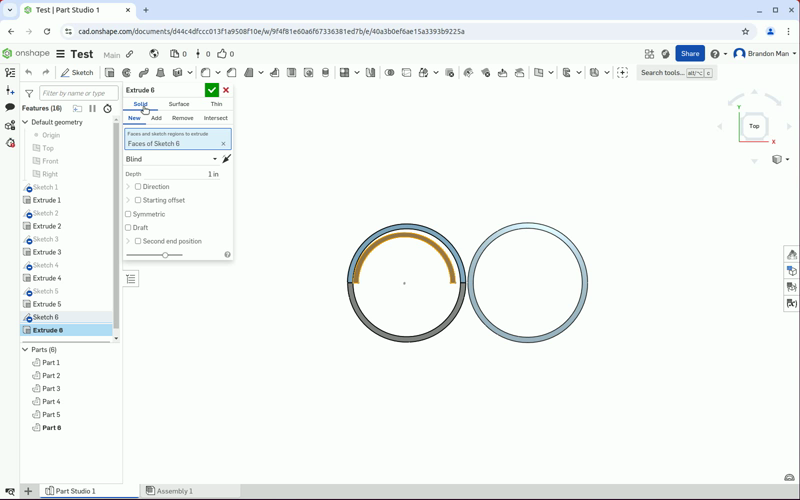
click(143, 106)
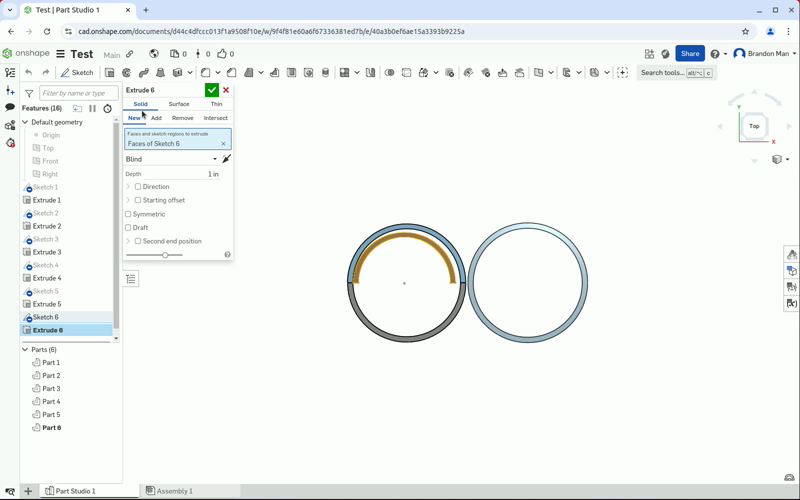
mouse_move(137, 120)
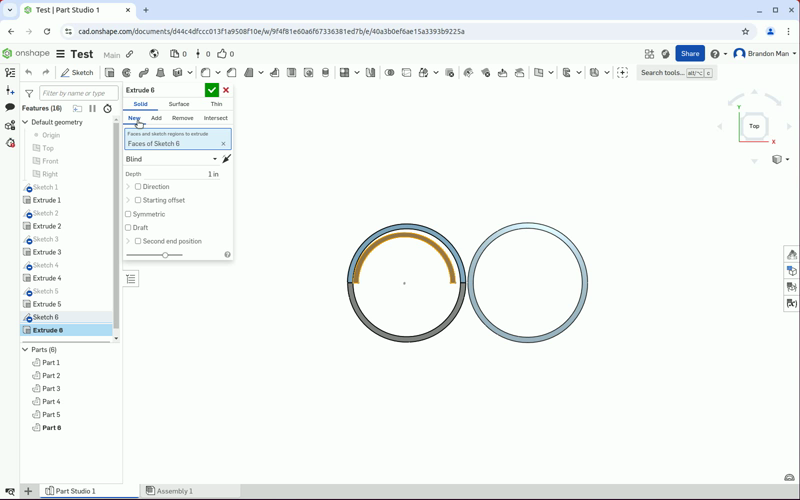
click(137, 120)
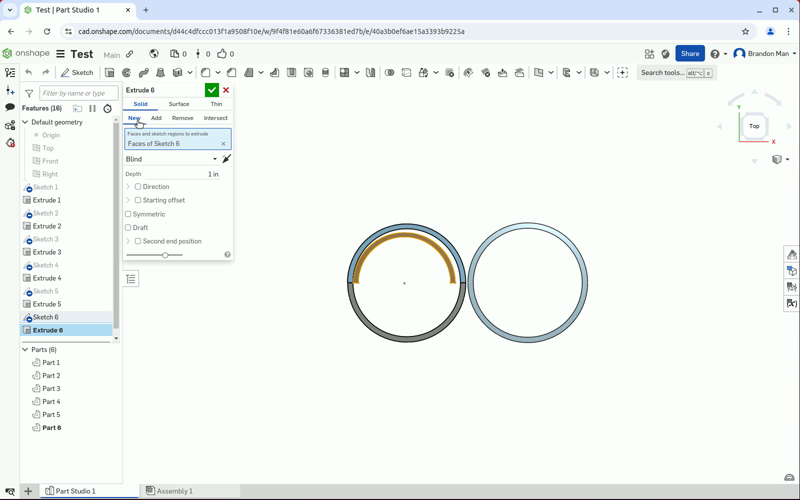
key(tab, 4)
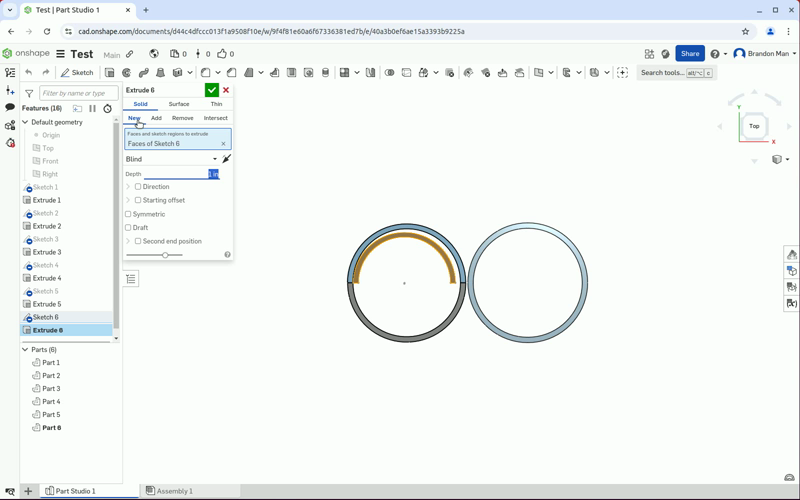
text(0.241)
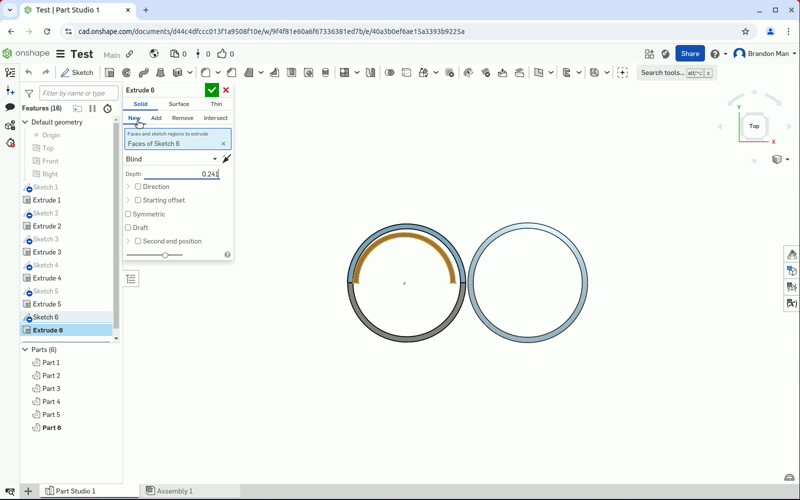
key(enter)
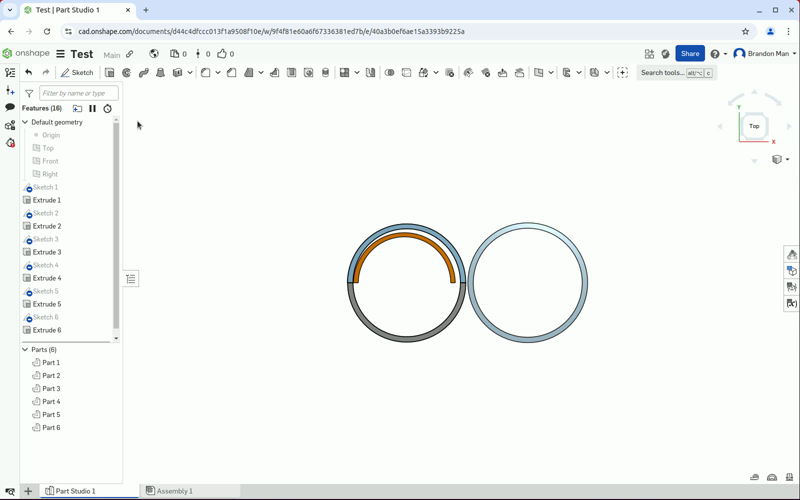
key(shift+h)
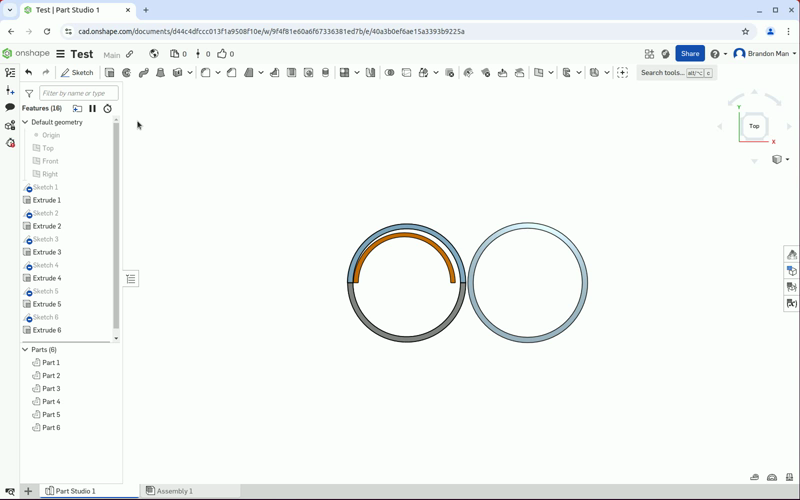
key(shift+h)
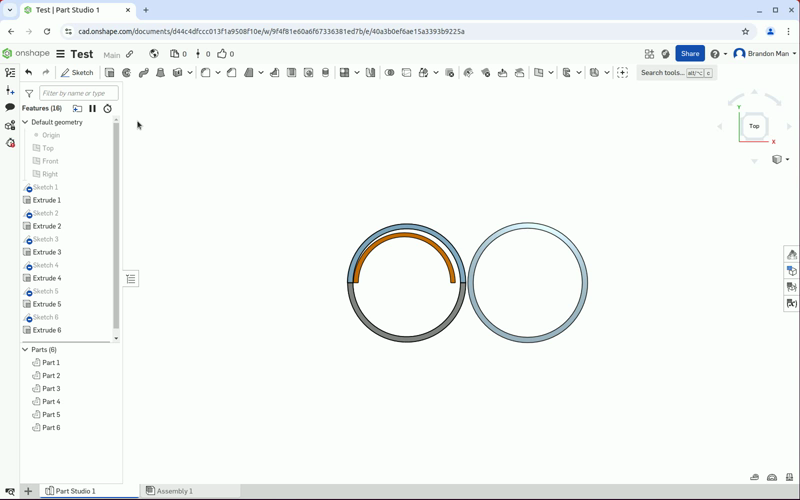
mouse_move(69, 189)
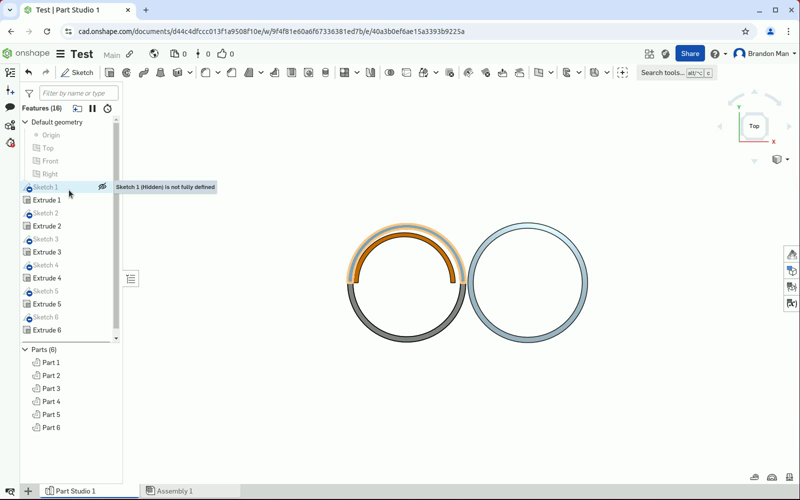
click(69, 189)
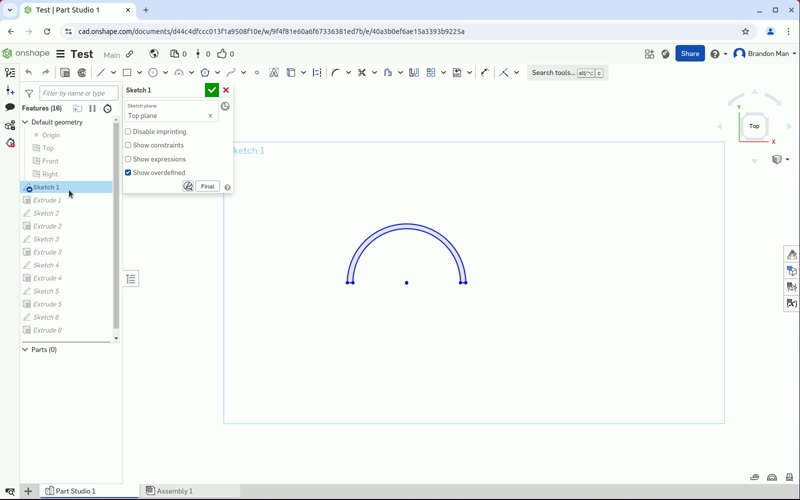
mouse_move(229, 92)
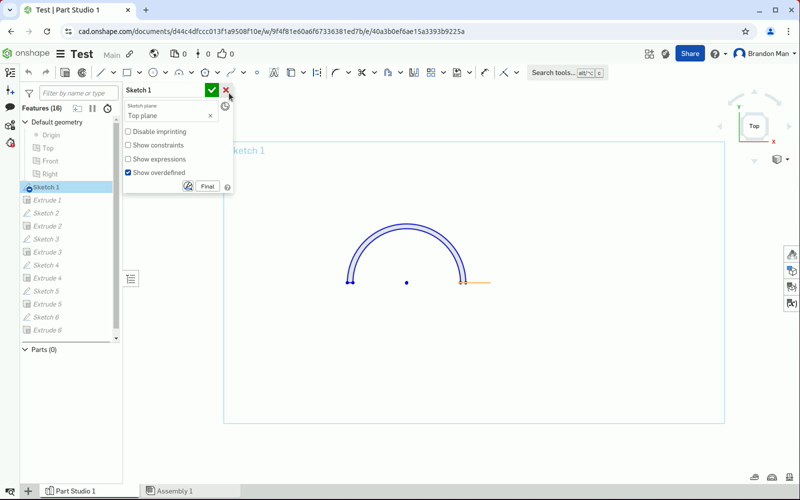
click(229, 92)
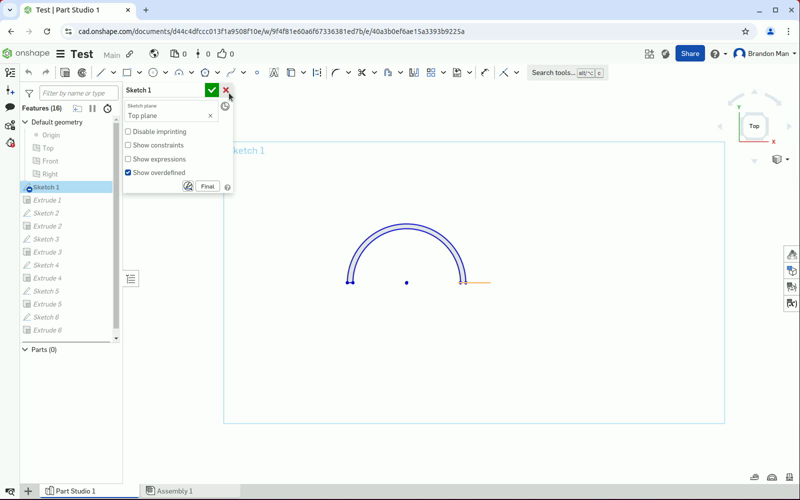
key(shift+s)
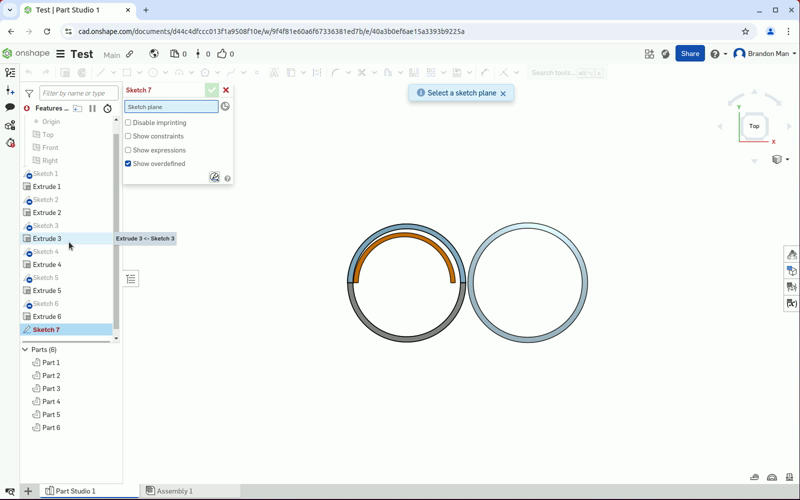
scroll(3)
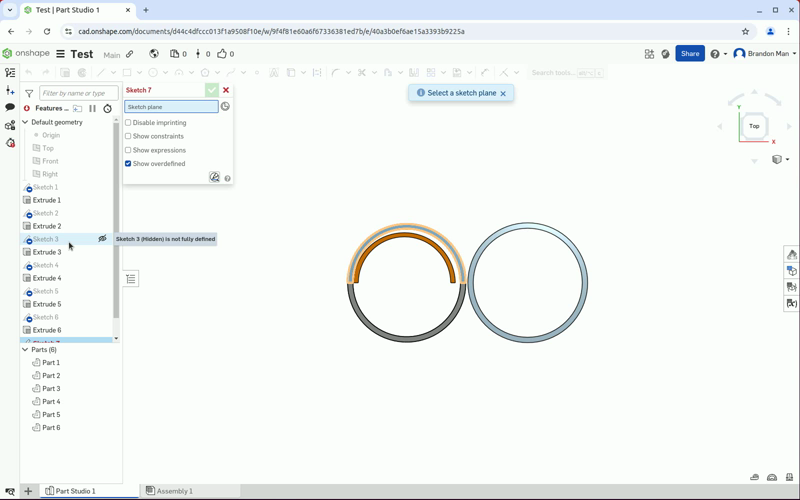
mouse_move(69, 150)
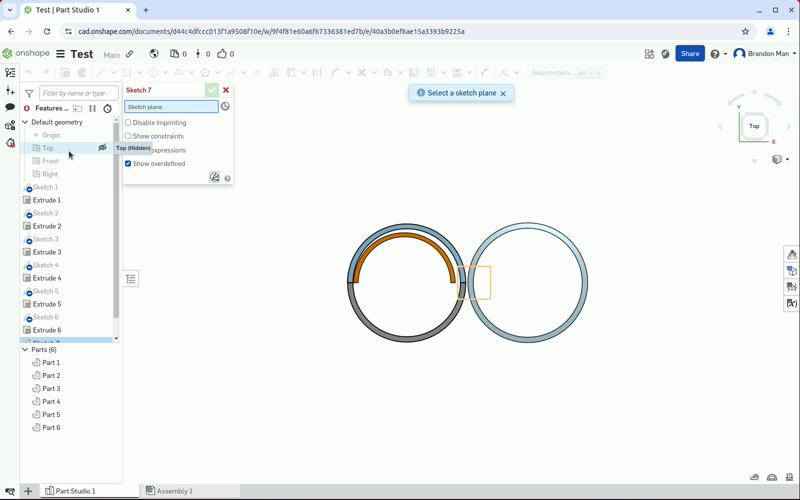
click(69, 150)
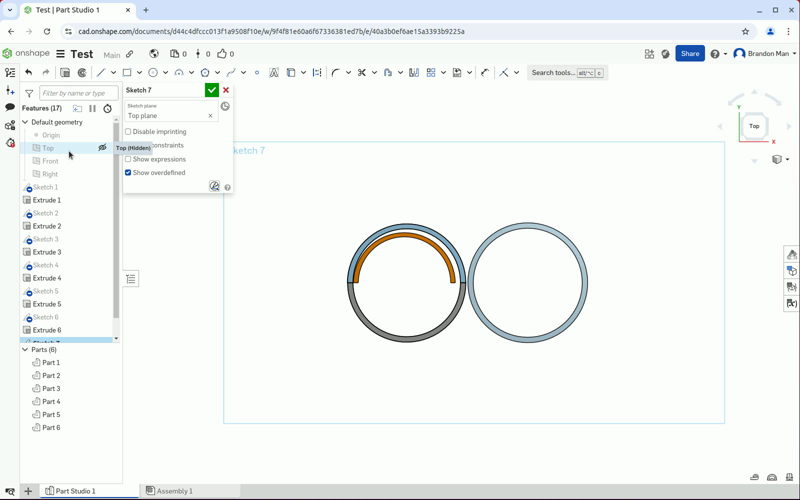
mouse_move(73, 352)
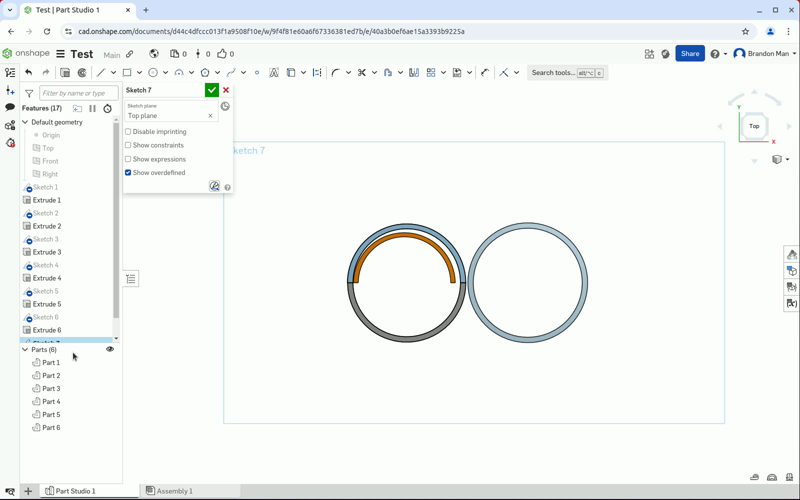
key(y)
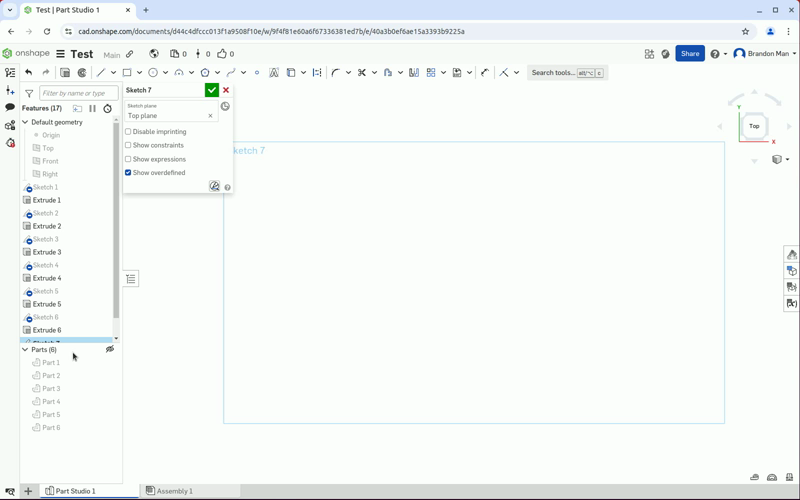
key(a)
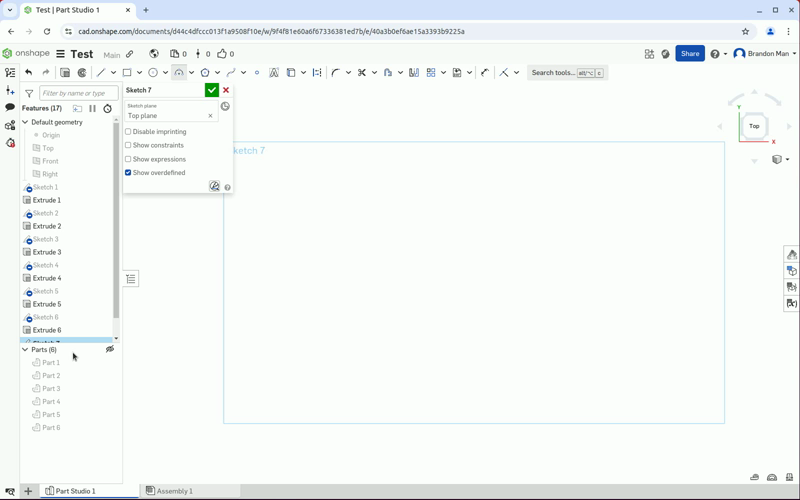
key_down(shift)
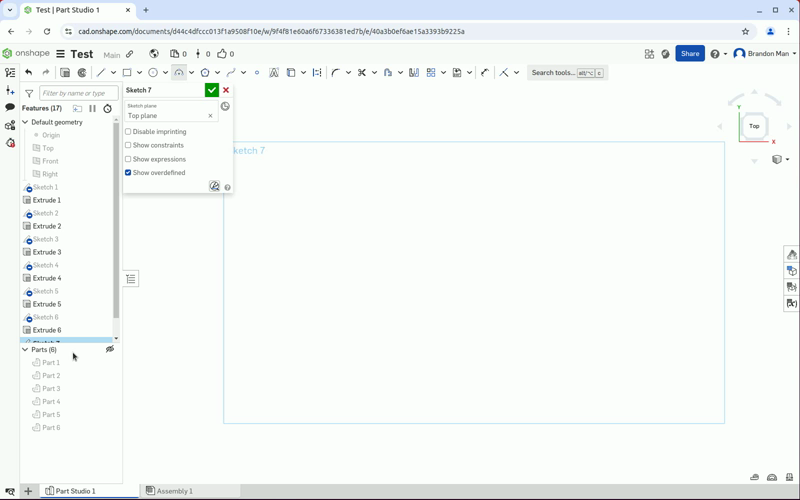
mouse_move(353, 282)
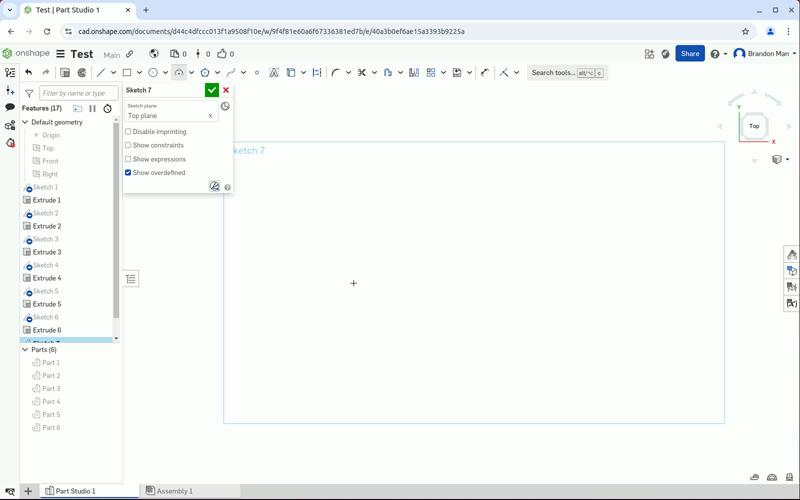
click(353, 282)
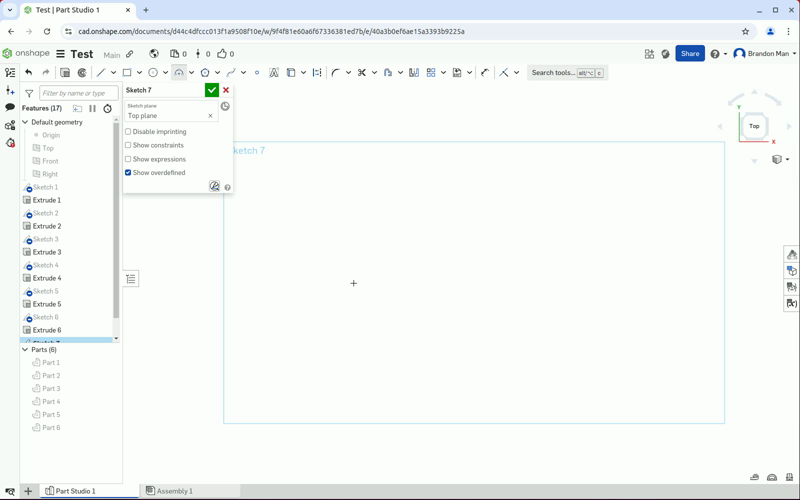
key_up(shift)
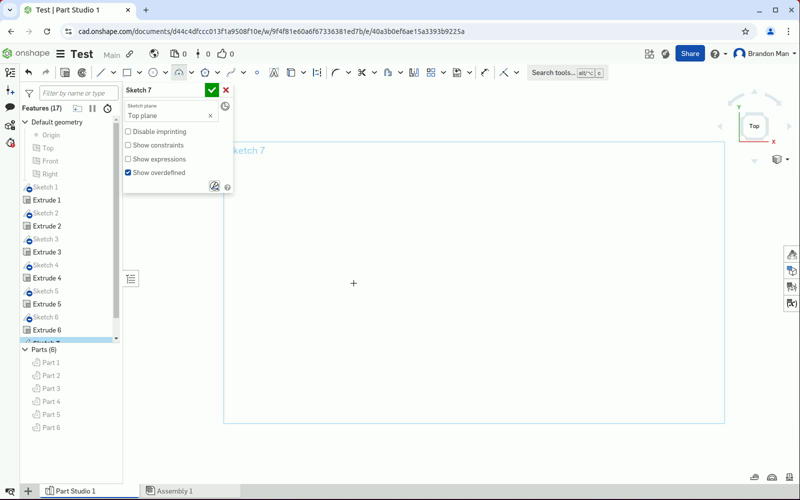
key_down(shift)
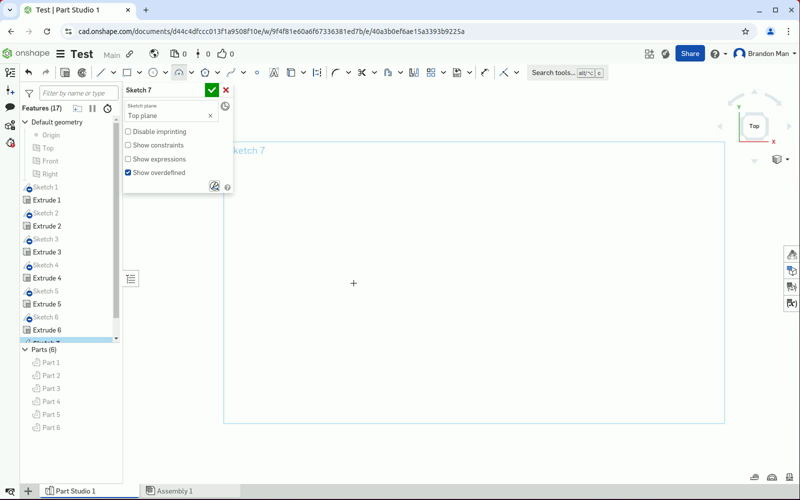
mouse_move(455, 282)
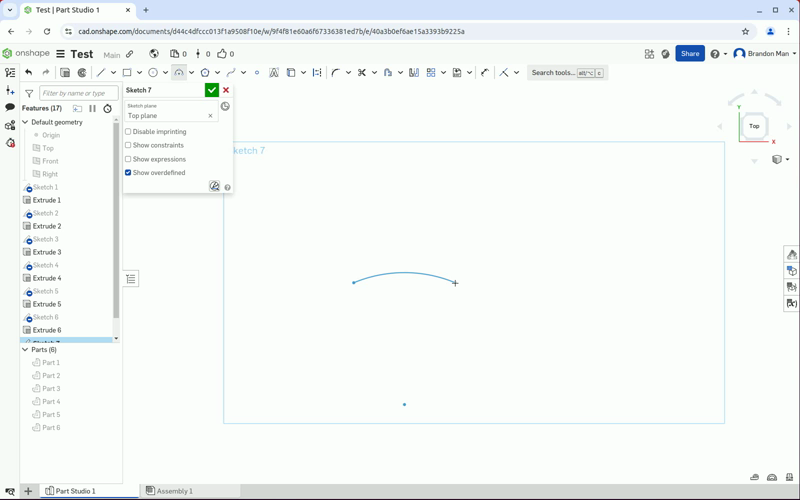
click(455, 282)
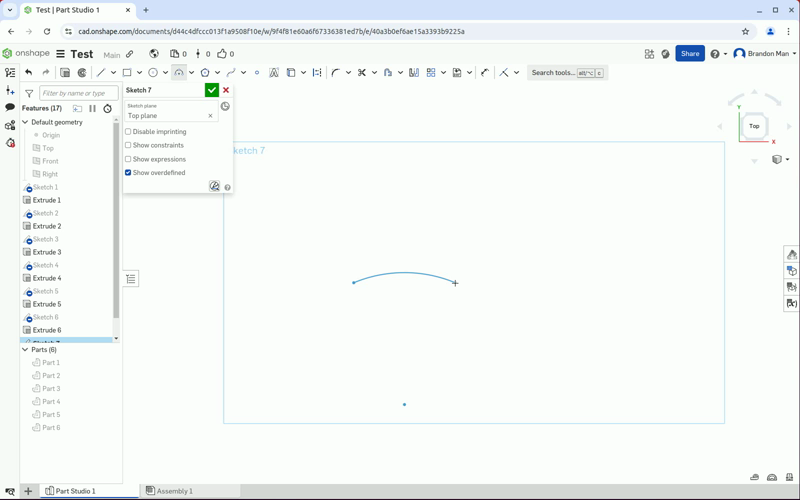
mouse_move(404, 333)
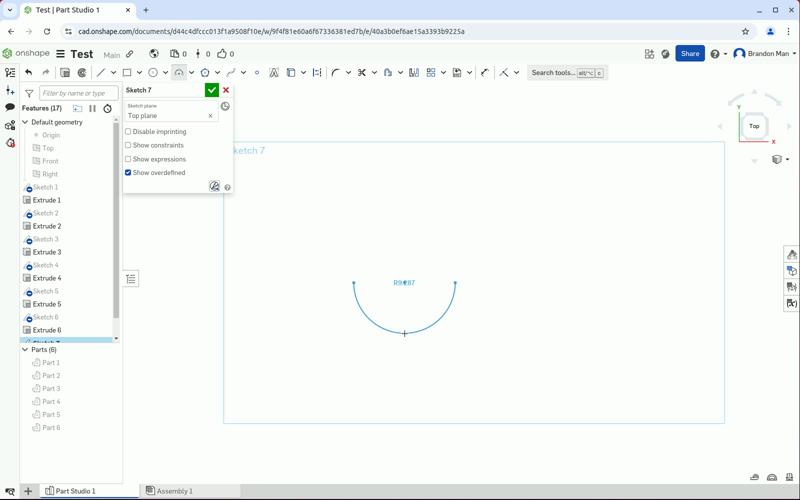
click(404, 333)
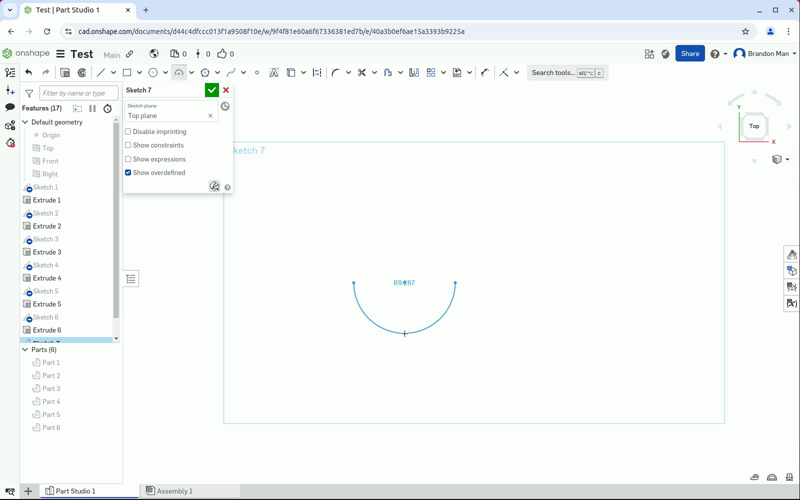
key_up(shift)
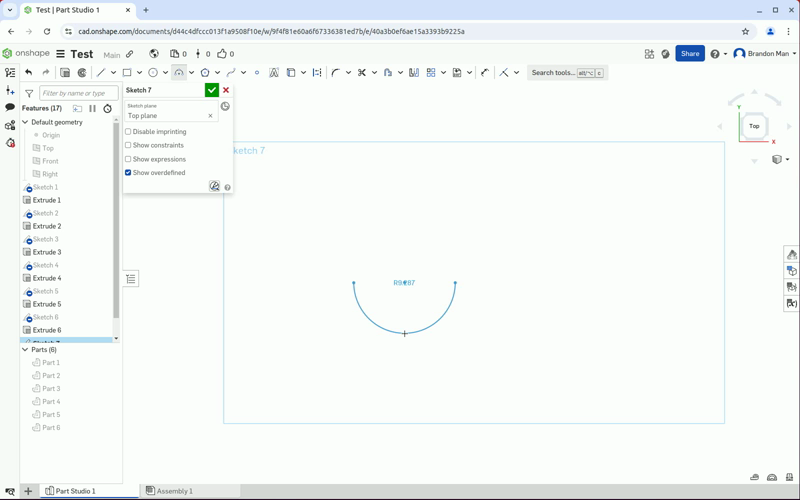
key(esc)
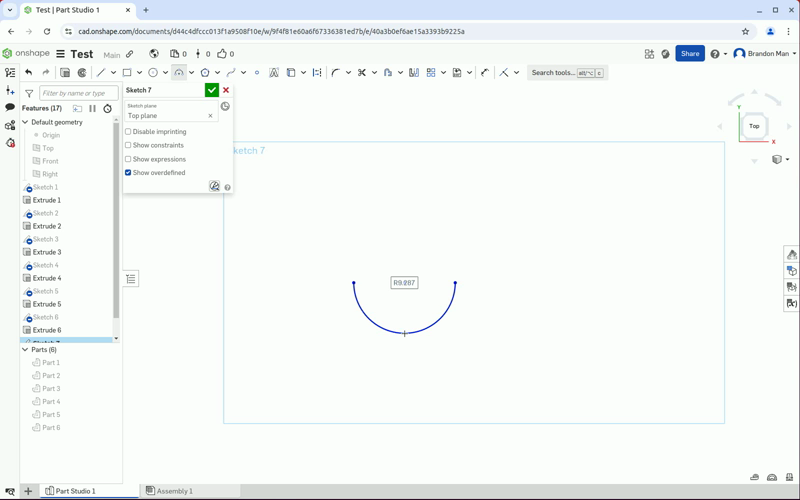
key(l)
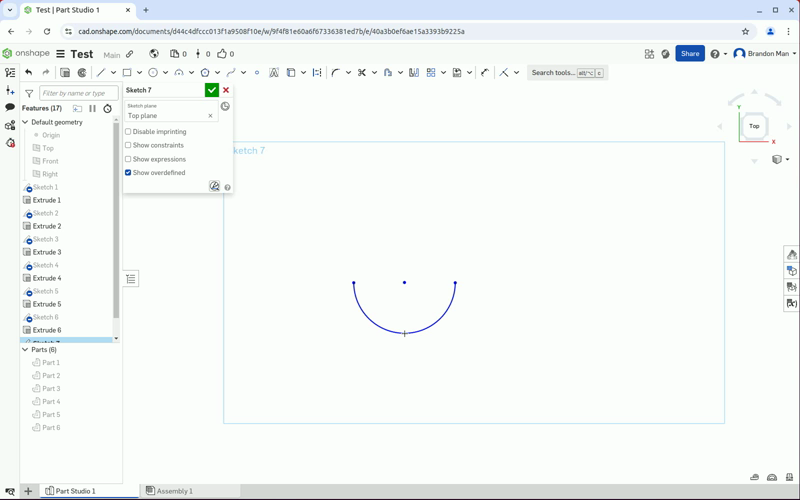
mouse_move(455, 282)
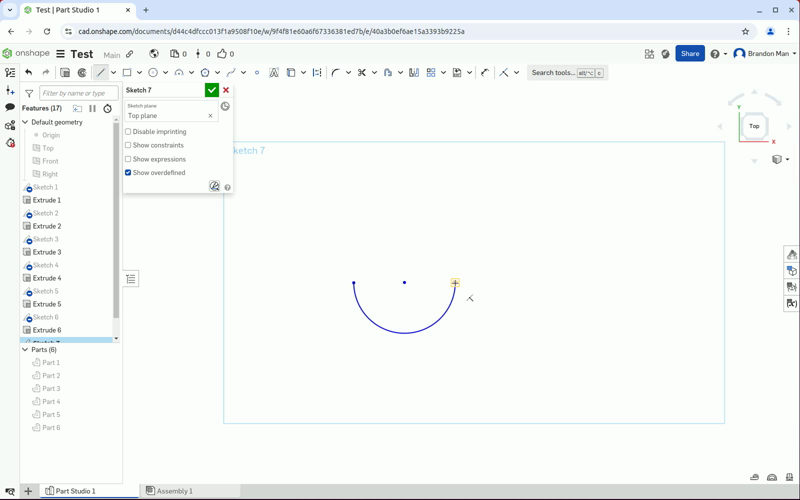
click(455, 282)
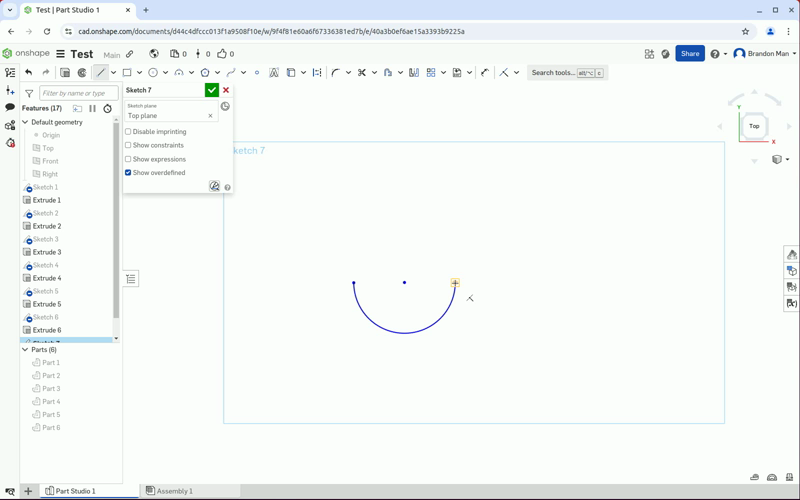
key_down(shift)
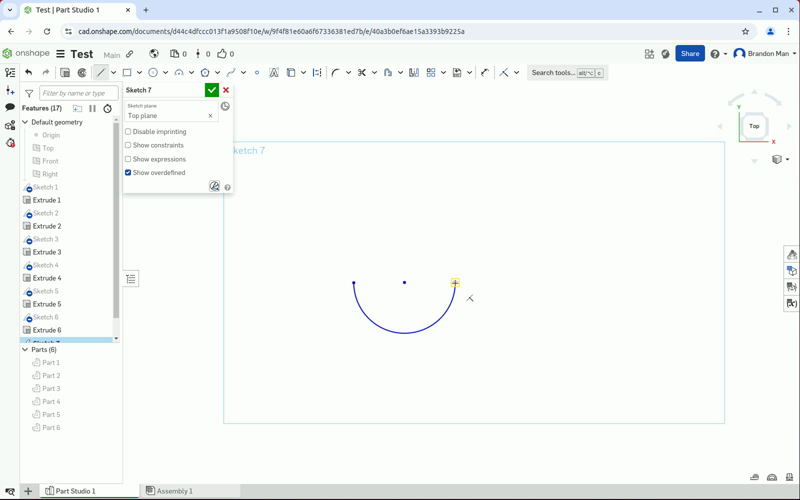
mouse_move(485, 282)
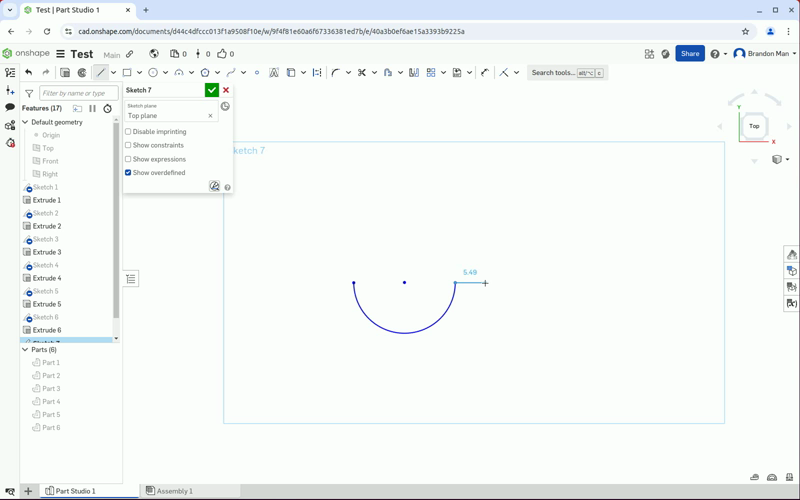
mouse_move(450, 282)
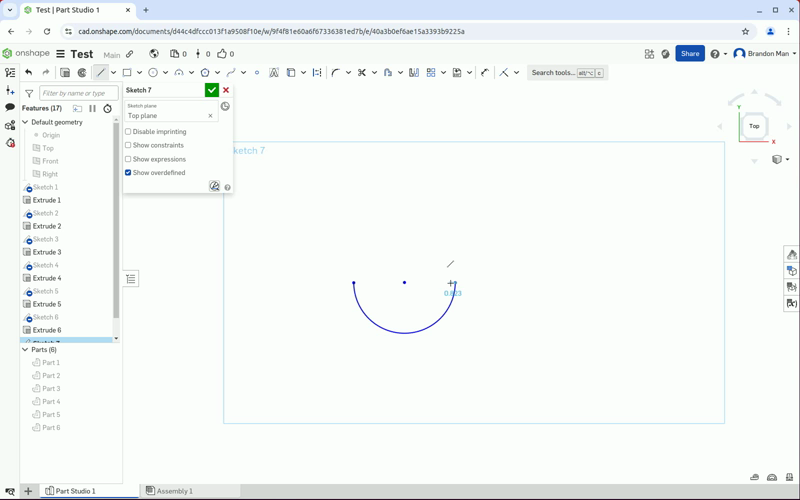
scroll(6)
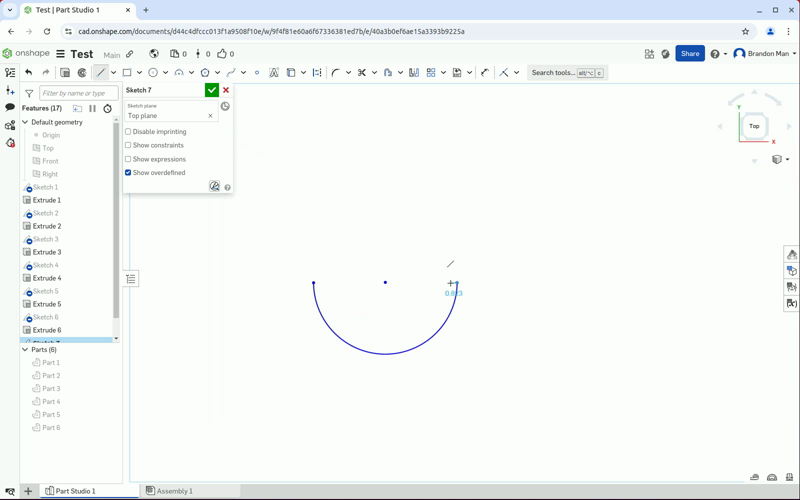
scroll(6)
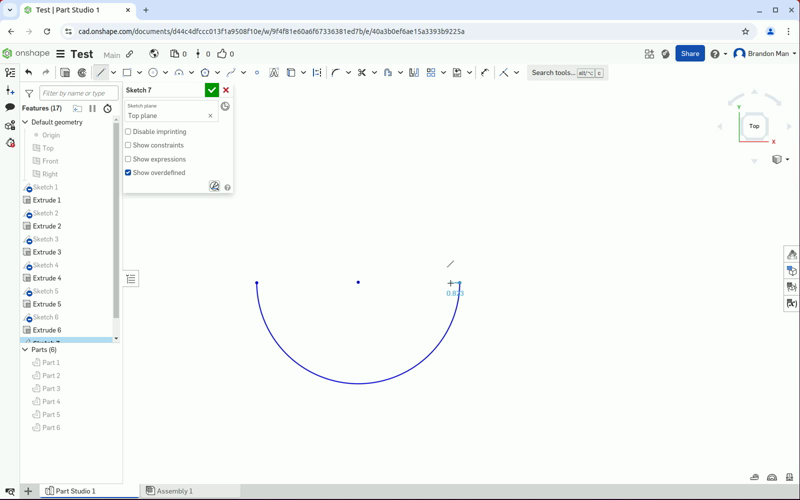
scroll(6)
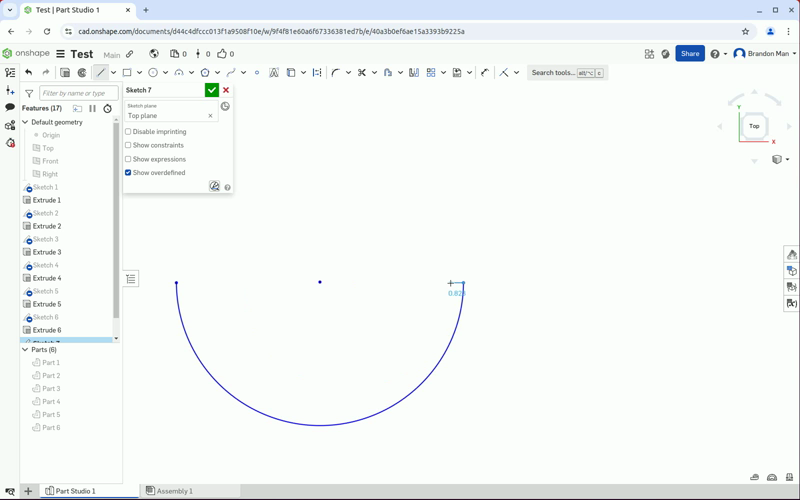
scroll(6)
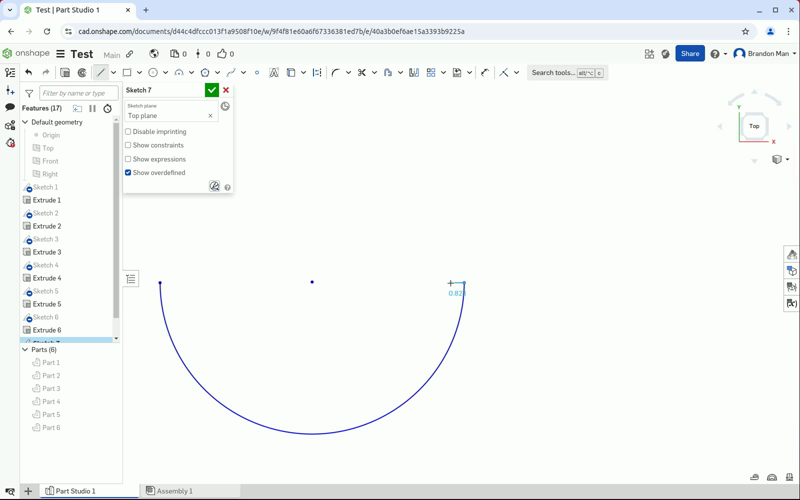
scroll(6)
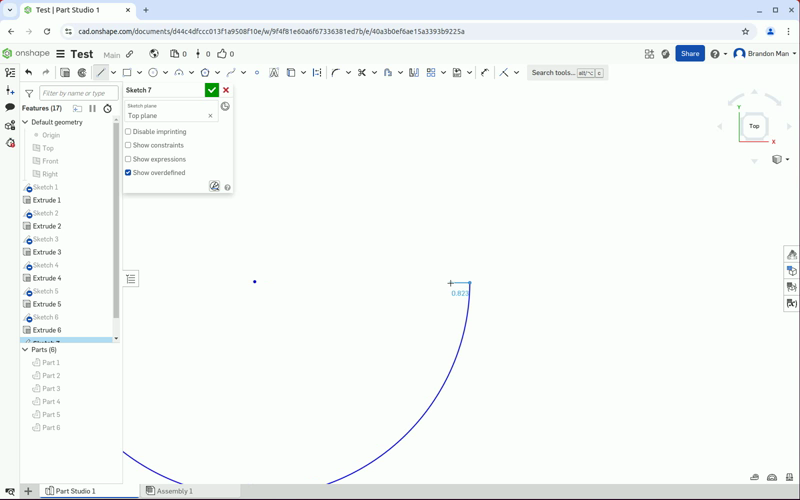
scroll(6)
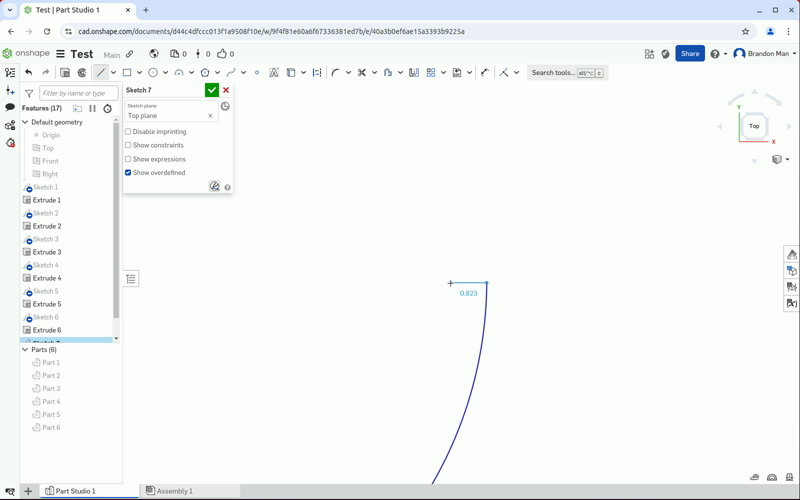
scroll(6)
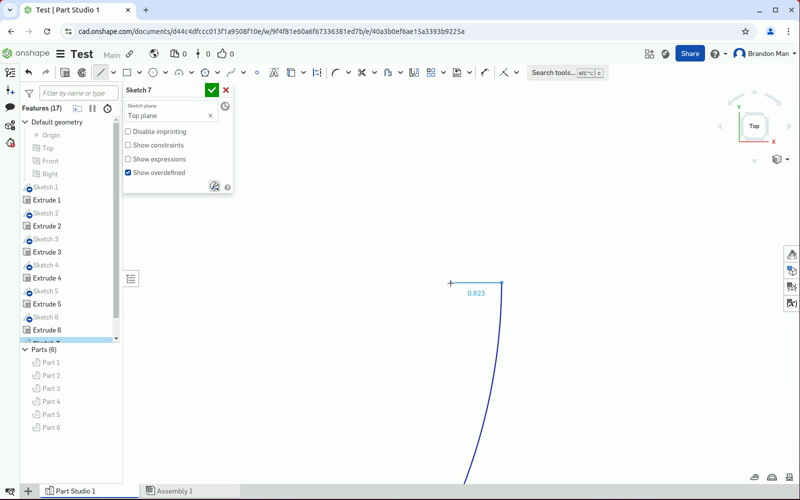
click(450, 282)
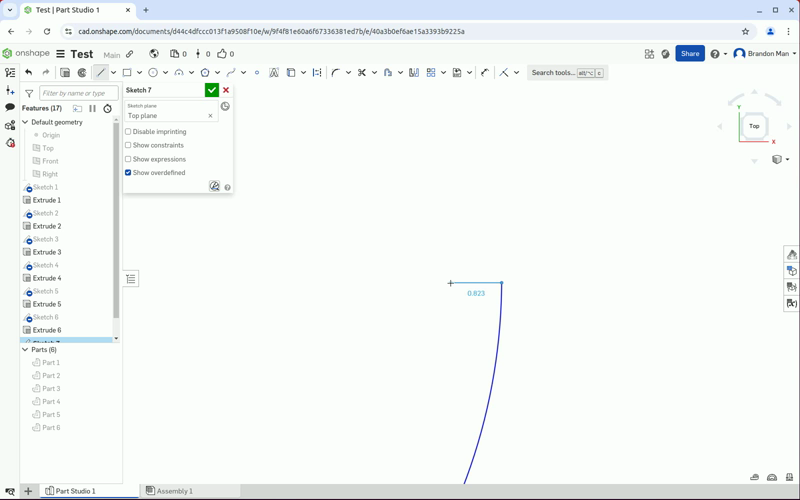
scroll(-6)
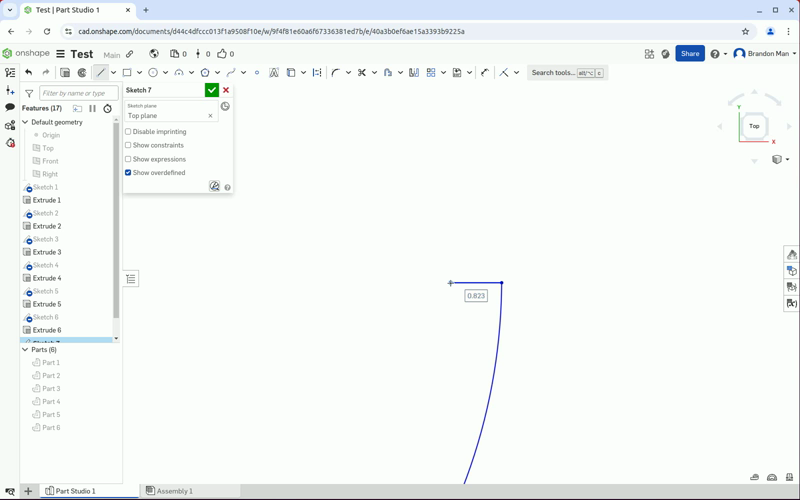
scroll(-6)
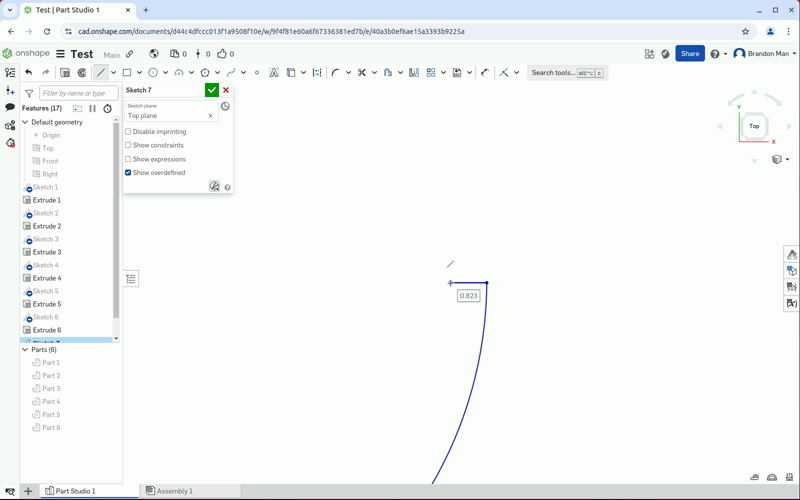
scroll(-6)
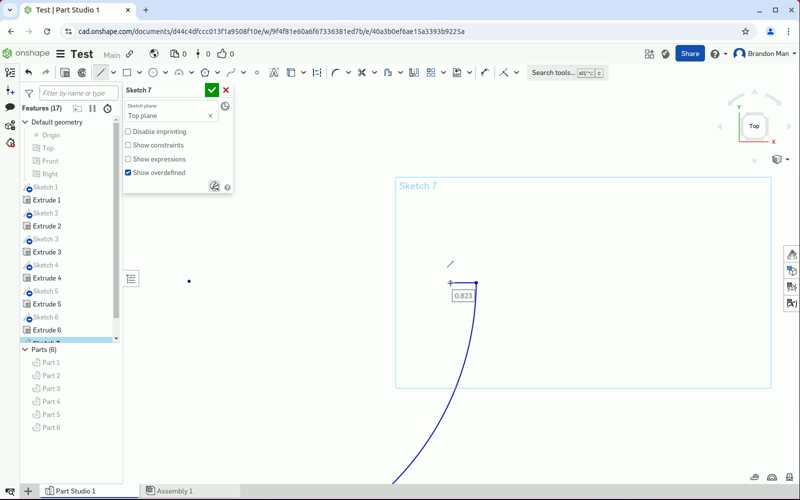
scroll(-6)
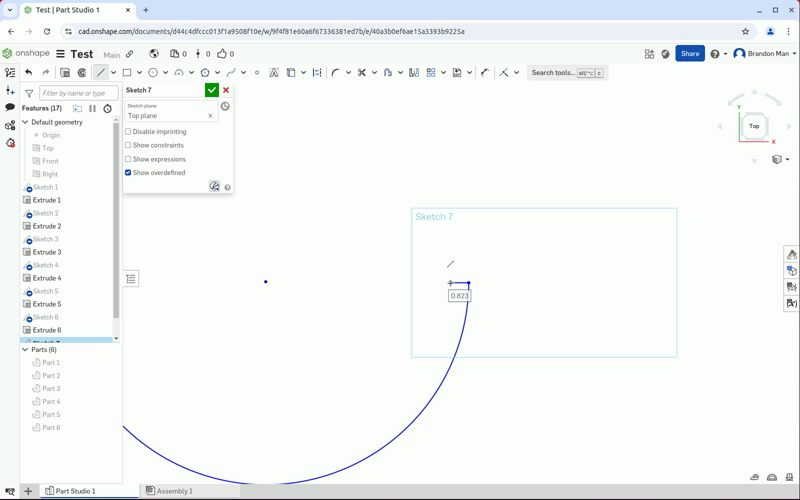
scroll(-6)
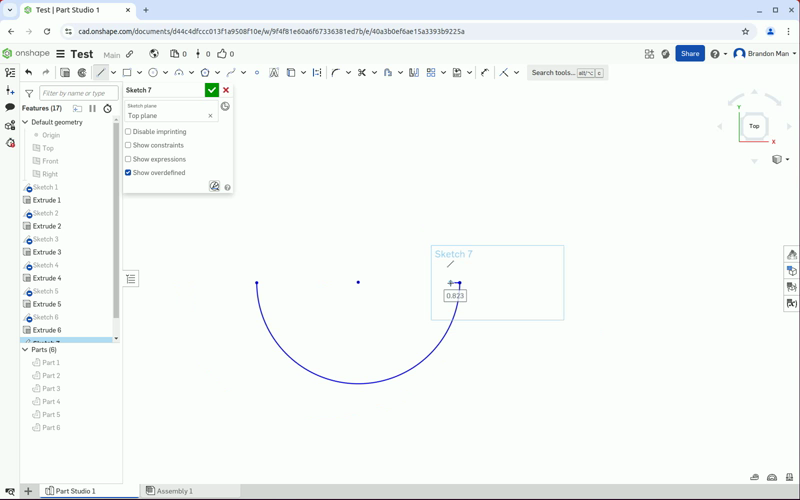
scroll(-6)
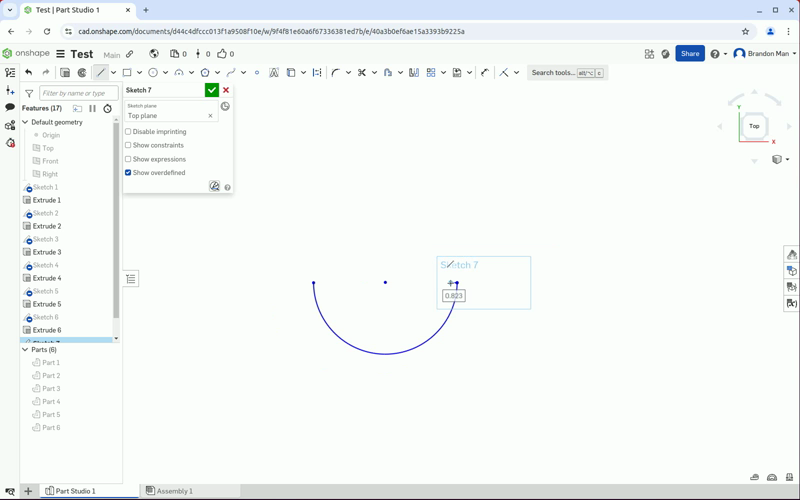
scroll(-6)
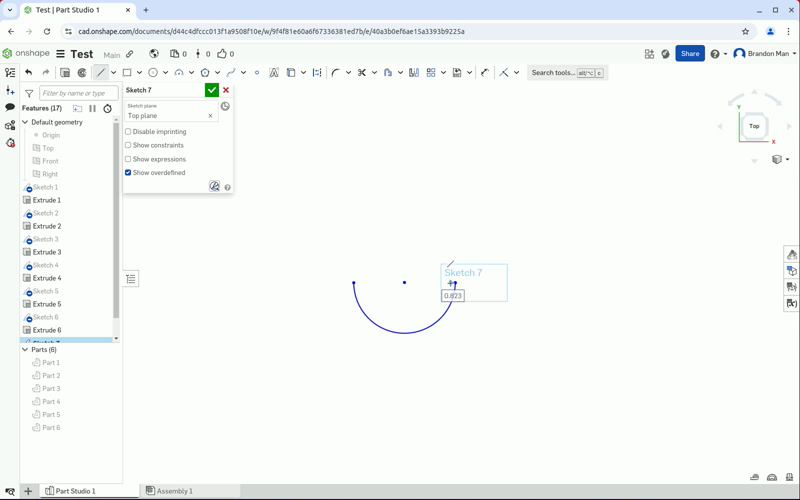
key_up(shift)
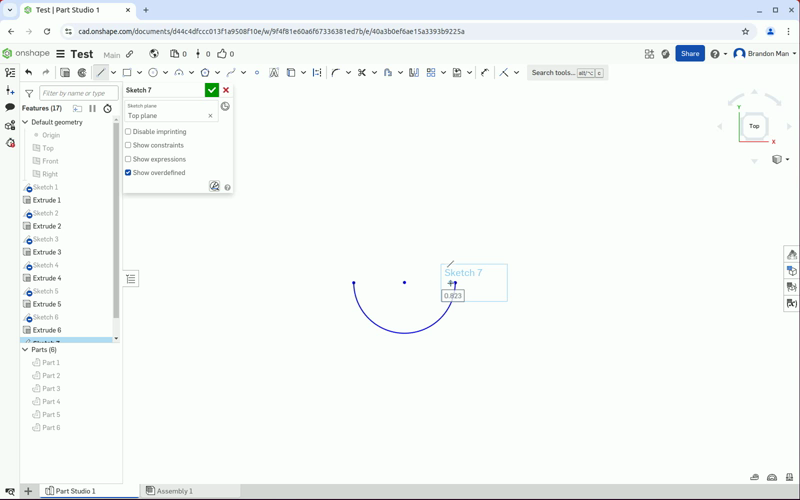
key(esc)
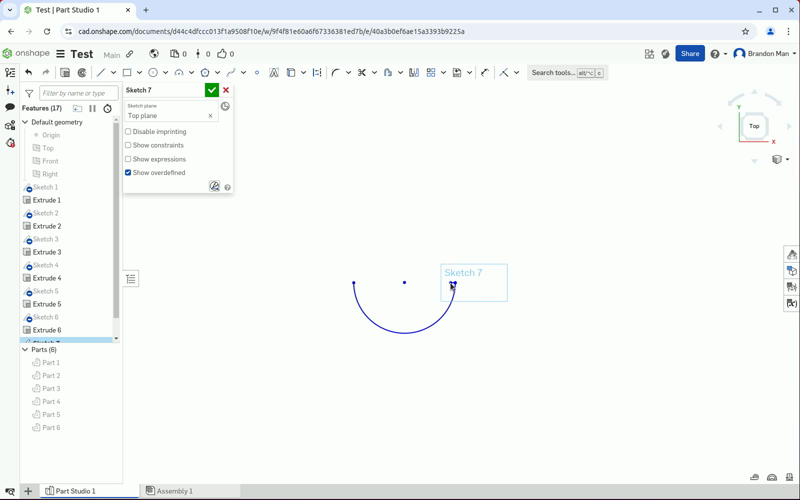
key(a)
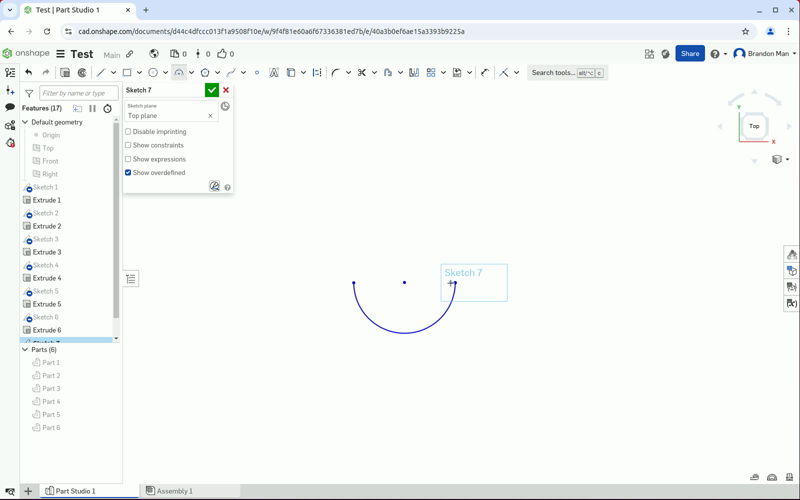
mouse_move(450, 282)
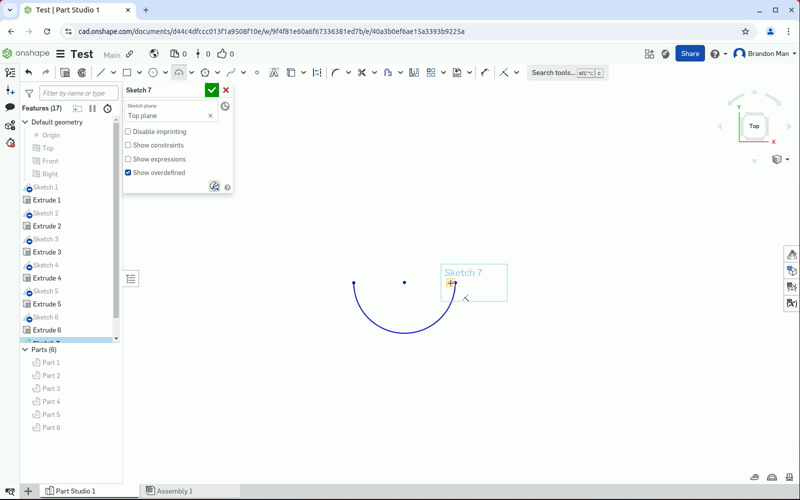
scroll(6)
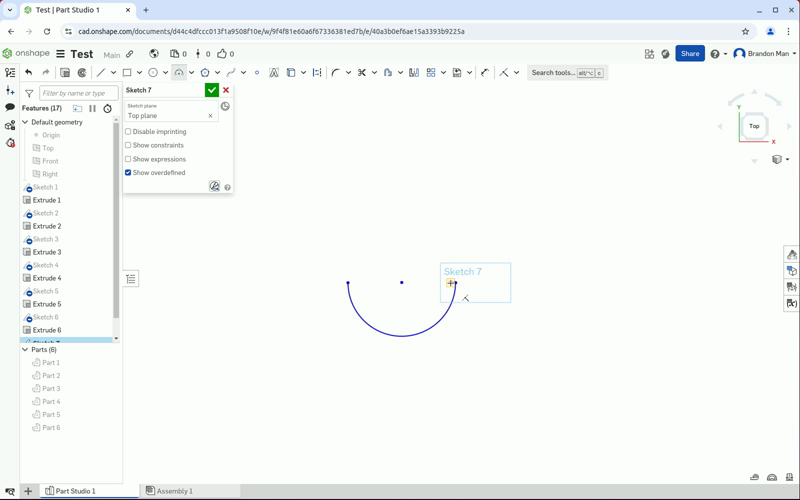
scroll(6)
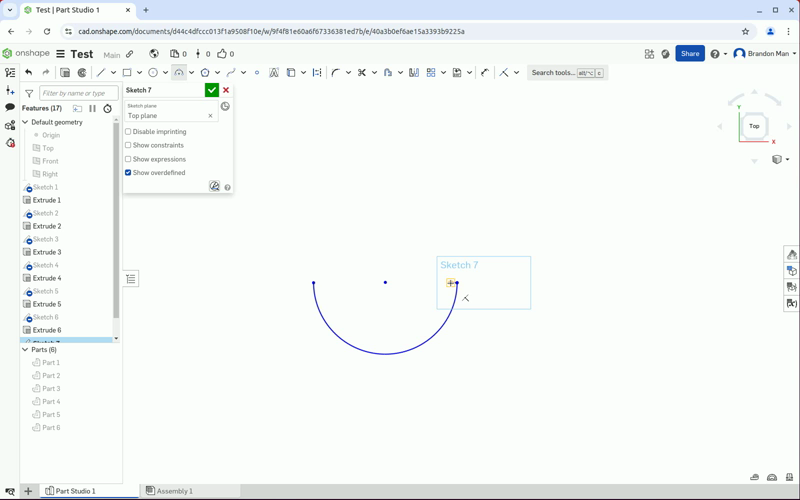
scroll(6)
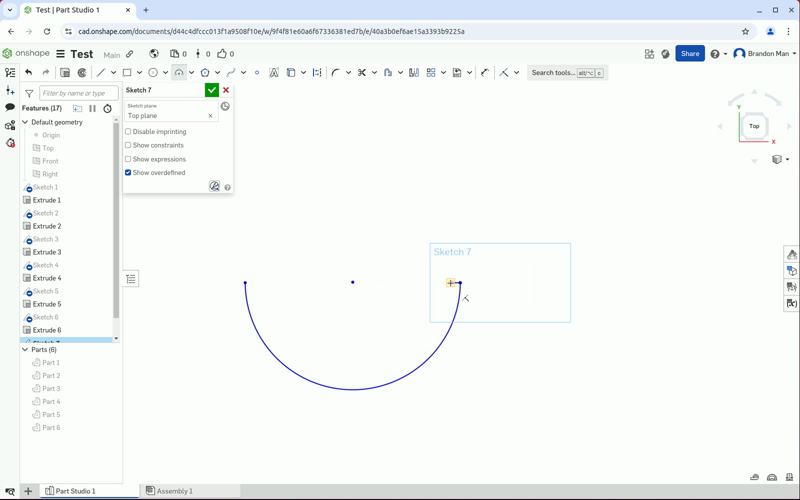
scroll(6)
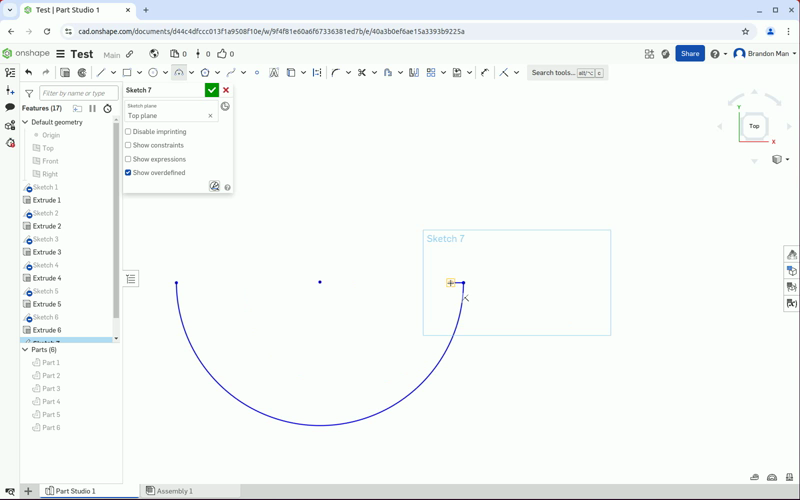
scroll(6)
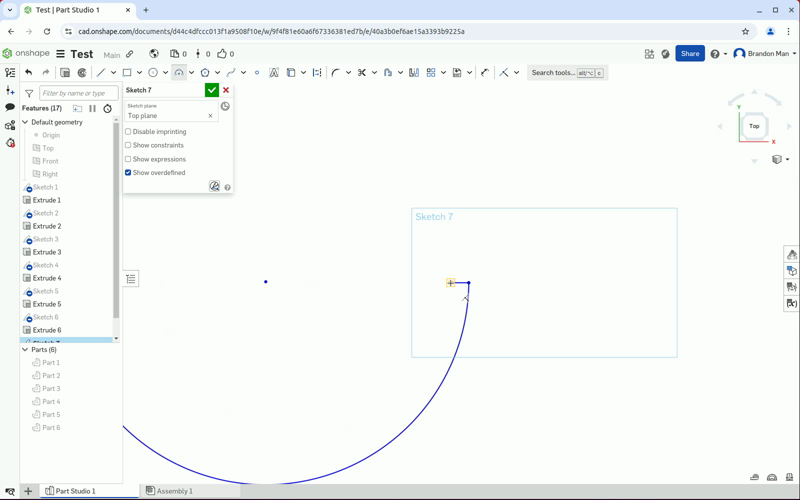
scroll(6)
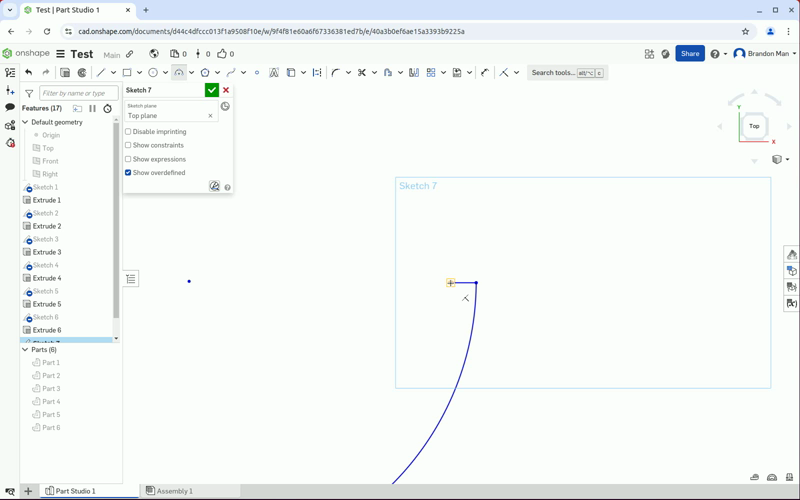
scroll(6)
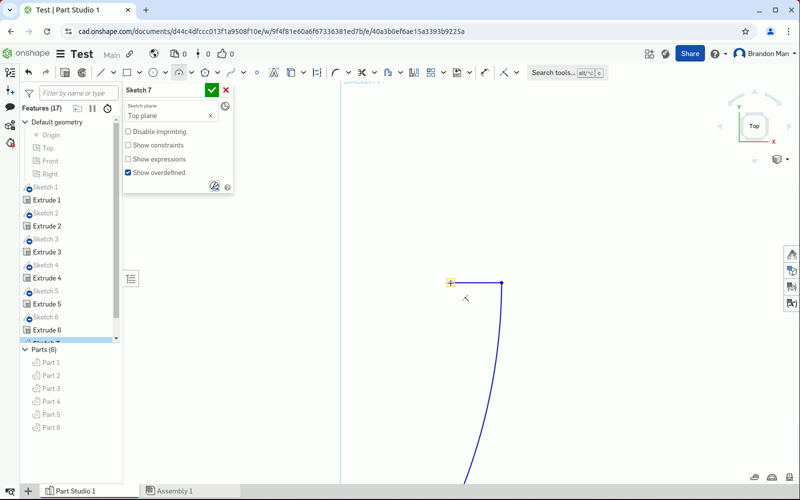
click(450, 282)
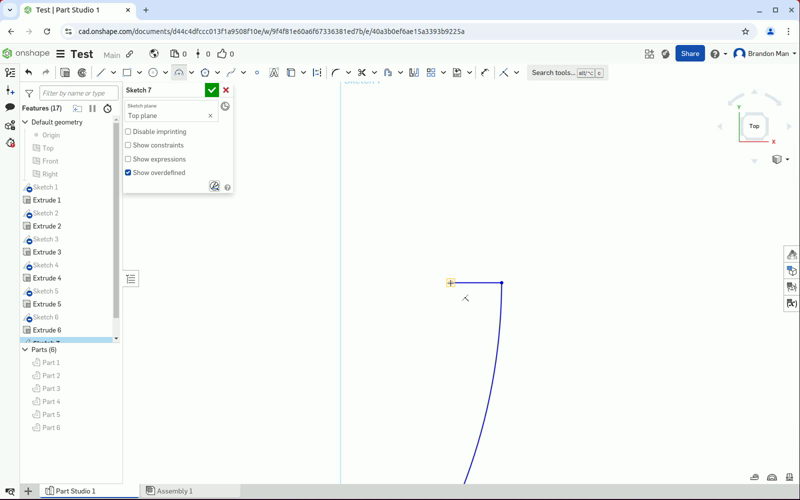
scroll(-6)
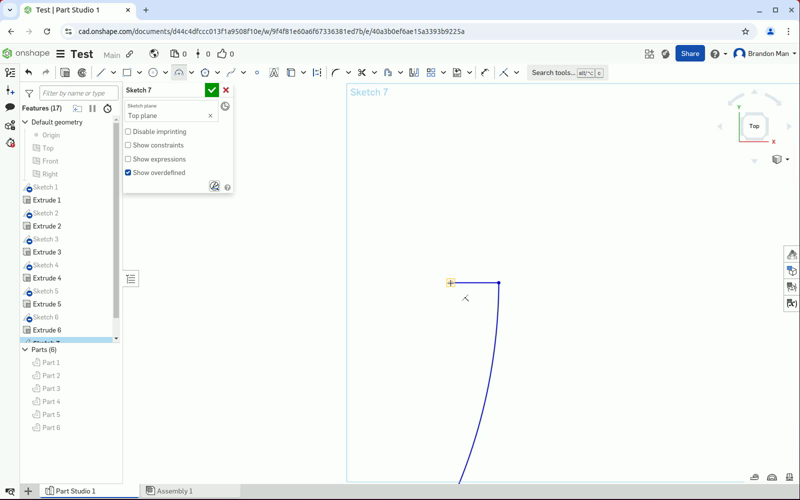
scroll(-6)
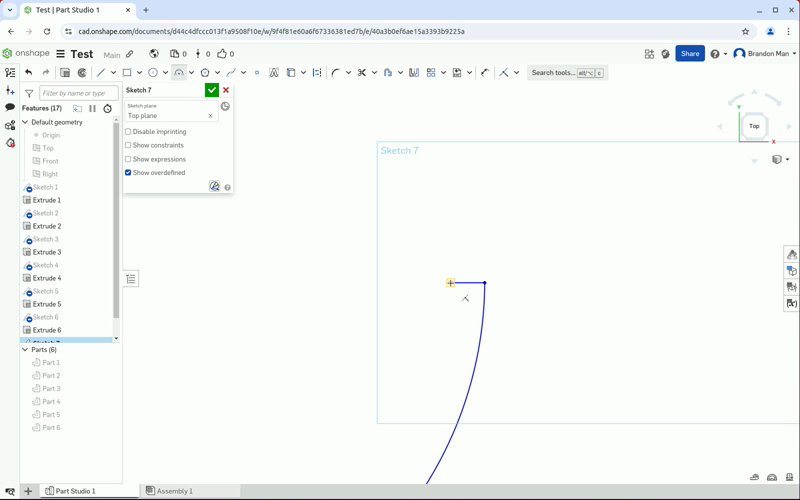
scroll(-6)
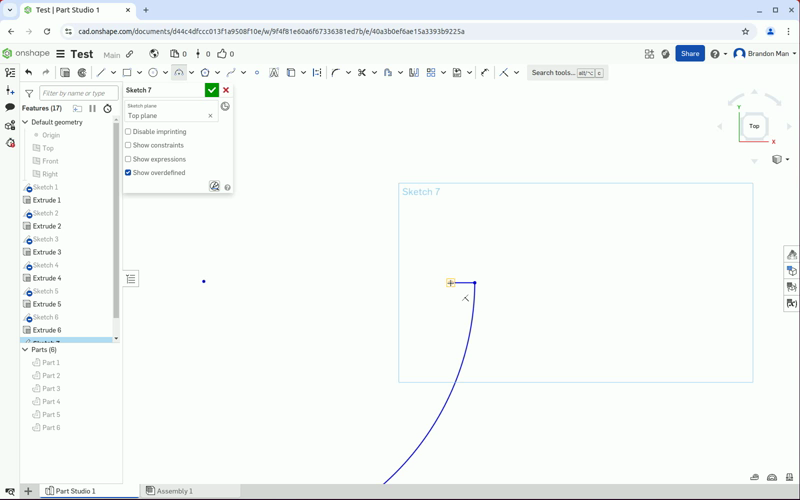
scroll(-6)
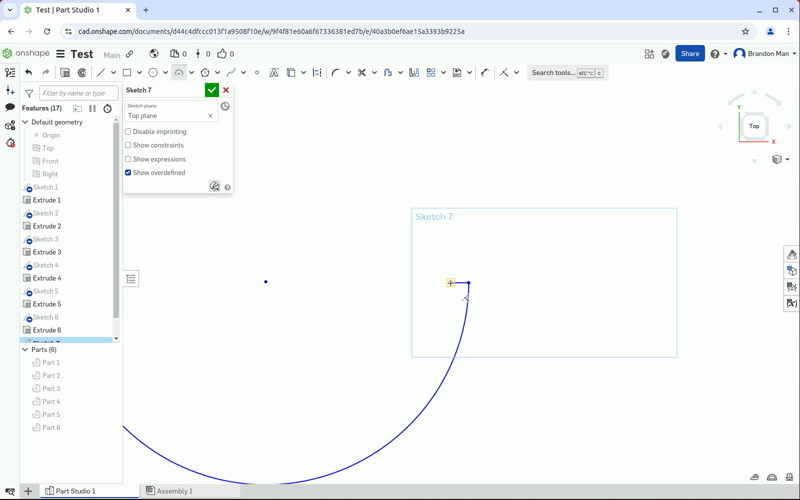
scroll(-6)
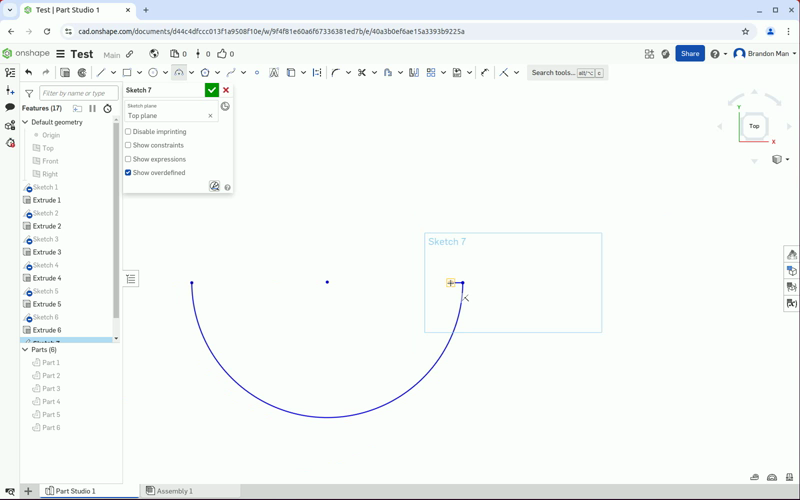
scroll(-6)
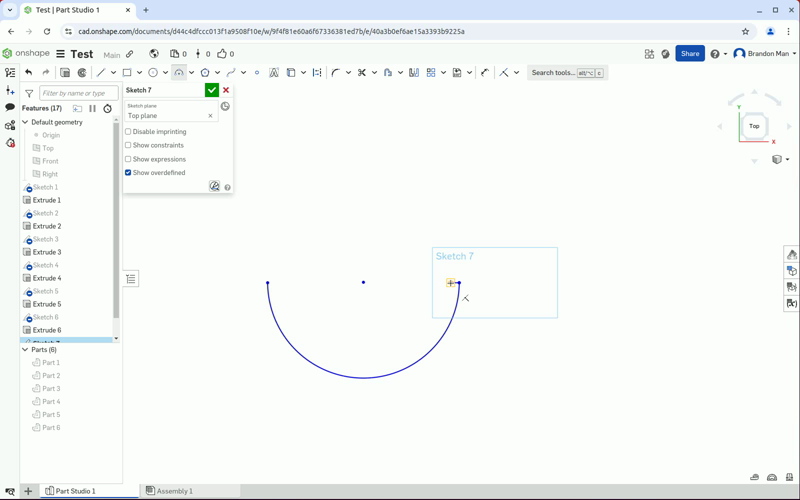
scroll(-6)
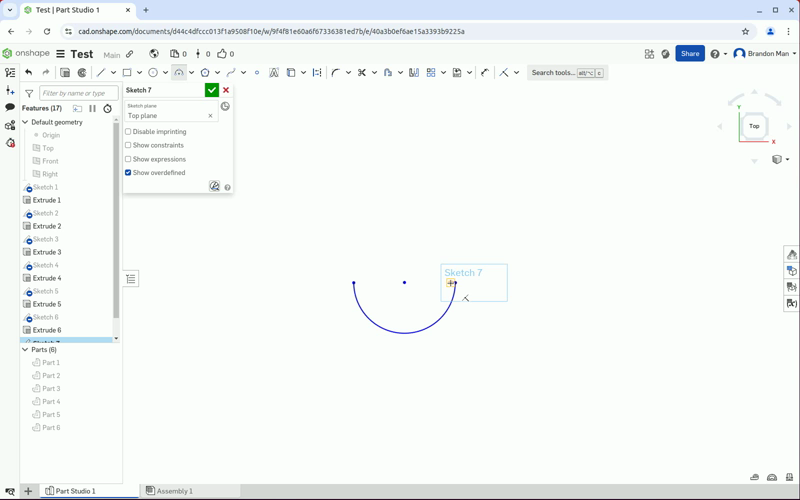
key_down(shift)
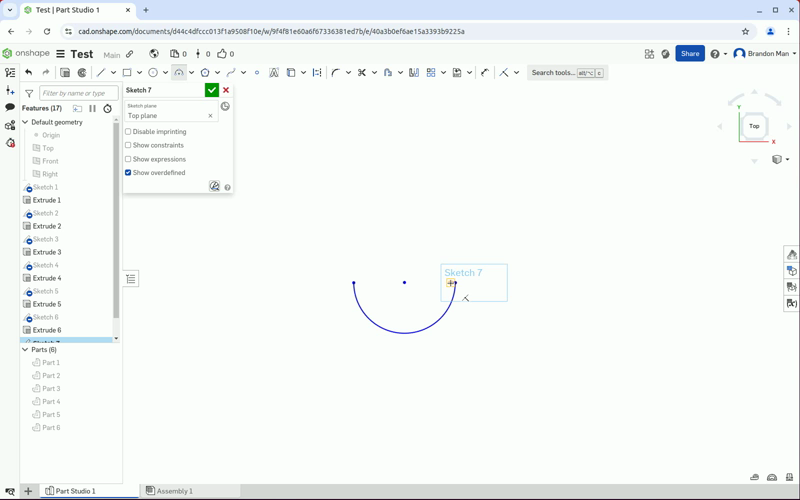
mouse_move(358, 282)
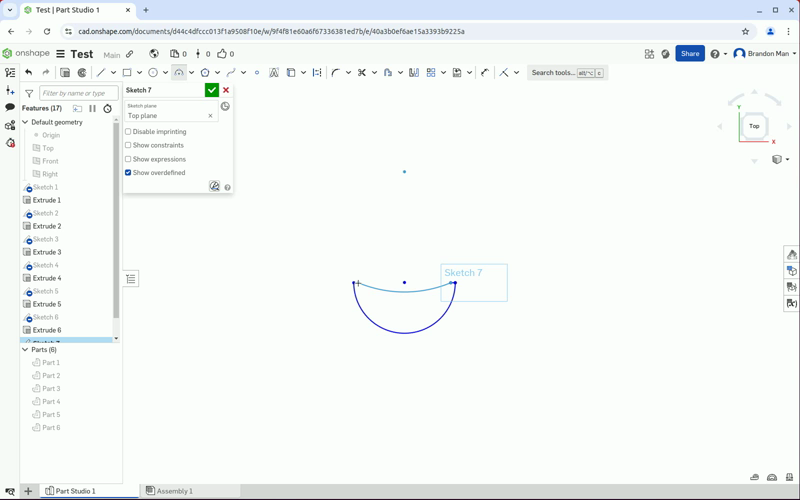
click(358, 282)
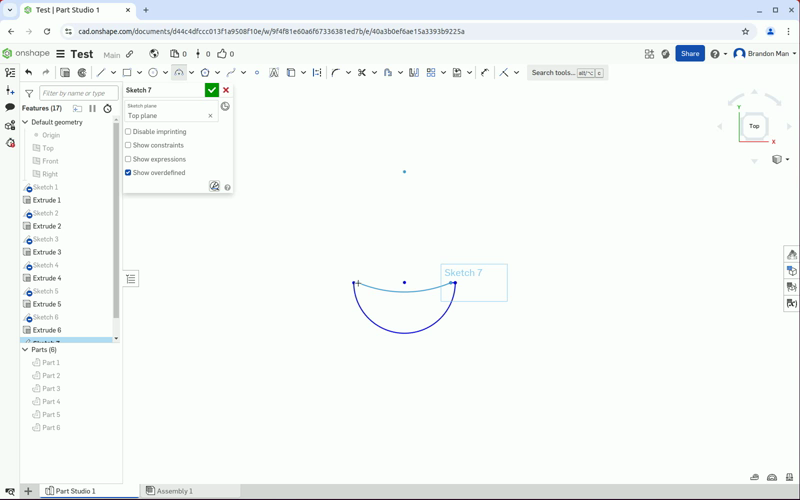
mouse_move(404, 329)
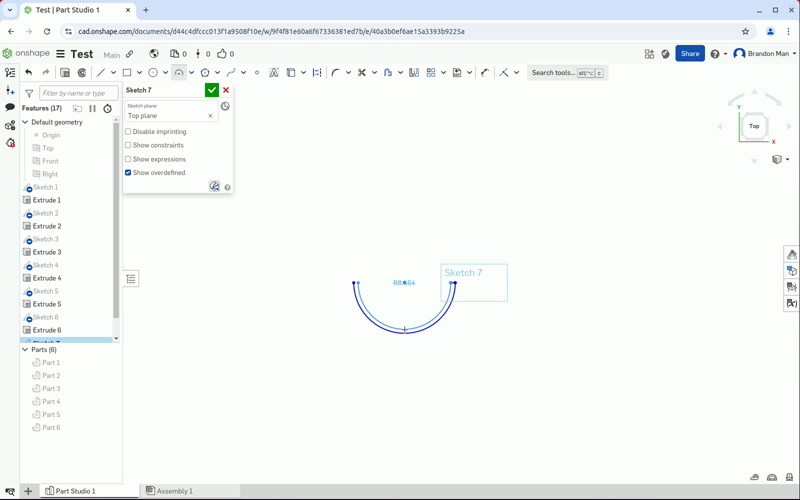
scroll(6)
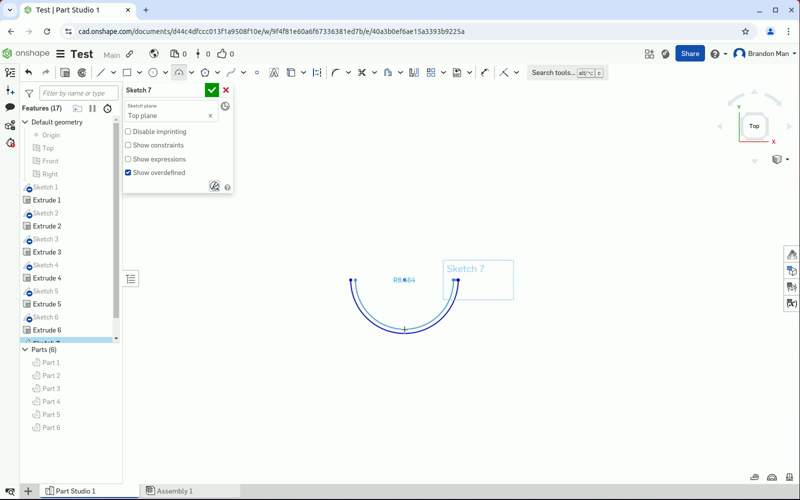
scroll(6)
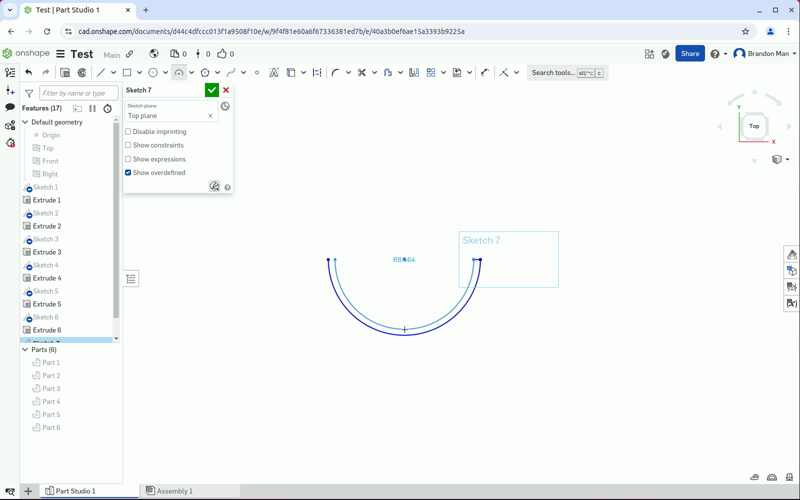
scroll(6)
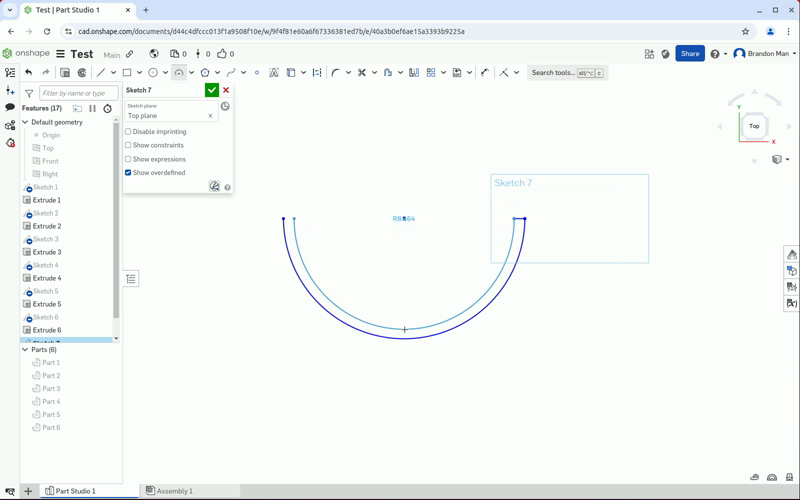
scroll(6)
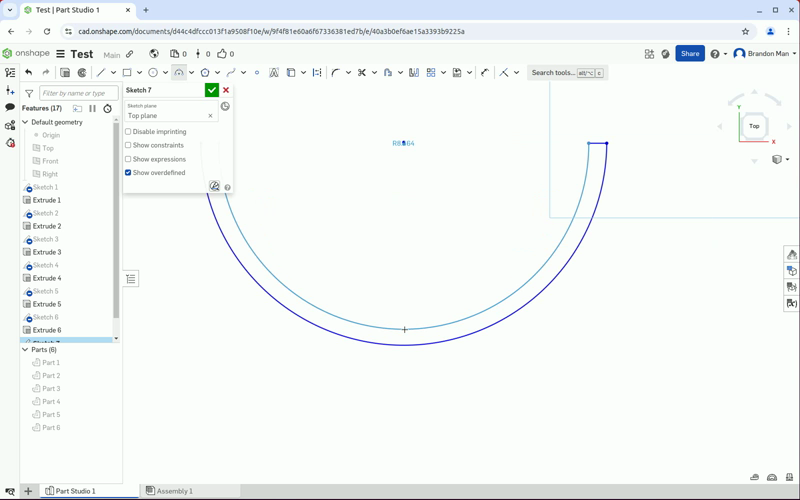
scroll(6)
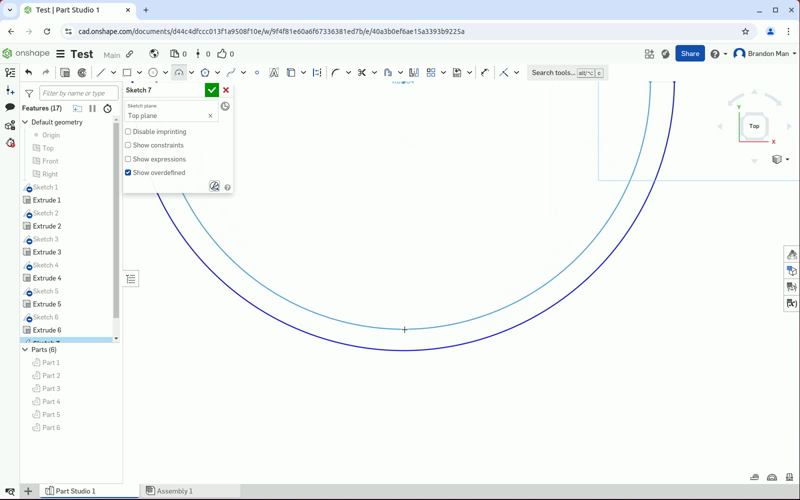
scroll(6)
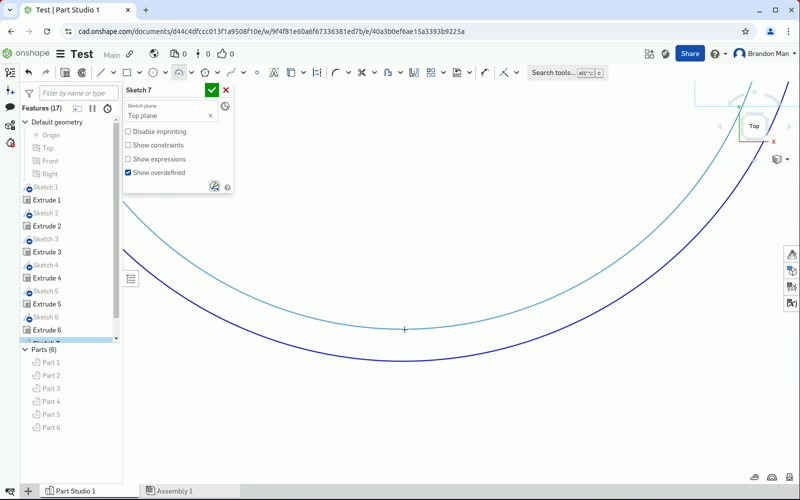
scroll(6)
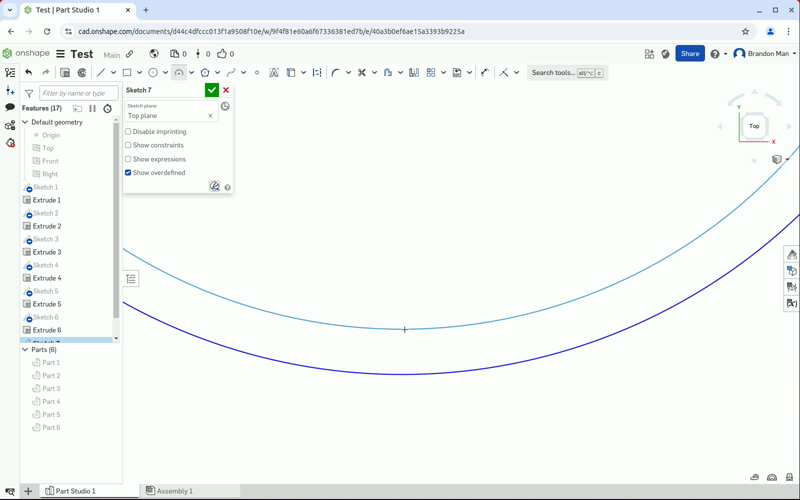
click(404, 329)
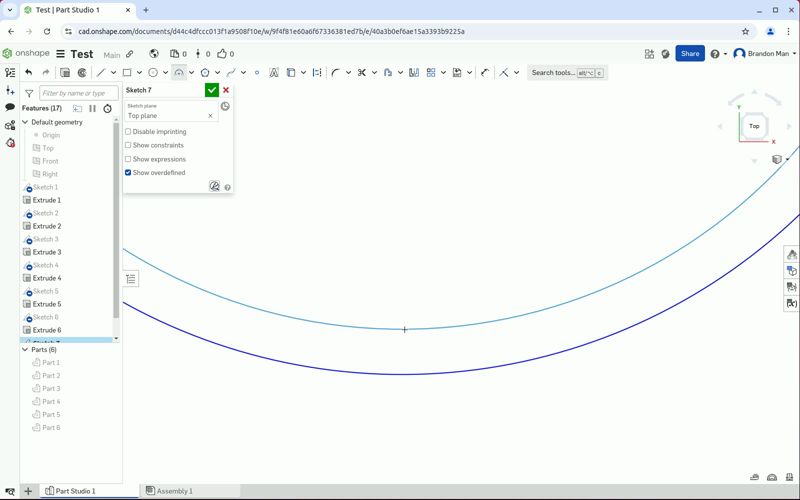
scroll(-6)
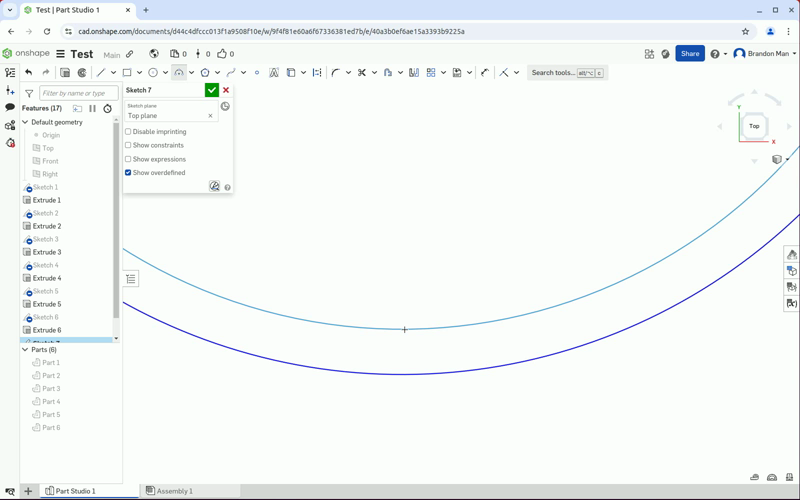
scroll(-6)
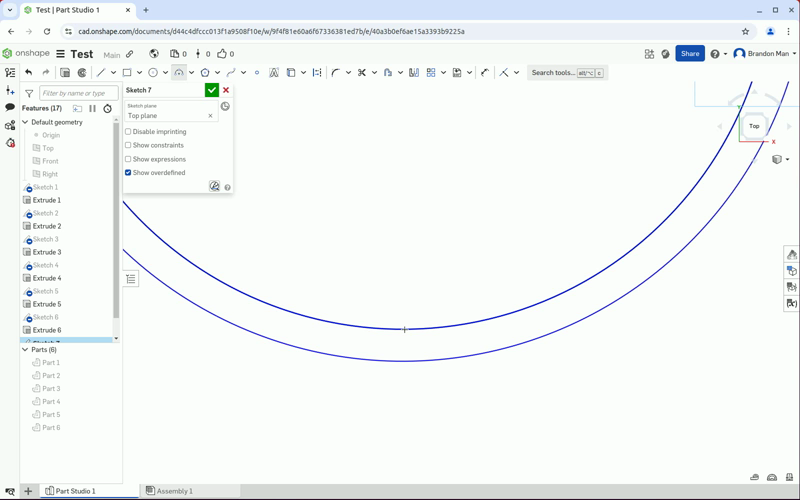
scroll(-6)
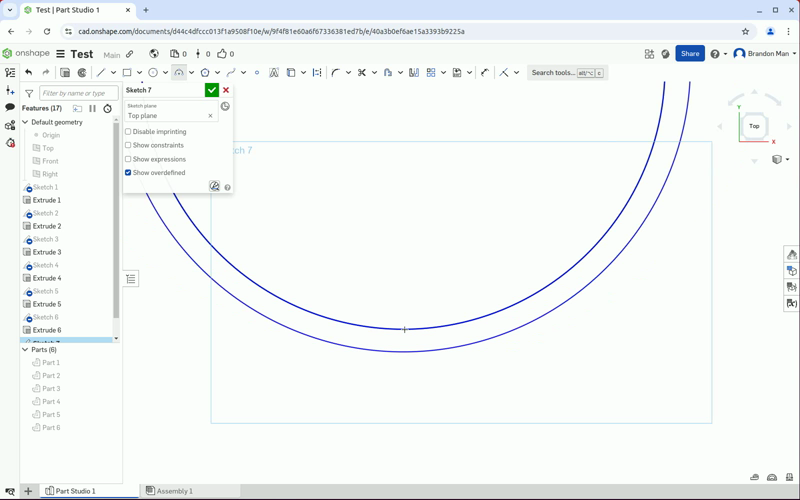
scroll(-6)
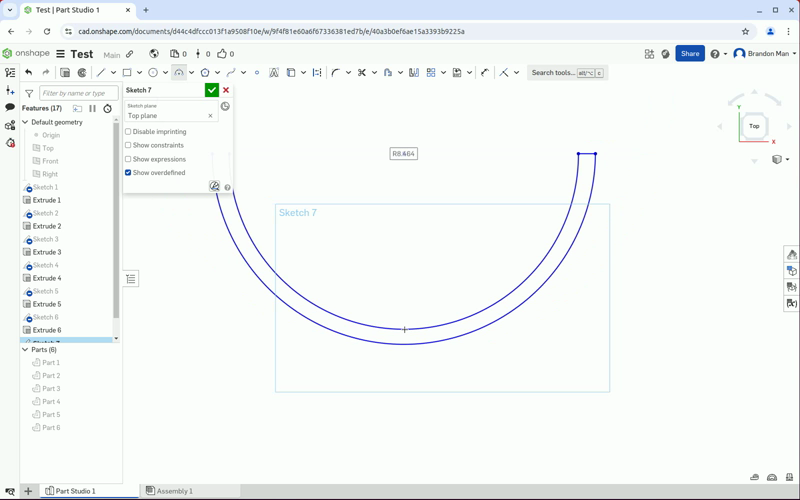
scroll(-6)
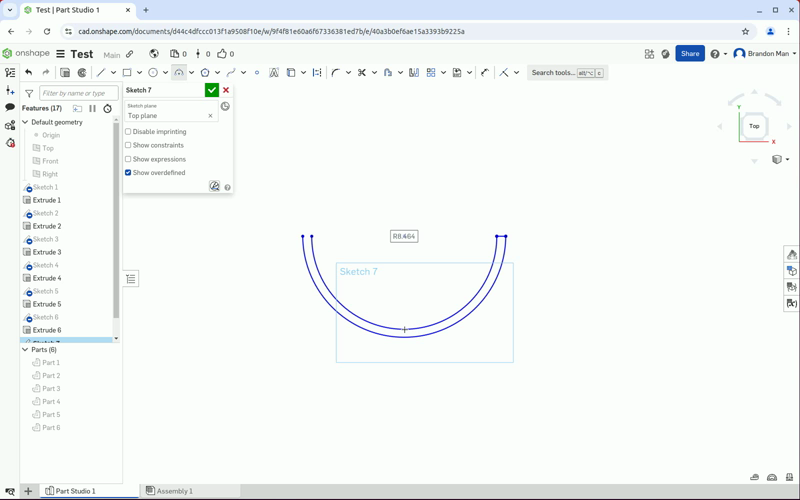
scroll(-6)
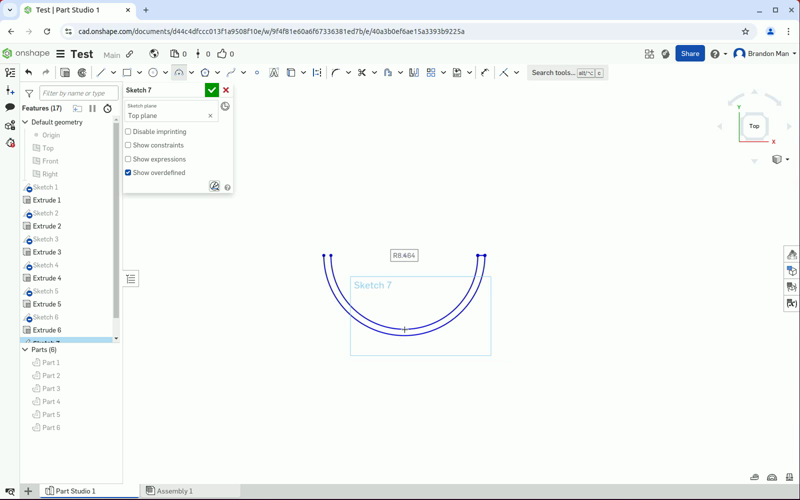
scroll(-6)
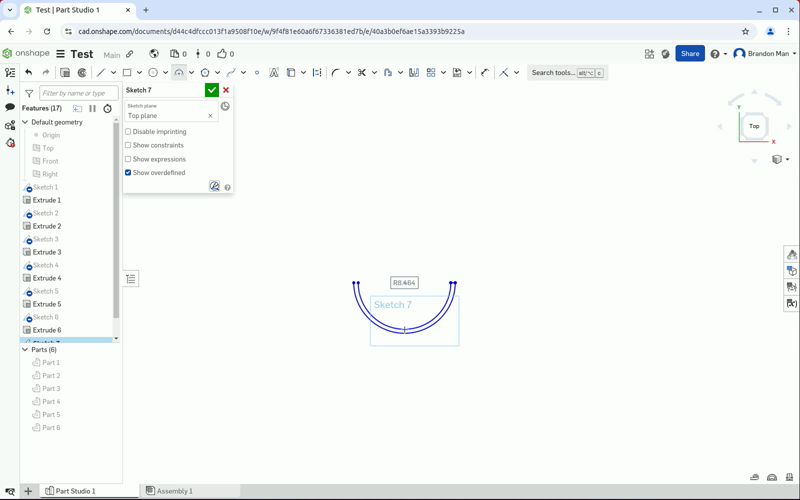
key_up(shift)
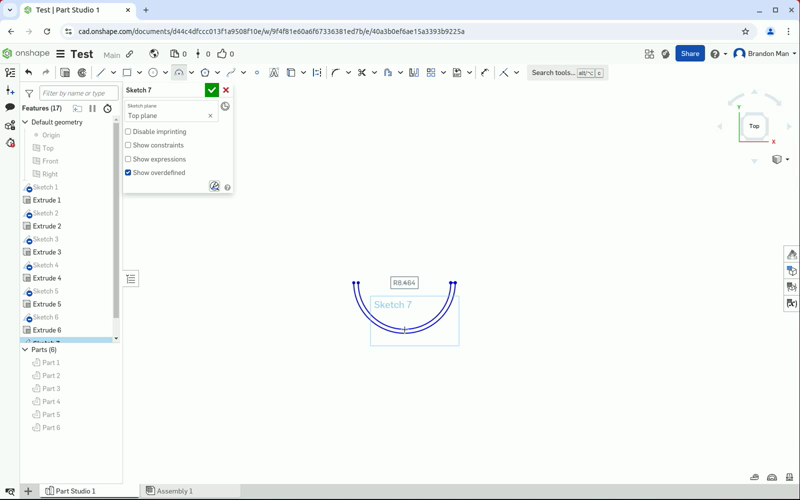
key(esc)
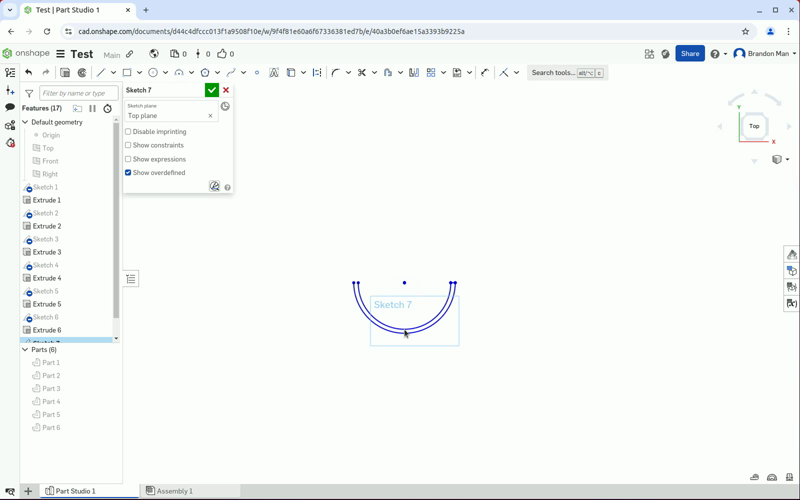
key(l)
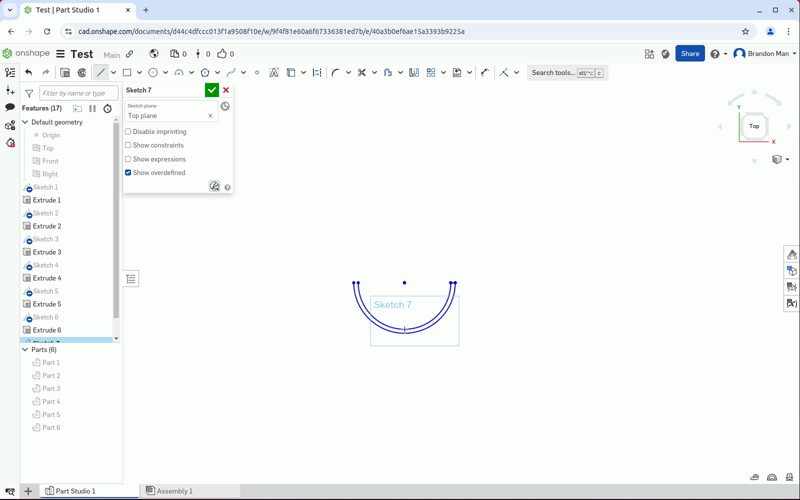
mouse_move(358, 282)
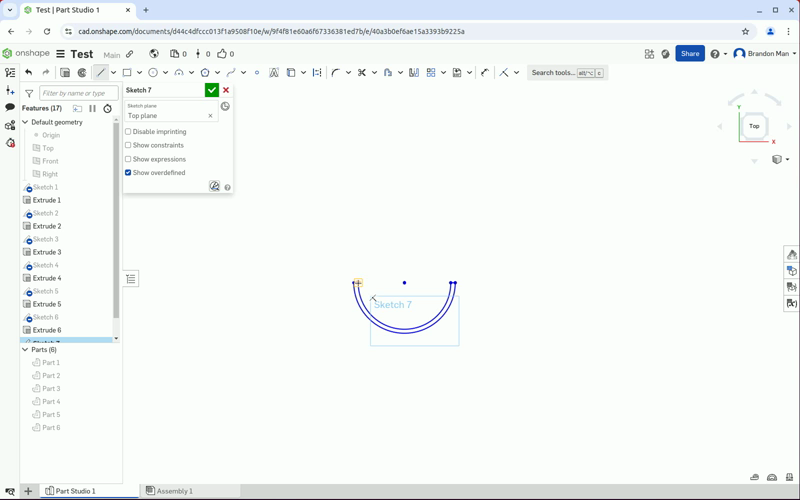
click(358, 282)
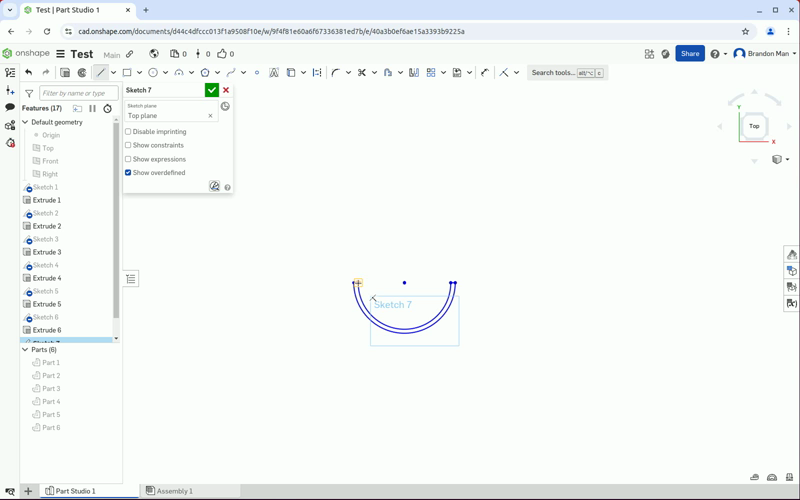
mouse_move(388, 282)
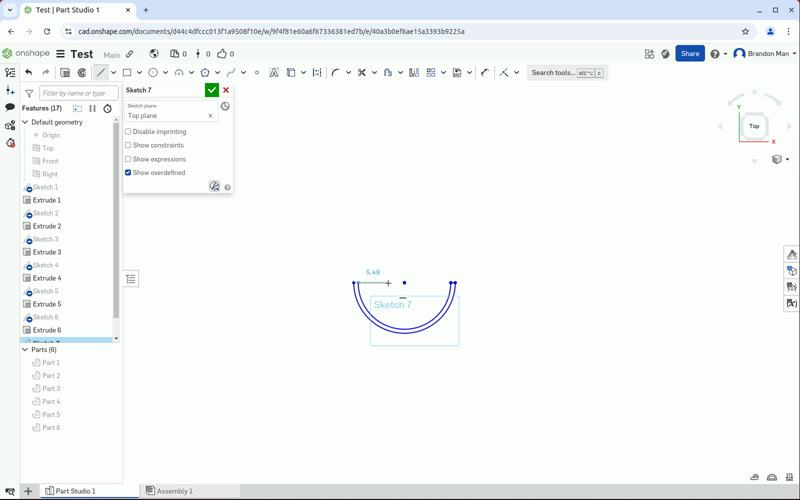
key_down(shift)
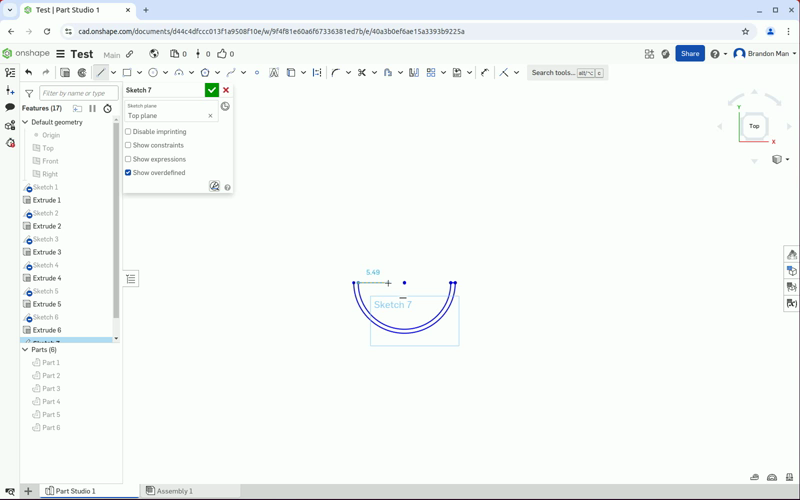
mouse_move(353, 282)
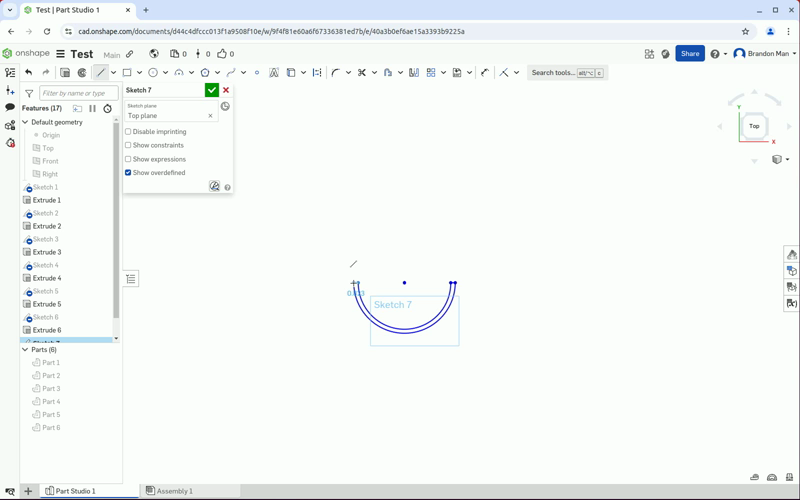
scroll(6)
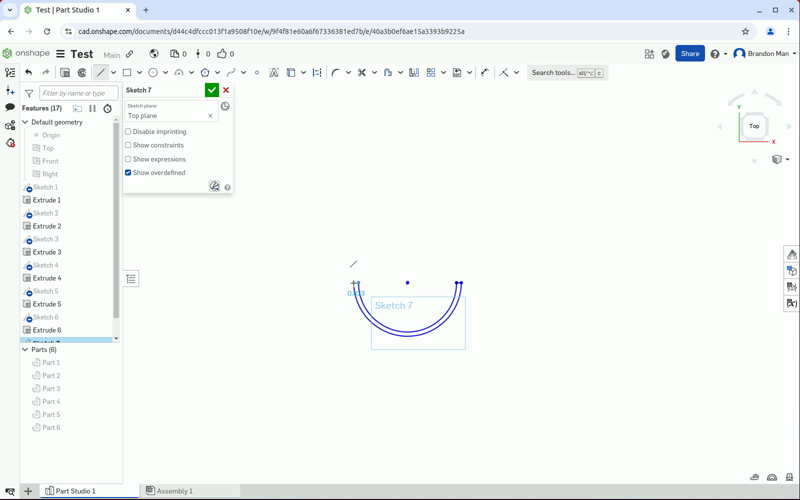
scroll(6)
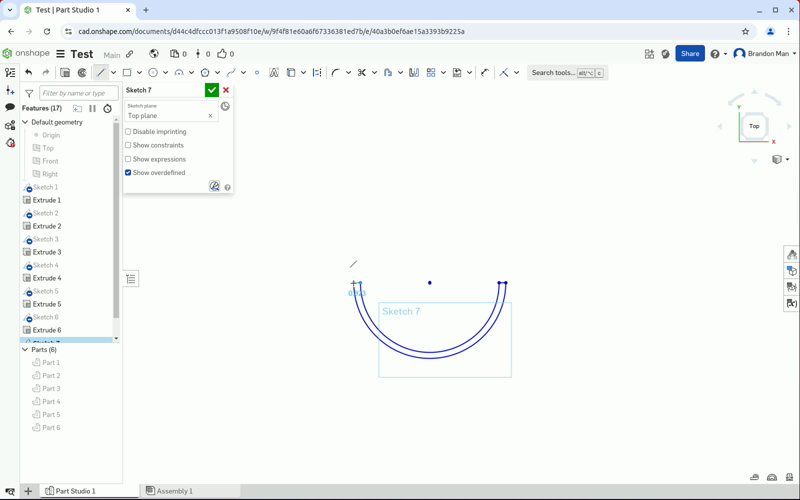
scroll(6)
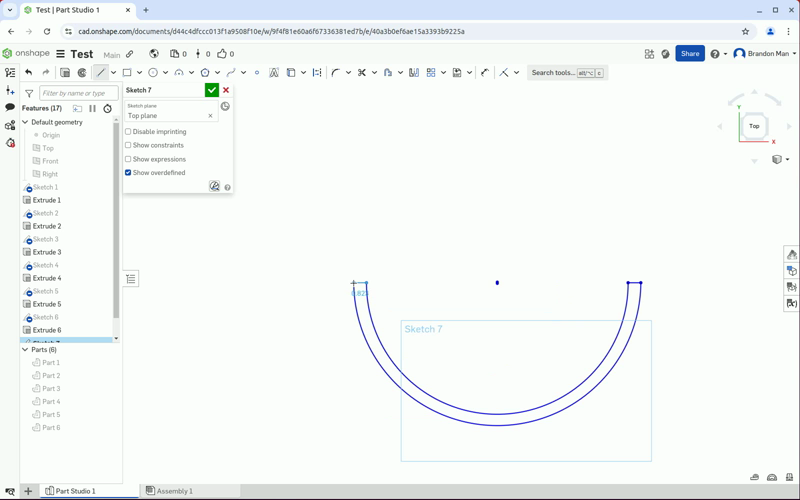
scroll(6)
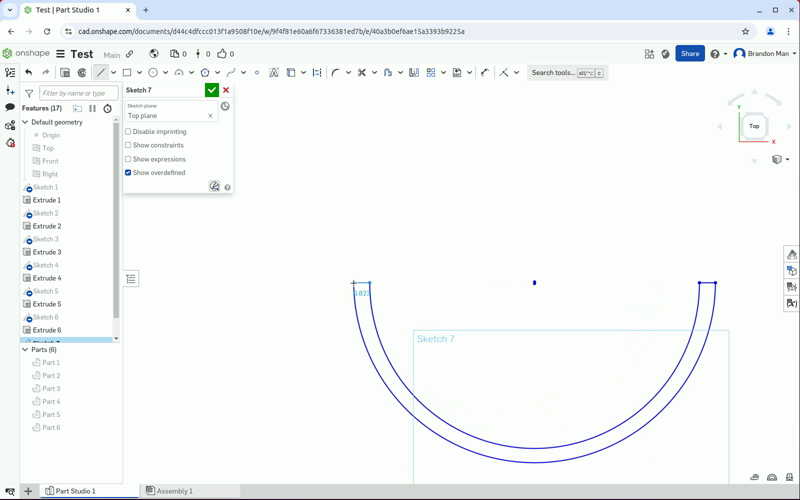
scroll(6)
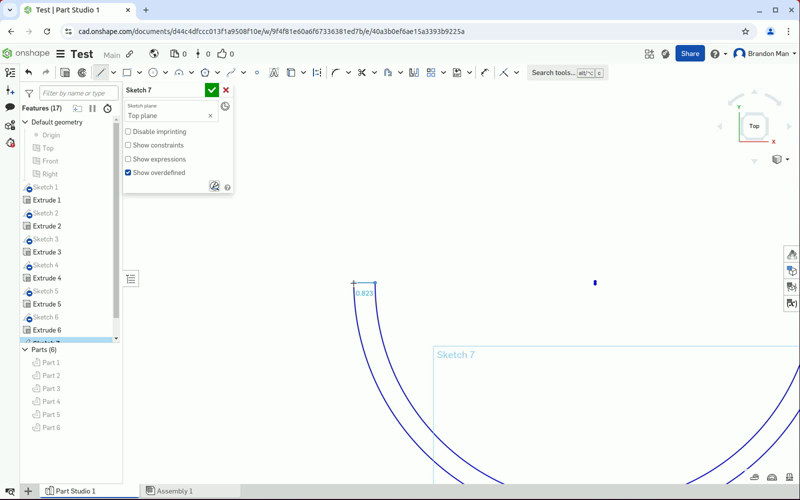
scroll(6)
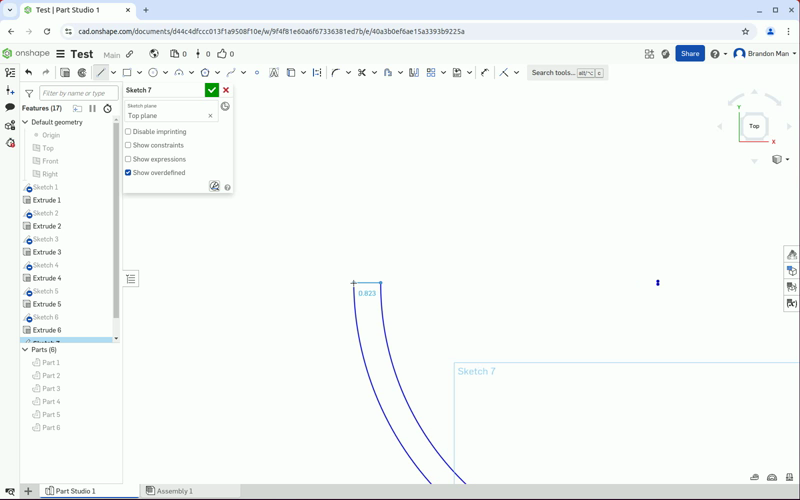
scroll(6)
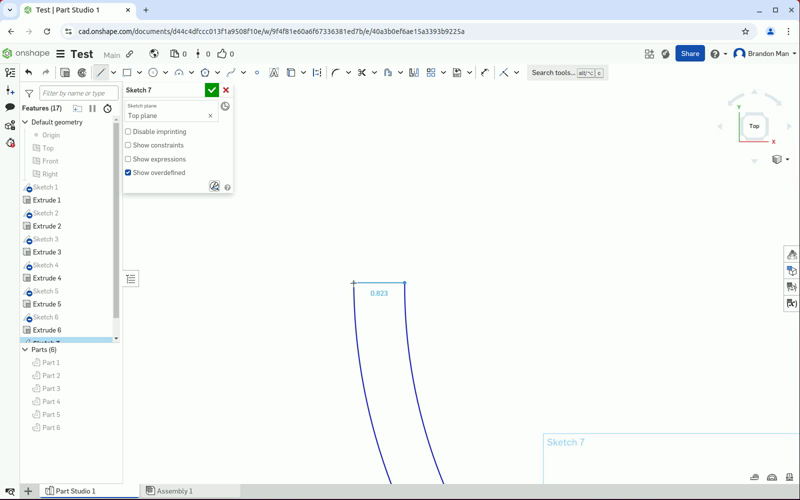
key_up(shift)
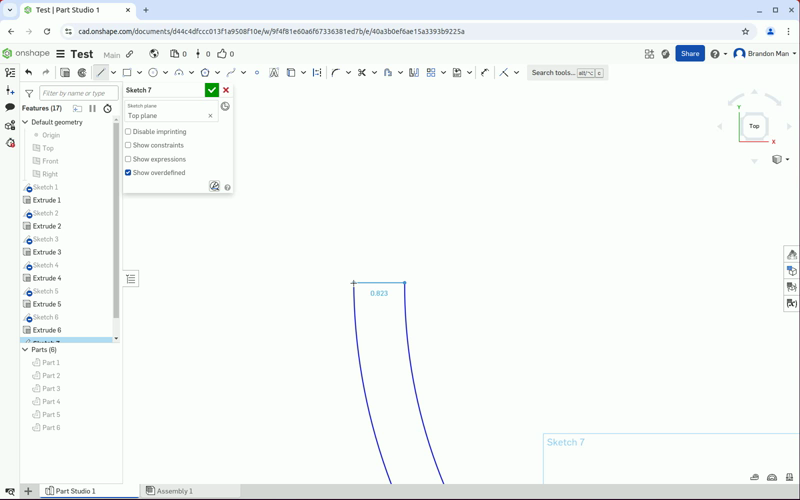
click(353, 282)
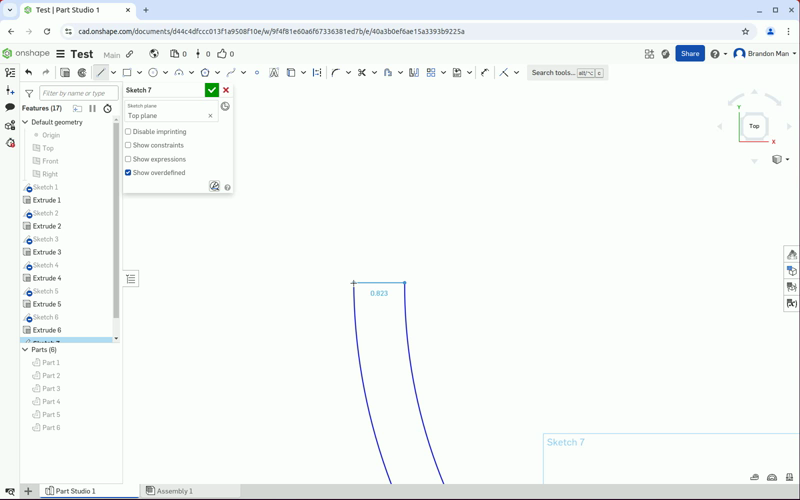
scroll(-6)
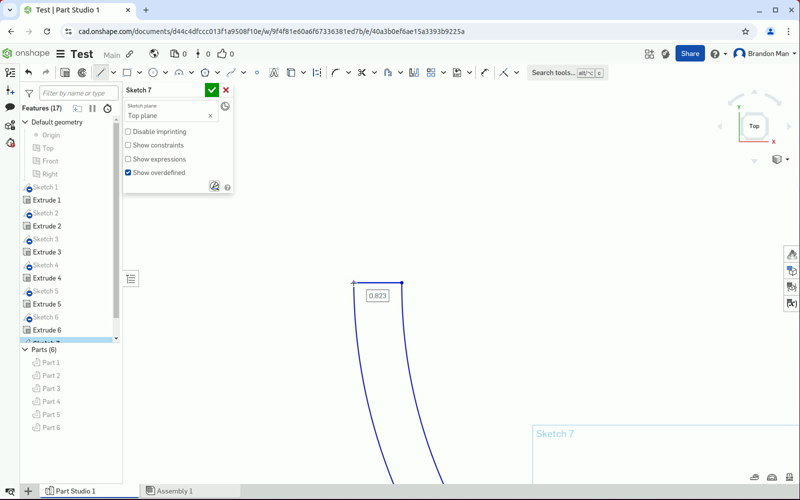
scroll(-6)
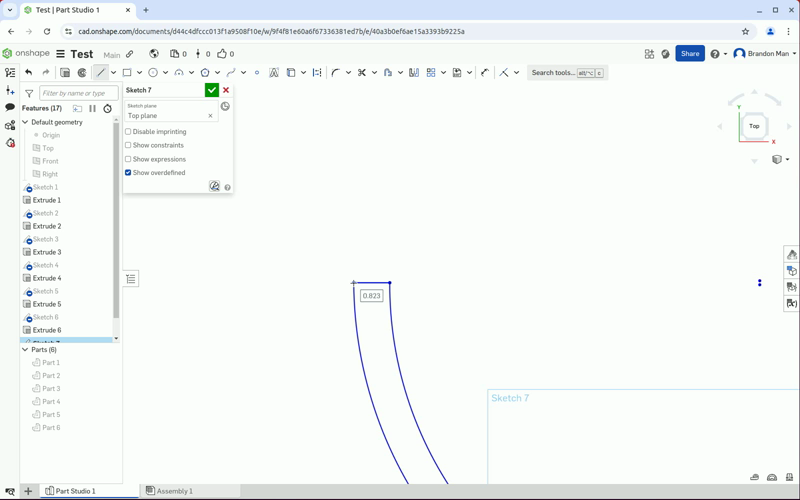
scroll(-6)
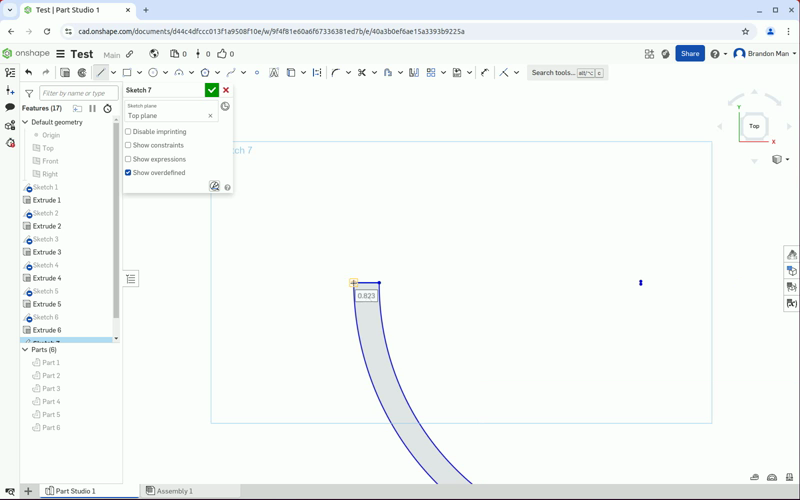
scroll(-6)
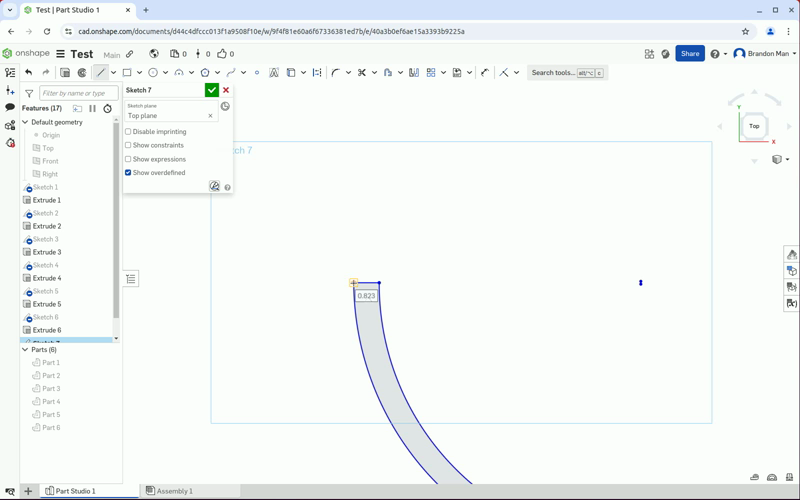
scroll(-6)
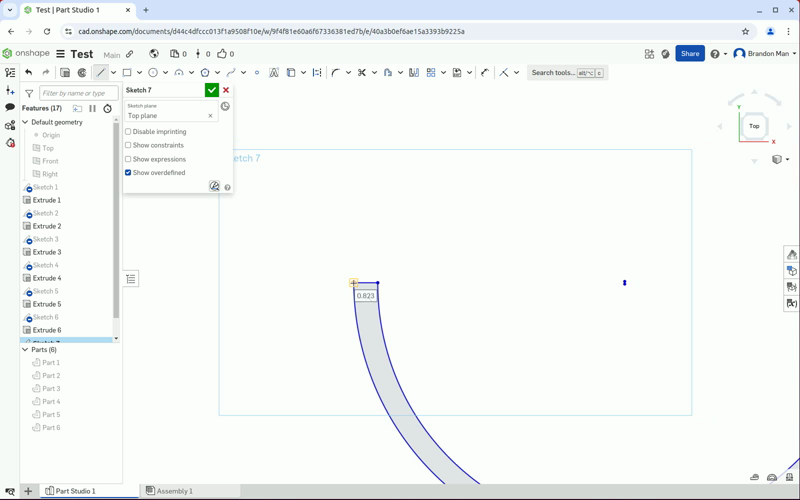
scroll(-6)
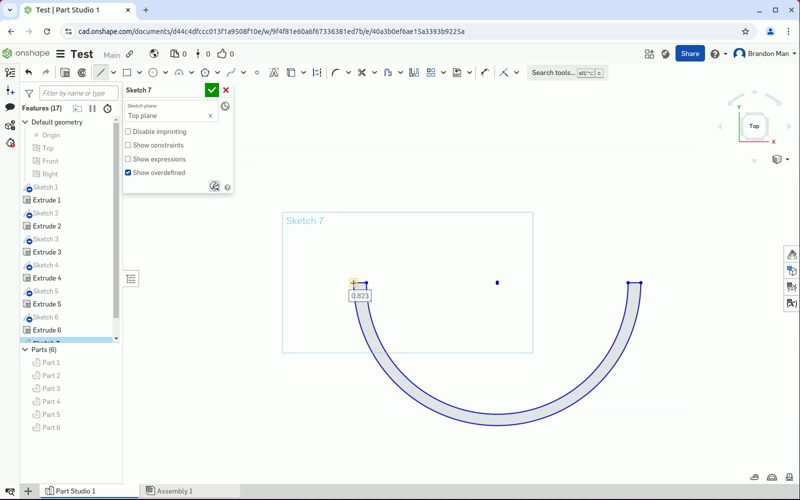
scroll(-6)
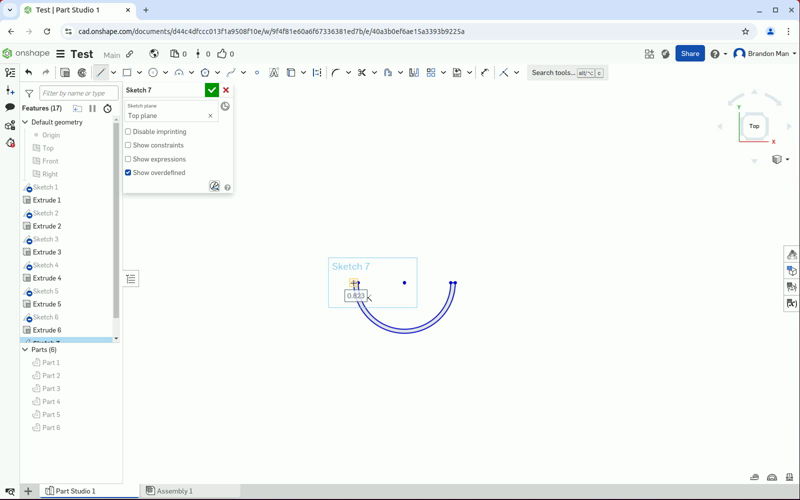
key(esc)
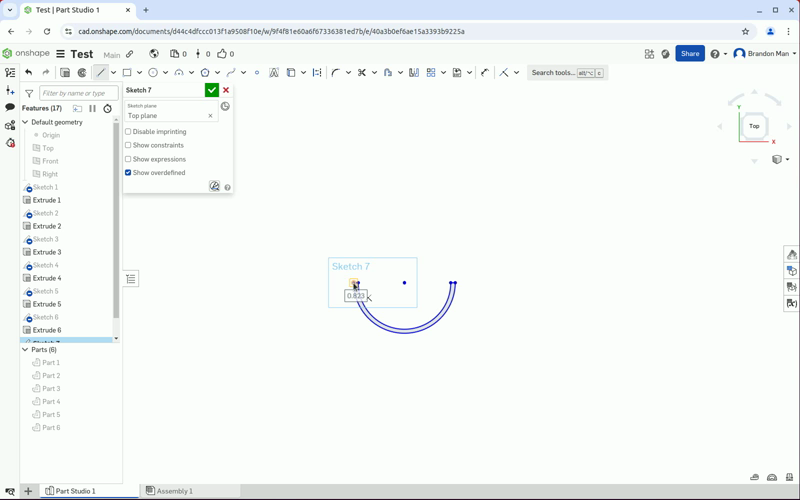
mouse_move(449, 290)
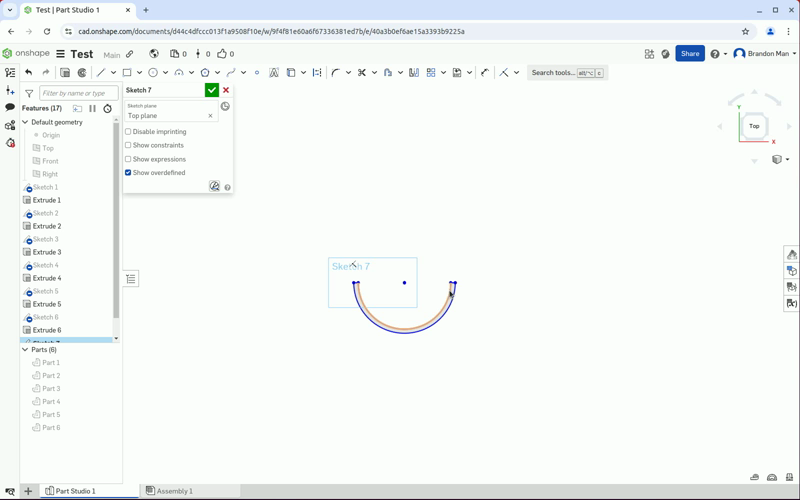
scroll(6)
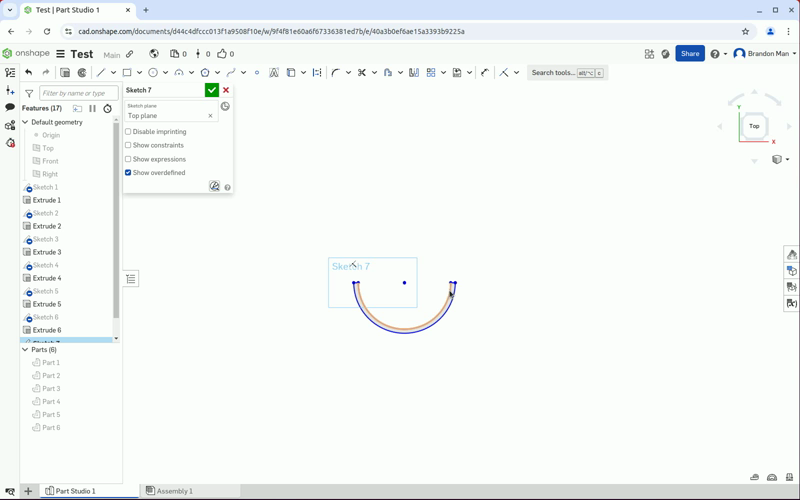
scroll(6)
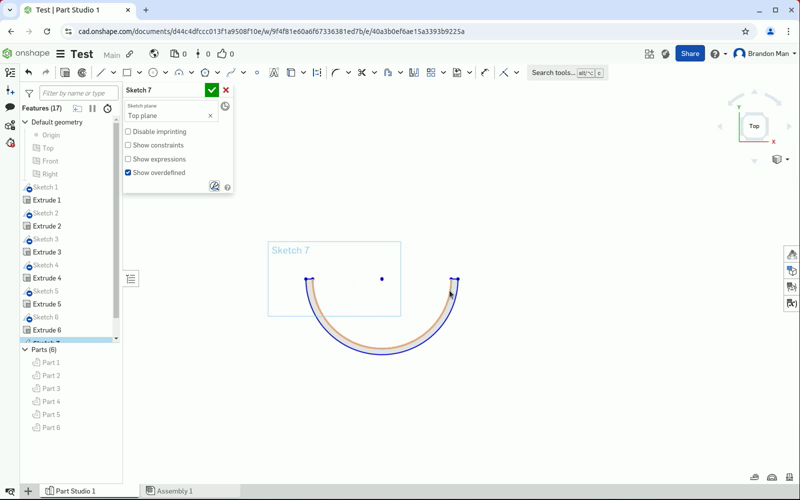
scroll(6)
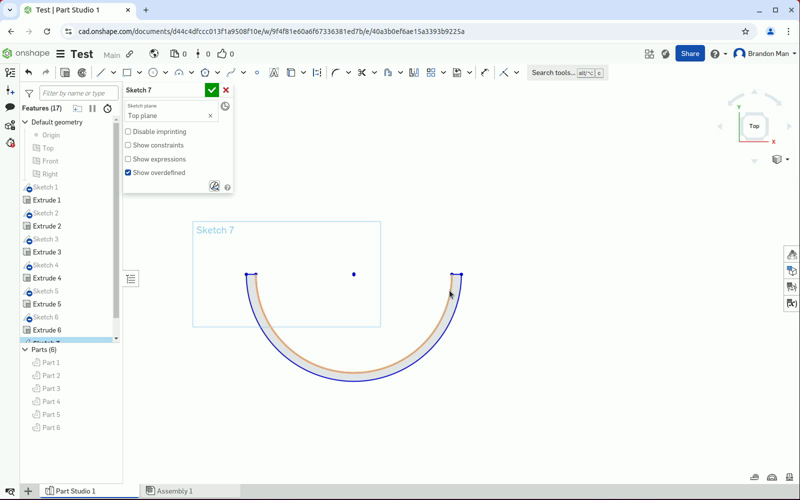
scroll(6)
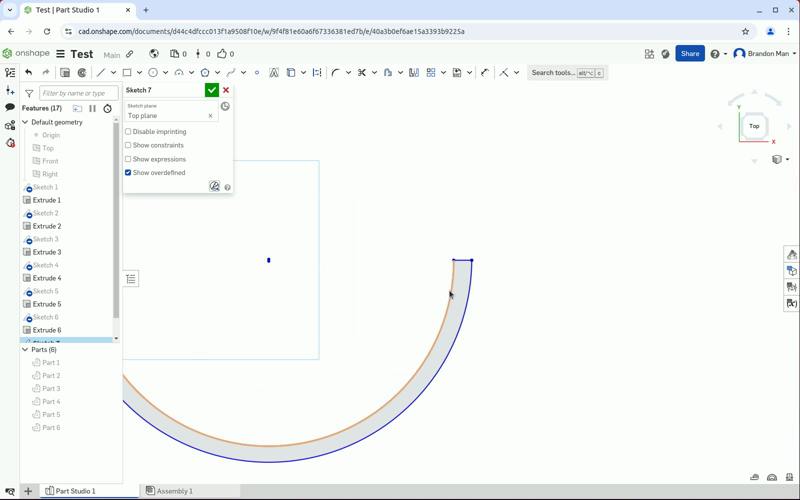
scroll(6)
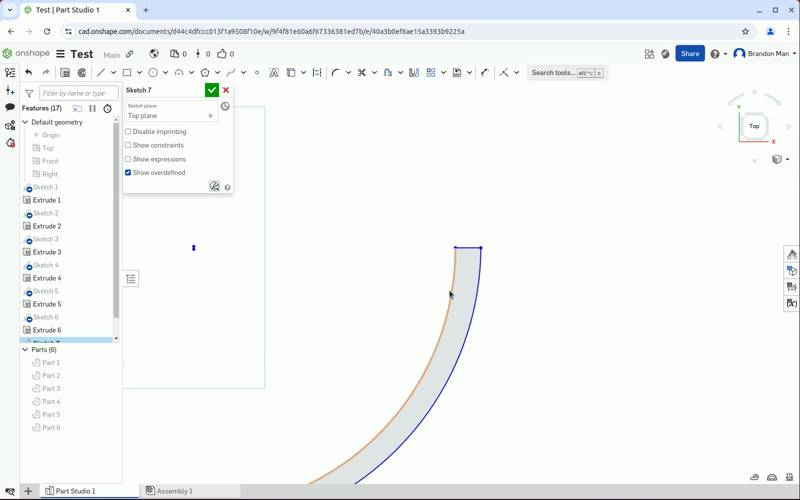
scroll(6)
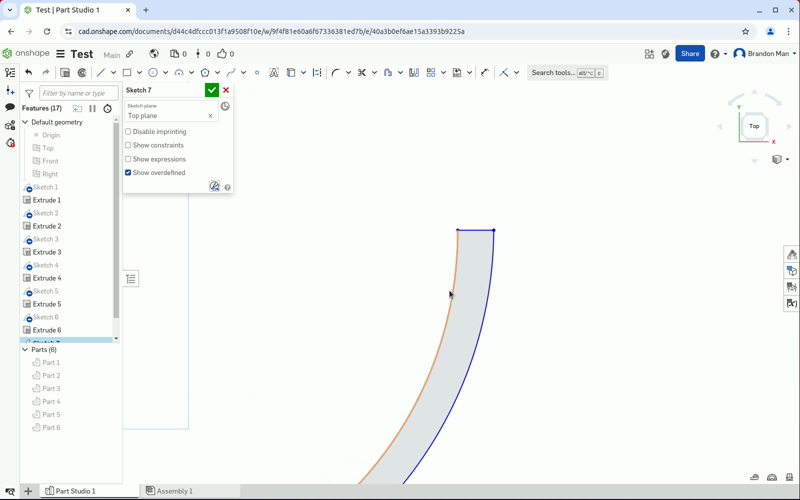
scroll(6)
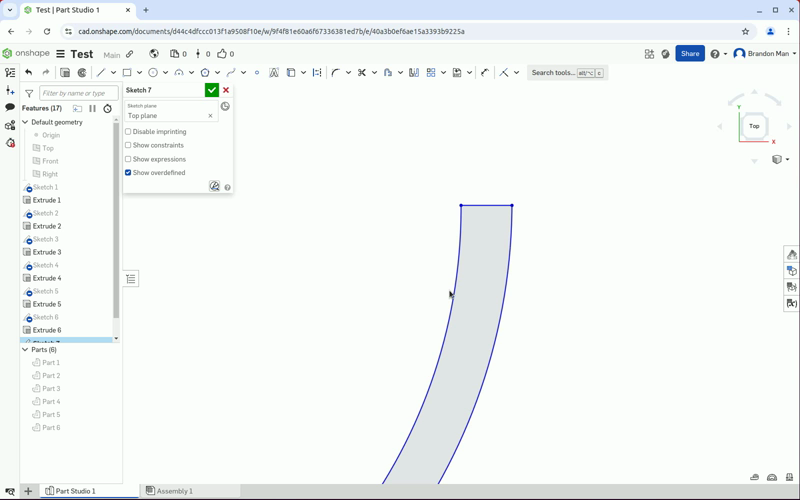
click(449, 290)
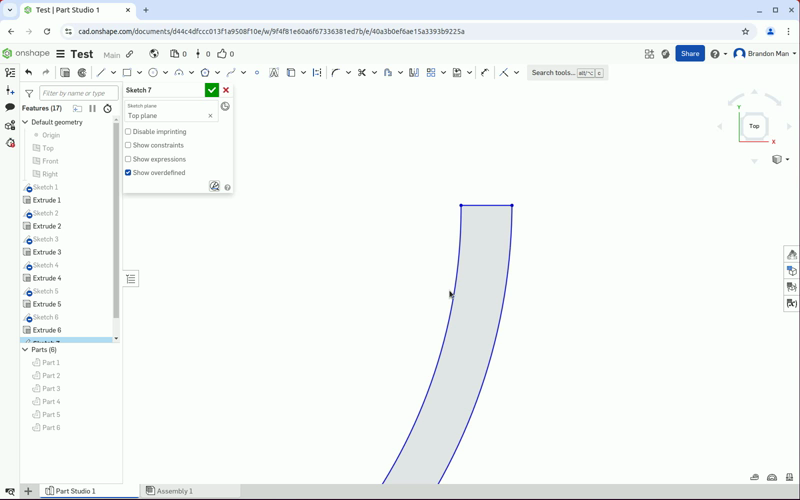
scroll(-6)
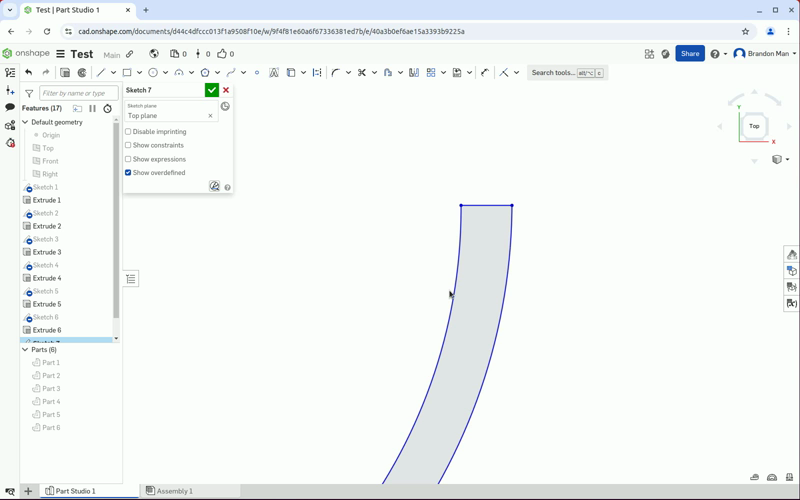
scroll(-6)
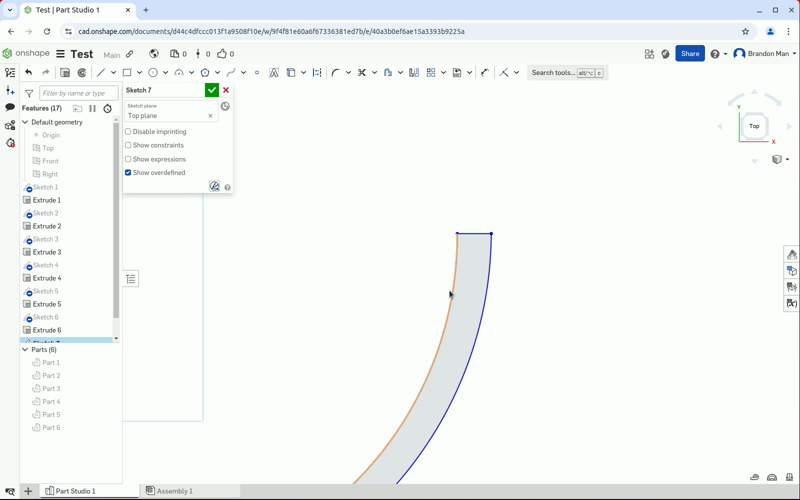
scroll(-6)
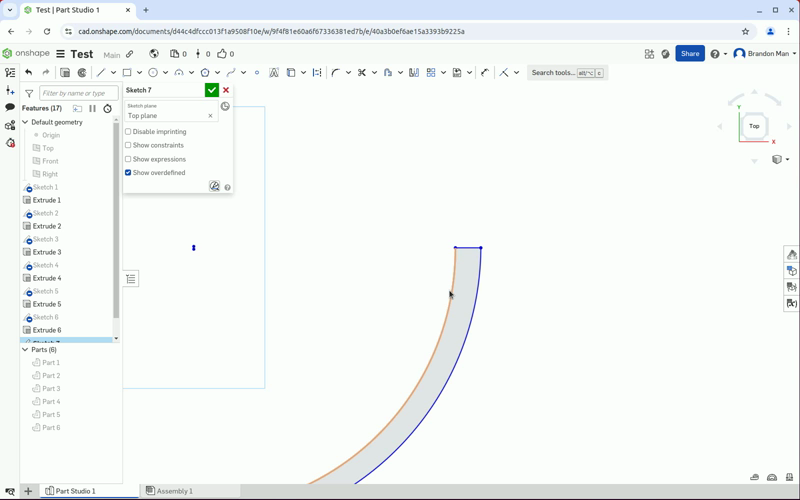
scroll(-6)
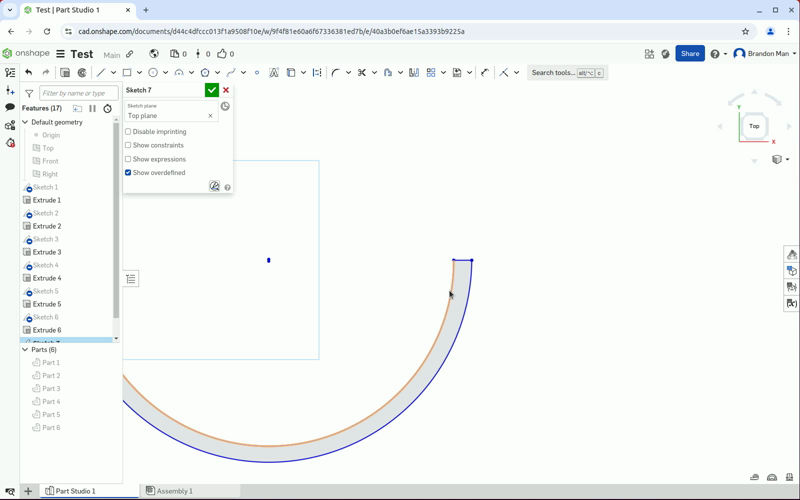
scroll(-6)
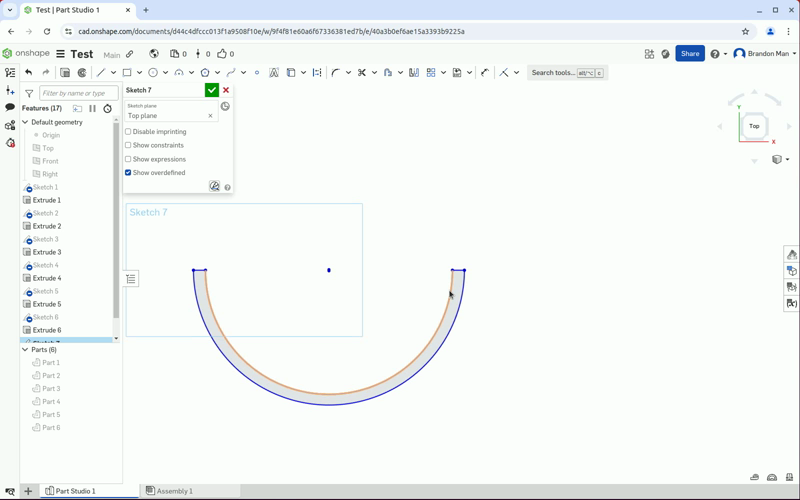
scroll(-6)
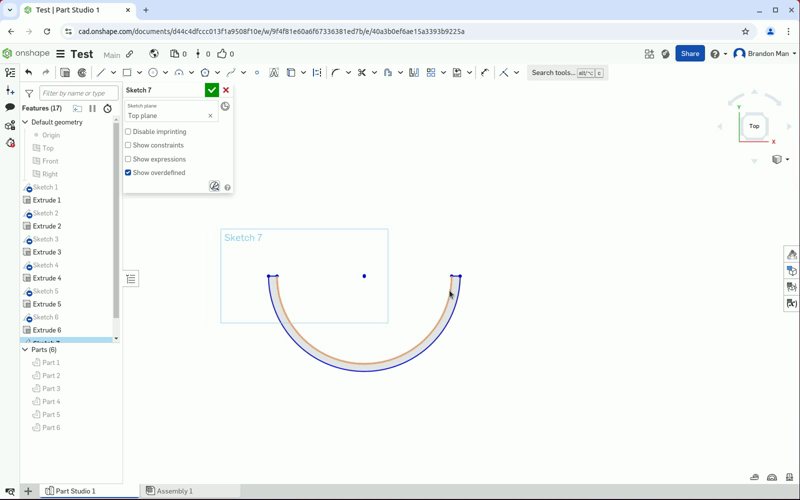
scroll(-6)
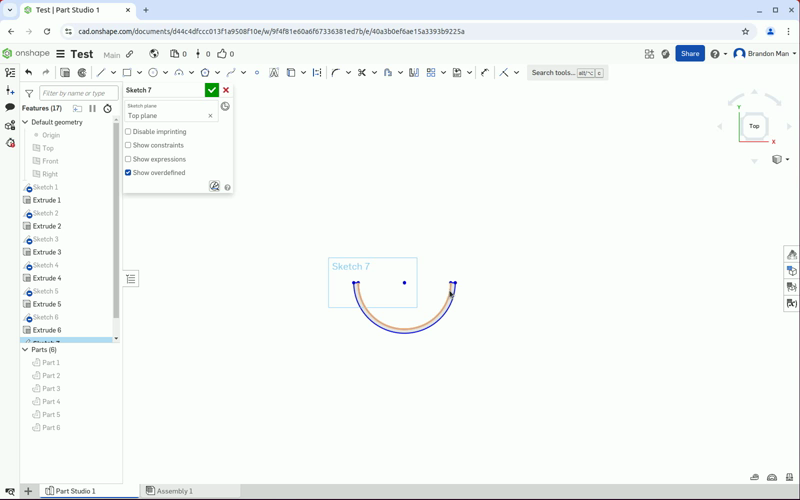
mouse_move(73, 352)
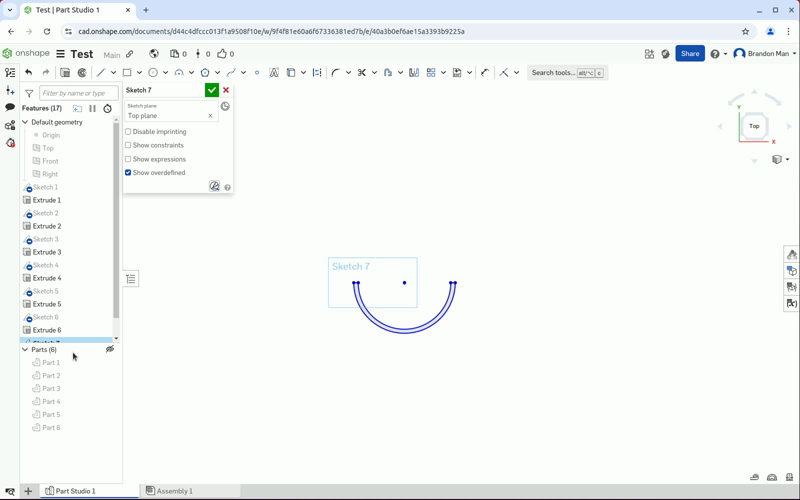
key(shift+y)
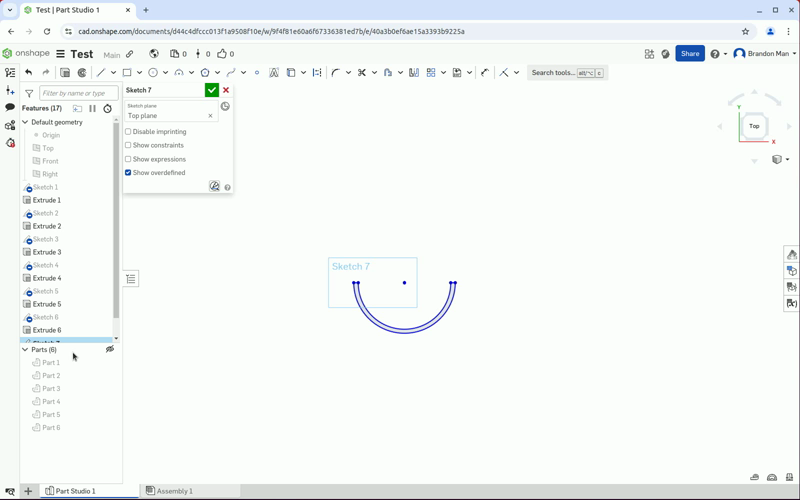
key(shift+e)
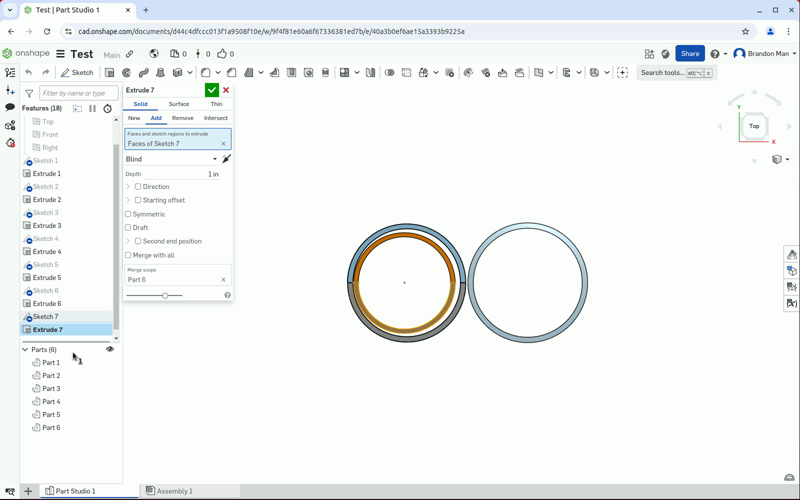
mouse_move(143, 106)
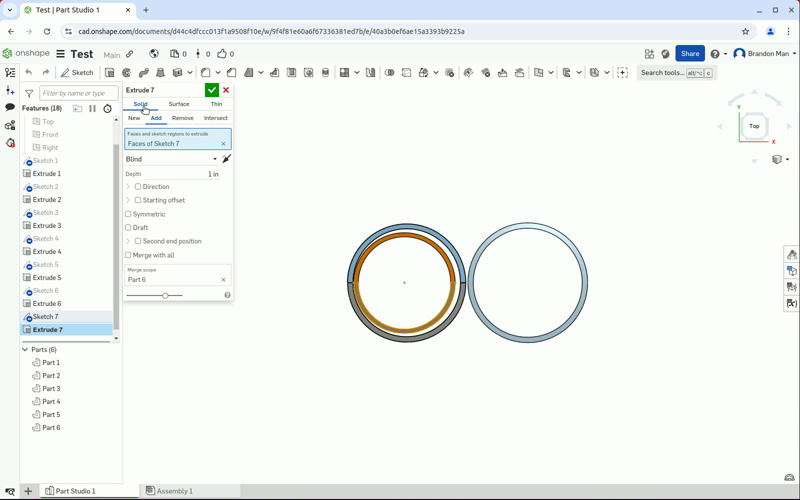
click(143, 106)
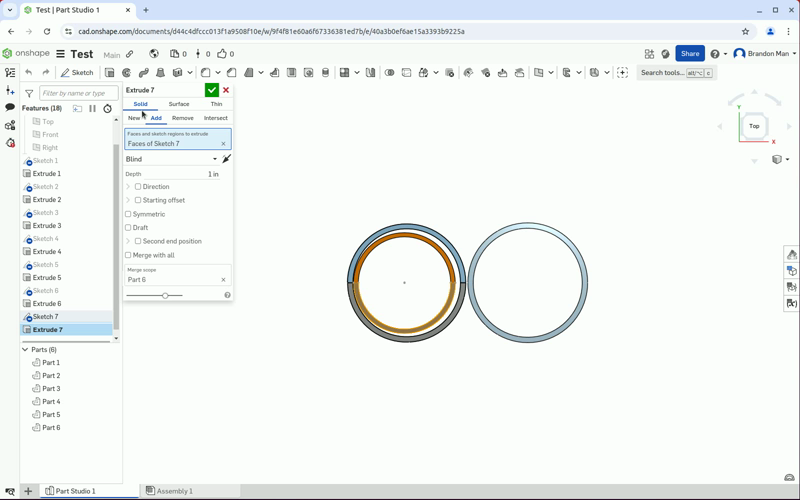
mouse_move(137, 120)
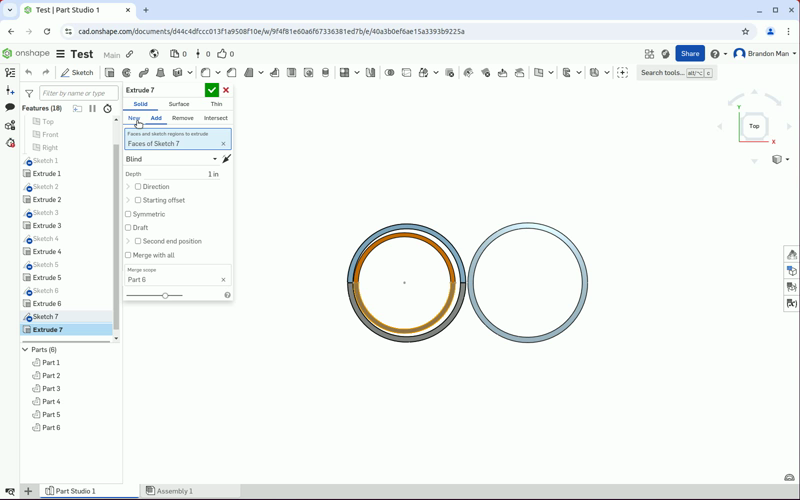
click(137, 120)
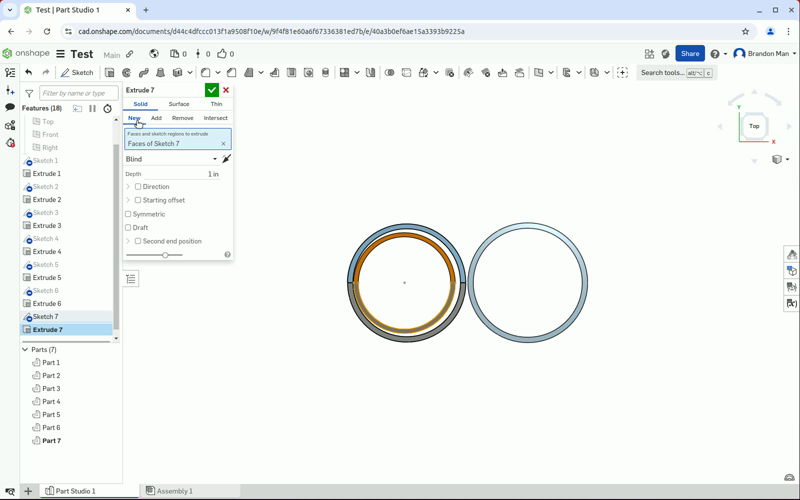
key(tab, 4)
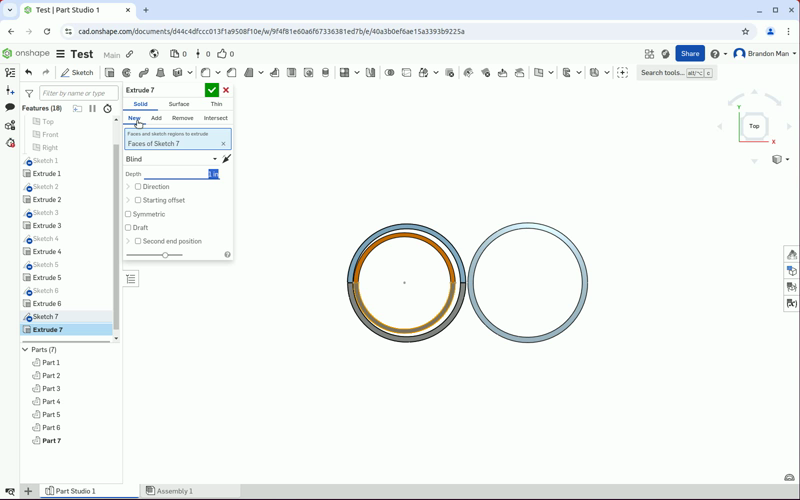
text(0.241)
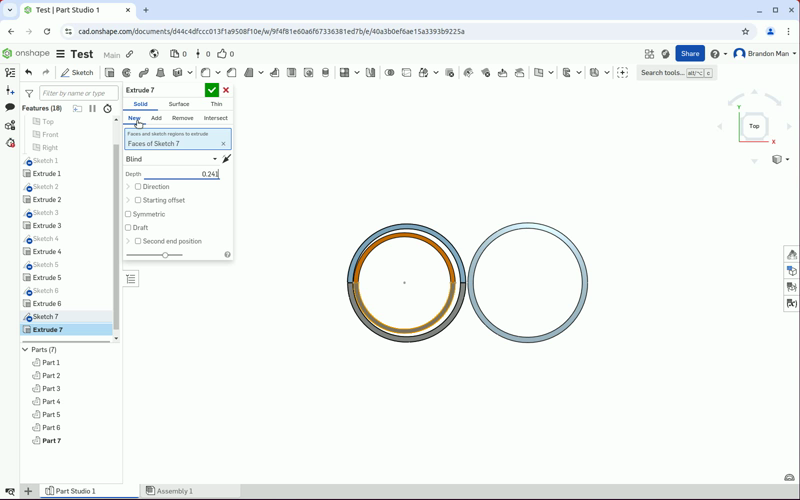
key(enter)
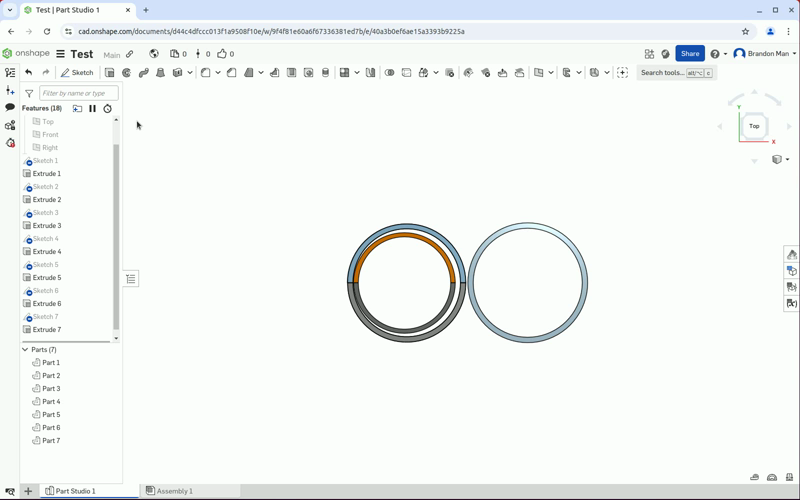
key(shift+h)
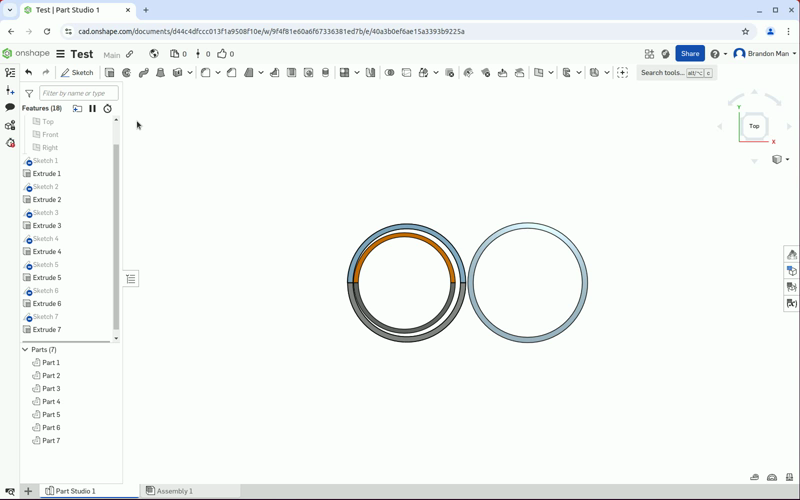
key(shift+h)
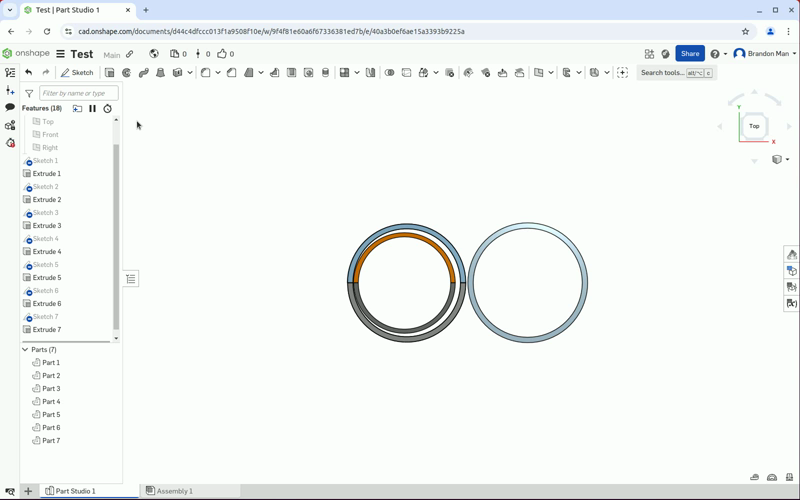
key(shift+7)
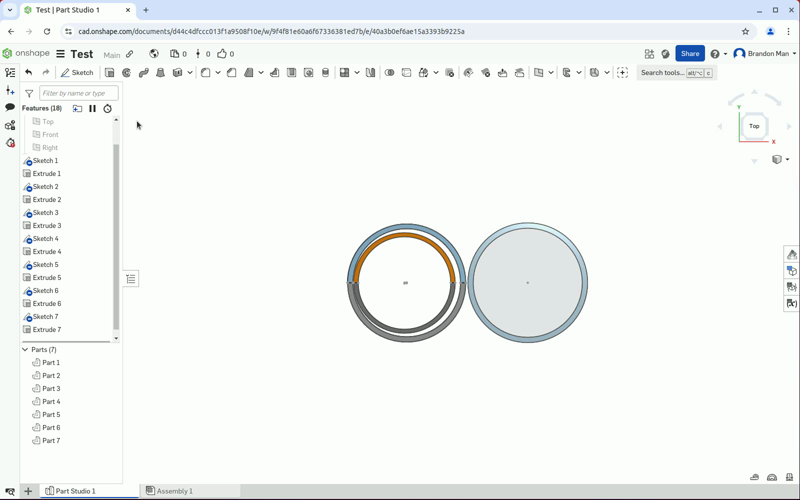
key(up, 3)
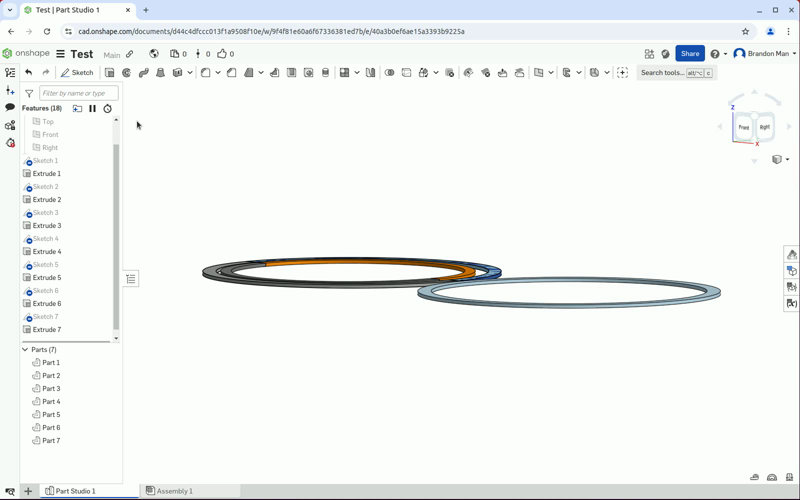
key(left, 3)
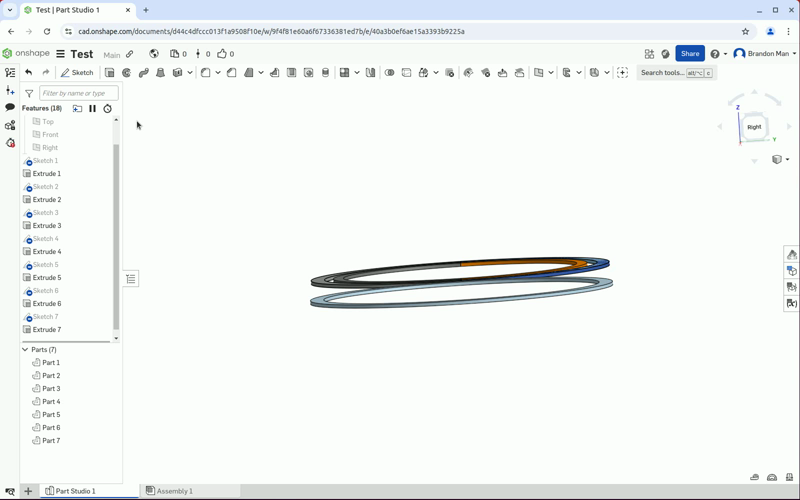
key(right, 3)
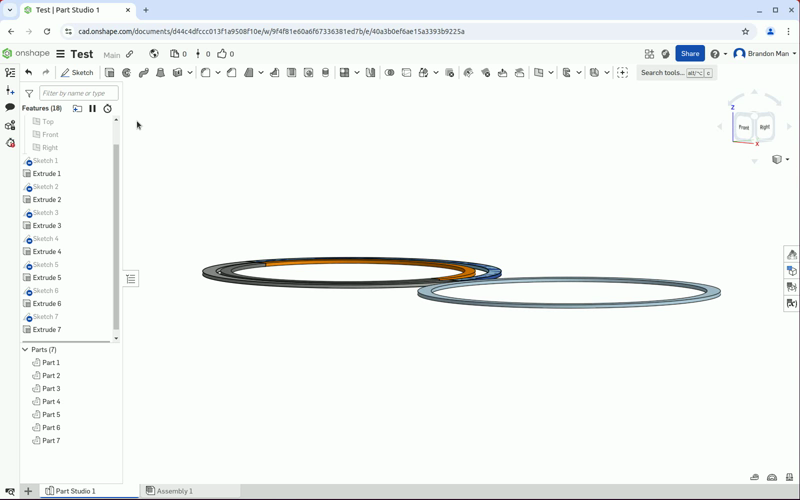
key(down, 3)
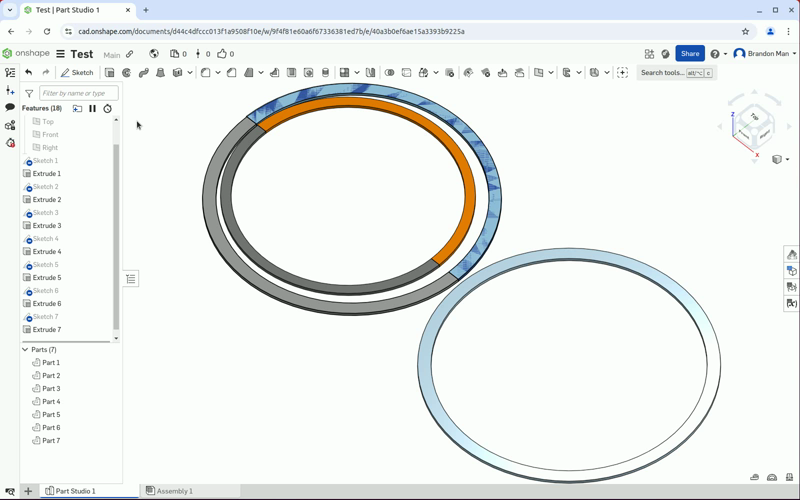
mouse_move(69, 163)
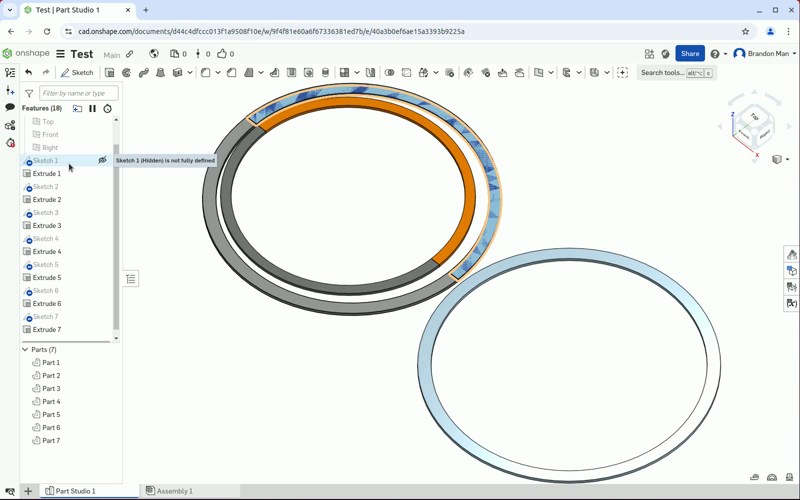
click(69, 163)